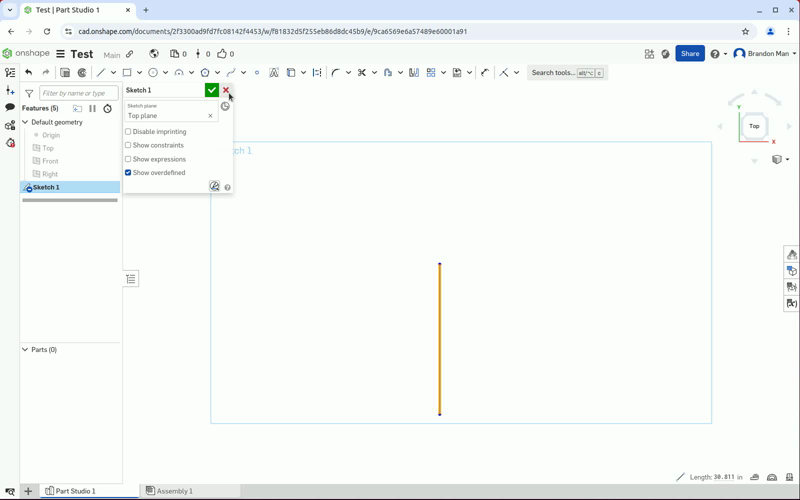
key(shift+h)
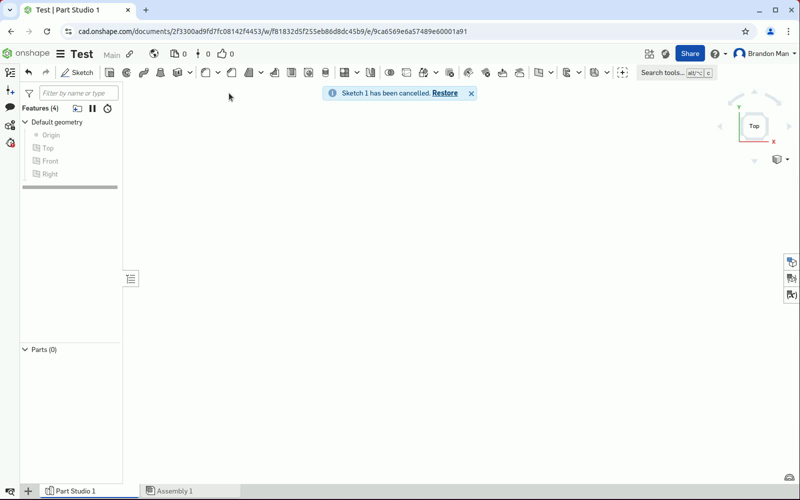
mouse_move(73, 352)
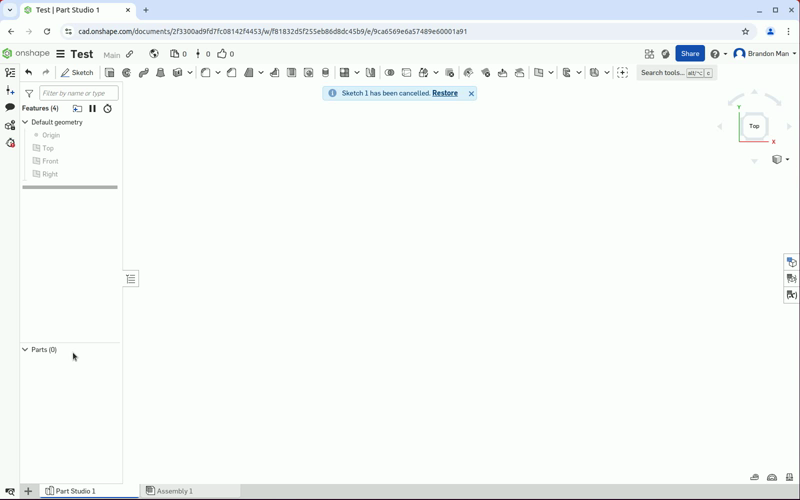
key(y)
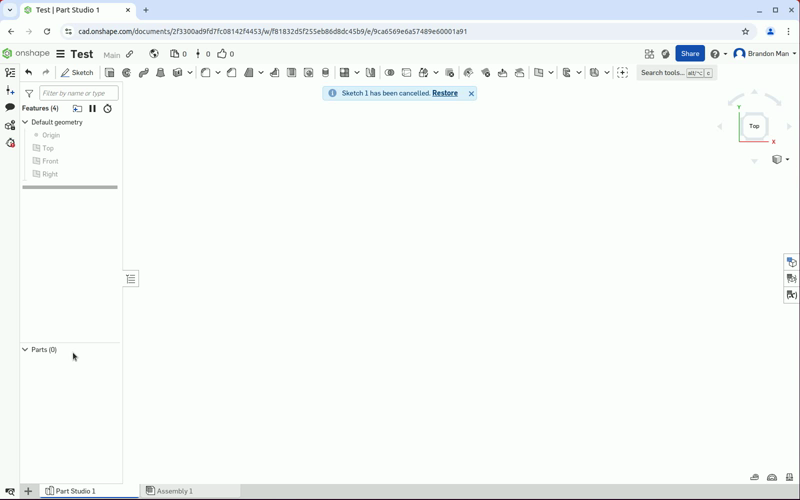
key(shift+p)
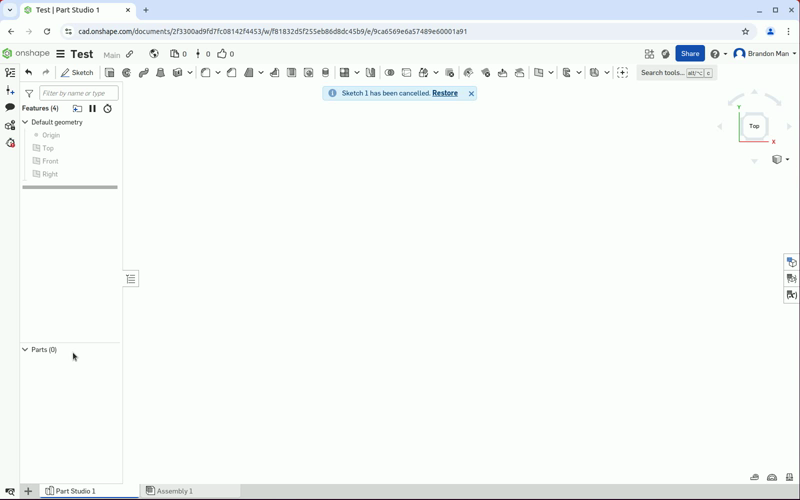
key(space)
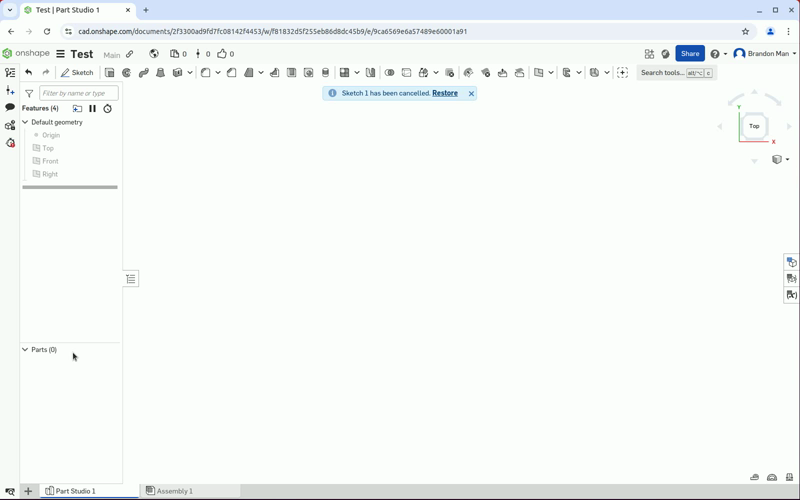
key_down(shift)
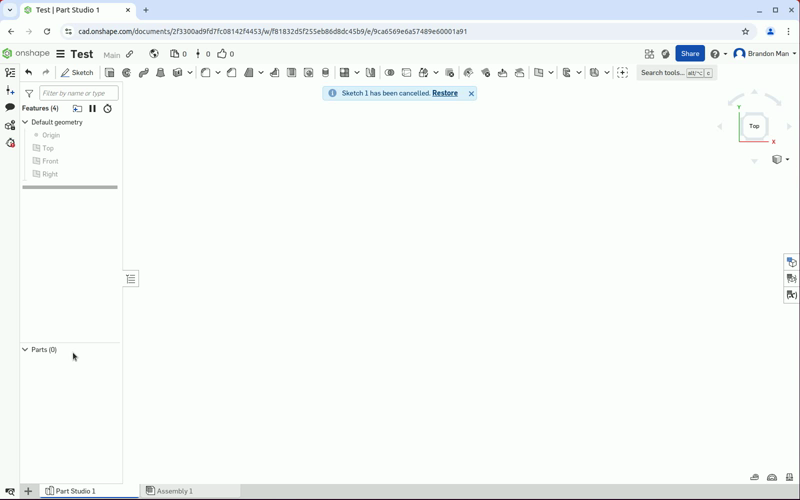
key(up)
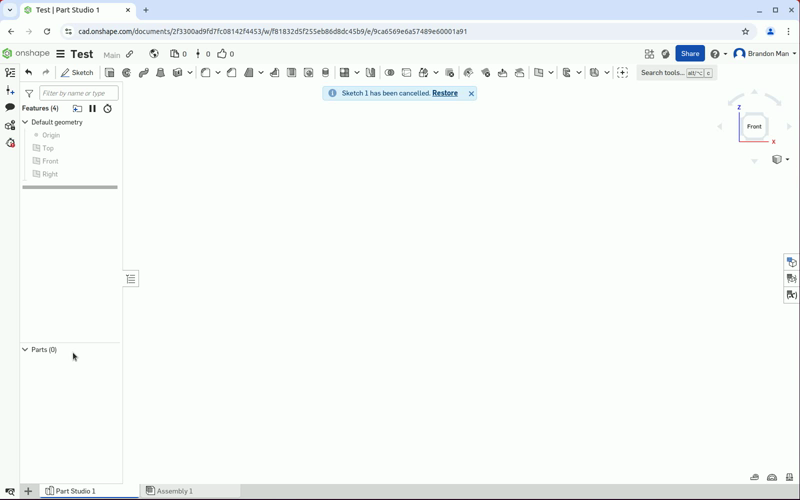
key_up(shift)
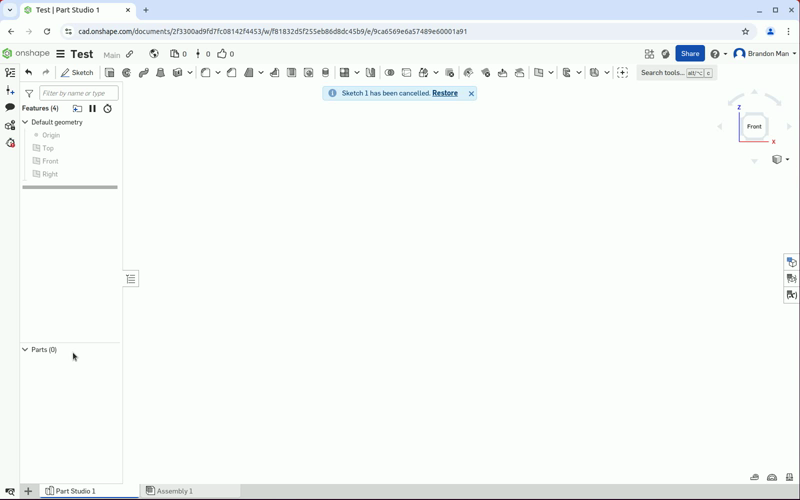
mouse_move(73, 352)
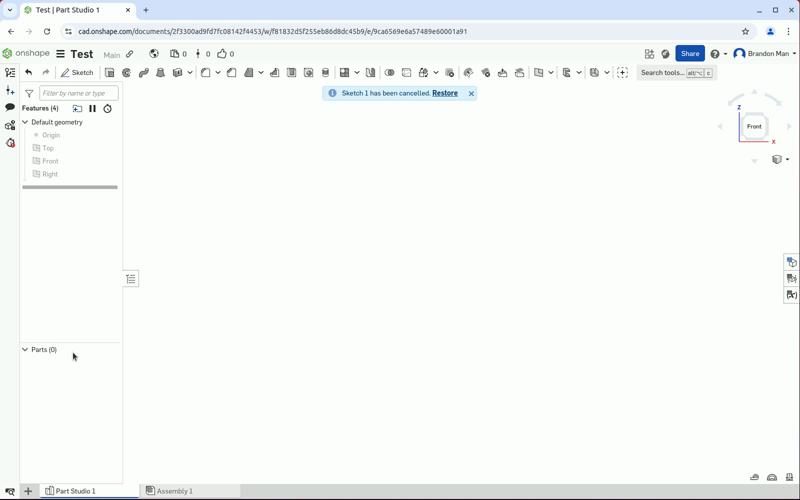
key(shift+y)
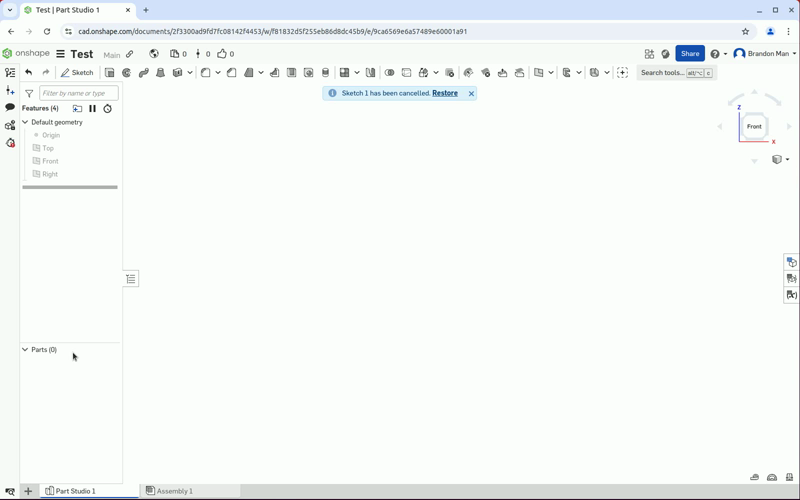
key(shift+s)
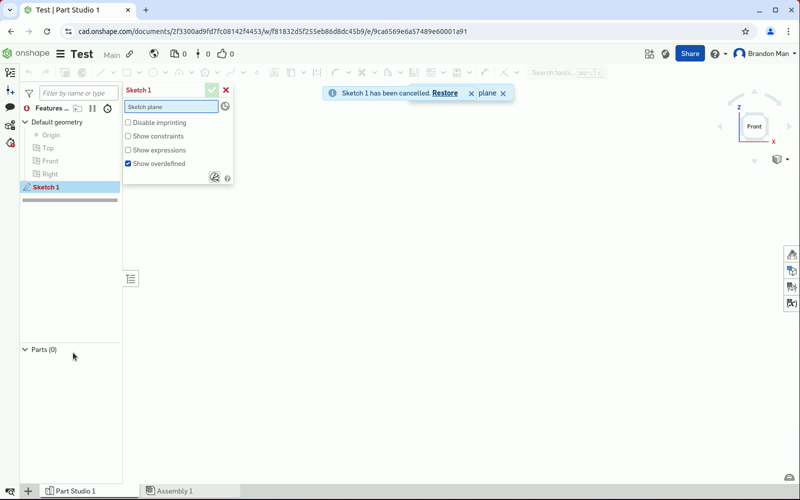
mouse_move(73, 163)
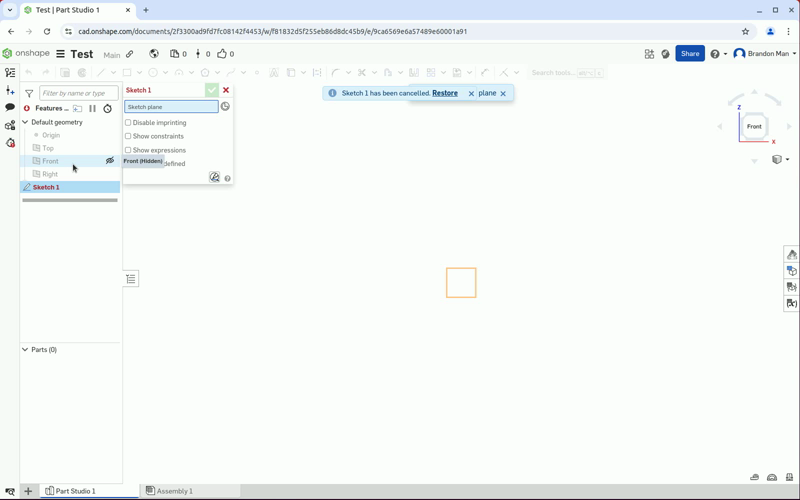
click(73, 163)
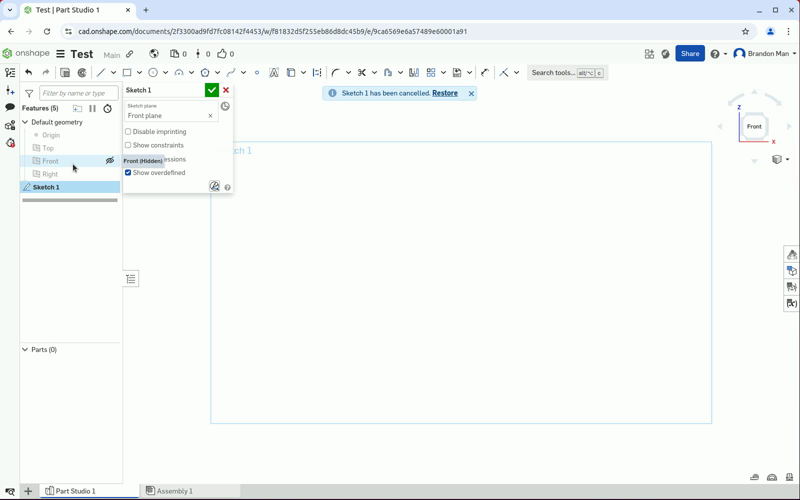
mouse_move(73, 352)
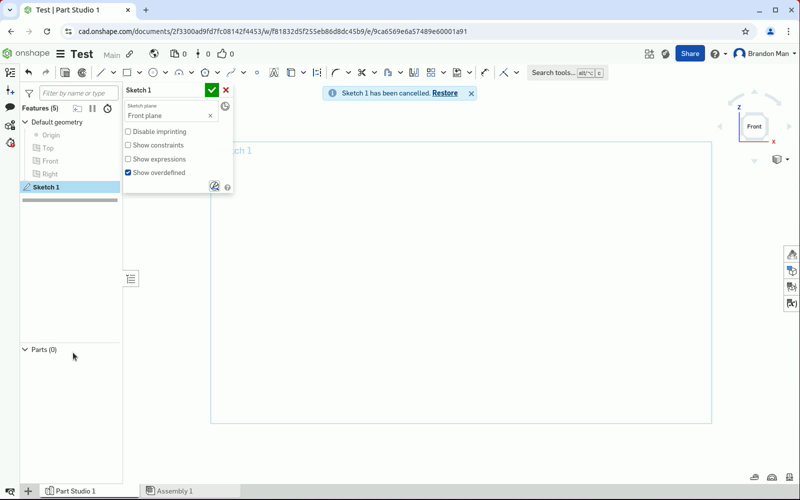
key(y)
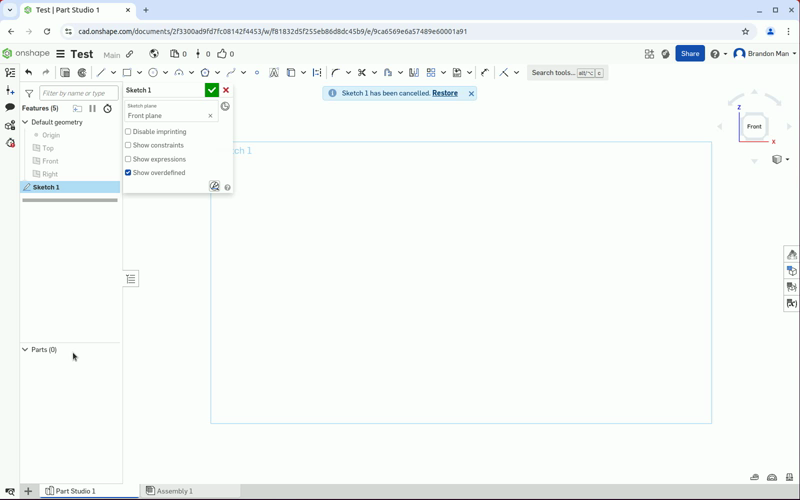
key(a)
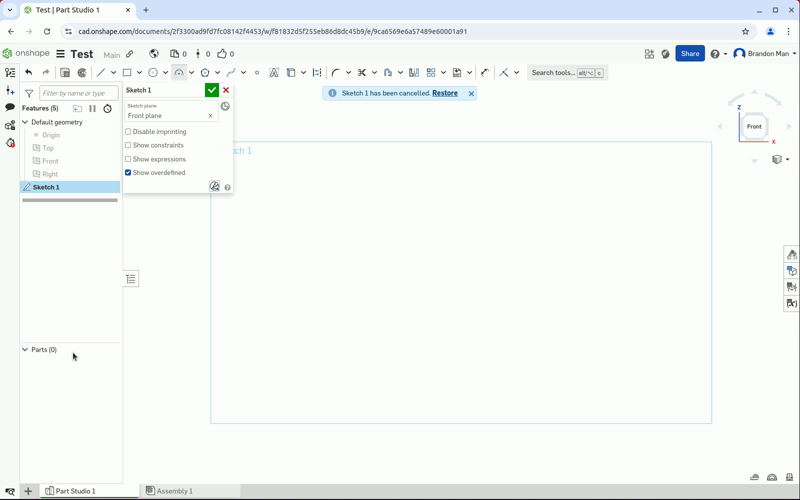
key_down(shift)
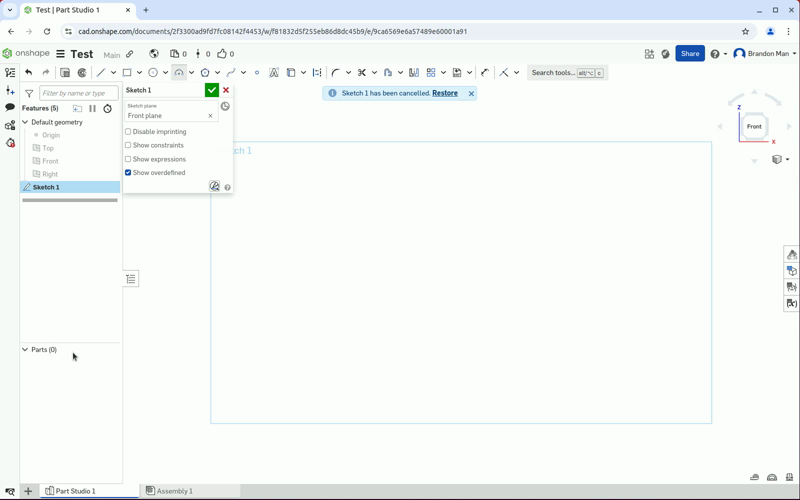
mouse_move(348, 294)
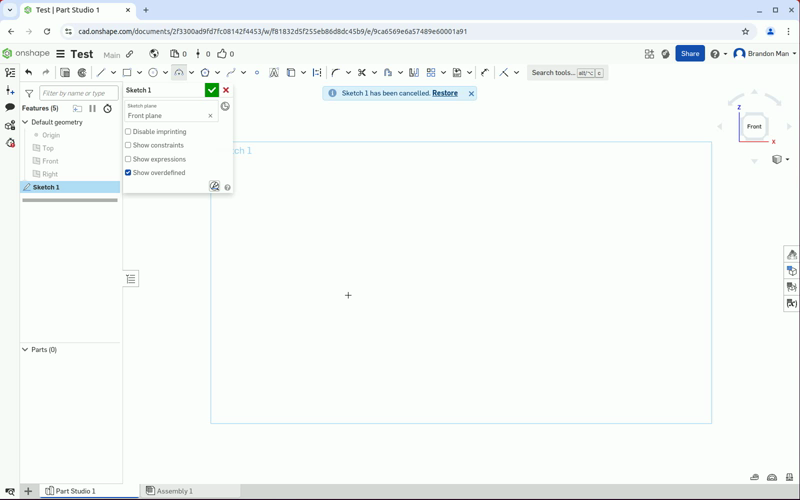
click(348, 294)
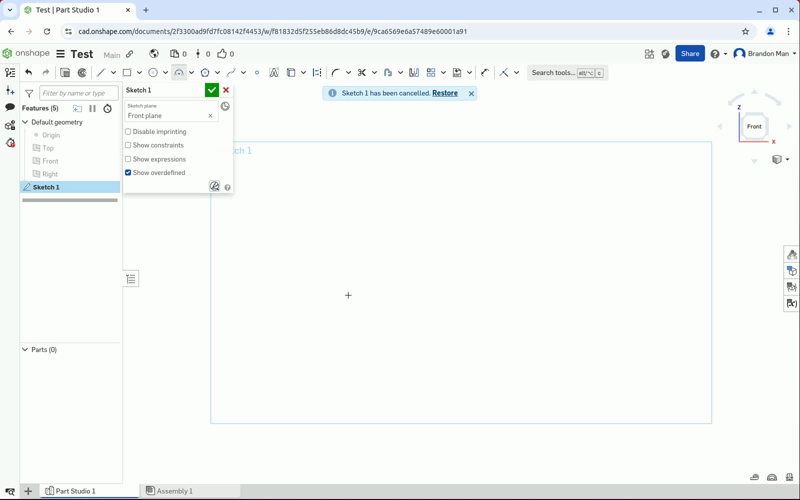
key_up(shift)
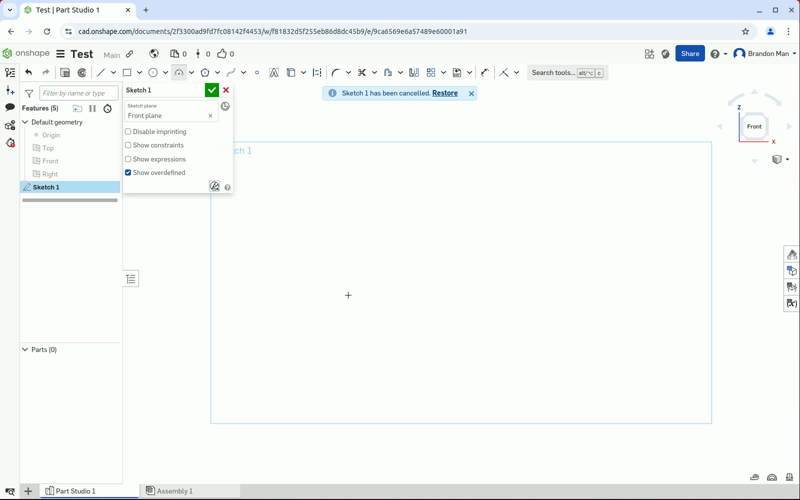
key_down(shift)
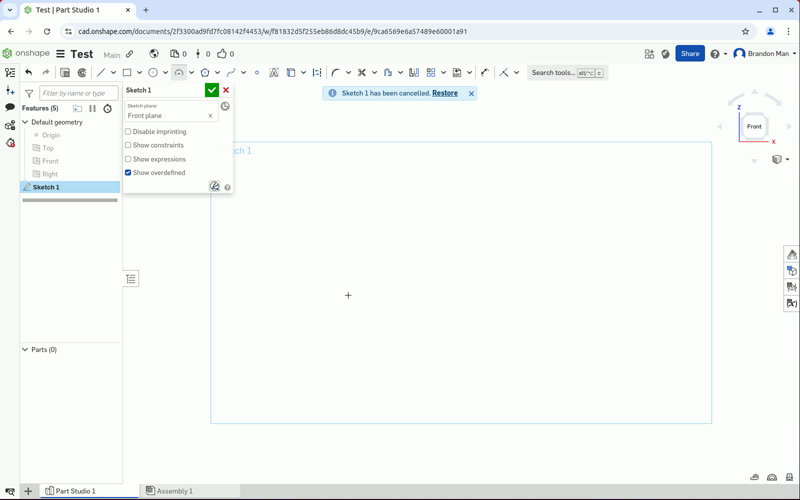
mouse_move(371, 318)
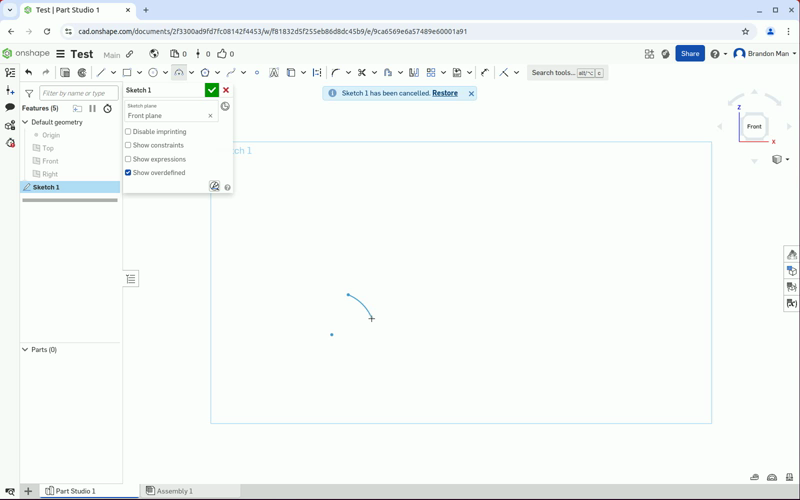
click(371, 318)
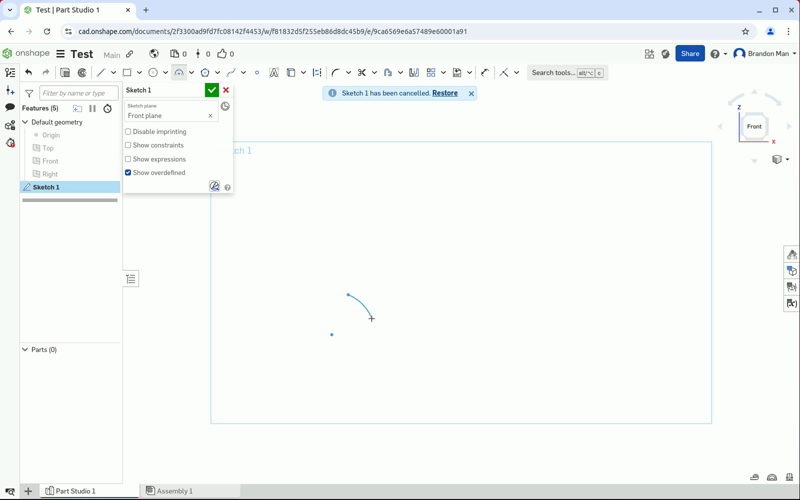
mouse_move(355, 311)
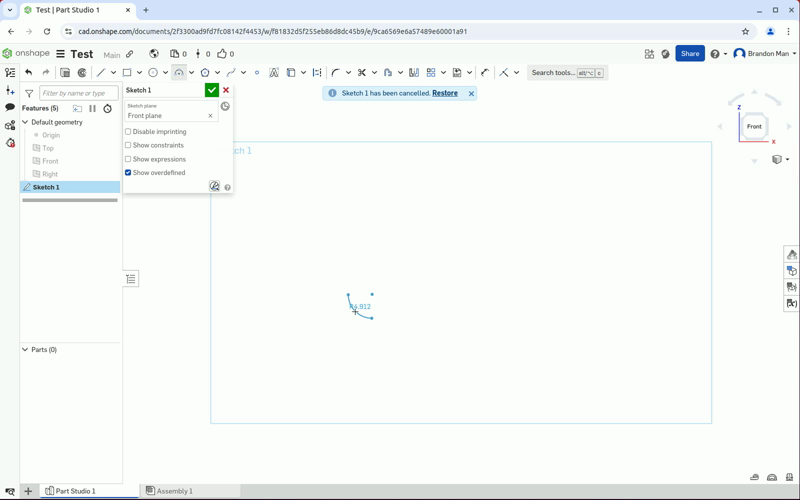
click(355, 311)
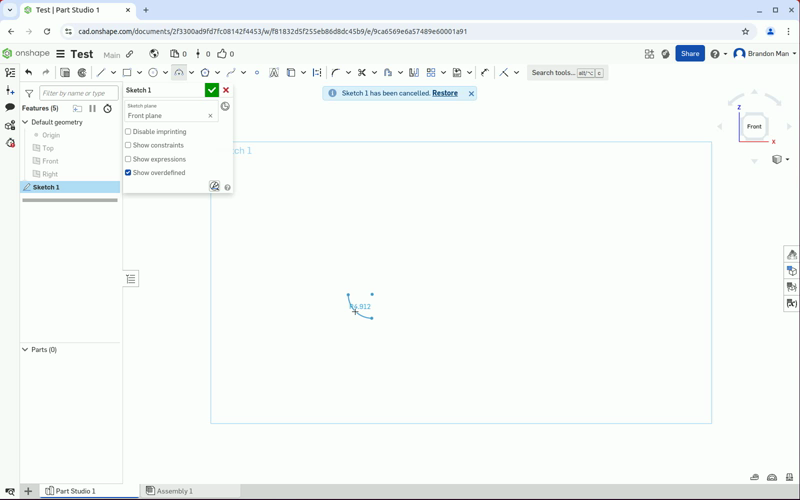
key_up(shift)
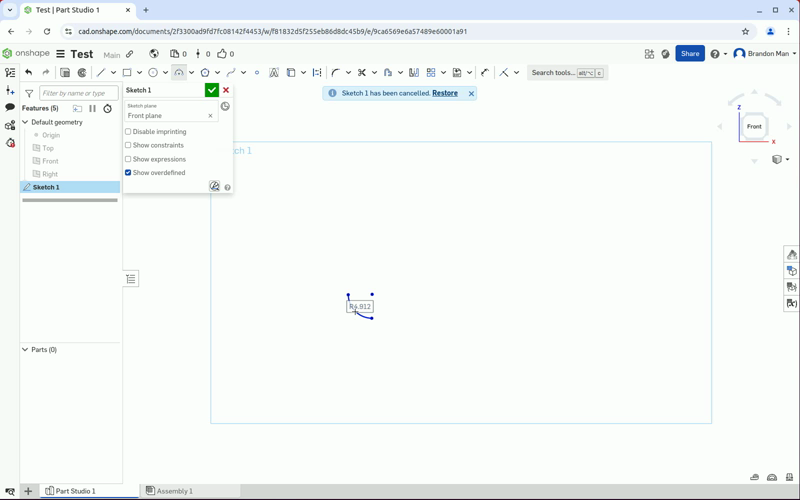
key(esc)
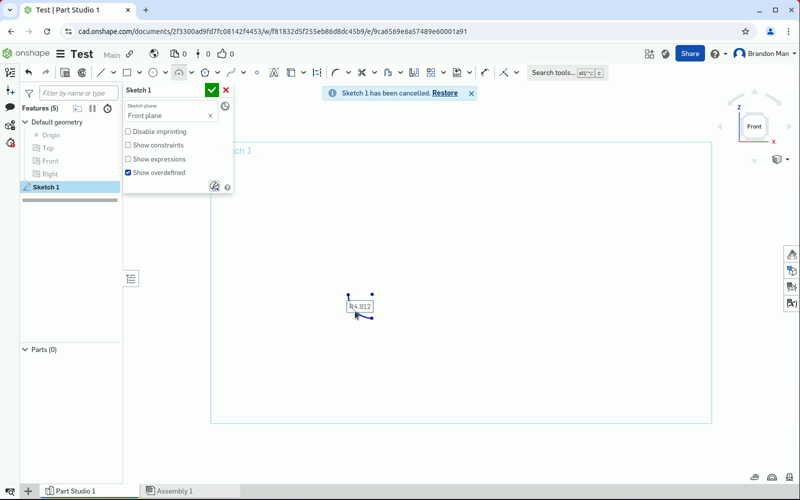
key(l)
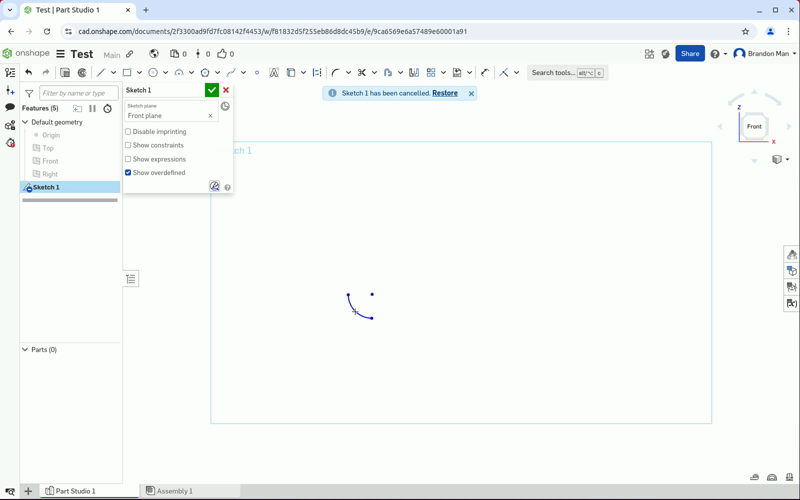
mouse_move(371, 318)
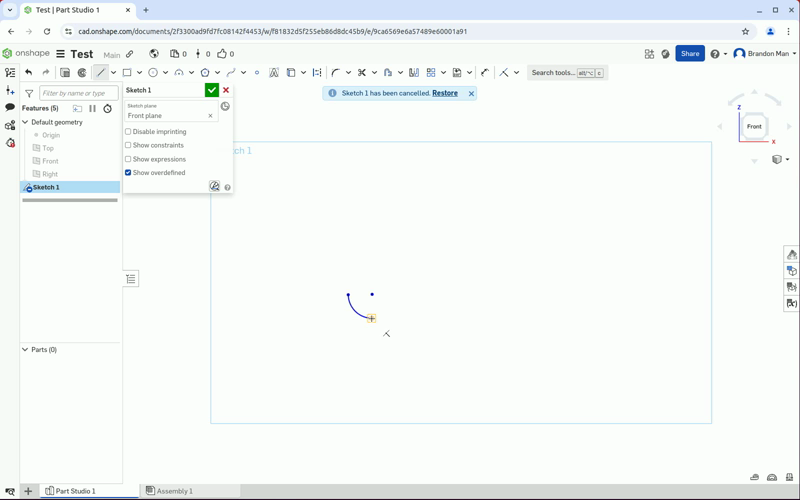
click(371, 318)
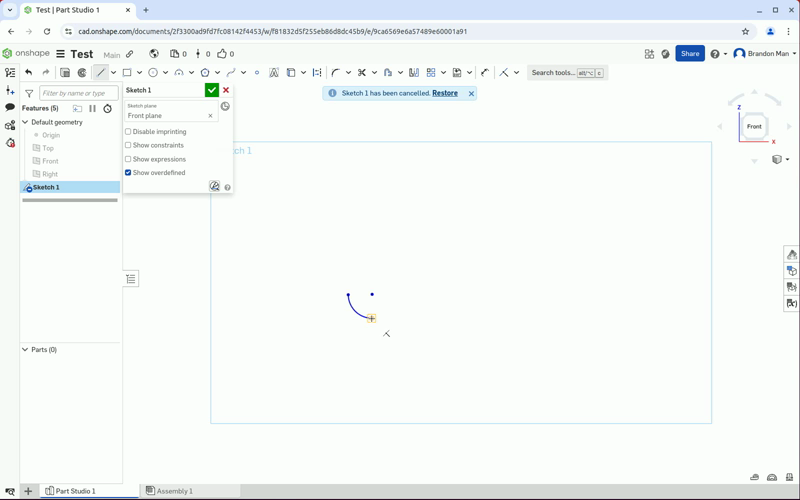
key_down(shift)
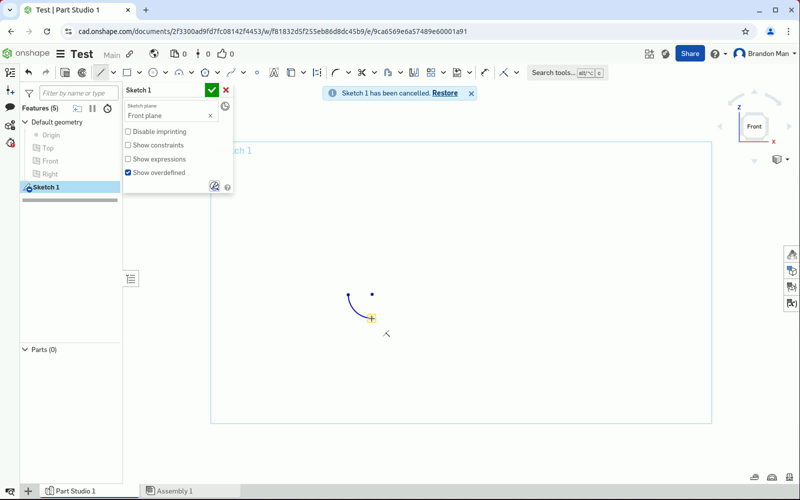
mouse_move(548, 318)
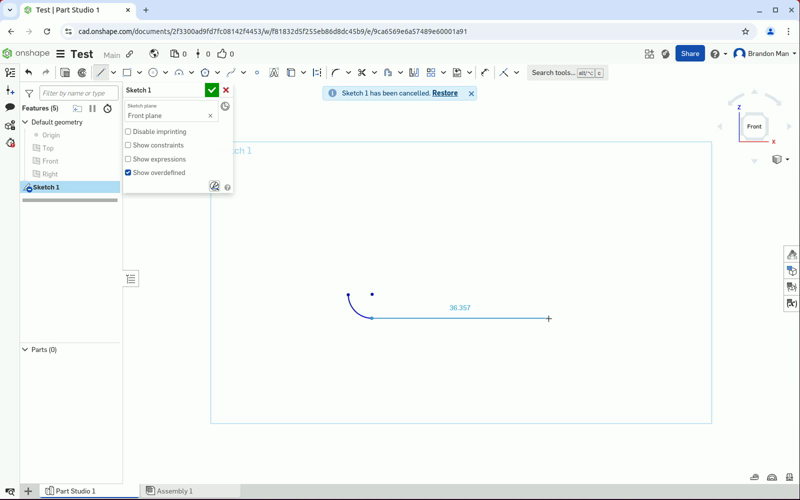
click(548, 318)
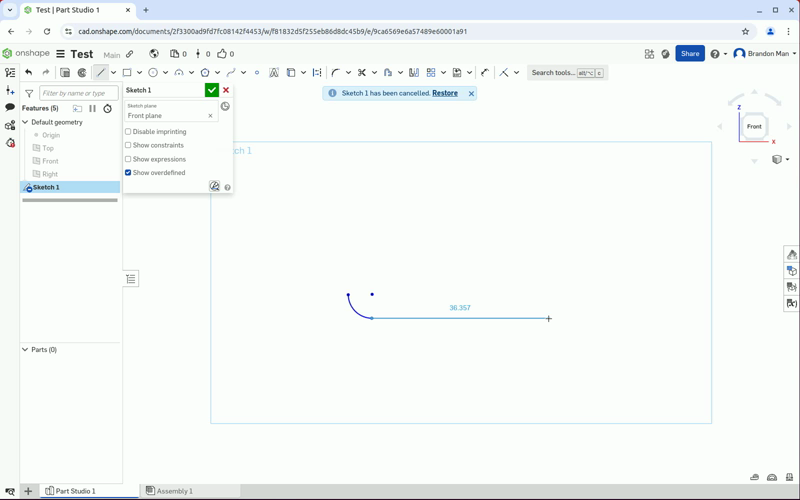
key_up(shift)
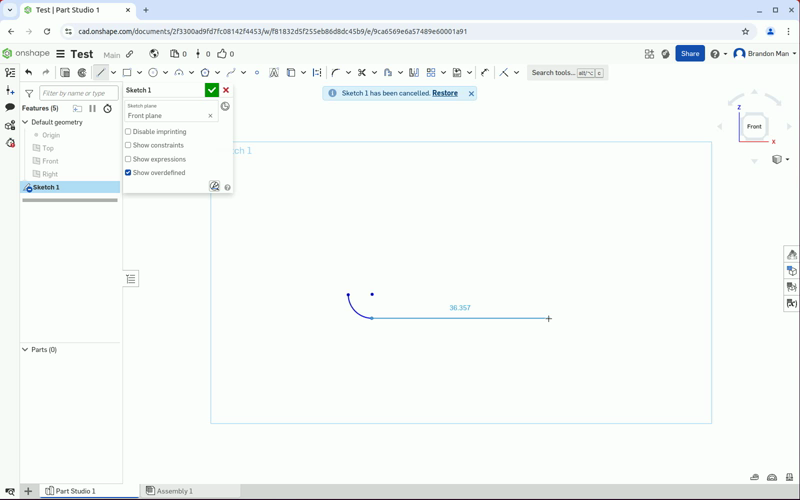
key(esc)
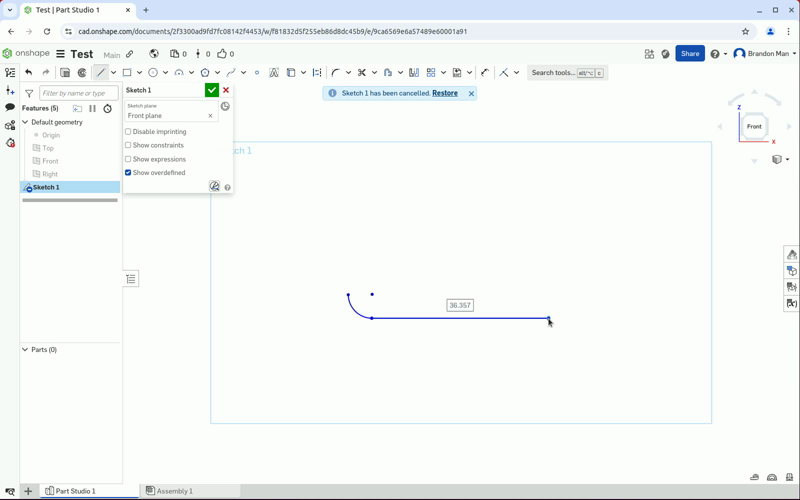
key(a)
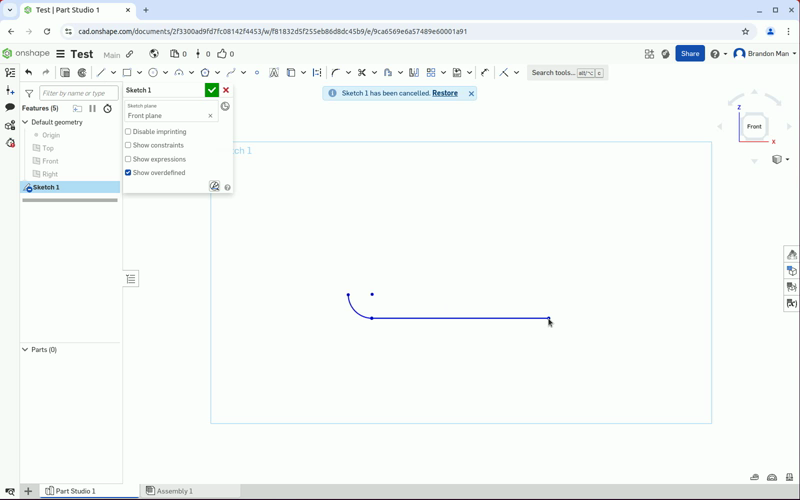
mouse_move(548, 318)
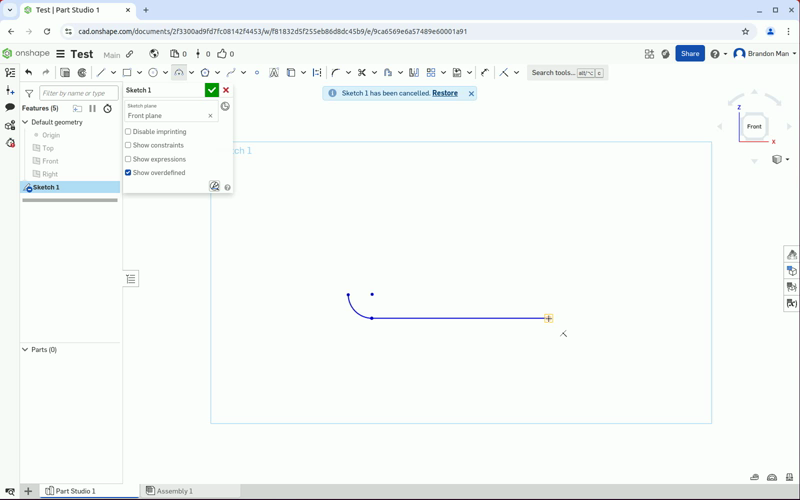
click(548, 318)
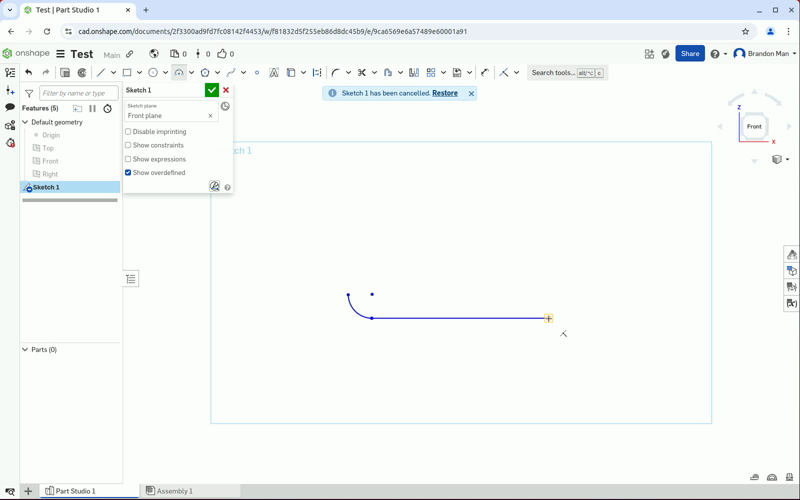
key_down(shift)
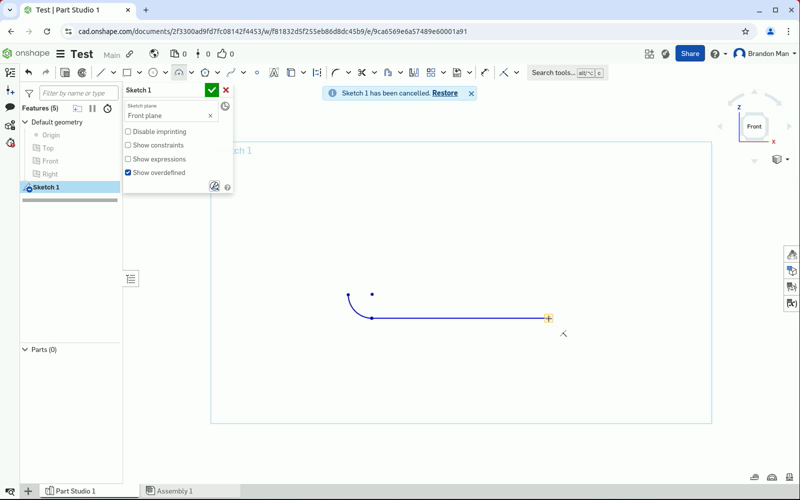
mouse_move(572, 294)
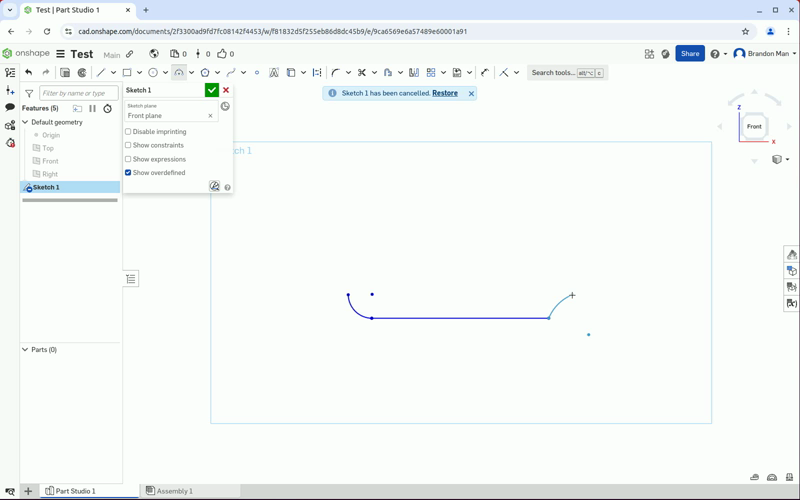
click(572, 294)
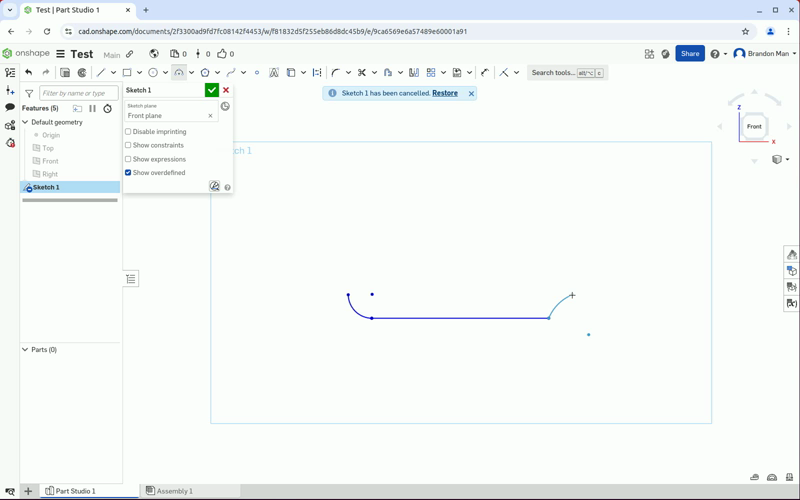
mouse_move(565, 311)
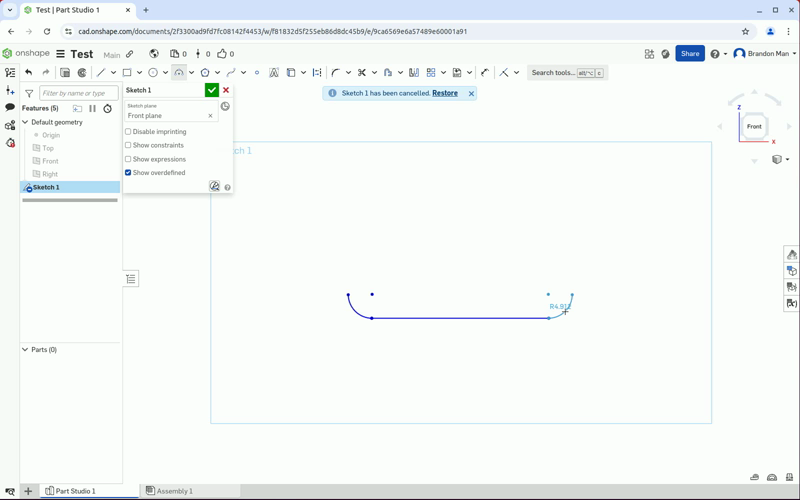
click(565, 311)
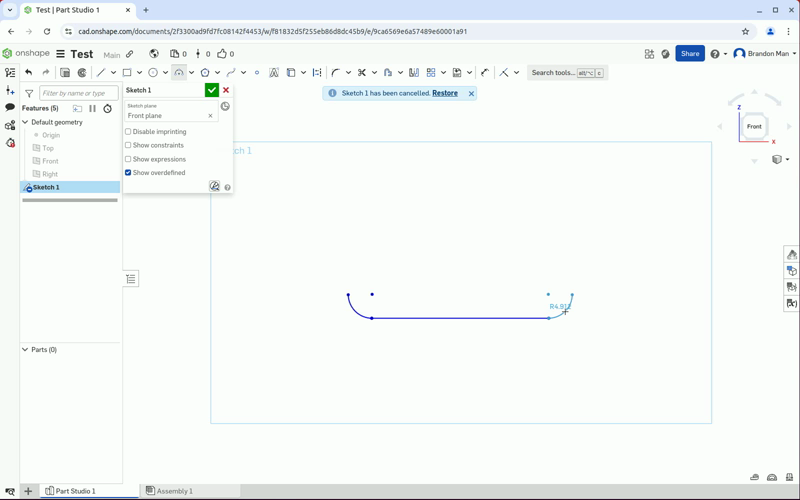
key_up(shift)
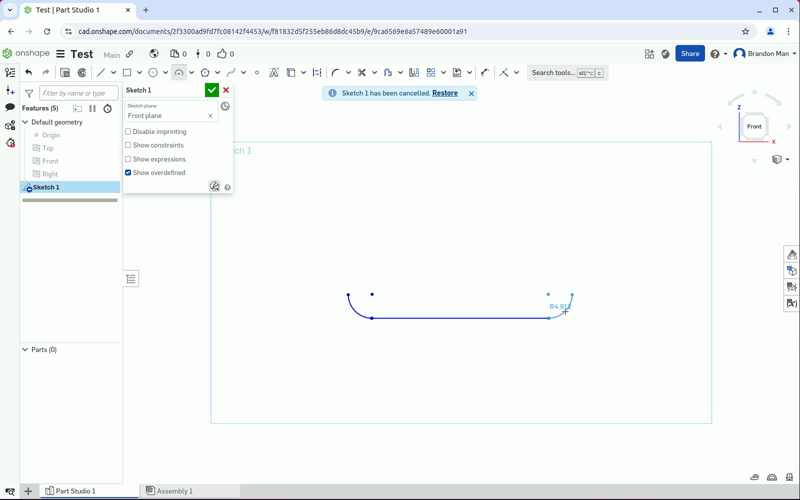
key(esc)
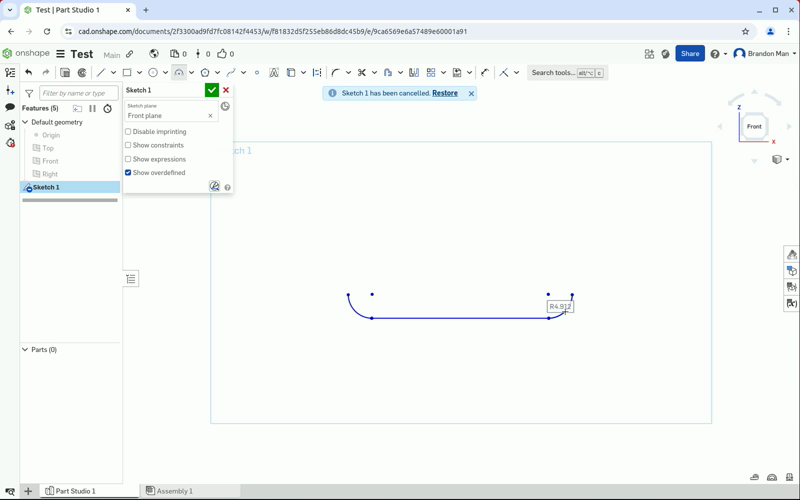
key(l)
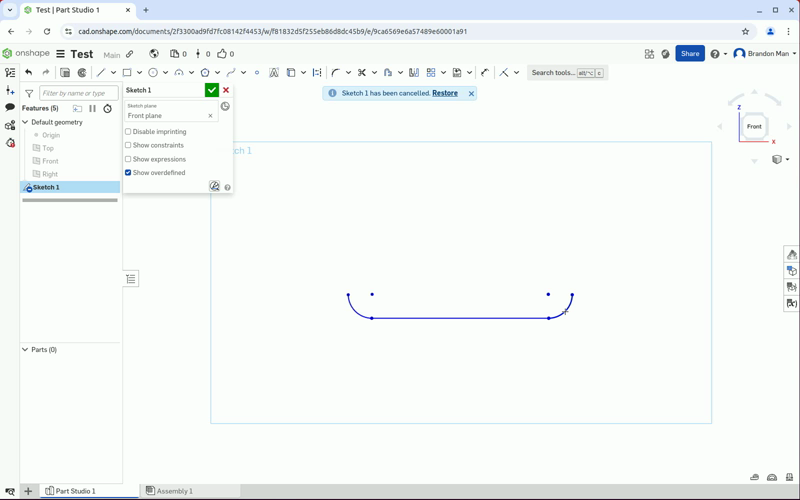
mouse_move(572, 294)
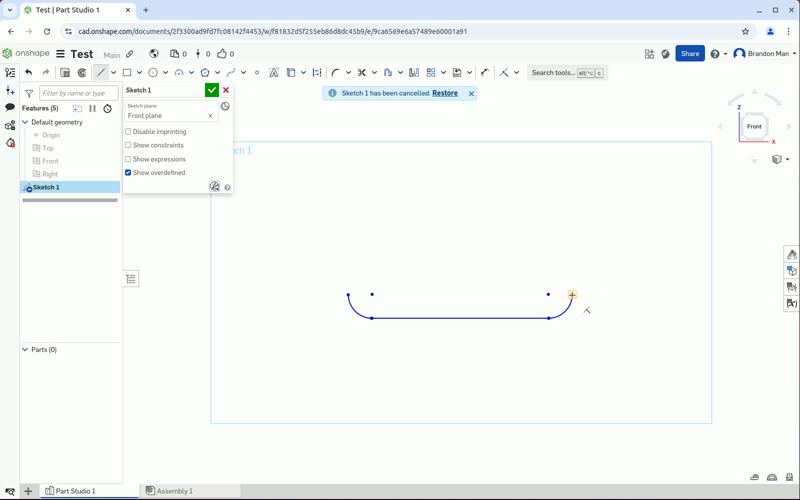
click(572, 294)
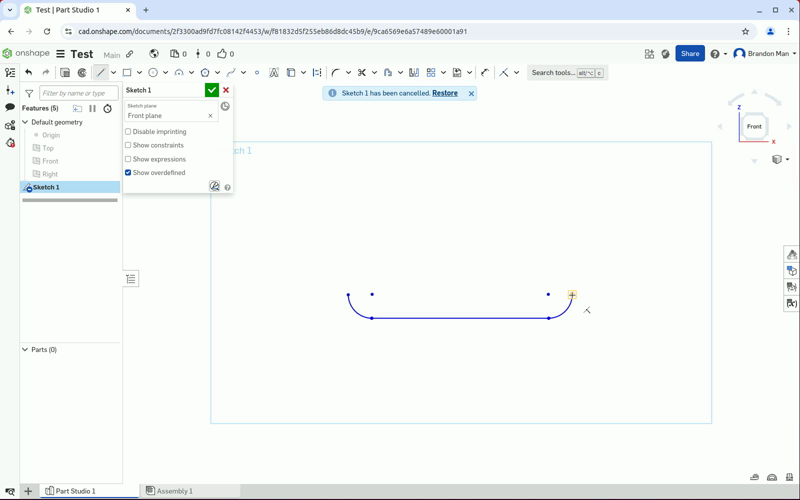
key_down(shift)
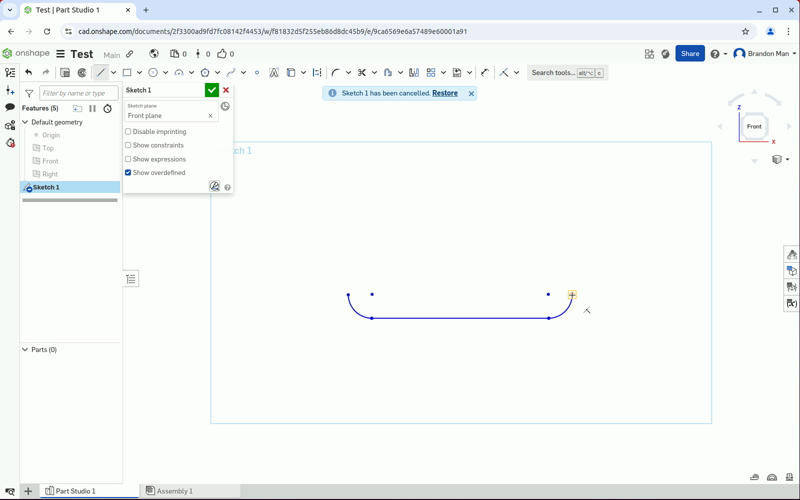
mouse_move(589, 294)
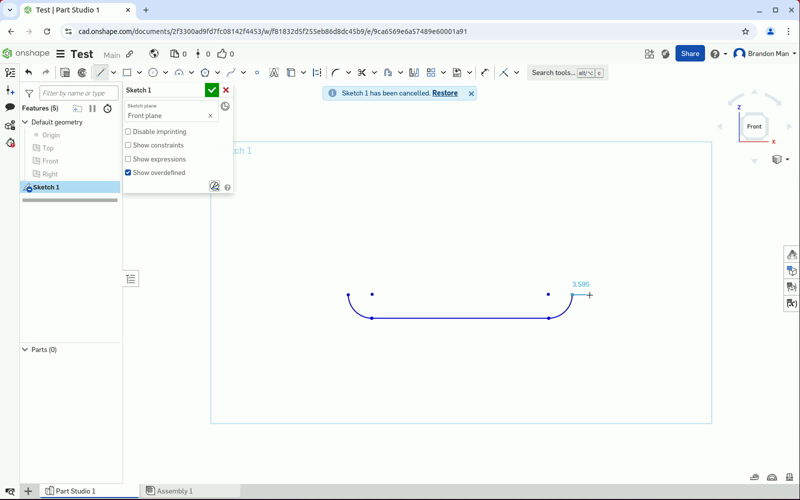
mouse_move(572, 270)
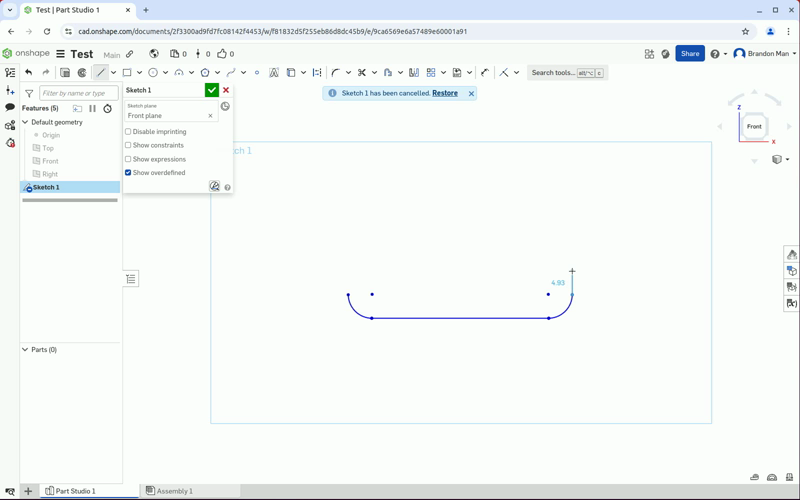
click(572, 270)
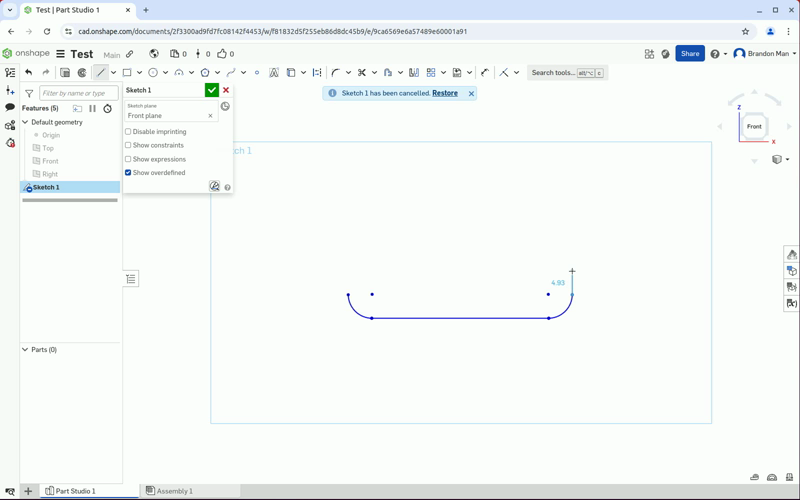
key_up(shift)
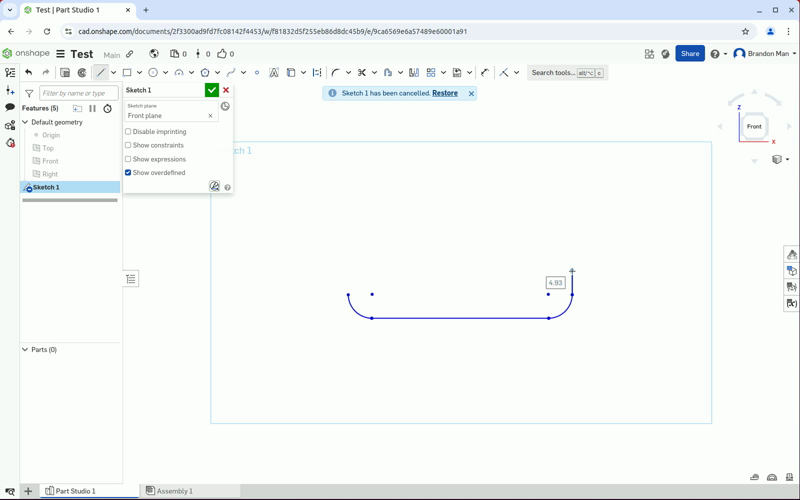
key(esc)
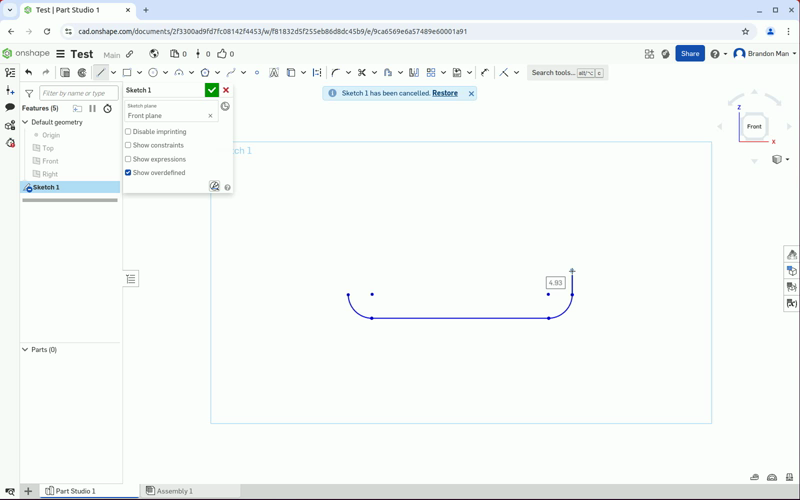
key(a)
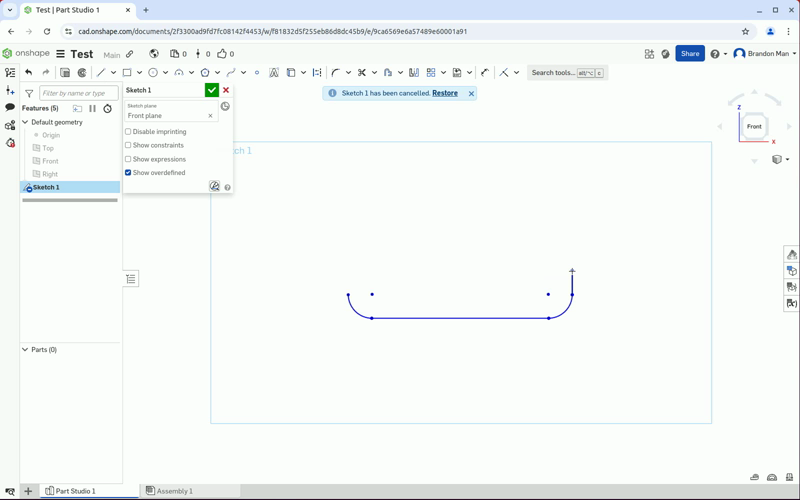
mouse_move(572, 270)
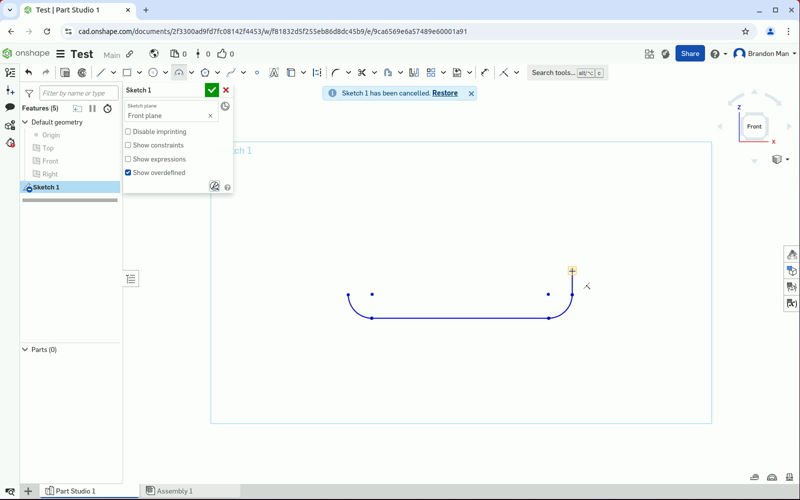
click(572, 270)
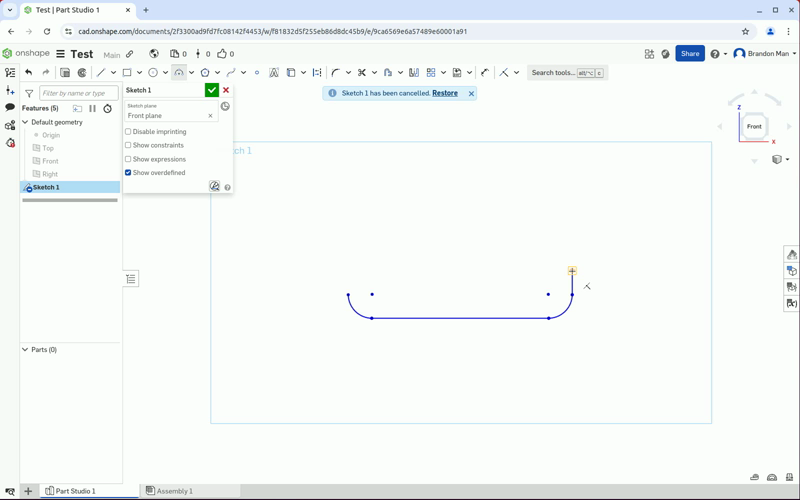
key_down(shift)
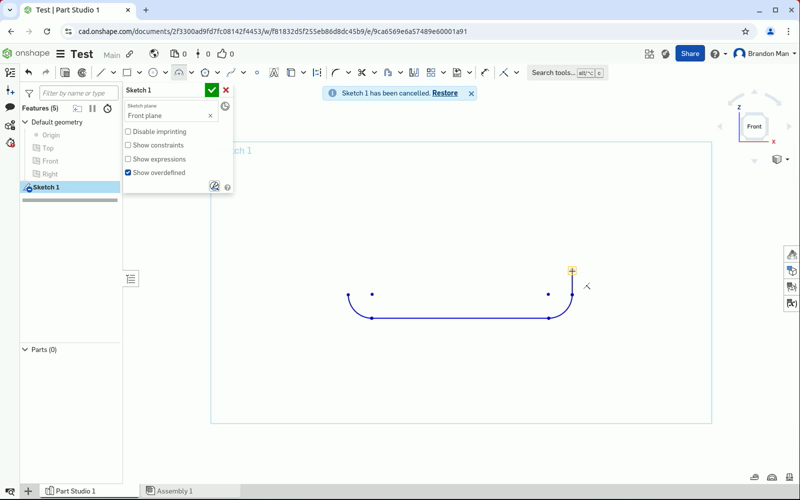
mouse_move(548, 247)
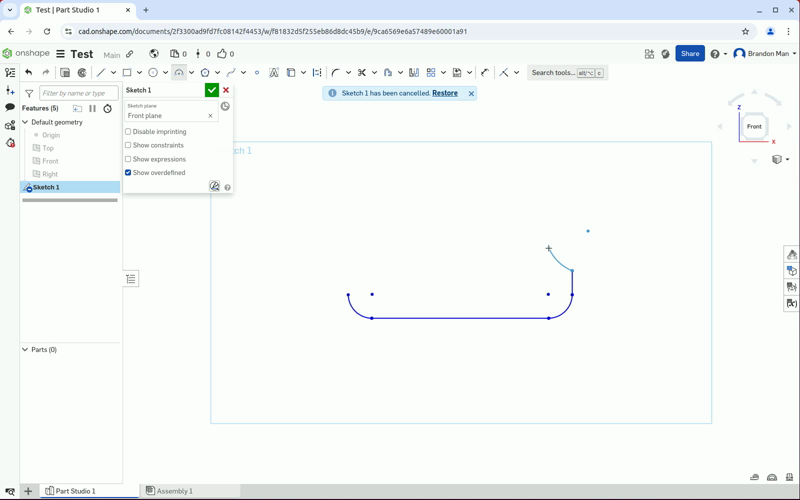
click(548, 247)
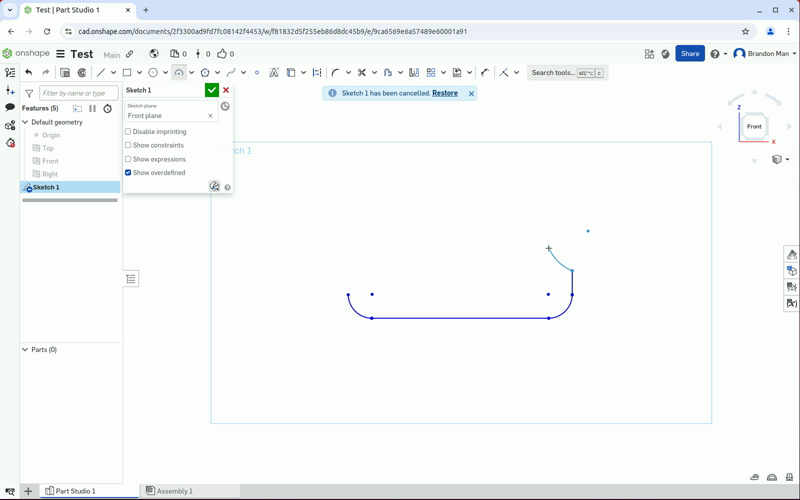
mouse_move(565, 254)
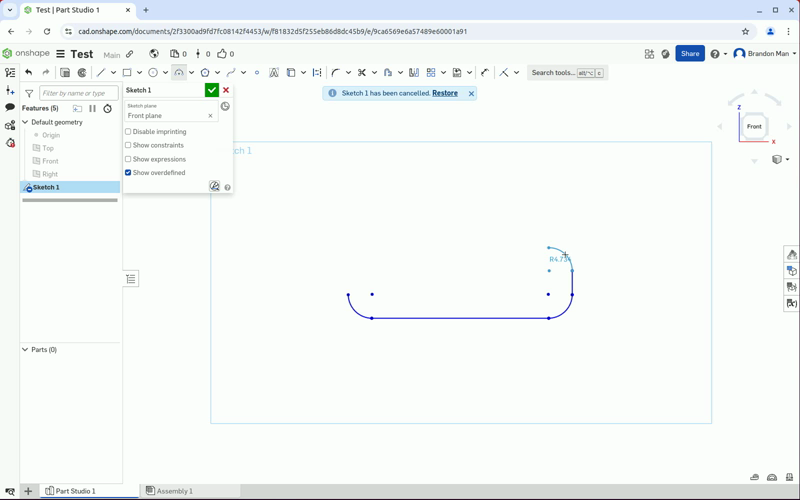
click(565, 254)
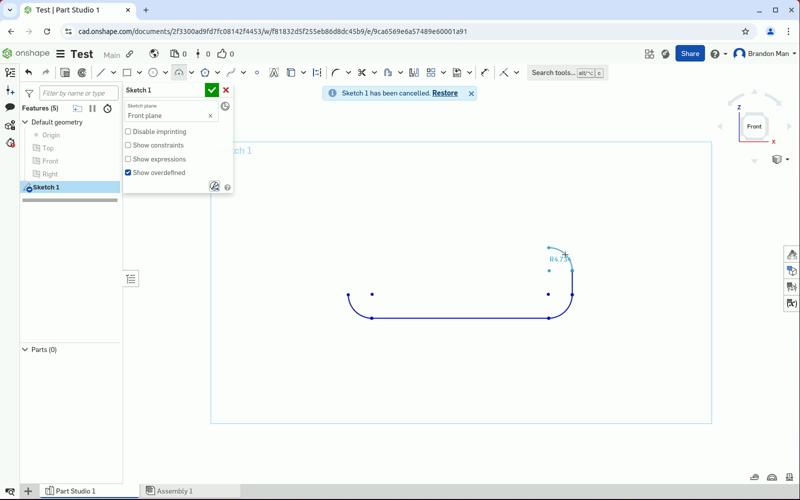
key_up(shift)
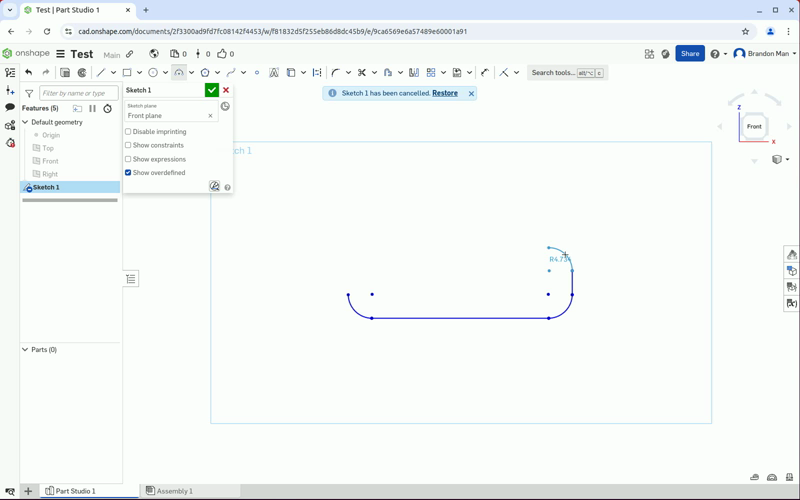
key(esc)
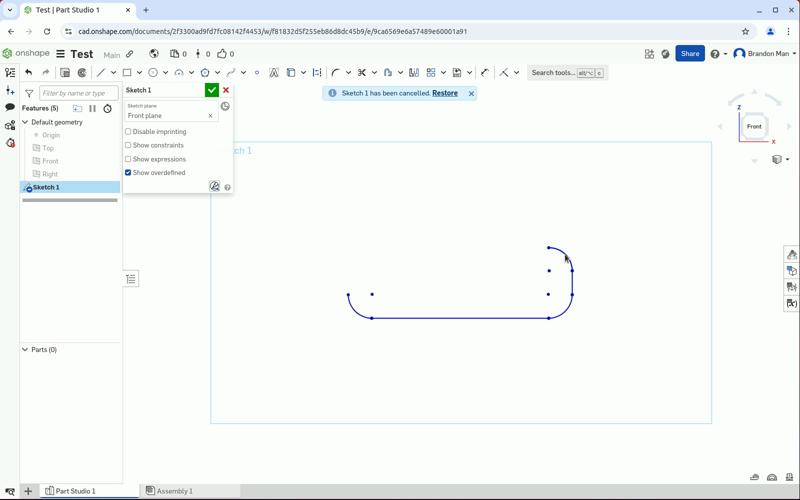
key(l)
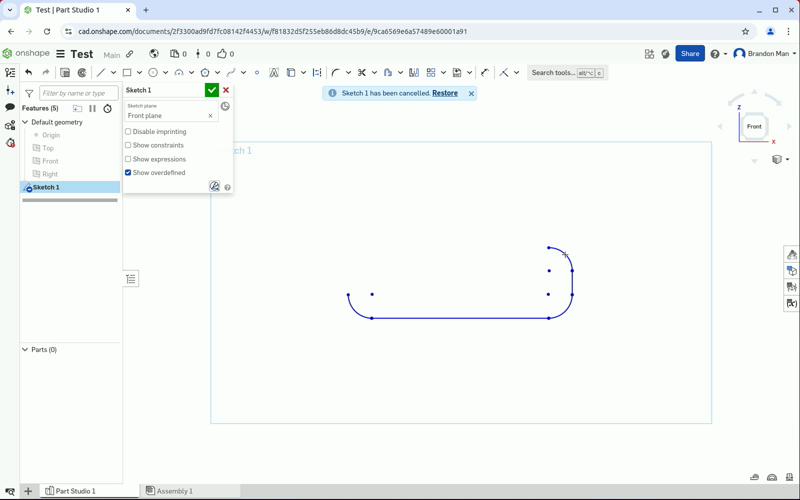
mouse_move(548, 247)
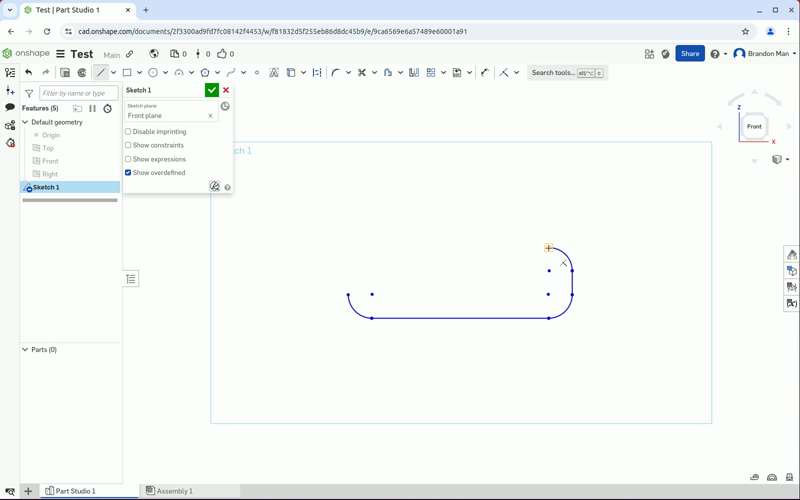
click(548, 247)
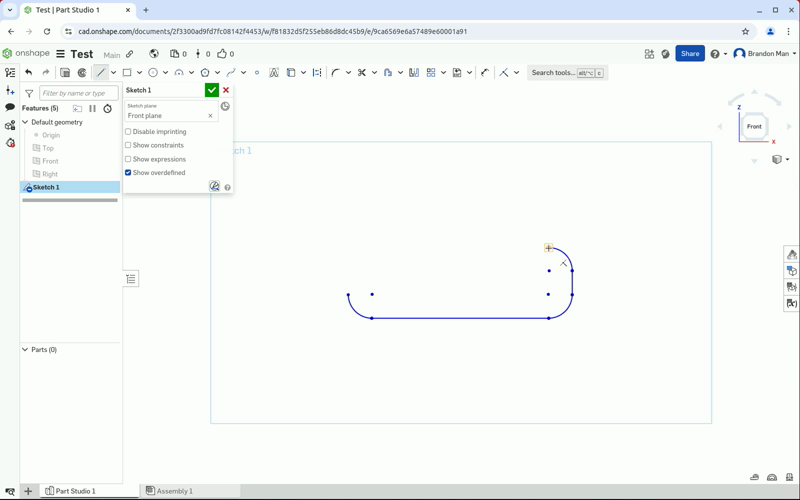
key_down(shift)
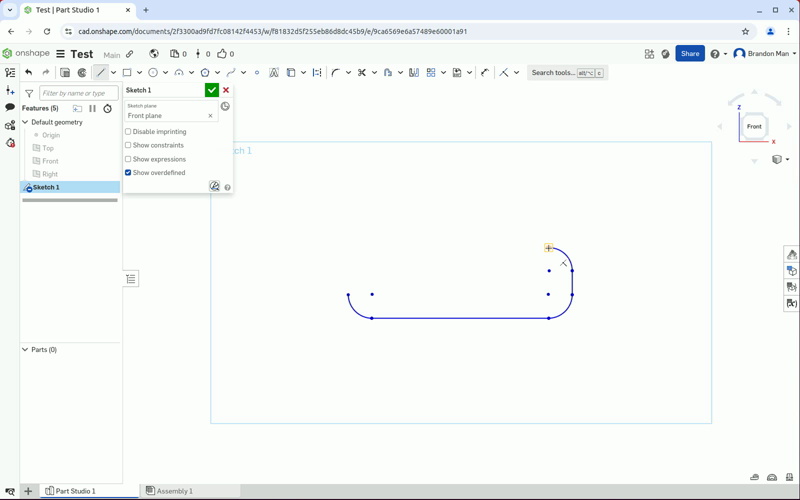
mouse_move(371, 247)
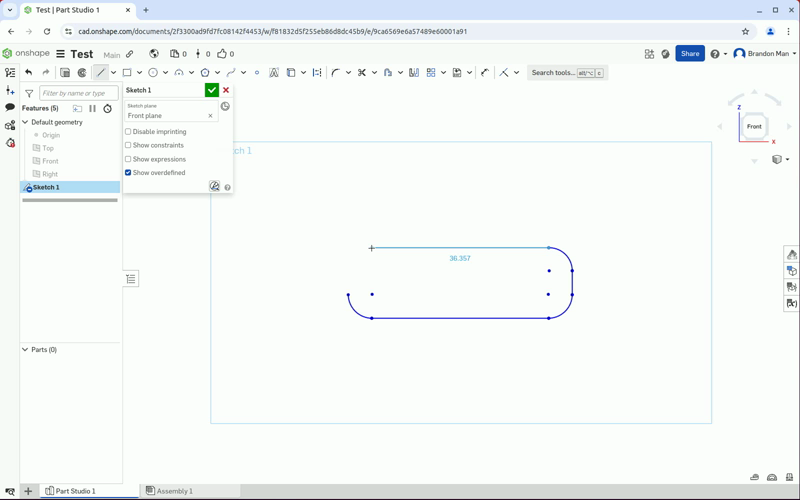
click(371, 247)
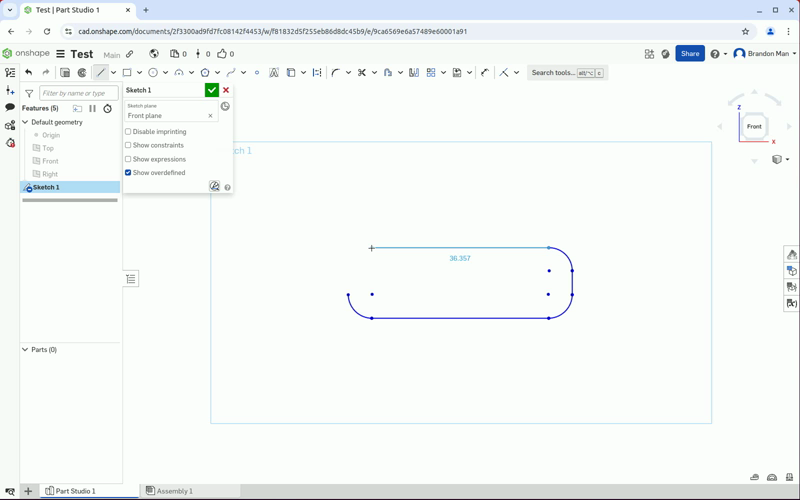
key_up(shift)
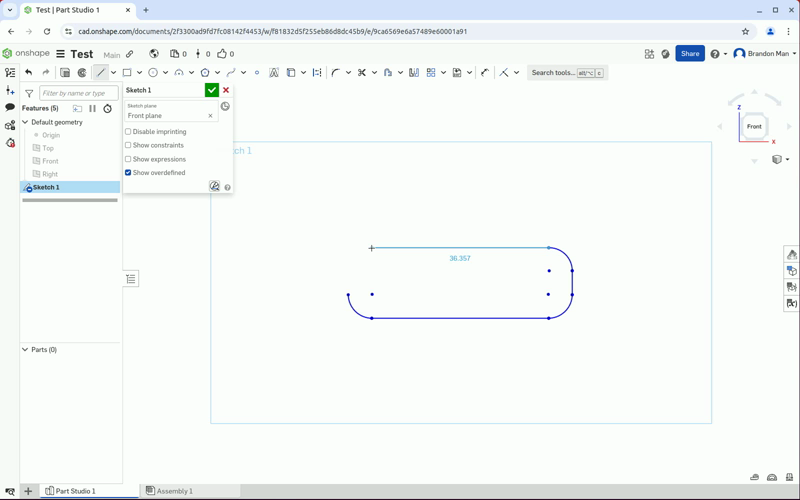
key(esc)
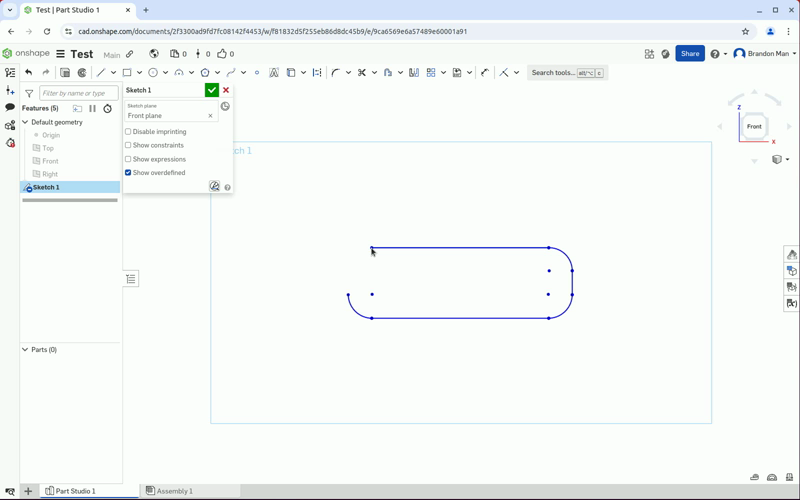
key(a)
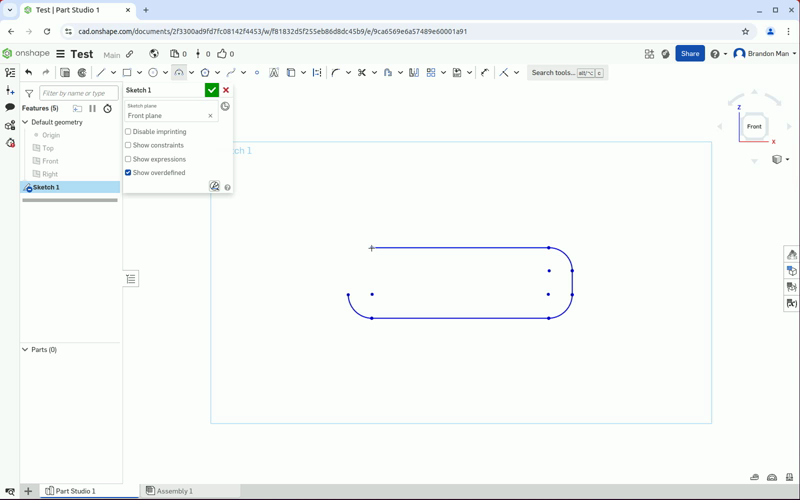
mouse_move(371, 247)
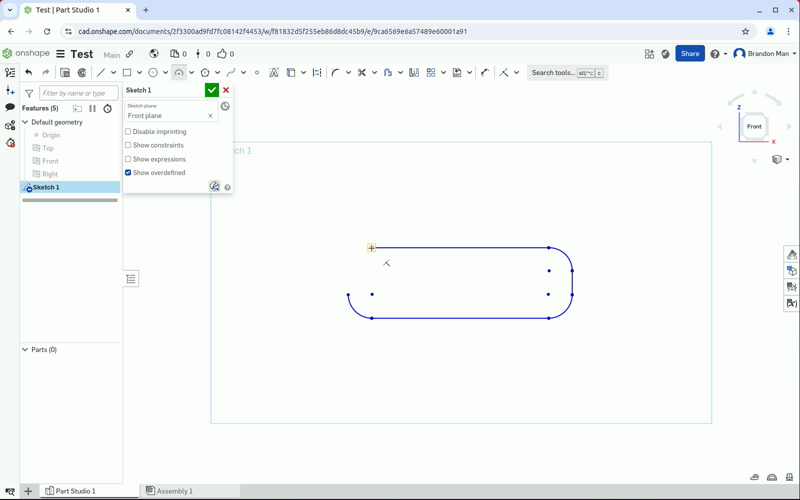
click(371, 247)
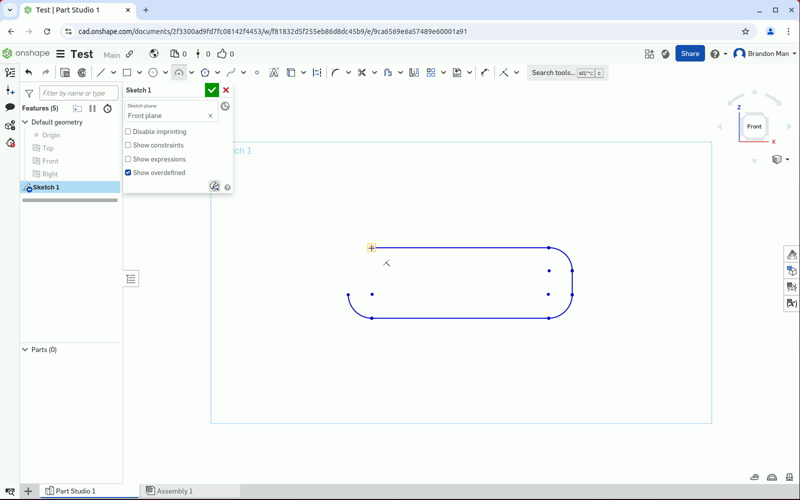
key_down(shift)
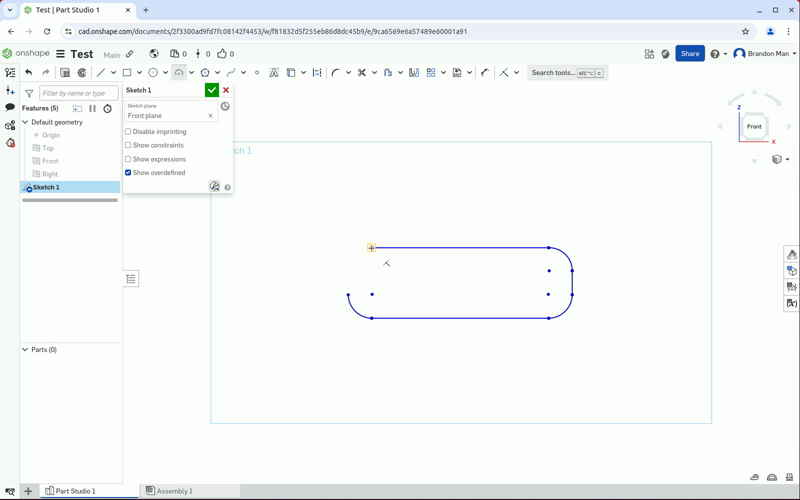
mouse_move(348, 270)
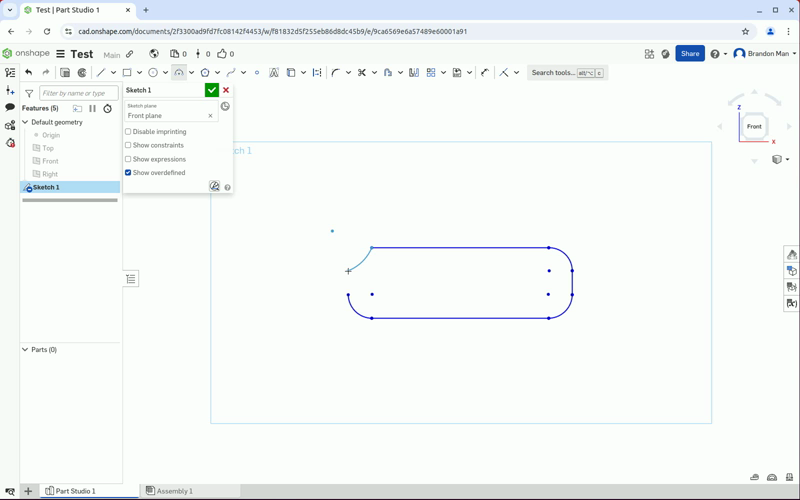
click(348, 270)
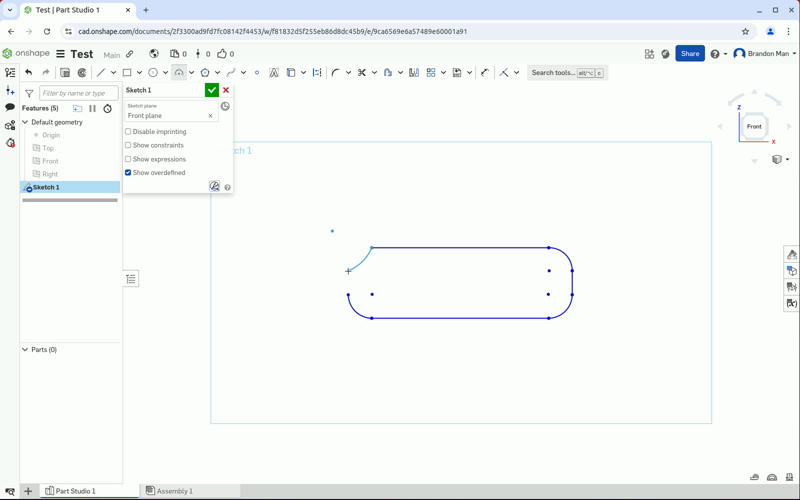
mouse_move(355, 254)
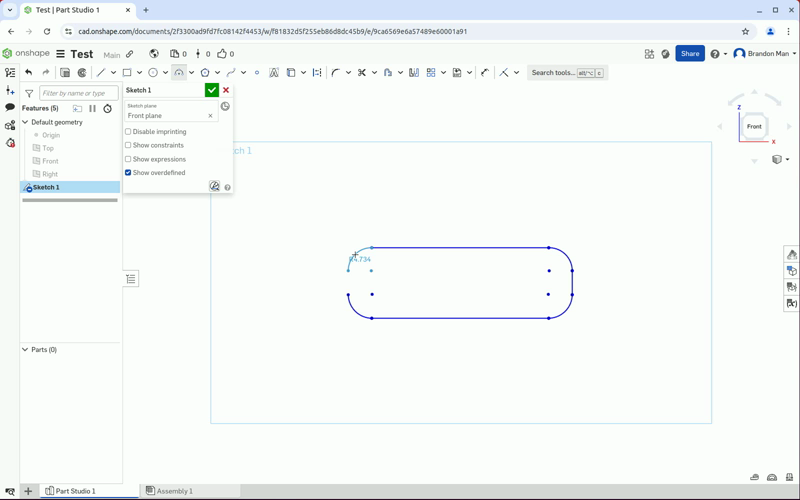
click(355, 254)
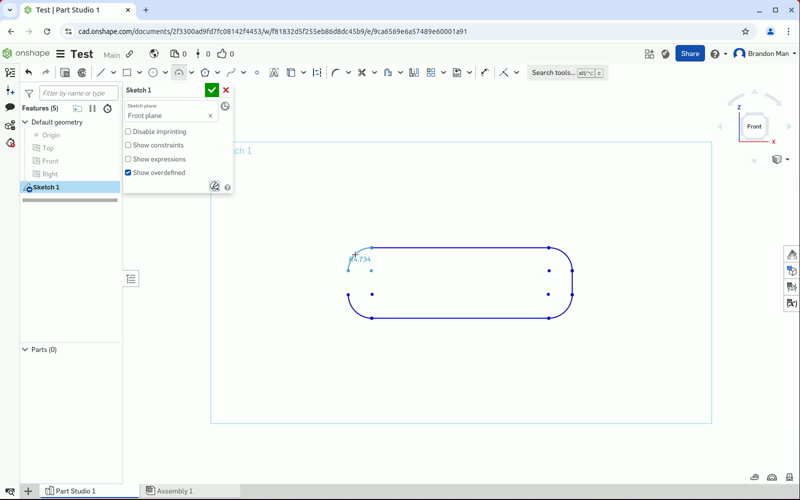
key_up(shift)
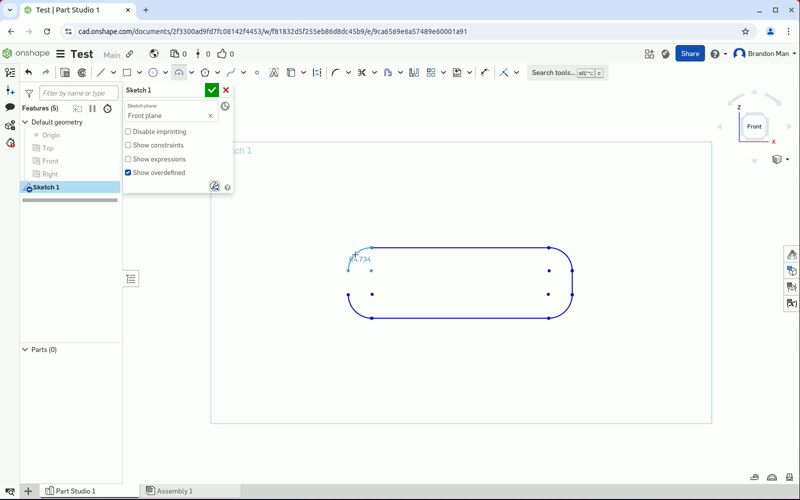
key(esc)
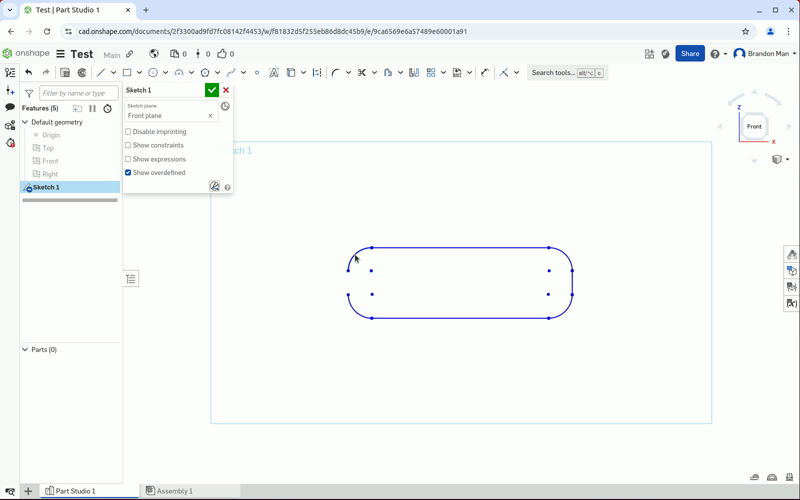
key(l)
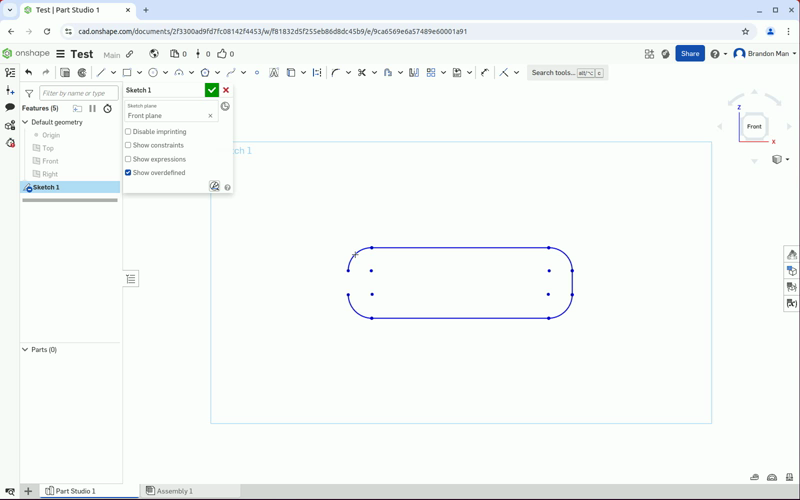
mouse_move(348, 270)
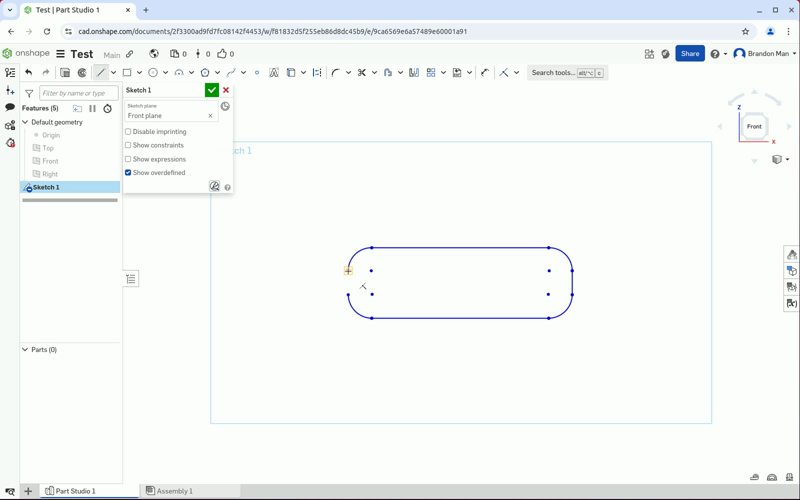
click(348, 270)
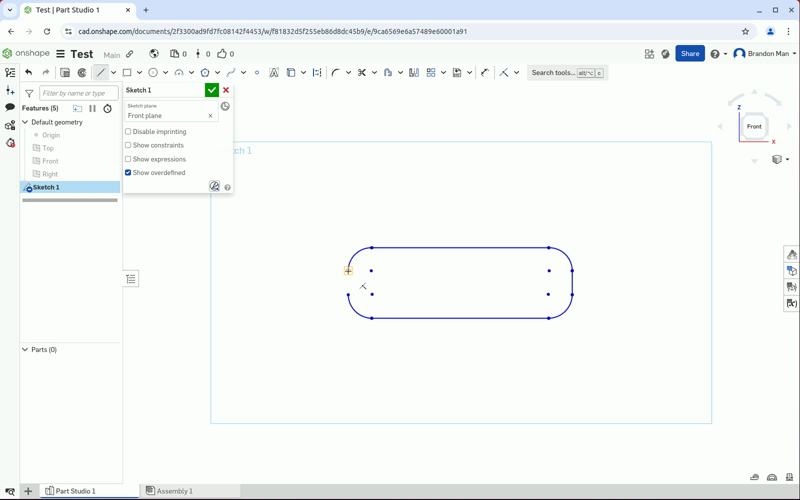
mouse_move(378, 270)
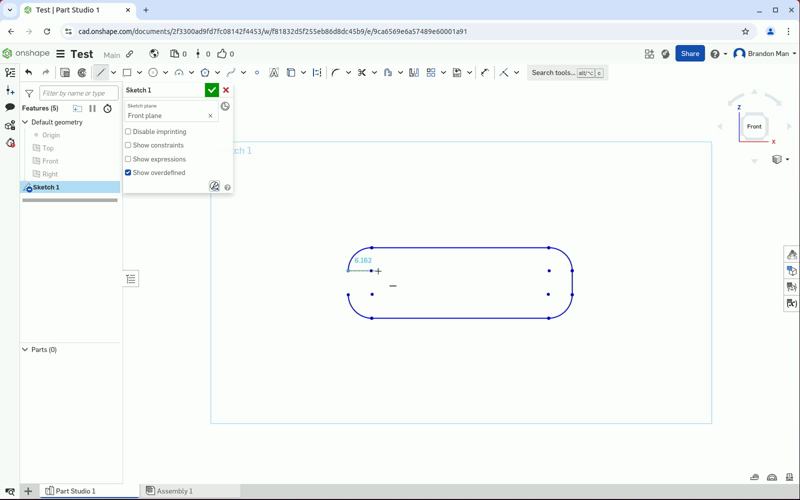
key_down(shift)
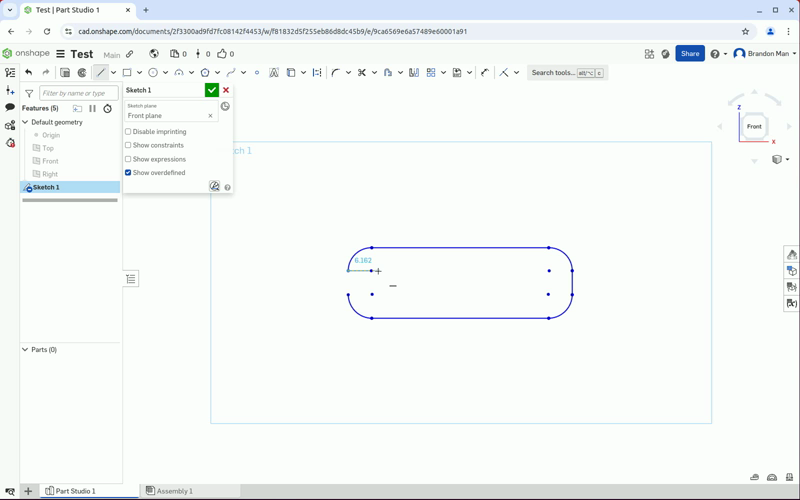
mouse_move(348, 294)
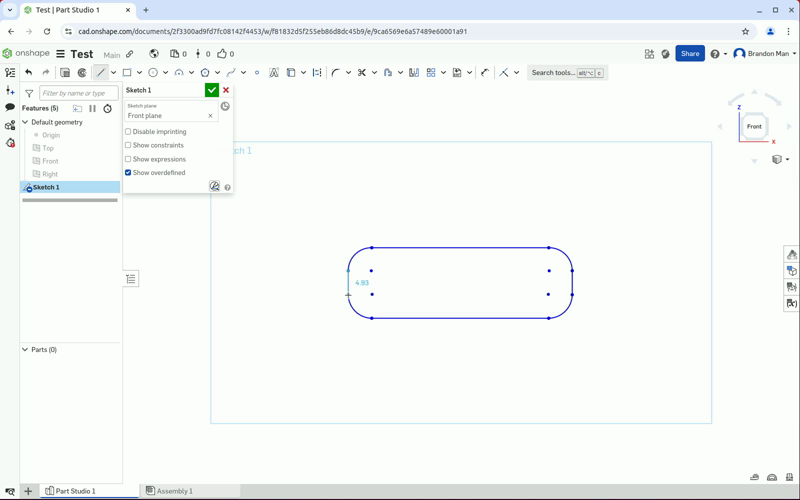
key_up(shift)
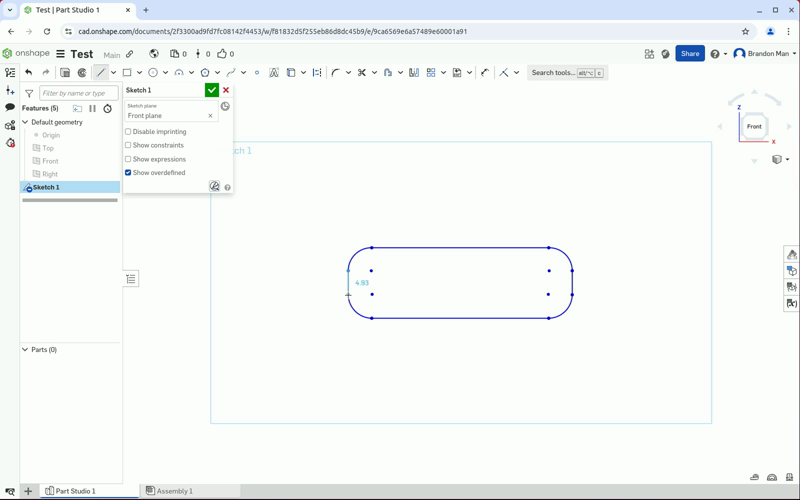
click(348, 294)
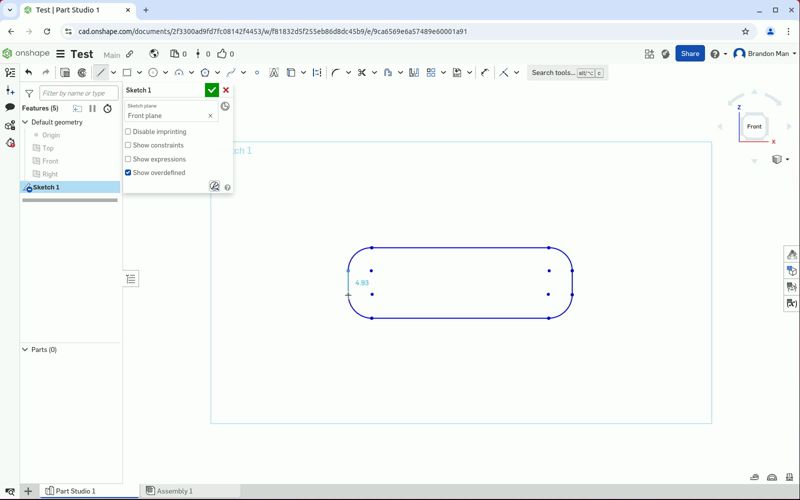
key(esc)
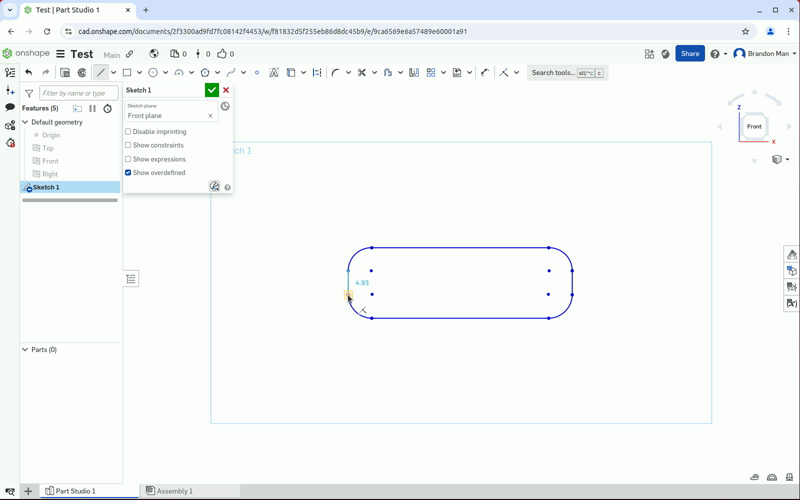
key(c)
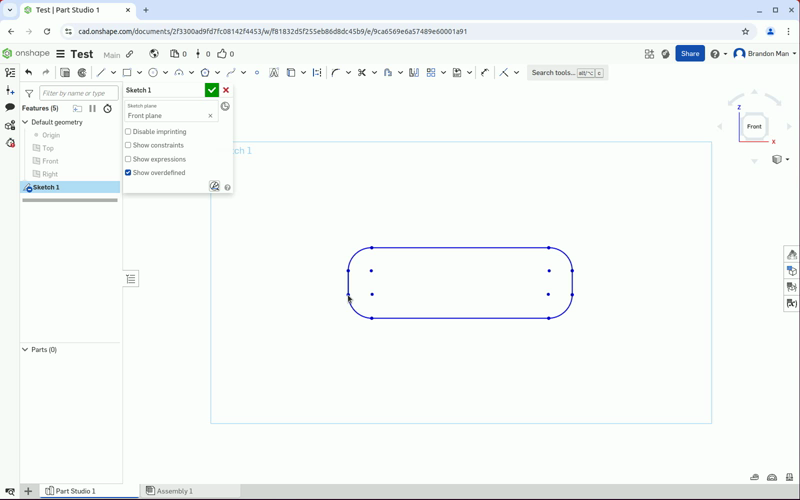
key_down(shift)
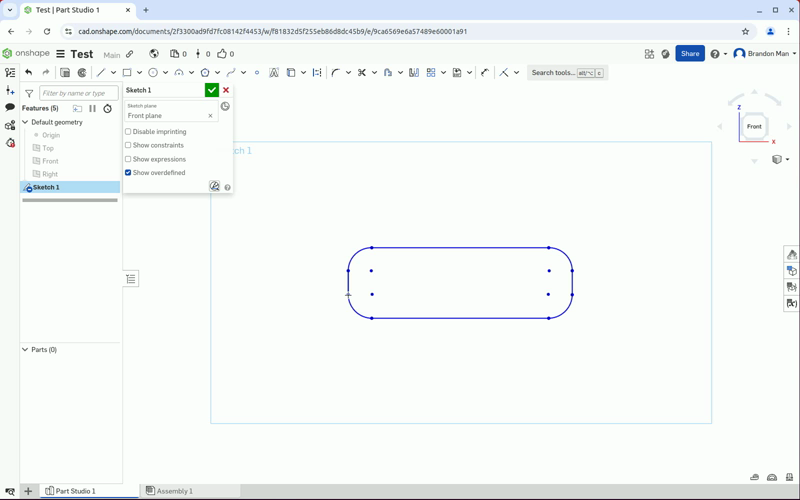
mouse_move(359, 282)
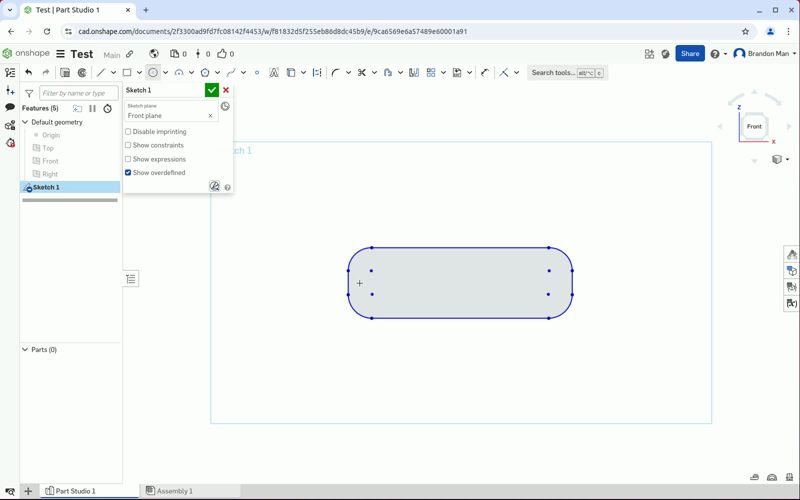
click(359, 282)
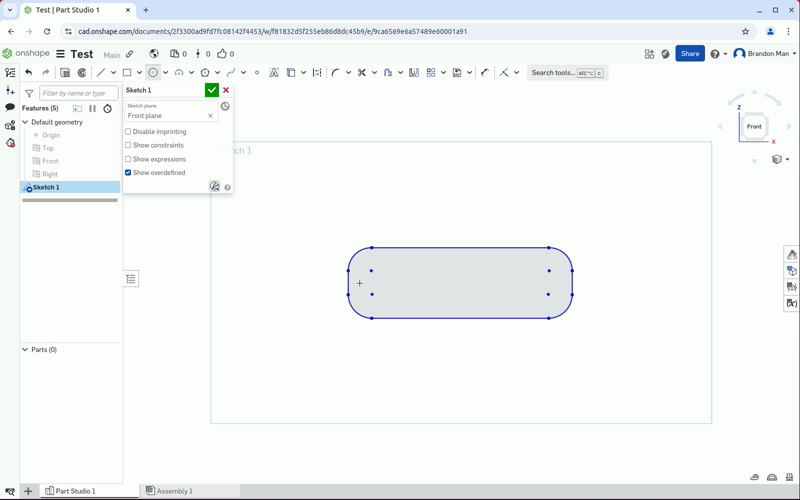
key_up(shift)
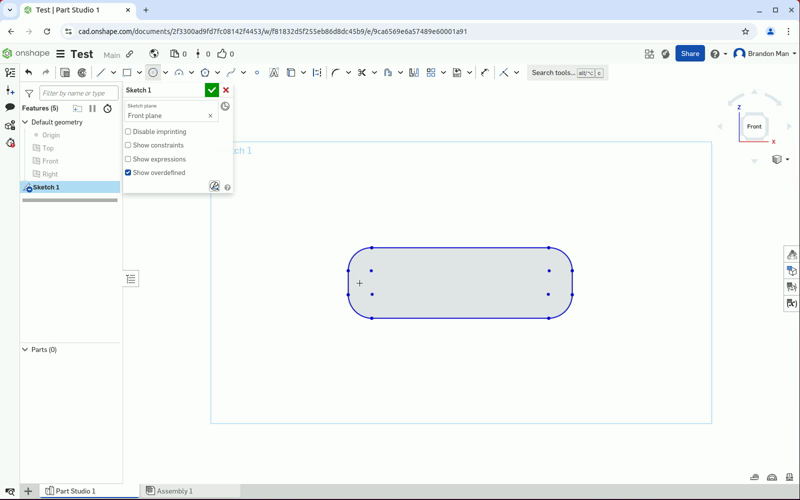
mouse_move(364, 282)
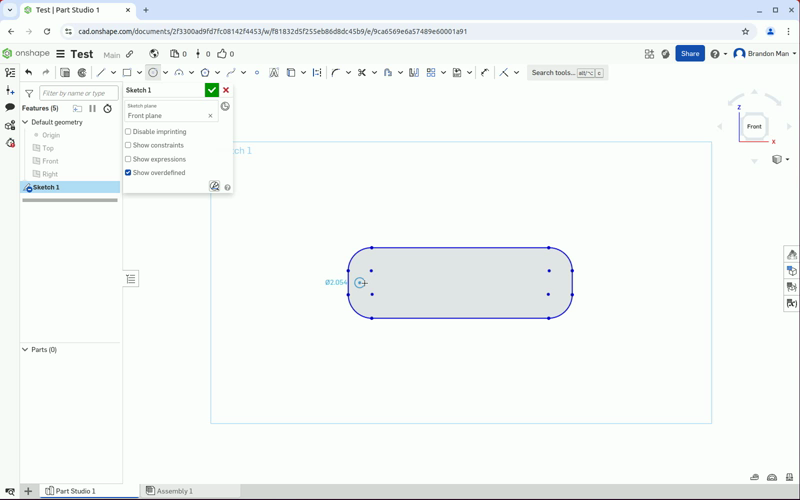
click(364, 282)
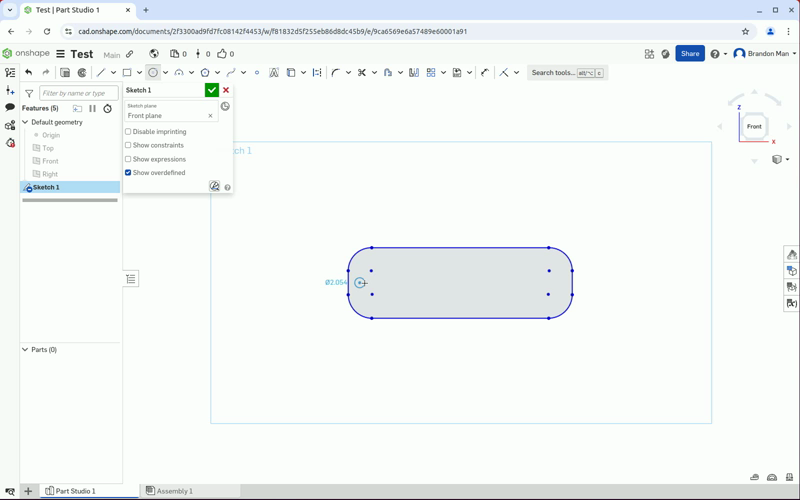
key(esc)
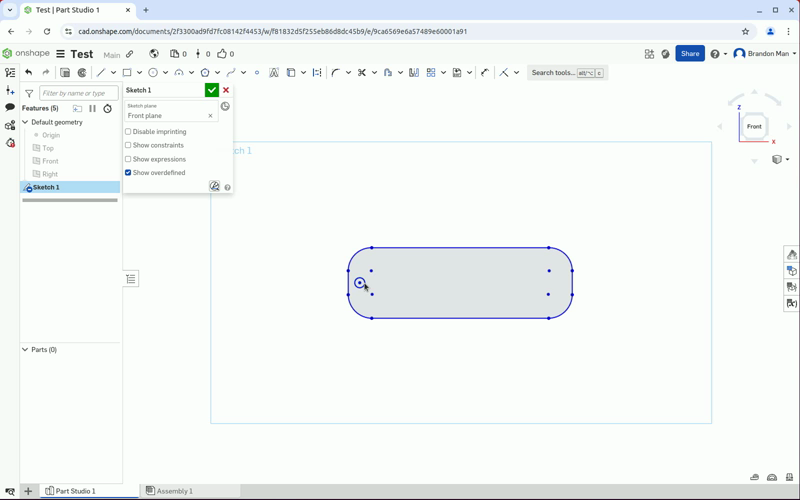
key(a)
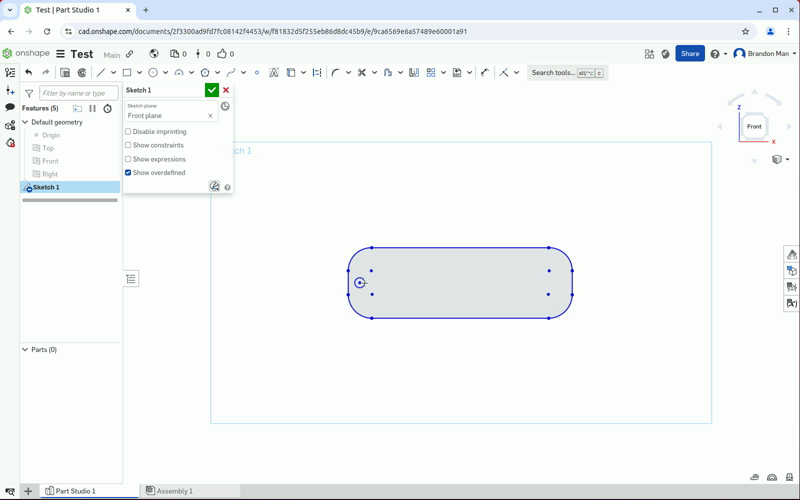
key_down(shift)
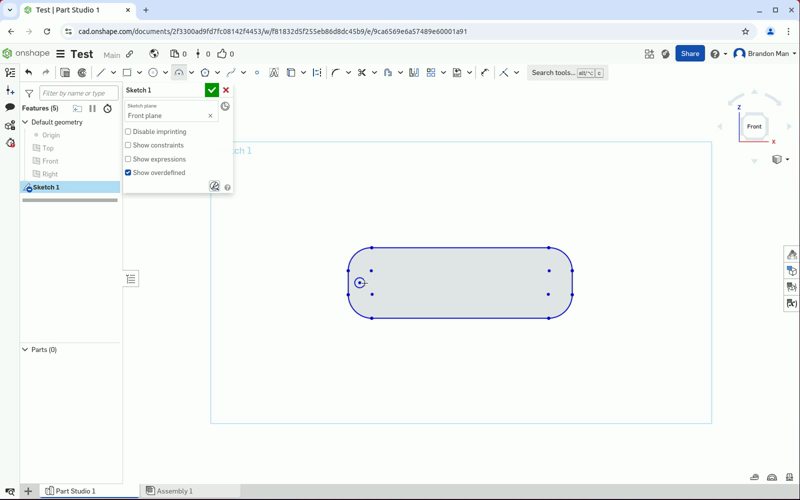
mouse_move(371, 285)
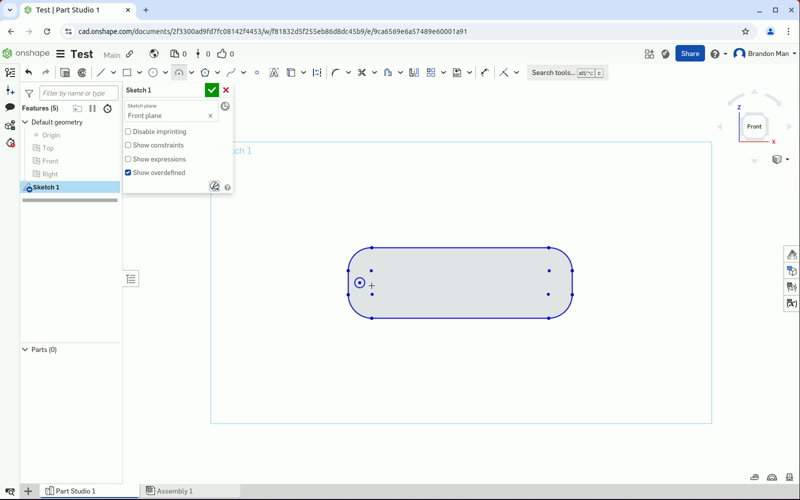
click(371, 285)
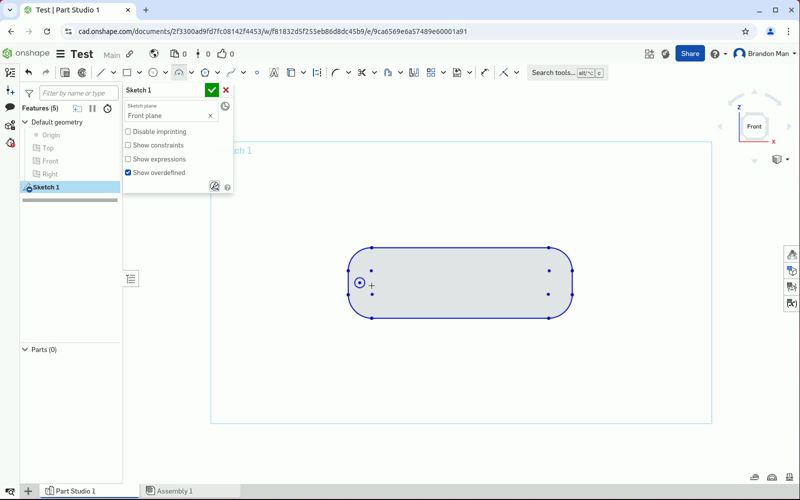
key_up(shift)
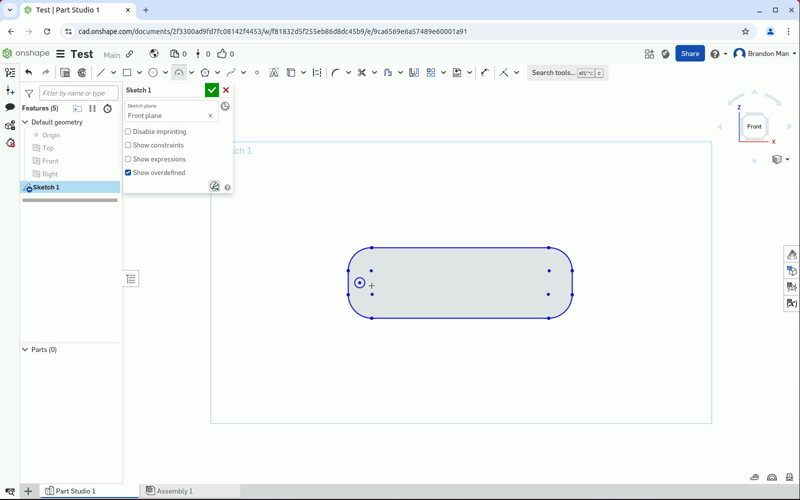
key_down(shift)
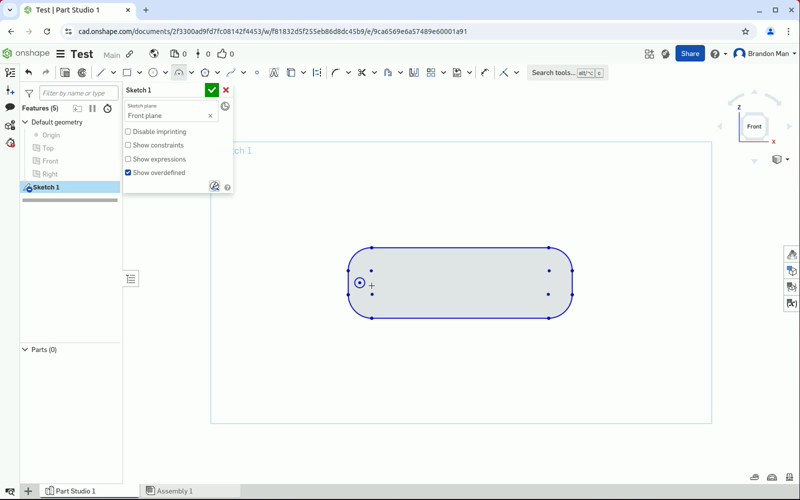
mouse_move(381, 294)
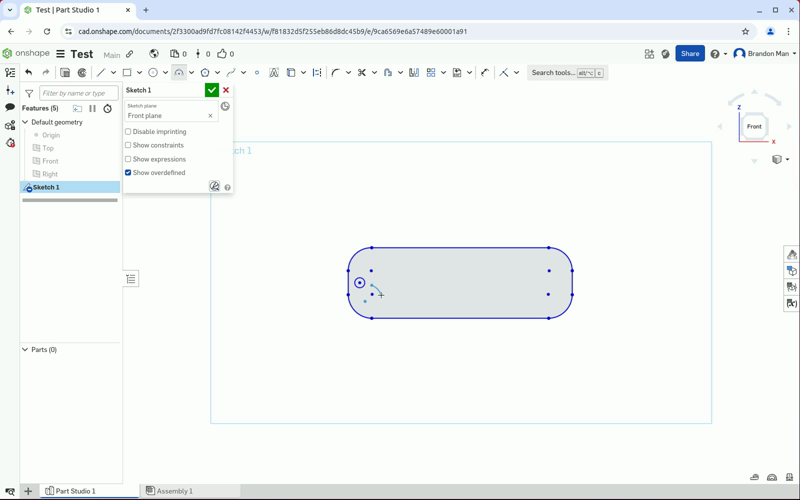
click(381, 294)
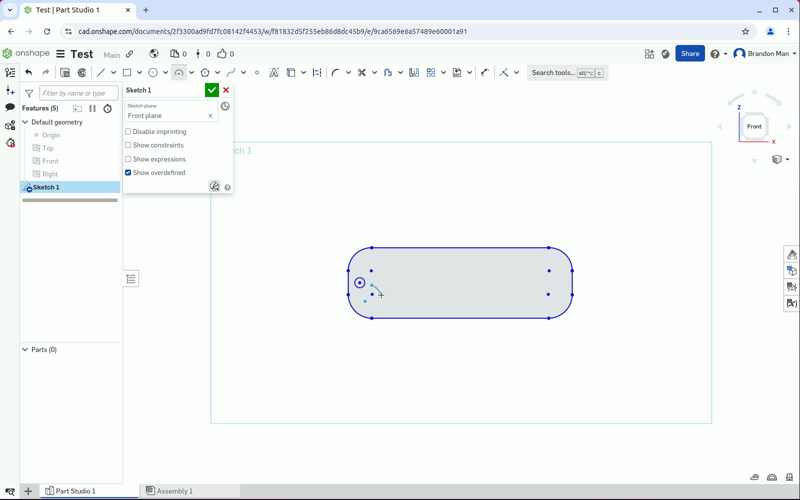
mouse_move(374, 291)
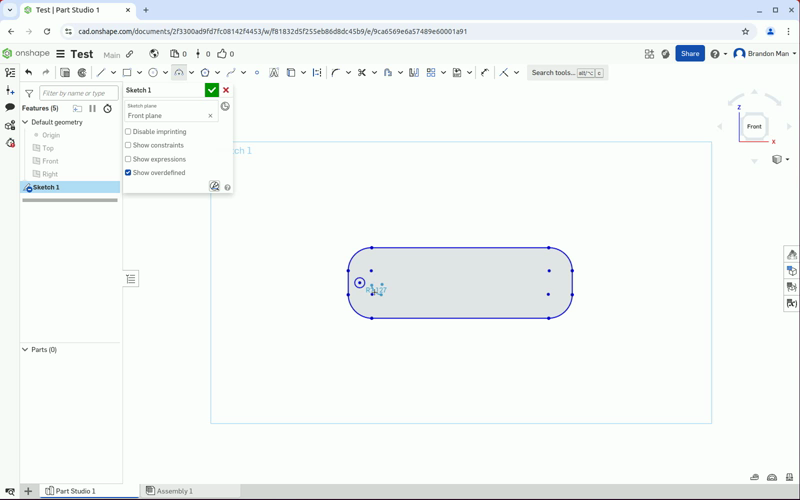
scroll(6)
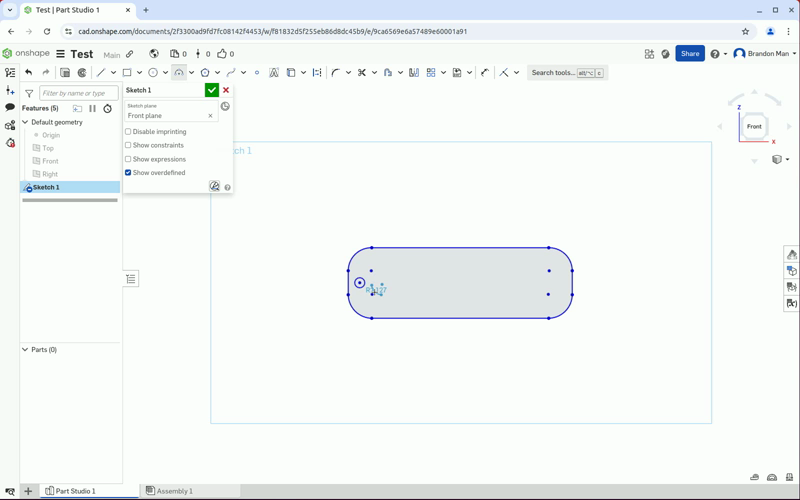
scroll(6)
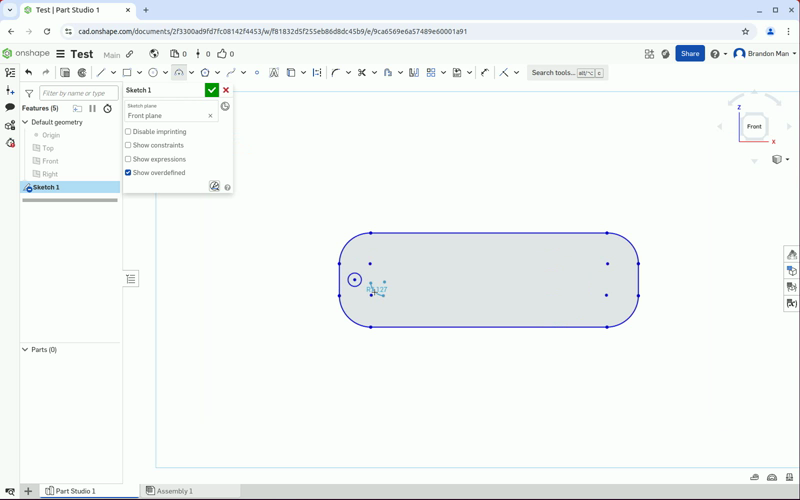
scroll(6)
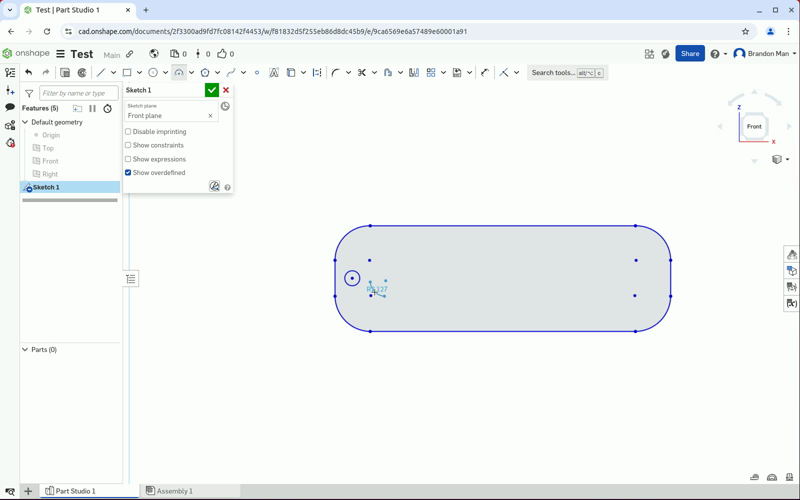
scroll(6)
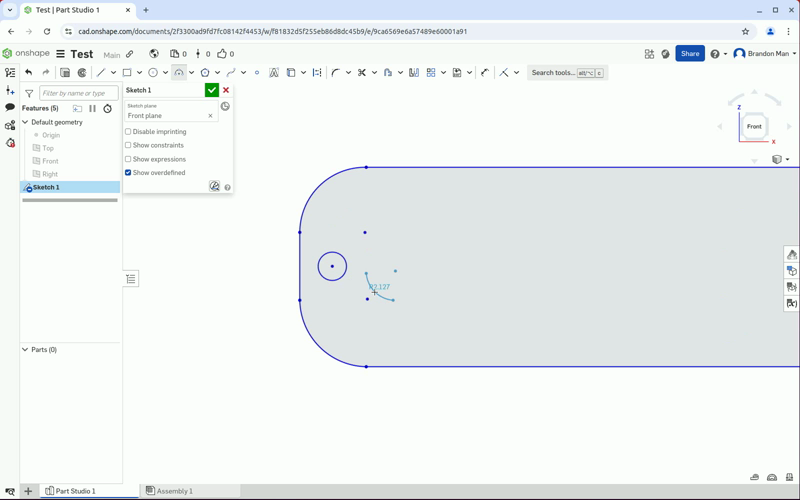
scroll(6)
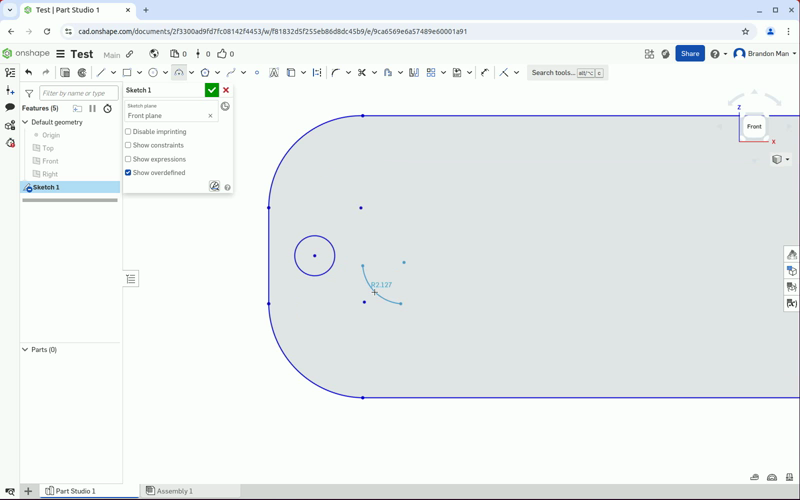
scroll(6)
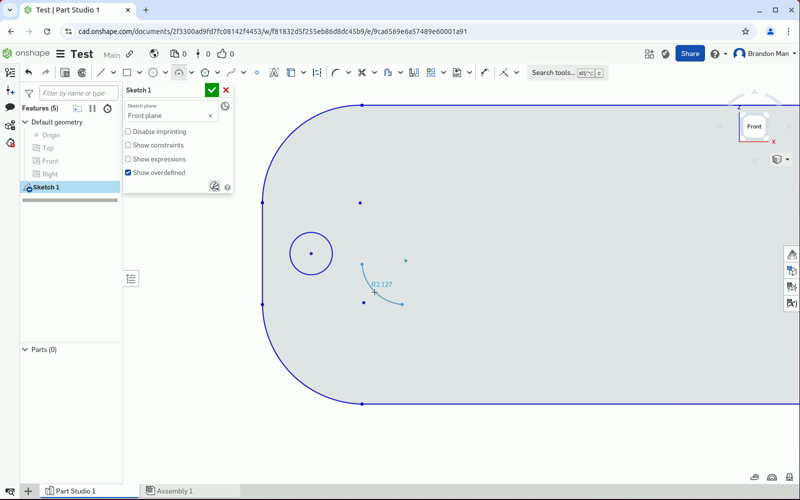
scroll(6)
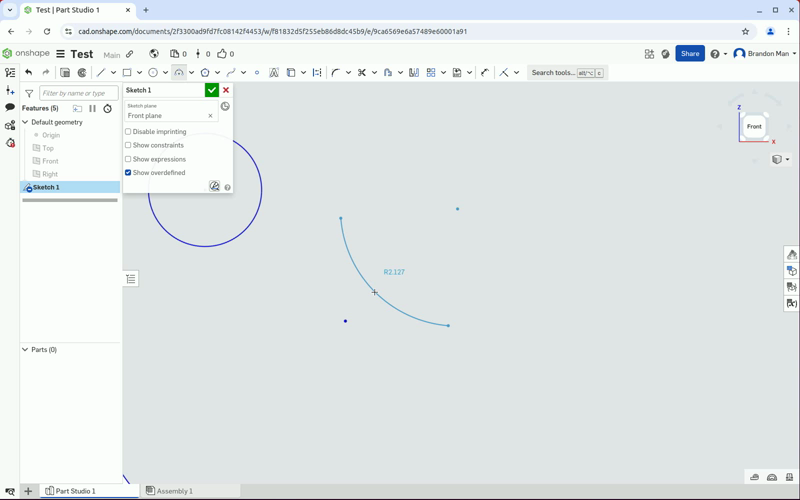
click(374, 291)
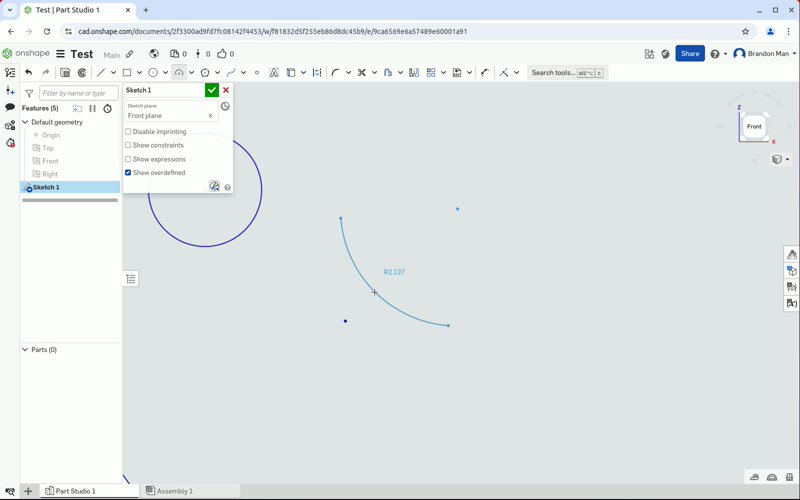
scroll(-6)
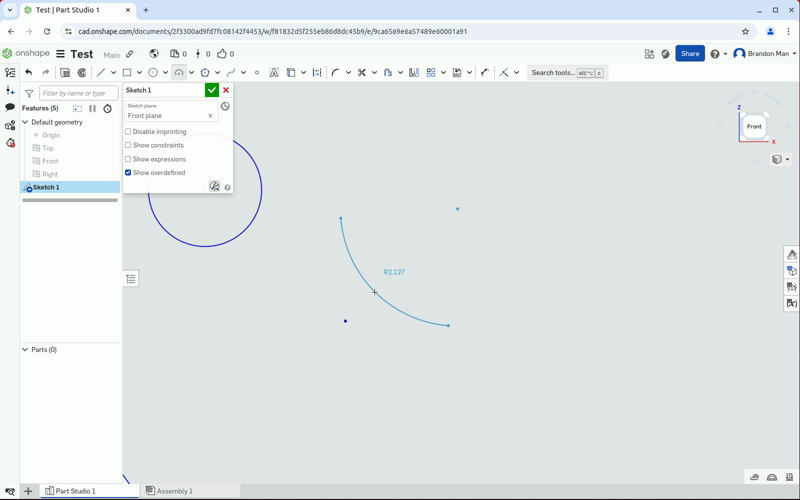
scroll(-6)
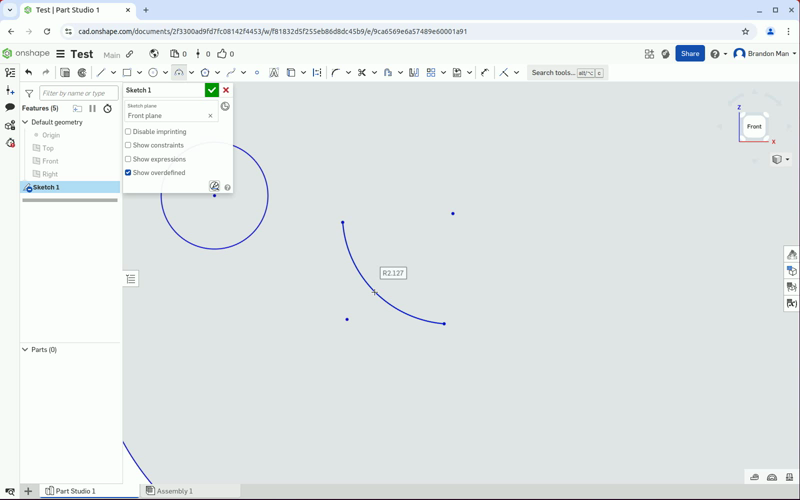
scroll(-6)
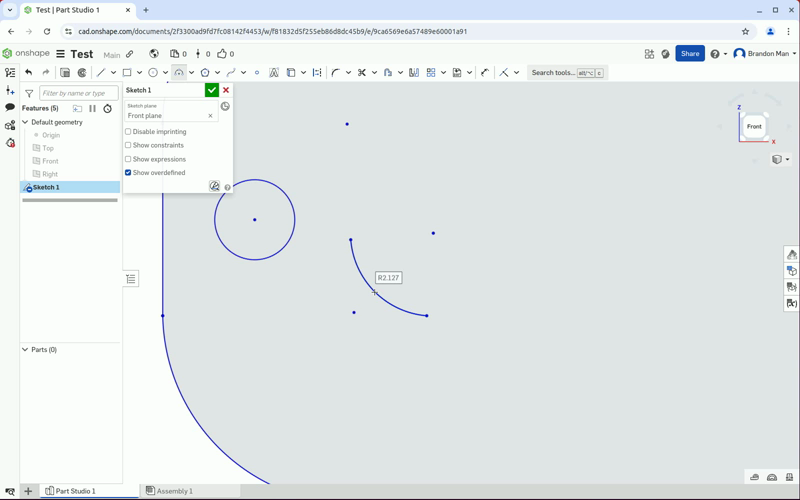
scroll(-6)
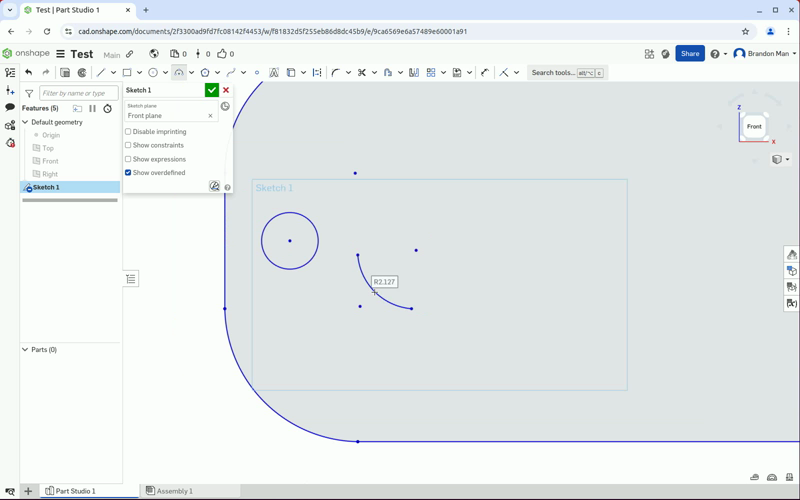
scroll(-6)
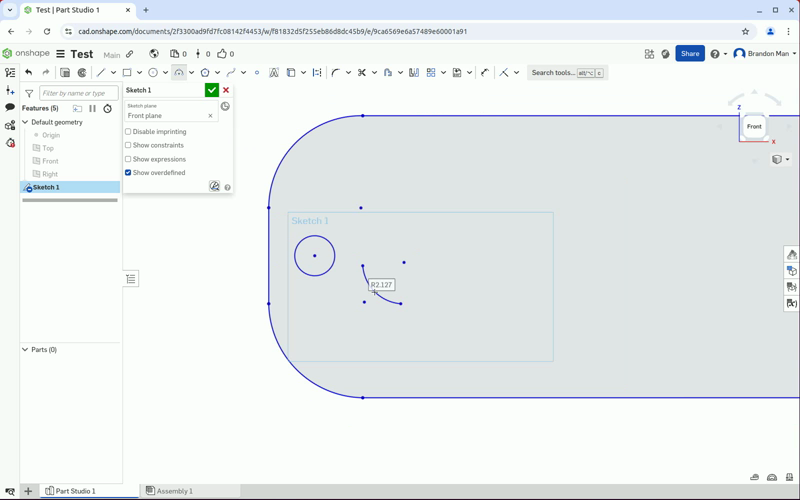
scroll(-6)
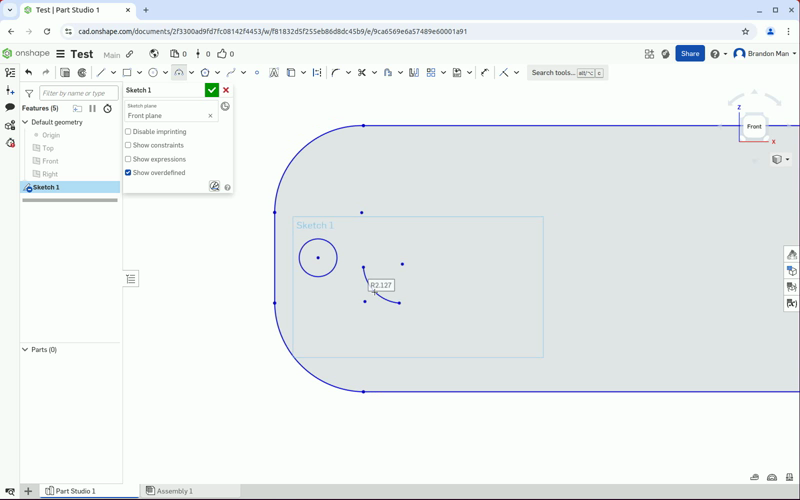
scroll(-6)
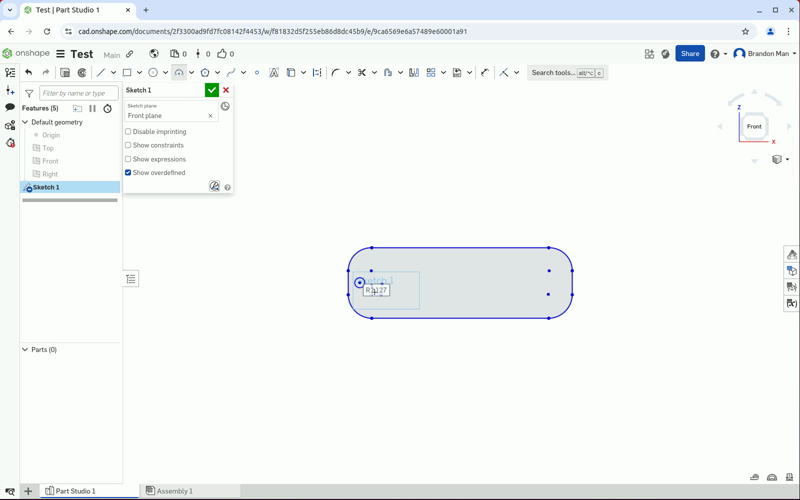
key_up(shift)
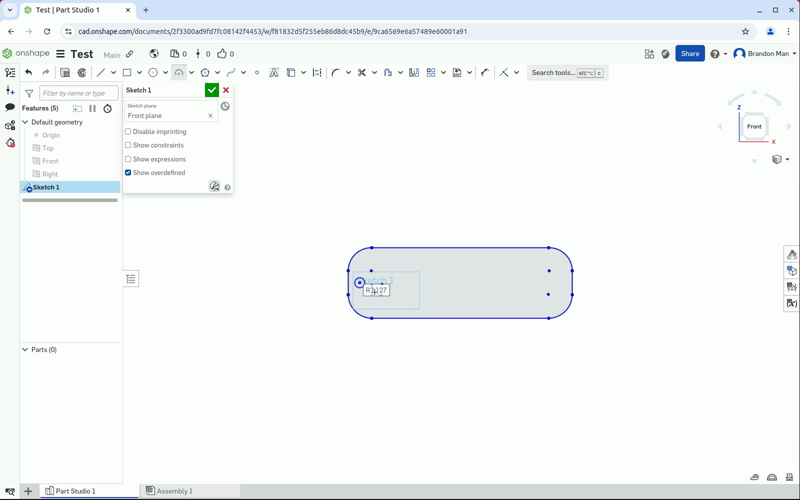
key(esc)
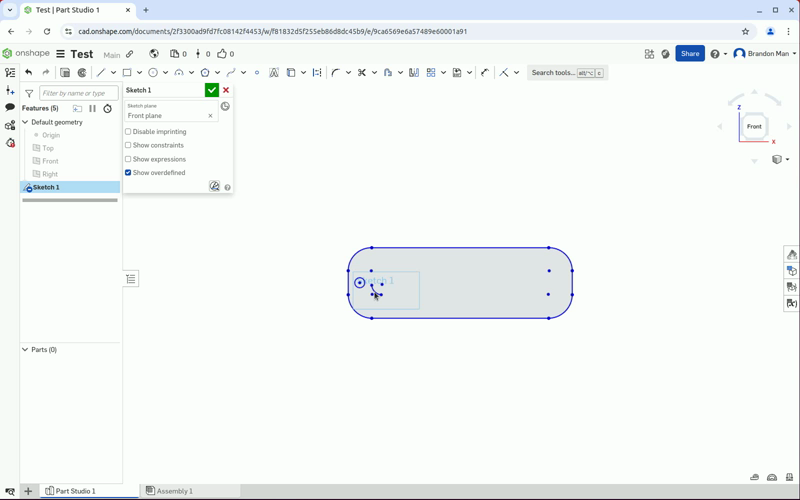
key(l)
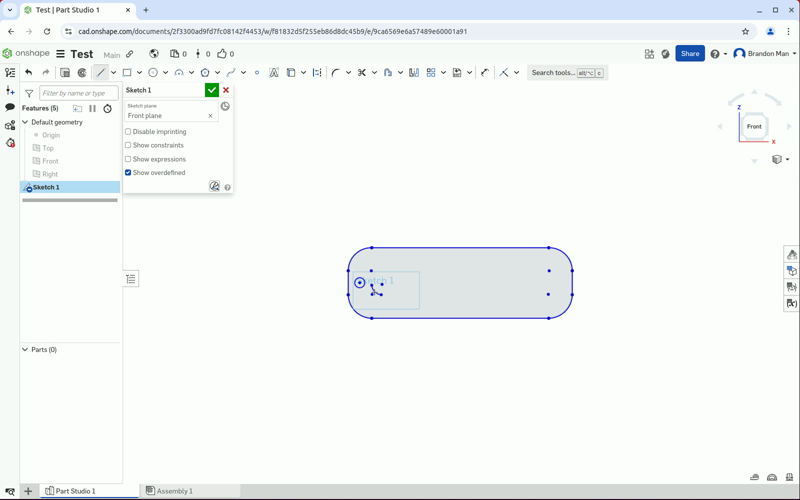
mouse_move(381, 294)
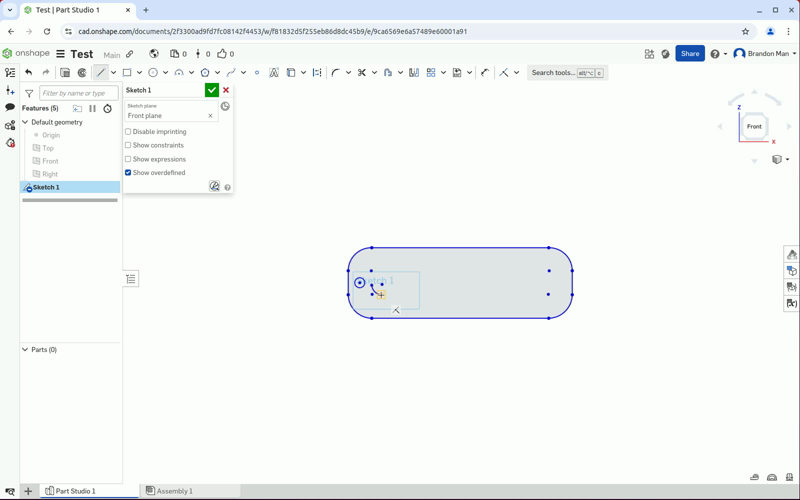
click(381, 294)
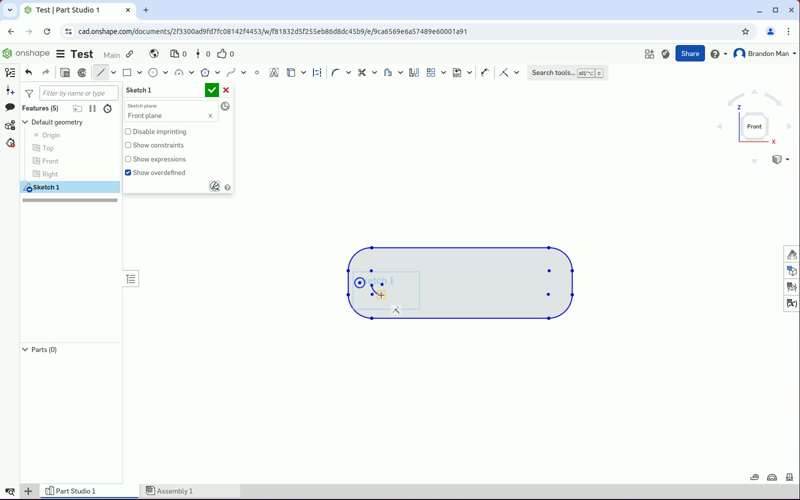
key_down(shift)
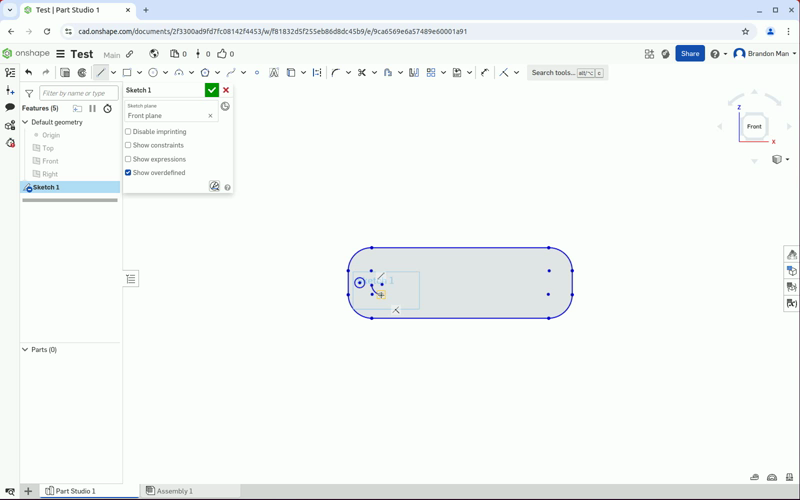
mouse_move(539, 294)
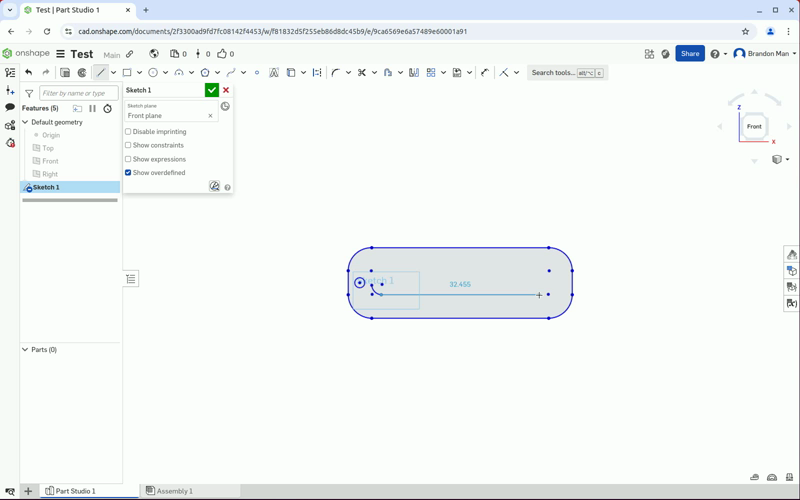
click(539, 294)
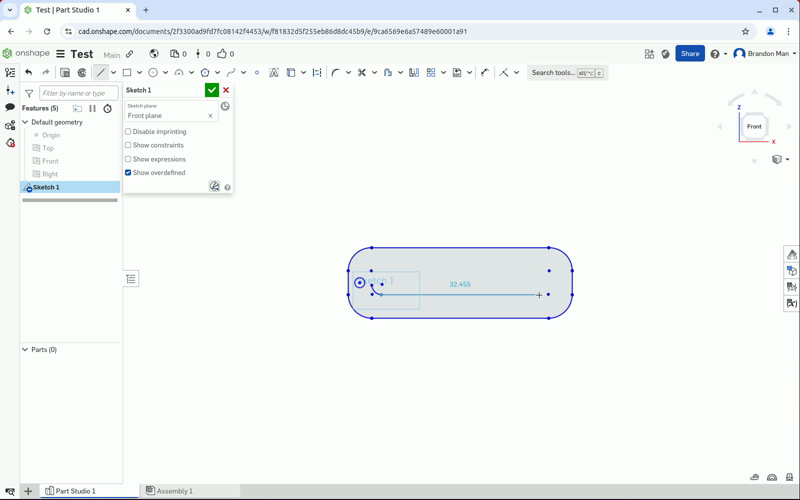
key_up(shift)
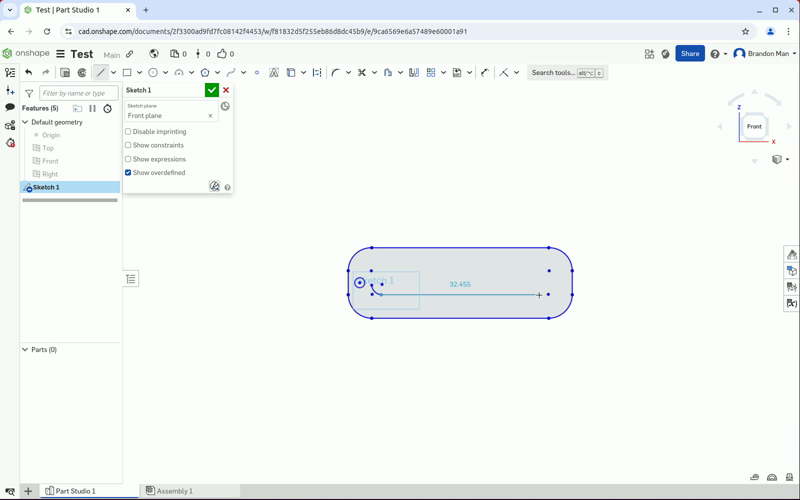
key(esc)
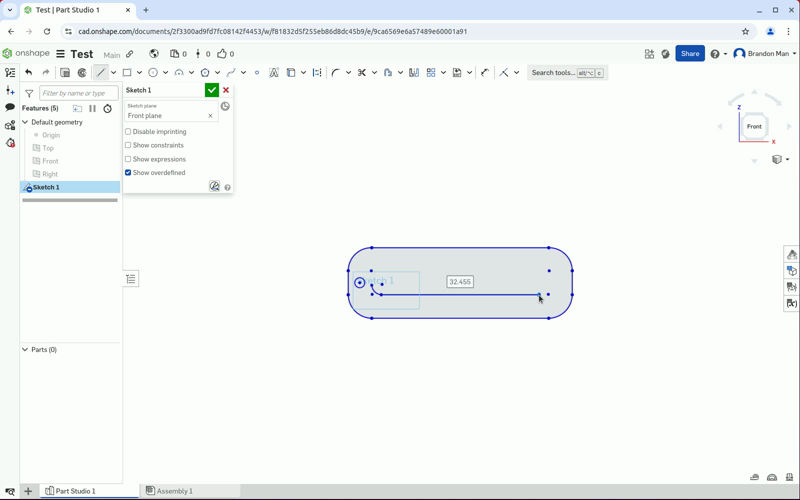
key(a)
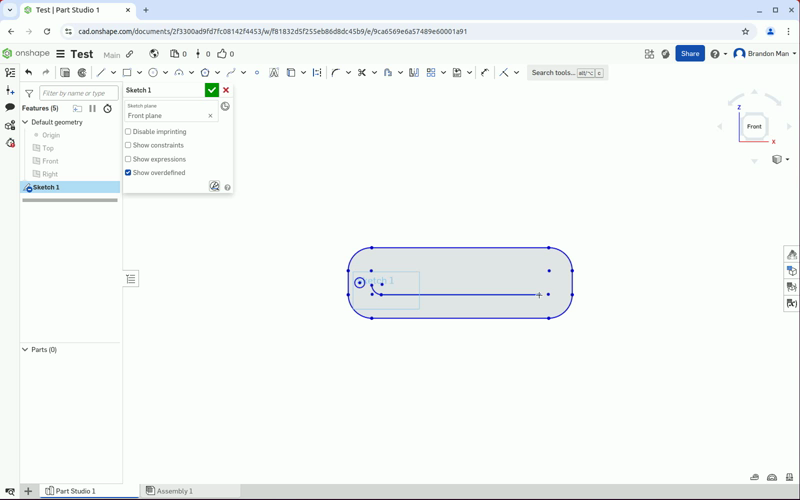
mouse_move(539, 294)
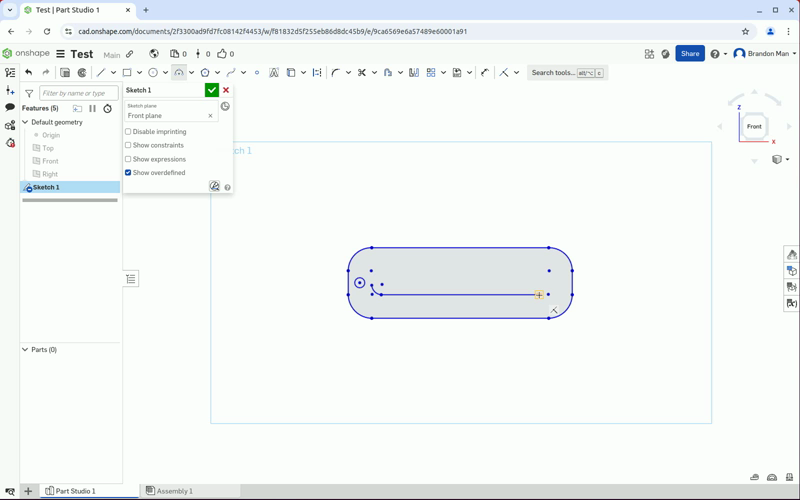
click(539, 294)
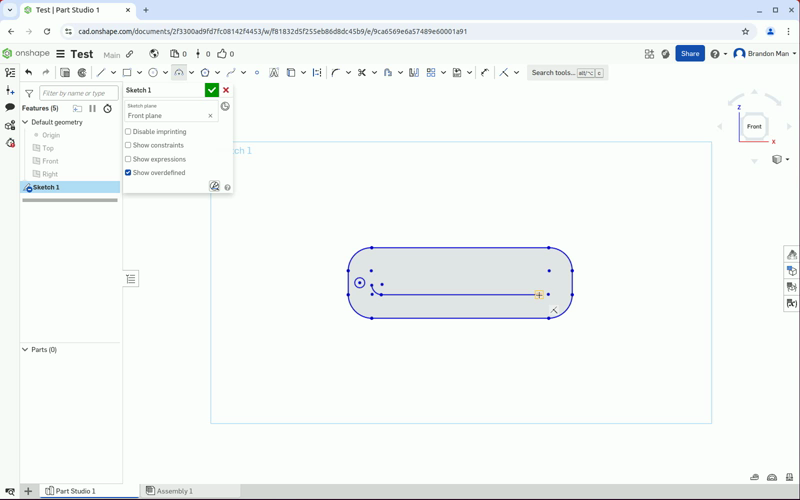
key_down(shift)
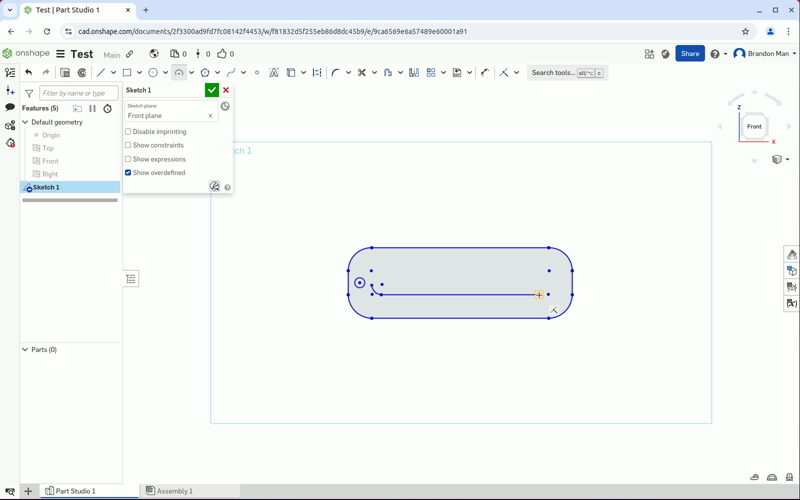
mouse_move(548, 285)
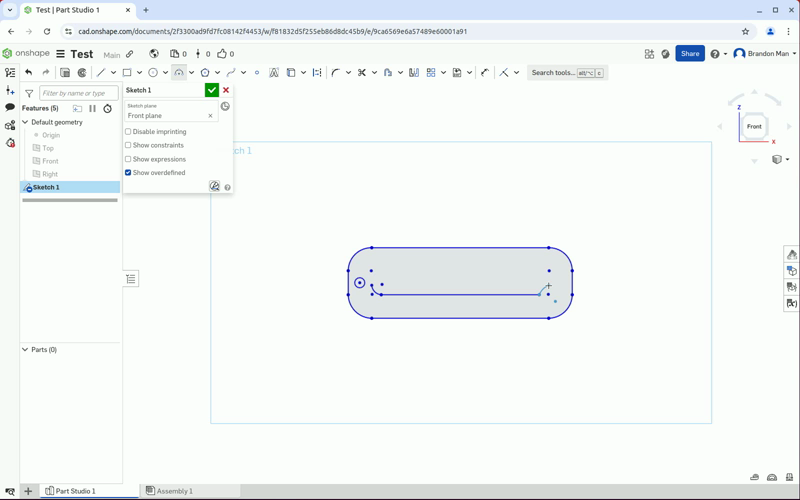
click(548, 285)
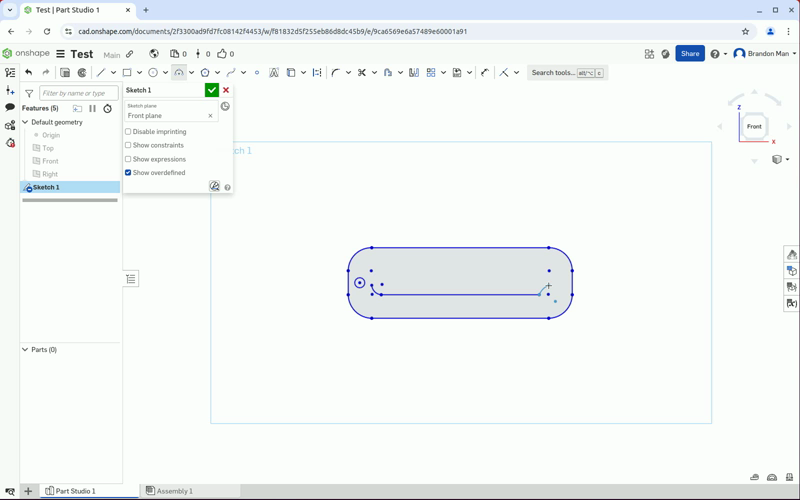
mouse_move(545, 291)
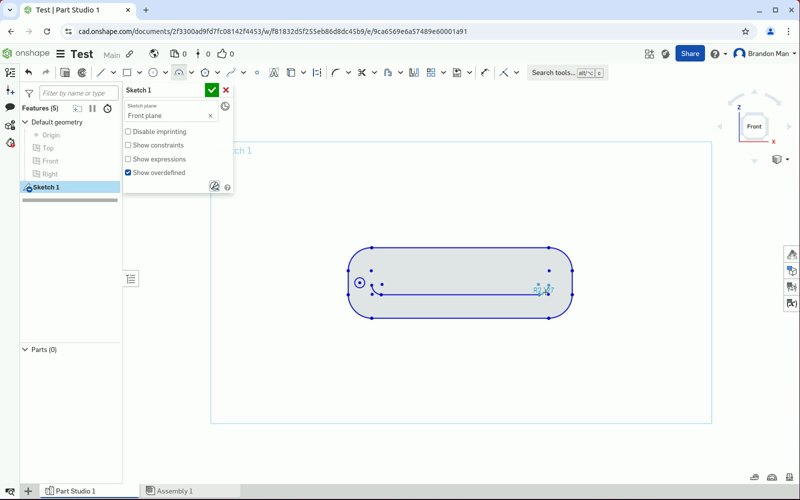
scroll(6)
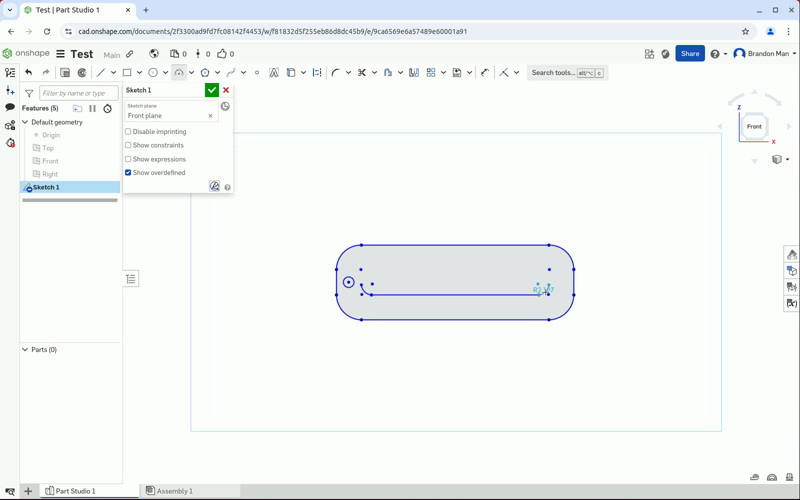
scroll(6)
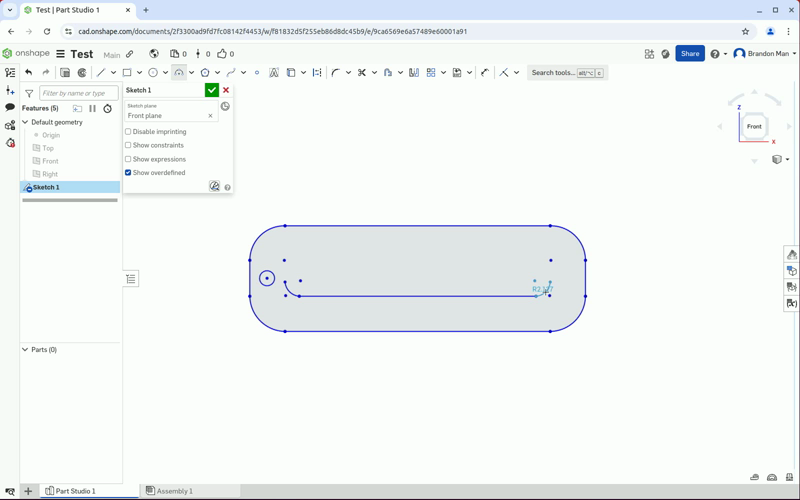
scroll(6)
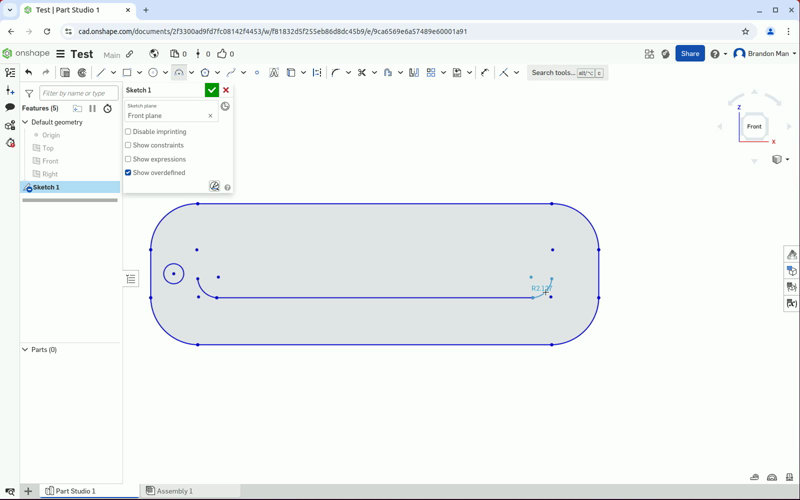
scroll(6)
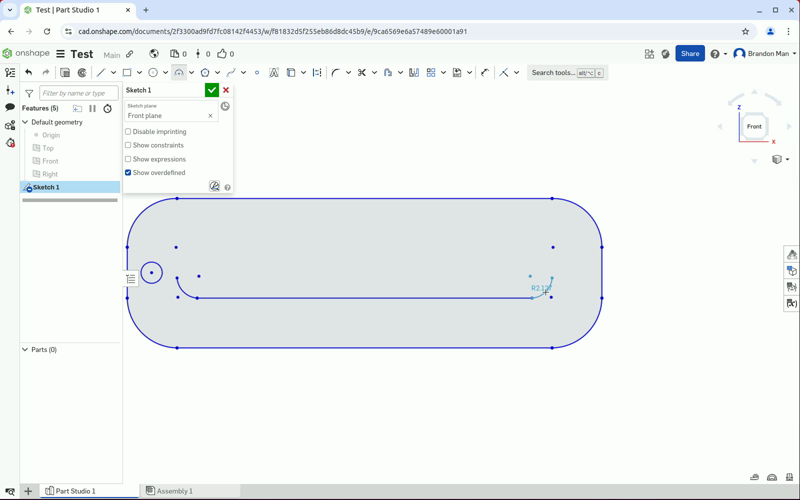
scroll(6)
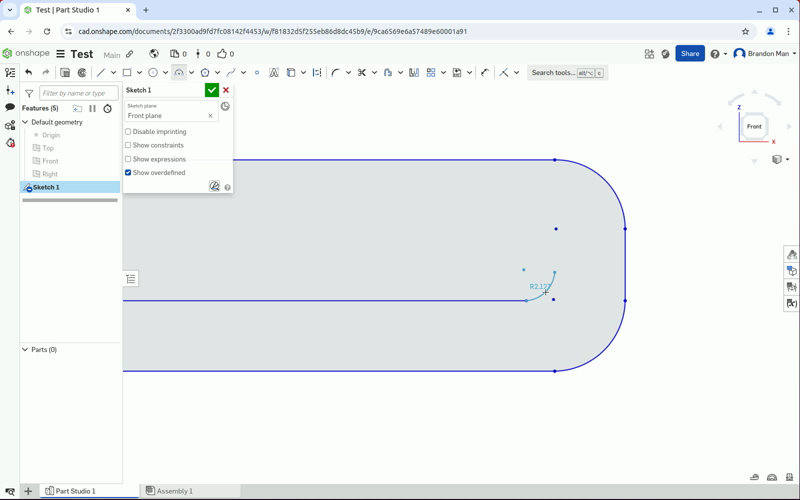
scroll(6)
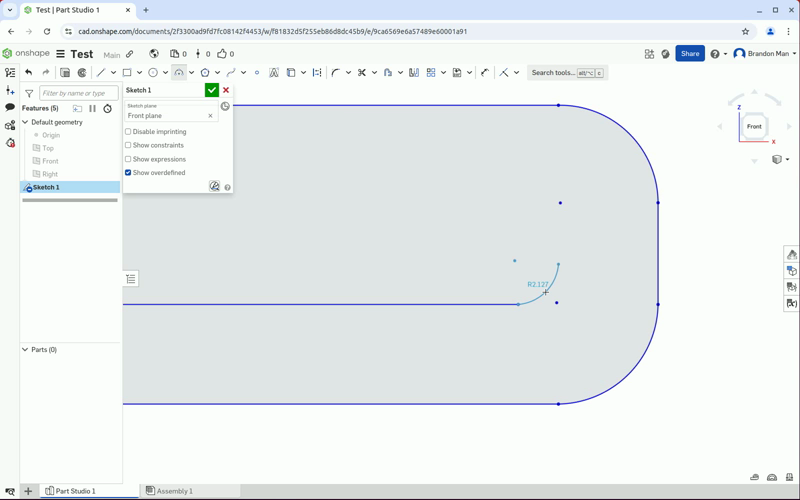
scroll(6)
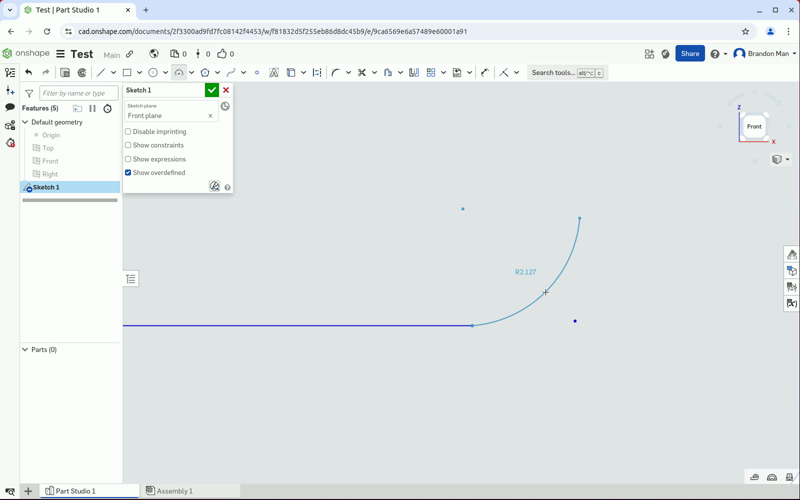
click(545, 291)
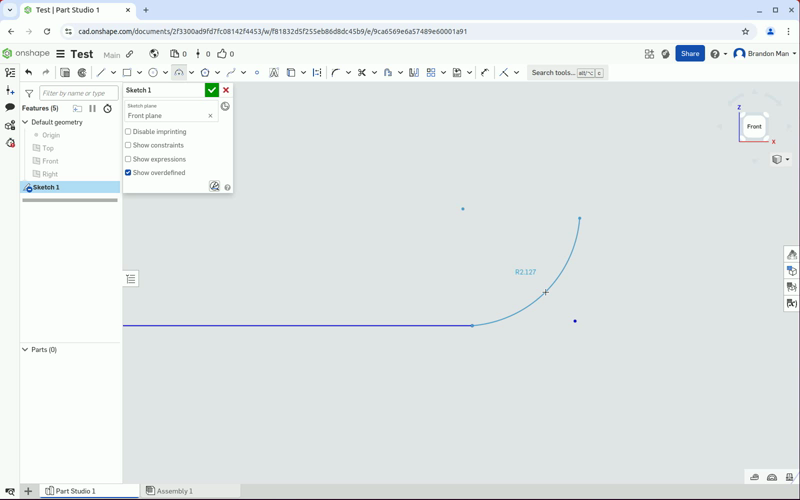
scroll(-6)
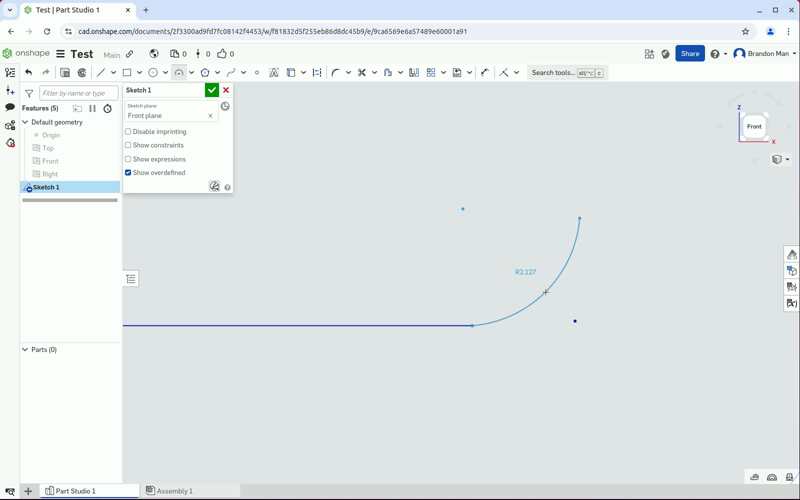
scroll(-6)
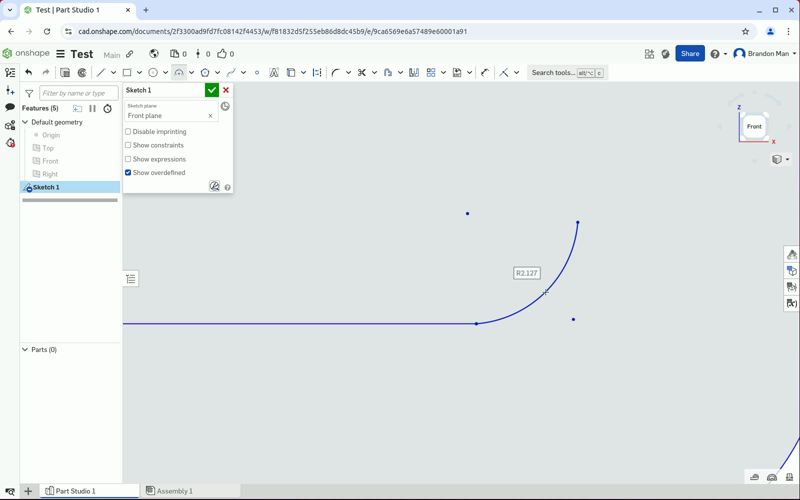
scroll(-6)
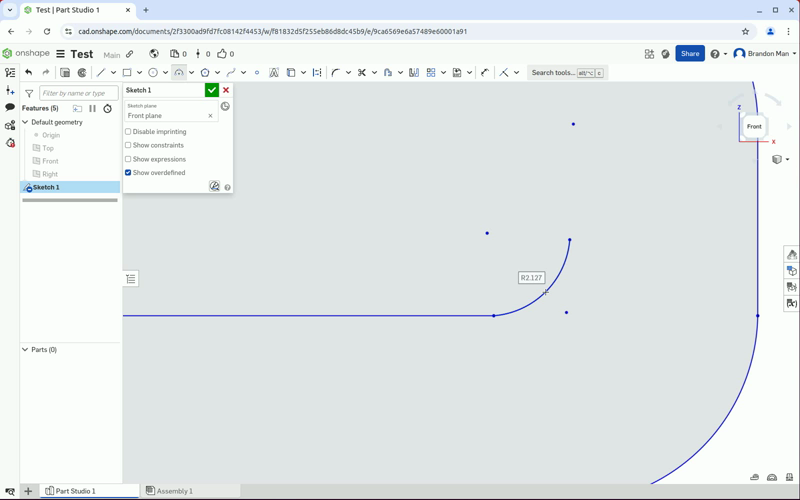
scroll(-6)
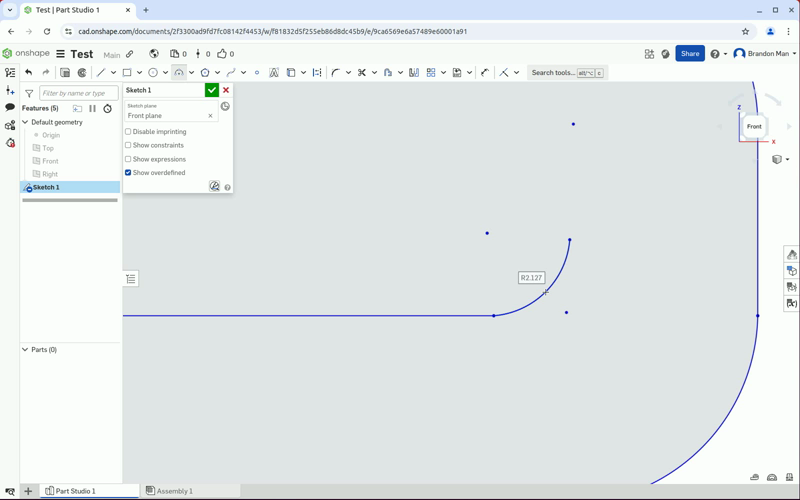
scroll(-6)
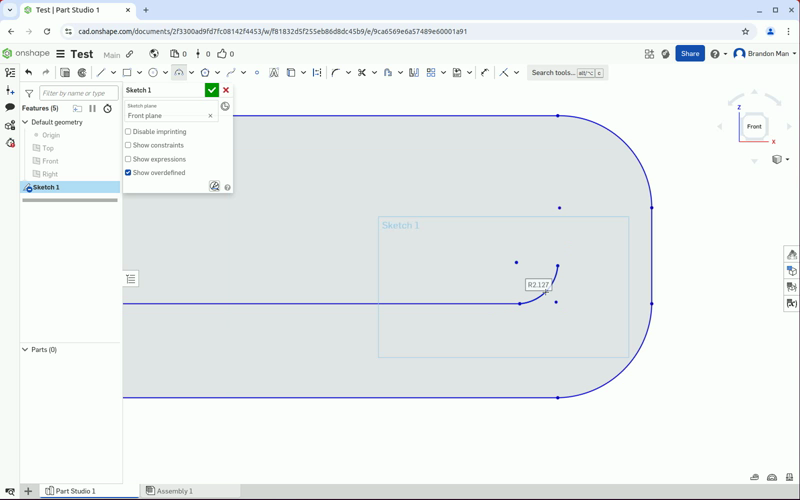
scroll(-6)
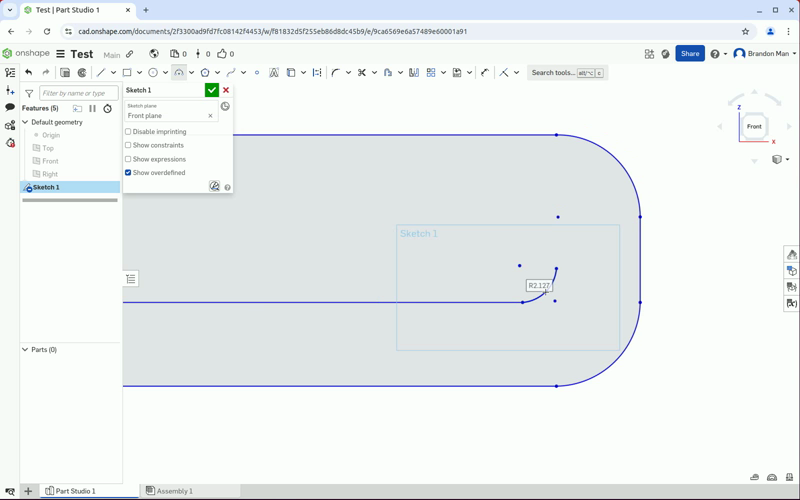
scroll(-6)
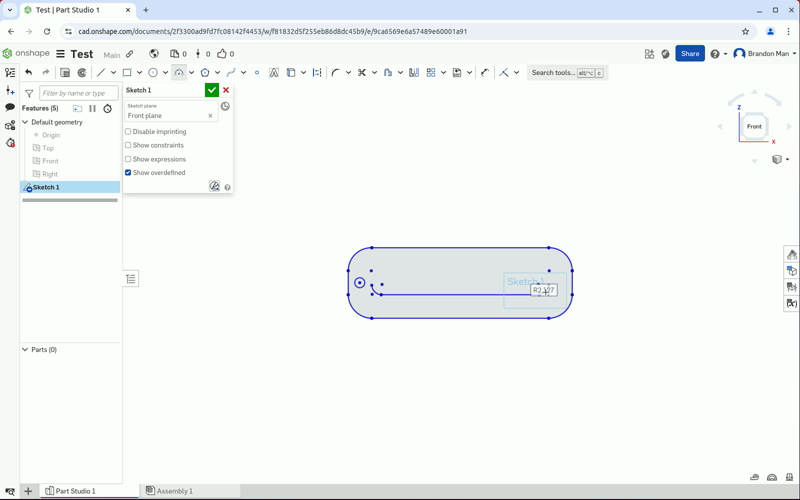
key_up(shift)
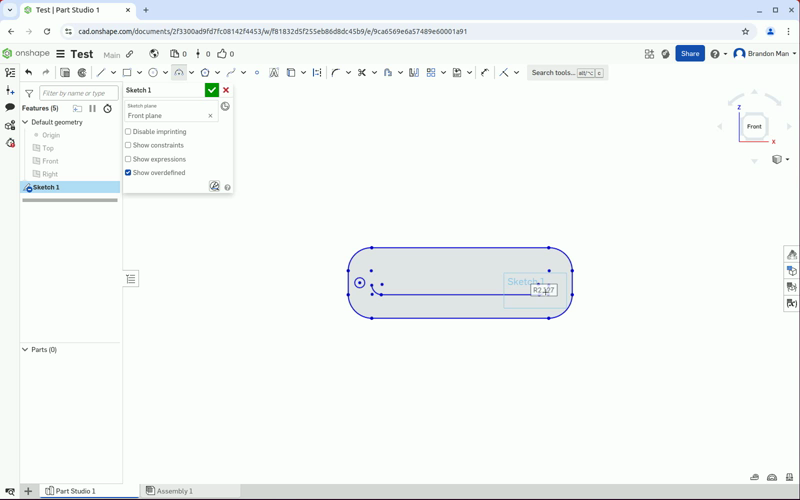
key(esc)
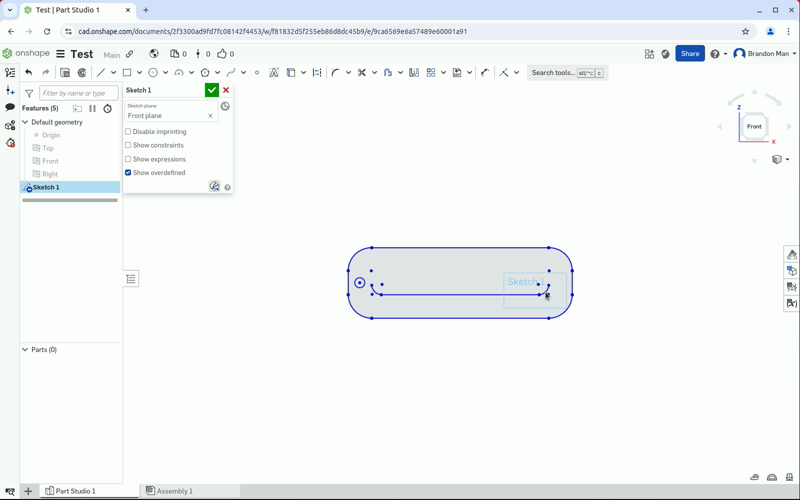
key(l)
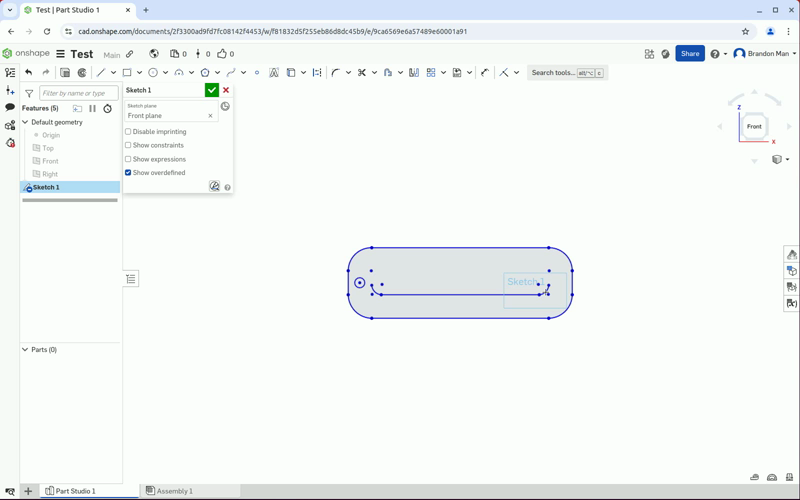
mouse_move(548, 285)
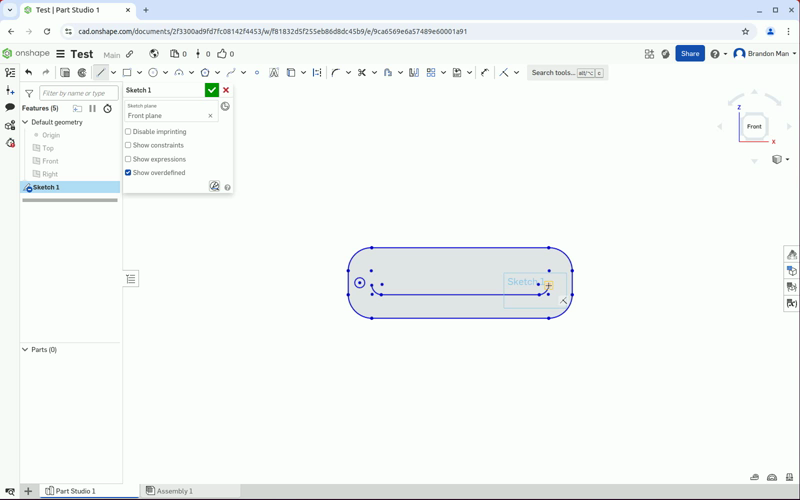
click(548, 285)
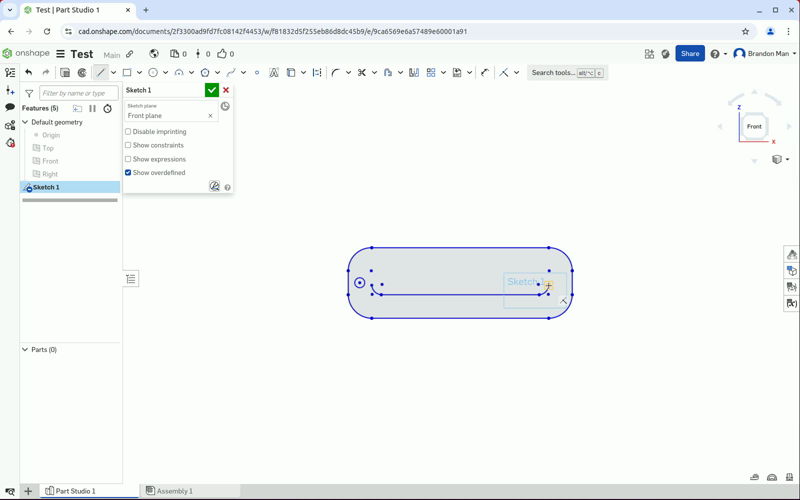
key_down(shift)
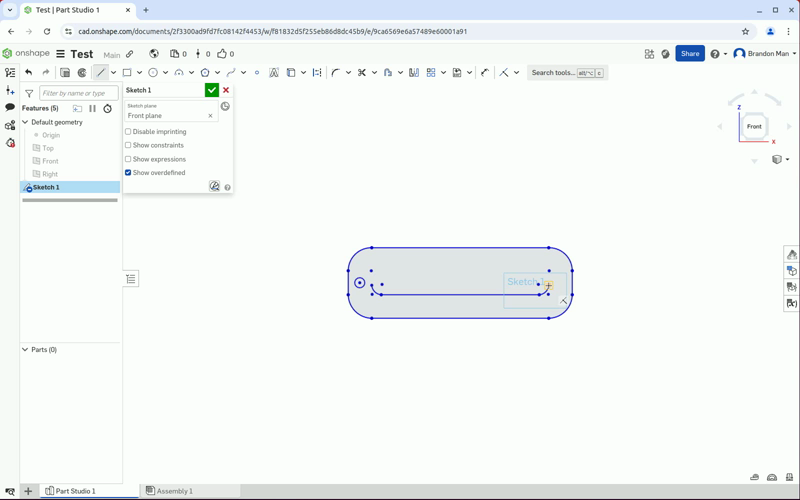
mouse_move(578, 285)
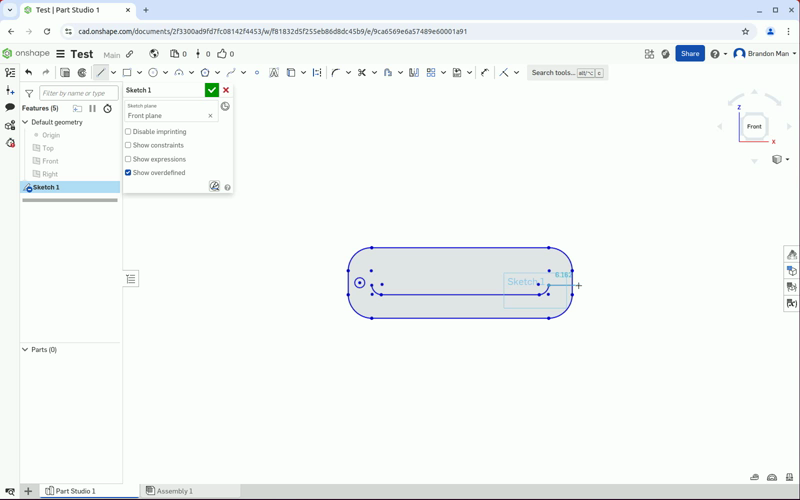
mouse_move(548, 280)
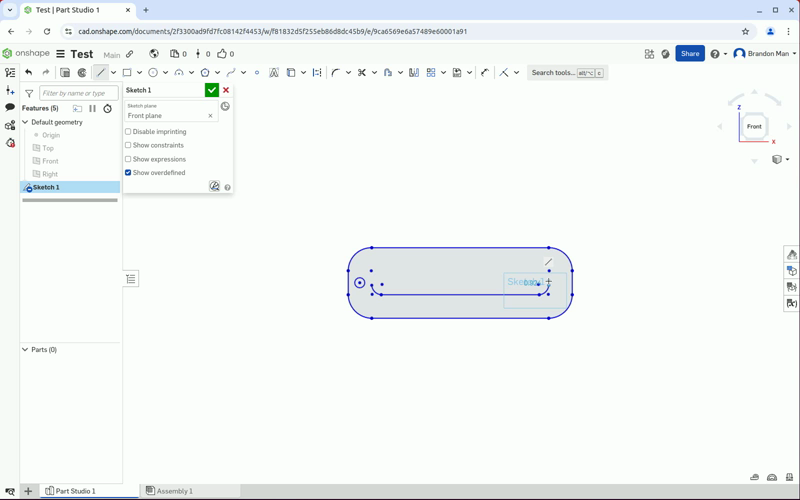
scroll(6)
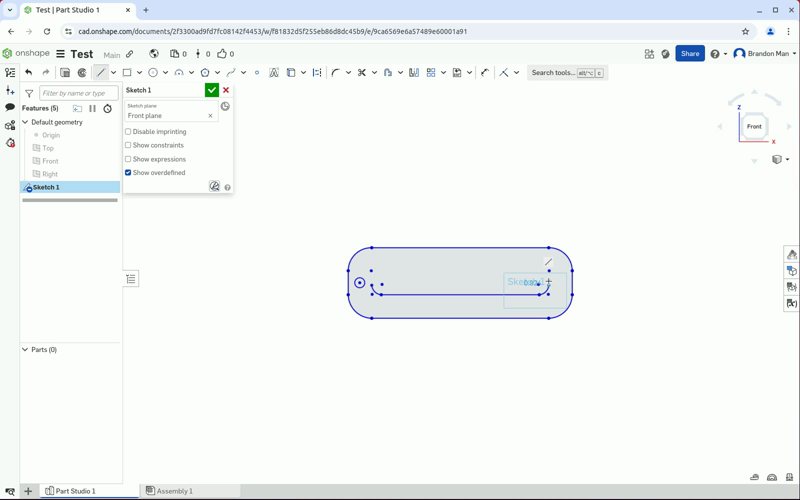
scroll(6)
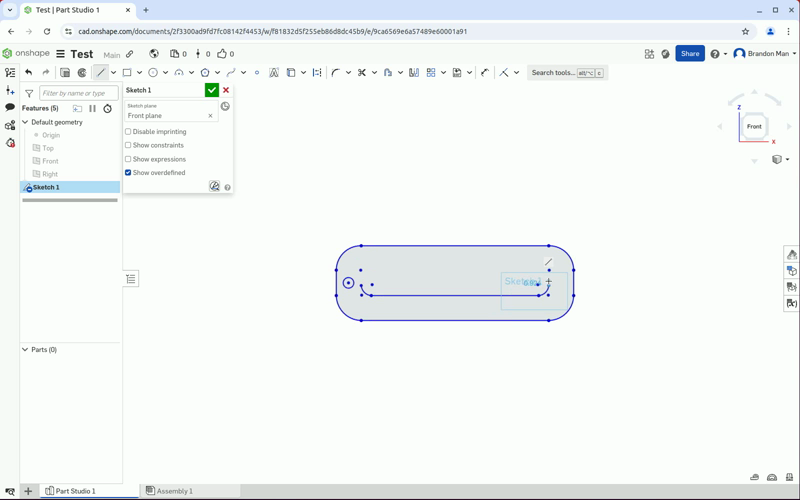
scroll(6)
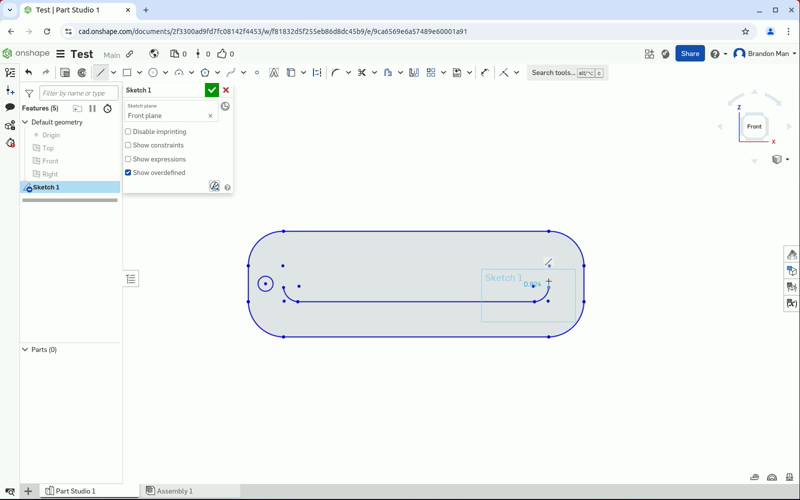
scroll(6)
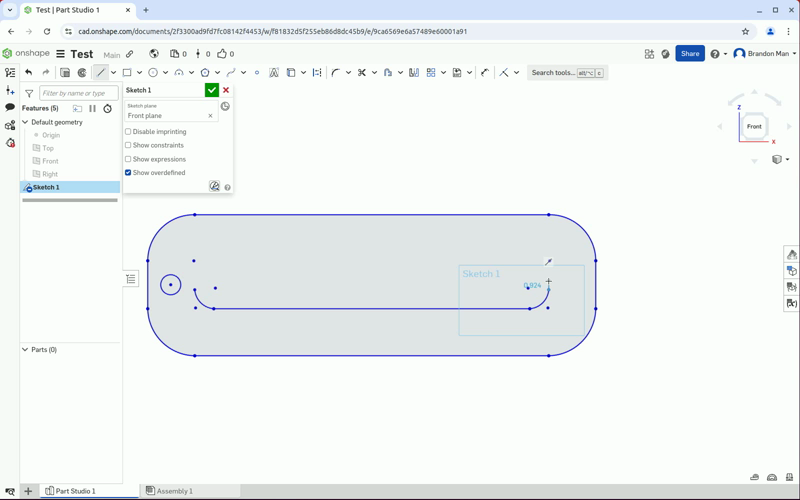
scroll(6)
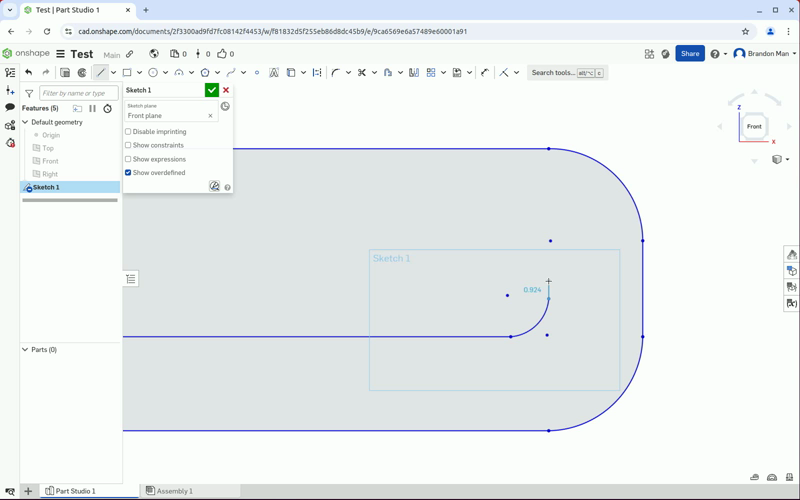
scroll(6)
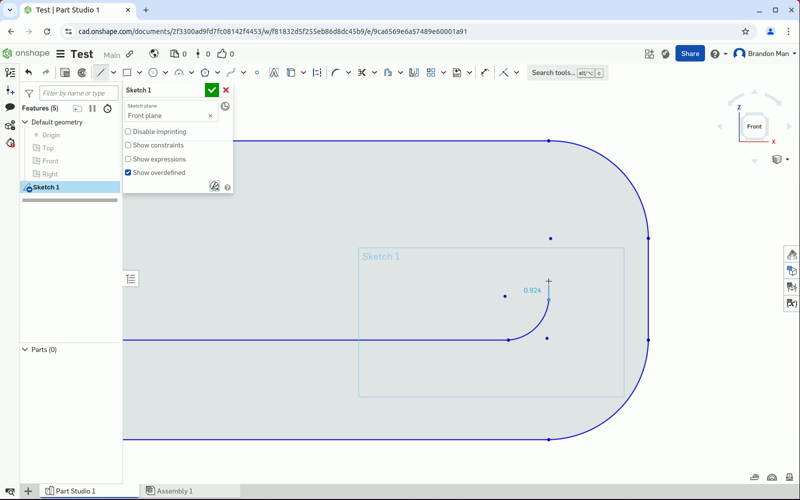
scroll(6)
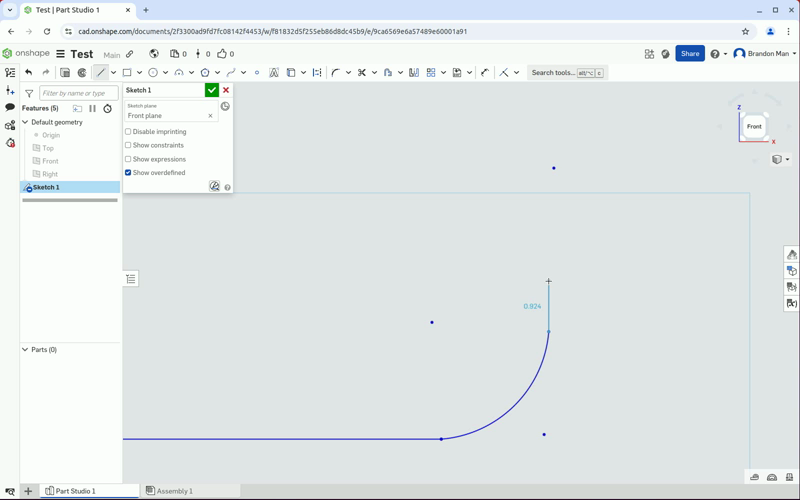
click(548, 280)
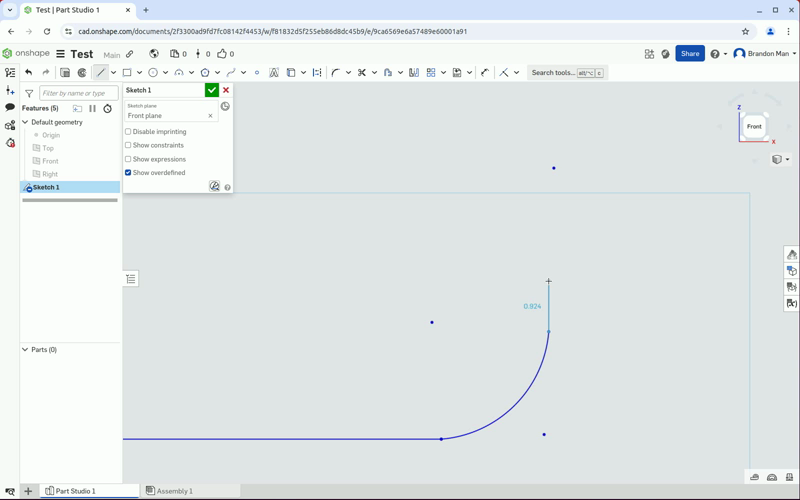
scroll(-6)
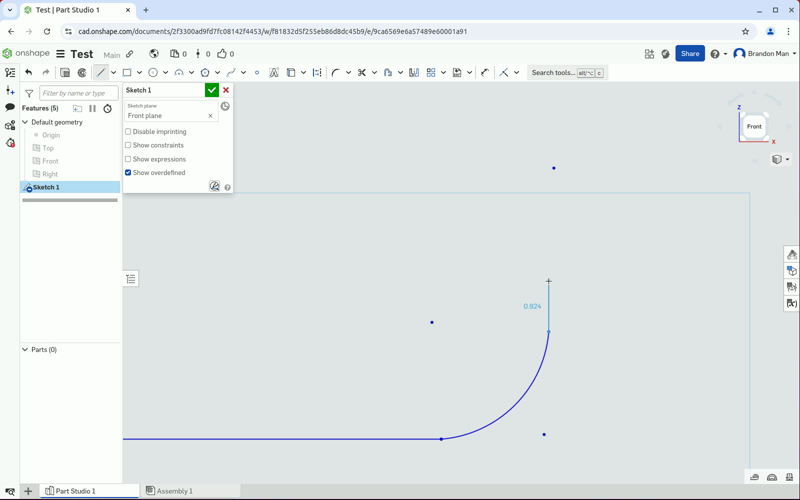
scroll(-6)
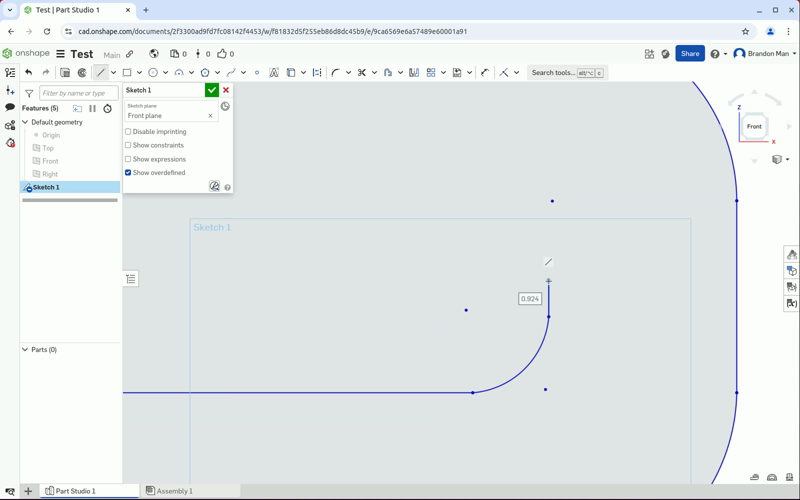
scroll(-6)
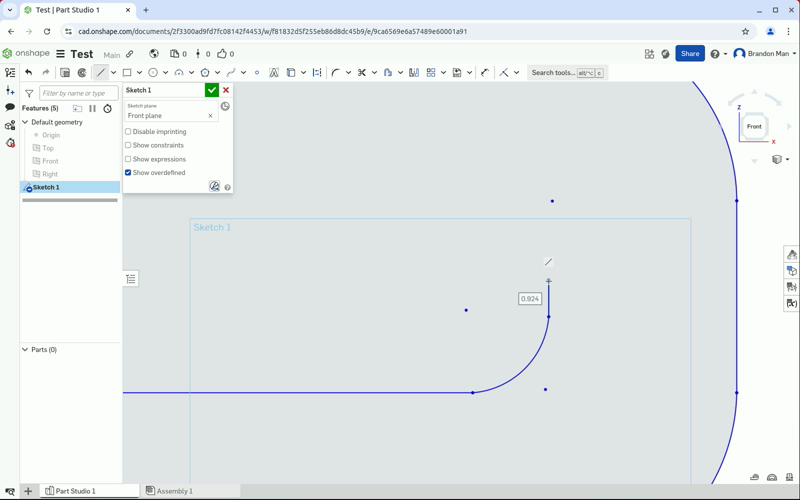
scroll(-6)
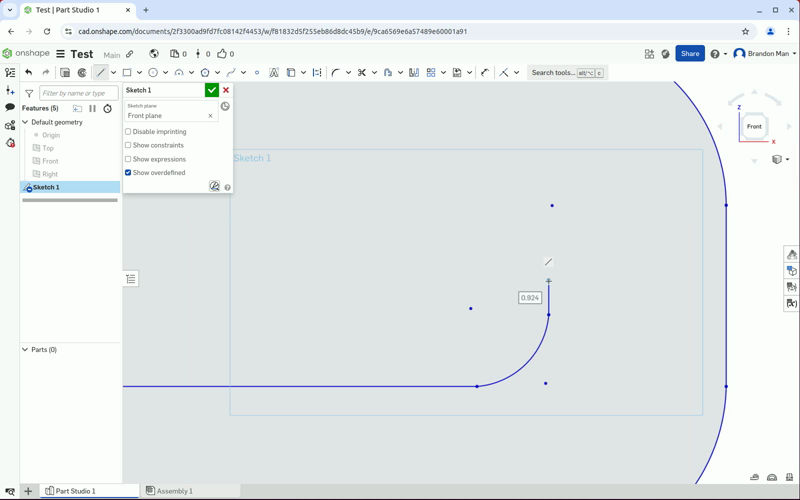
scroll(-6)
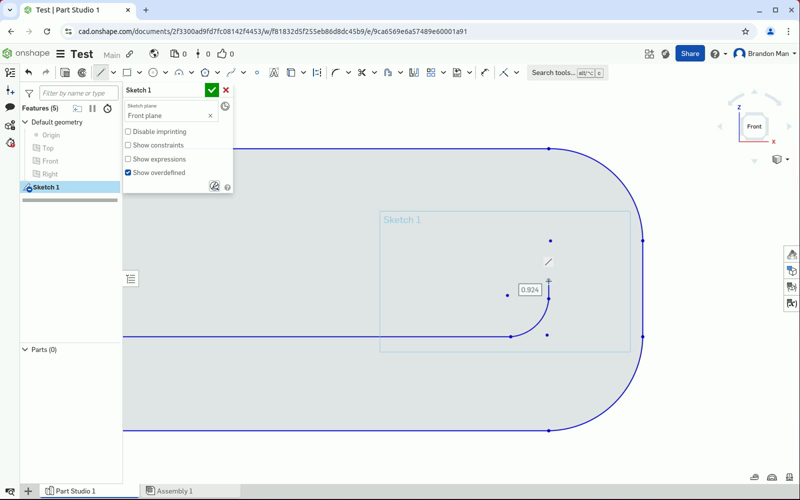
scroll(-6)
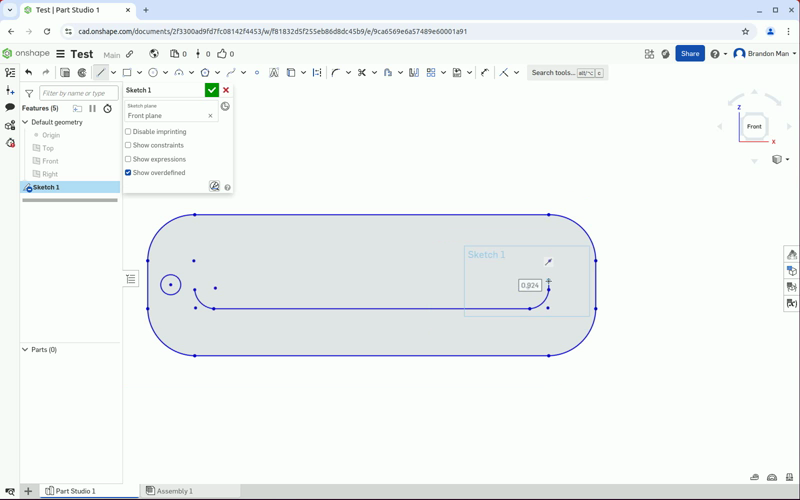
scroll(-6)
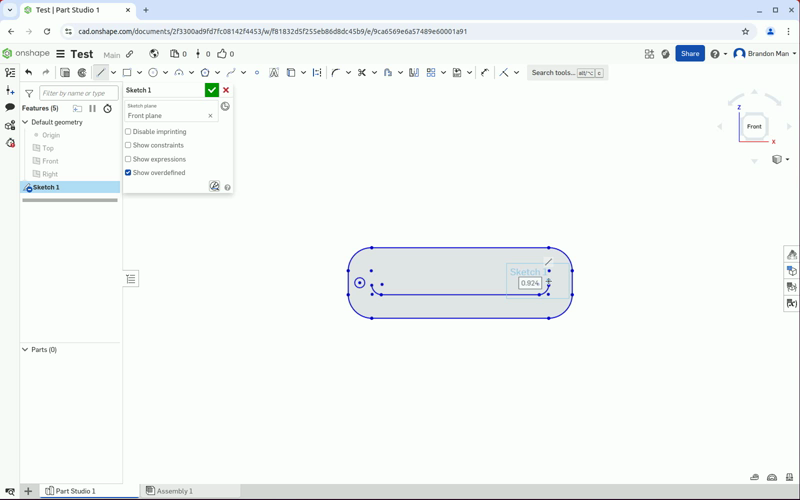
key_up(shift)
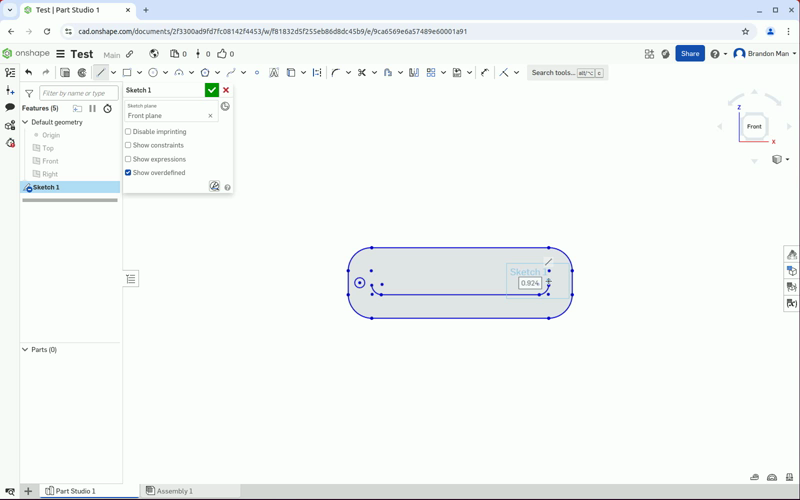
key(esc)
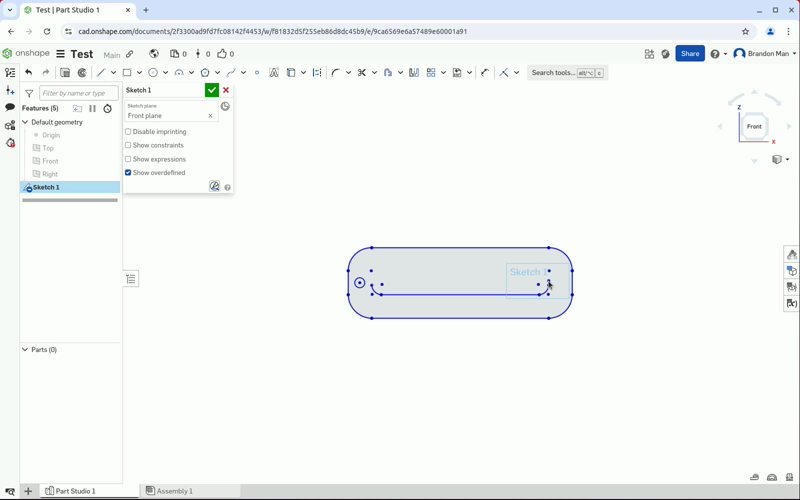
key(a)
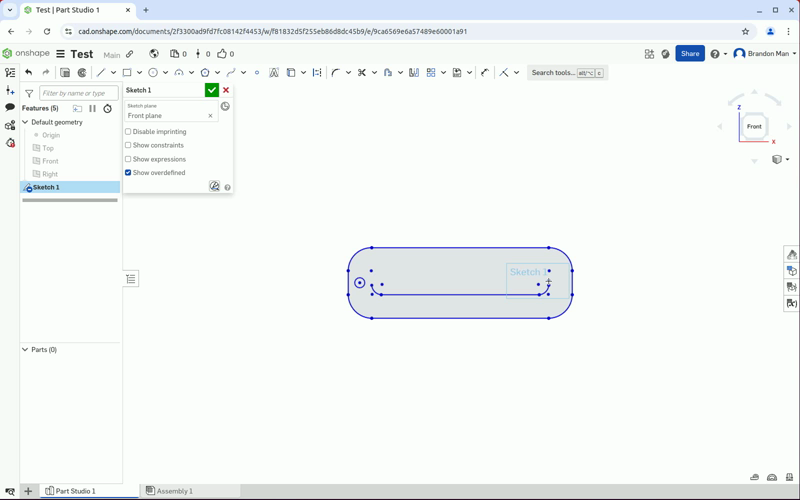
mouse_move(548, 280)
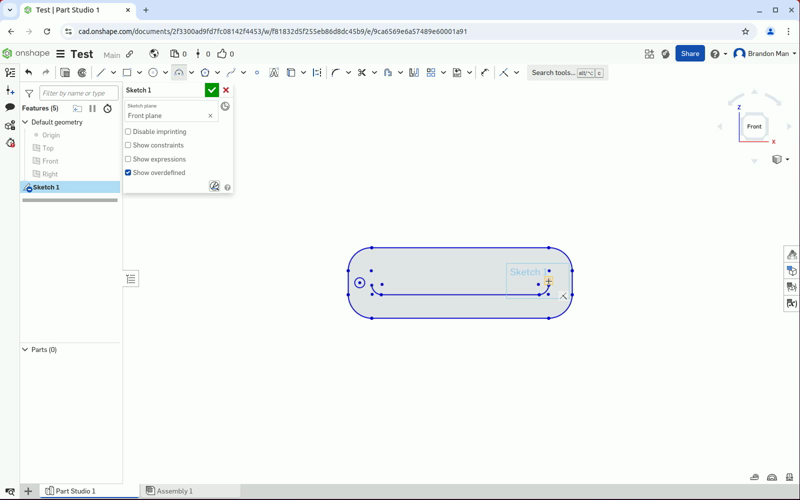
click(548, 280)
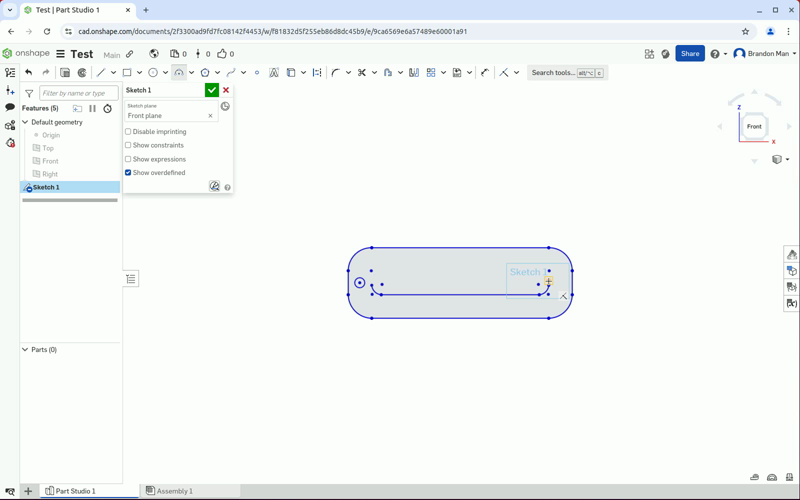
key_down(shift)
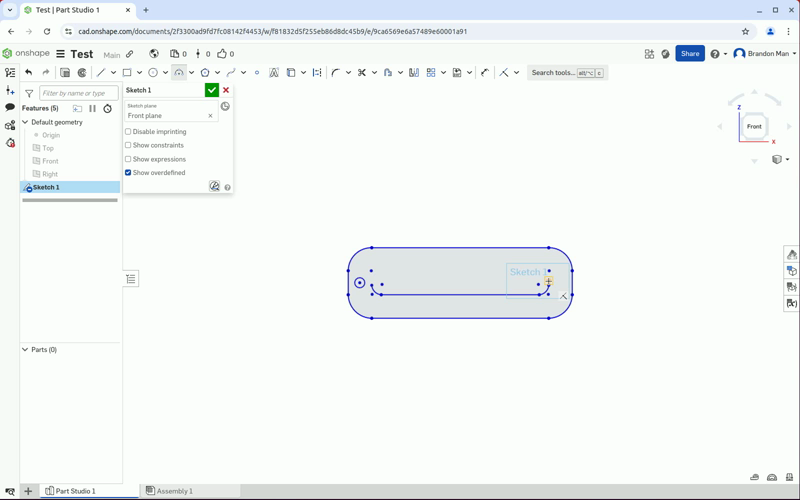
mouse_move(539, 270)
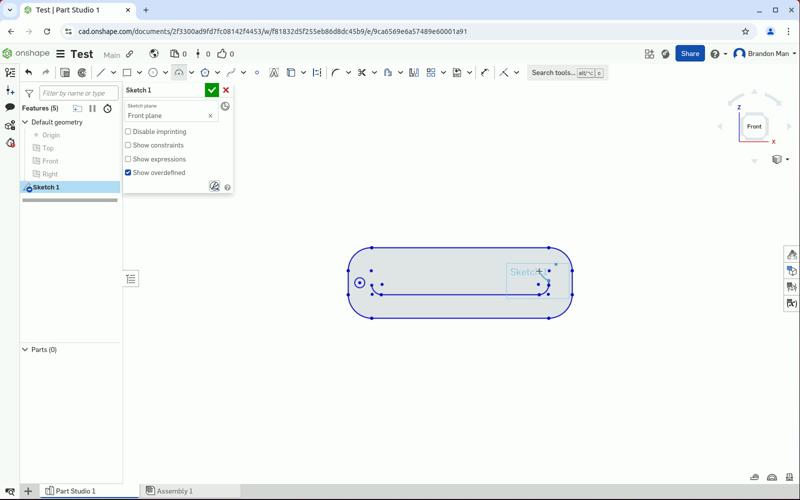
click(539, 270)
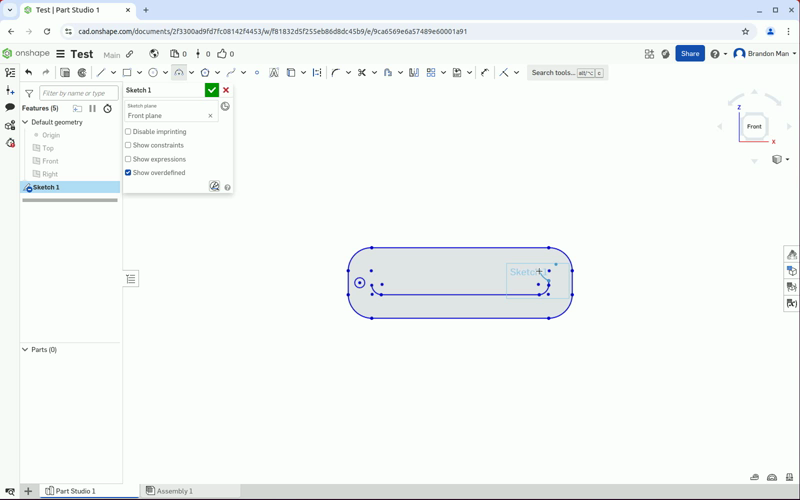
mouse_move(545, 273)
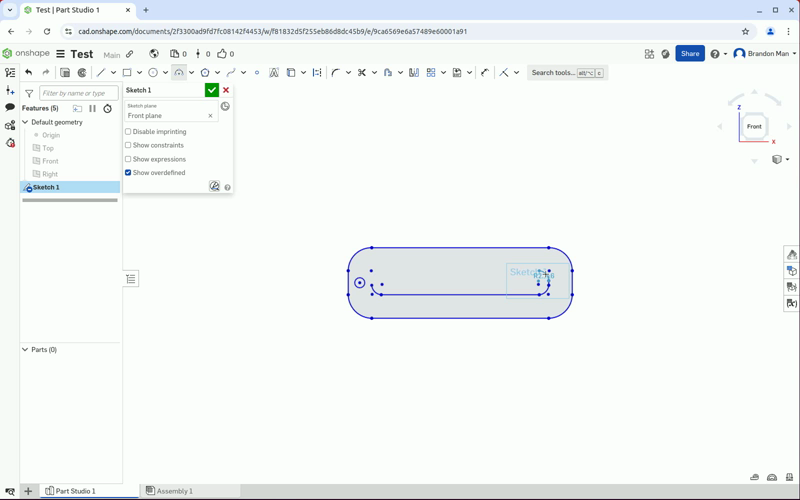
scroll(6)
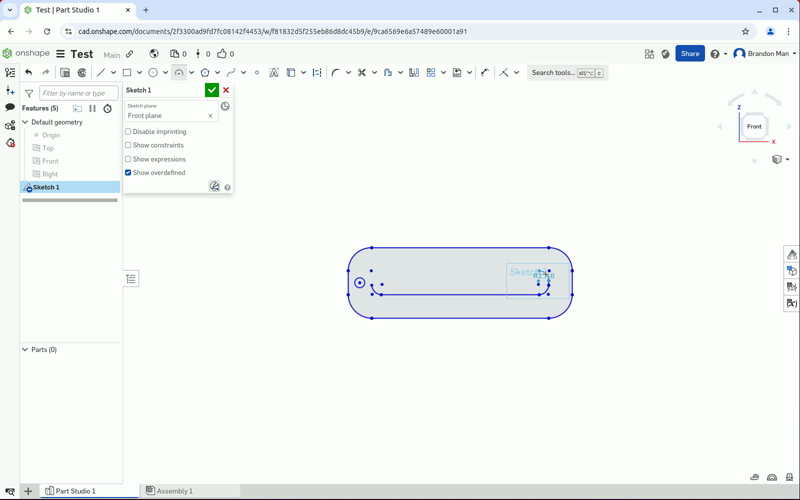
scroll(6)
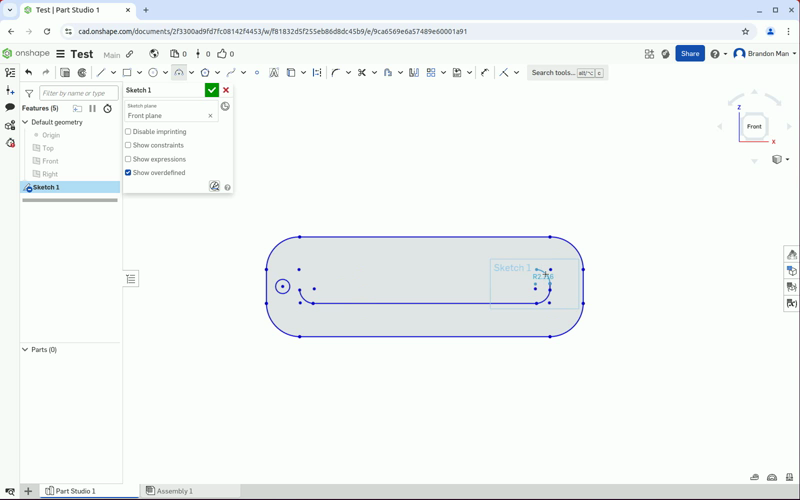
scroll(6)
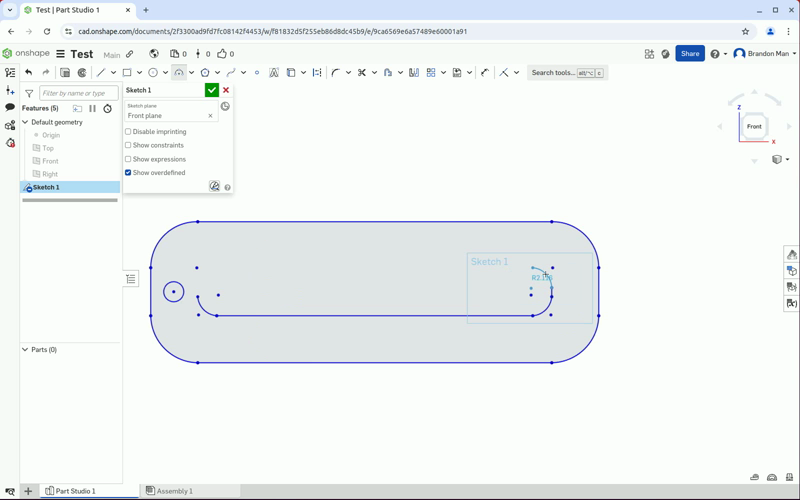
scroll(6)
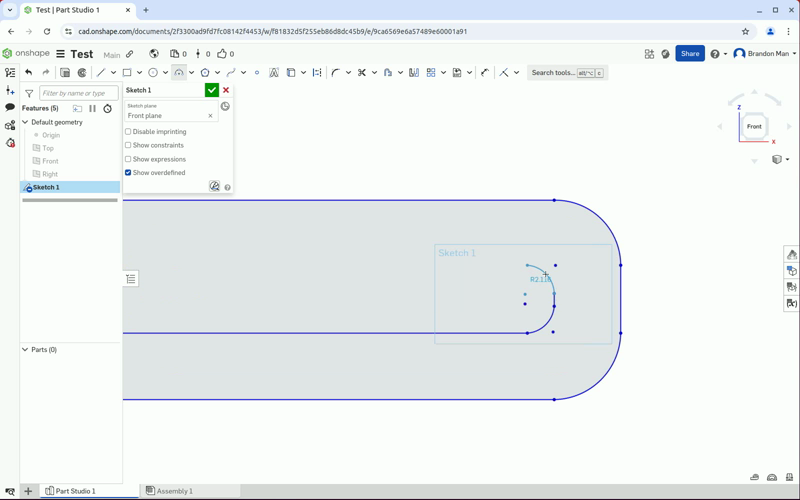
scroll(6)
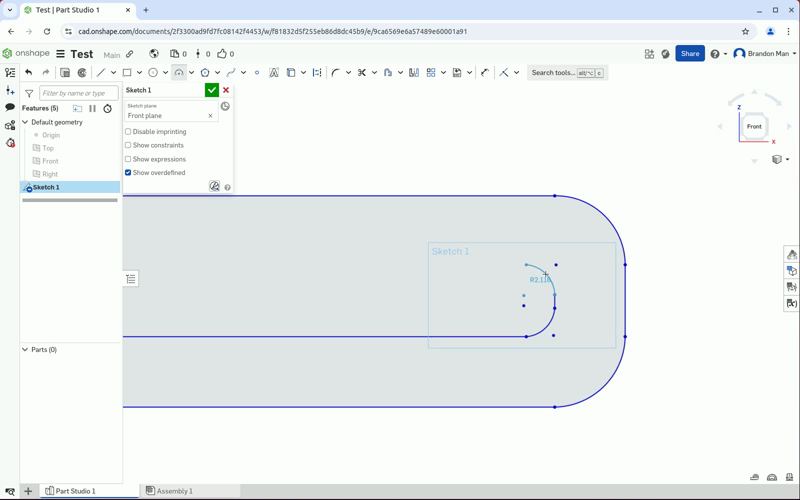
scroll(6)
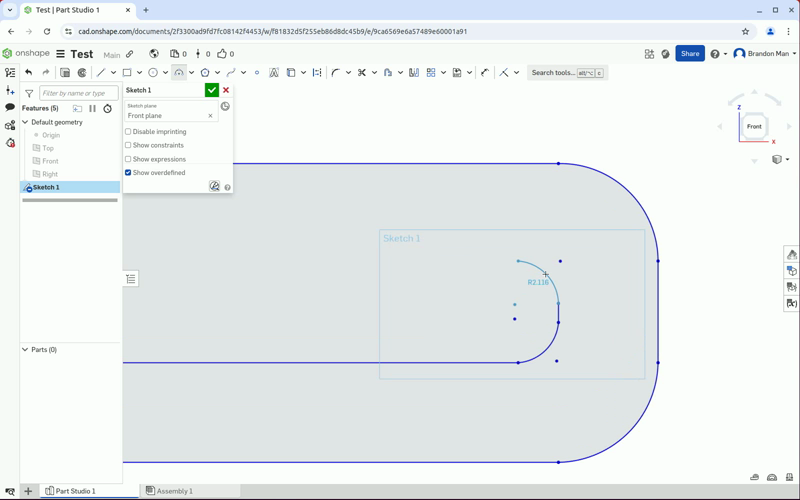
scroll(6)
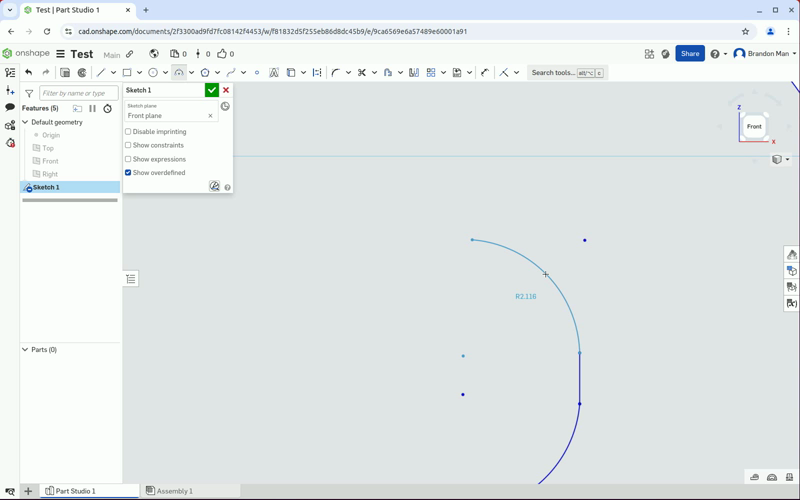
click(545, 273)
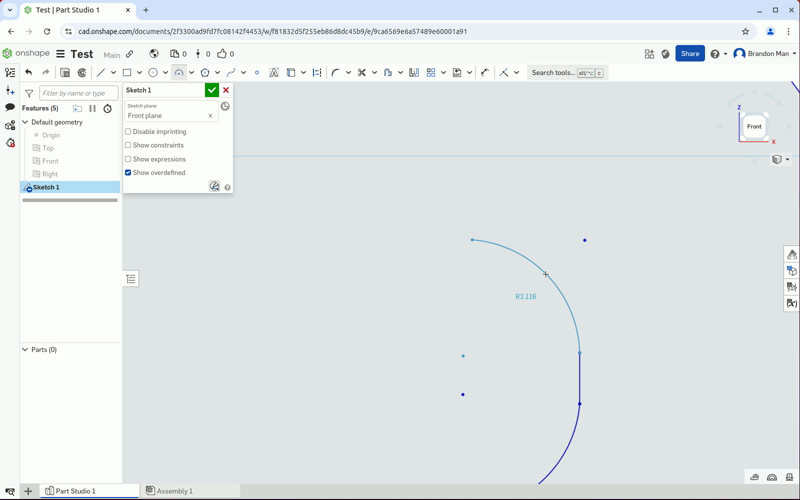
scroll(-6)
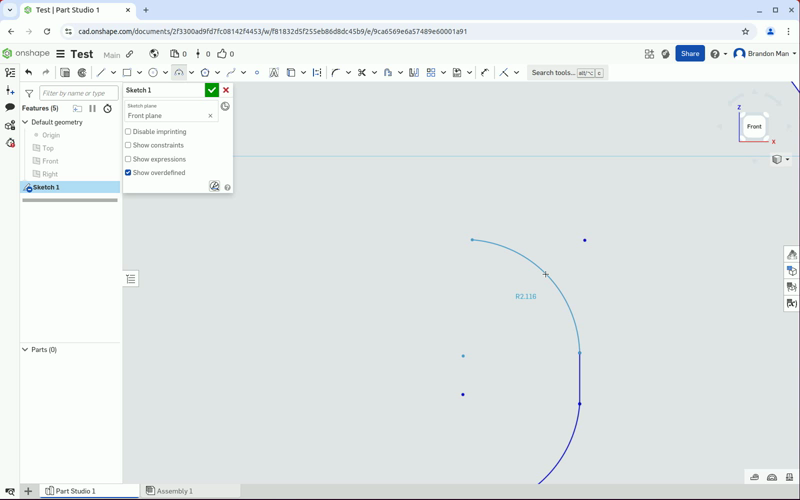
scroll(-6)
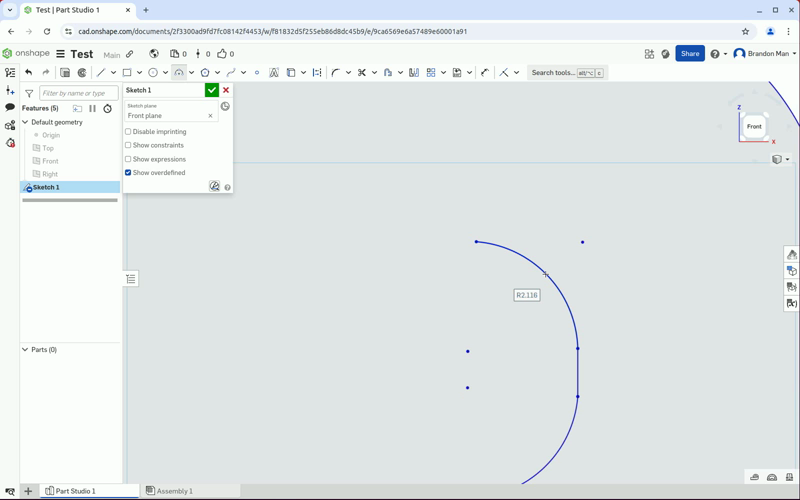
scroll(-6)
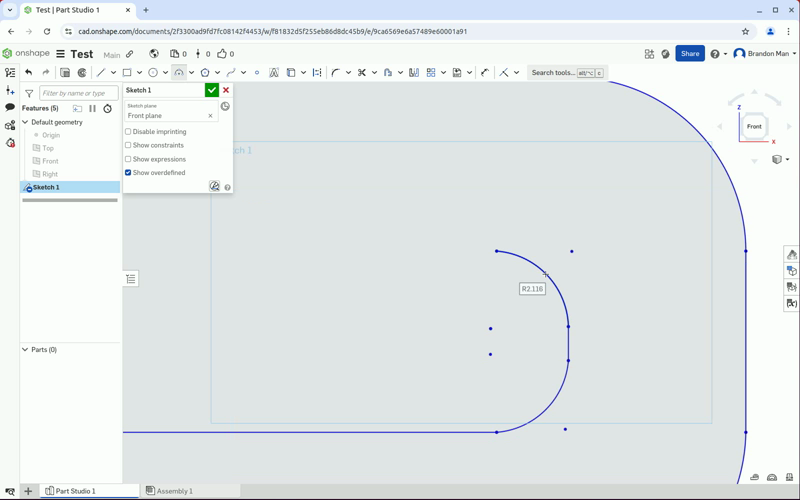
scroll(-6)
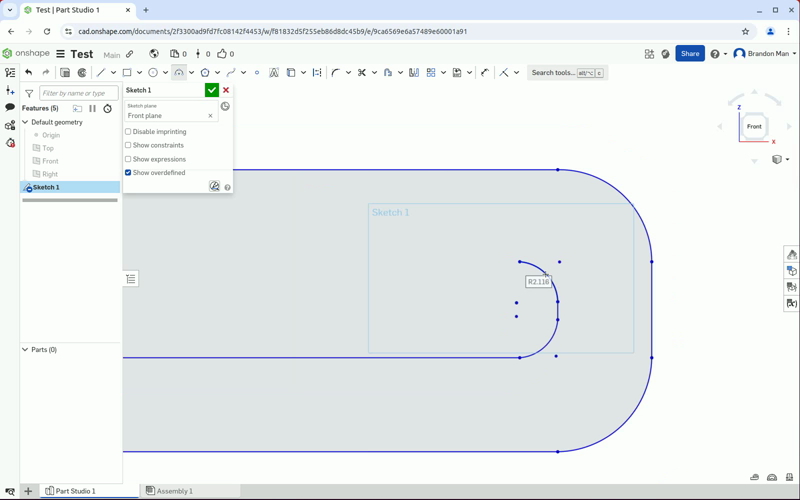
scroll(-6)
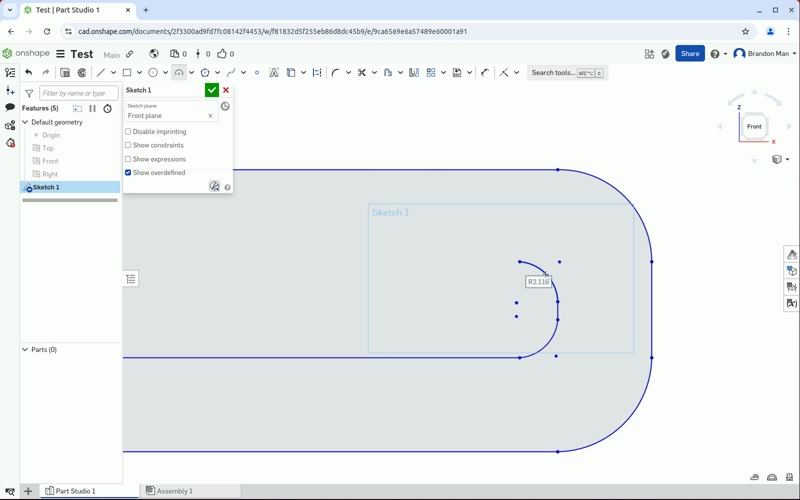
scroll(-6)
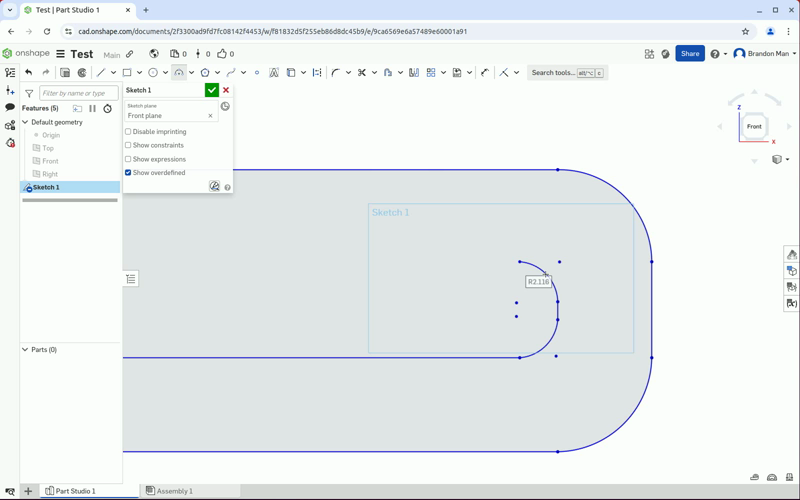
scroll(-6)
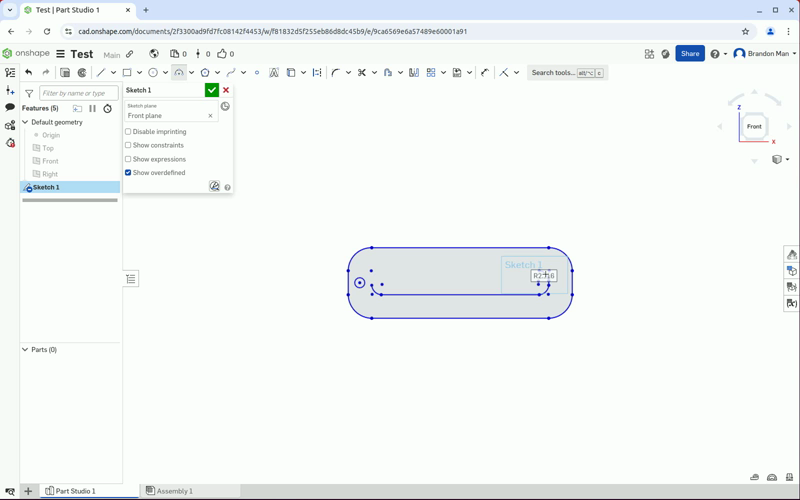
key_up(shift)
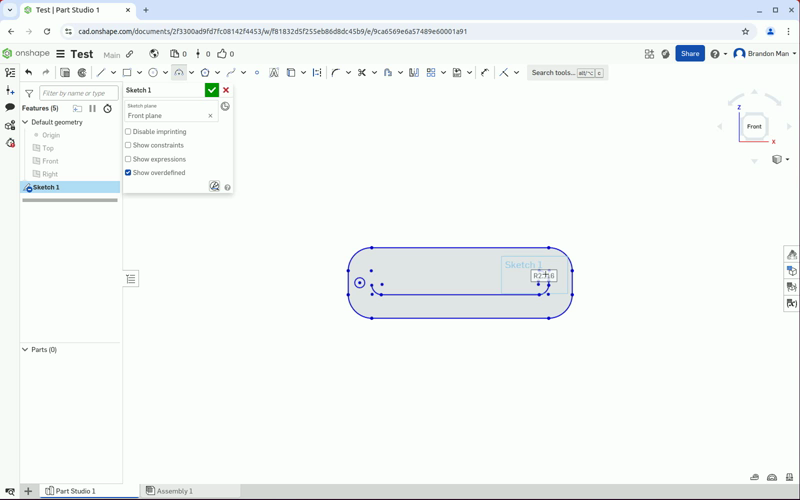
key(esc)
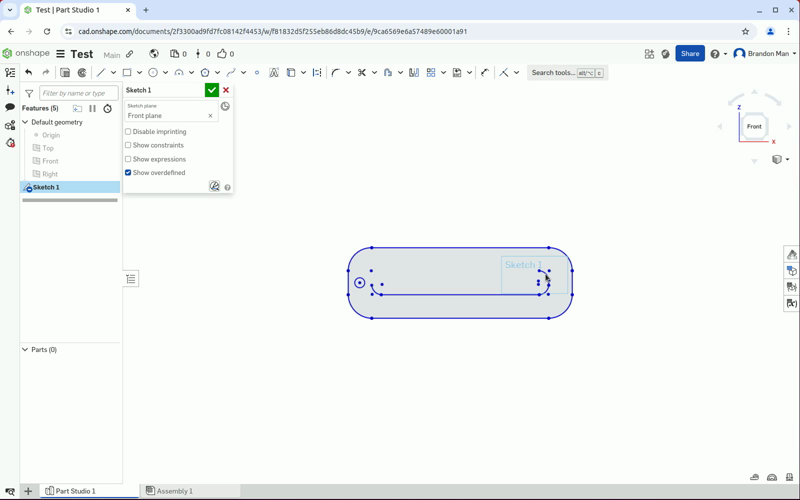
key(l)
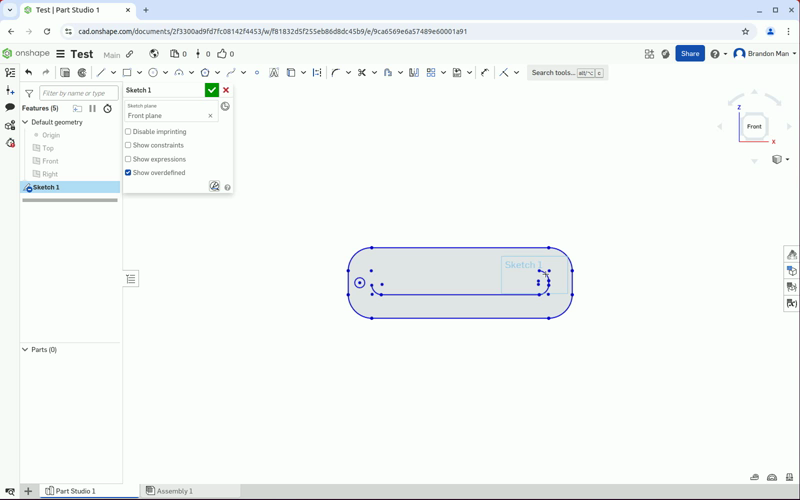
mouse_move(539, 270)
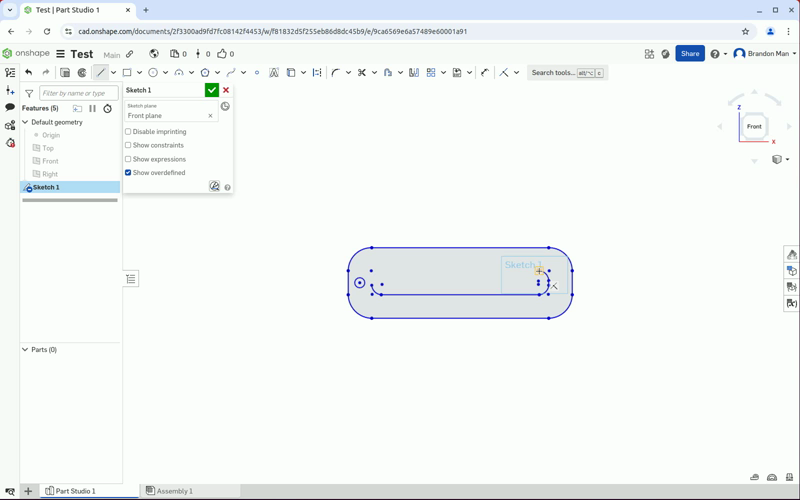
click(539, 270)
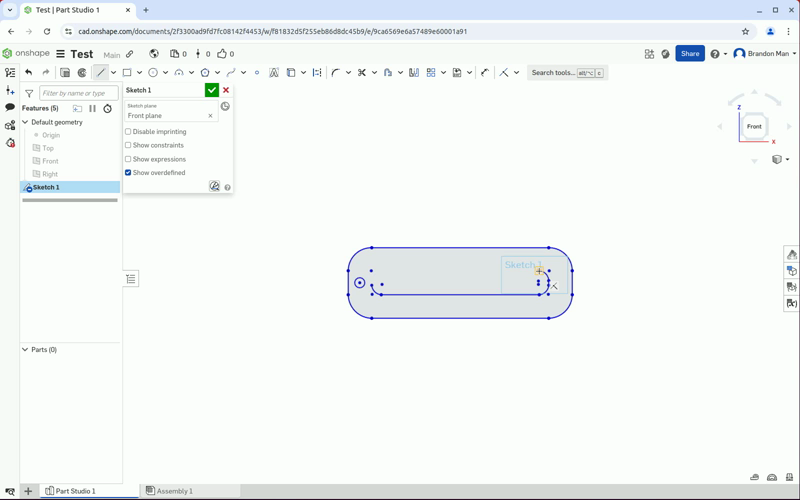
key_down(shift)
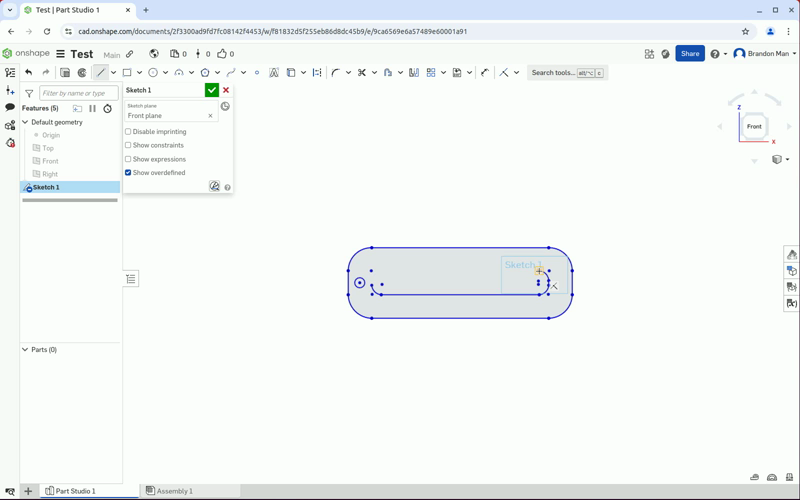
mouse_move(381, 270)
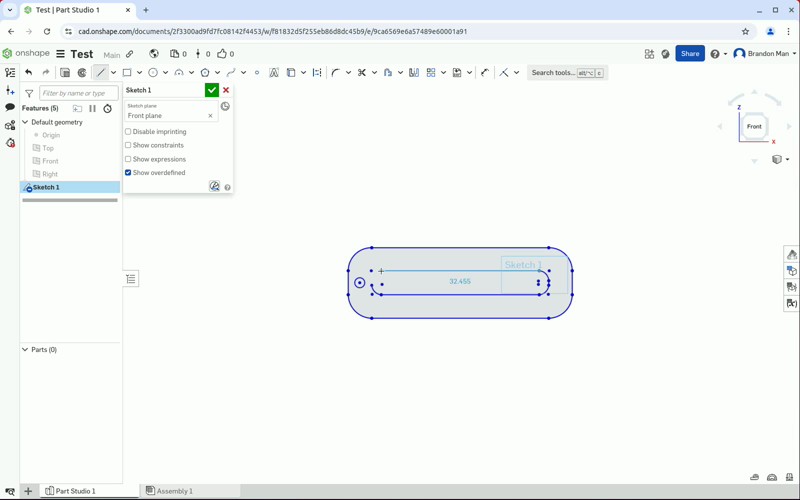
click(381, 270)
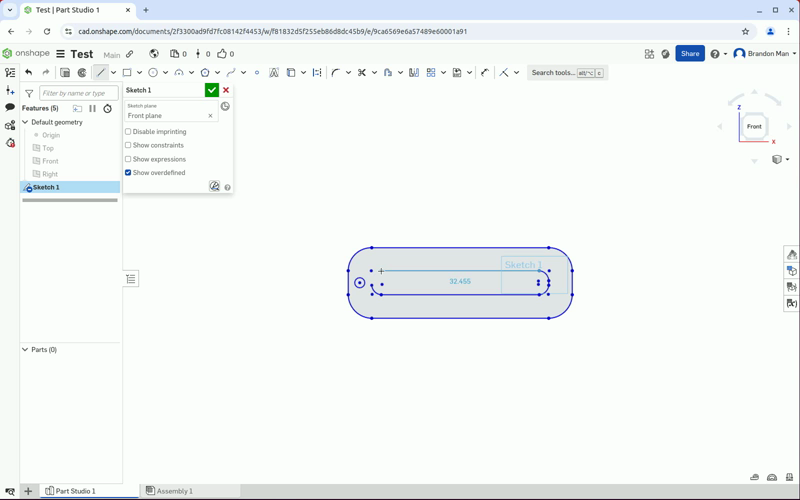
key_up(shift)
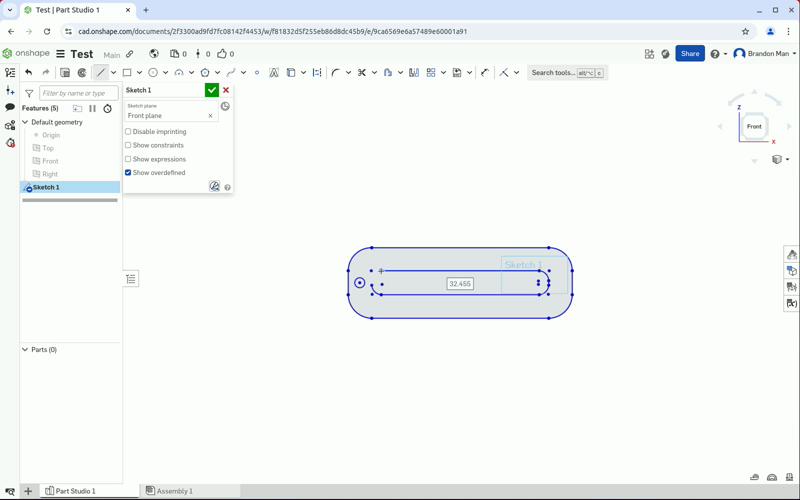
key(esc)
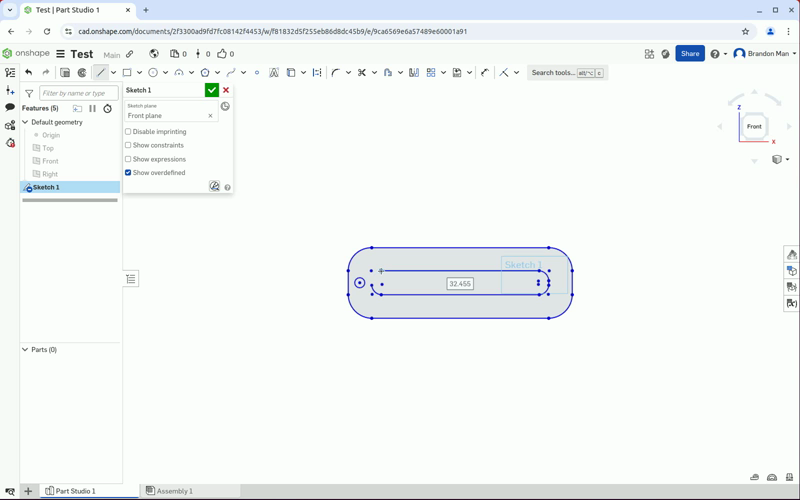
key(a)
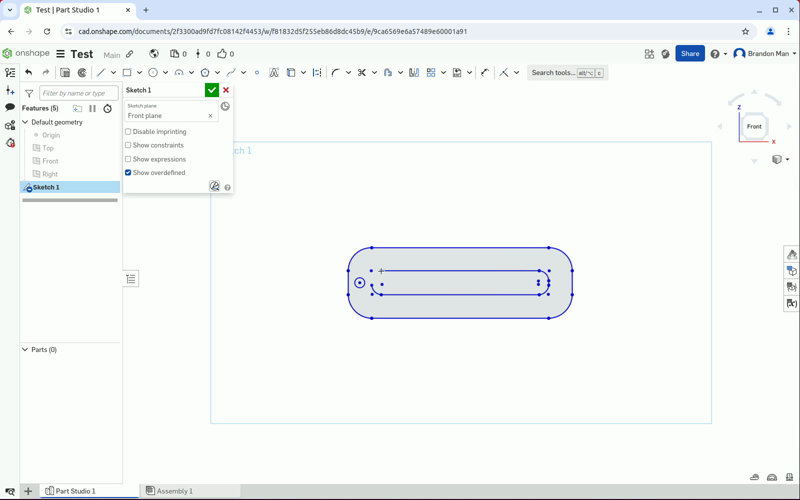
mouse_move(381, 270)
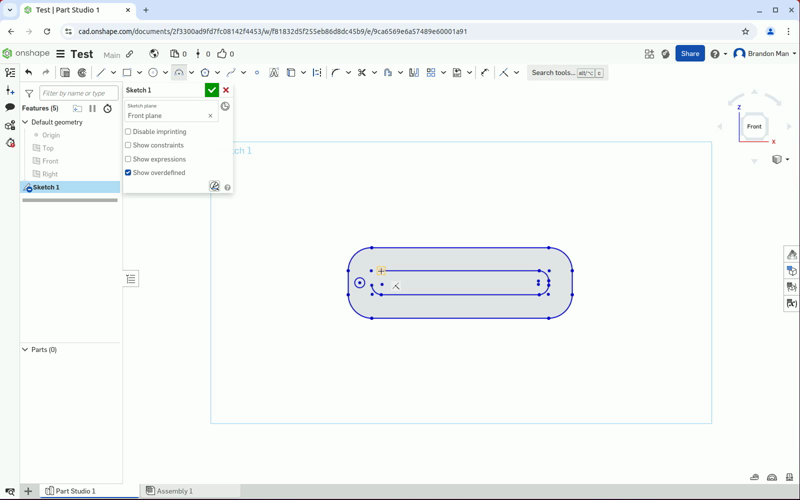
click(381, 270)
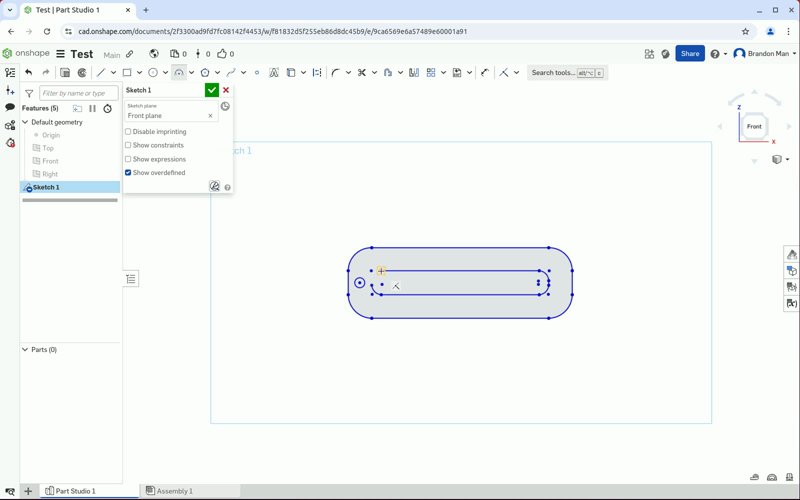
key_down(shift)
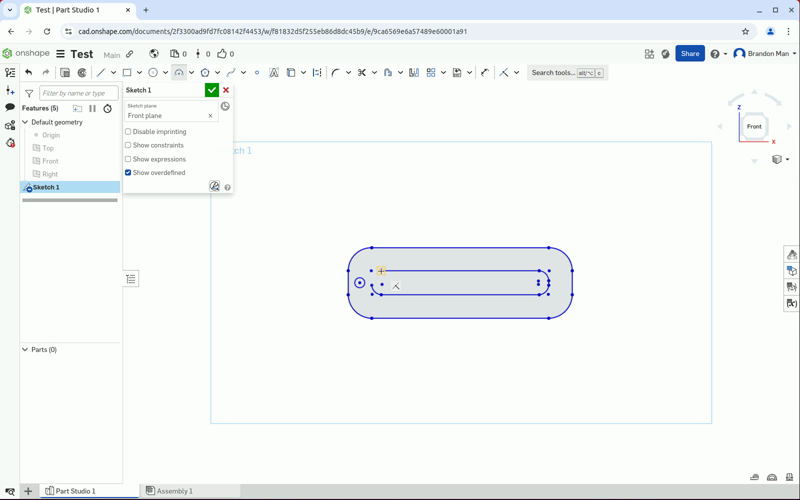
mouse_move(371, 280)
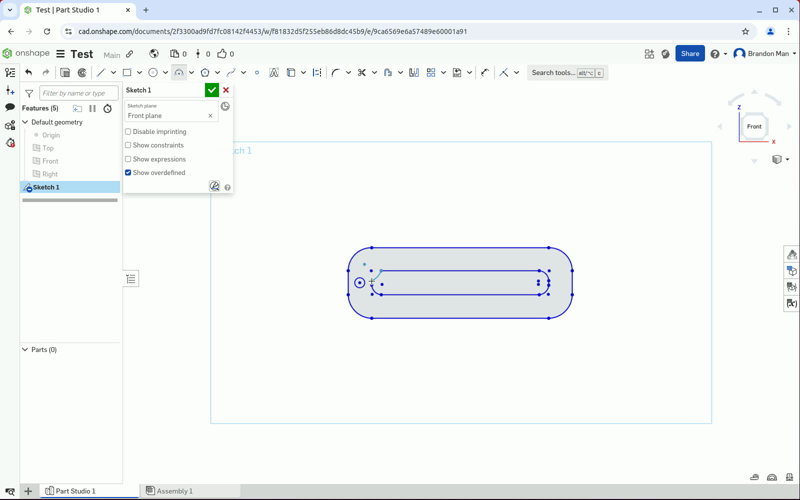
click(371, 280)
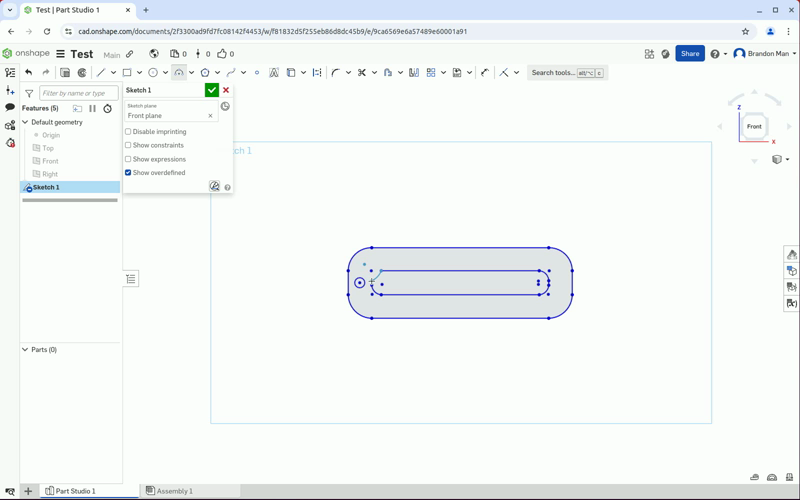
mouse_move(374, 273)
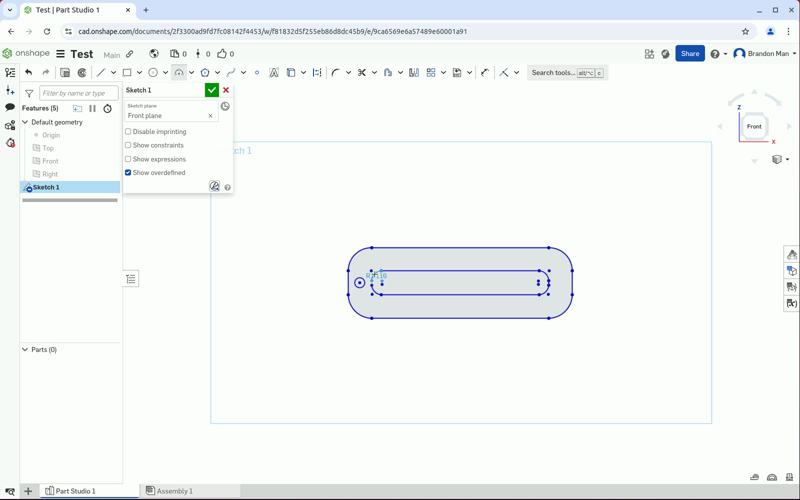
scroll(6)
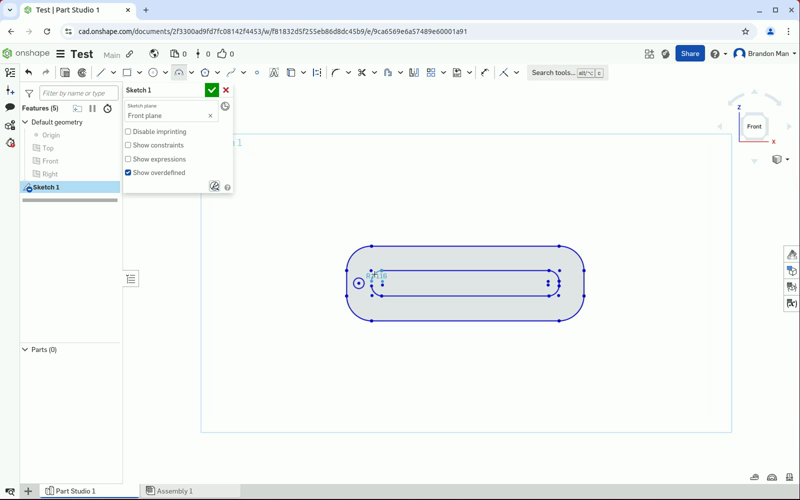
scroll(6)
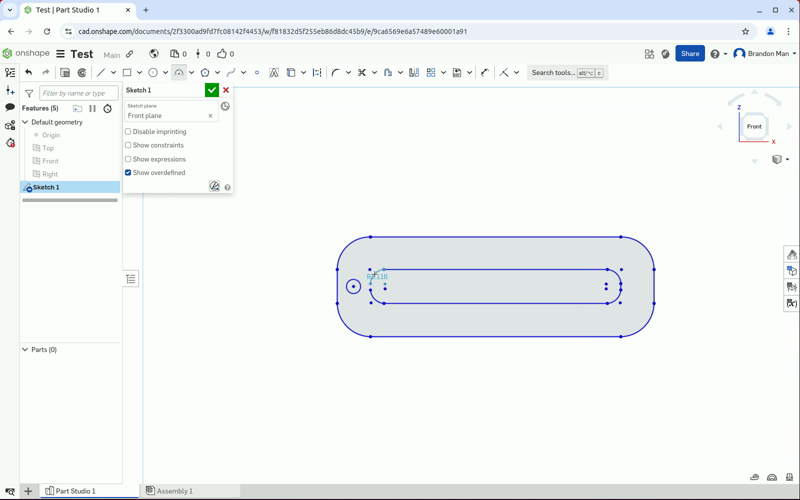
scroll(6)
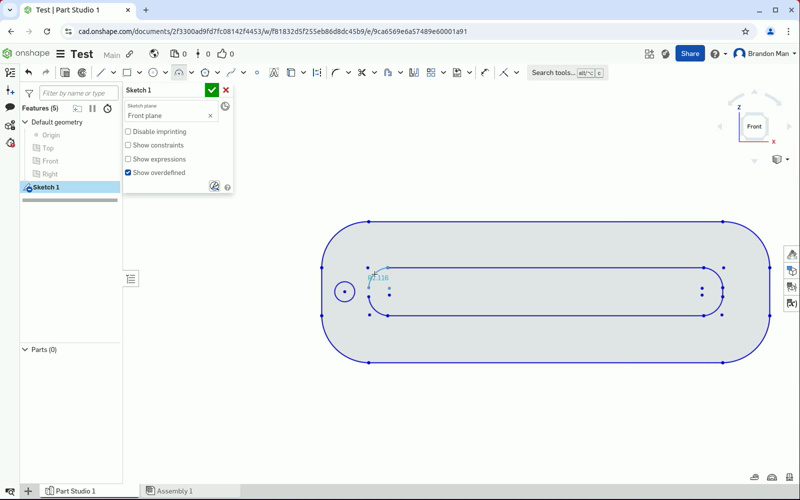
scroll(6)
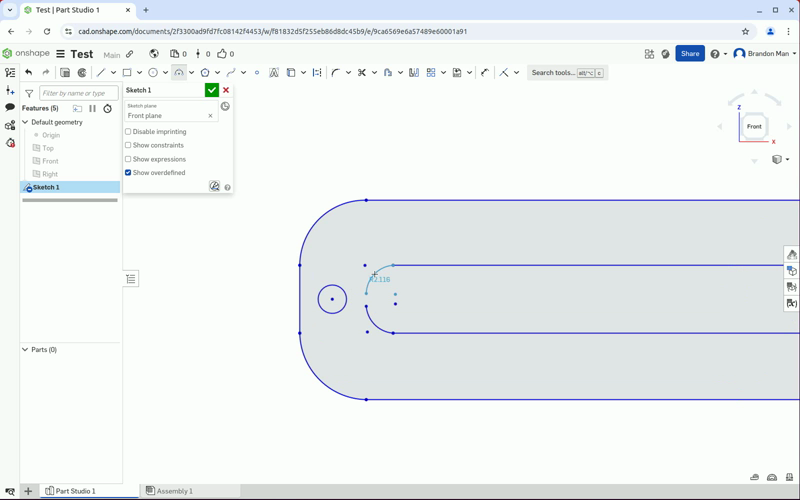
scroll(6)
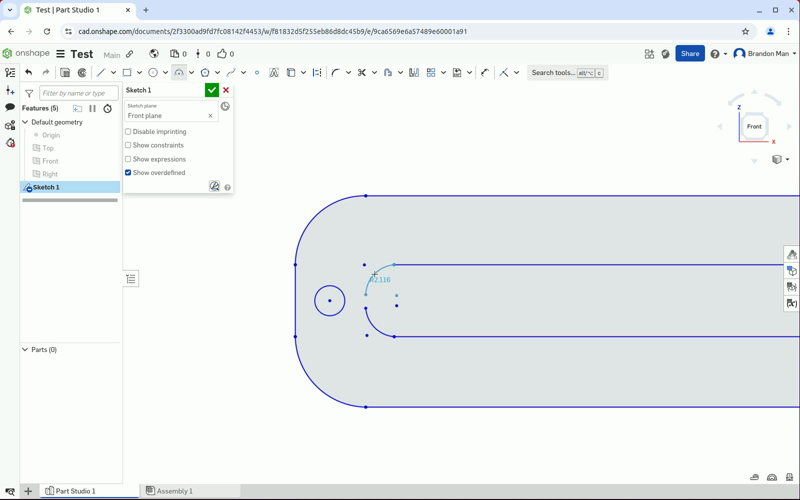
scroll(6)
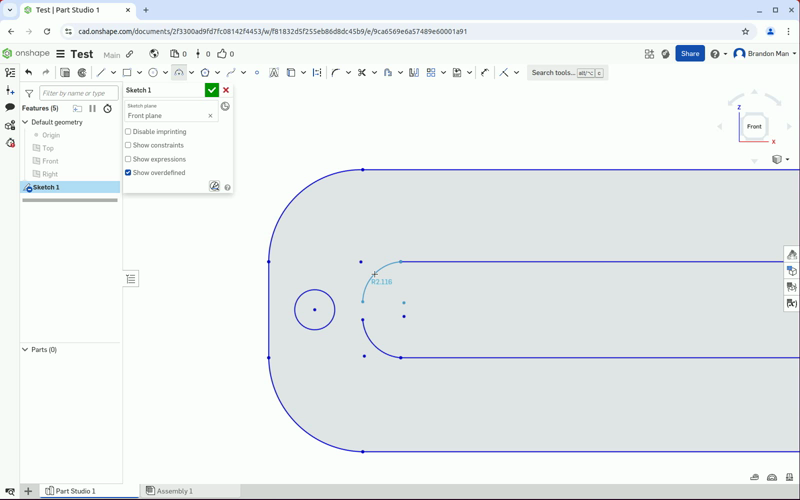
scroll(6)
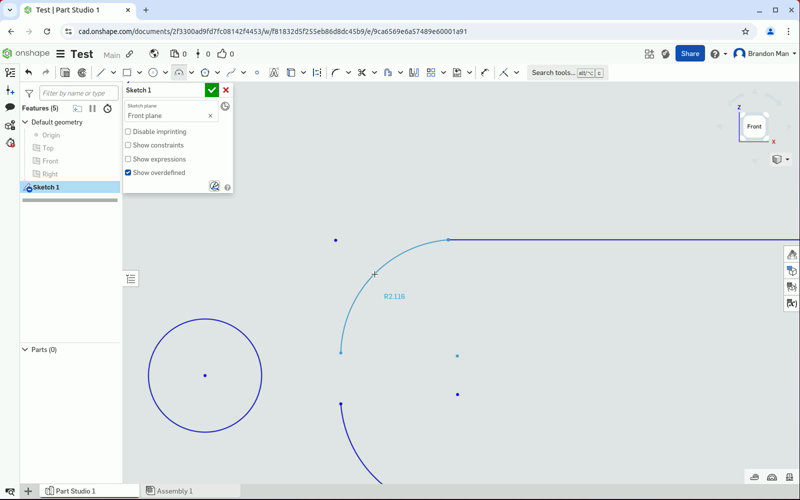
click(374, 273)
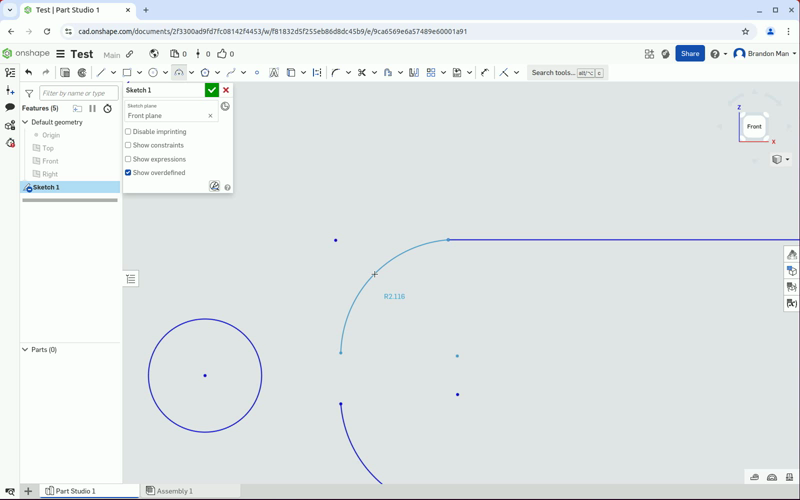
scroll(-6)
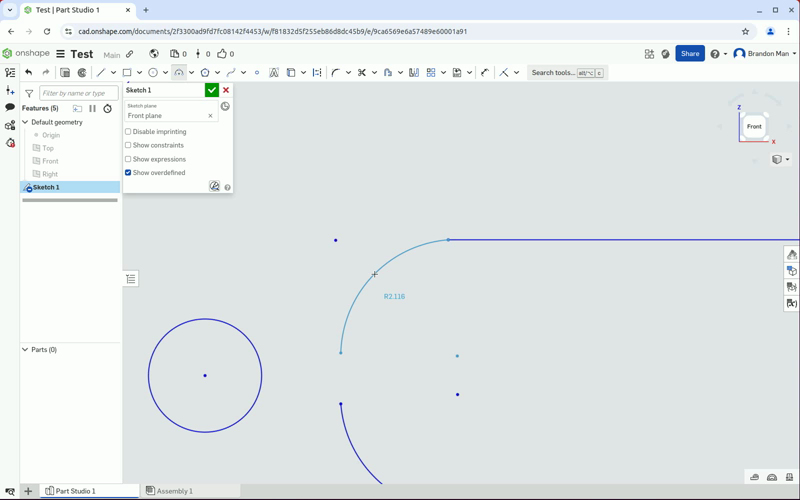
scroll(-6)
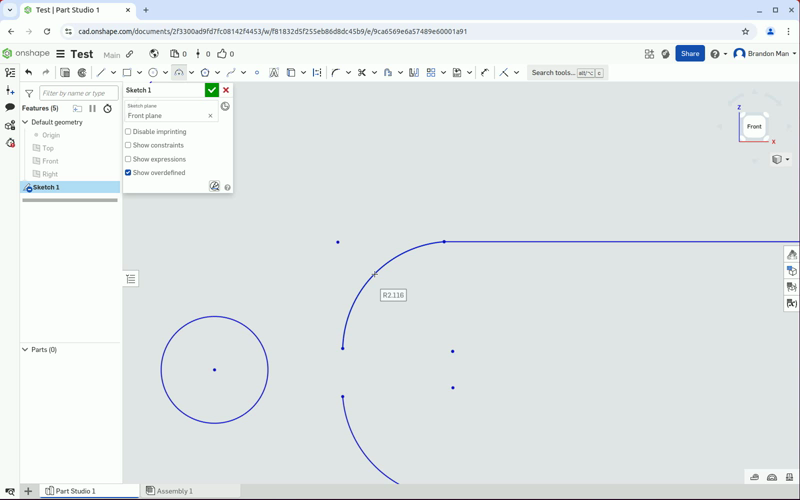
scroll(-6)
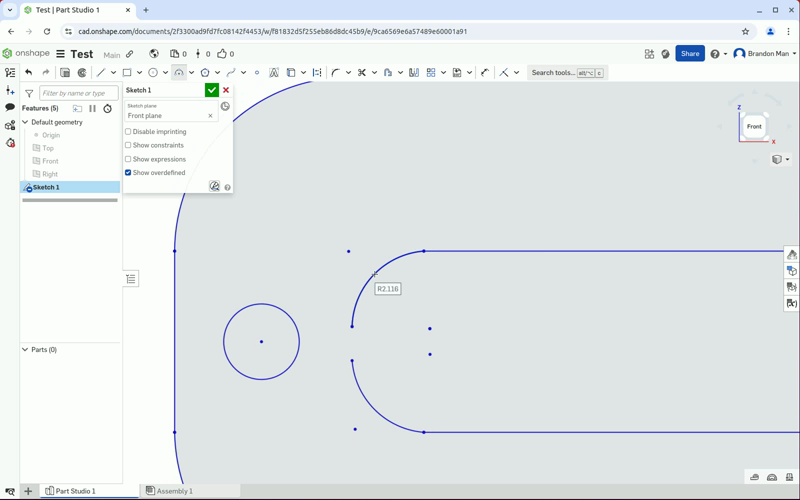
scroll(-6)
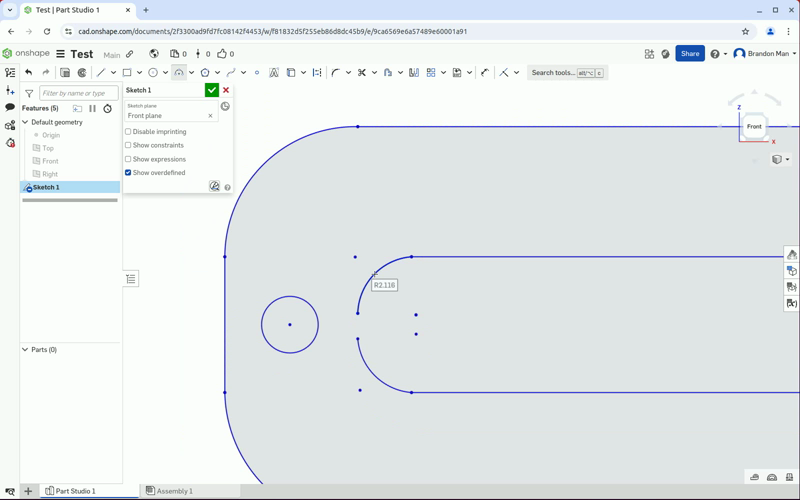
scroll(-6)
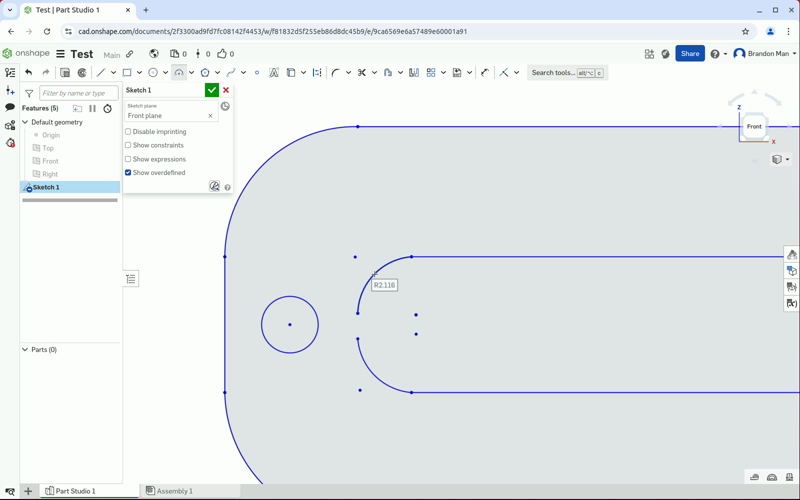
scroll(-6)
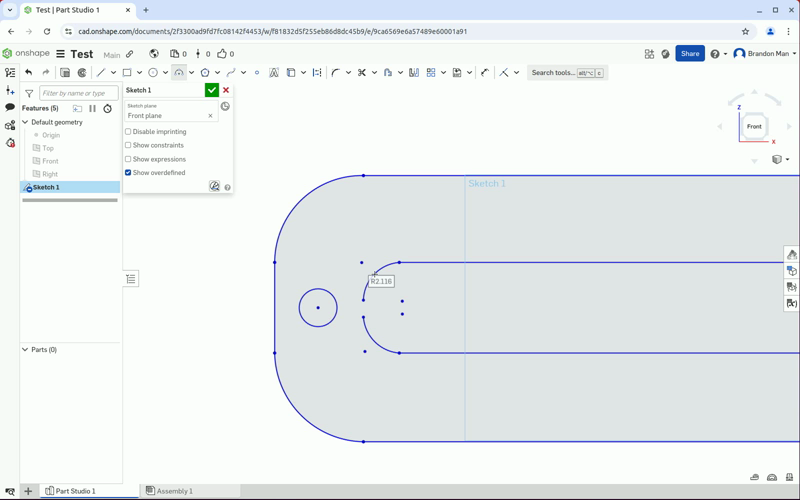
scroll(-6)
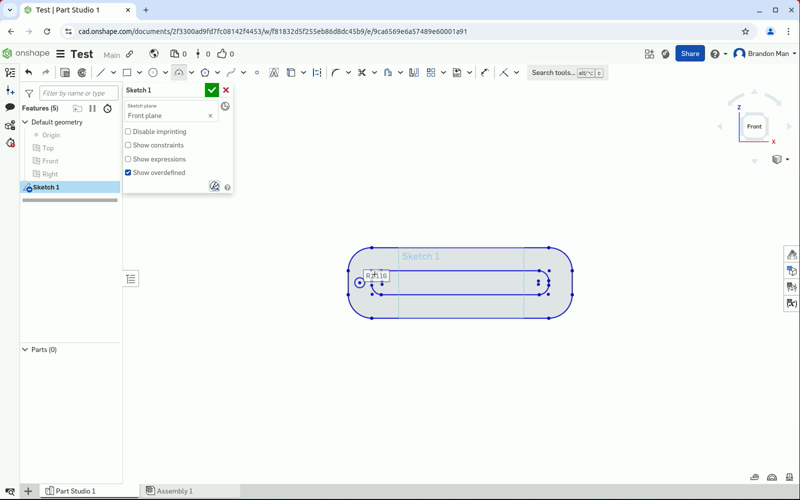
key_up(shift)
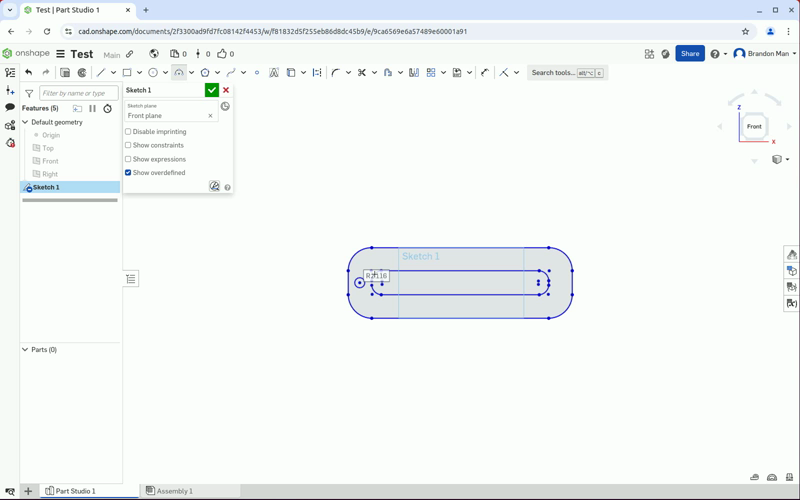
key(esc)
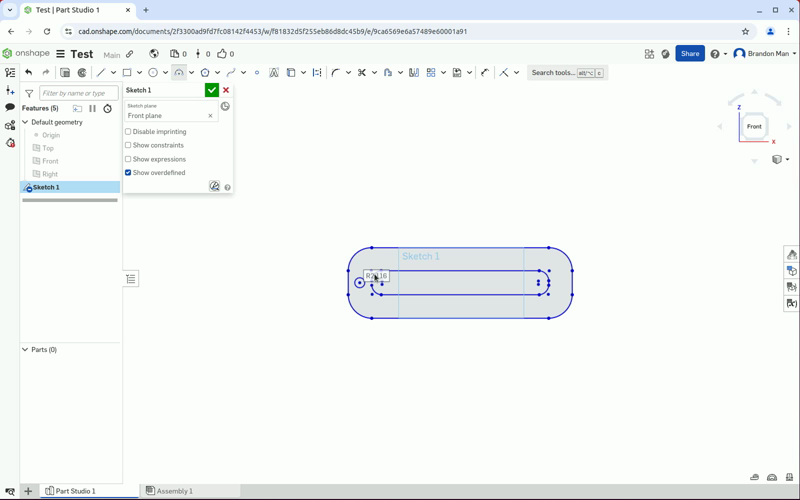
key(l)
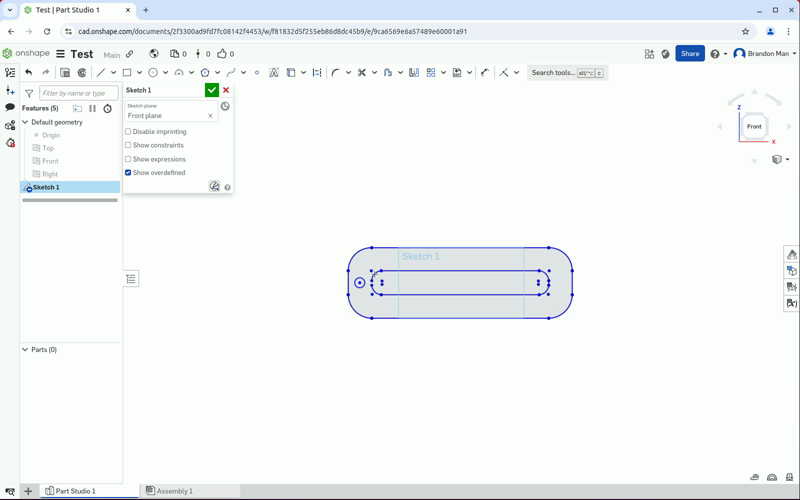
mouse_move(371, 280)
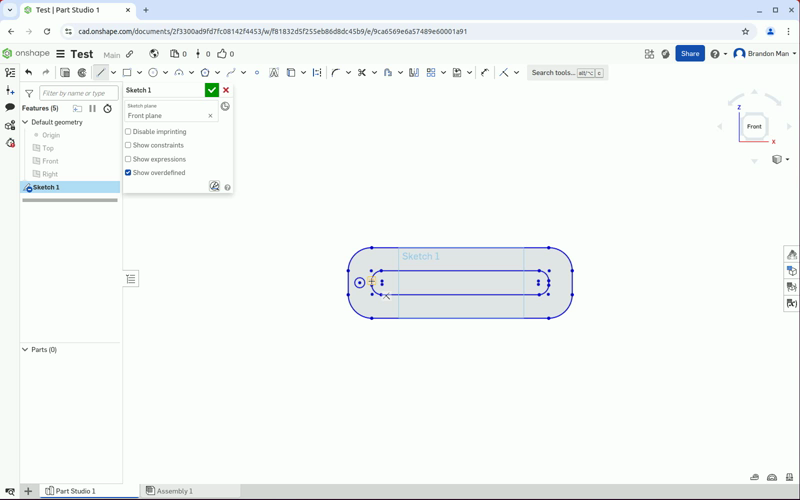
click(371, 280)
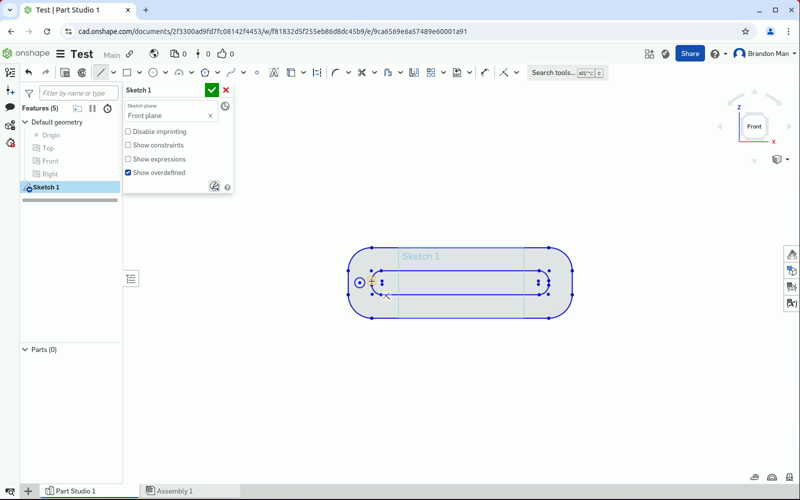
mouse_move(401, 280)
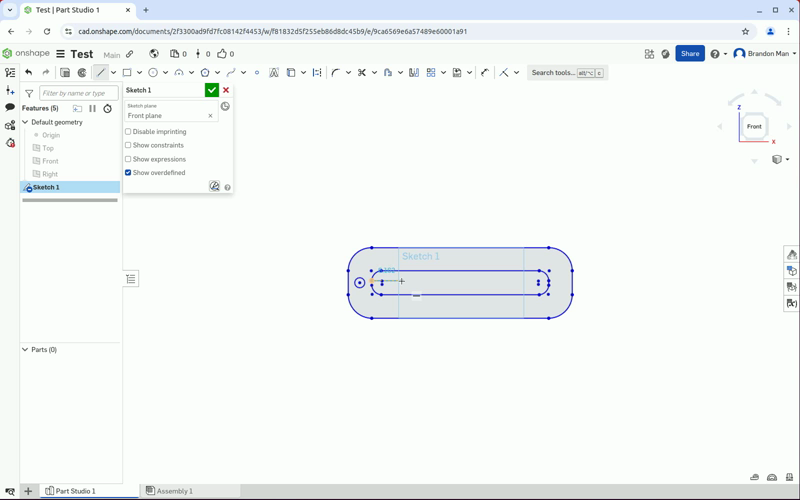
key_down(shift)
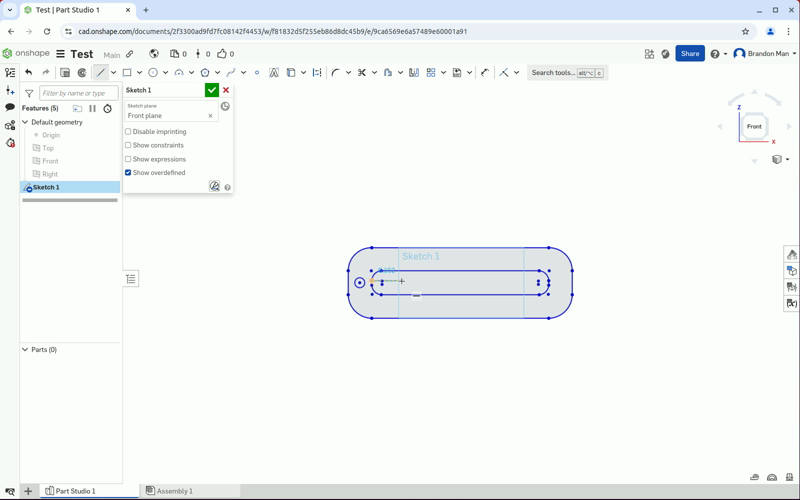
mouse_move(371, 285)
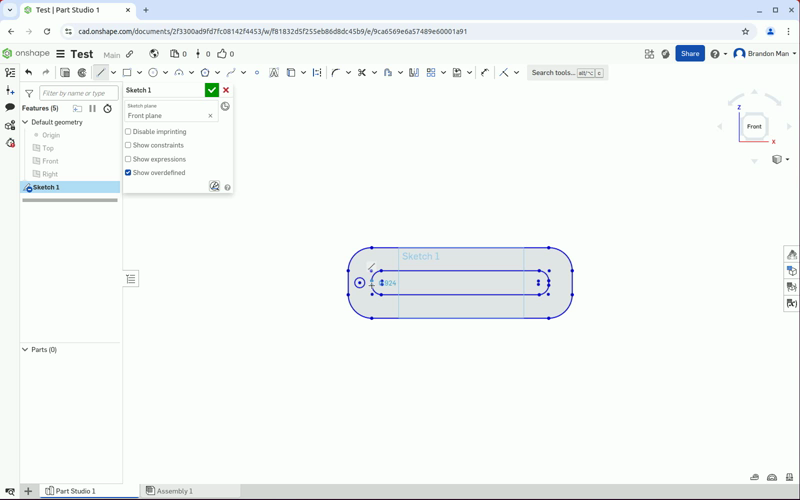
scroll(6)
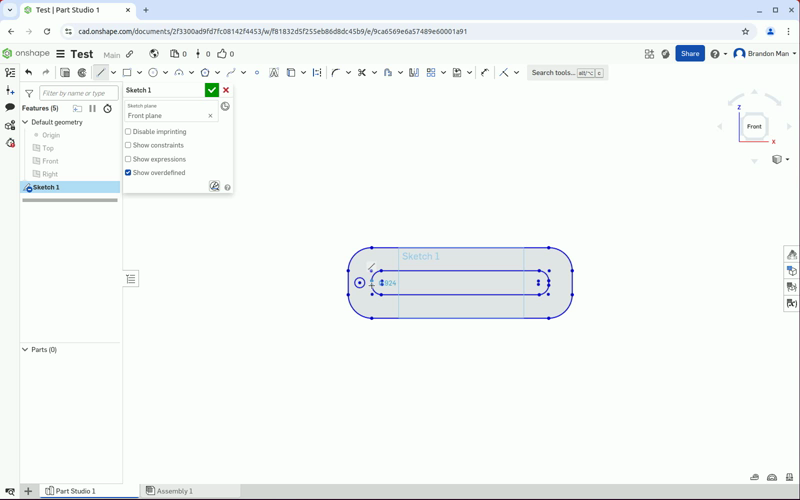
scroll(6)
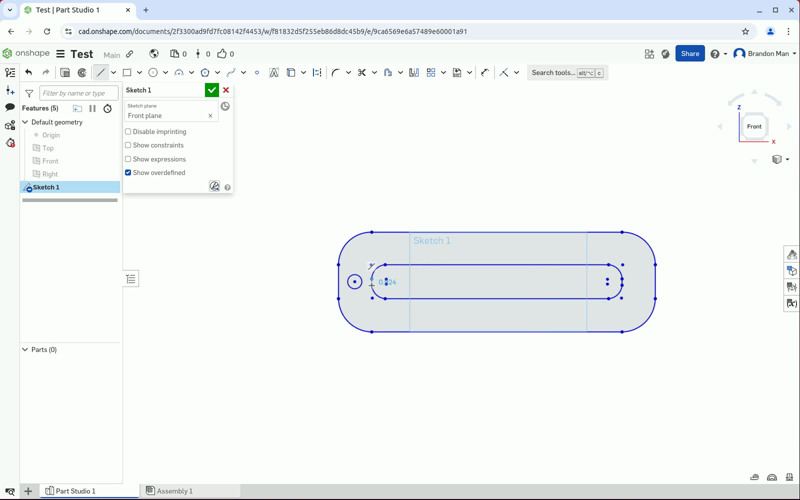
scroll(6)
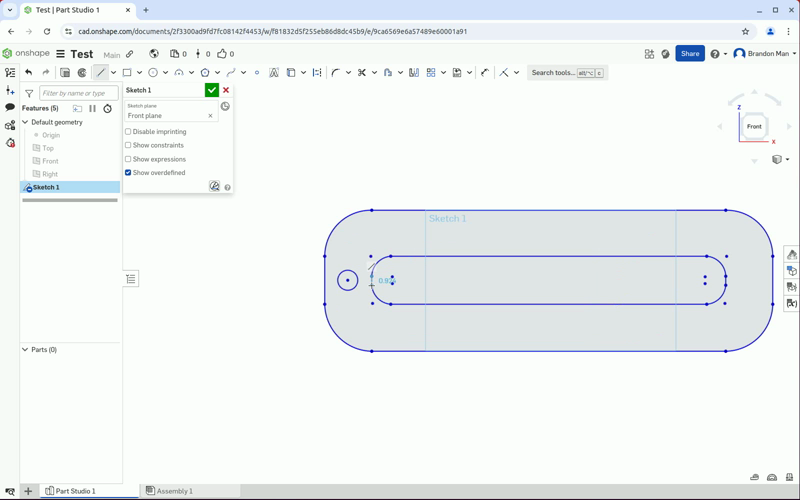
scroll(6)
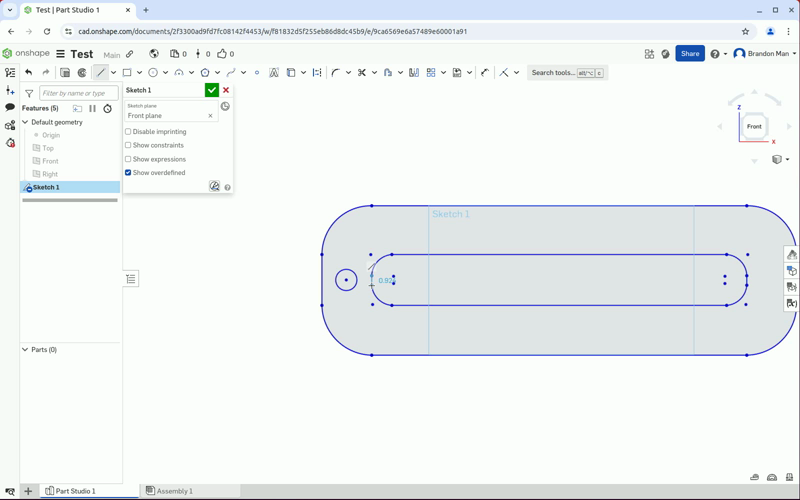
scroll(6)
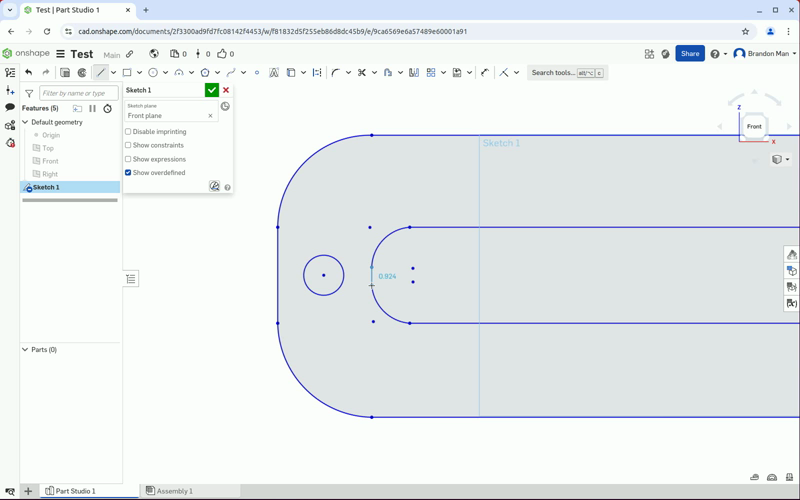
scroll(6)
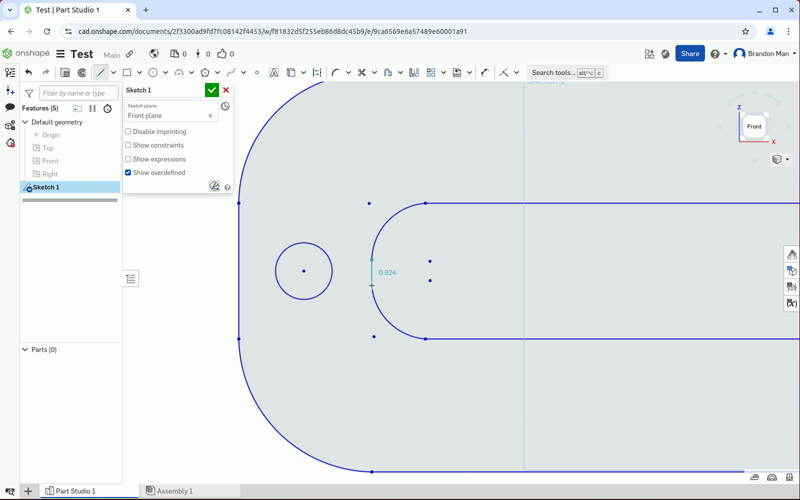
scroll(6)
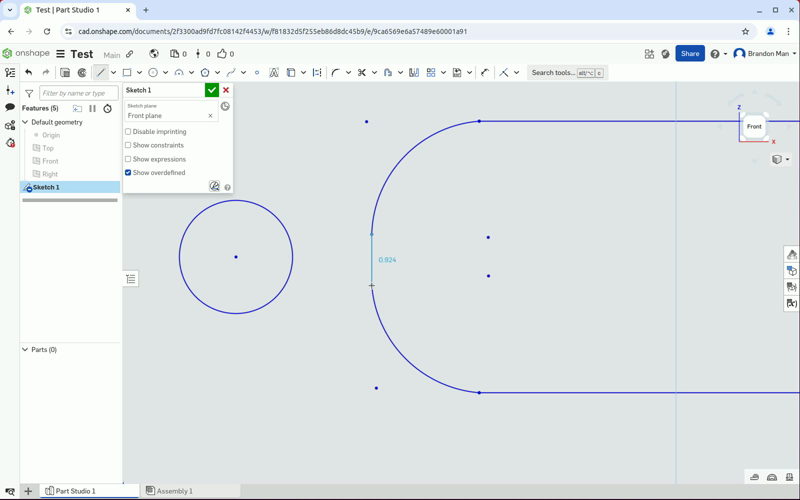
key_up(shift)
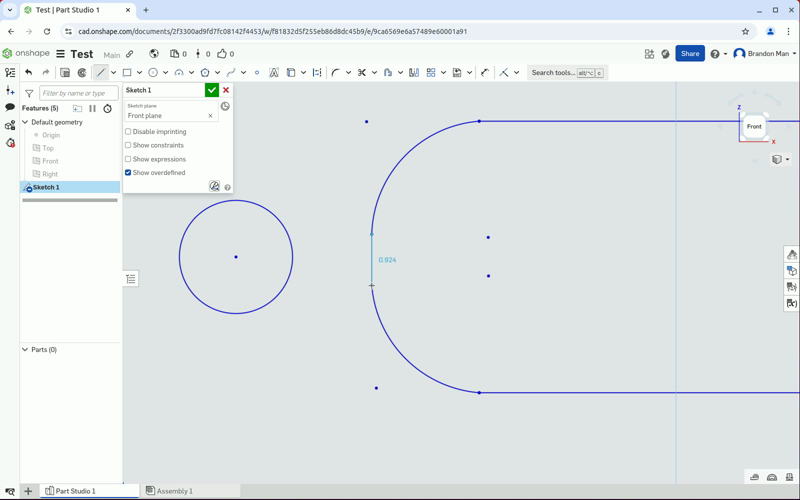
click(371, 285)
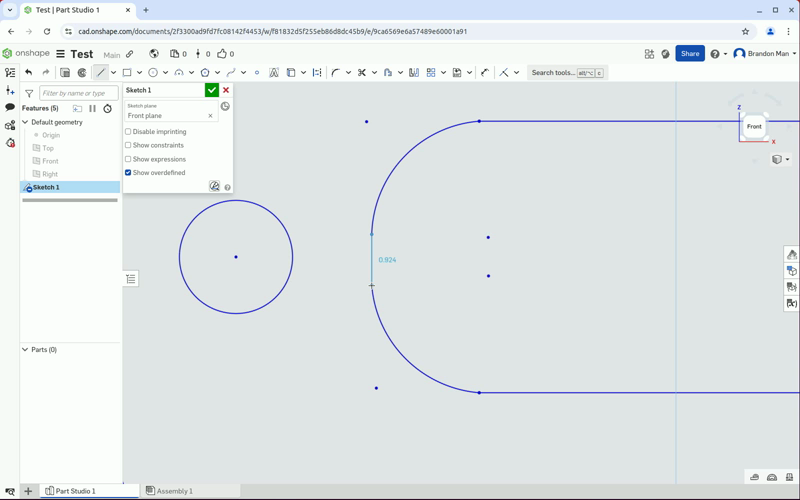
scroll(-6)
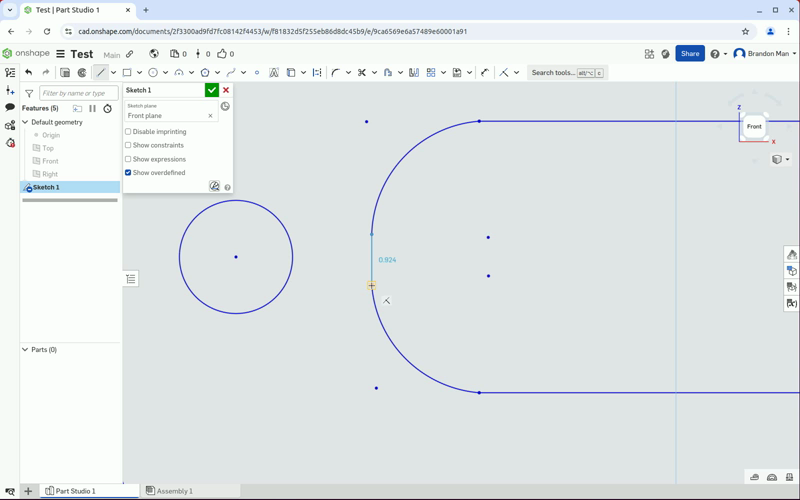
scroll(-6)
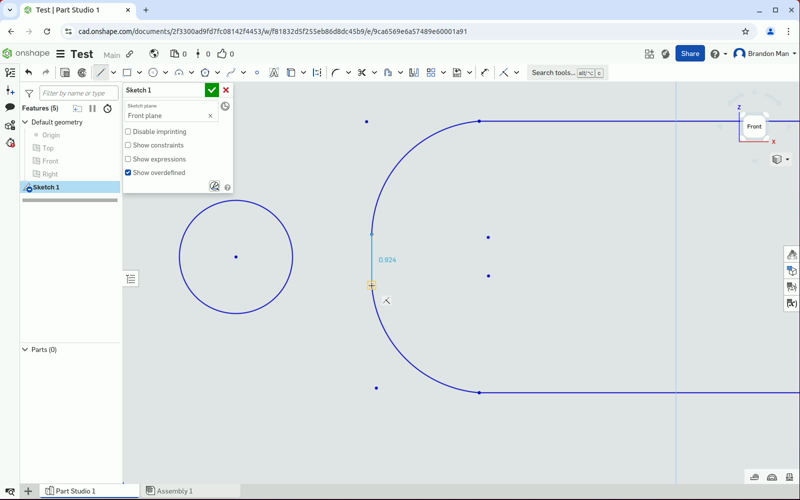
scroll(-6)
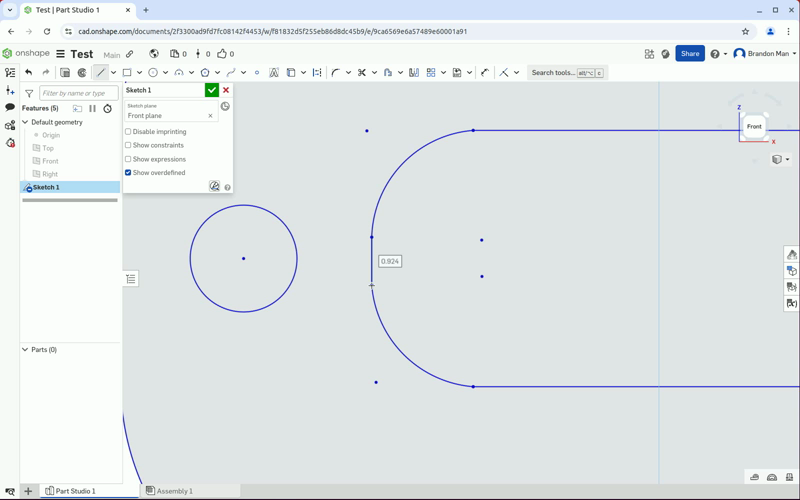
scroll(-6)
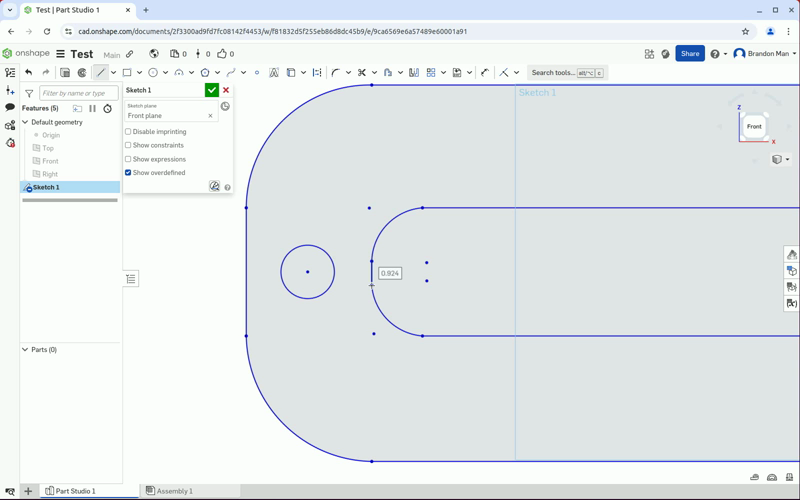
scroll(-6)
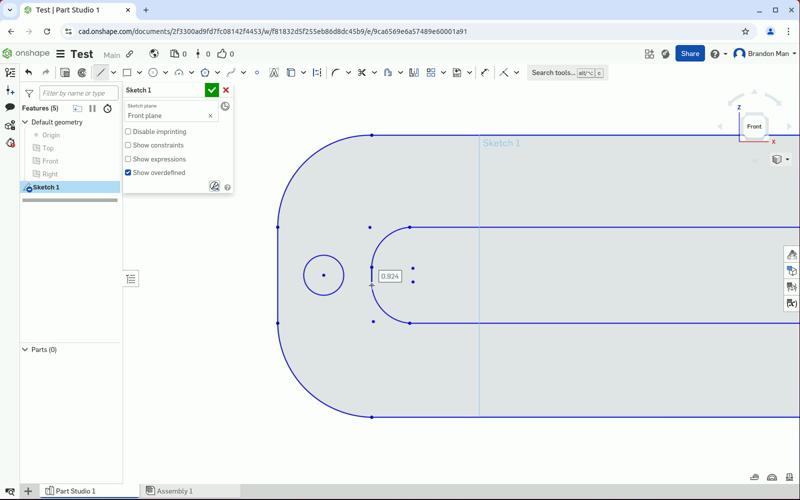
scroll(-6)
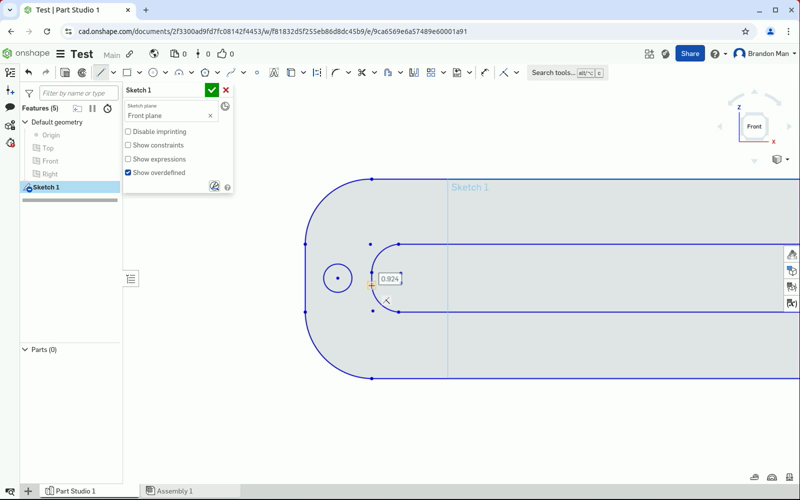
scroll(-6)
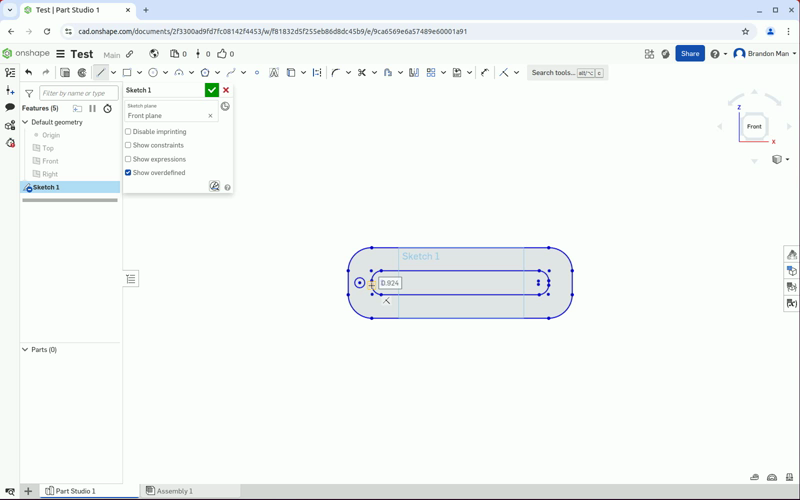
key(esc)
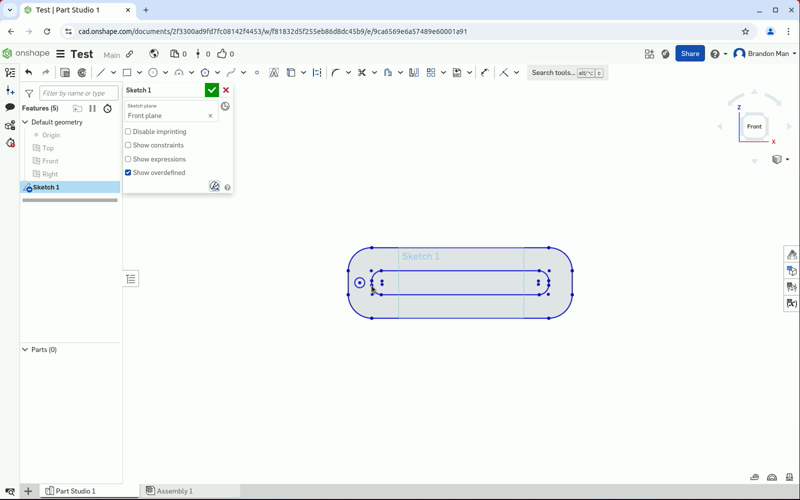
key(c)
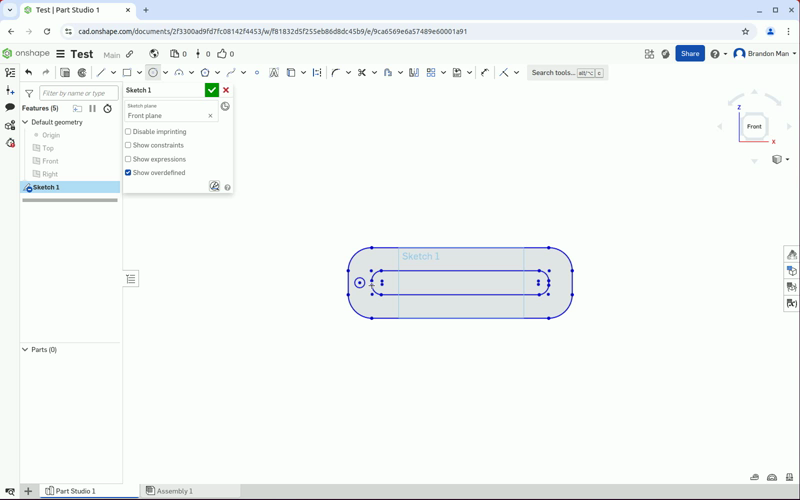
key_down(shift)
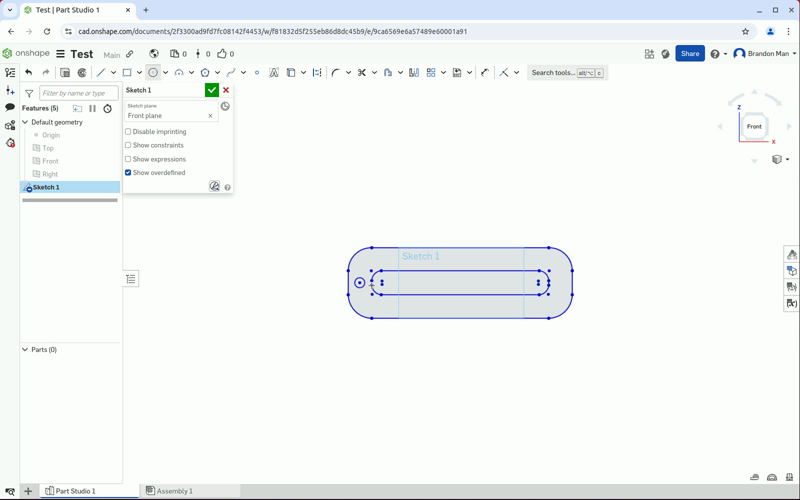
mouse_move(560, 282)
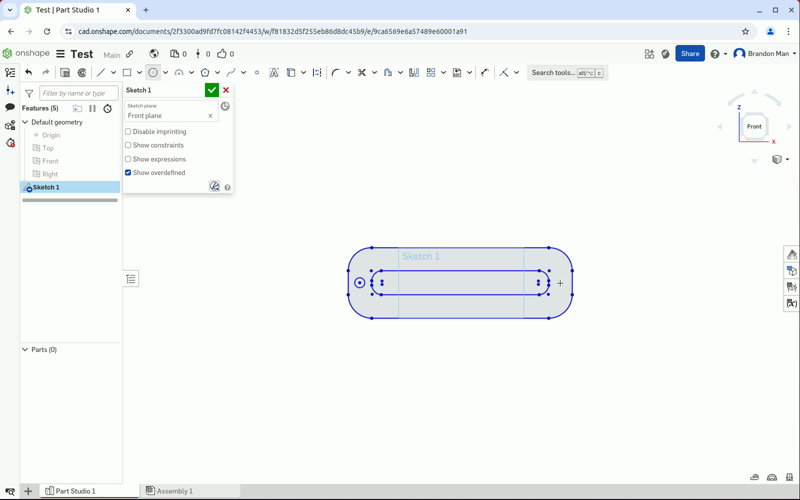
click(560, 282)
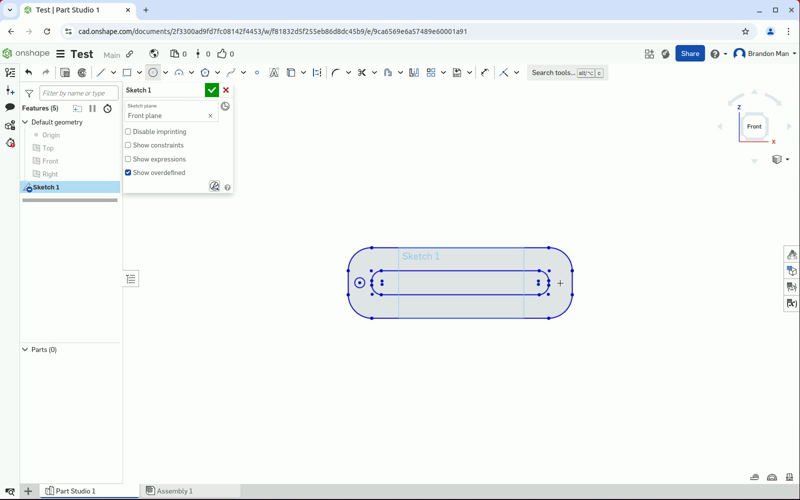
key_up(shift)
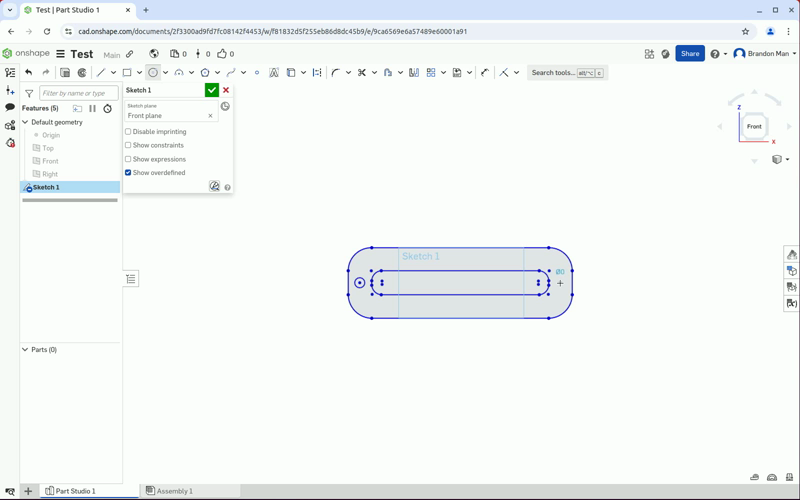
mouse_move(565, 282)
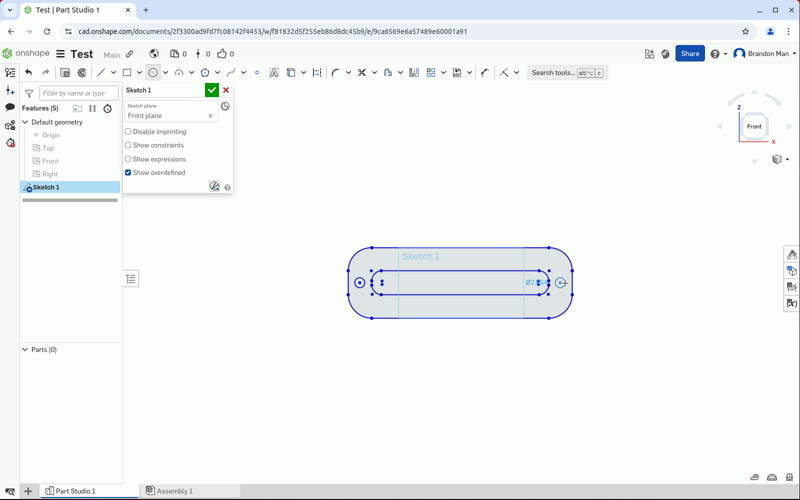
click(565, 282)
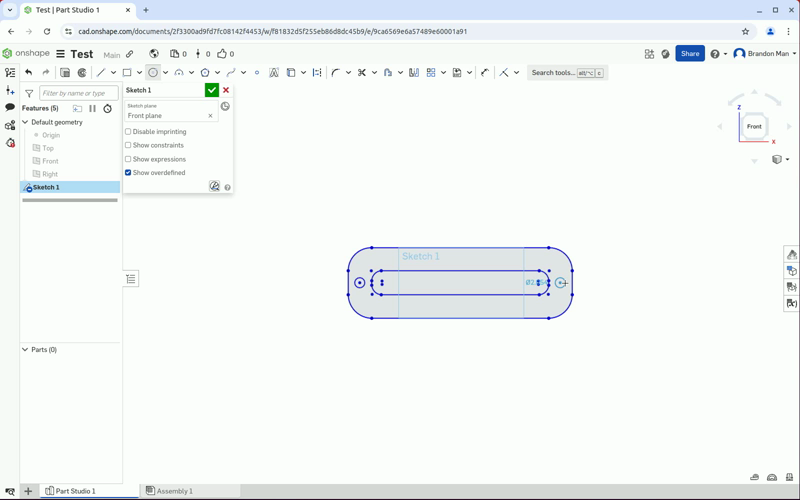
key(esc)
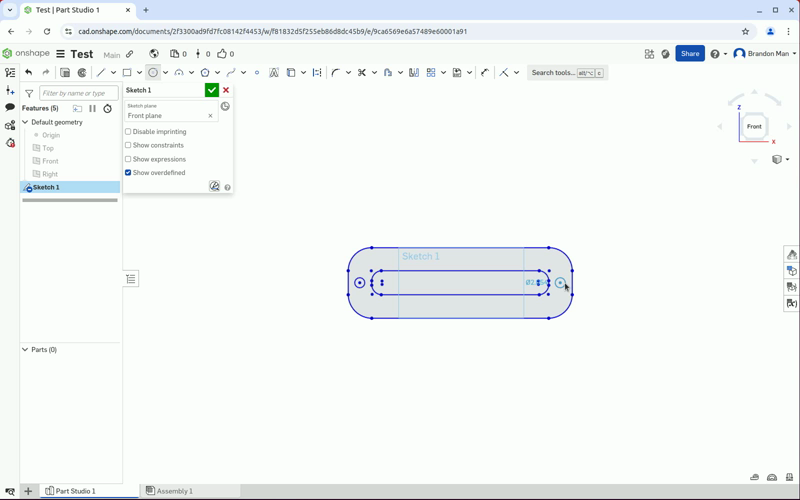
mouse_move(533, 255)
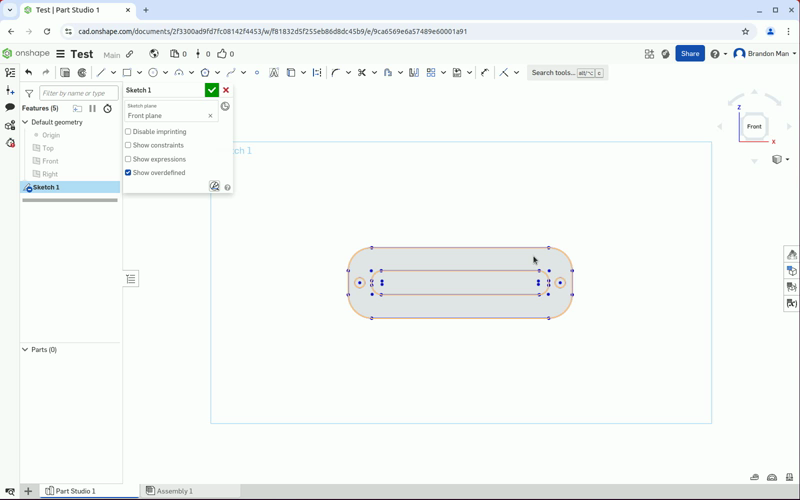
click(533, 255)
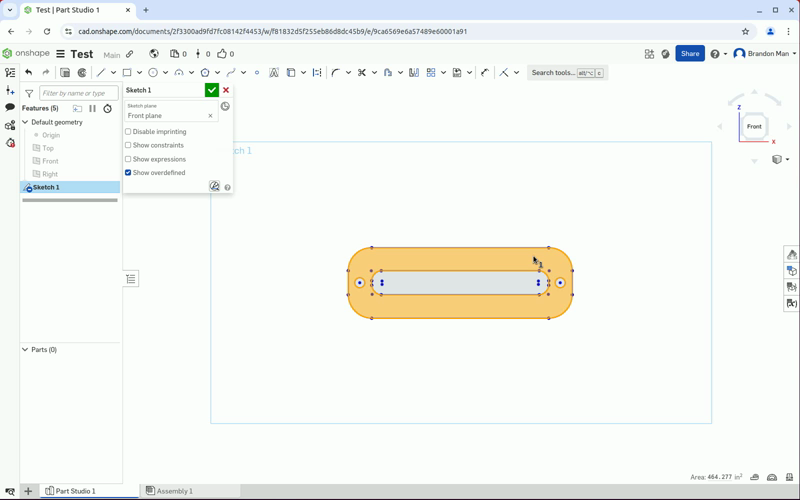
mouse_move(73, 352)
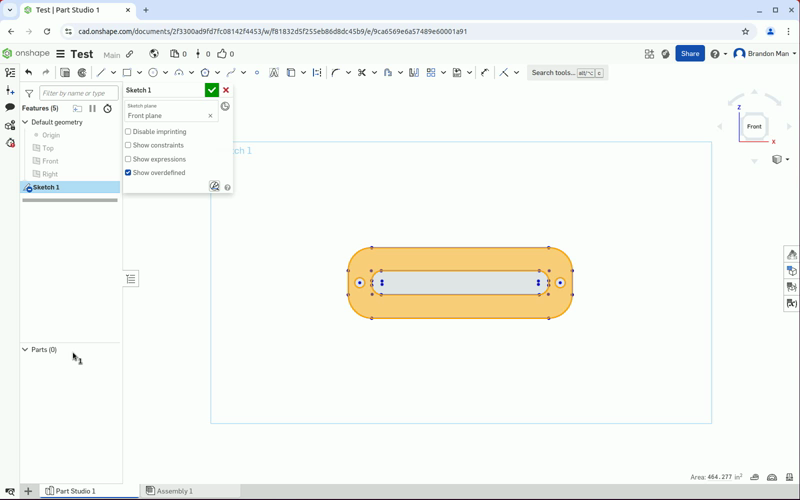
key(shift+y)
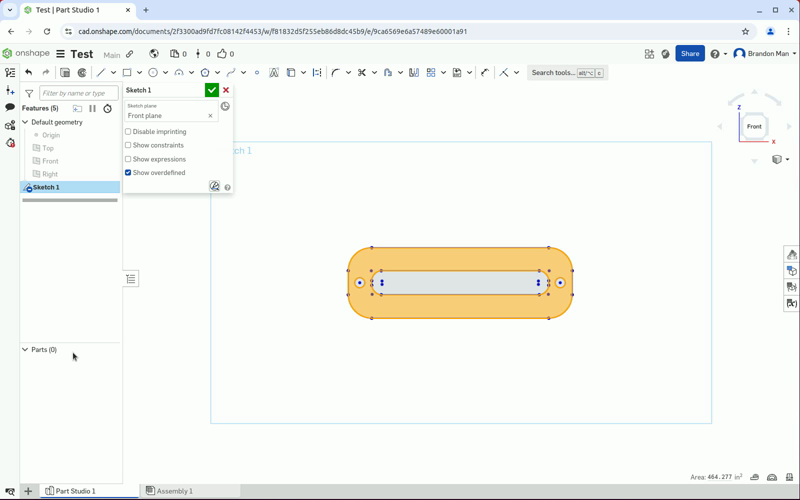
key(shift+e)
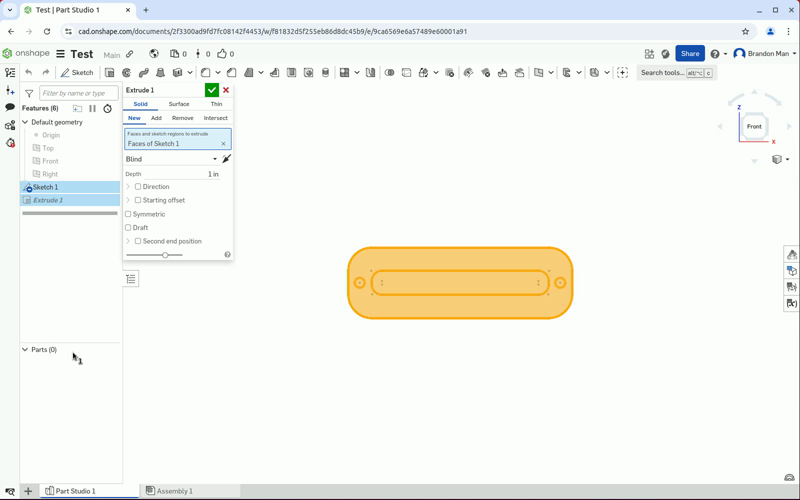
mouse_move(143, 106)
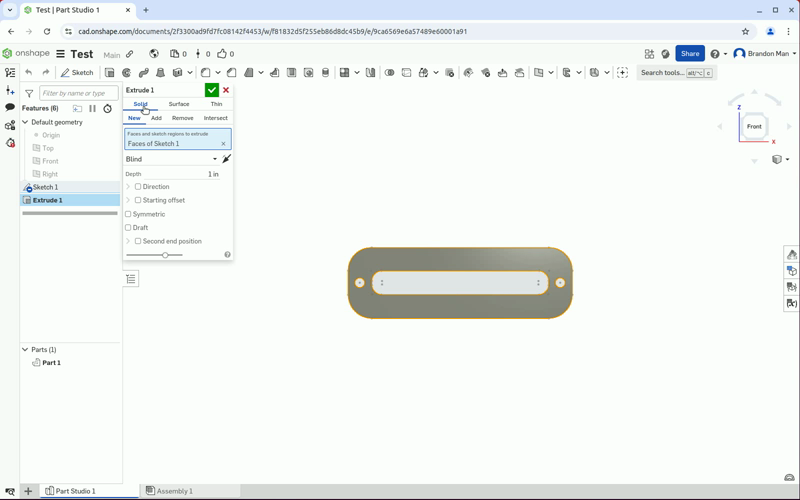
click(143, 106)
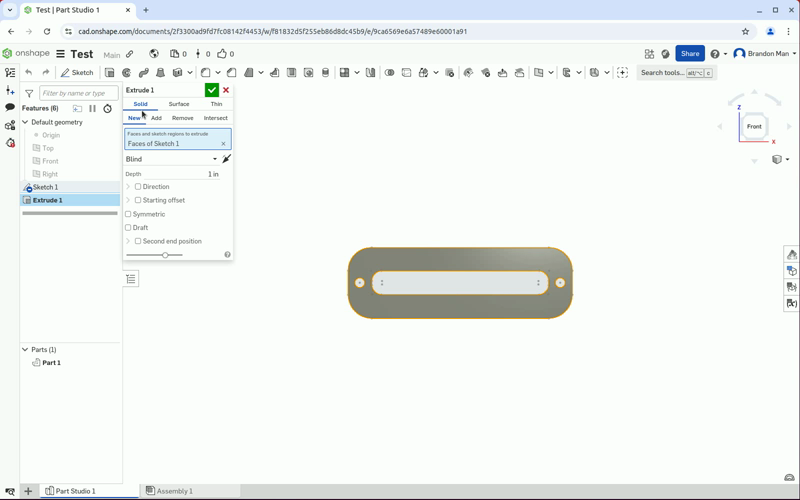
mouse_move(137, 120)
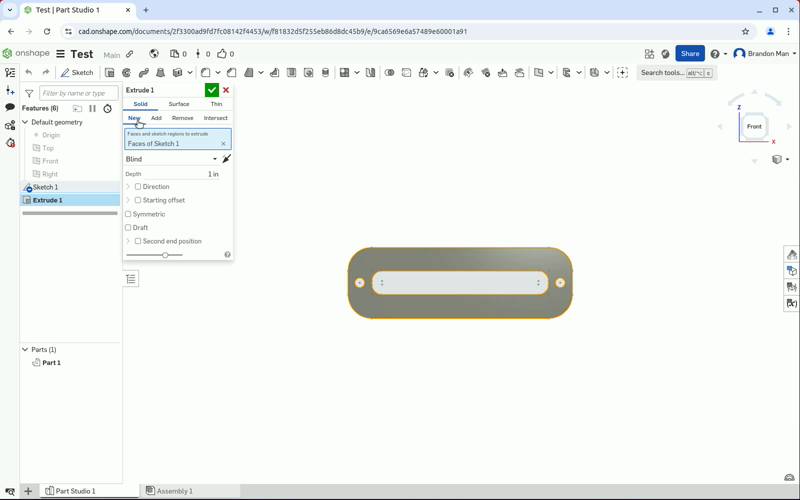
click(137, 120)
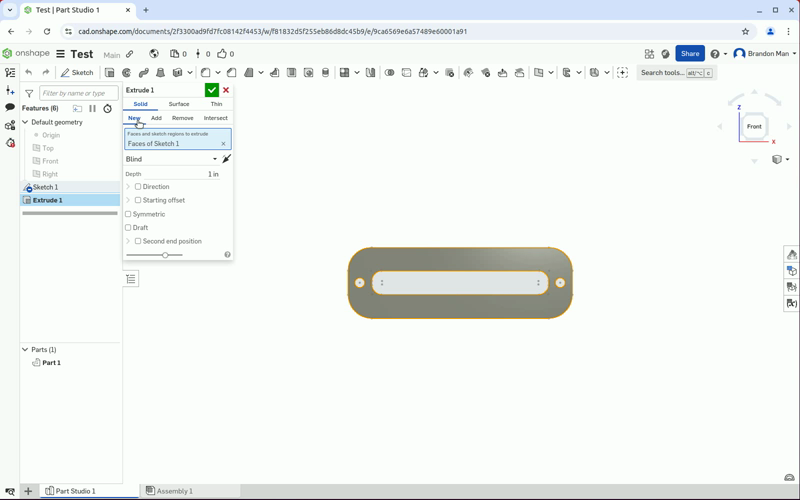
key(tab, 4)
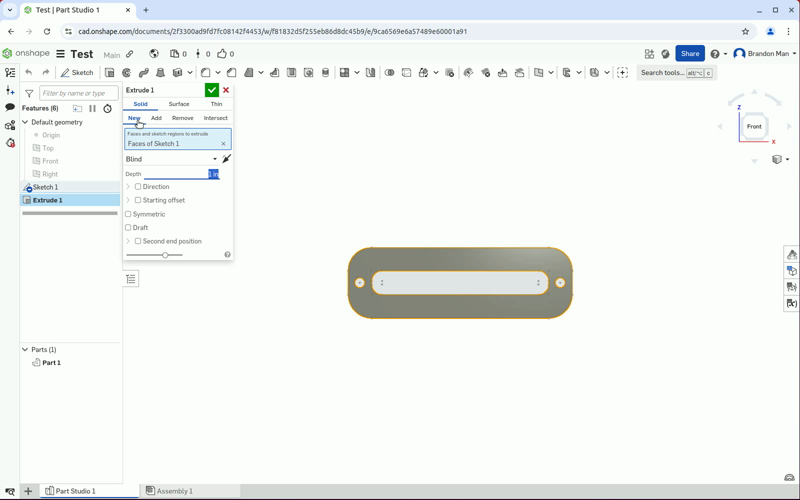
text(-0.963)
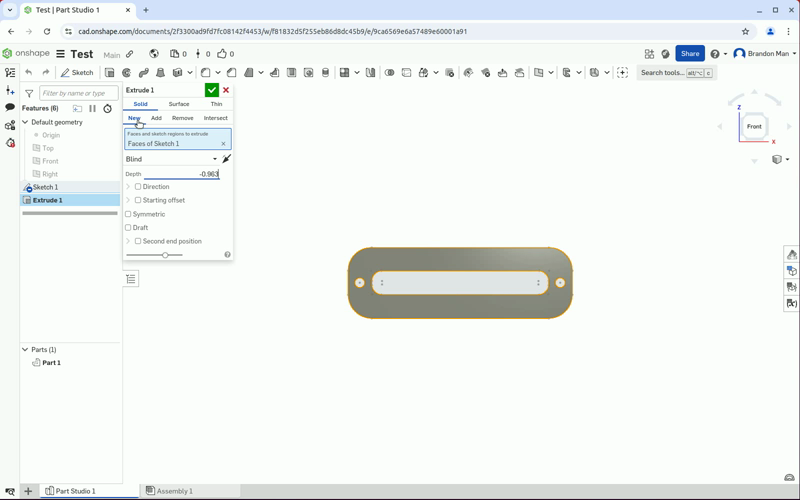
key(enter)
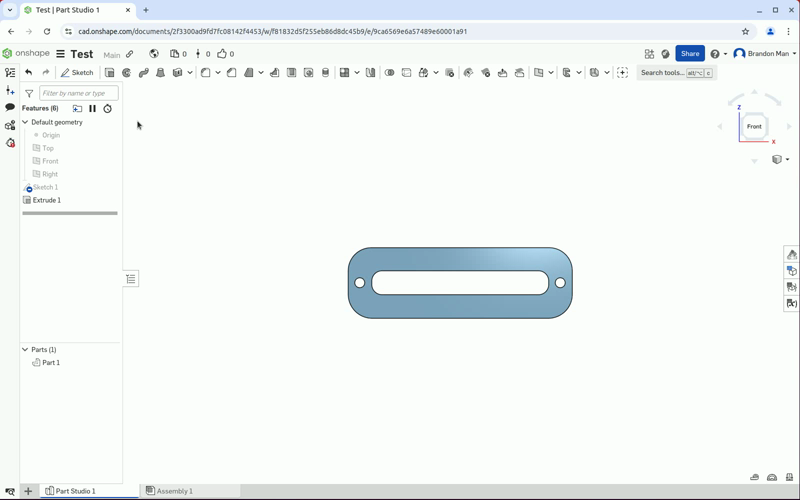
key(shift+h)
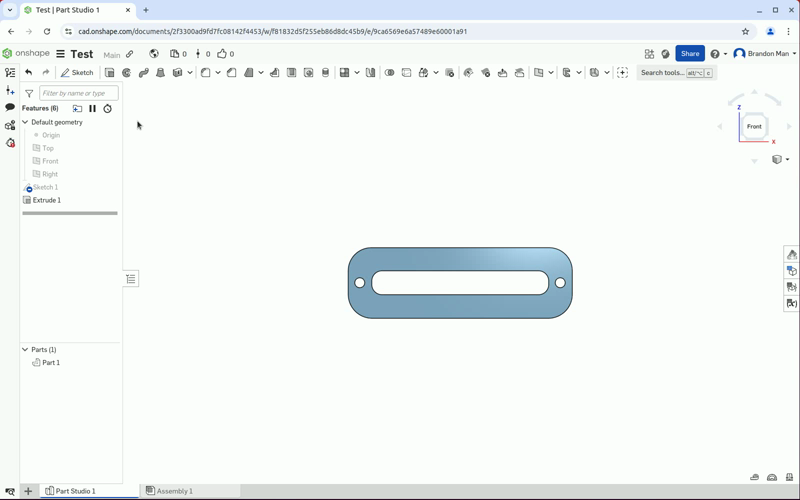
key(shift+h)
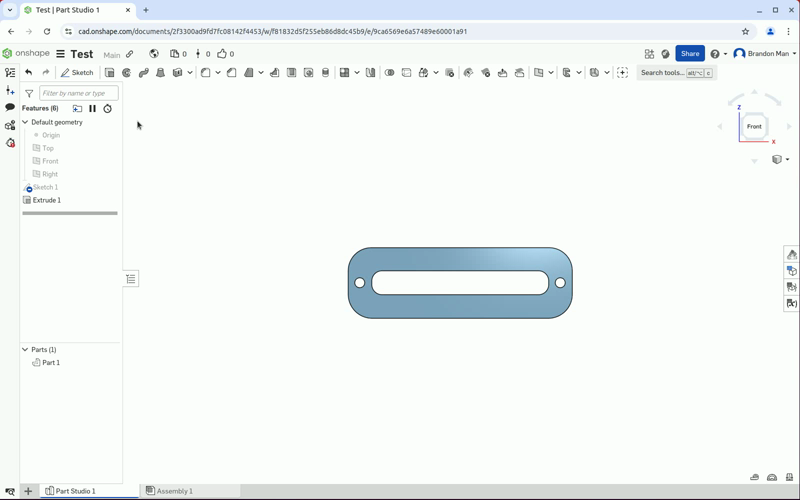
mouse_move(73, 189)
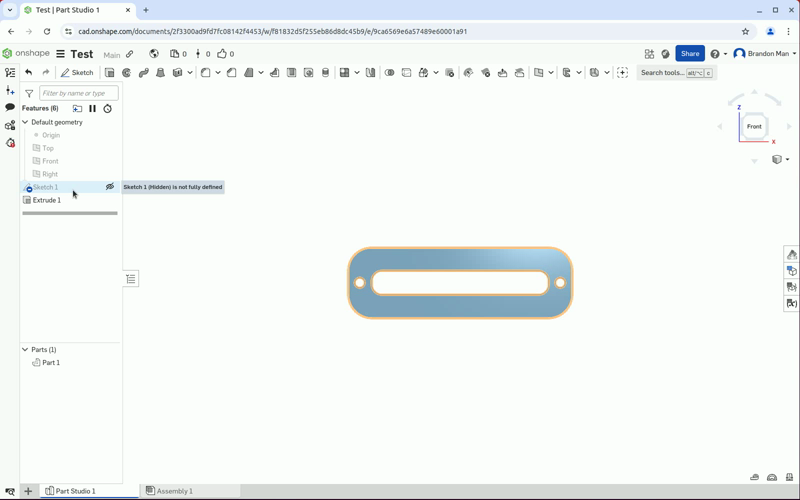
click(73, 189)
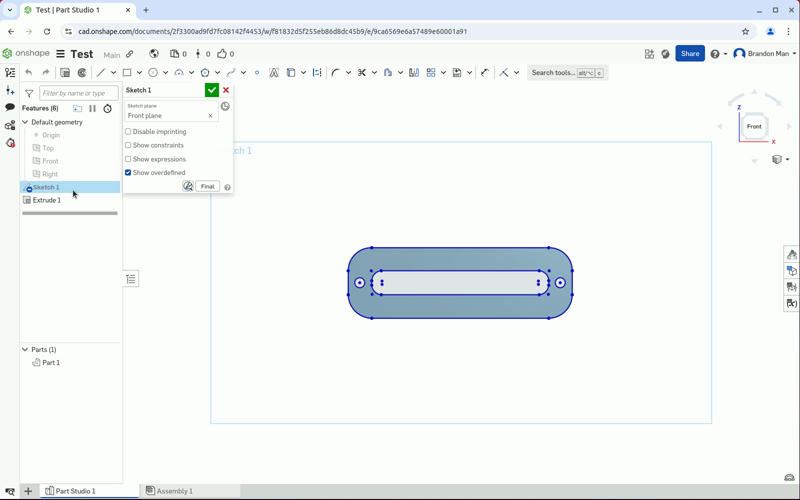
mouse_move(229, 92)
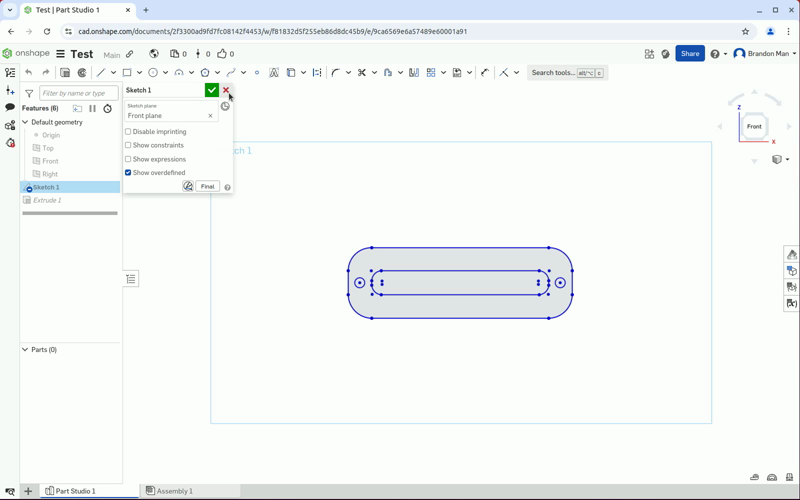
click(229, 92)
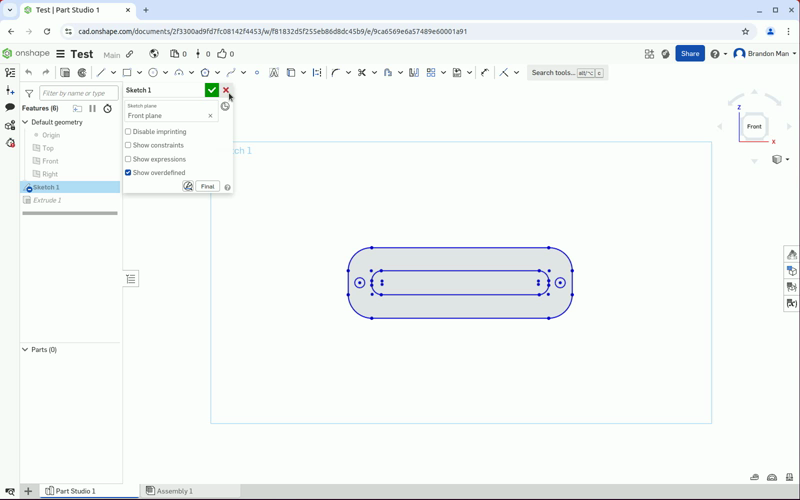
key(shift+s)
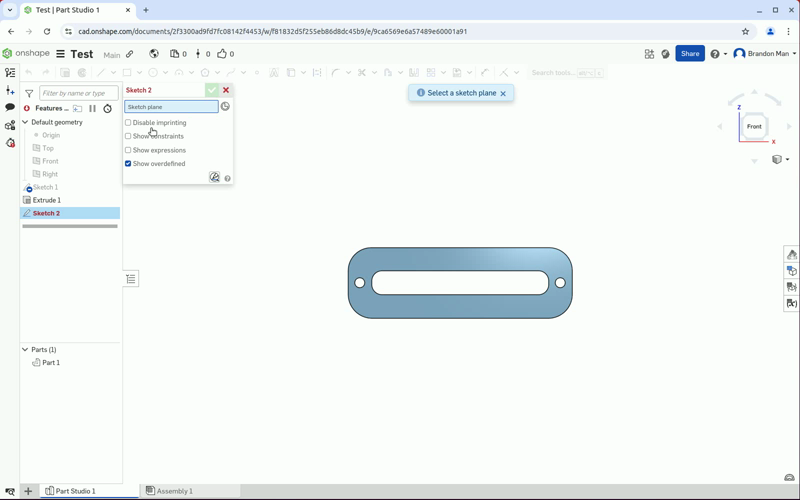
mouse_move(73, 163)
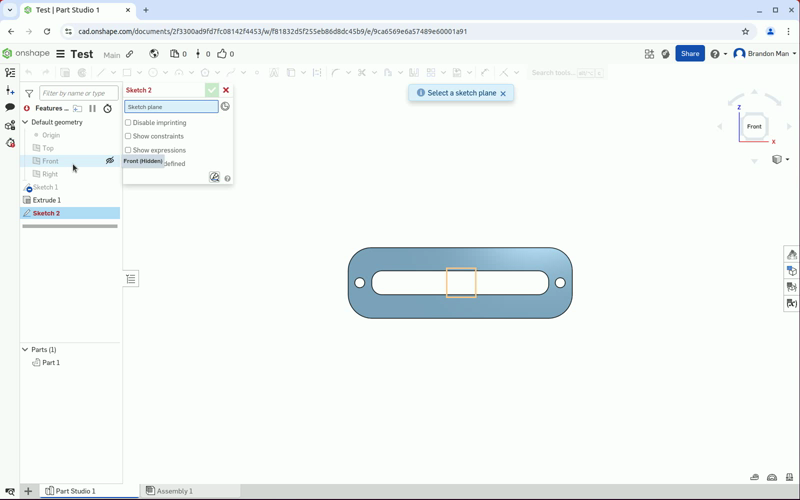
click(73, 163)
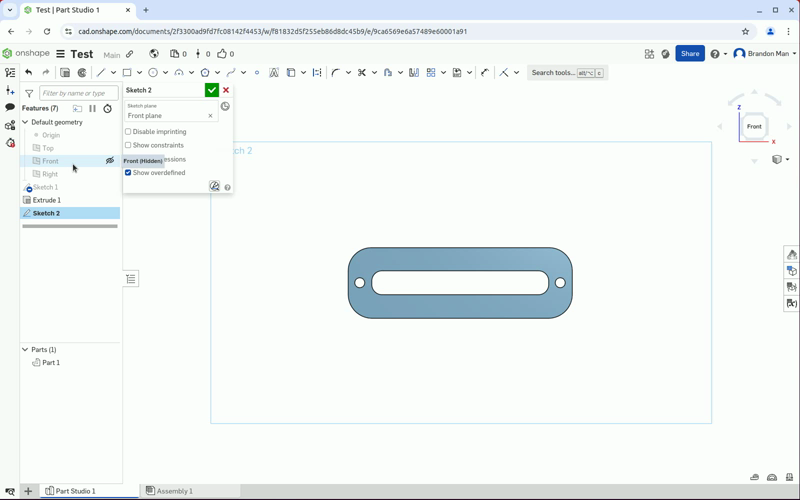
mouse_move(73, 352)
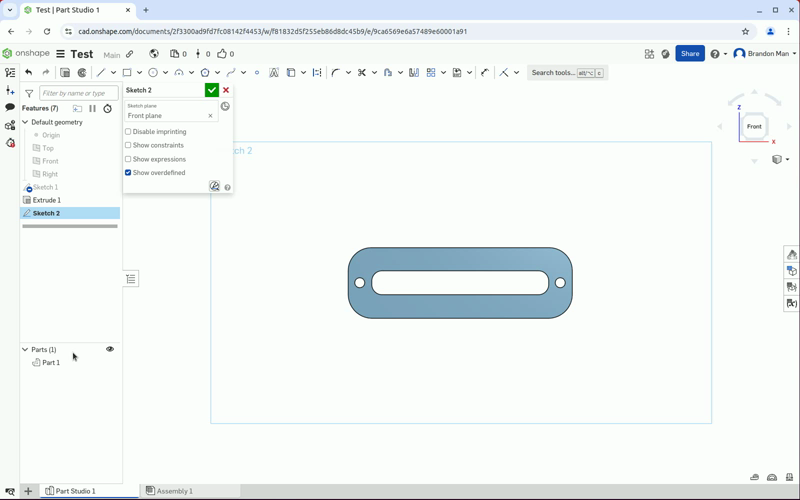
key(y)
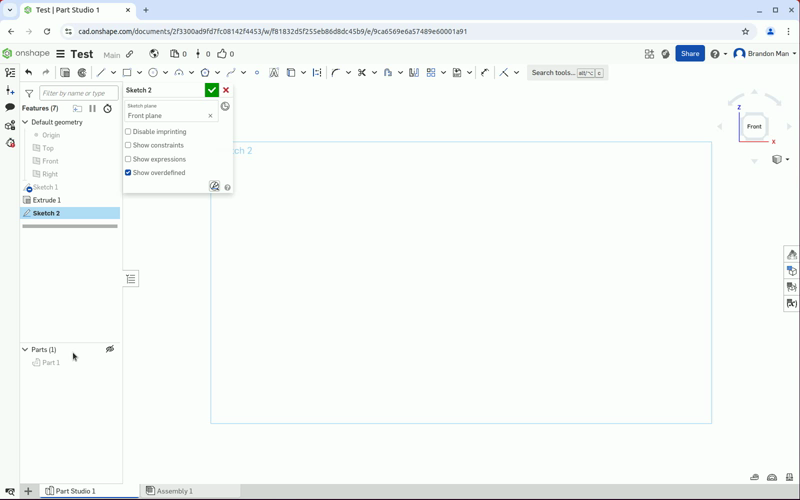
key(a)
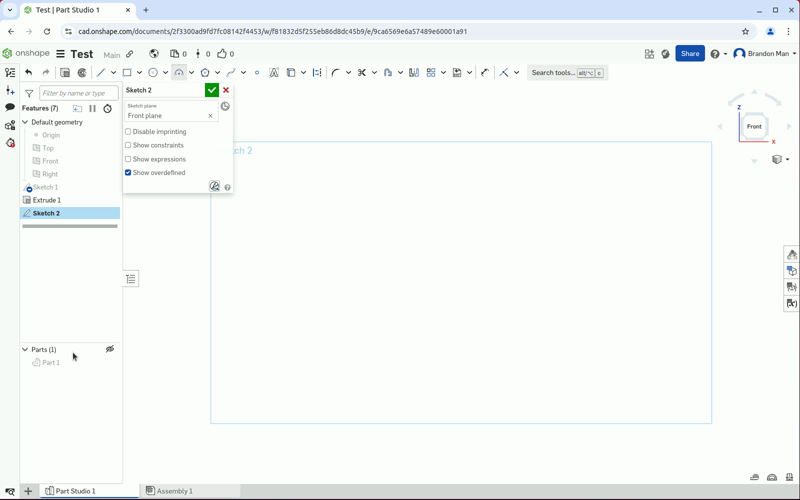
key_down(shift)
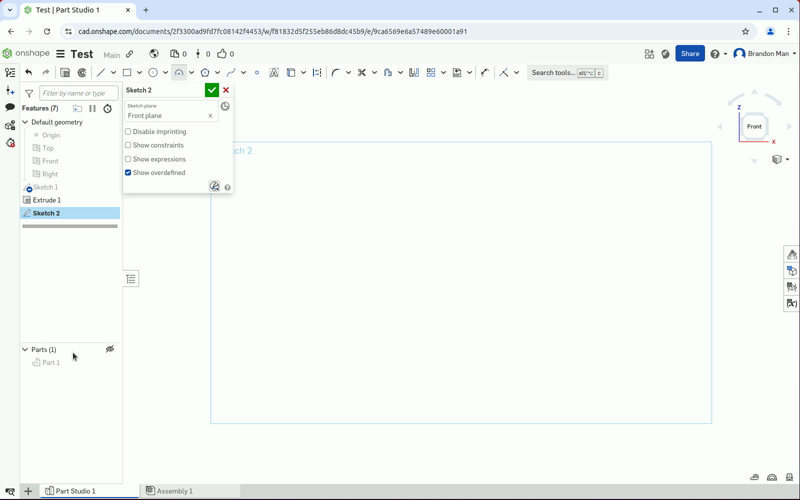
mouse_move(366, 286)
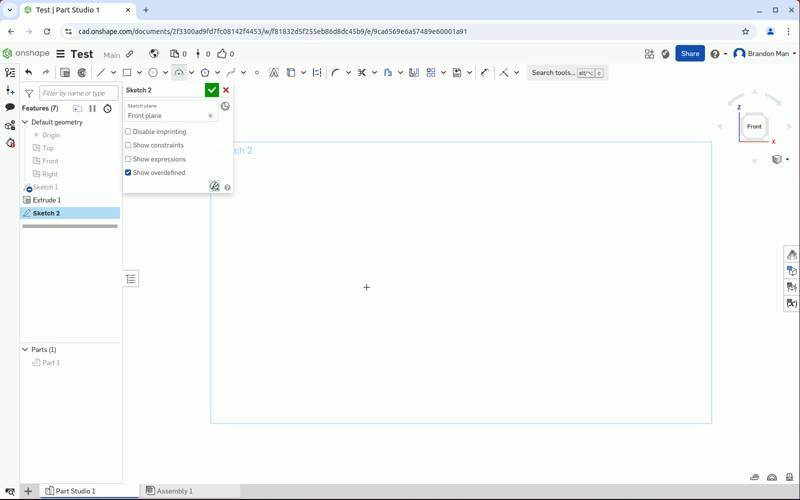
click(366, 286)
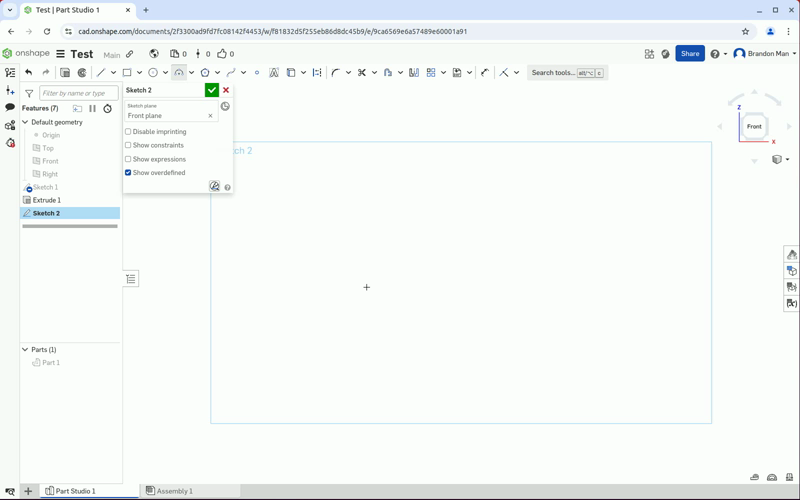
key_up(shift)
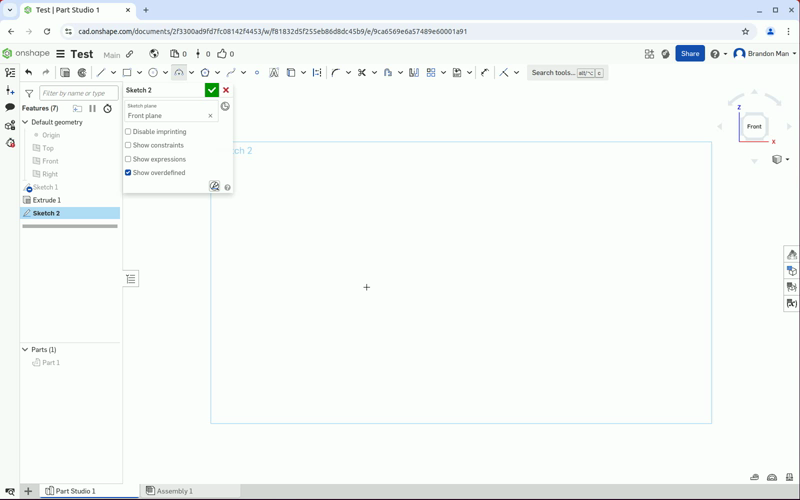
key_down(shift)
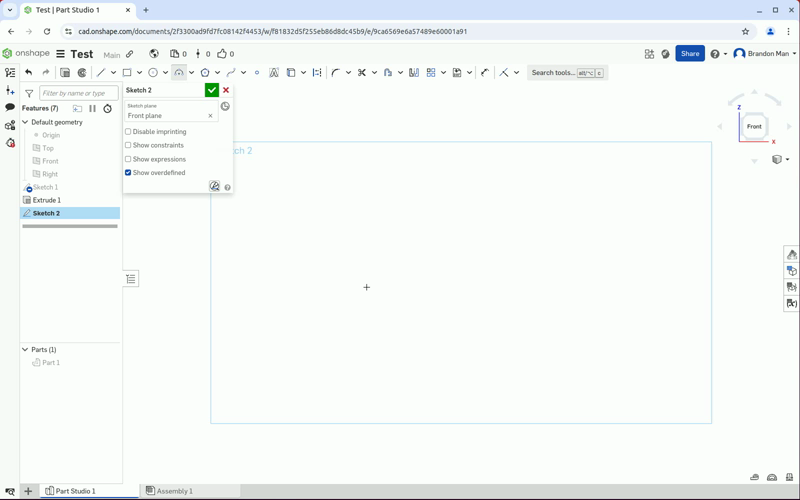
mouse_move(380, 300)
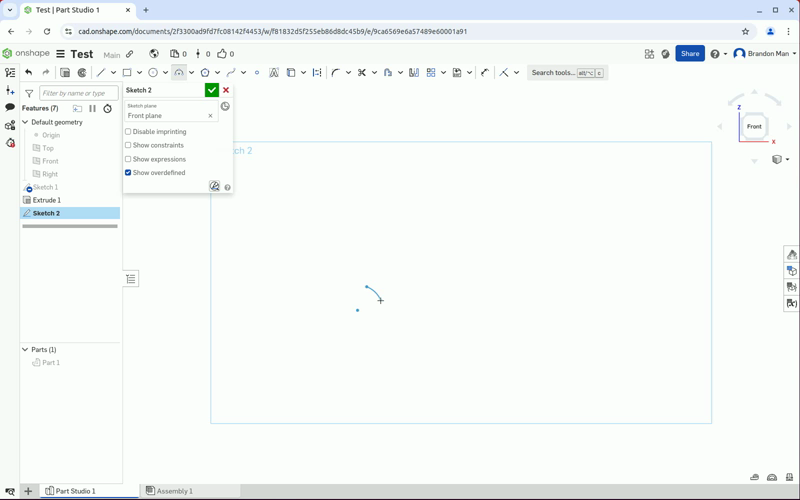
click(380, 300)
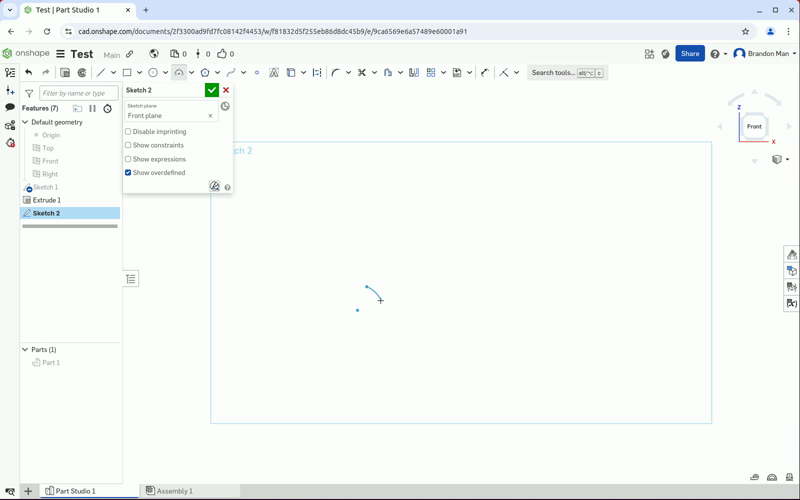
mouse_move(371, 296)
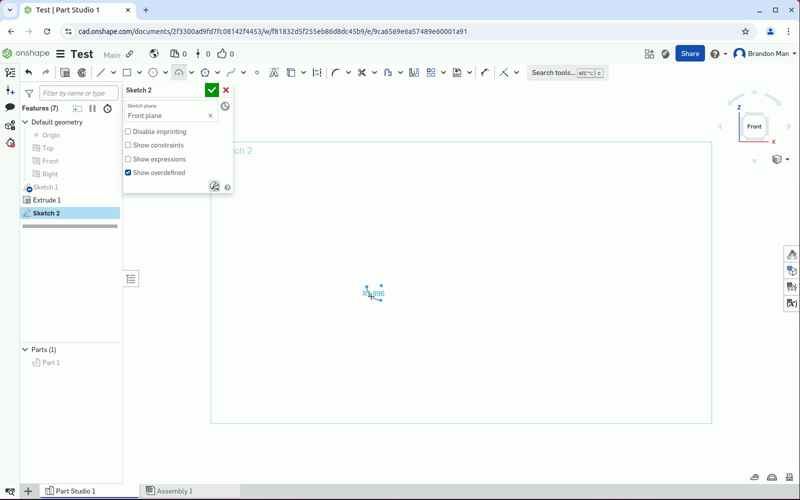
click(371, 296)
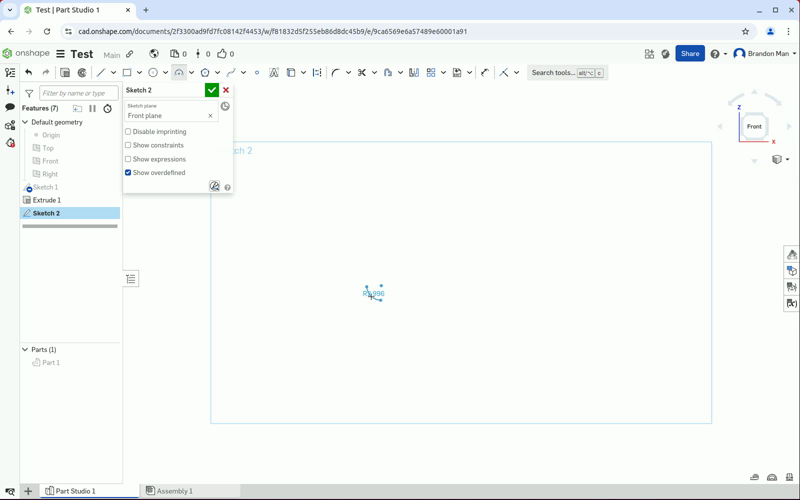
key_up(shift)
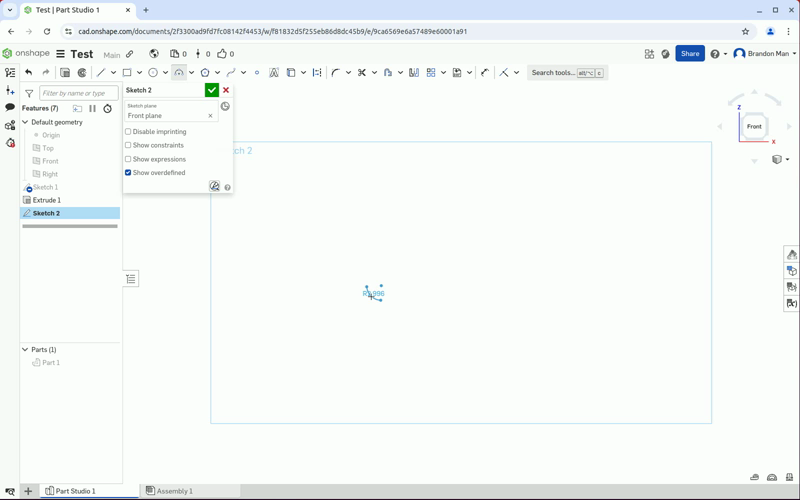
key(esc)
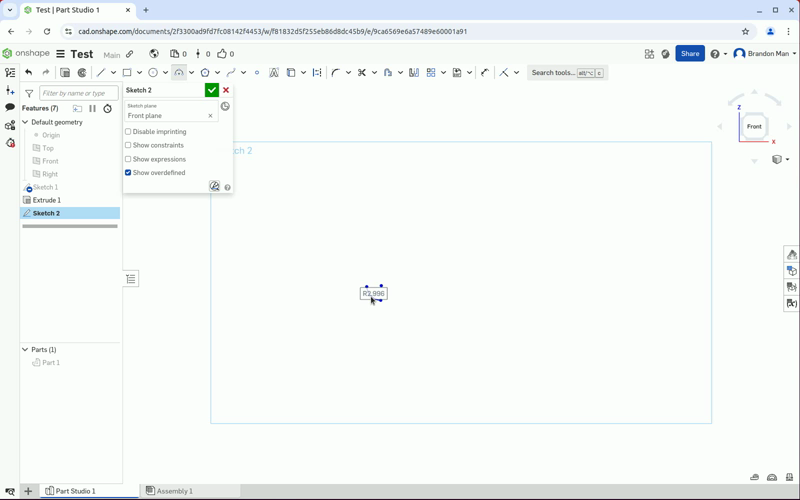
key(l)
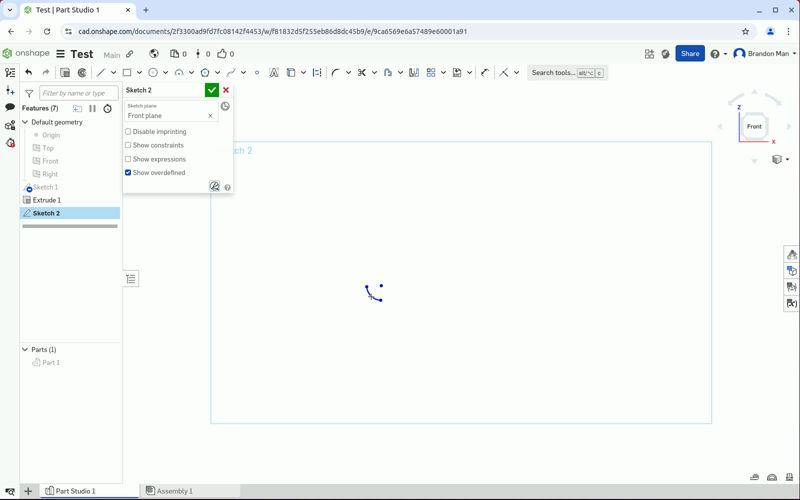
mouse_move(380, 300)
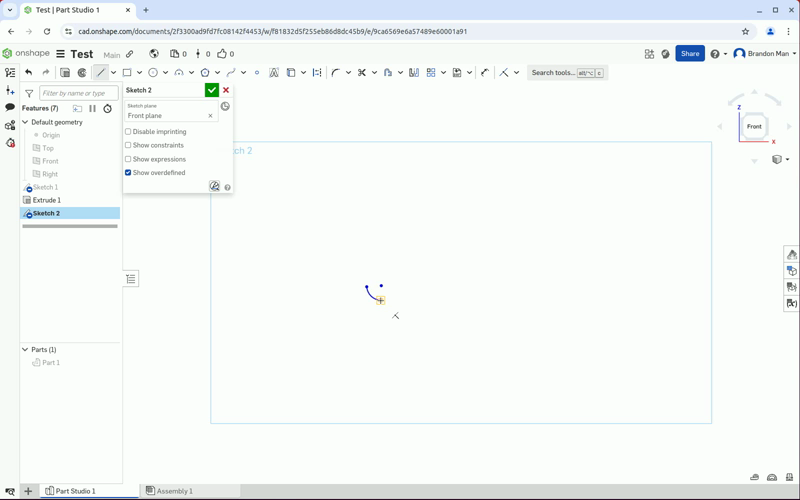
click(380, 300)
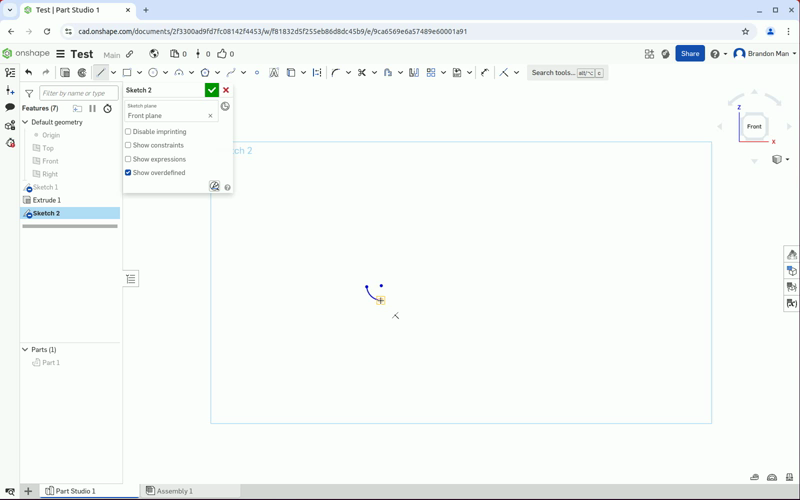
key_down(shift)
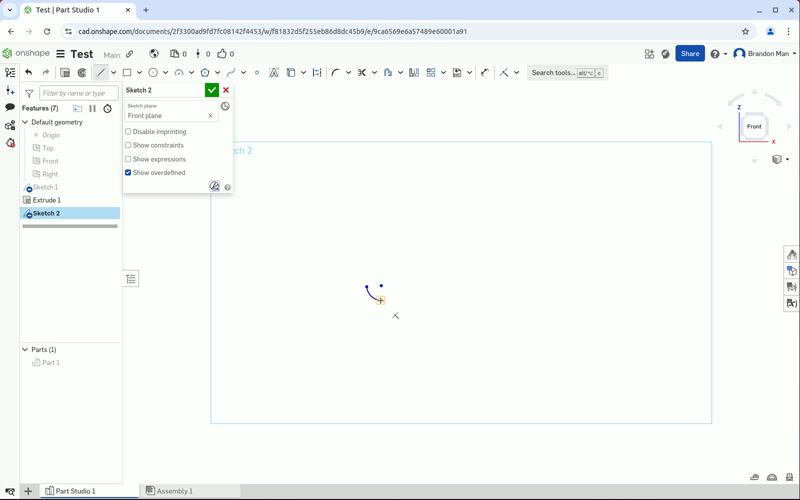
mouse_move(538, 300)
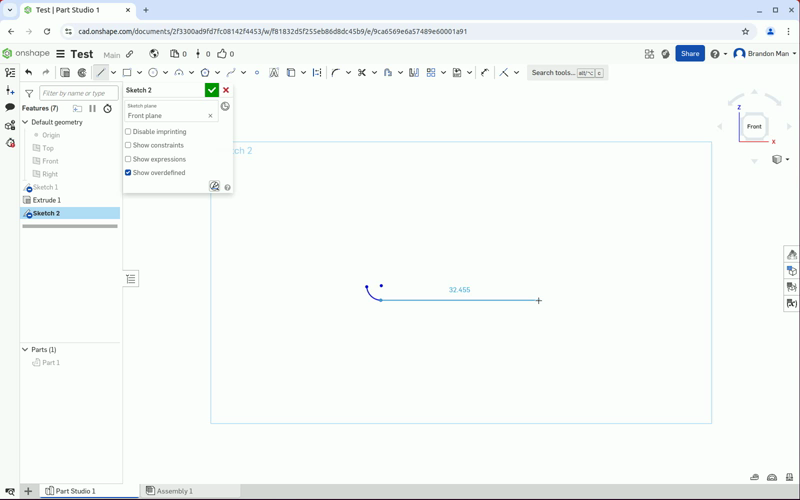
click(538, 300)
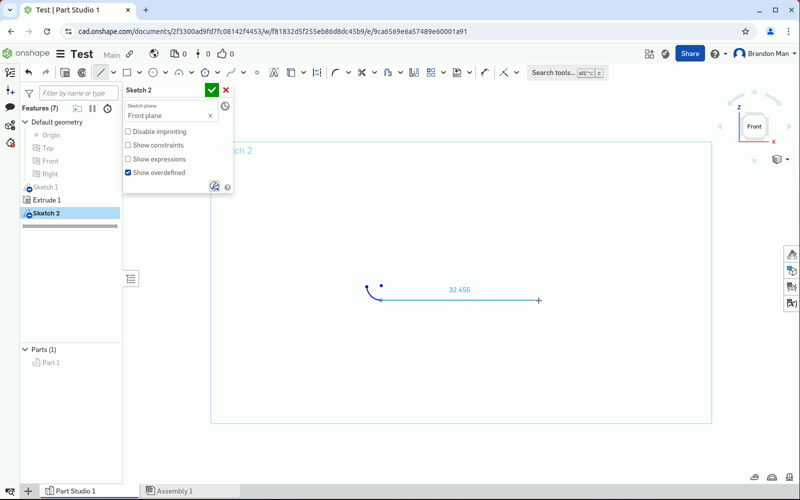
key_up(shift)
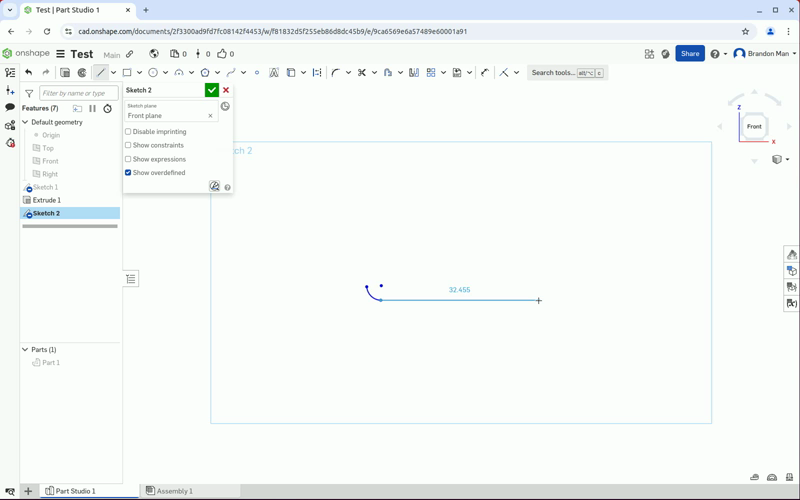
key(esc)
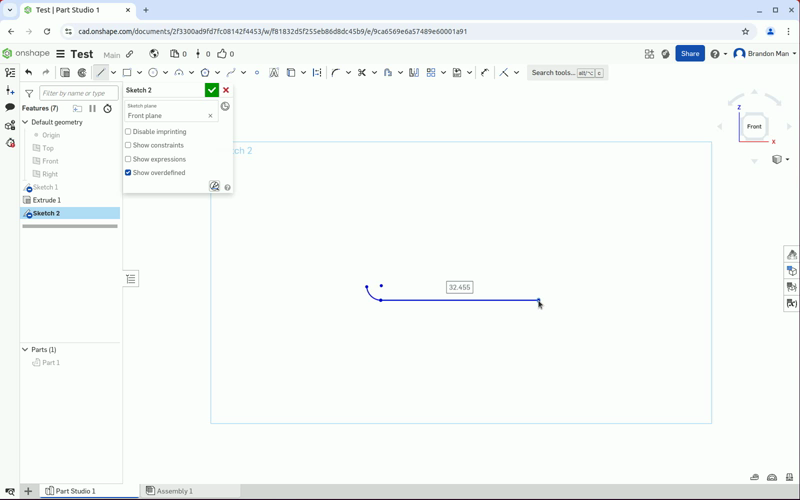
key(a)
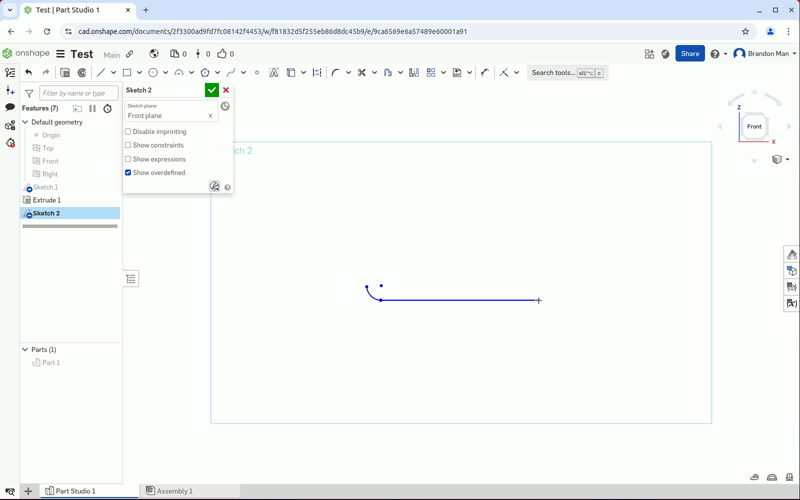
mouse_move(538, 300)
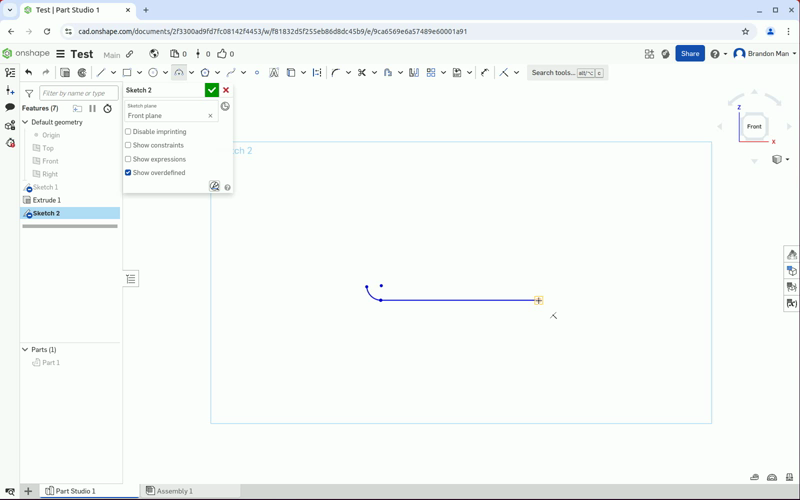
click(538, 300)
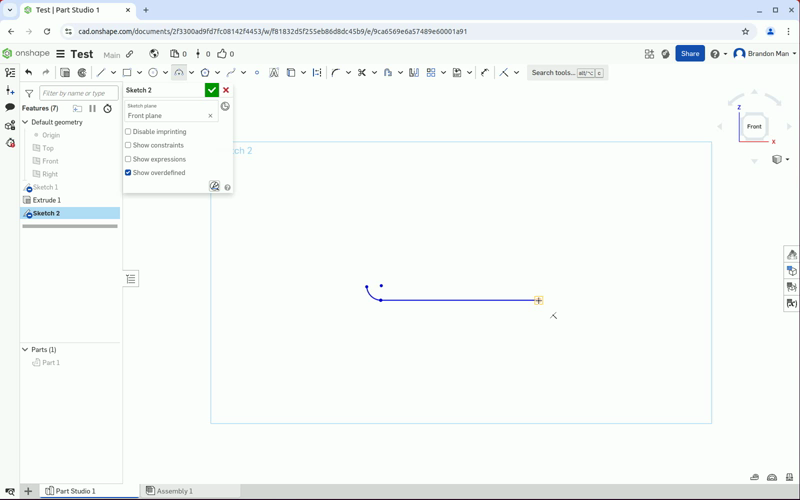
key_down(shift)
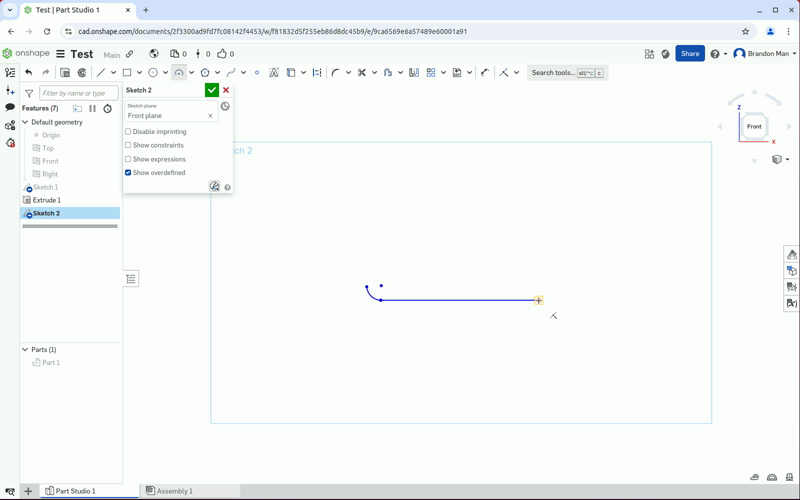
mouse_move(552, 286)
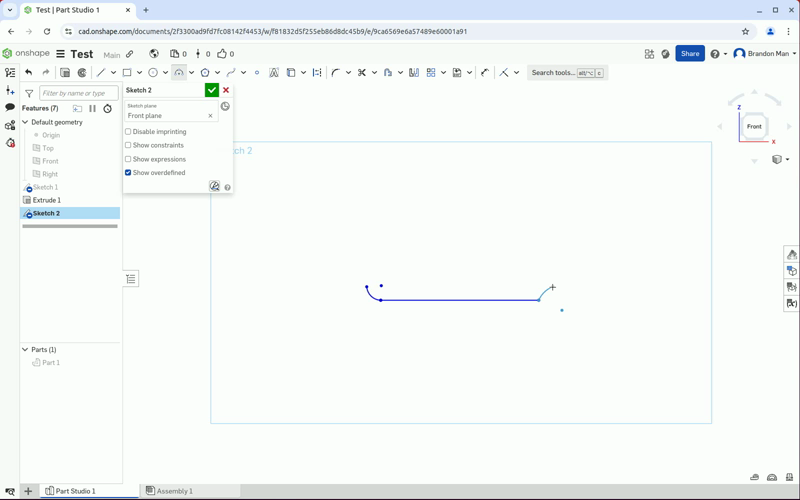
click(552, 286)
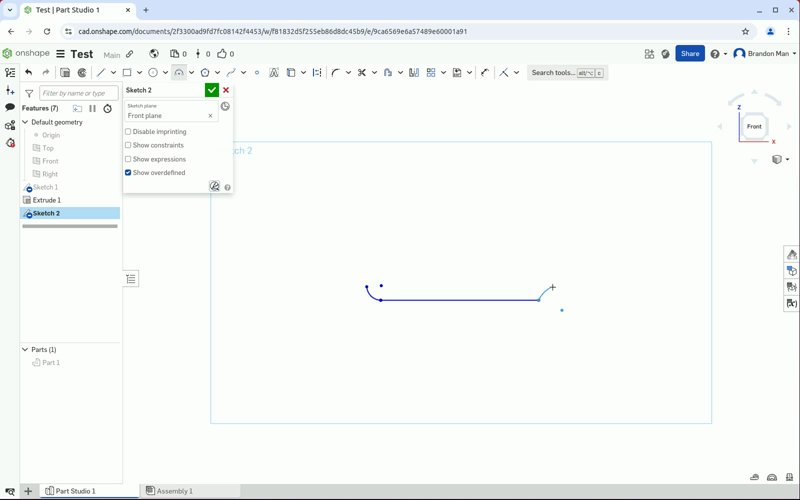
mouse_move(548, 296)
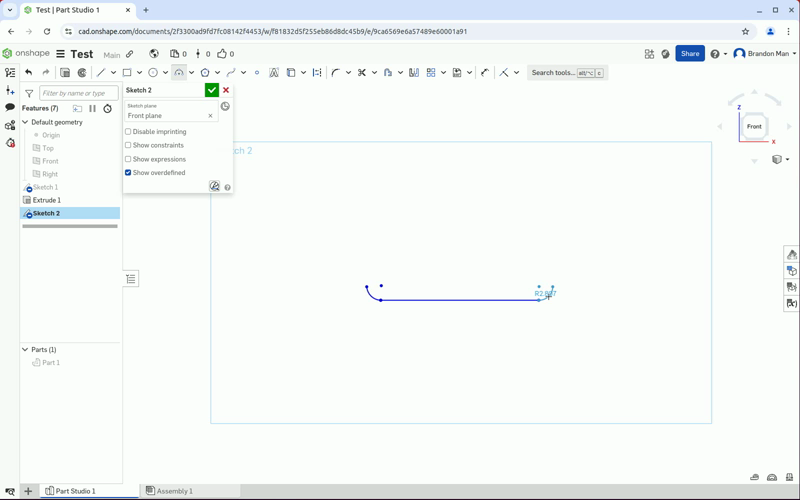
click(548, 296)
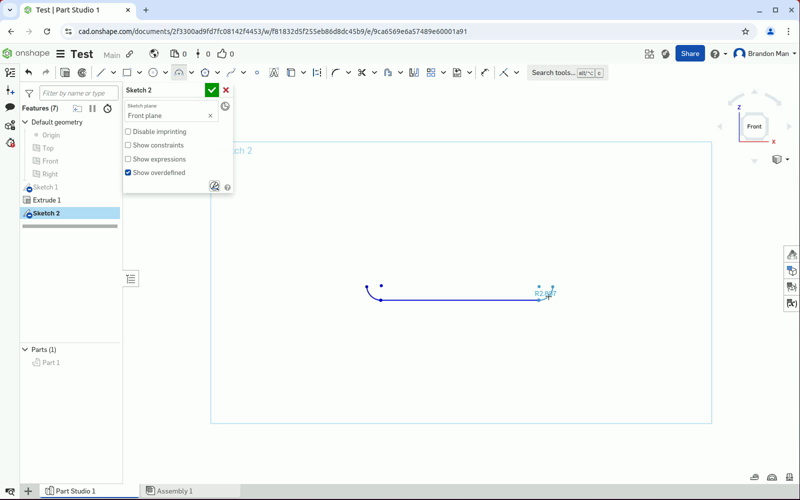
key_up(shift)
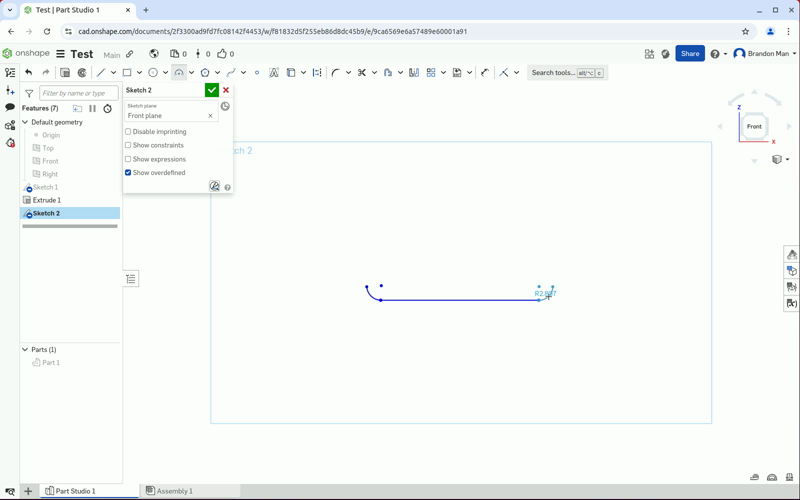
key(esc)
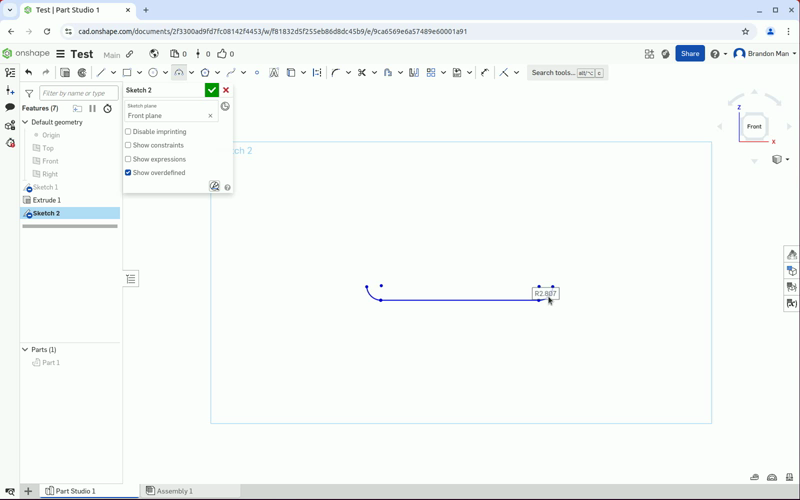
key(l)
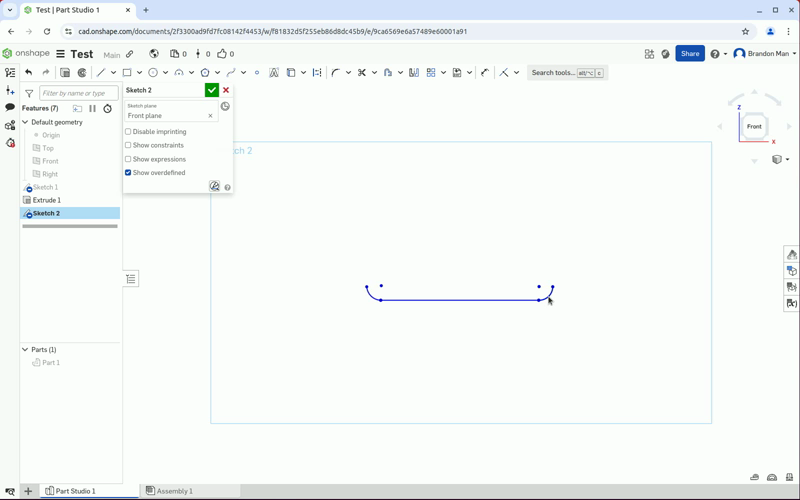
mouse_move(552, 286)
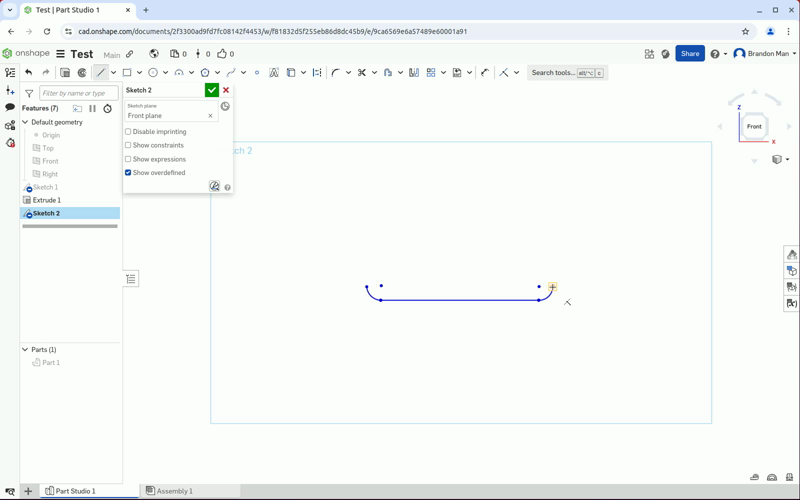
click(552, 286)
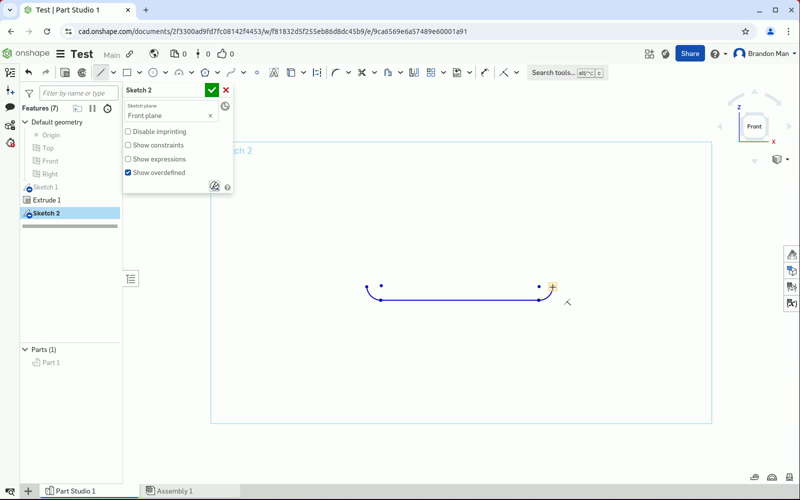
key_down(shift)
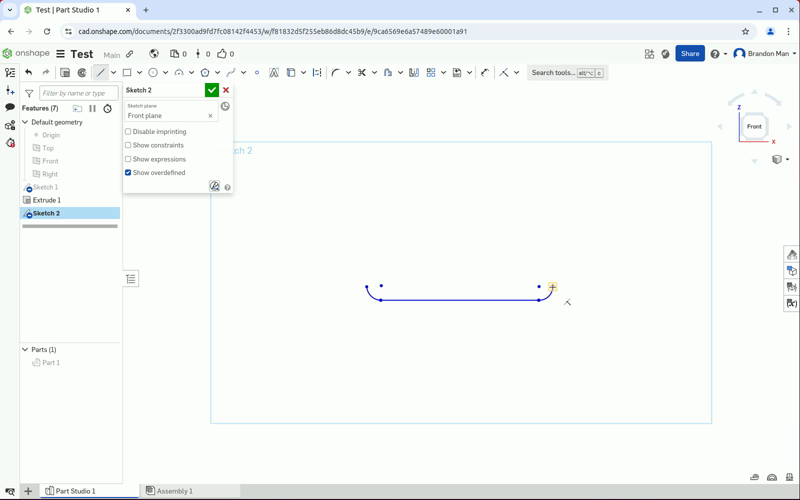
mouse_move(582, 286)
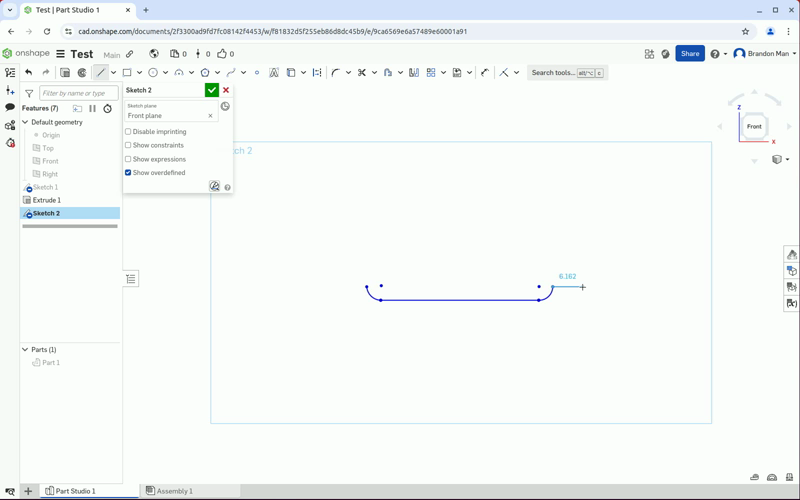
mouse_move(552, 280)
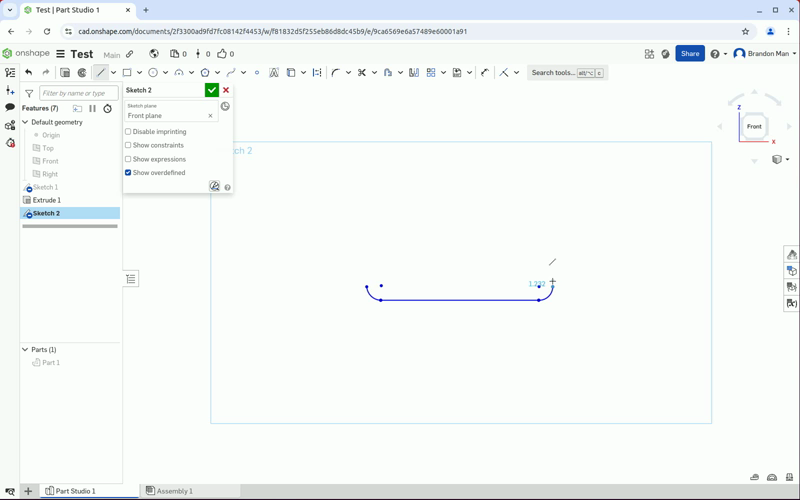
scroll(6)
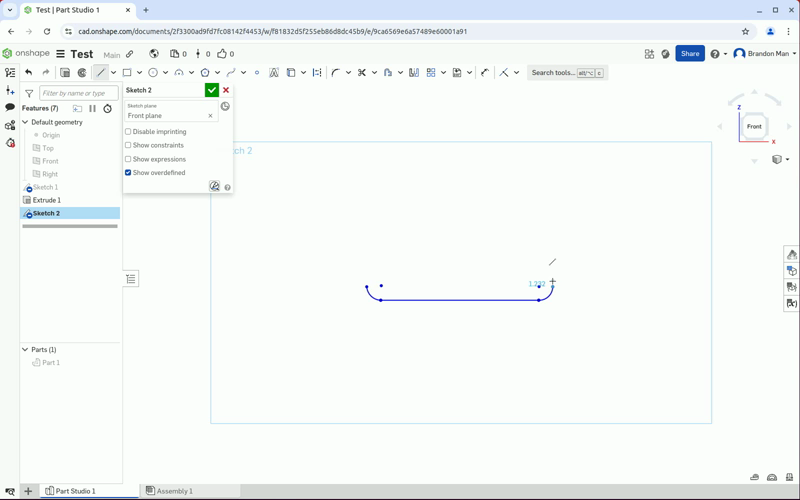
scroll(6)
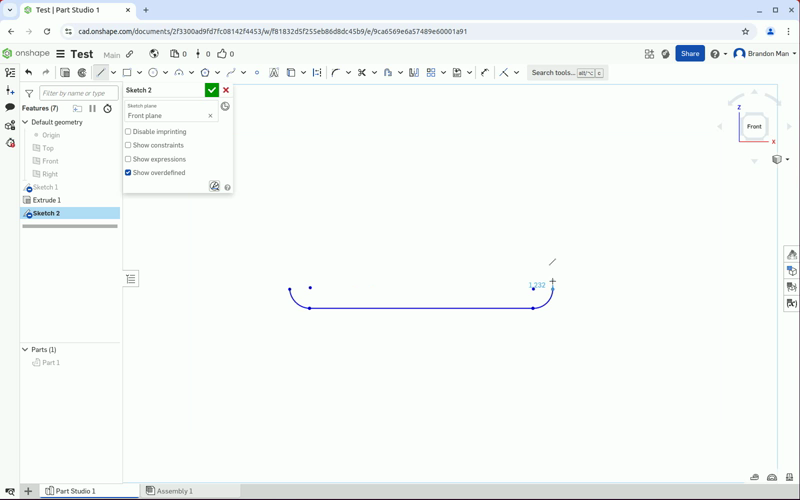
scroll(6)
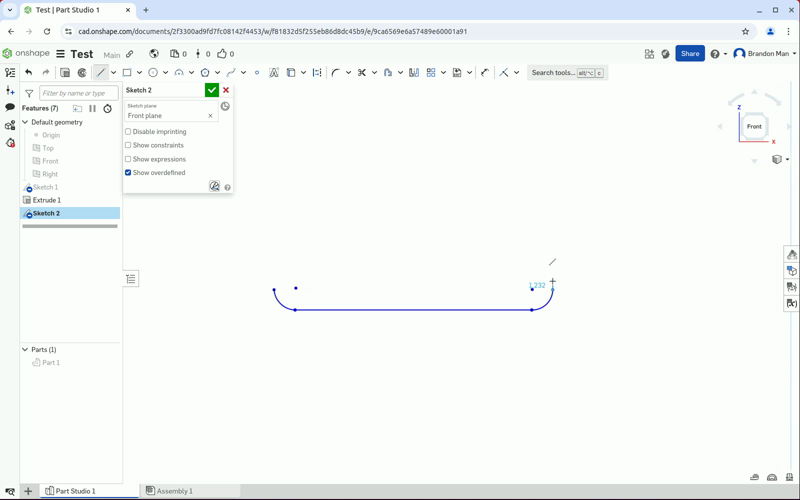
scroll(6)
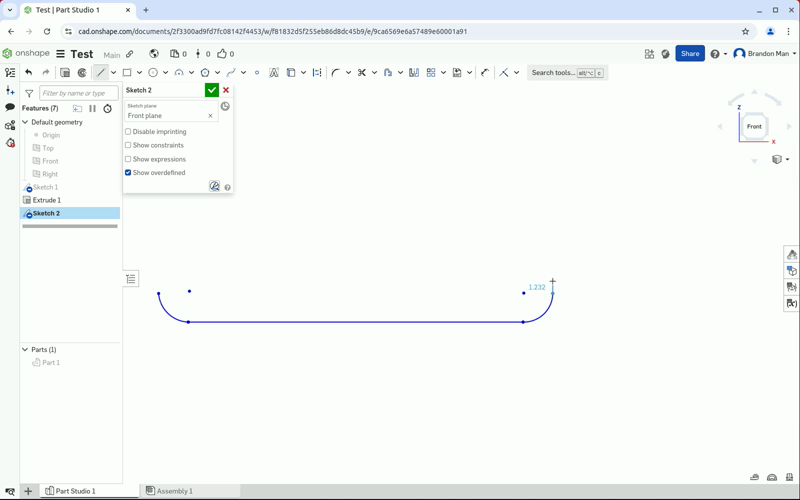
scroll(6)
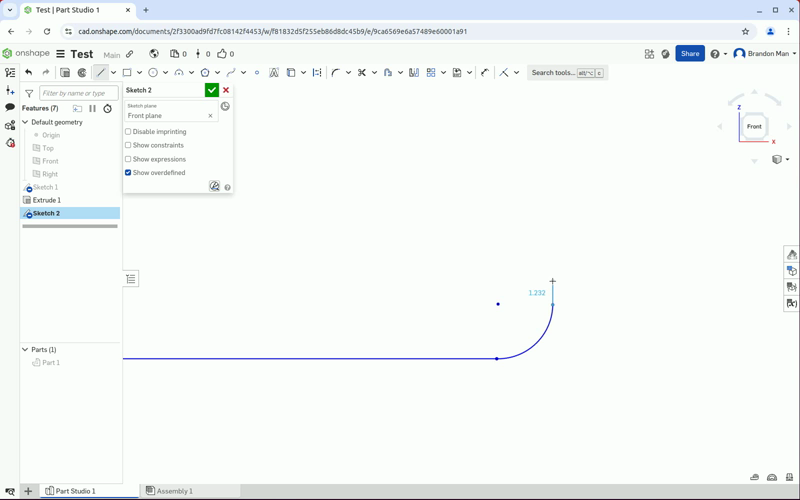
scroll(6)
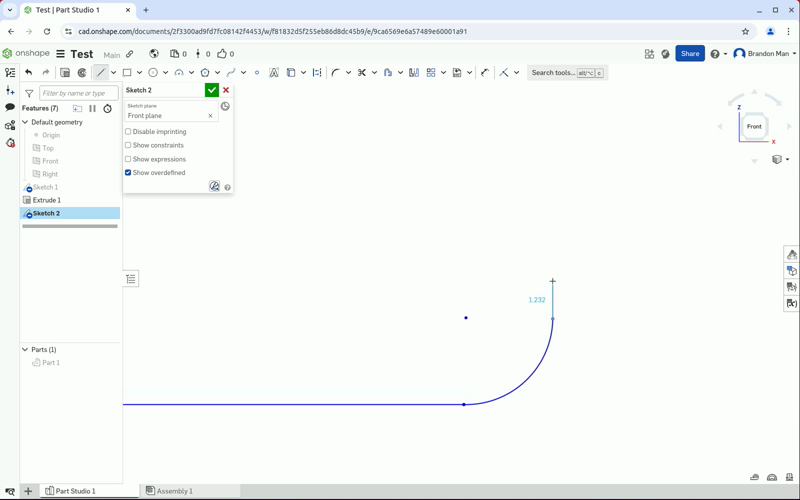
scroll(6)
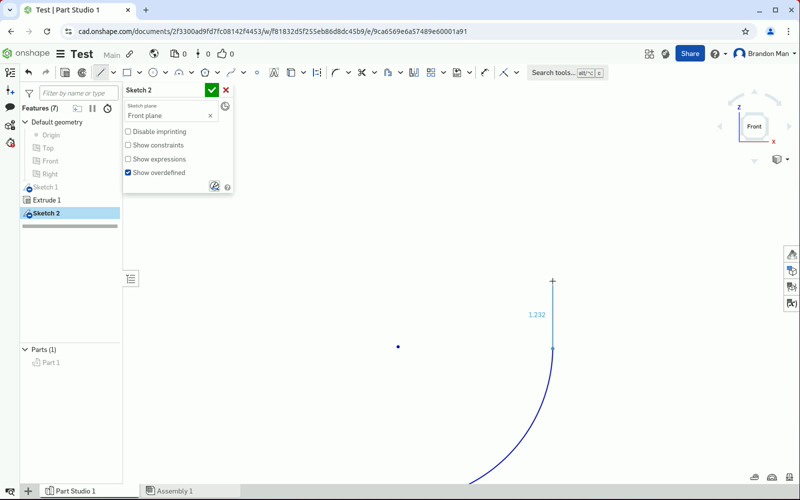
click(552, 280)
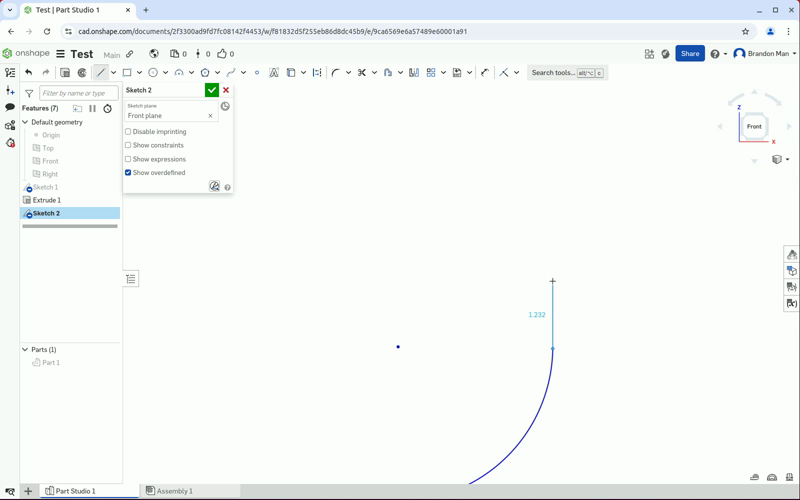
scroll(-6)
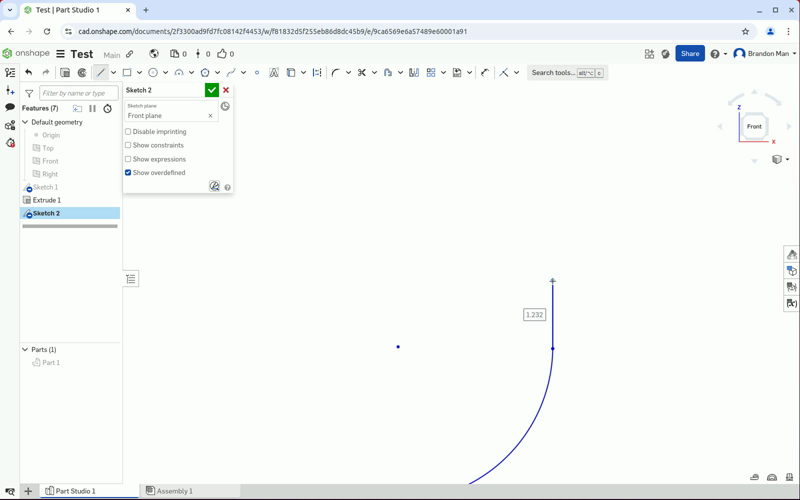
scroll(-6)
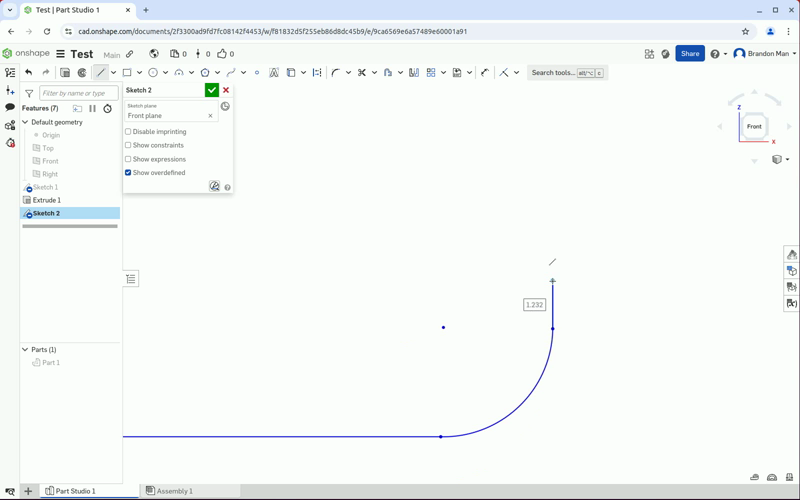
scroll(-6)
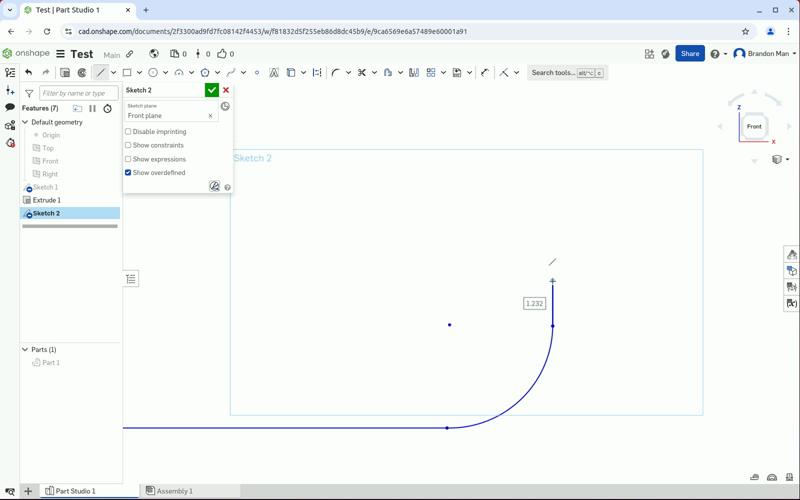
scroll(-6)
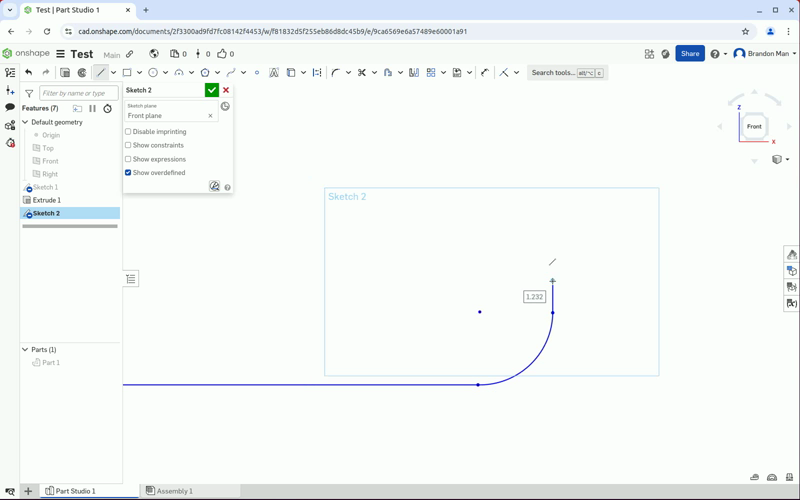
scroll(-6)
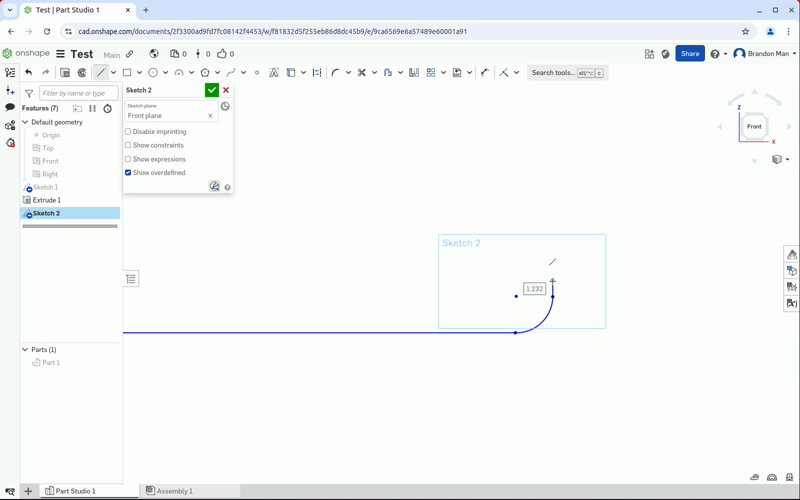
scroll(-6)
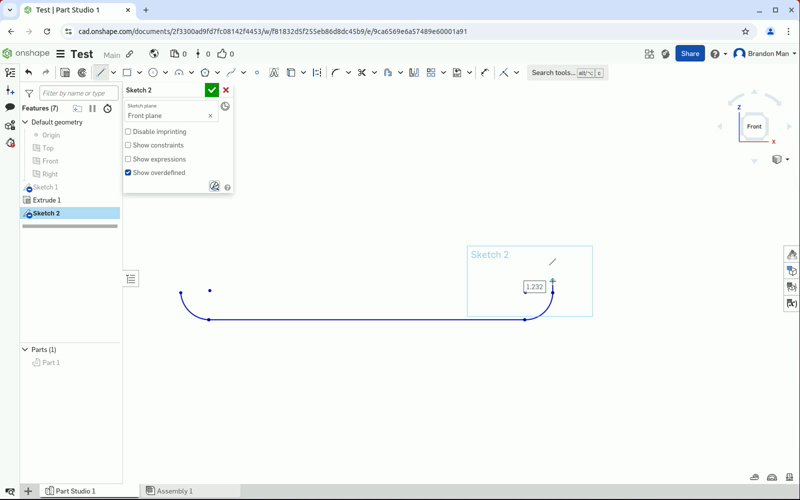
scroll(-6)
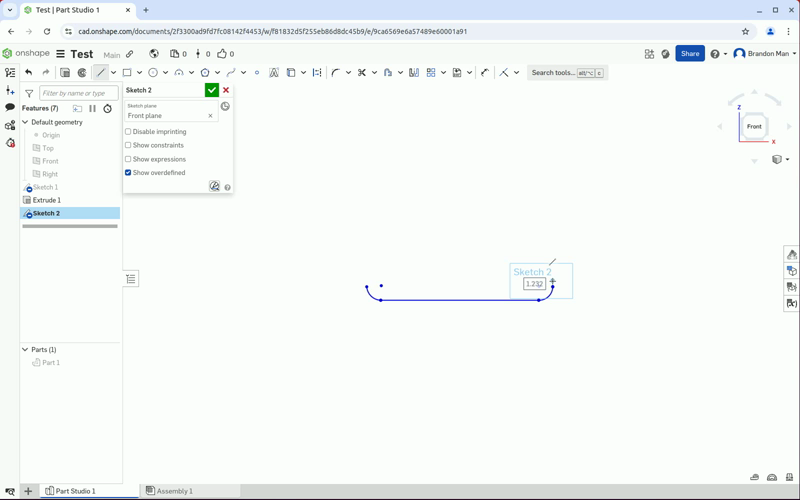
key_up(shift)
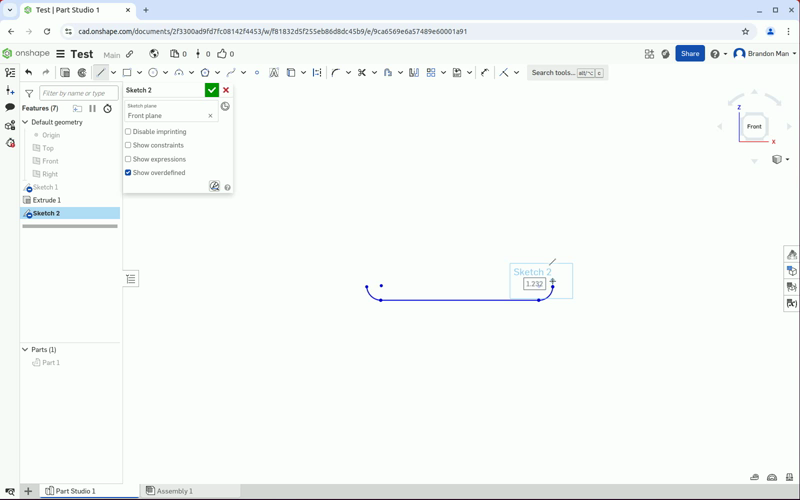
key(esc)
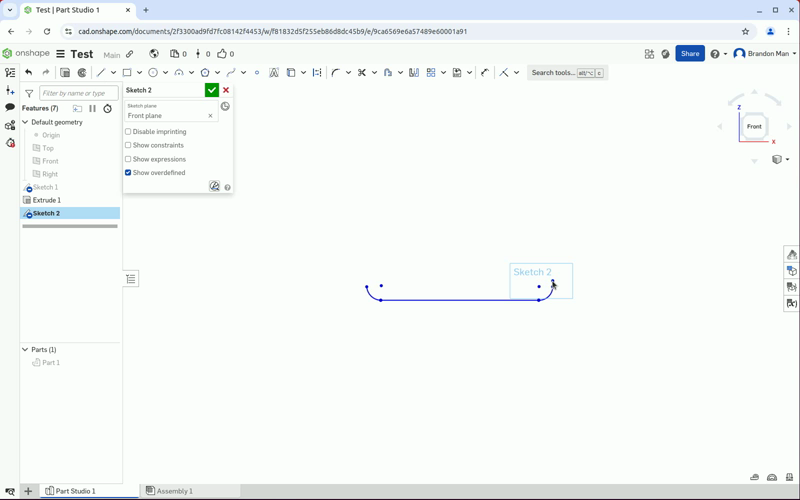
key(a)
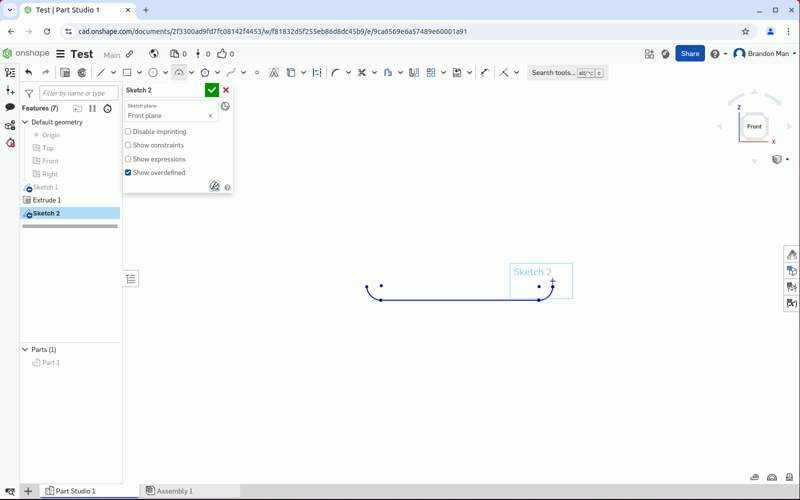
mouse_move(552, 280)
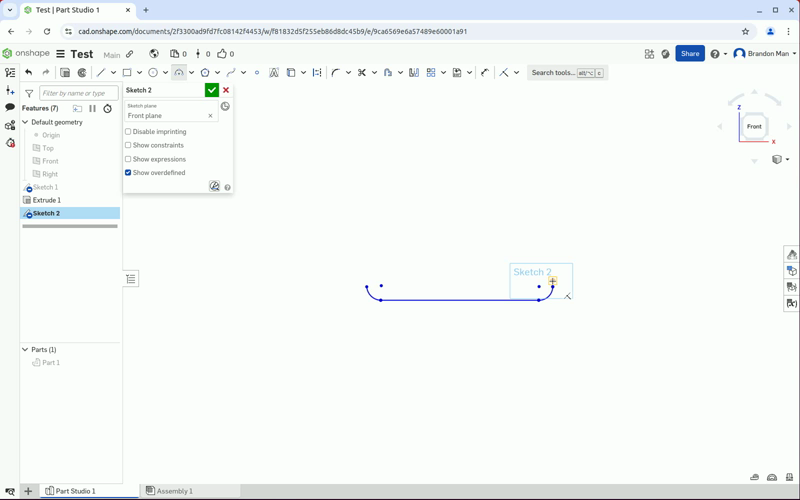
click(552, 280)
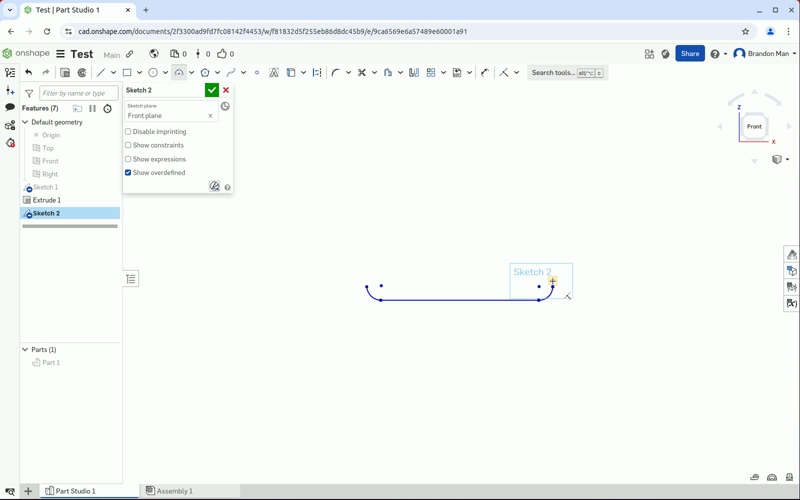
key_down(shift)
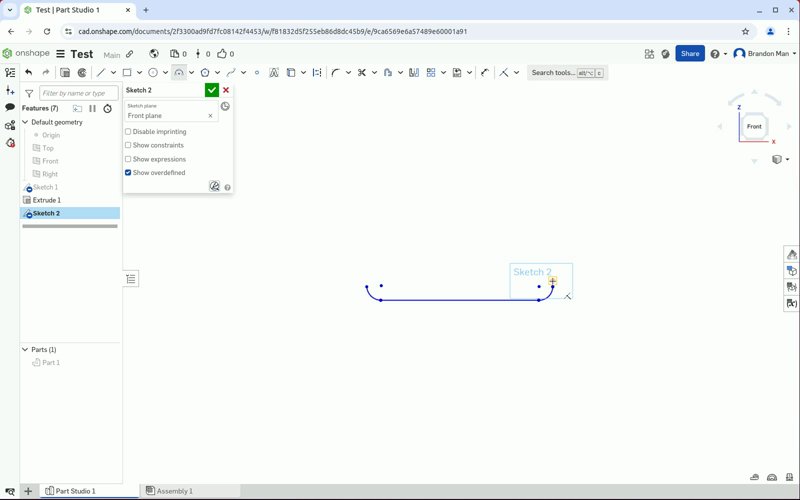
mouse_move(538, 266)
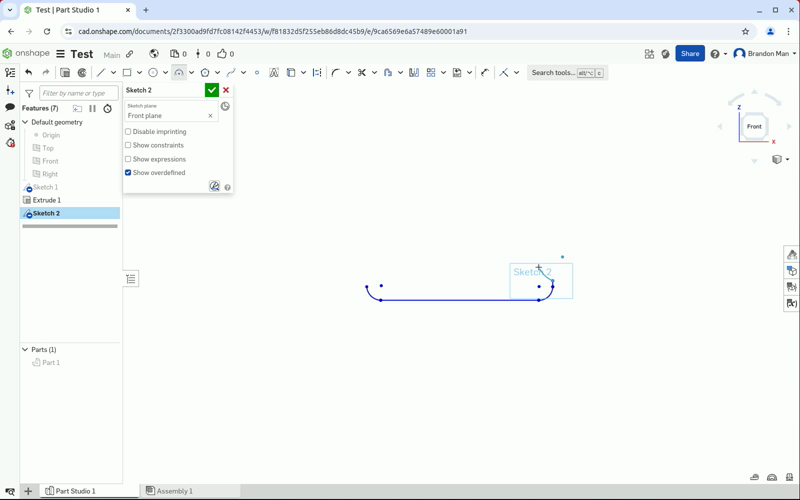
click(538, 266)
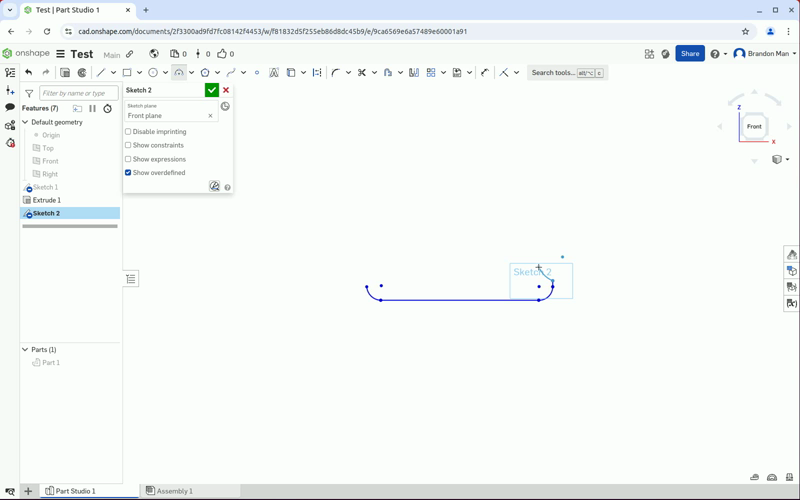
mouse_move(548, 270)
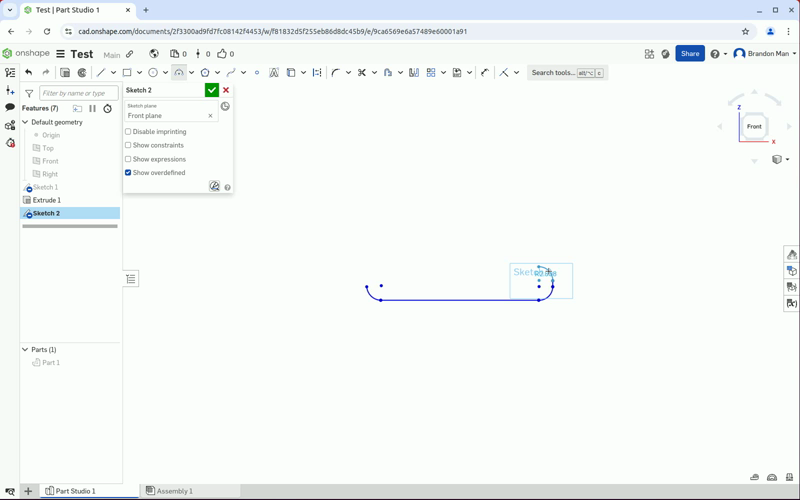
click(548, 270)
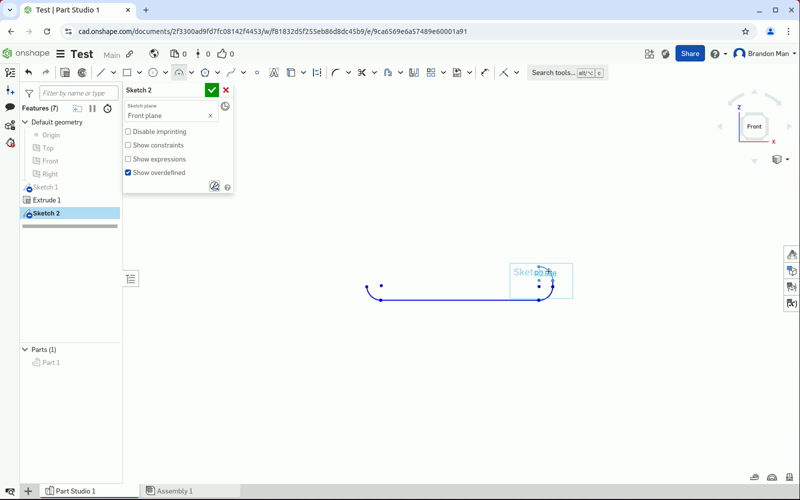
key_up(shift)
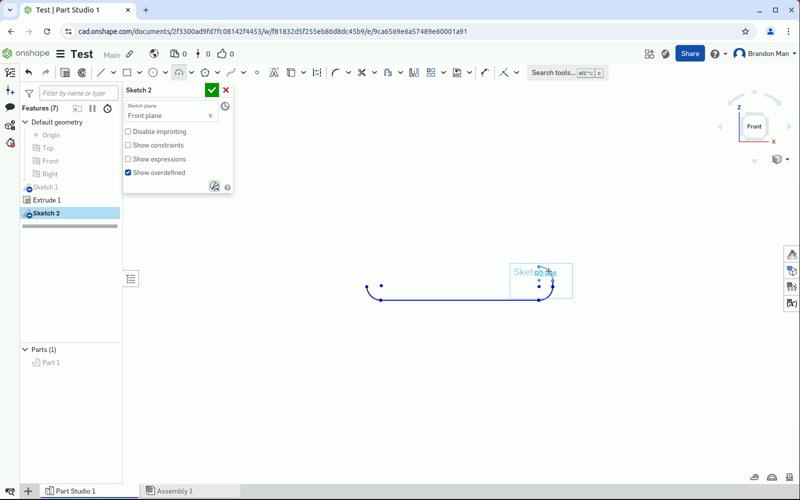
key(esc)
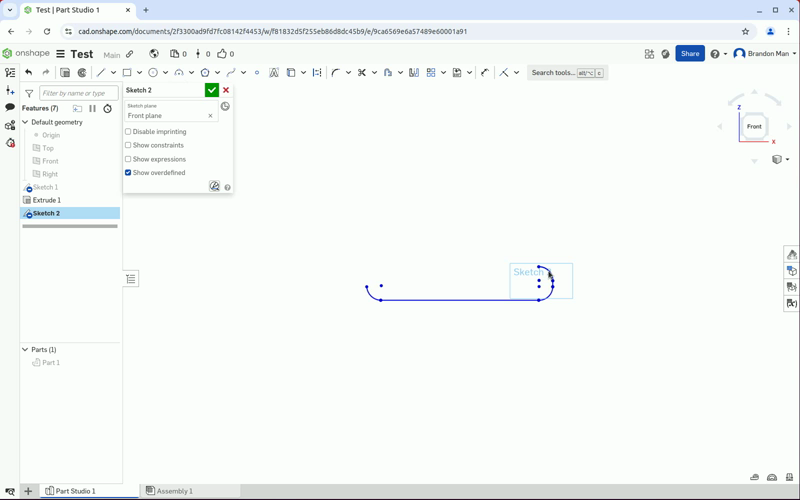
key(l)
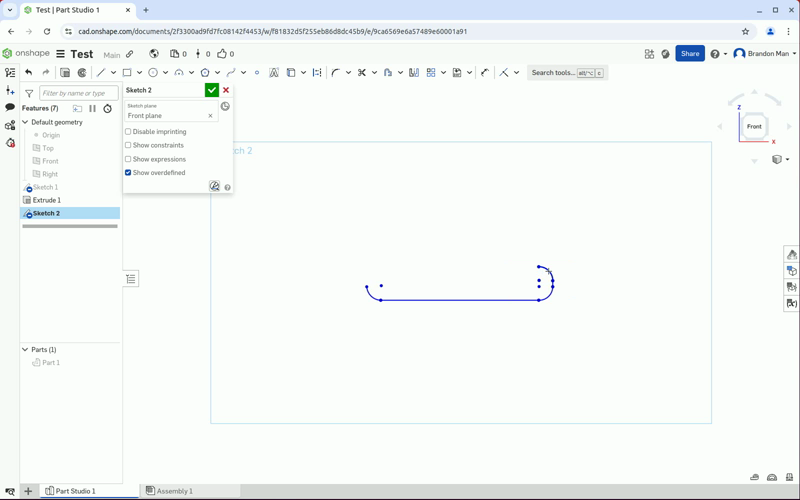
mouse_move(538, 266)
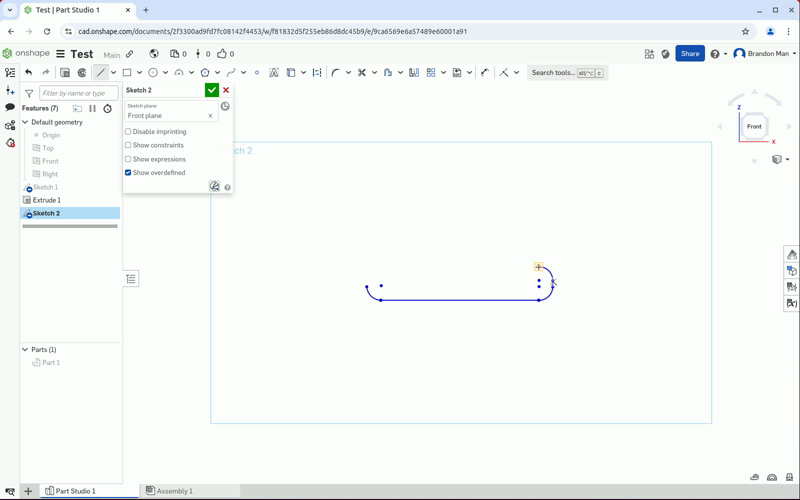
click(538, 266)
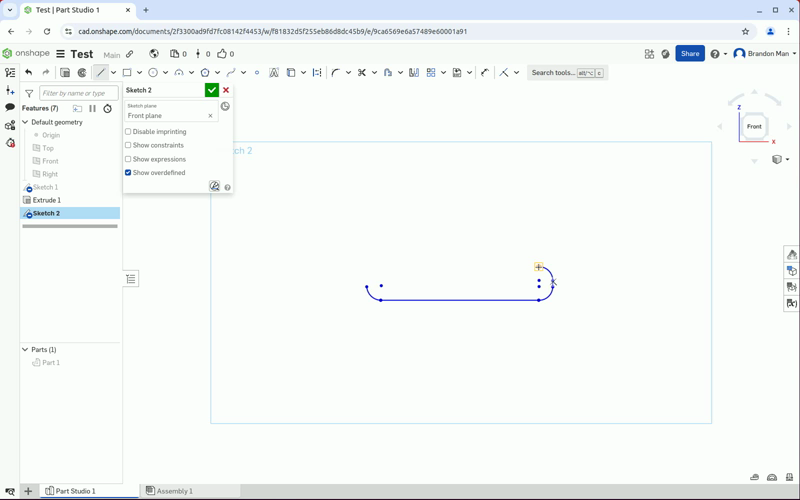
key_down(shift)
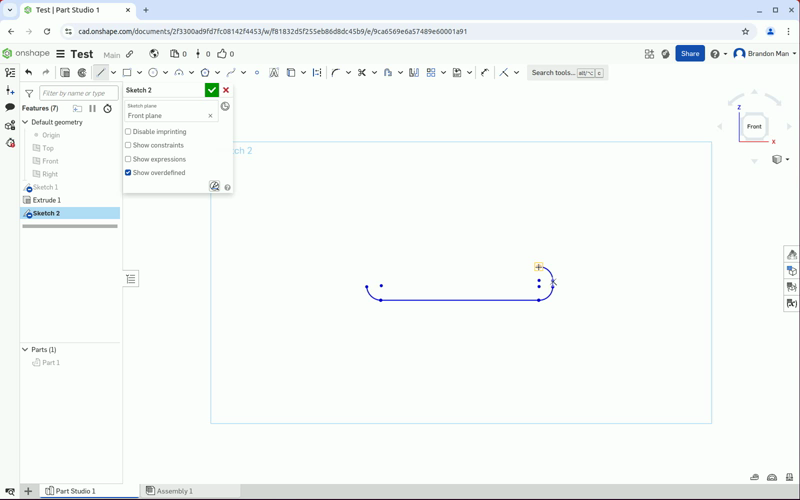
mouse_move(380, 266)
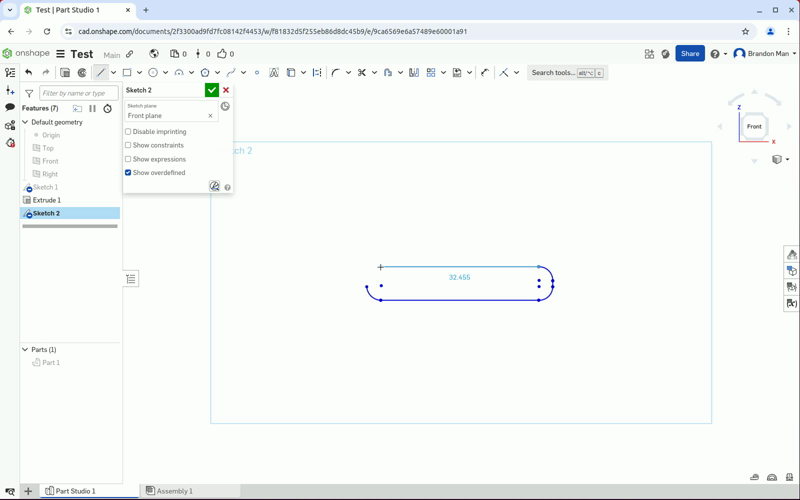
click(380, 266)
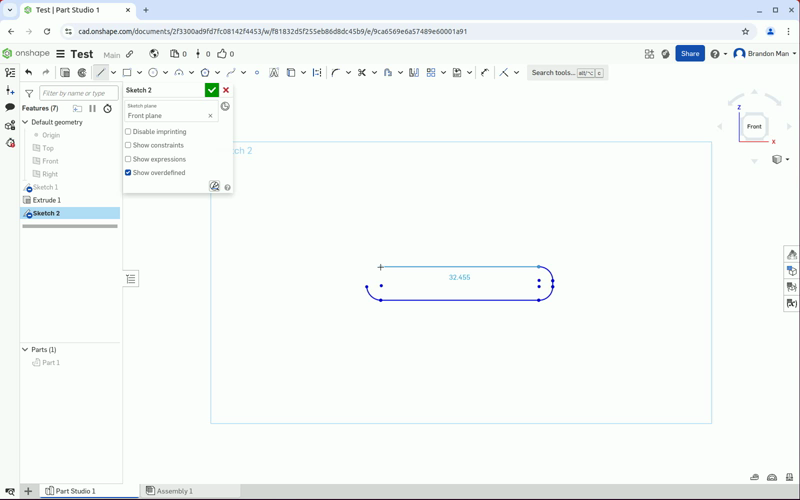
key_up(shift)
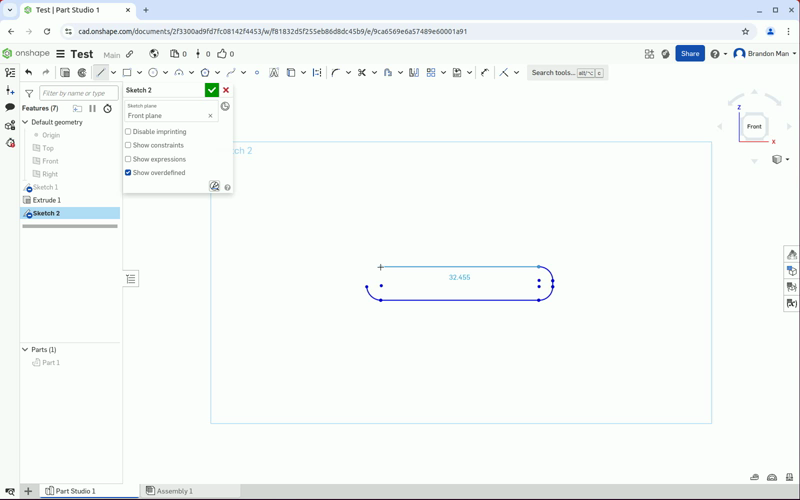
key(esc)
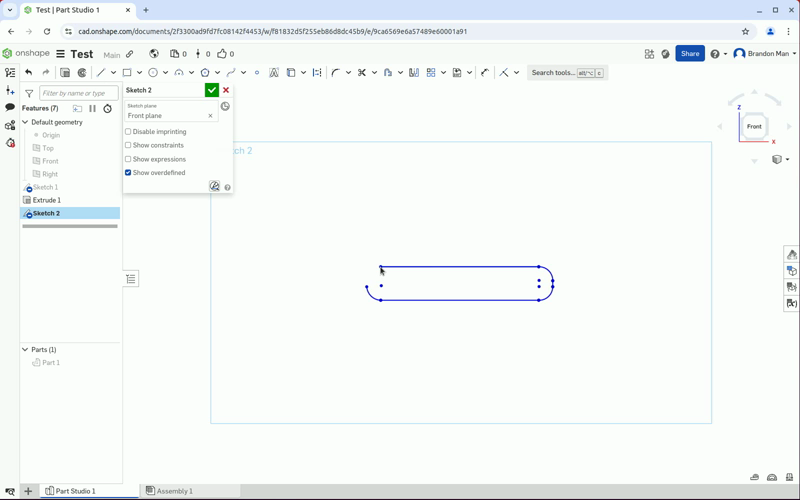
key(a)
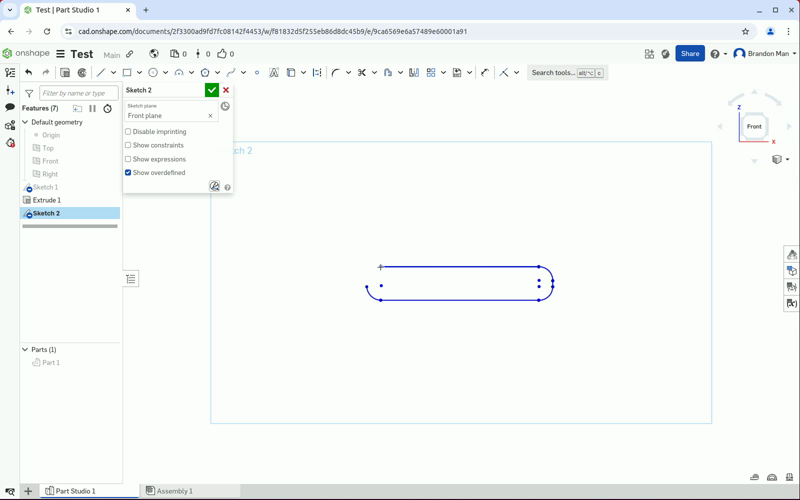
mouse_move(380, 266)
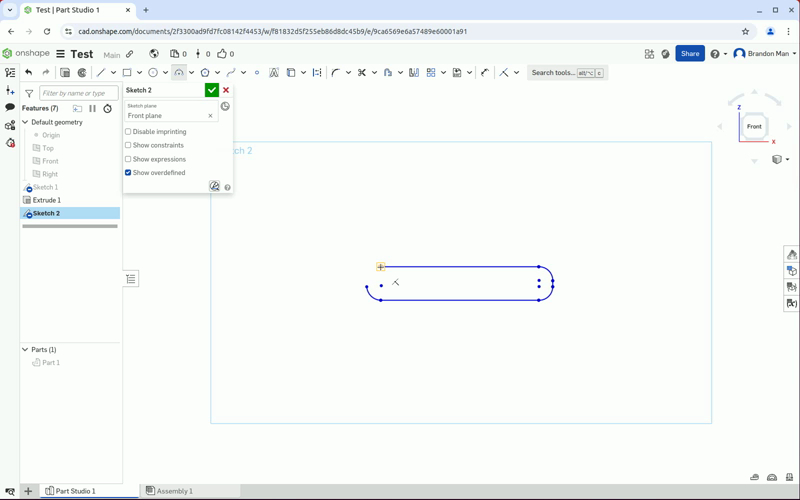
click(380, 266)
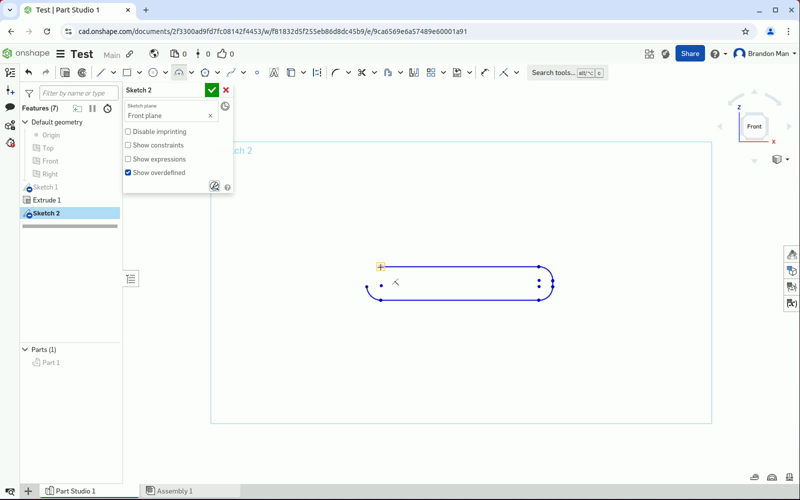
key_down(shift)
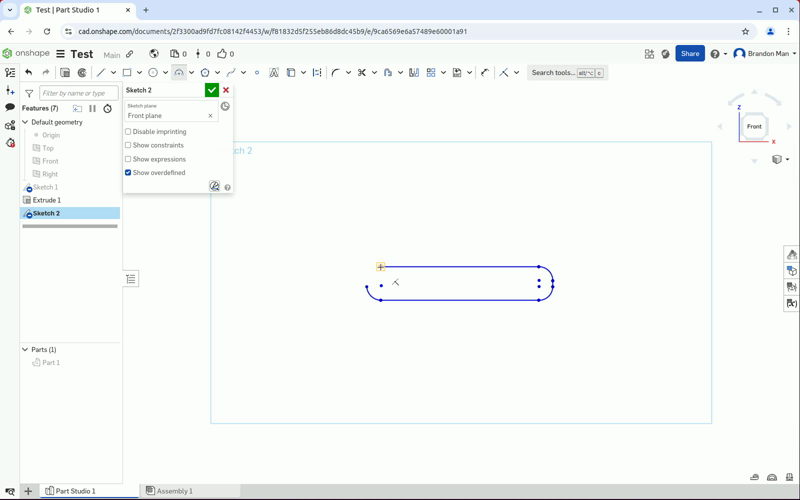
mouse_move(366, 280)
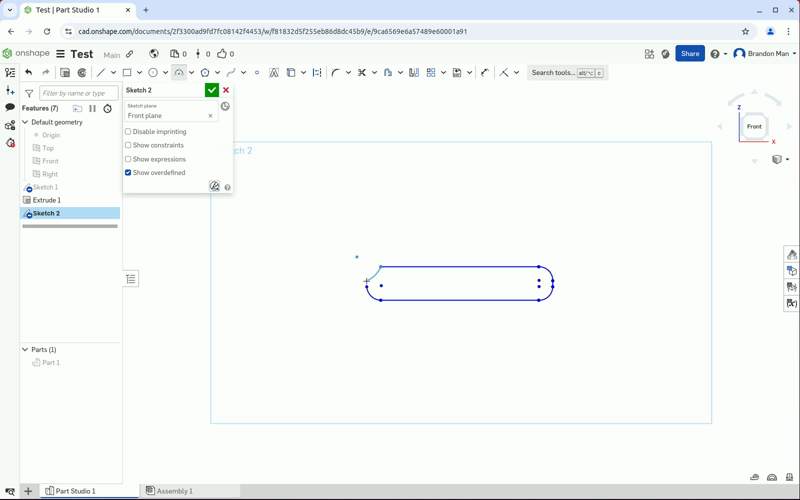
click(366, 280)
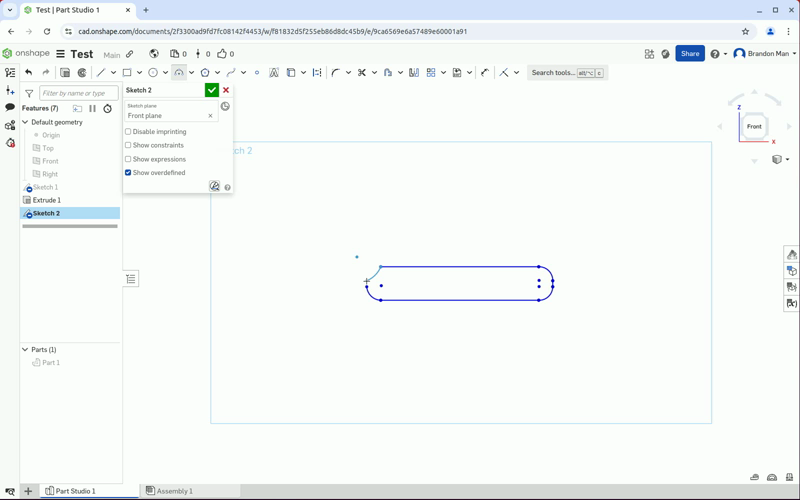
mouse_move(371, 270)
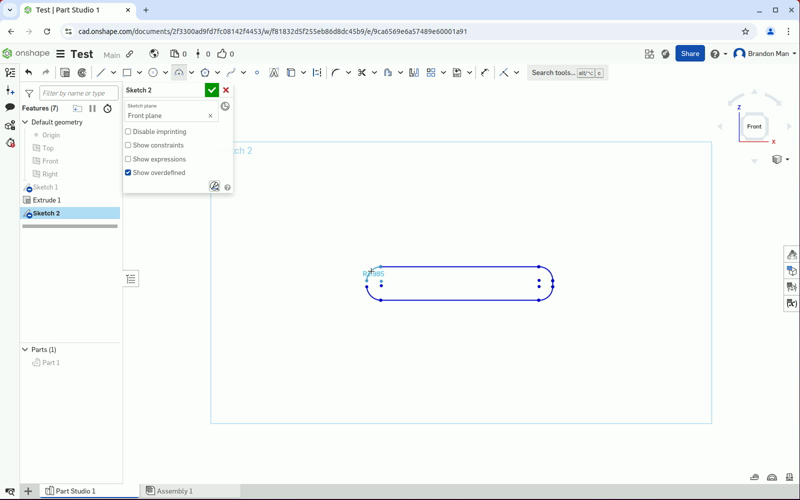
click(371, 270)
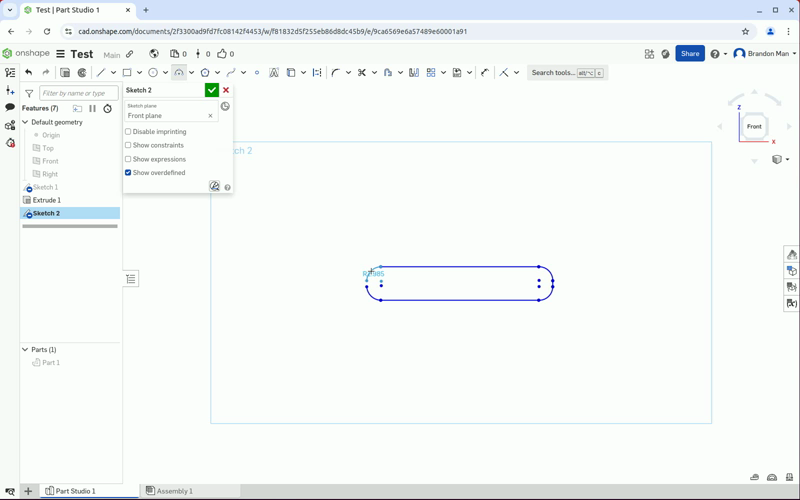
key_up(shift)
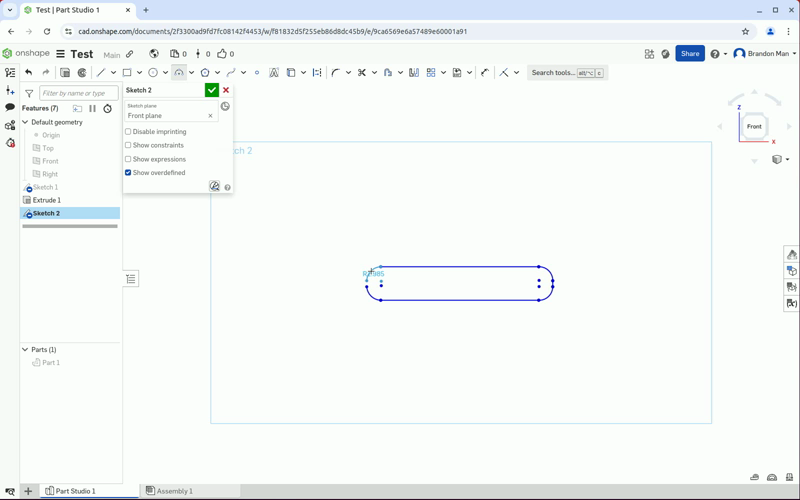
key(esc)
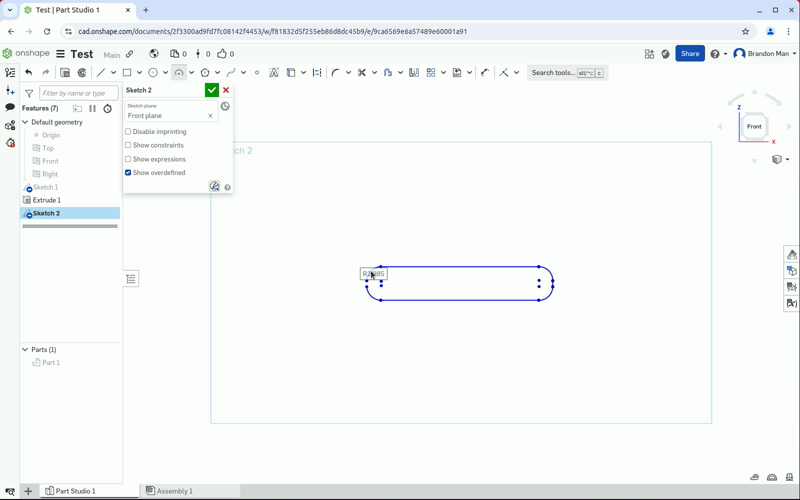
key(l)
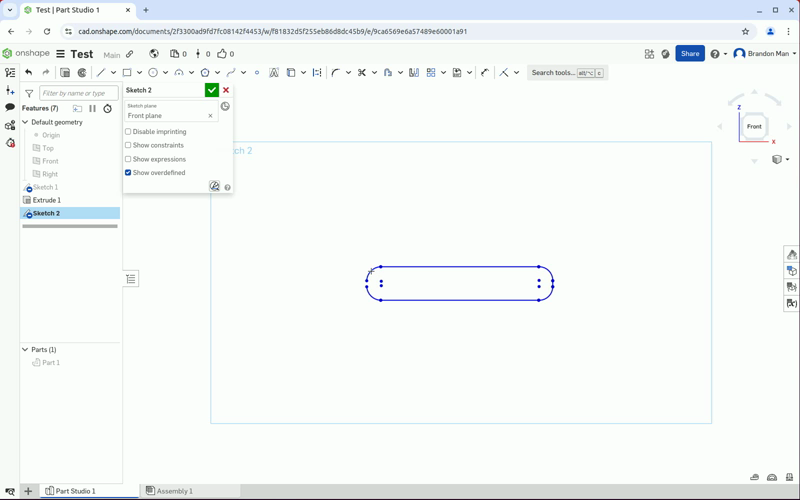
mouse_move(366, 280)
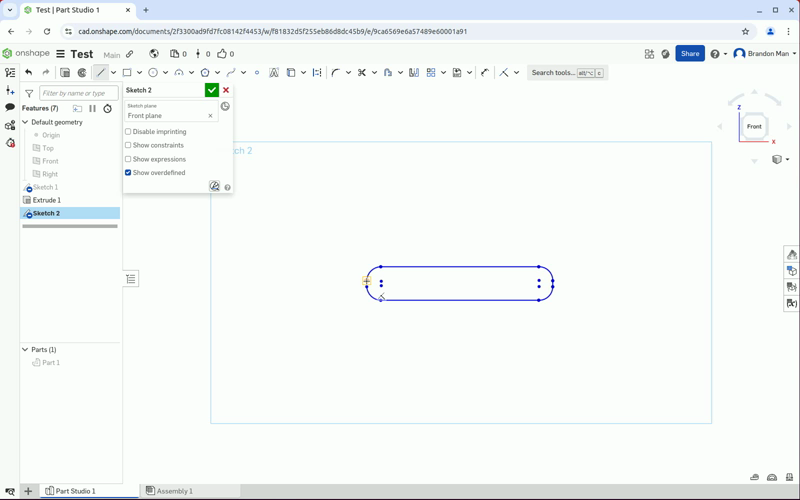
click(366, 280)
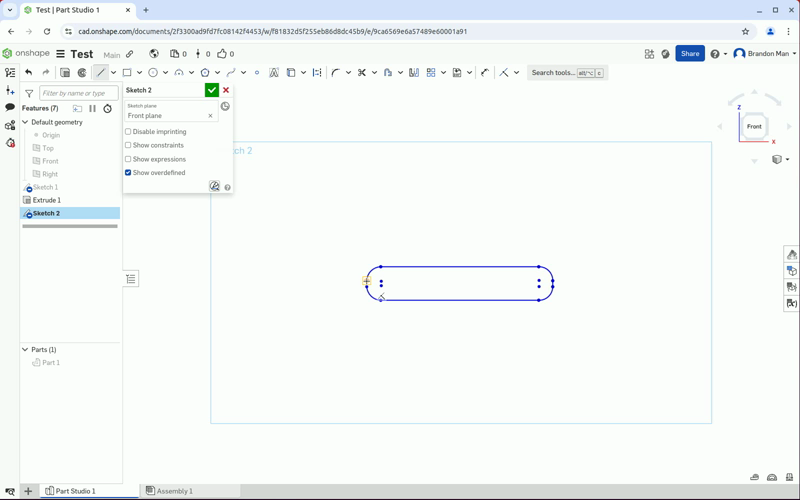
mouse_move(396, 280)
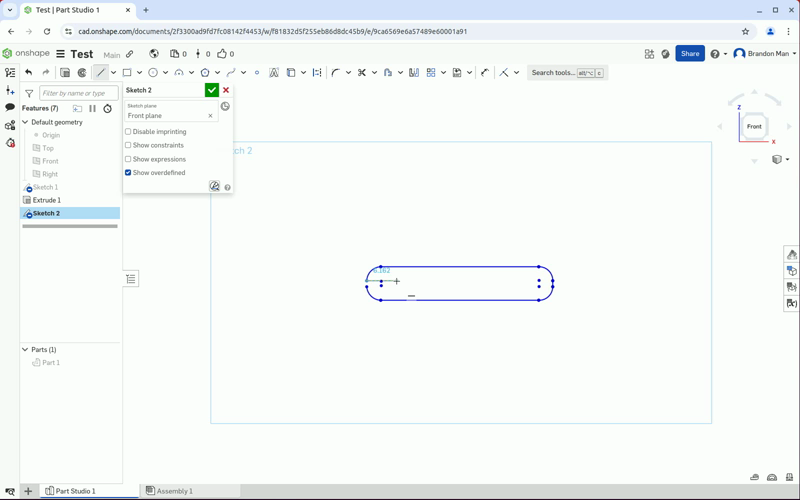
key_down(shift)
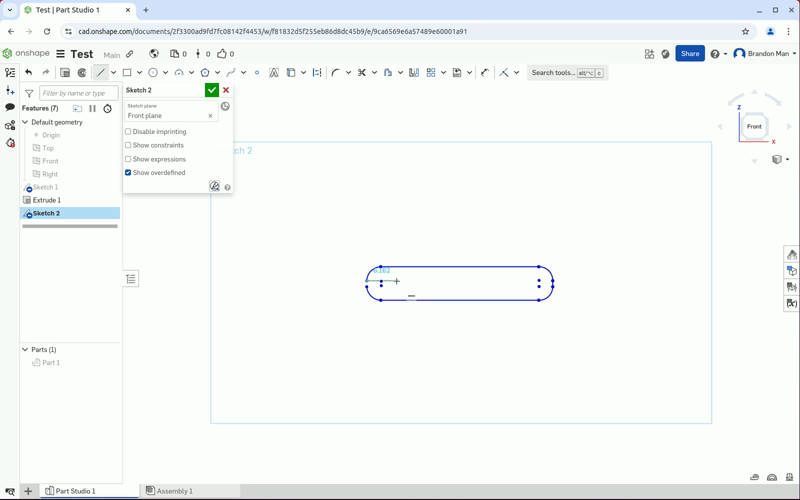
mouse_move(366, 286)
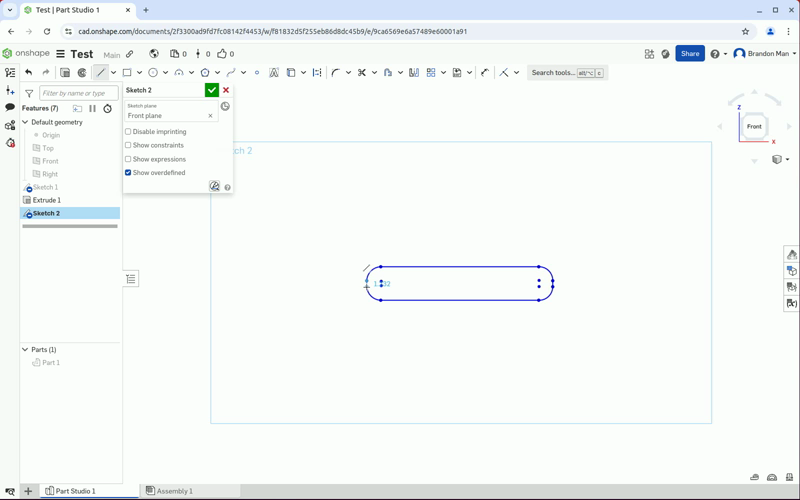
scroll(6)
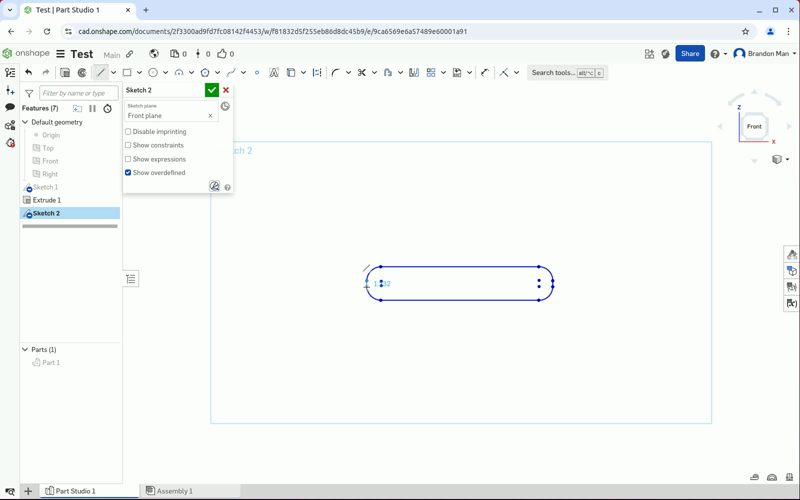
scroll(6)
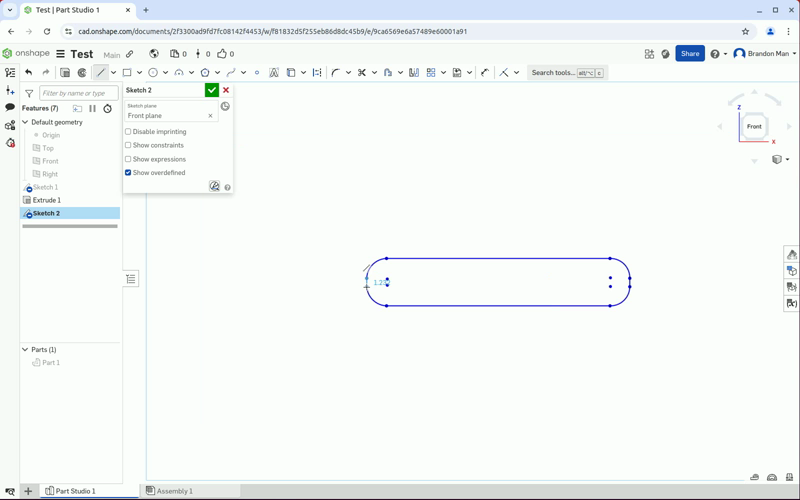
scroll(6)
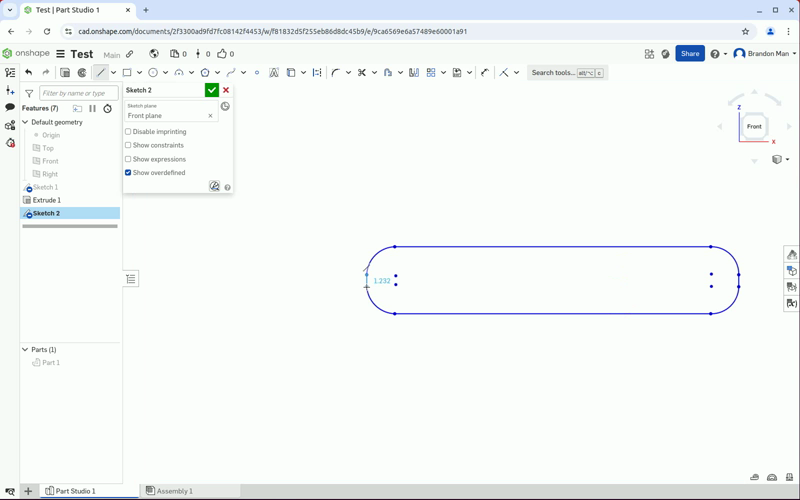
scroll(6)
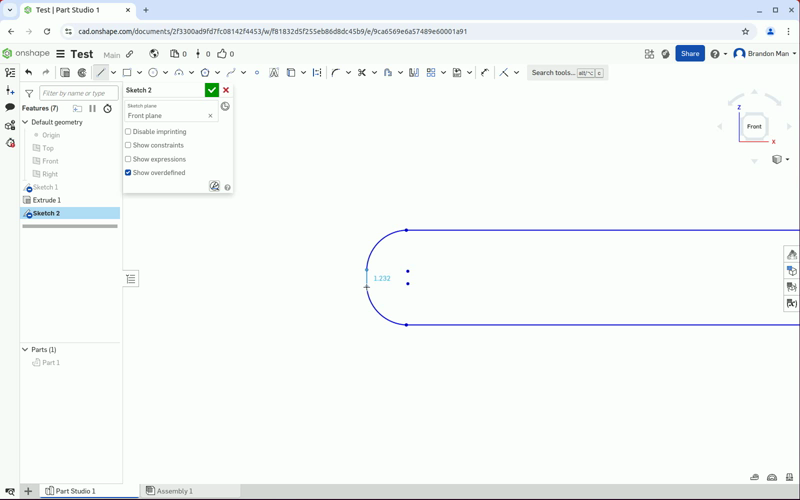
scroll(6)
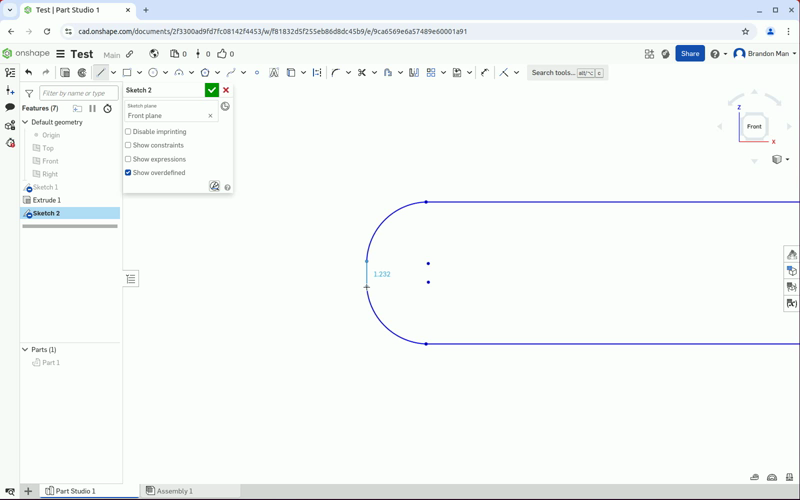
scroll(6)
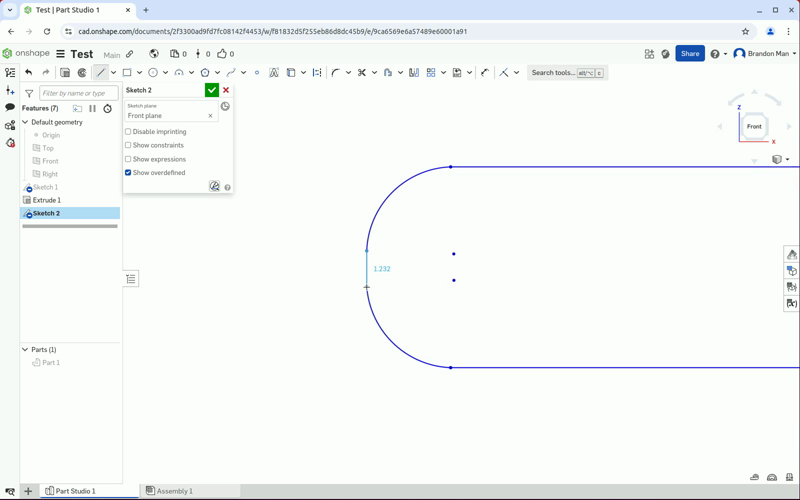
scroll(6)
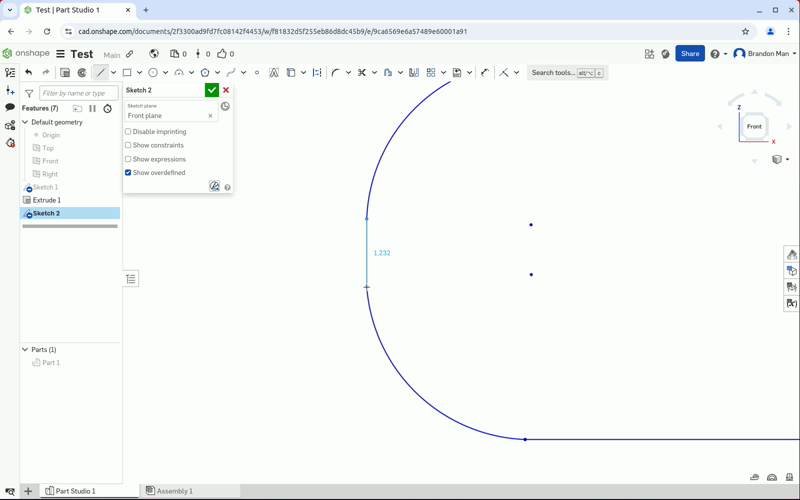
key_up(shift)
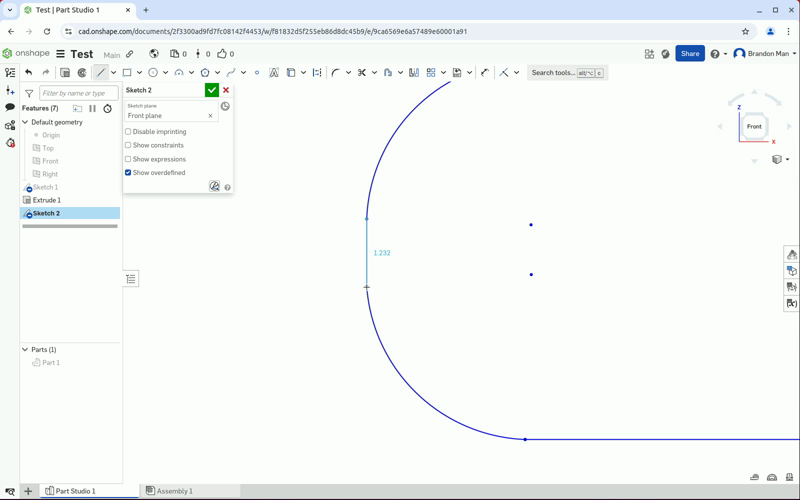
click(366, 286)
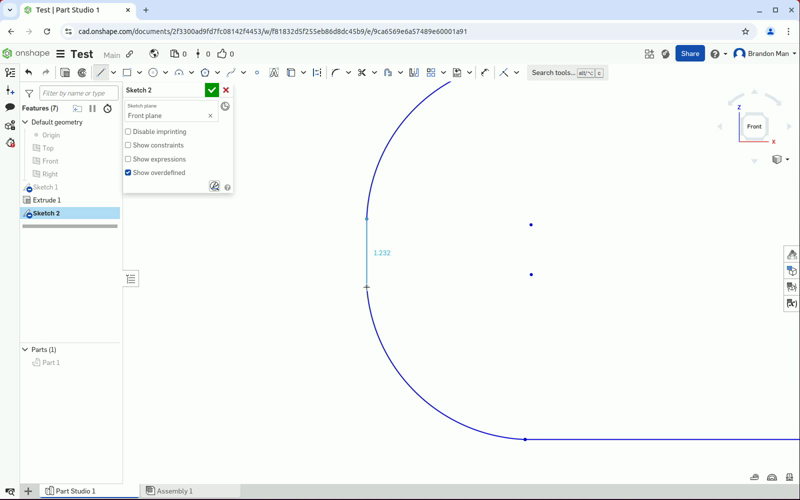
scroll(-6)
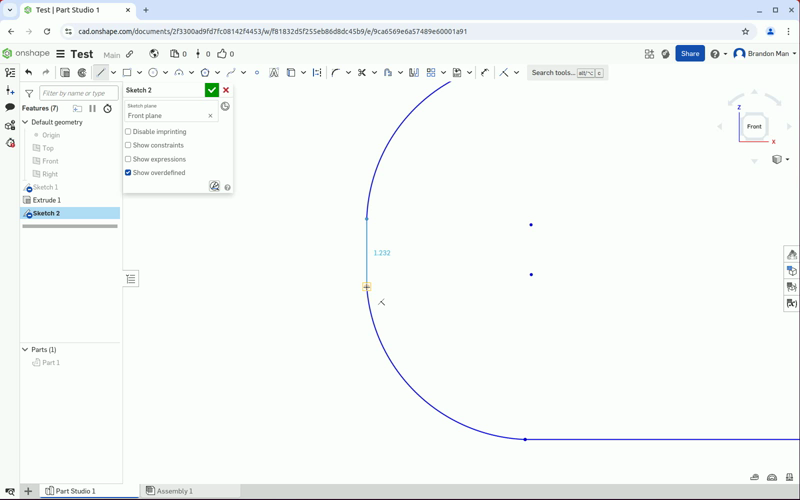
scroll(-6)
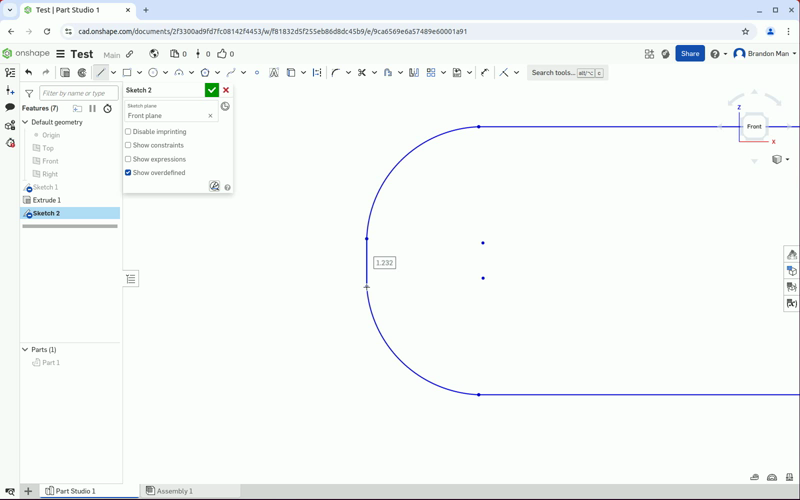
scroll(-6)
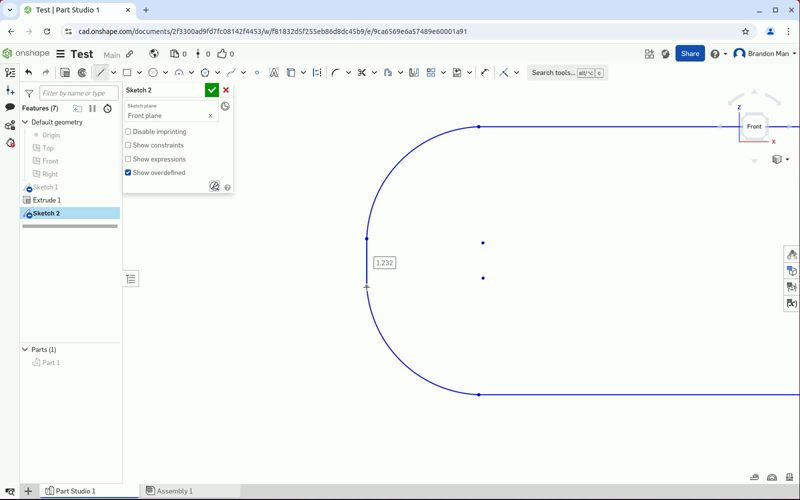
scroll(-6)
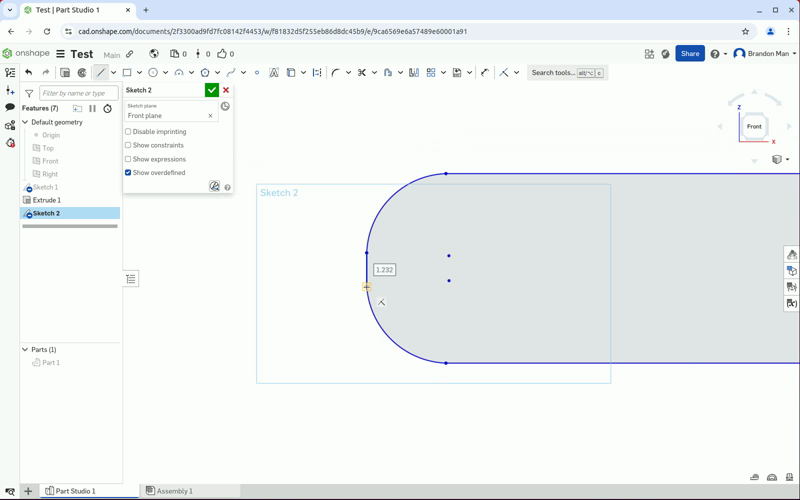
scroll(-6)
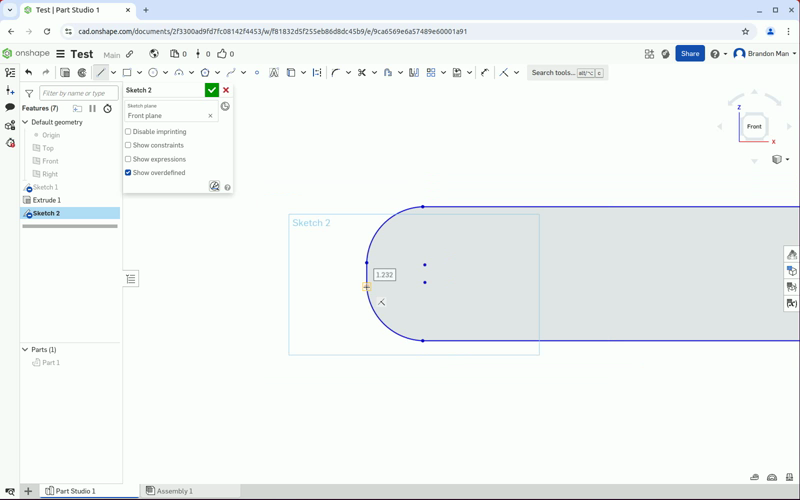
scroll(-6)
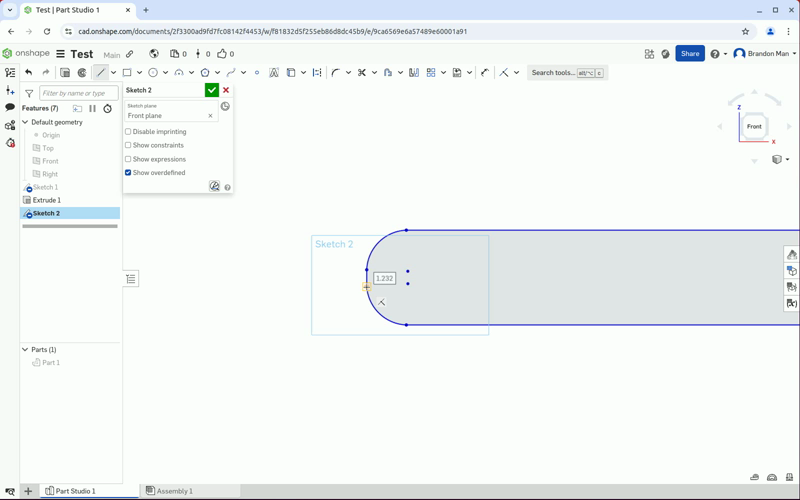
scroll(-6)
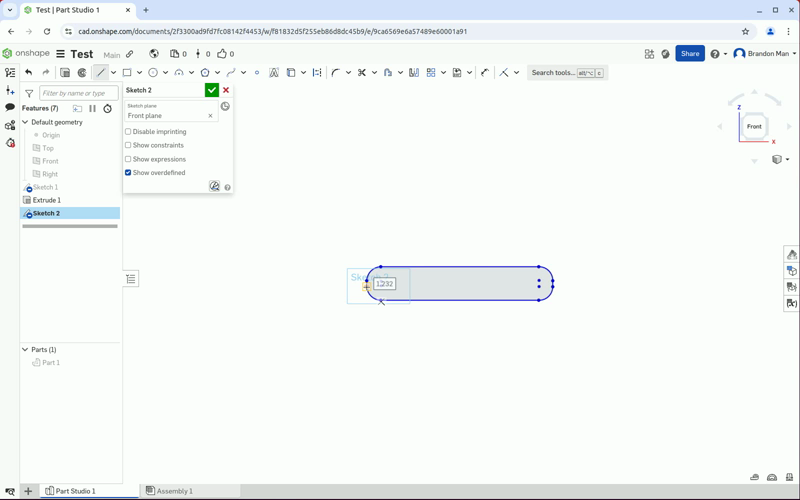
key(esc)
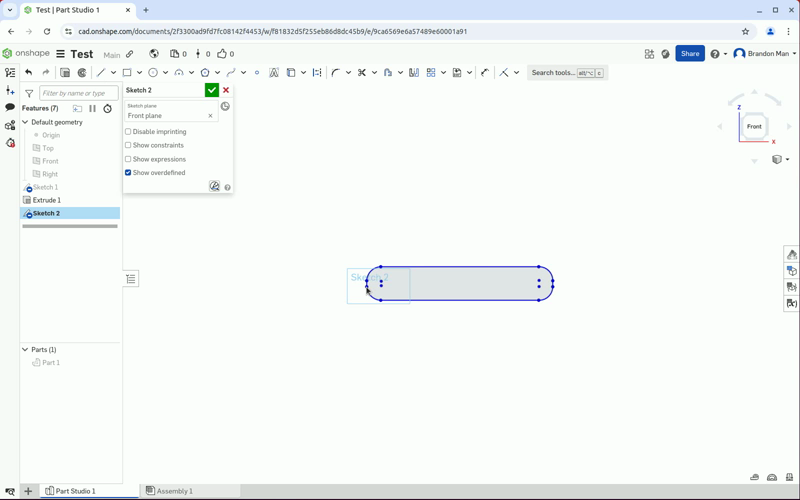
key(a)
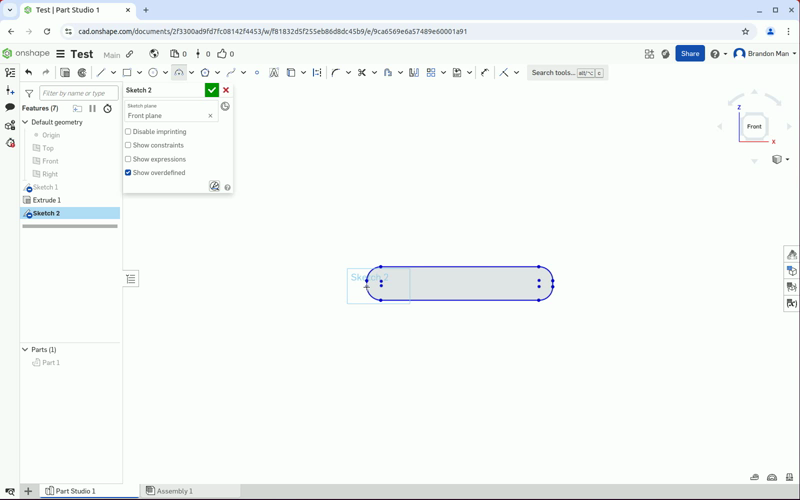
key_down(shift)
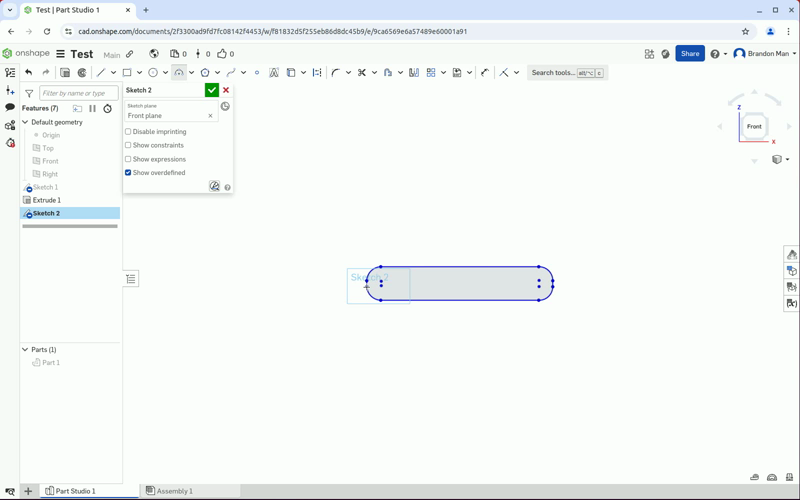
mouse_move(371, 286)
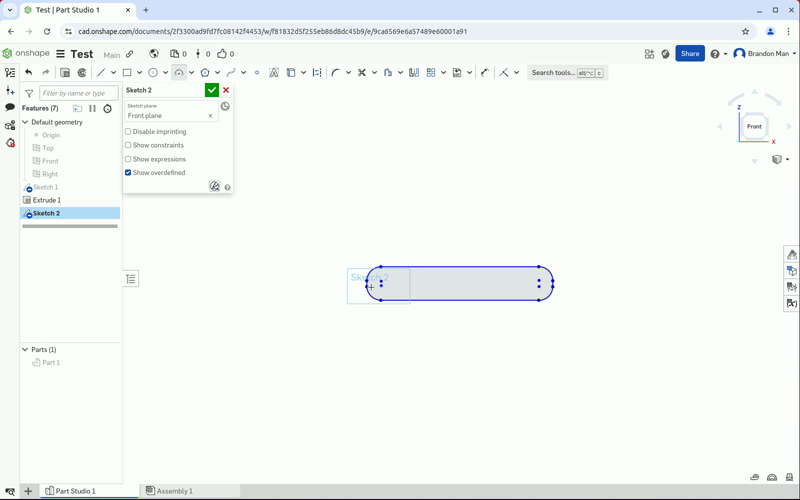
scroll(6)
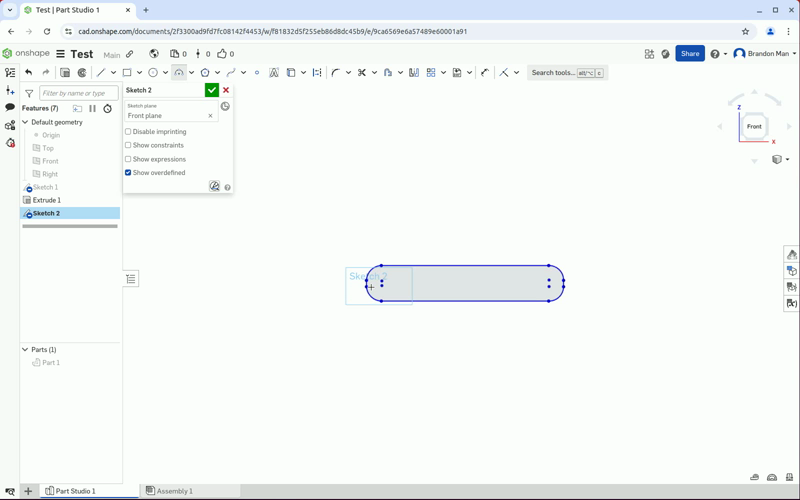
scroll(6)
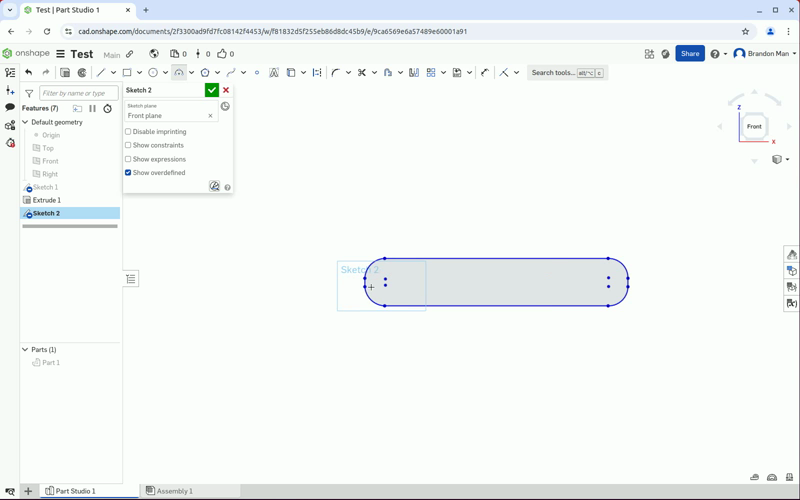
scroll(6)
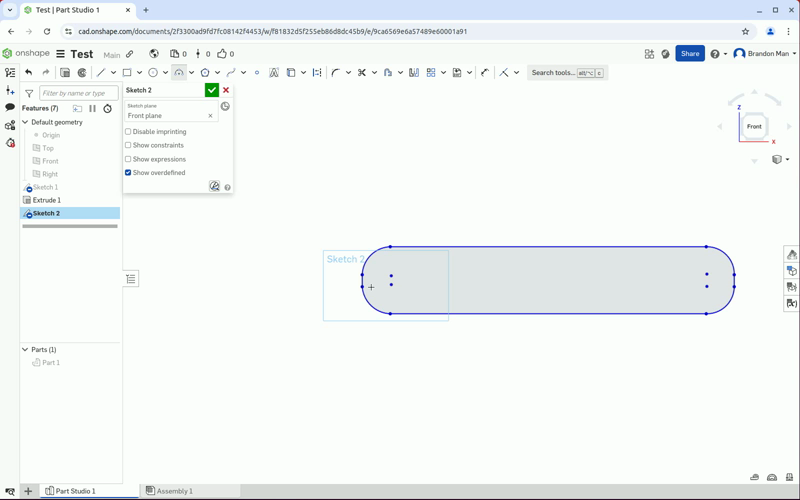
scroll(6)
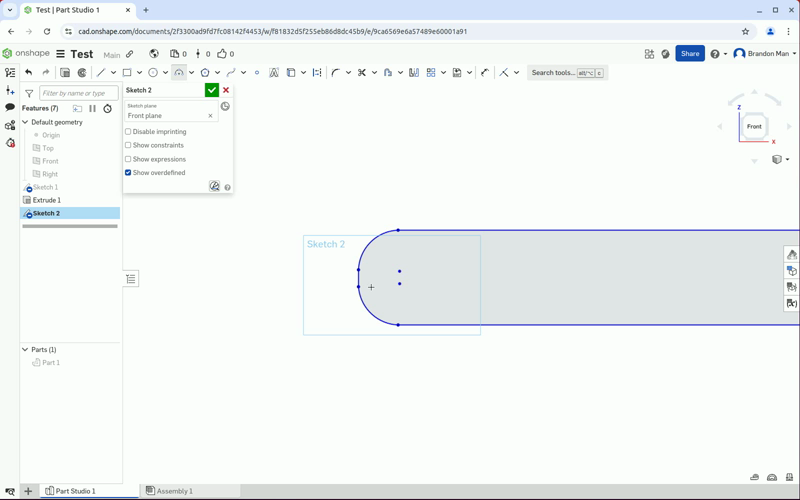
scroll(6)
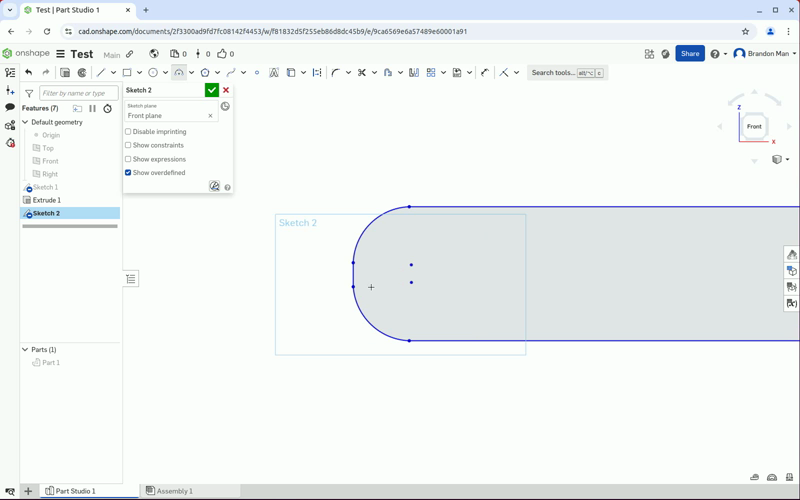
scroll(6)
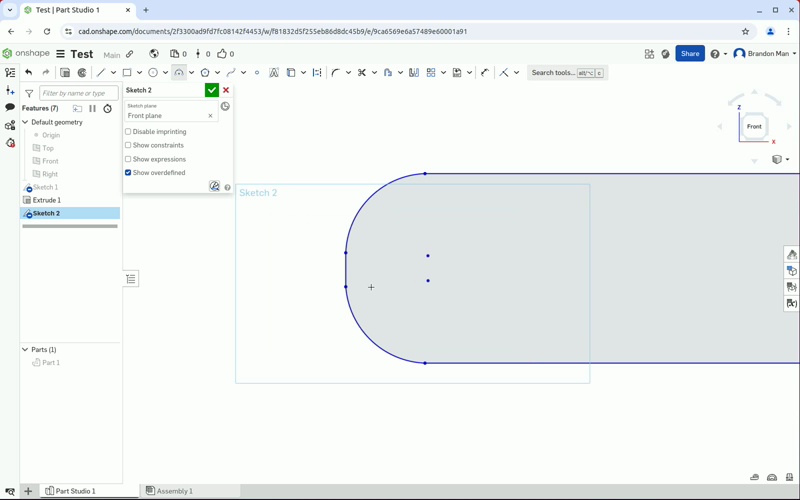
scroll(6)
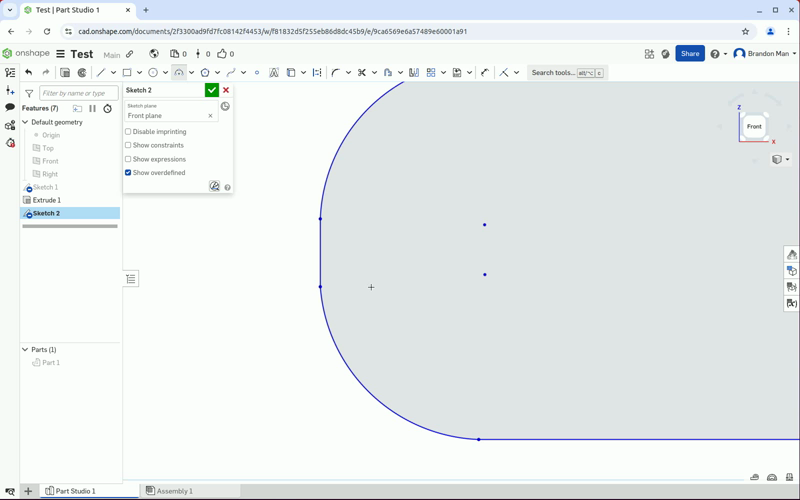
click(371, 286)
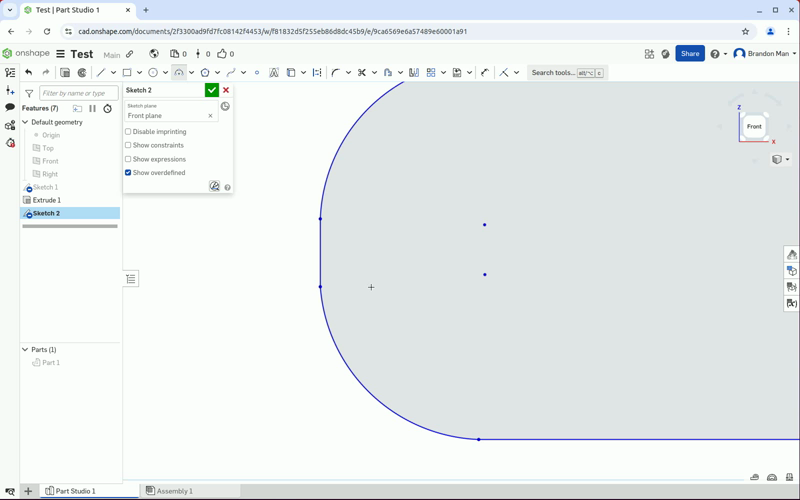
scroll(-6)
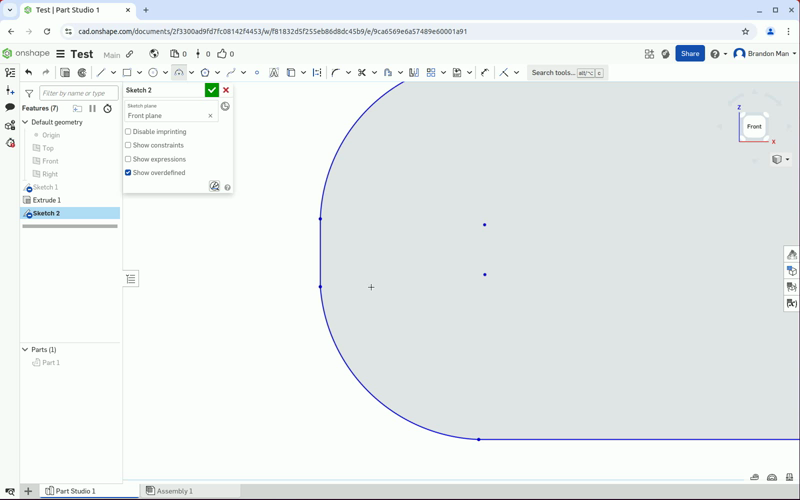
scroll(-6)
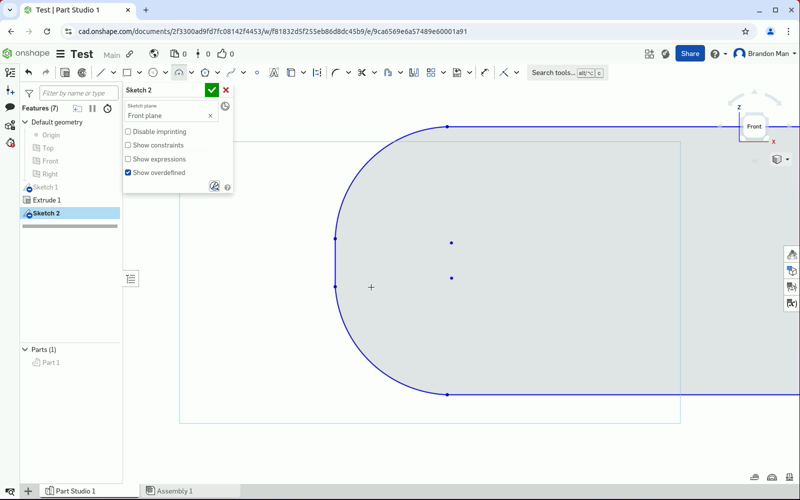
scroll(-6)
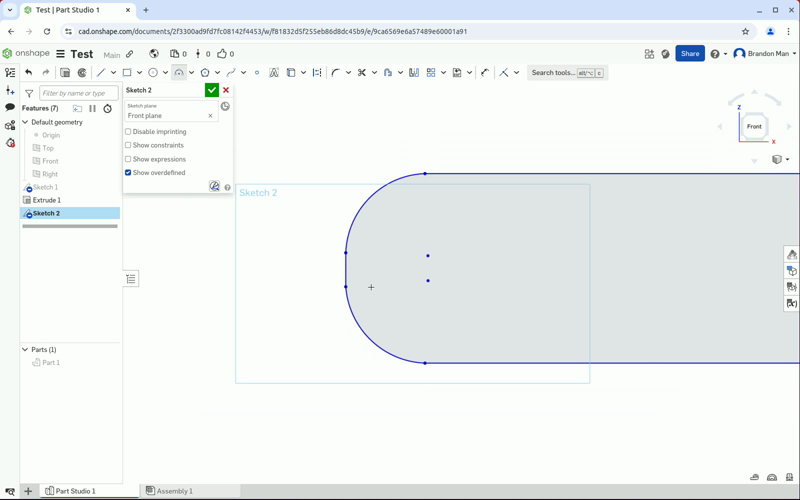
scroll(-6)
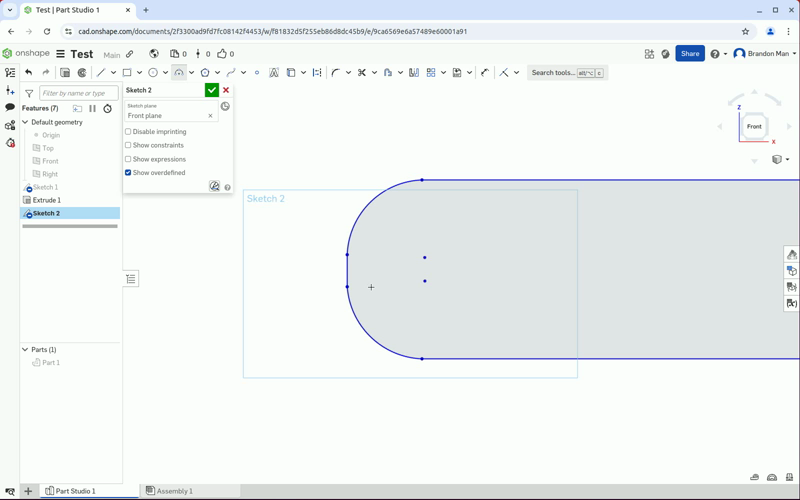
scroll(-6)
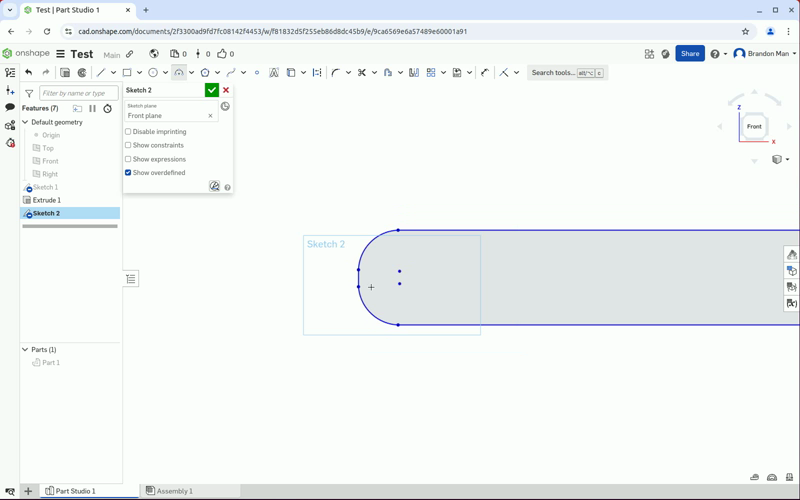
scroll(-6)
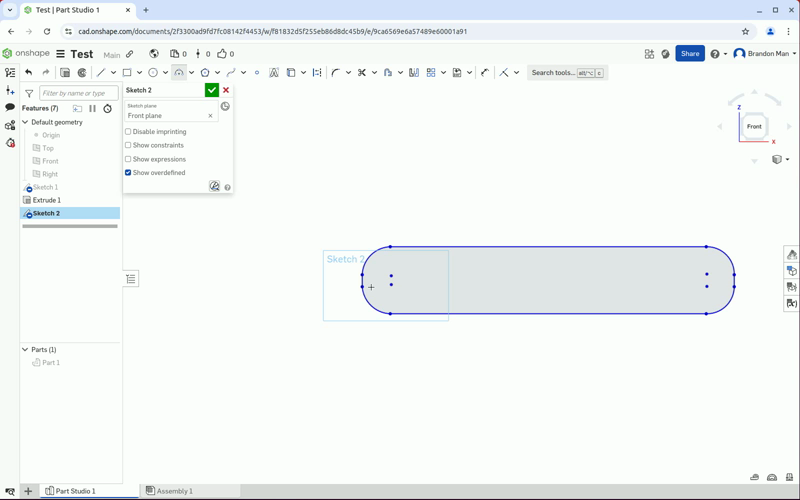
scroll(-6)
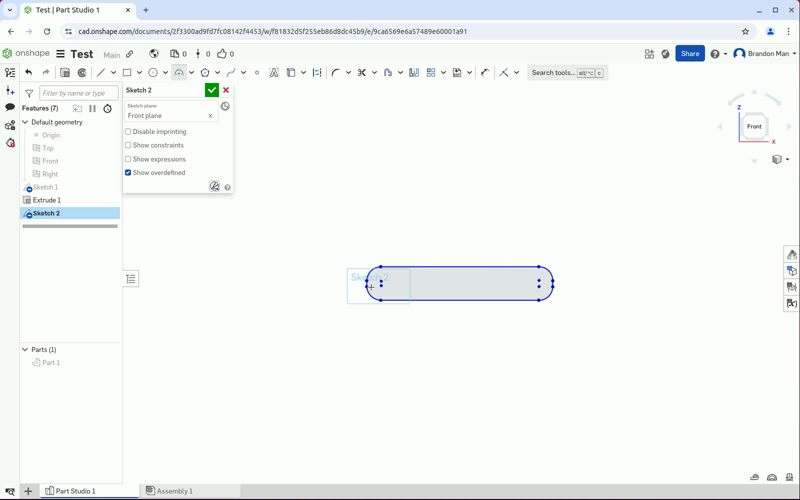
key_up(shift)
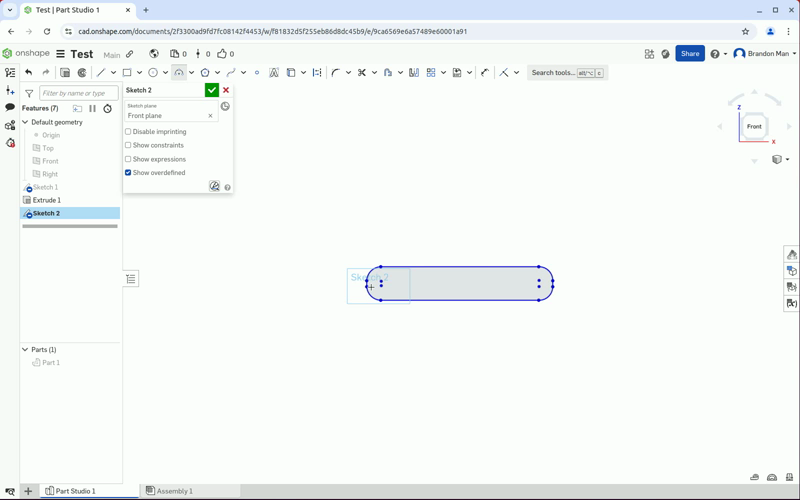
key_down(shift)
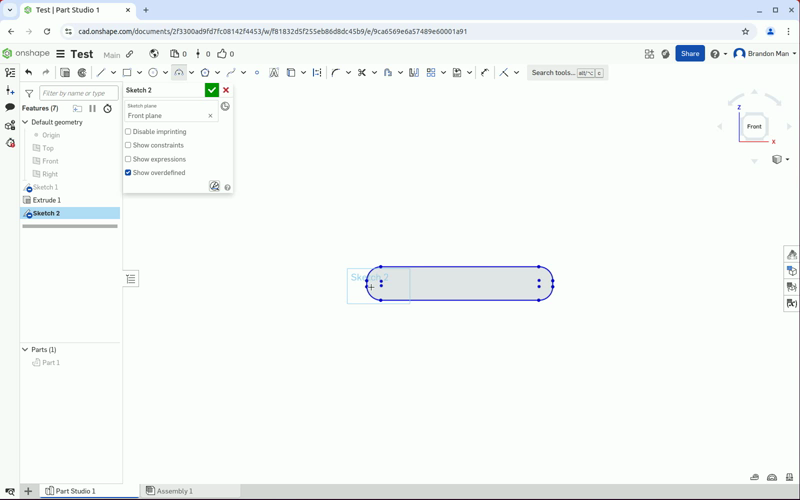
mouse_move(380, 296)
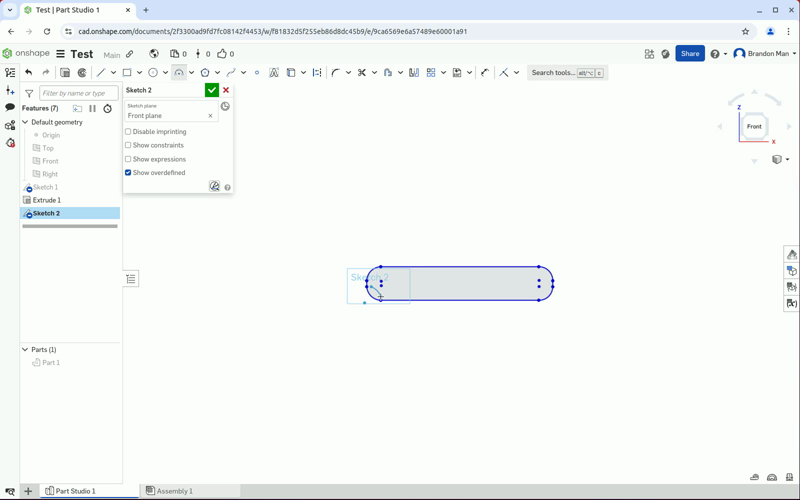
scroll(6)
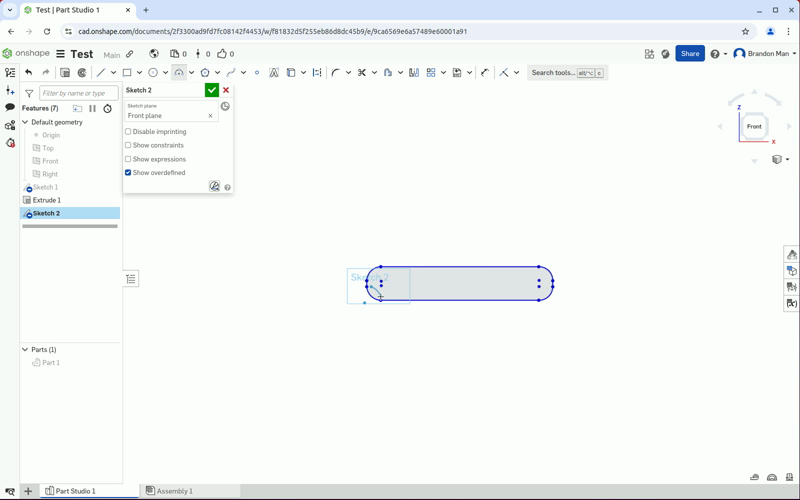
scroll(6)
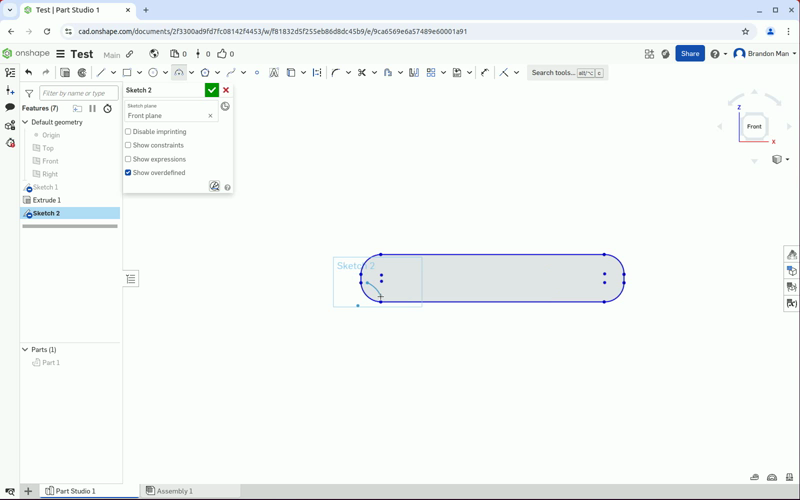
scroll(6)
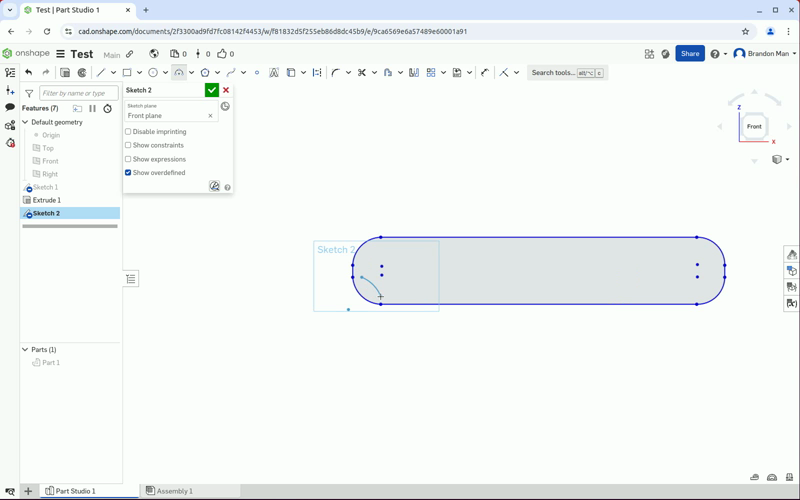
scroll(6)
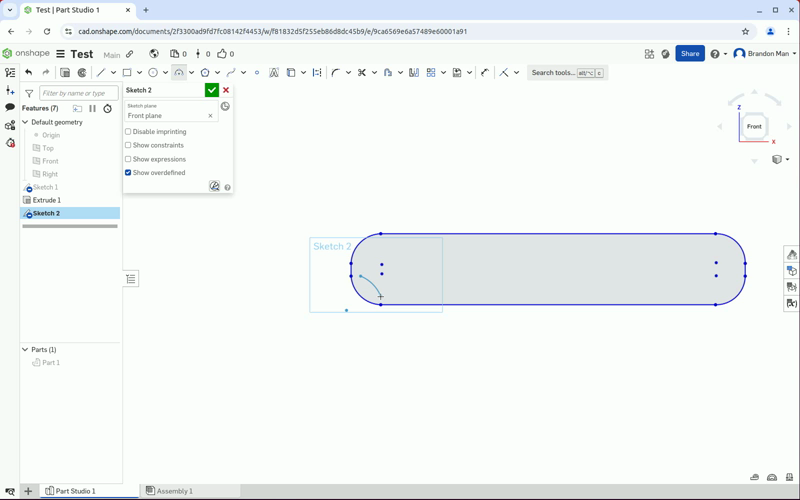
scroll(6)
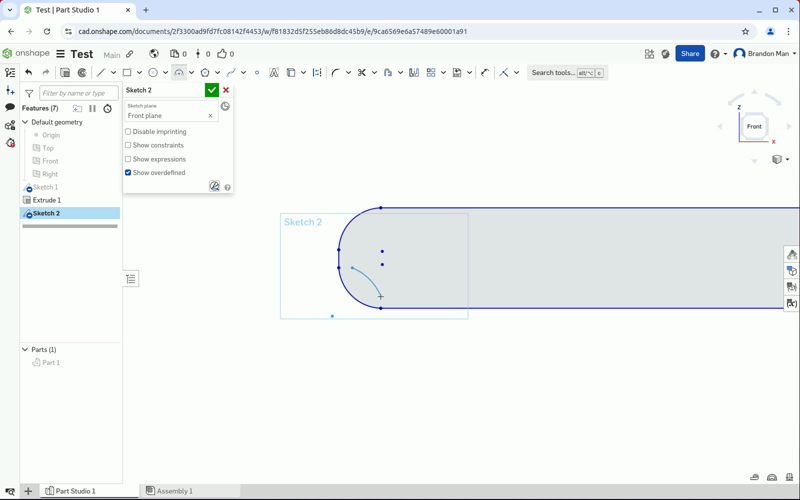
scroll(6)
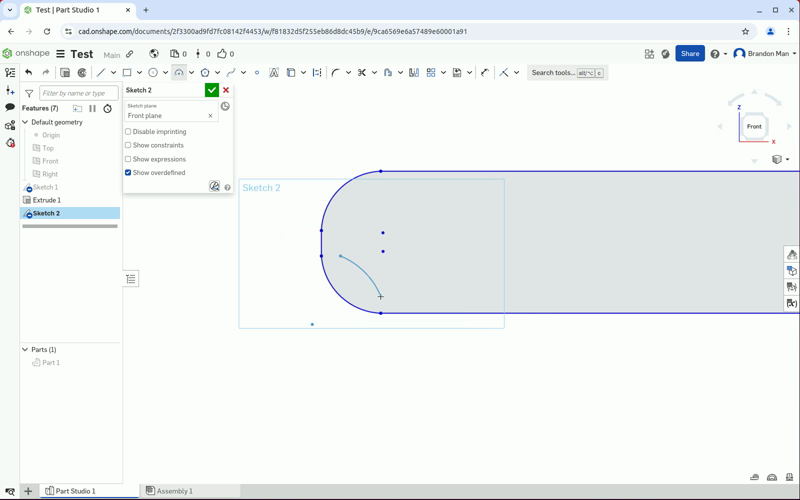
scroll(6)
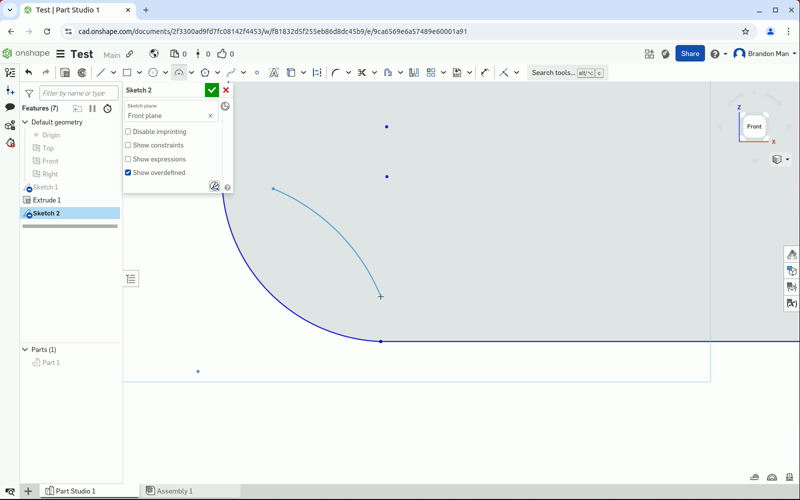
click(380, 296)
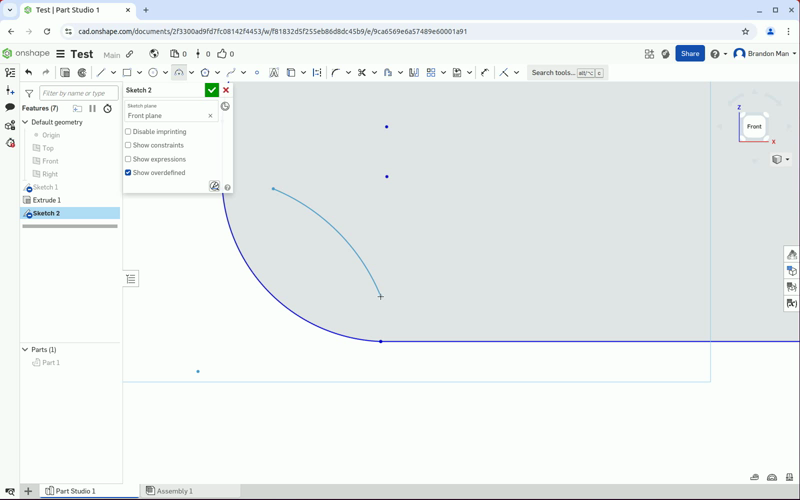
scroll(-6)
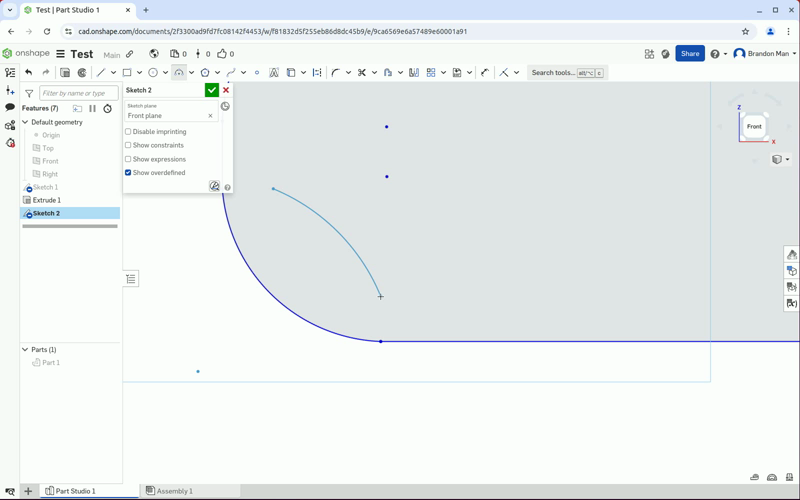
scroll(-6)
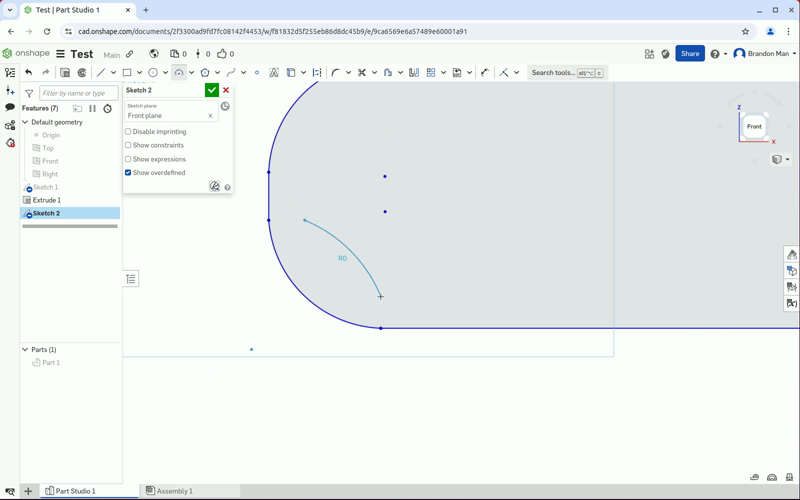
scroll(-6)
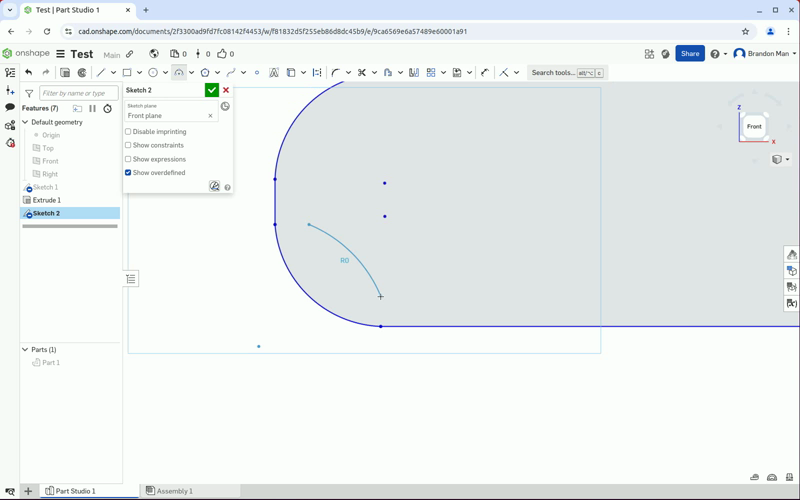
scroll(-6)
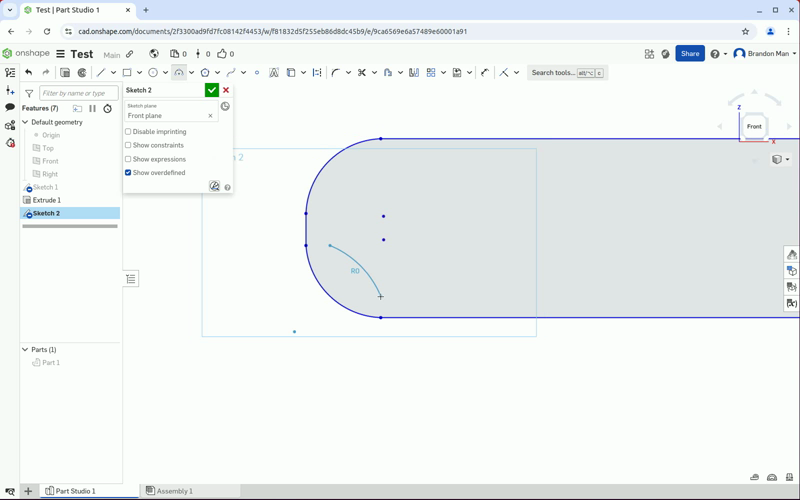
scroll(-6)
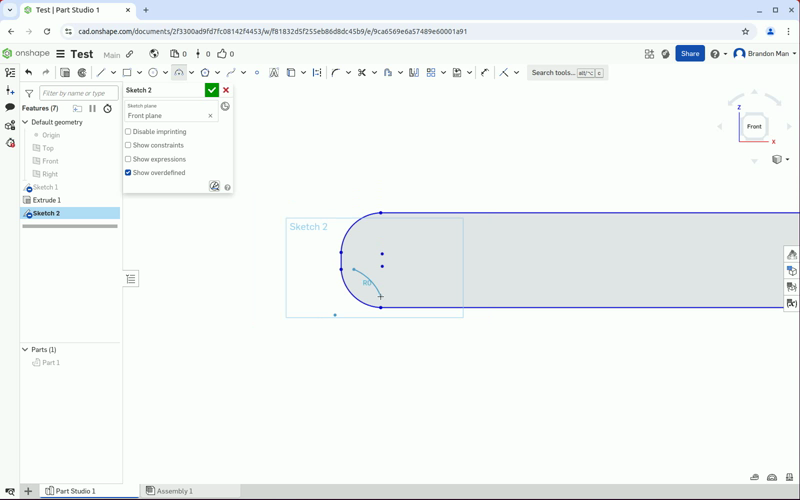
scroll(-6)
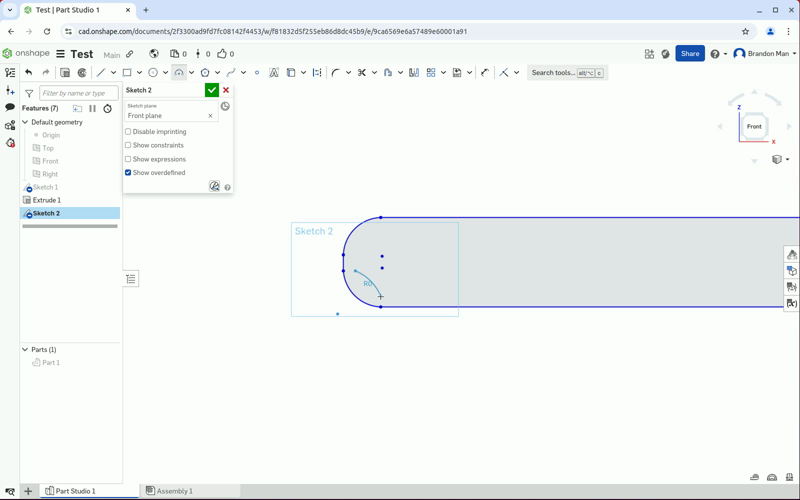
scroll(-6)
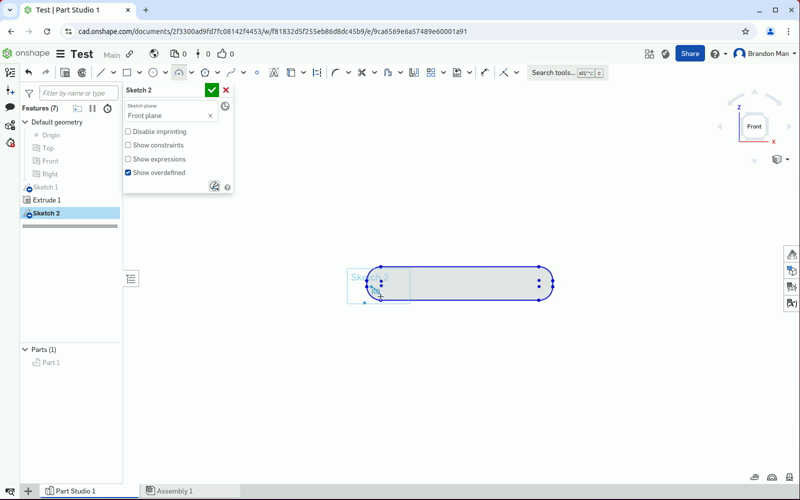
mouse_move(373, 293)
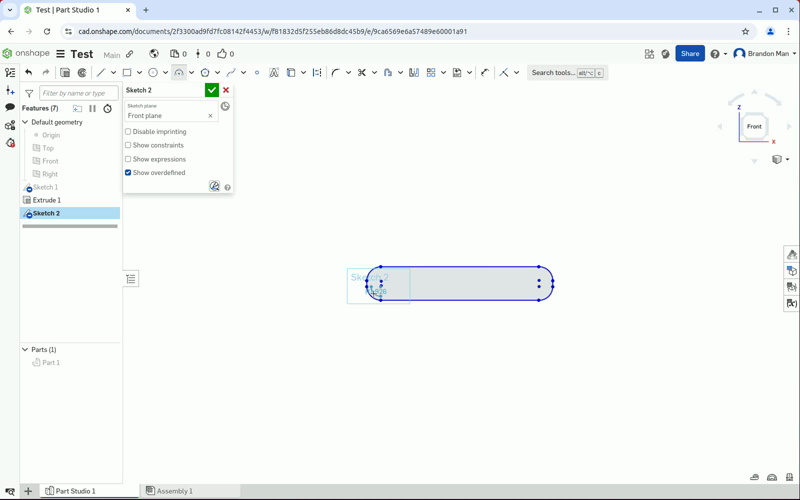
scroll(6)
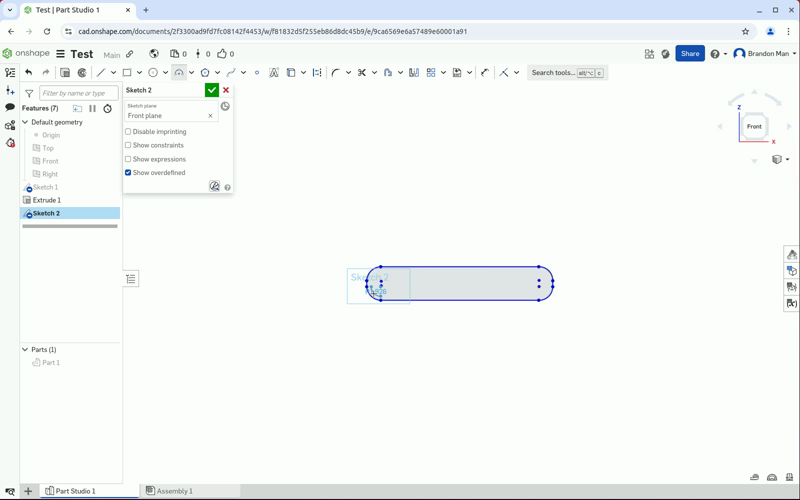
scroll(6)
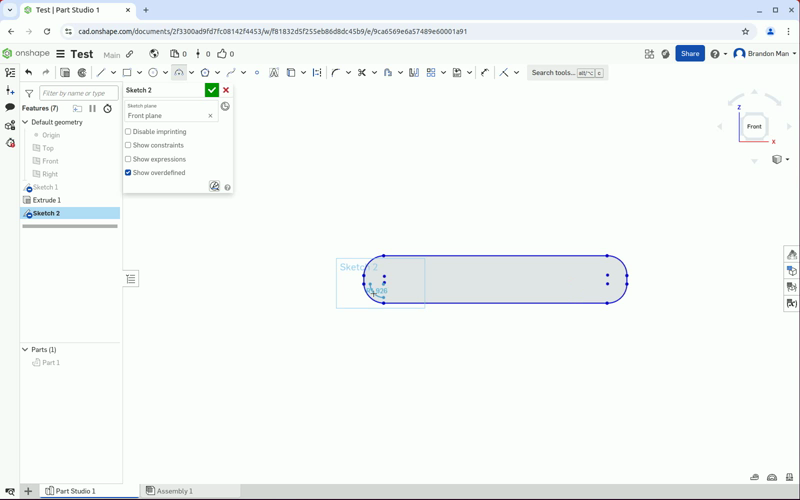
scroll(6)
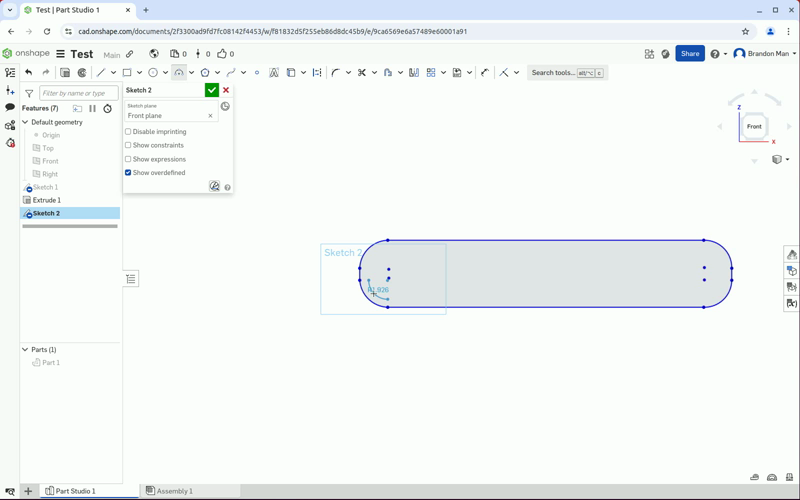
scroll(6)
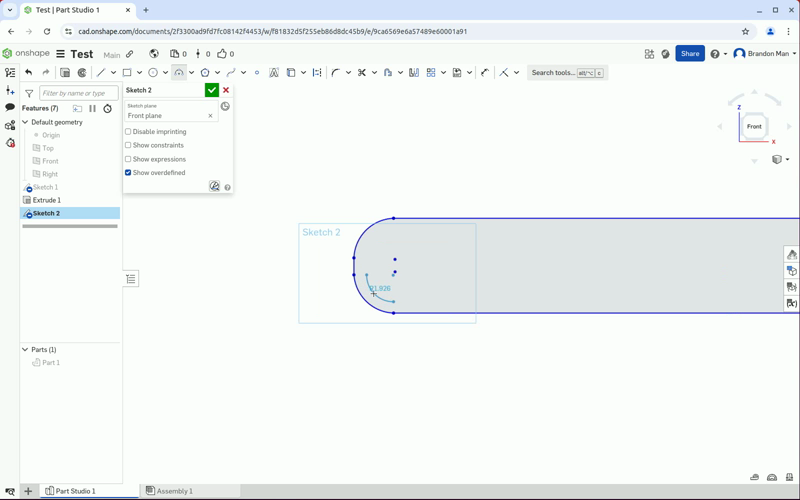
scroll(6)
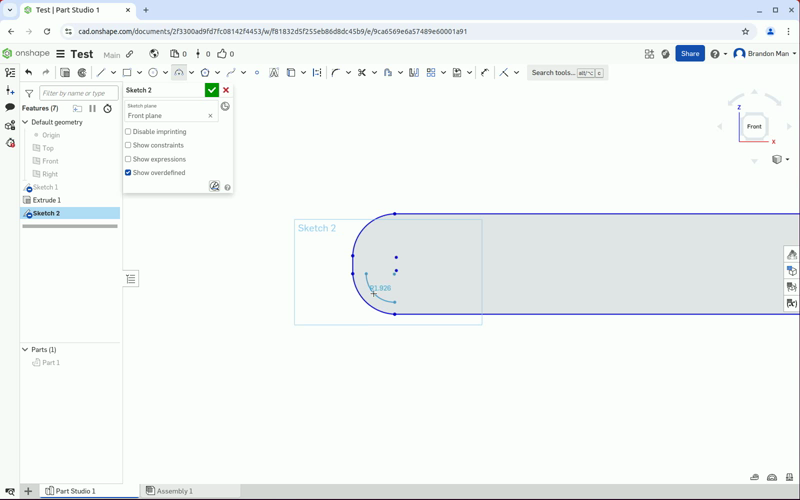
scroll(6)
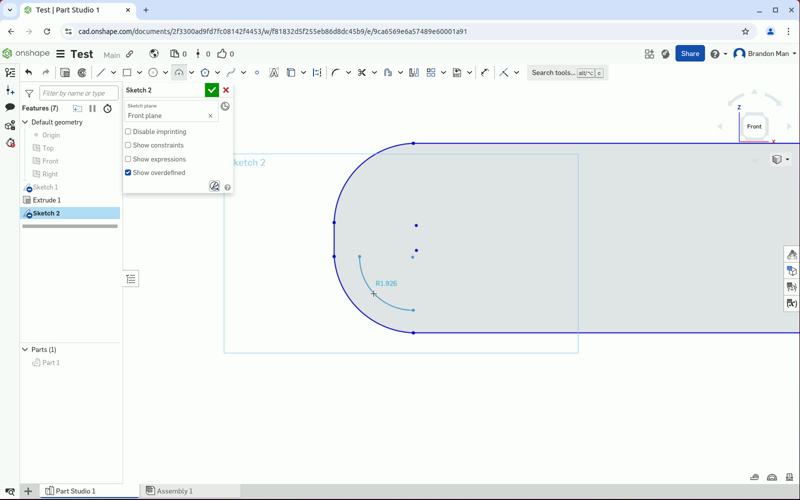
scroll(6)
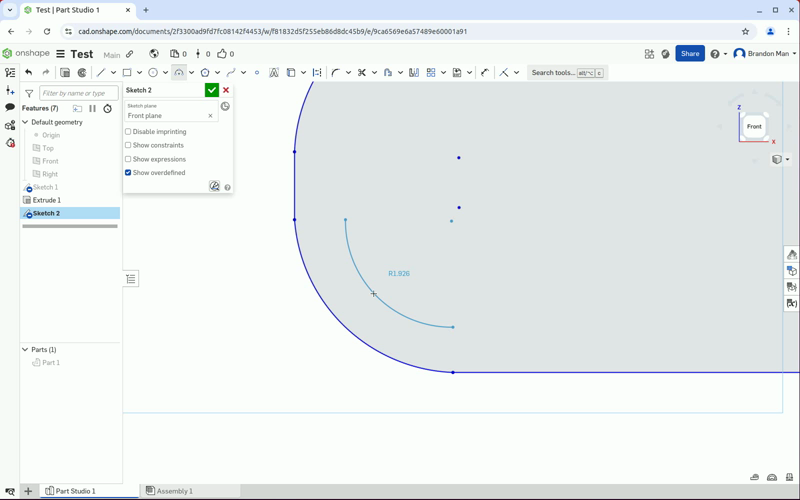
click(373, 293)
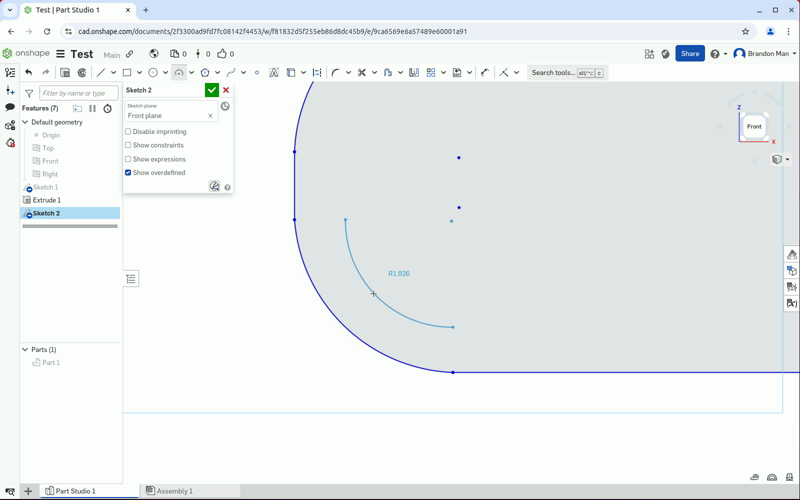
scroll(-6)
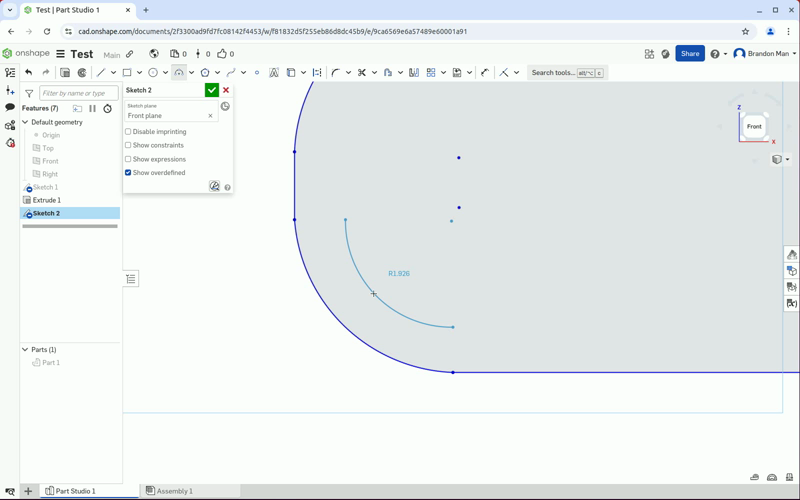
scroll(-6)
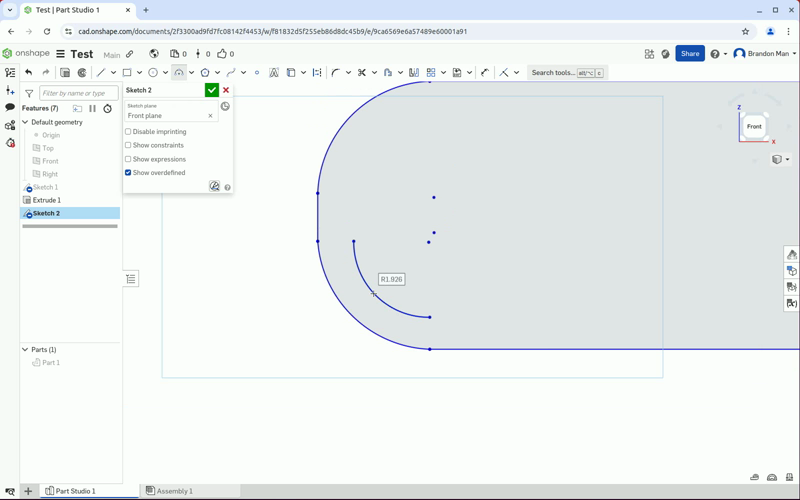
scroll(-6)
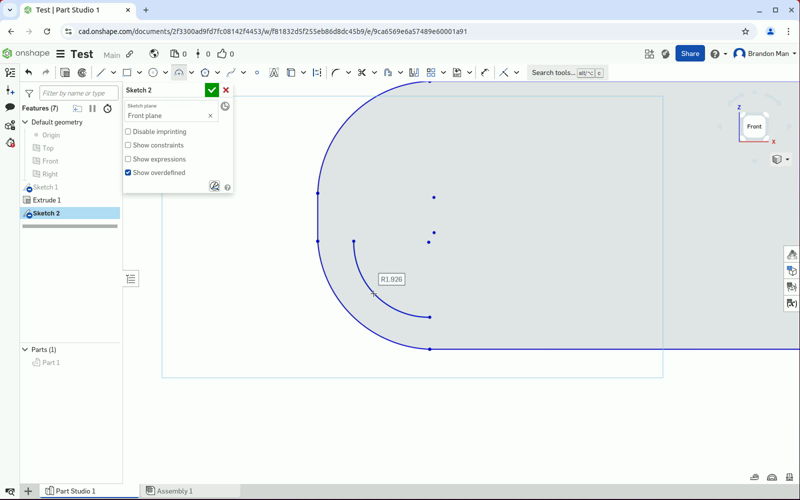
scroll(-6)
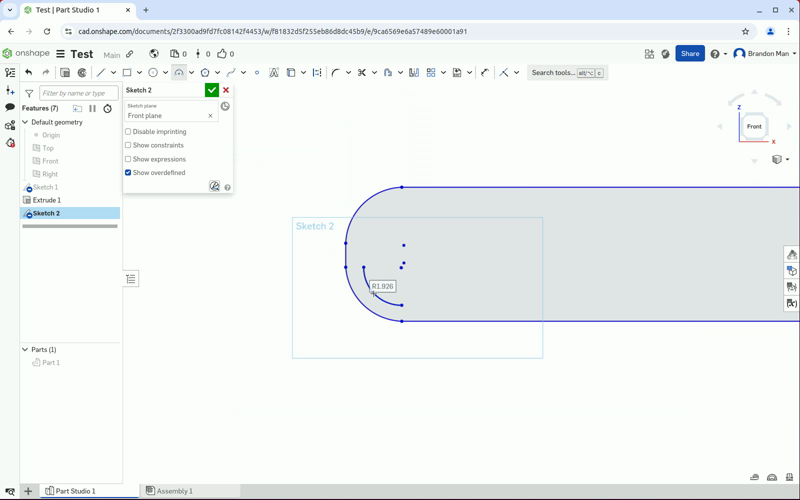
scroll(-6)
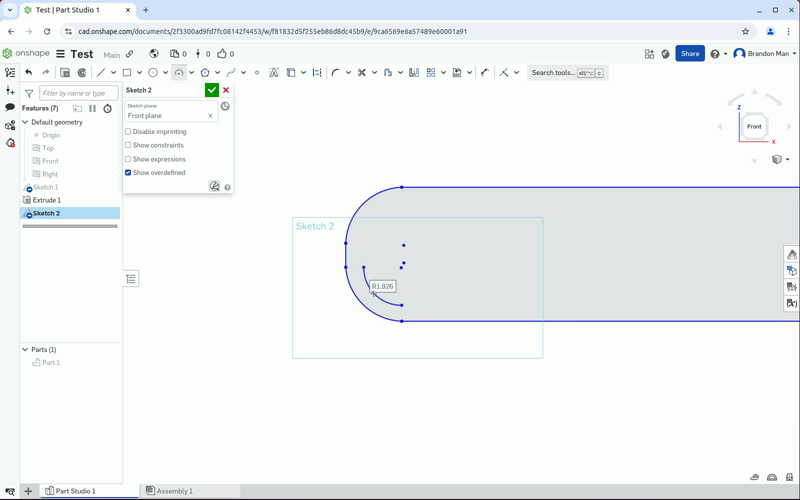
scroll(-6)
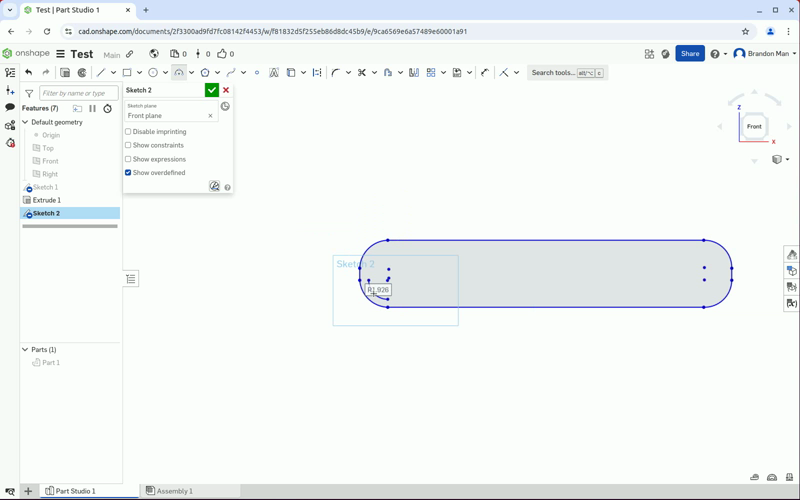
scroll(-6)
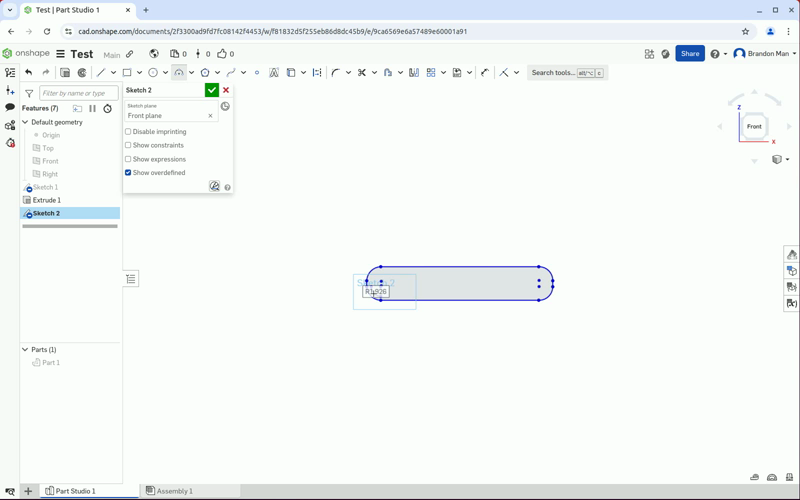
key_up(shift)
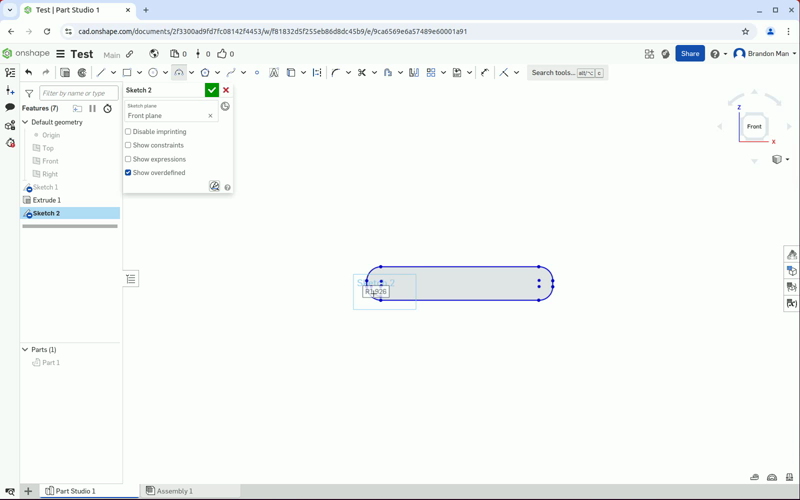
key(esc)
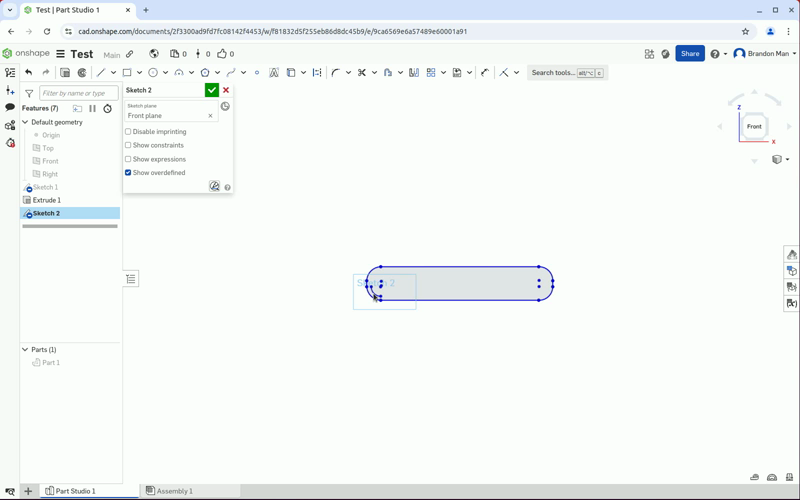
key(l)
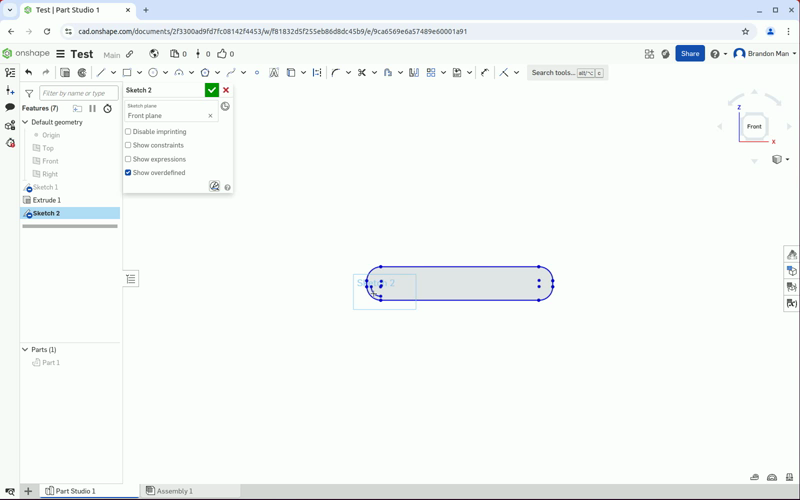
mouse_move(380, 296)
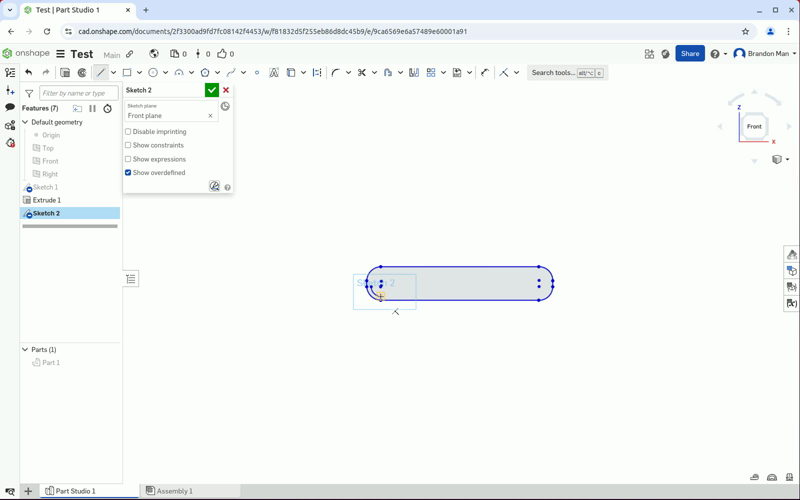
scroll(6)
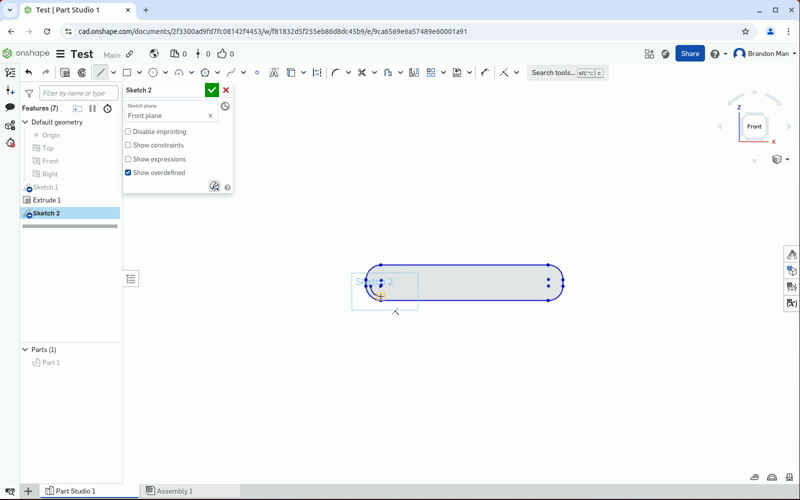
scroll(6)
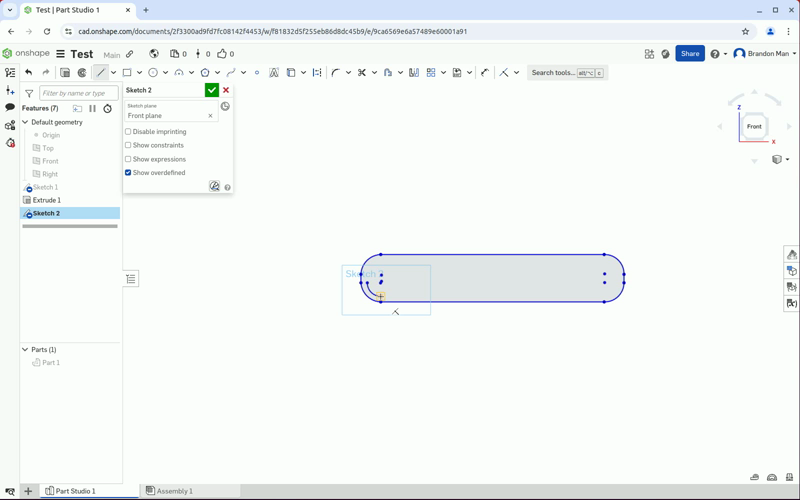
scroll(6)
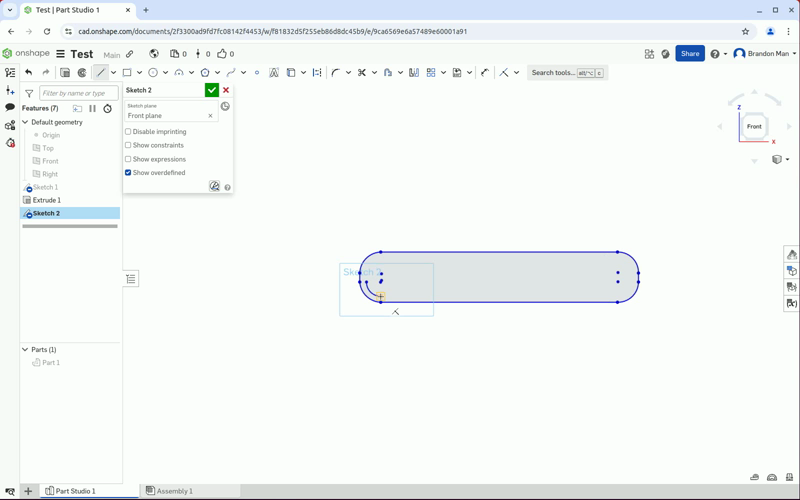
scroll(6)
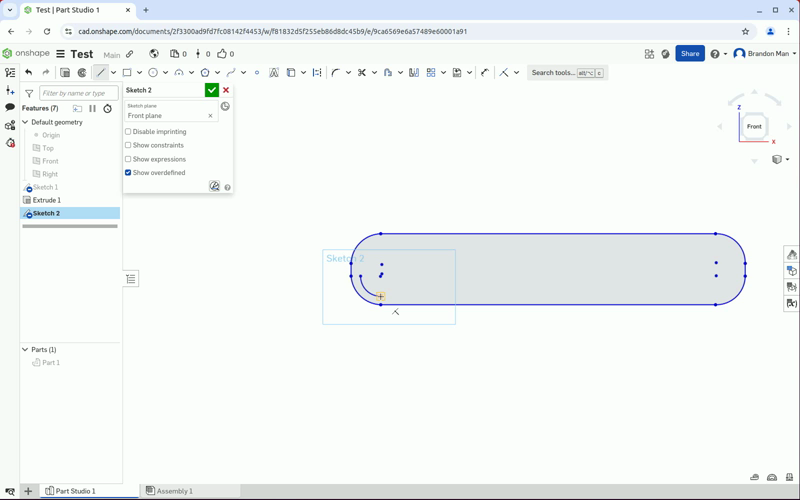
scroll(6)
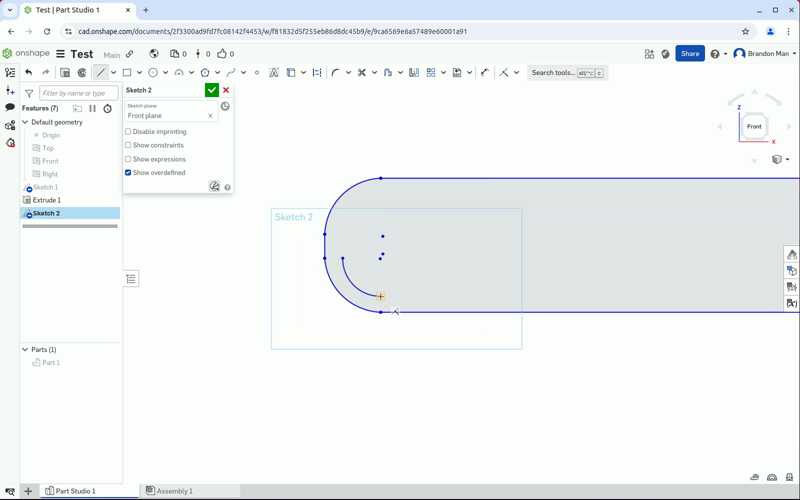
scroll(6)
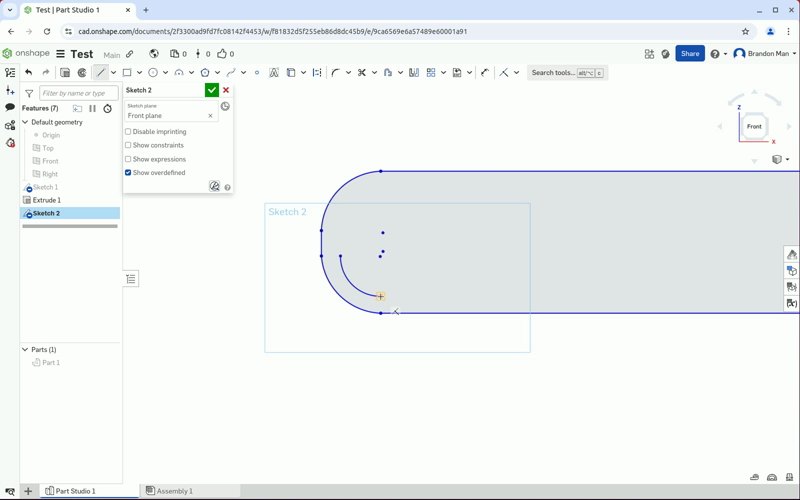
scroll(6)
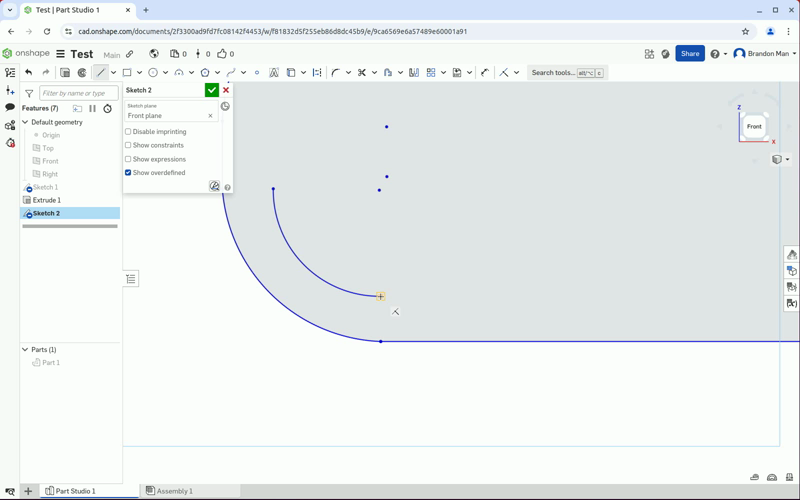
click(380, 296)
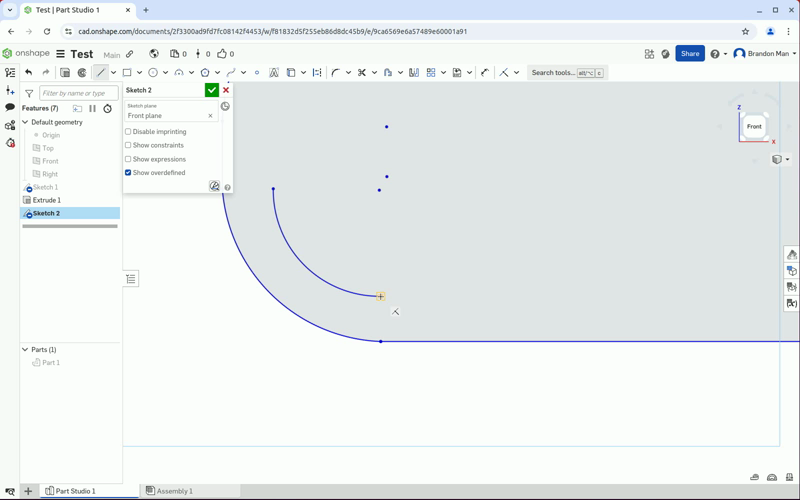
scroll(-6)
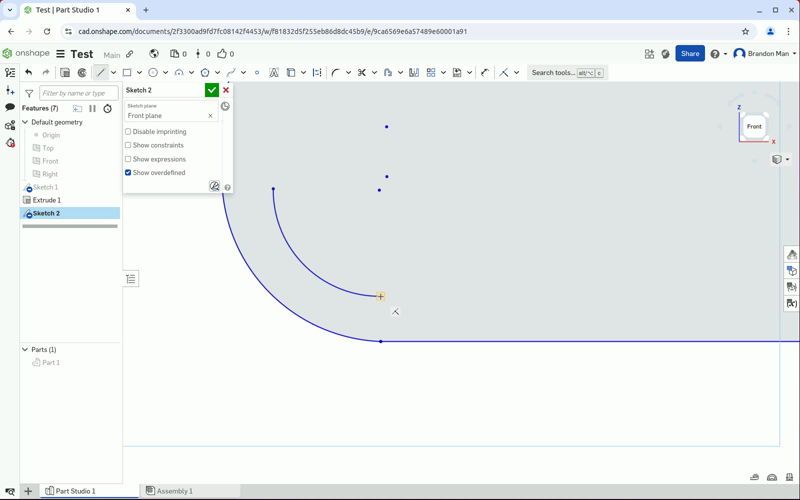
scroll(-6)
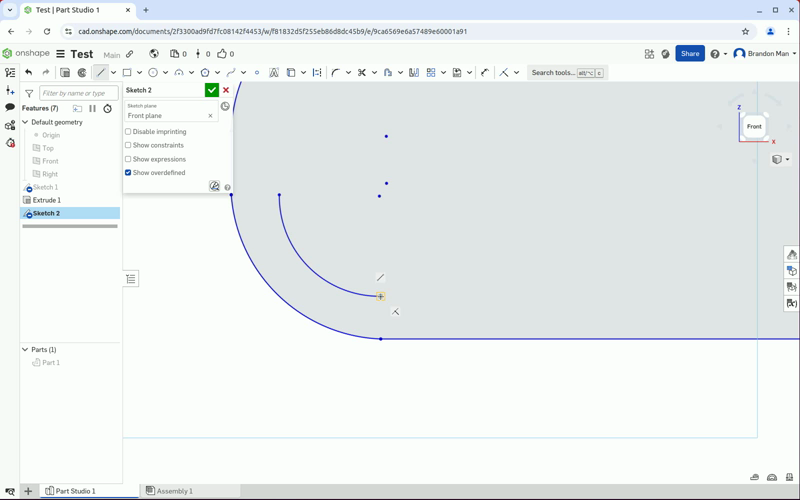
scroll(-6)
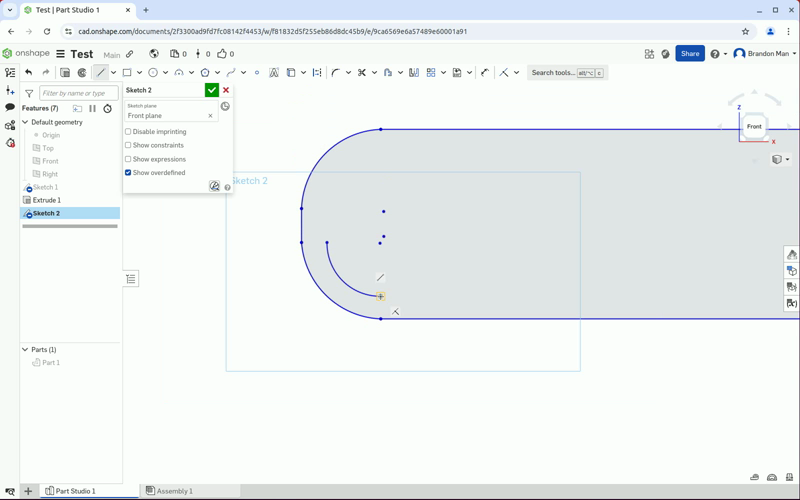
scroll(-6)
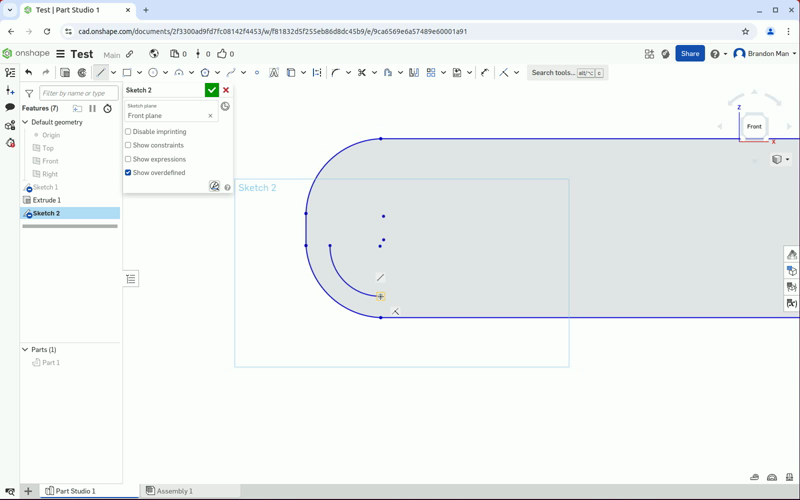
scroll(-6)
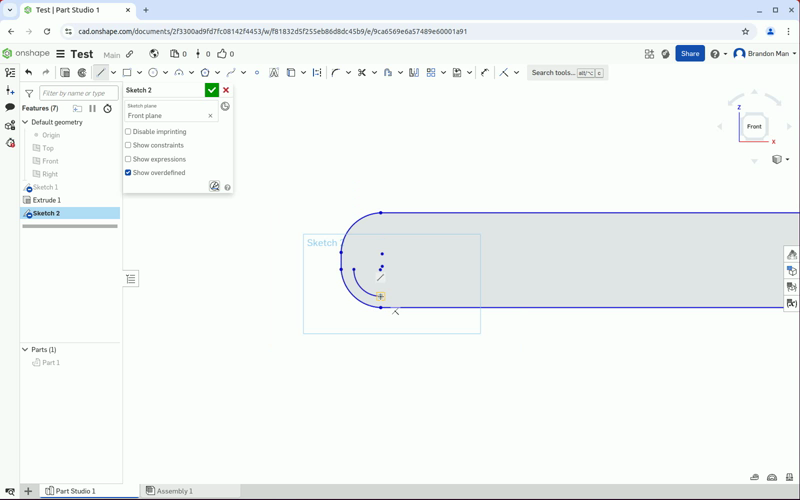
scroll(-6)
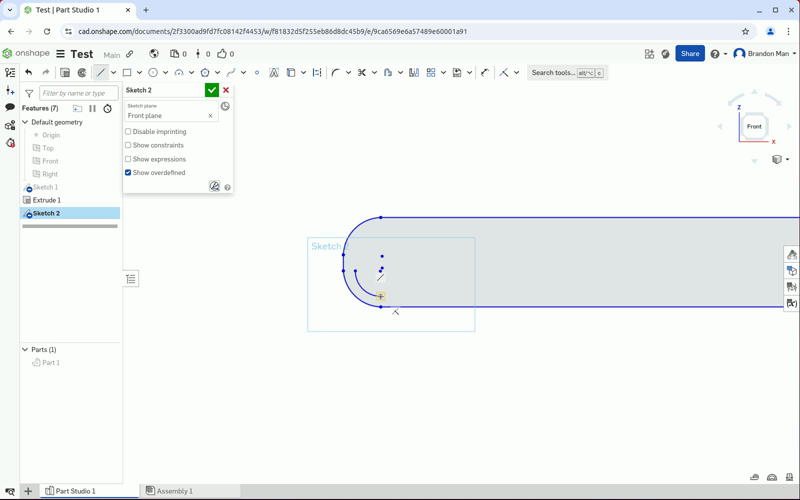
scroll(-6)
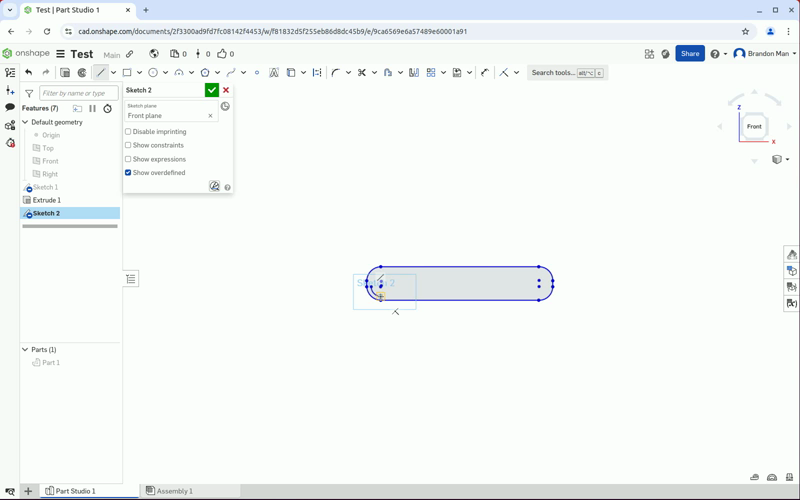
key_down(shift)
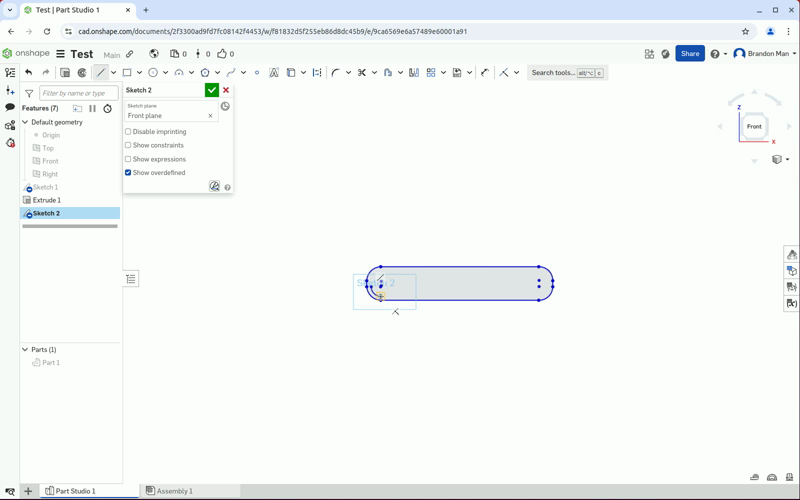
mouse_move(538, 296)
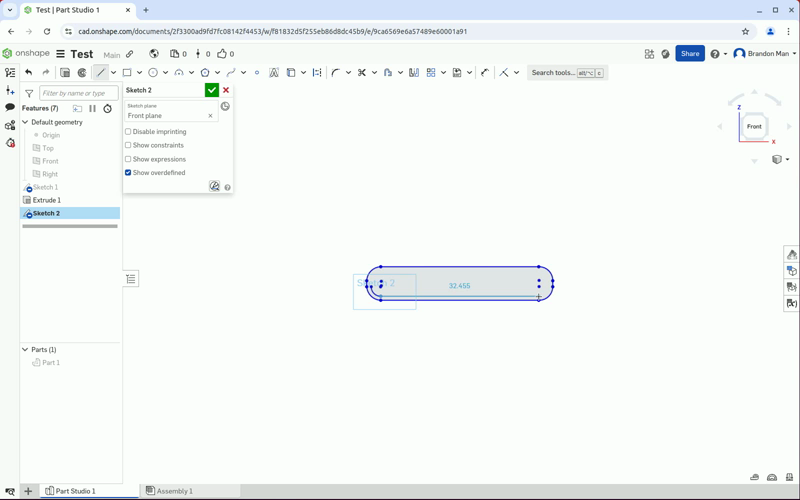
scroll(6)
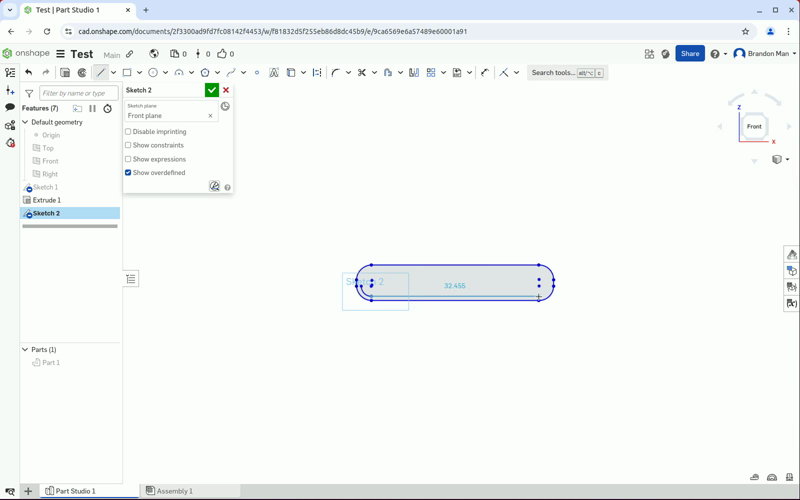
scroll(6)
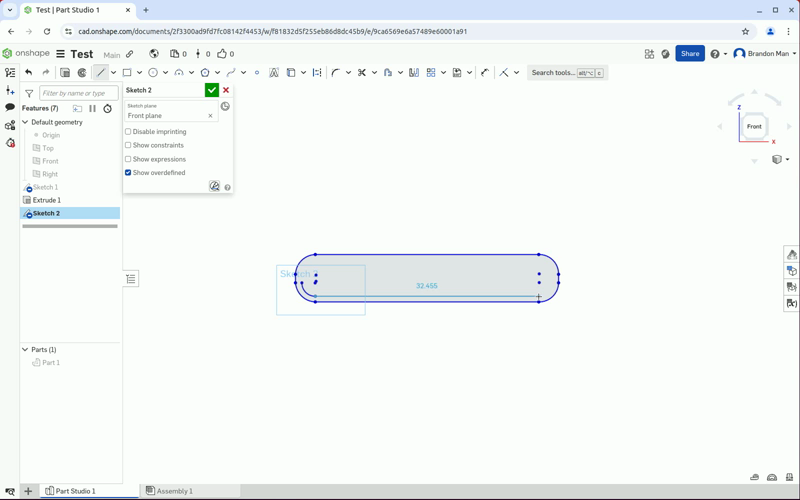
scroll(6)
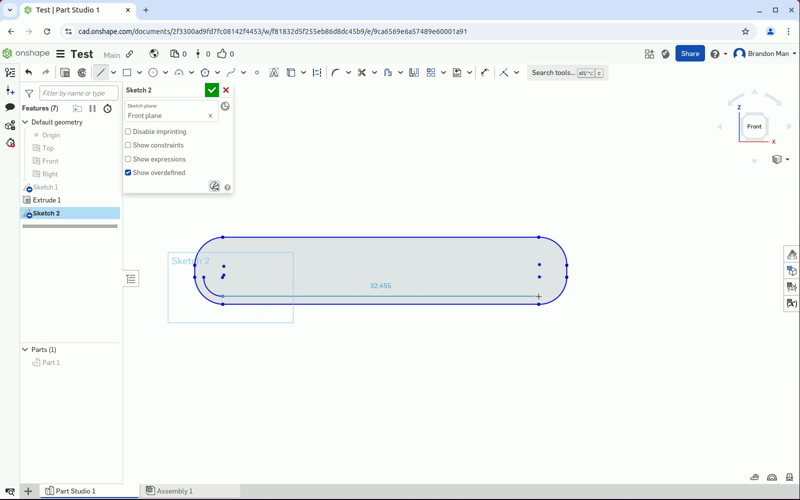
scroll(6)
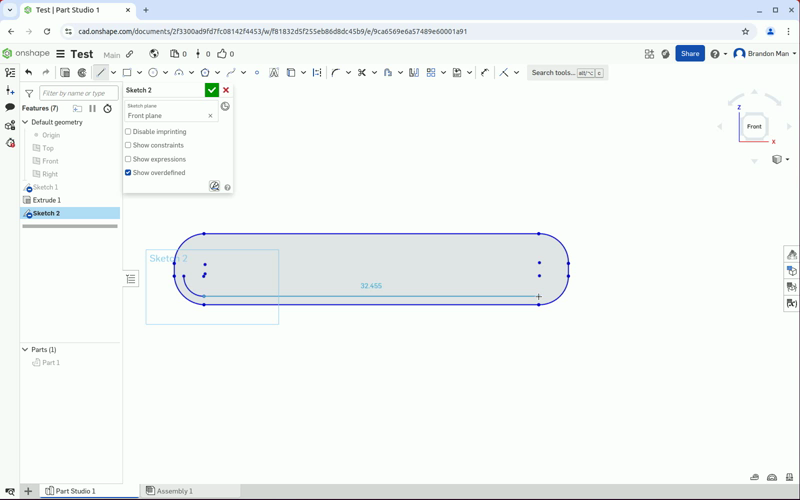
scroll(6)
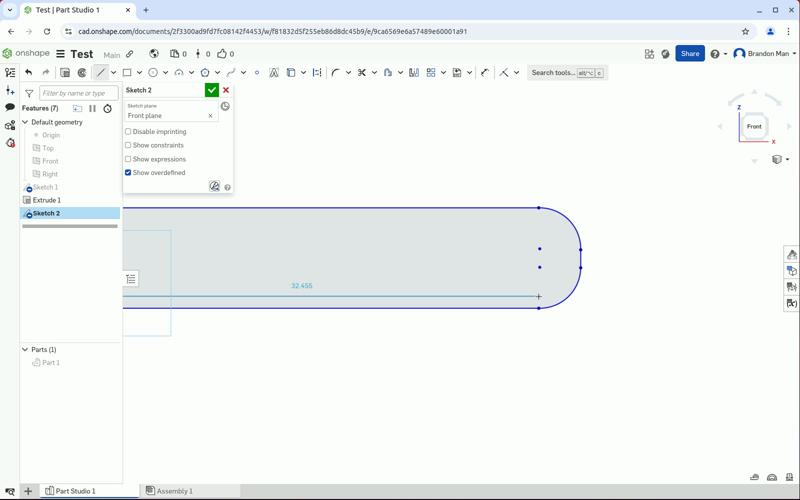
scroll(6)
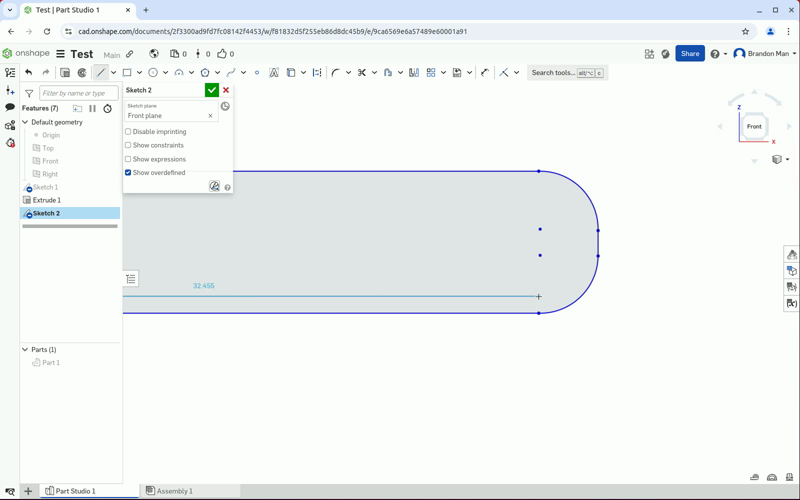
scroll(6)
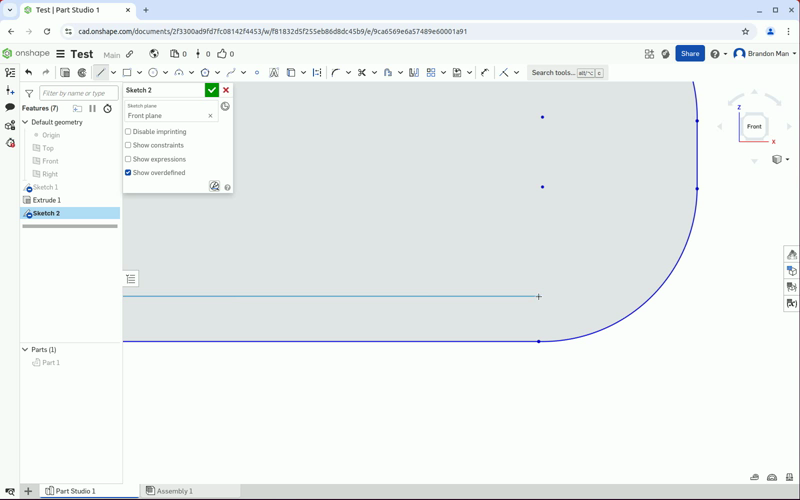
click(538, 296)
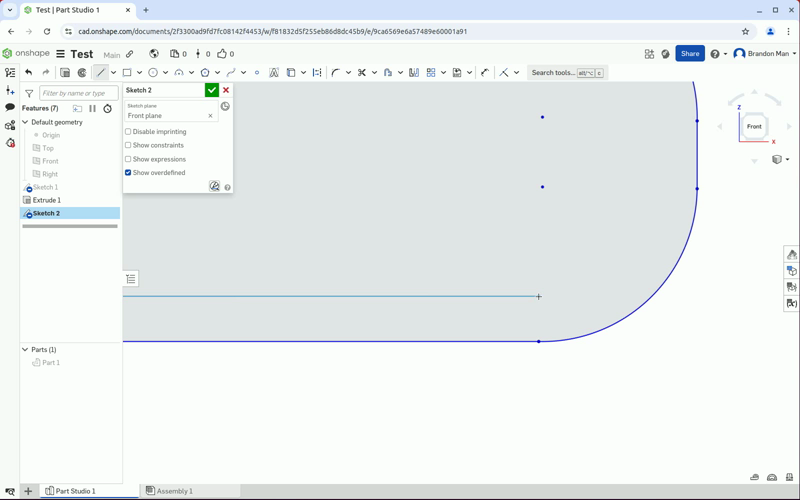
scroll(-6)
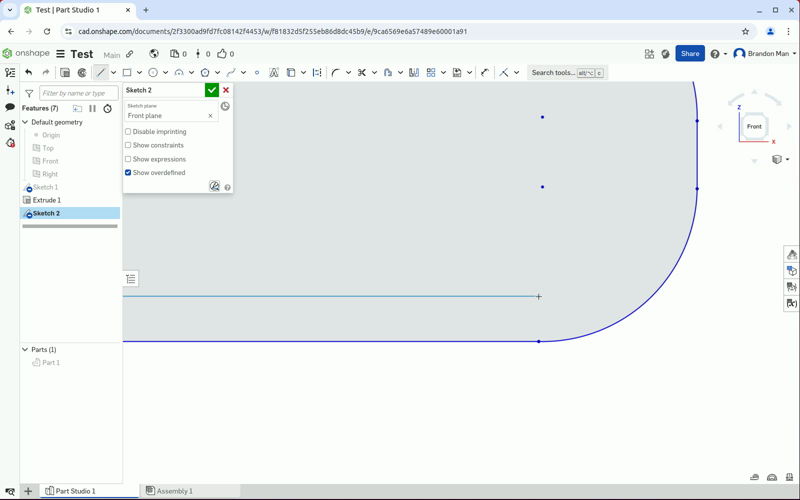
scroll(-6)
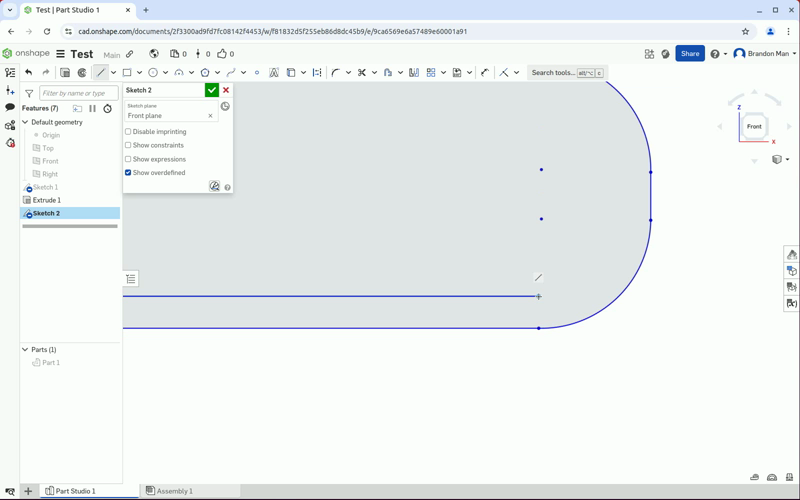
scroll(-6)
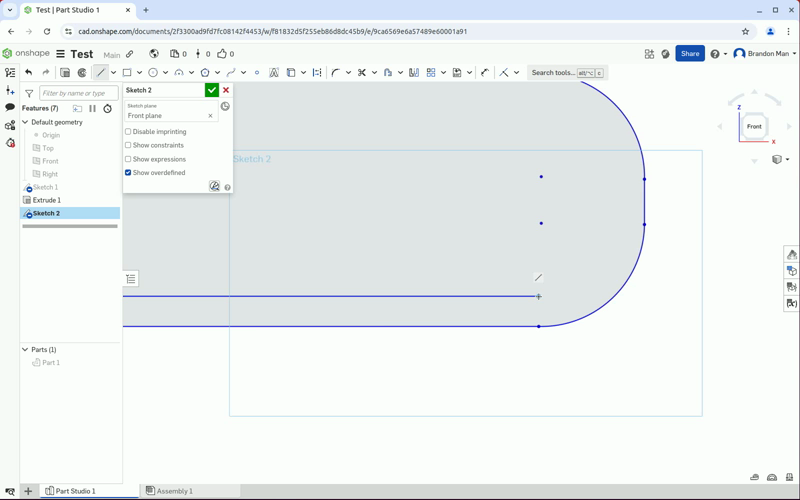
scroll(-6)
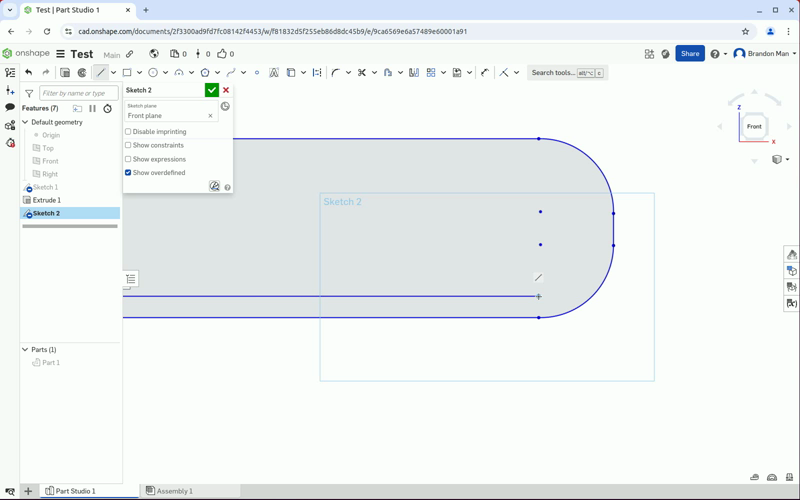
scroll(-6)
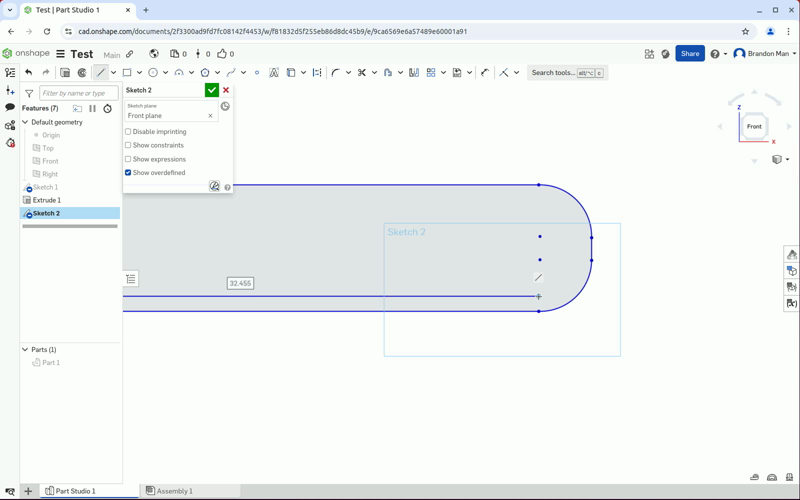
scroll(-6)
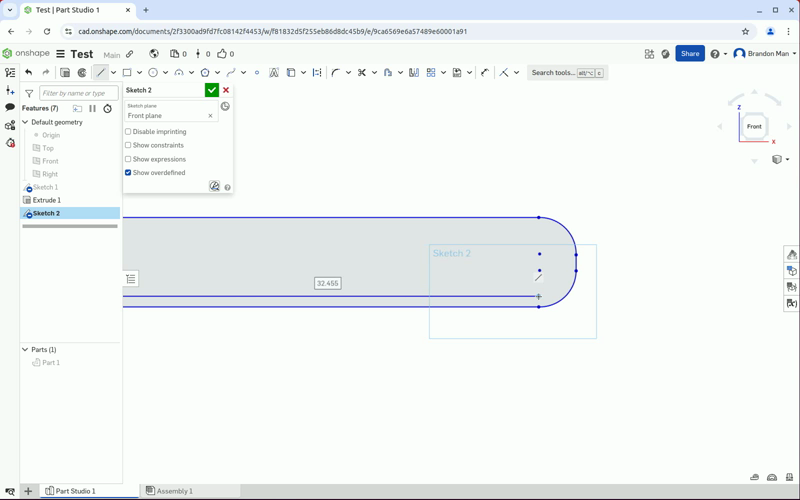
scroll(-6)
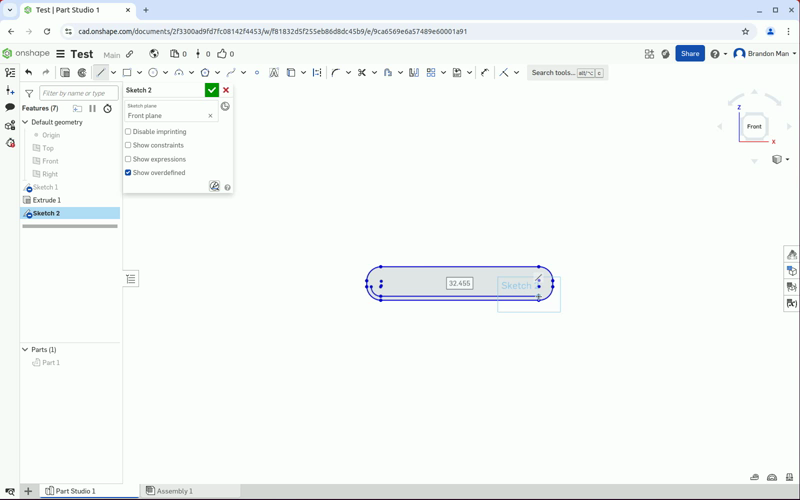
key_up(shift)
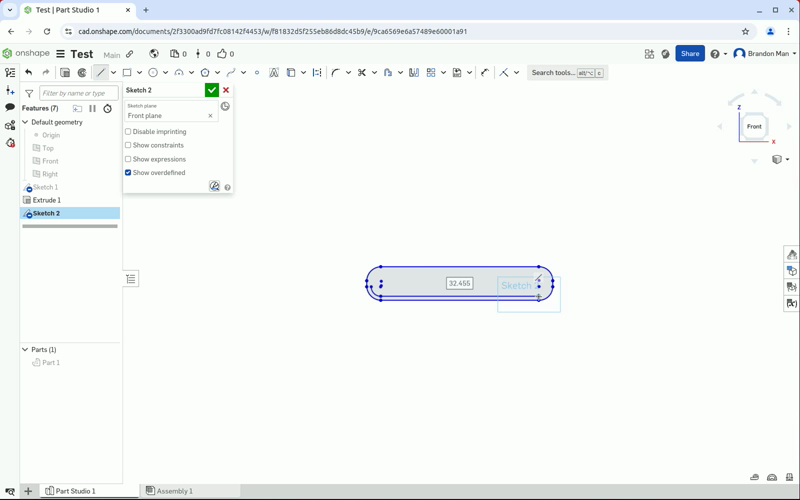
key(esc)
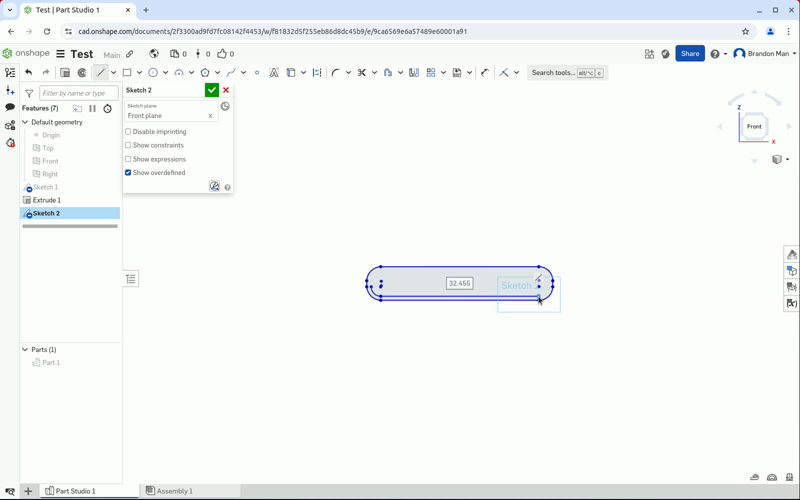
key(a)
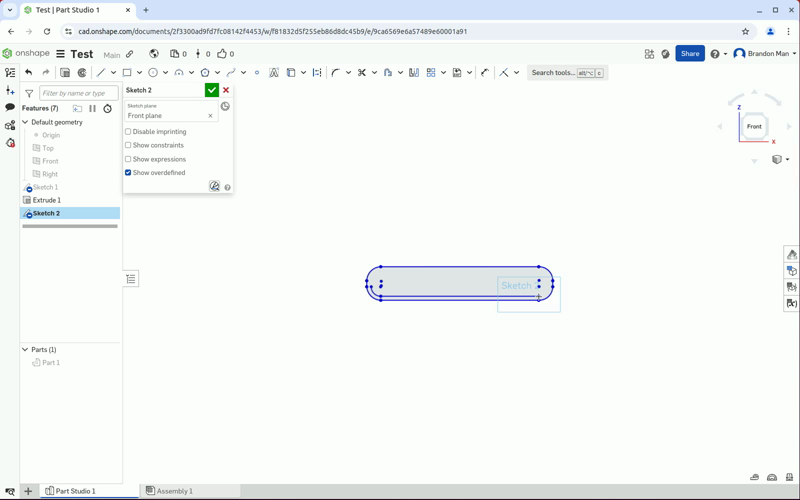
mouse_move(538, 296)
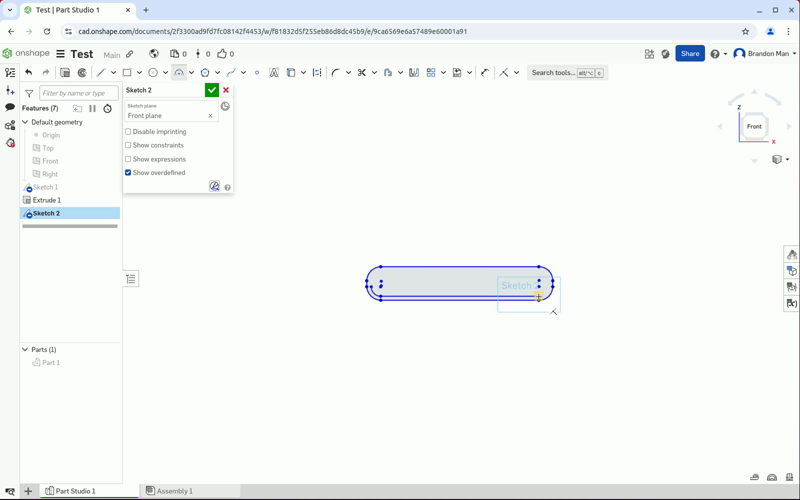
scroll(6)
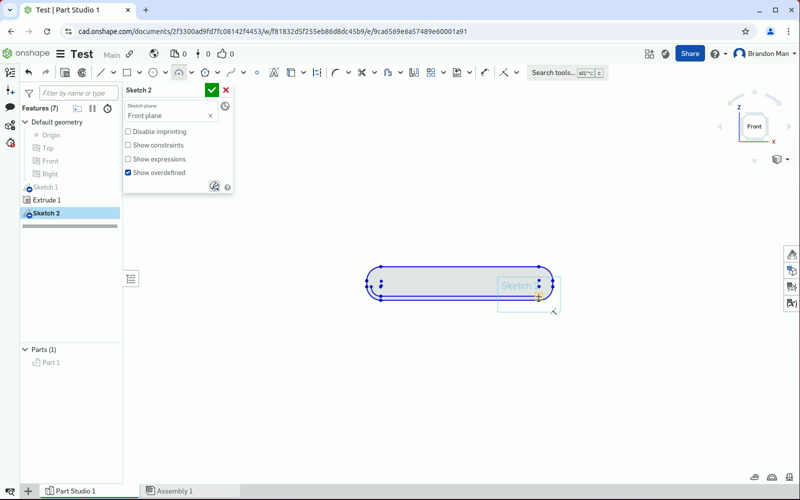
scroll(6)
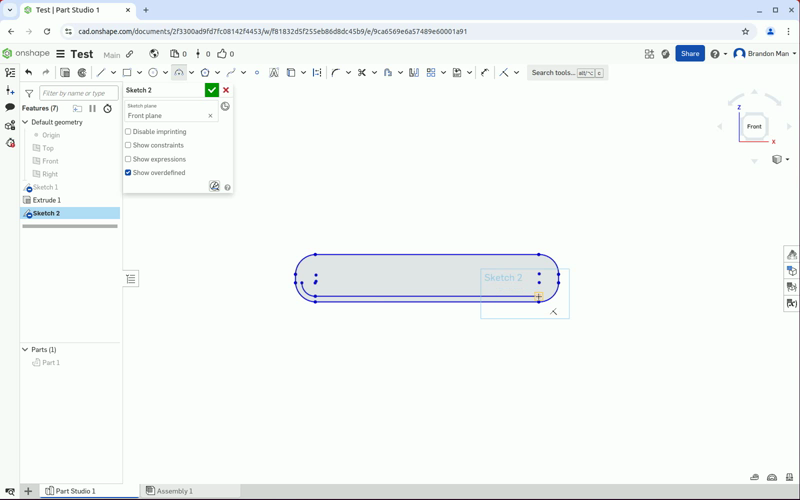
scroll(6)
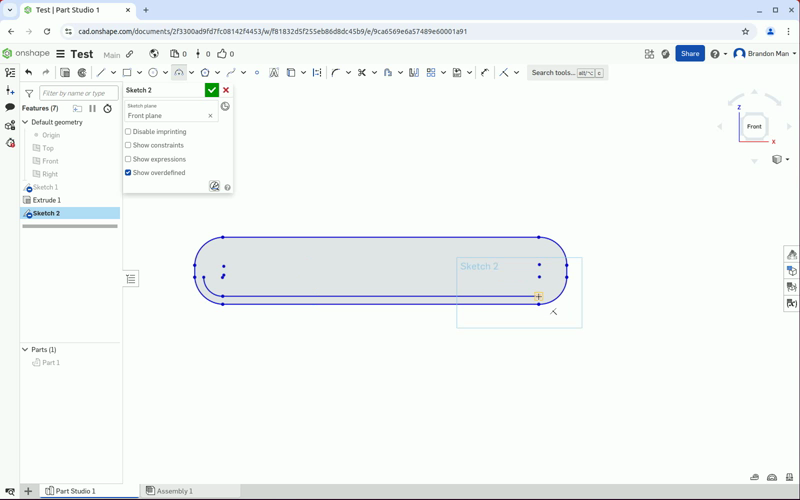
scroll(6)
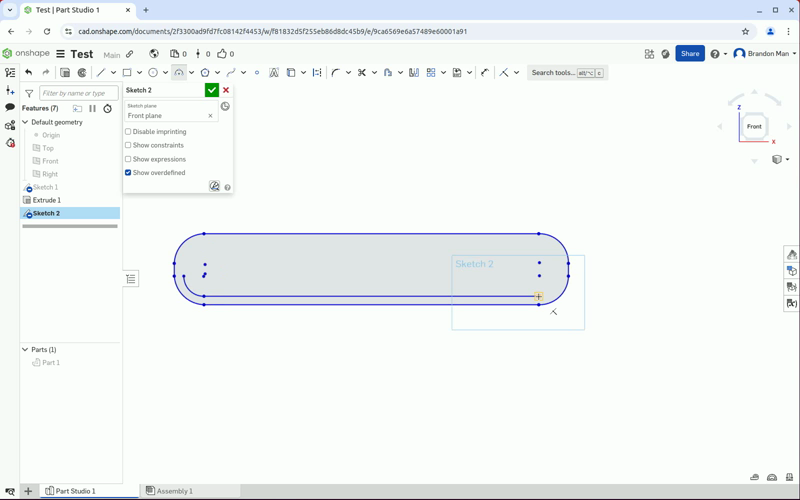
scroll(6)
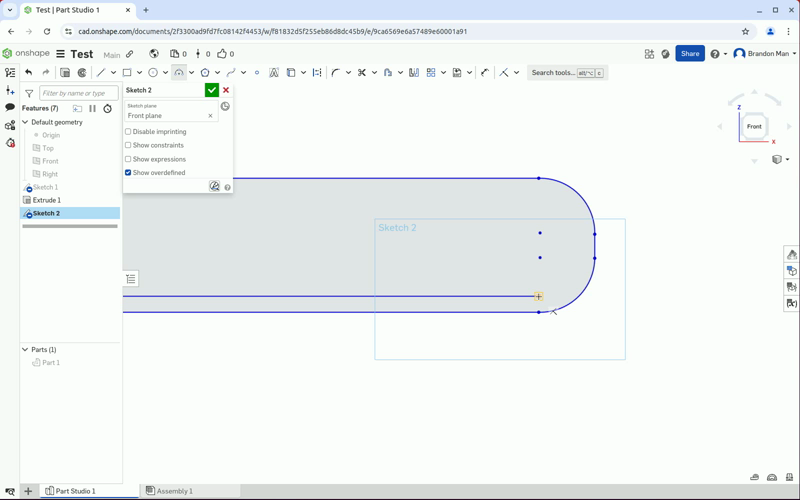
scroll(6)
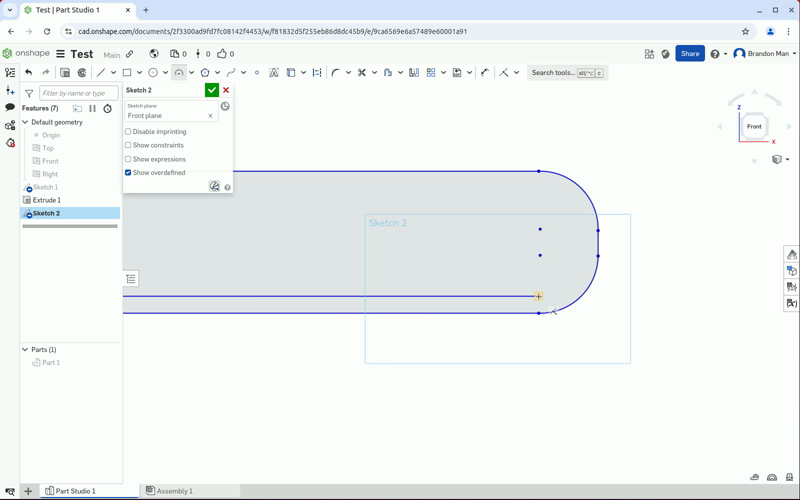
scroll(6)
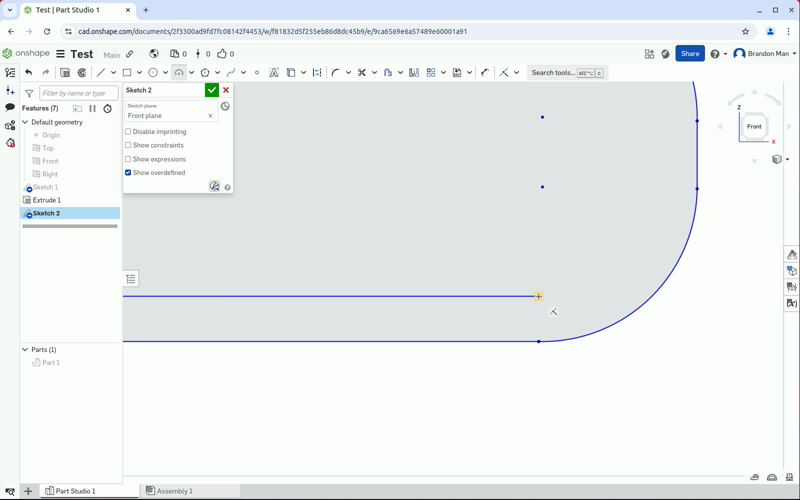
click(538, 296)
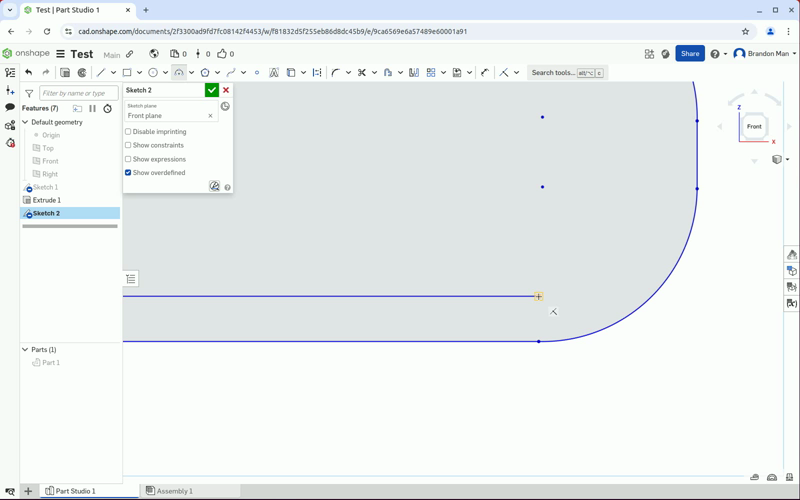
scroll(-6)
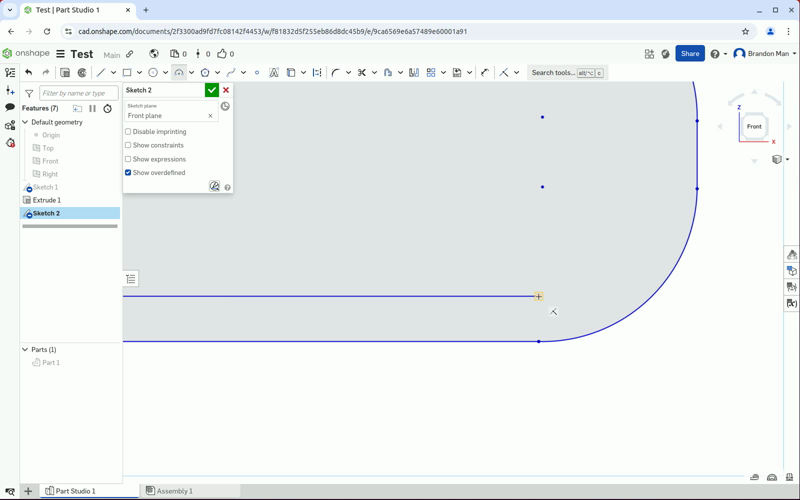
scroll(-6)
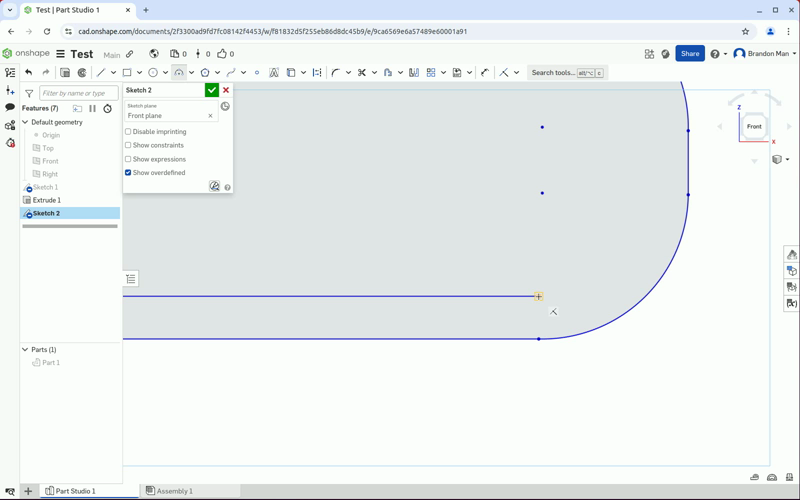
scroll(-6)
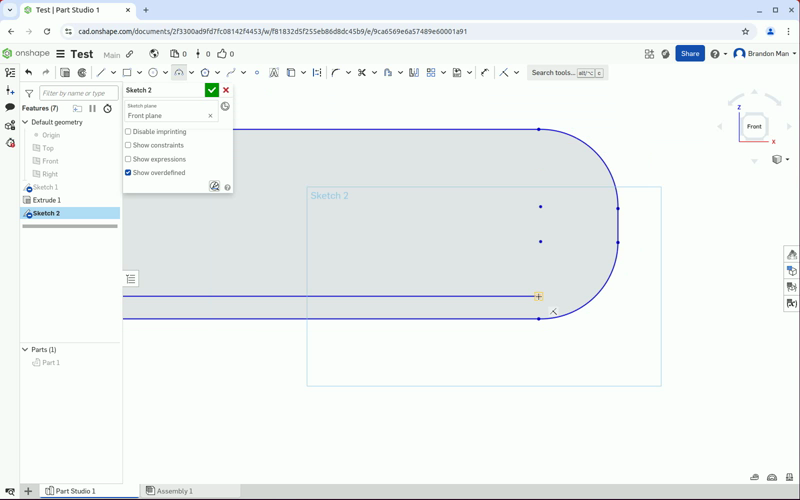
scroll(-6)
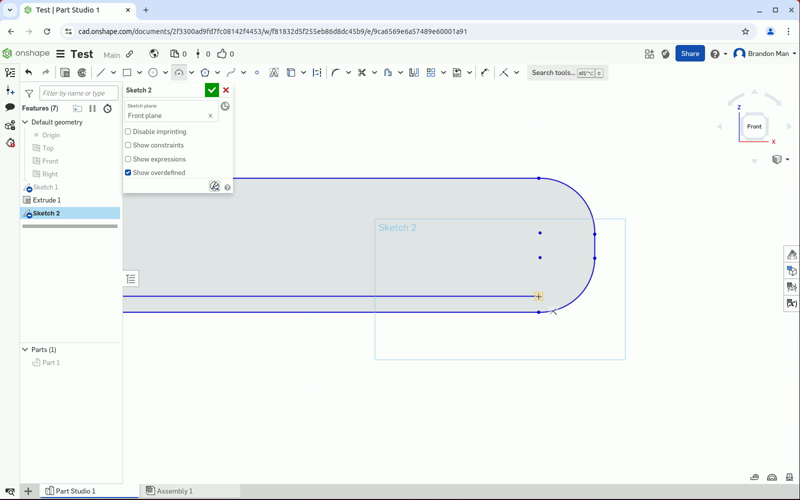
scroll(-6)
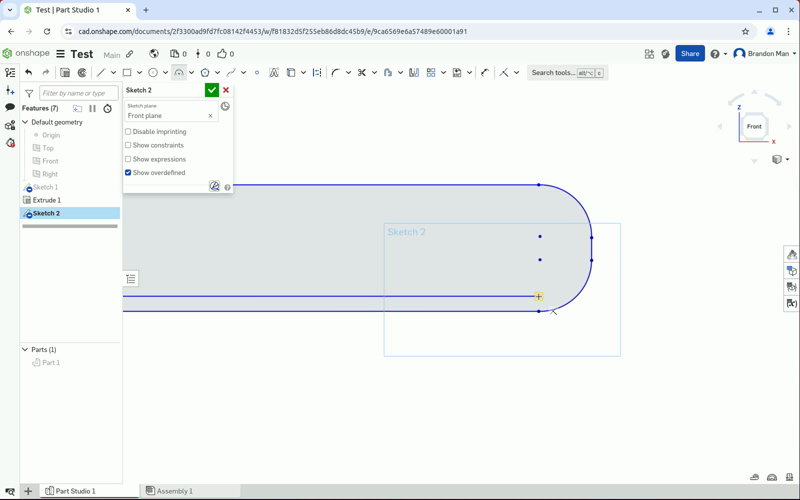
scroll(-6)
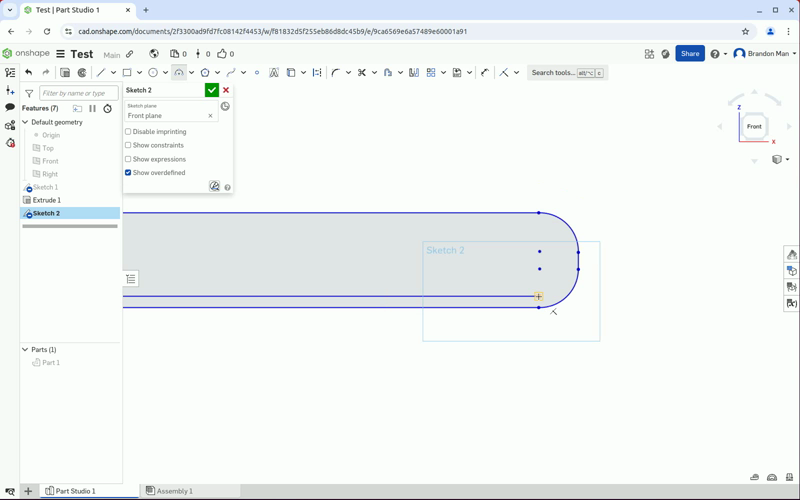
scroll(-6)
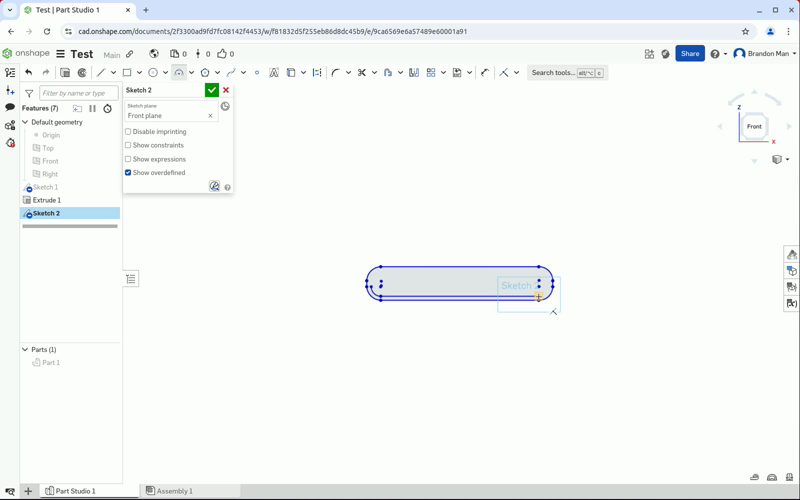
key_down(shift)
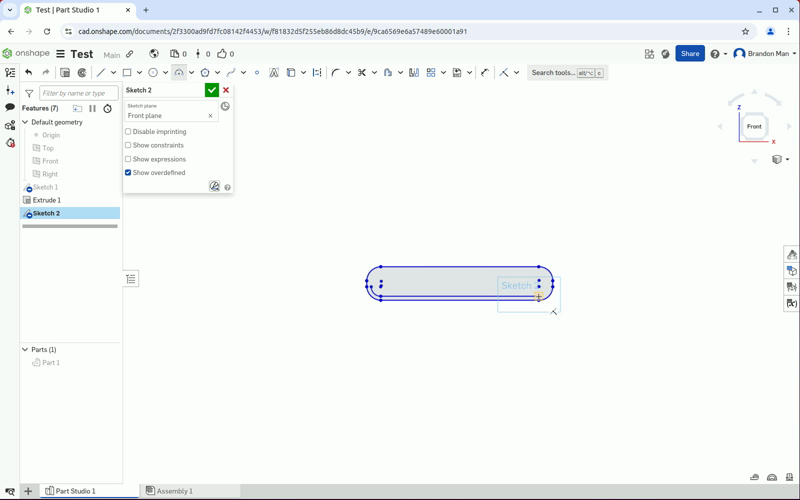
mouse_move(548, 286)
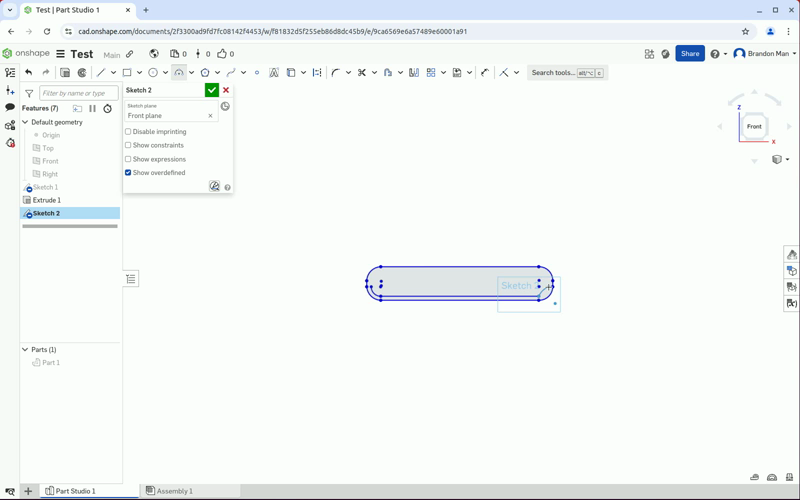
scroll(6)
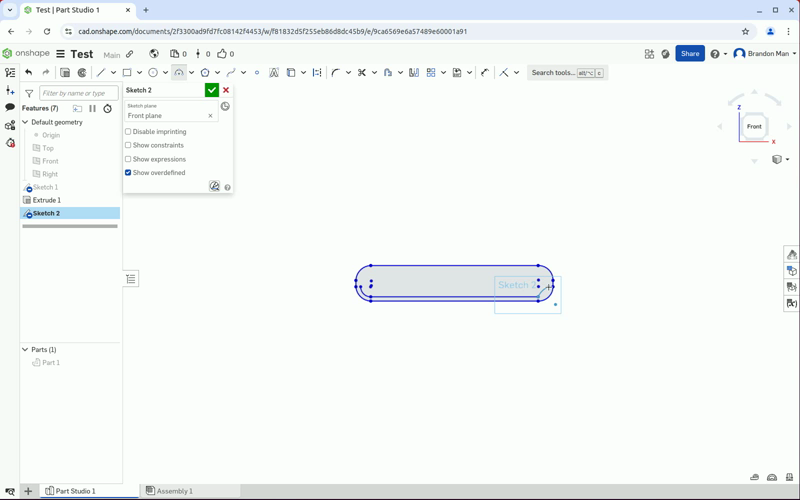
scroll(6)
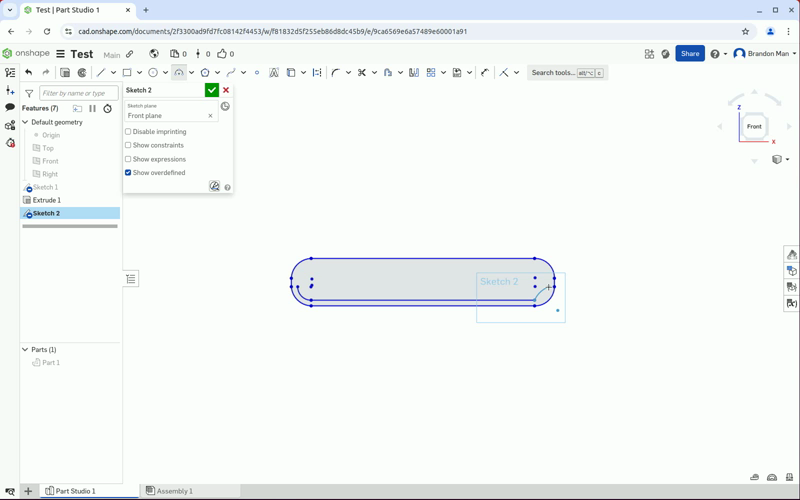
scroll(6)
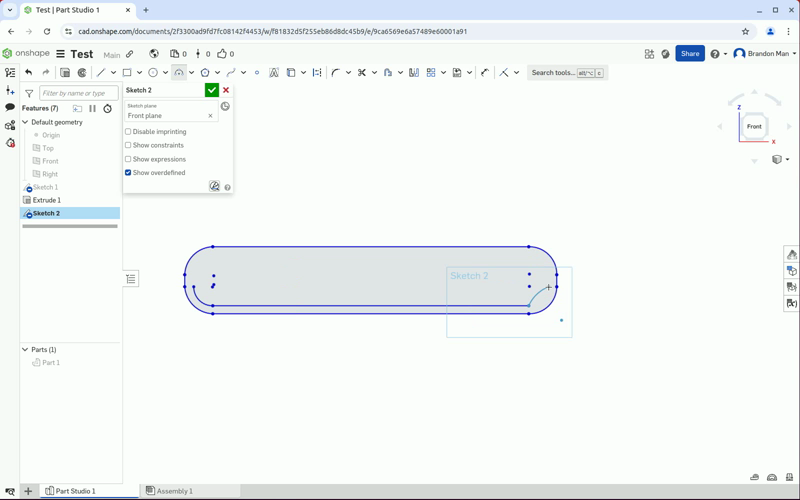
scroll(6)
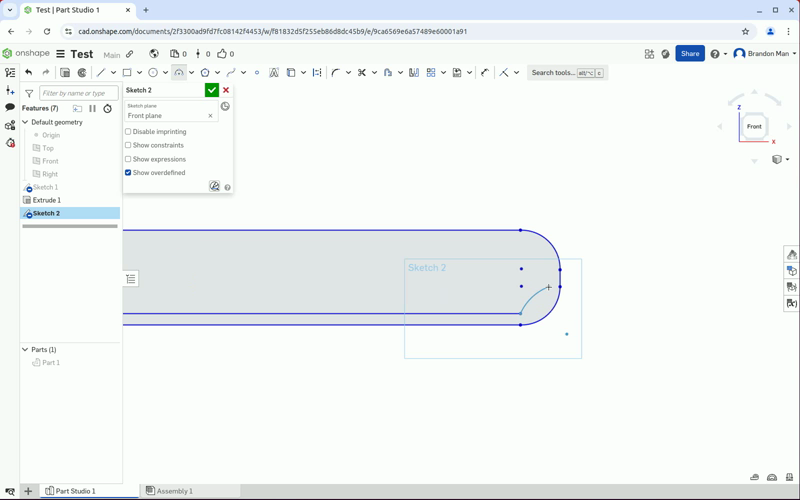
scroll(6)
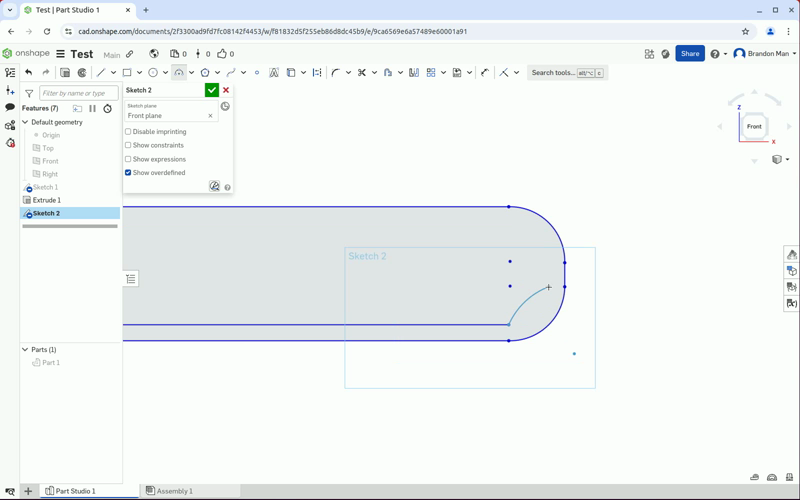
scroll(6)
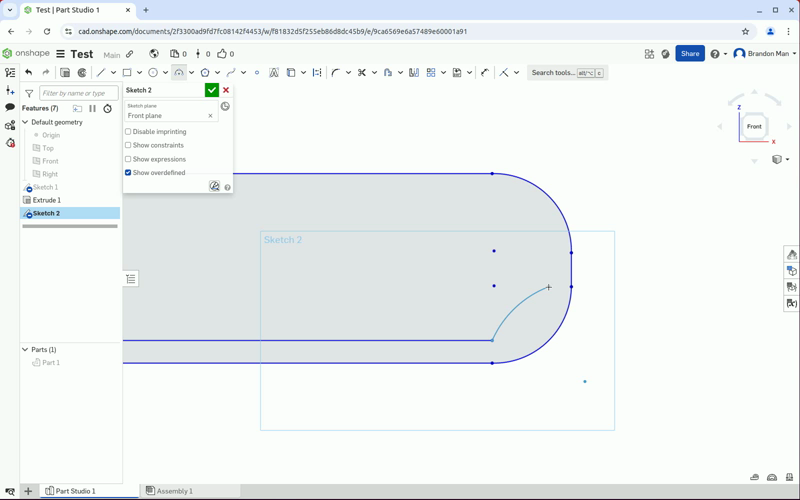
scroll(6)
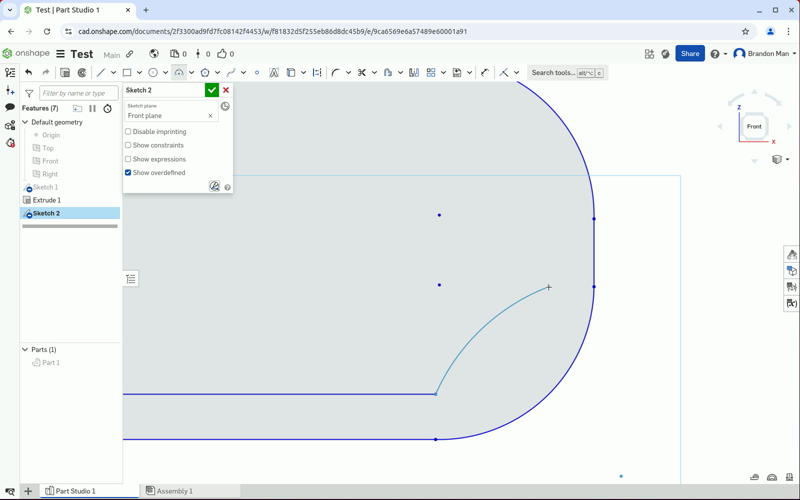
click(548, 286)
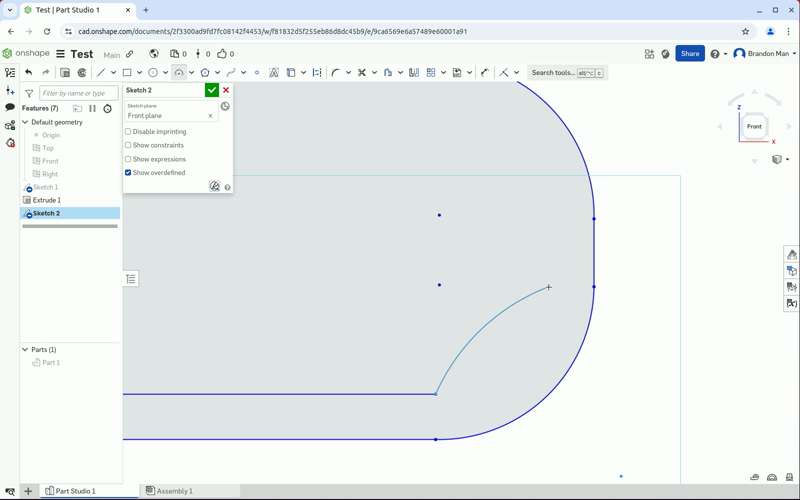
scroll(-6)
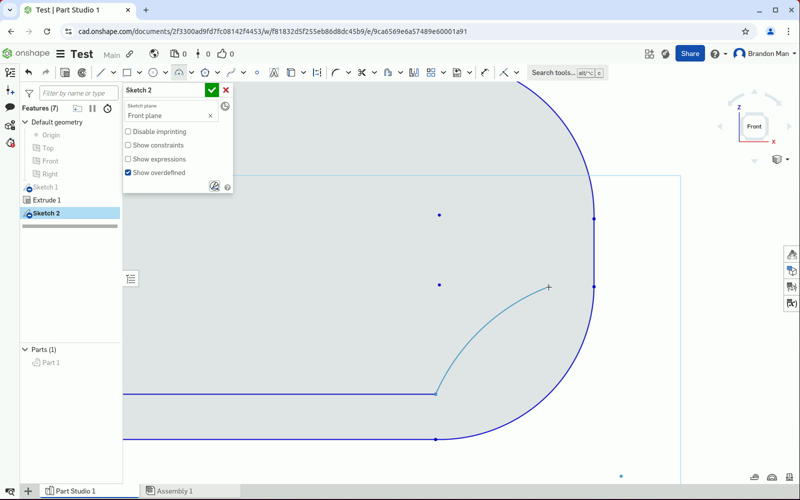
scroll(-6)
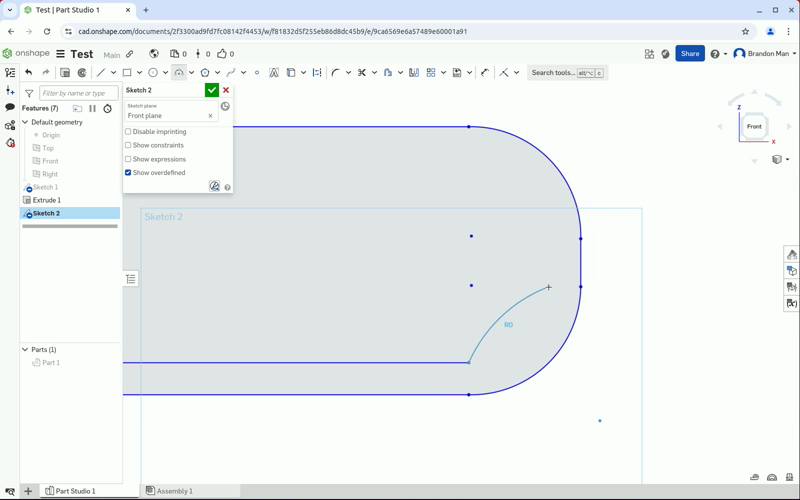
scroll(-6)
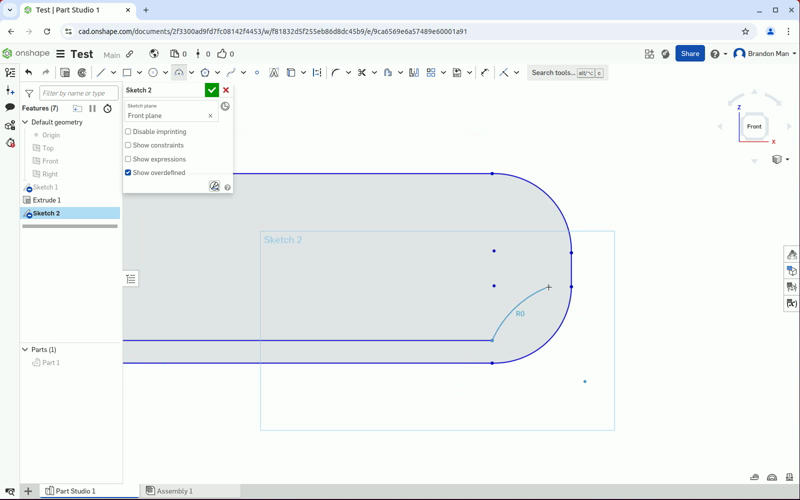
scroll(-6)
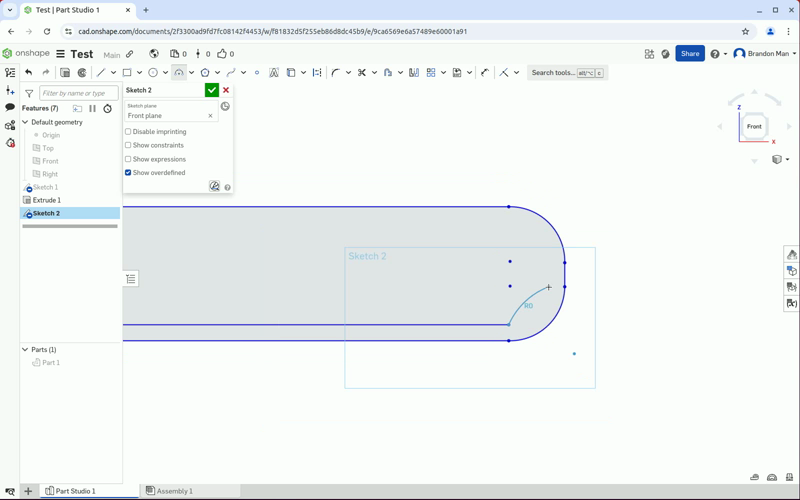
scroll(-6)
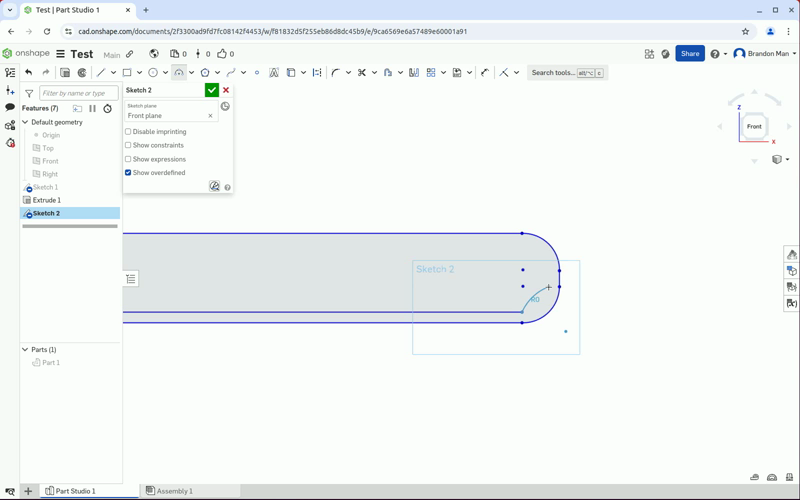
scroll(-6)
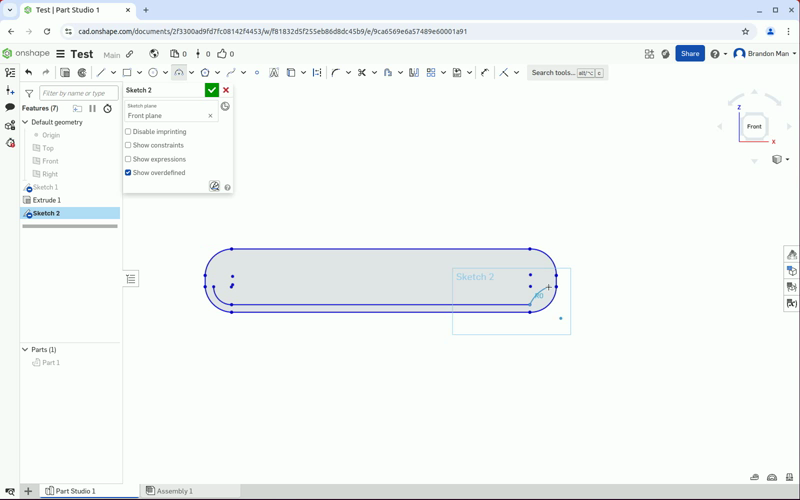
scroll(-6)
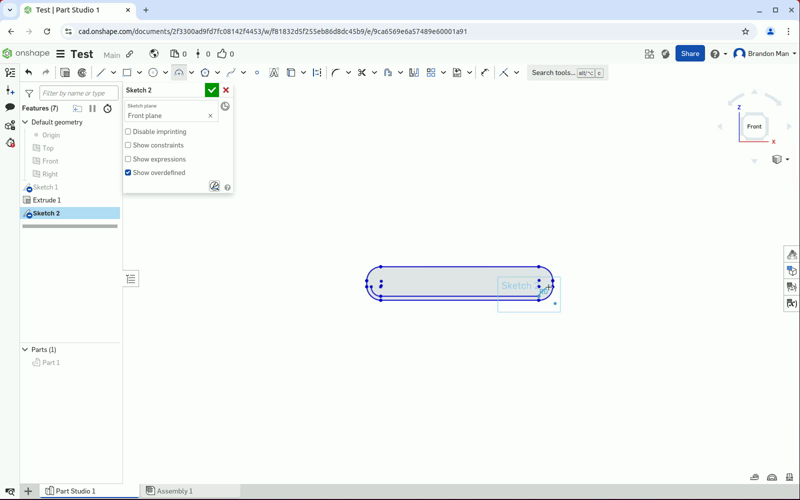
mouse_move(545, 293)
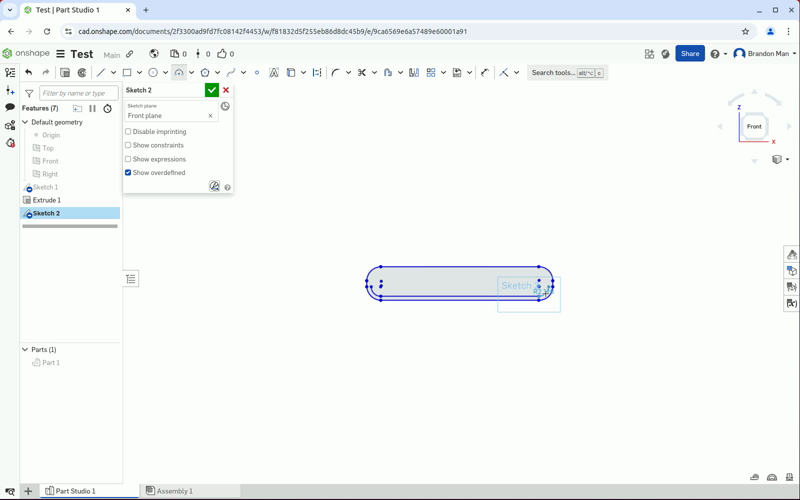
scroll(6)
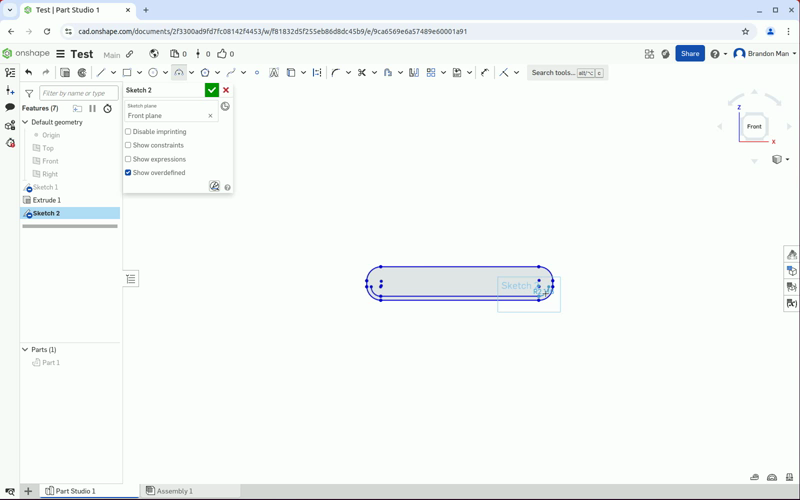
scroll(6)
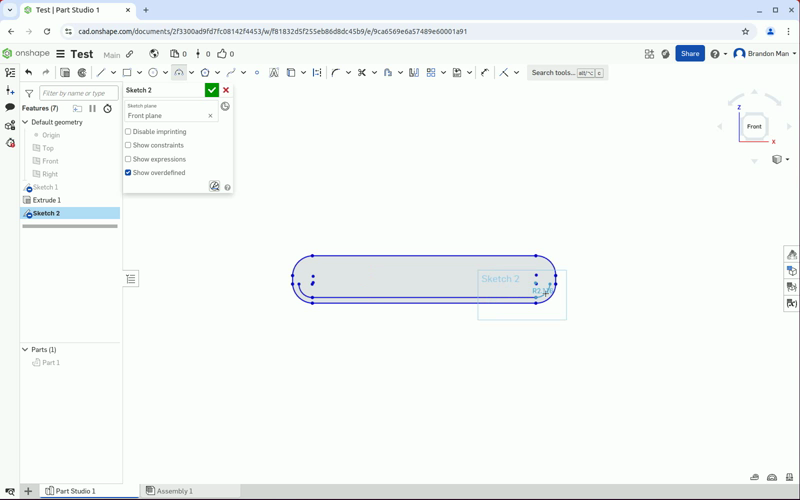
scroll(6)
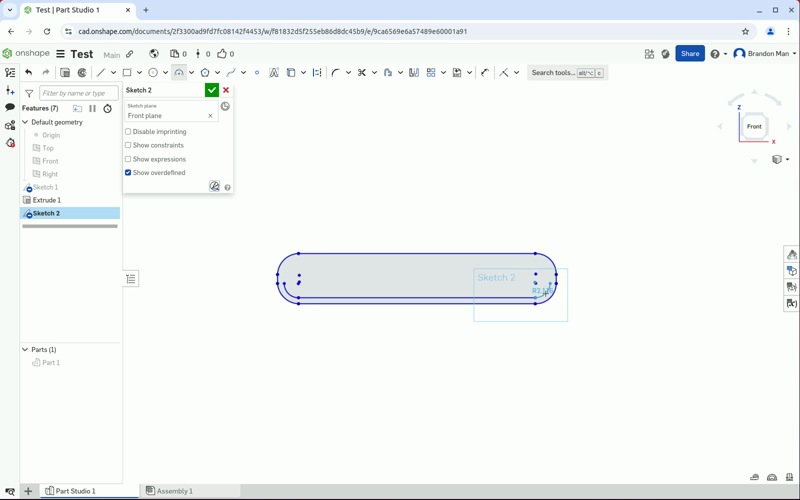
scroll(6)
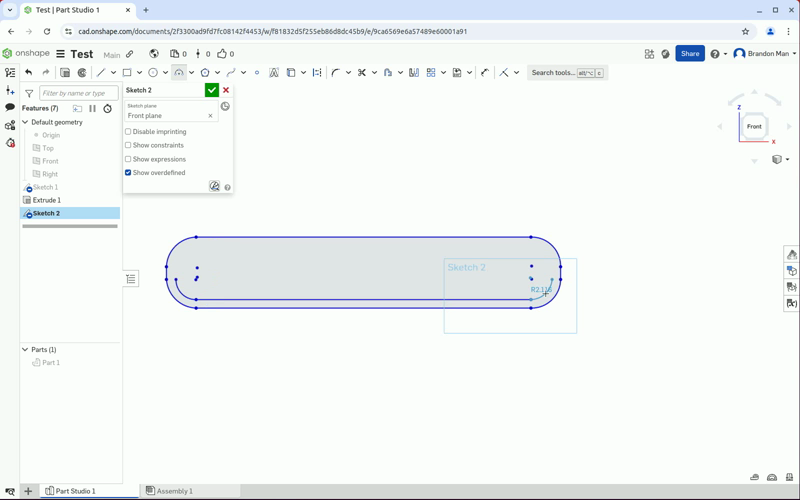
scroll(6)
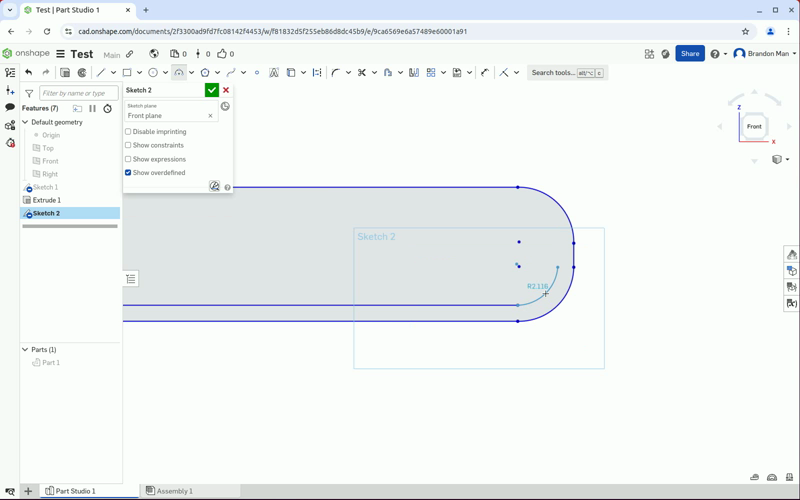
scroll(6)
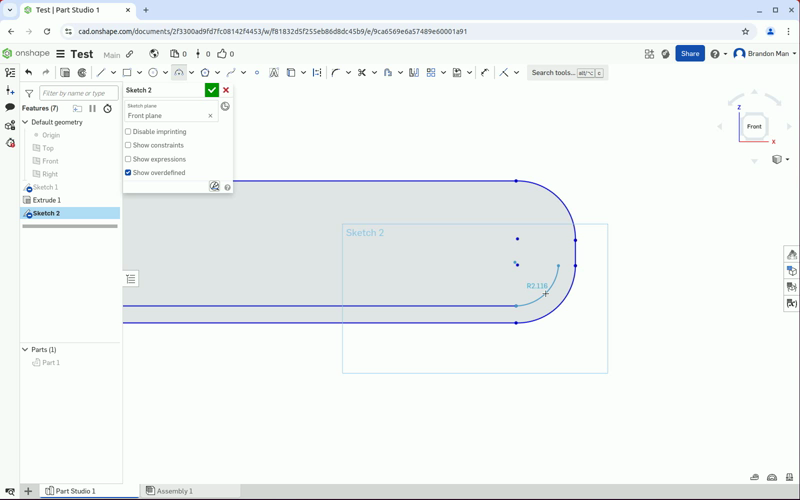
scroll(6)
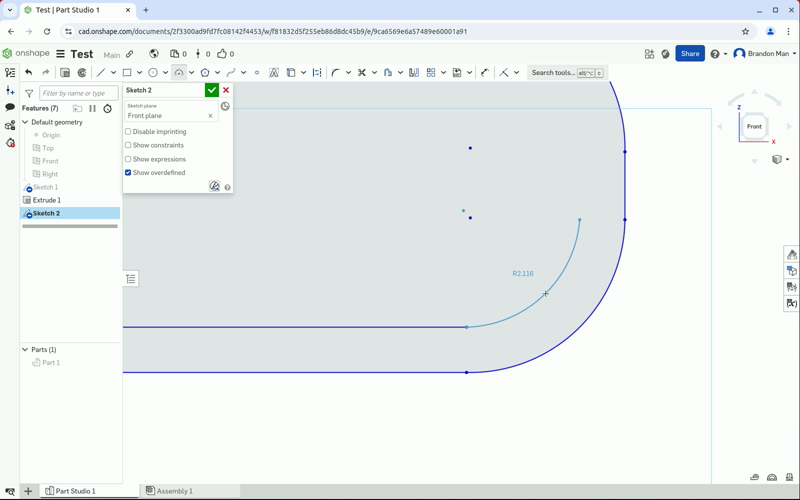
click(545, 293)
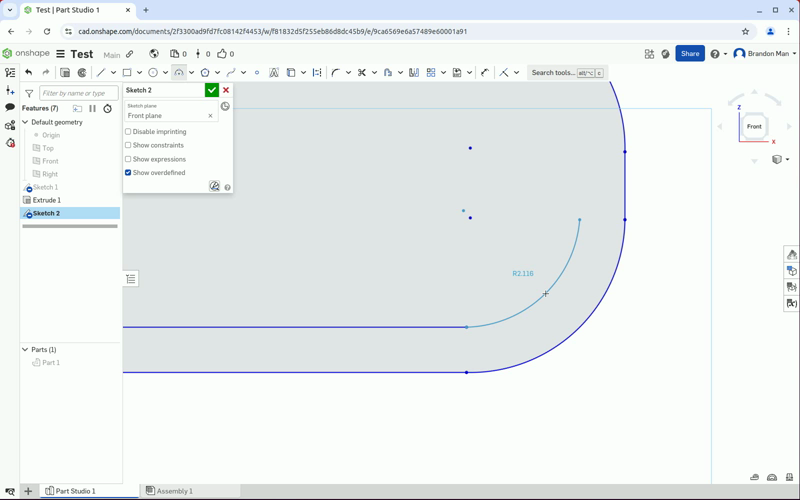
scroll(-6)
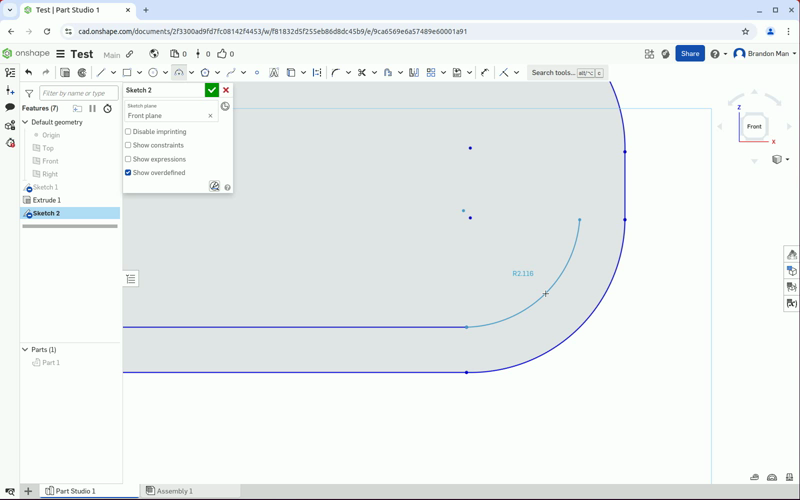
scroll(-6)
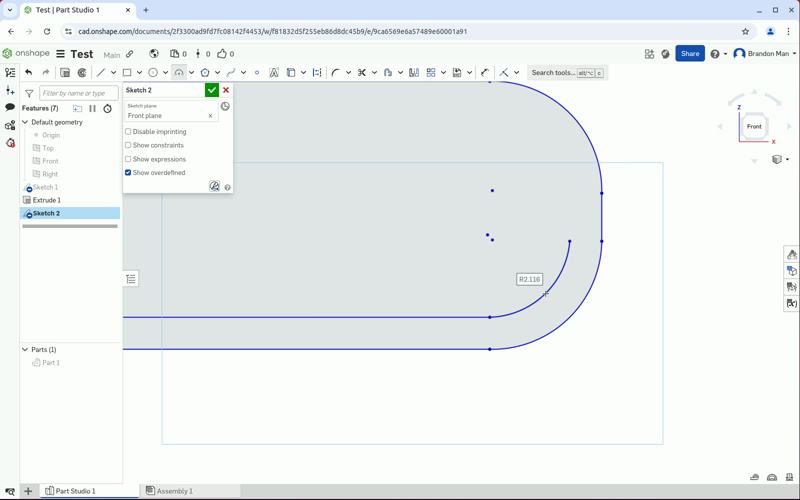
scroll(-6)
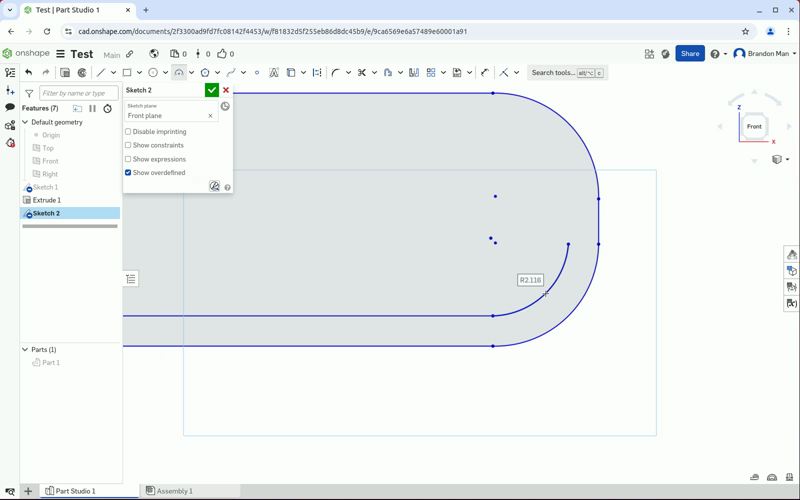
scroll(-6)
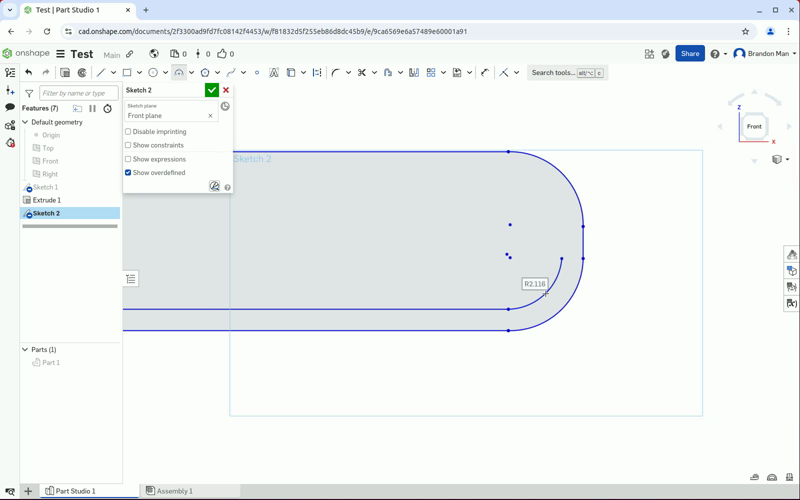
scroll(-6)
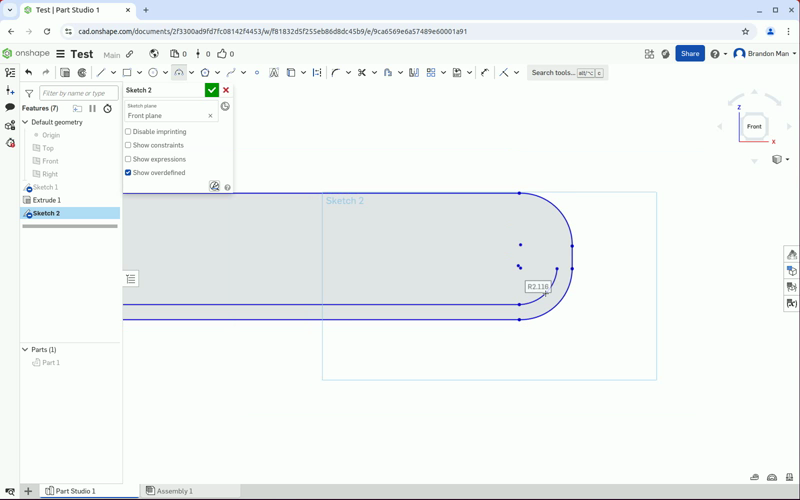
scroll(-6)
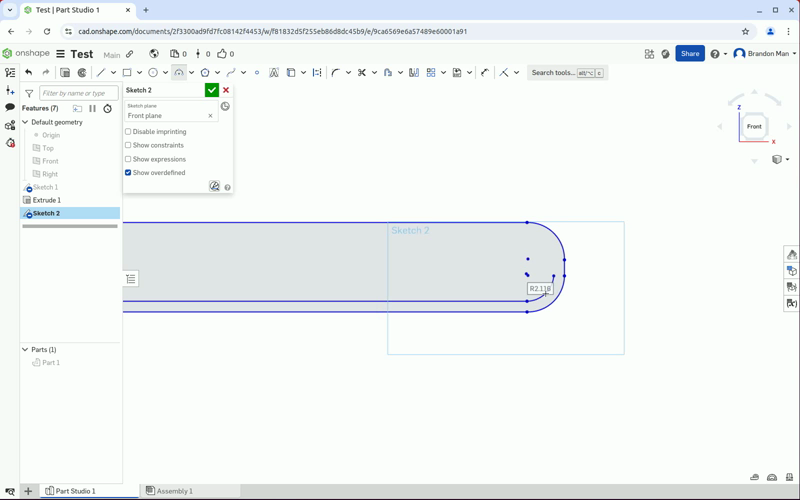
scroll(-6)
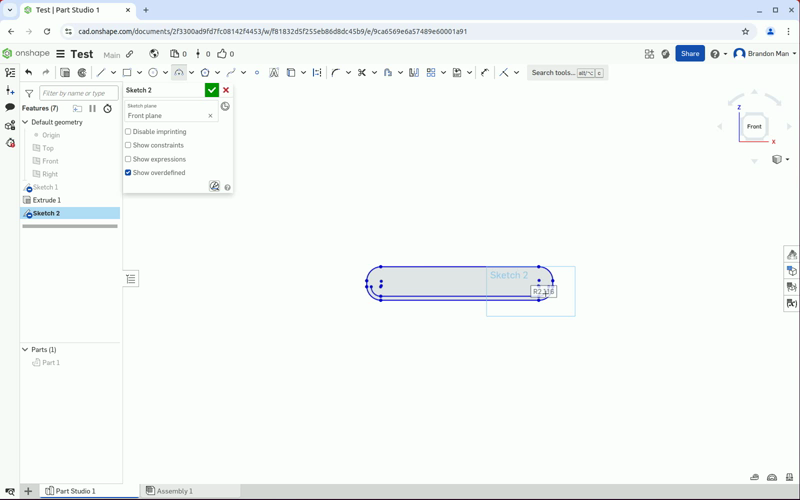
key_up(shift)
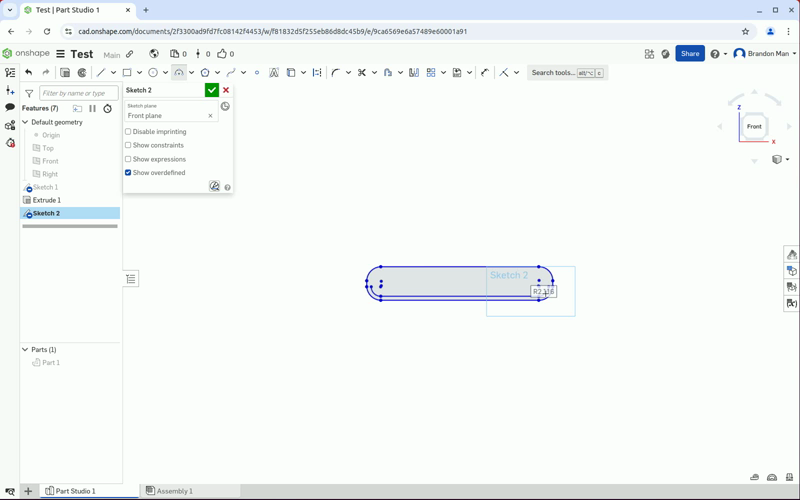
key(esc)
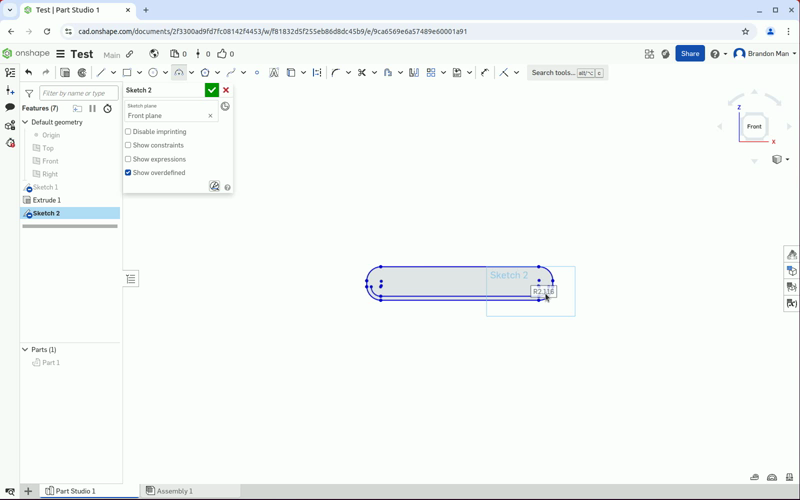
key(l)
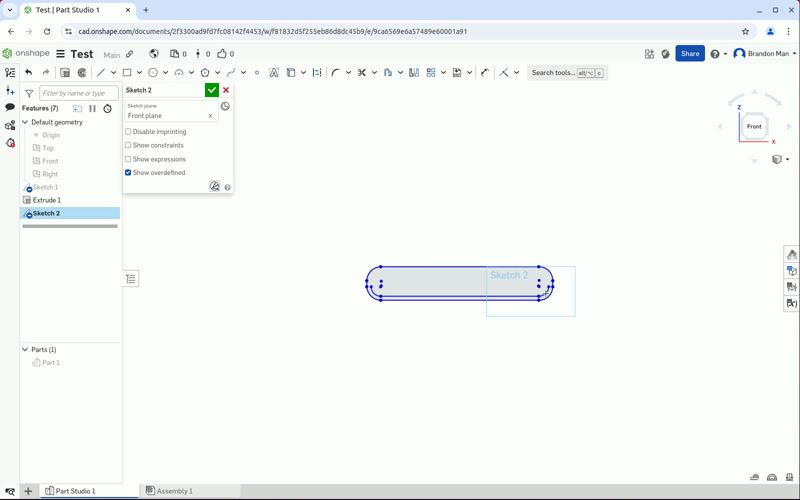
mouse_move(548, 286)
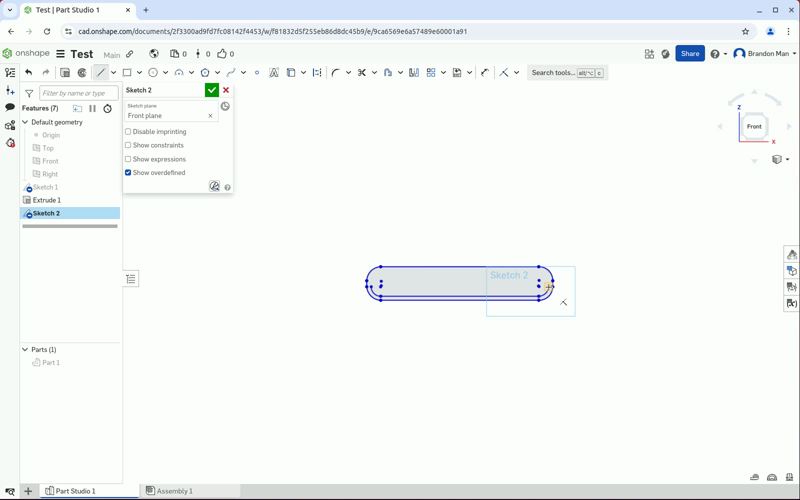
scroll(6)
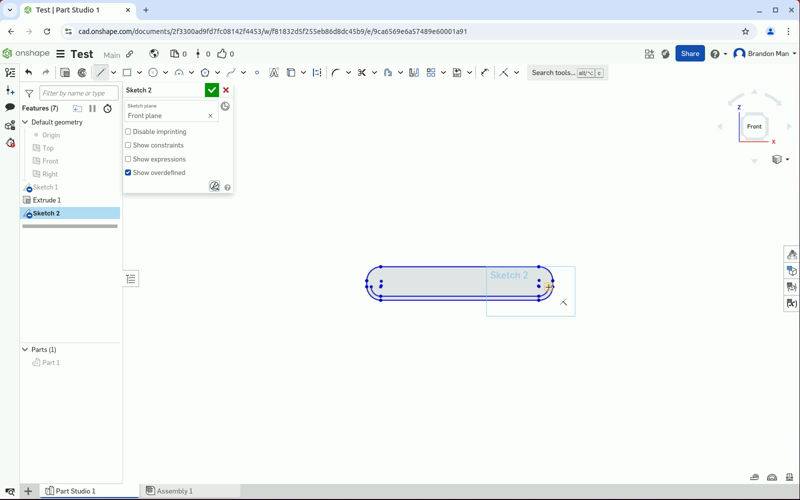
scroll(6)
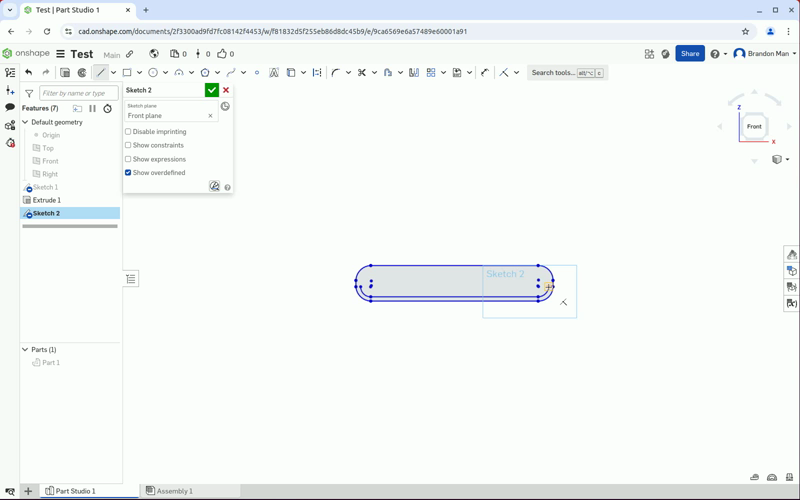
scroll(6)
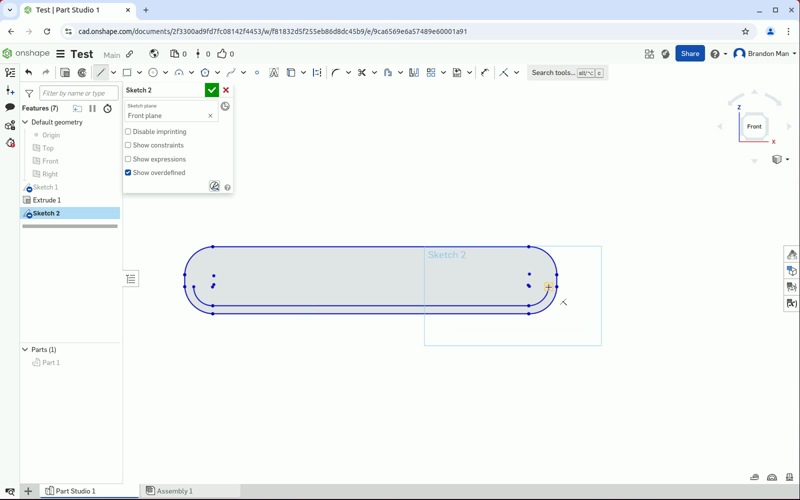
scroll(6)
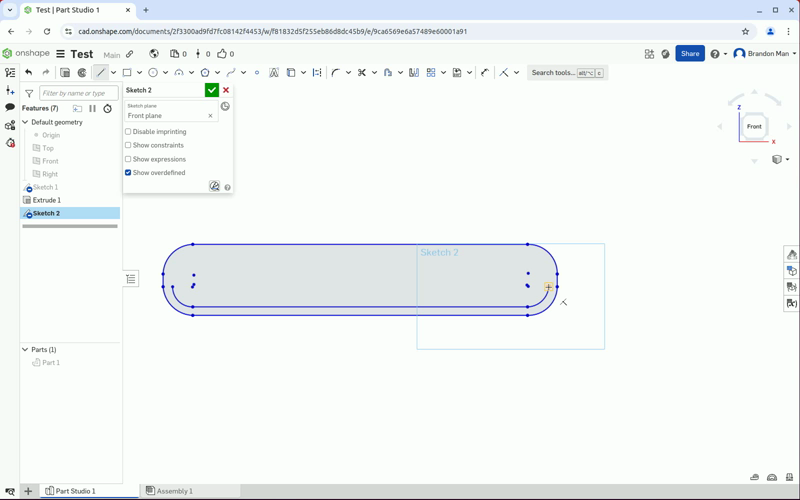
scroll(6)
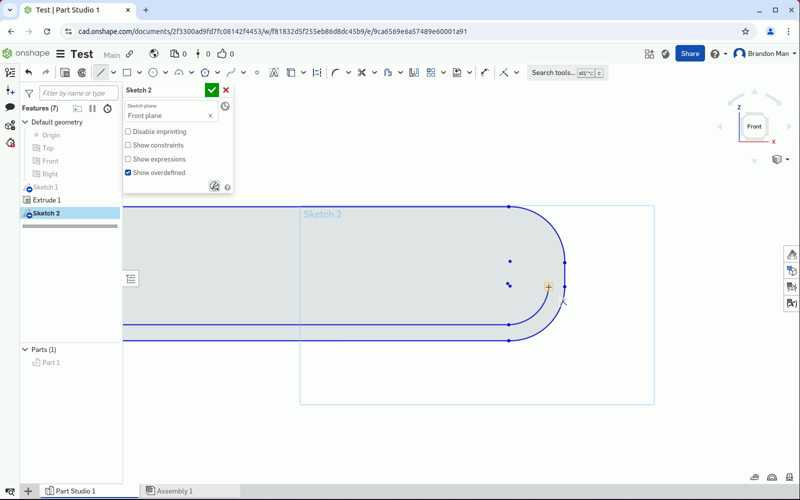
scroll(6)
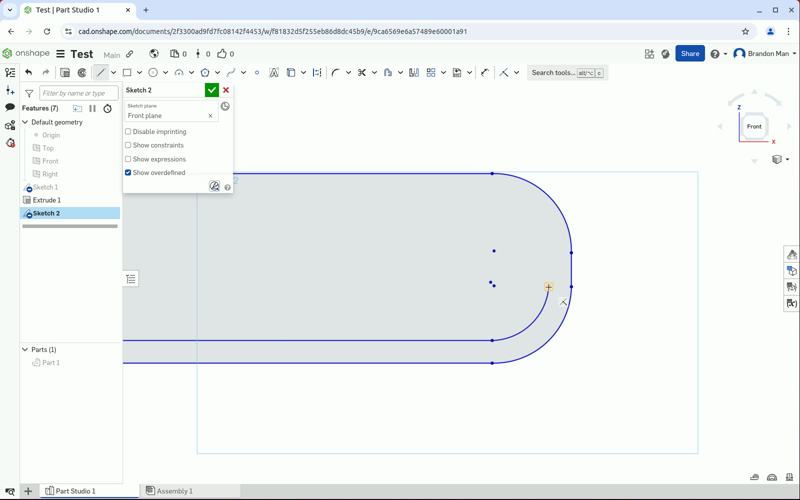
scroll(6)
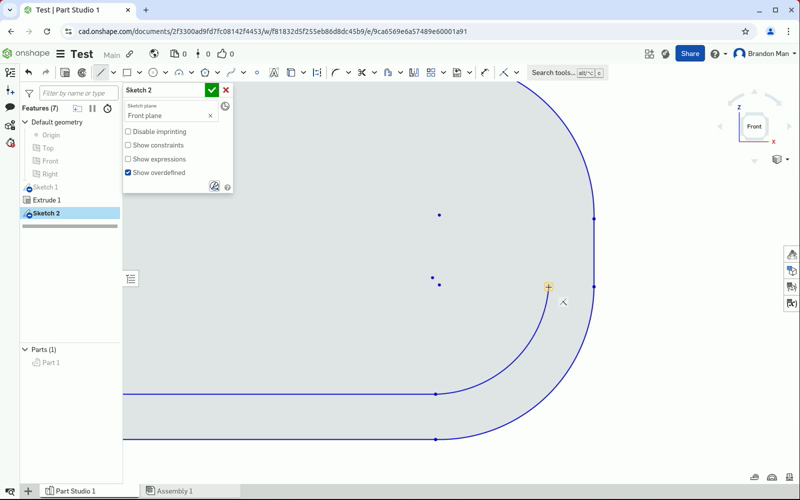
click(548, 286)
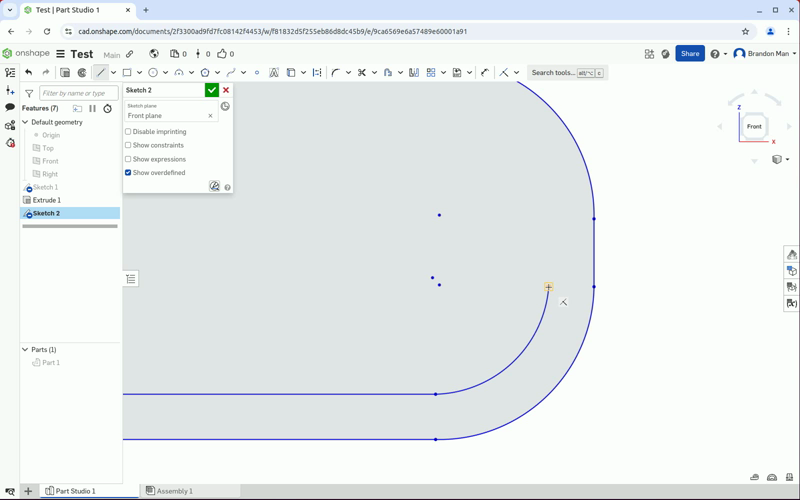
scroll(-6)
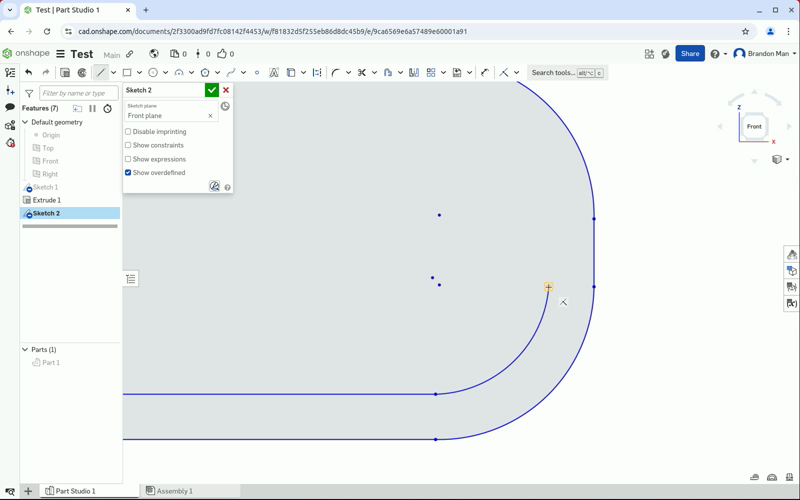
scroll(-6)
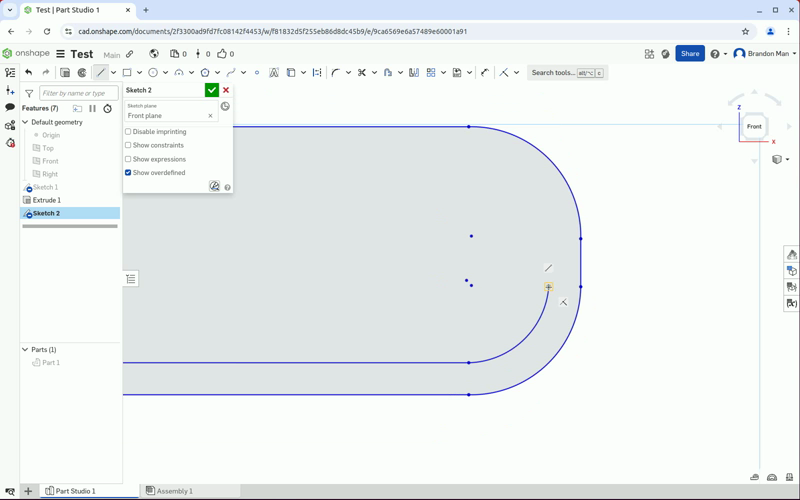
scroll(-6)
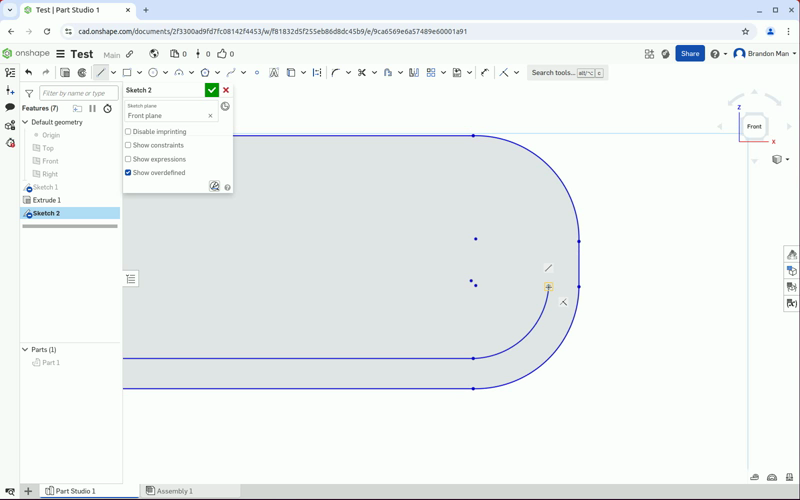
scroll(-6)
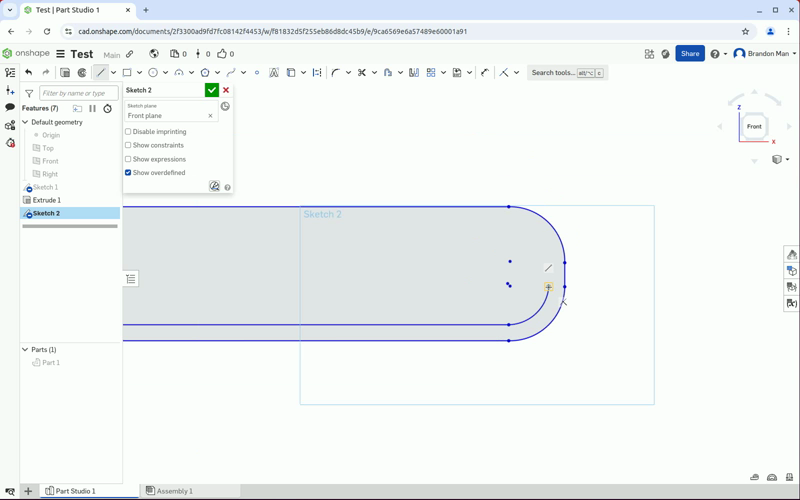
scroll(-6)
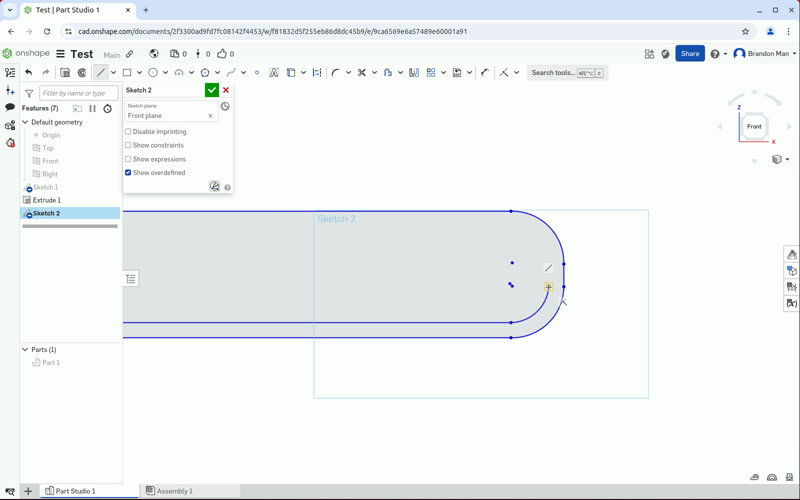
scroll(-6)
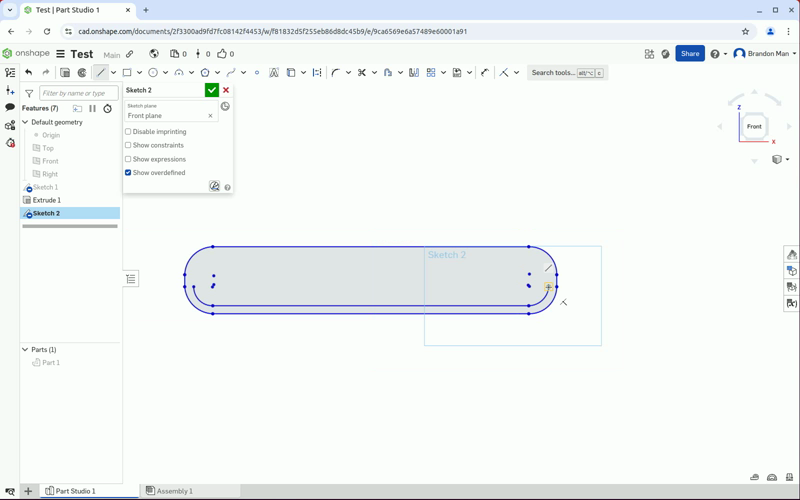
scroll(-6)
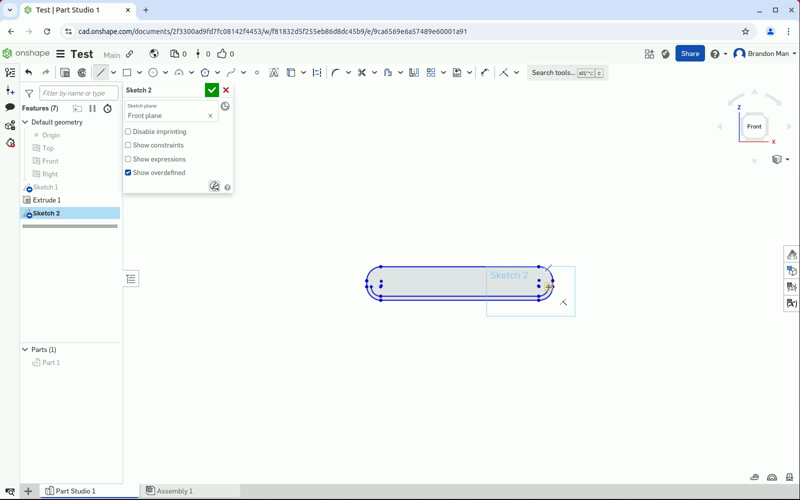
key_down(shift)
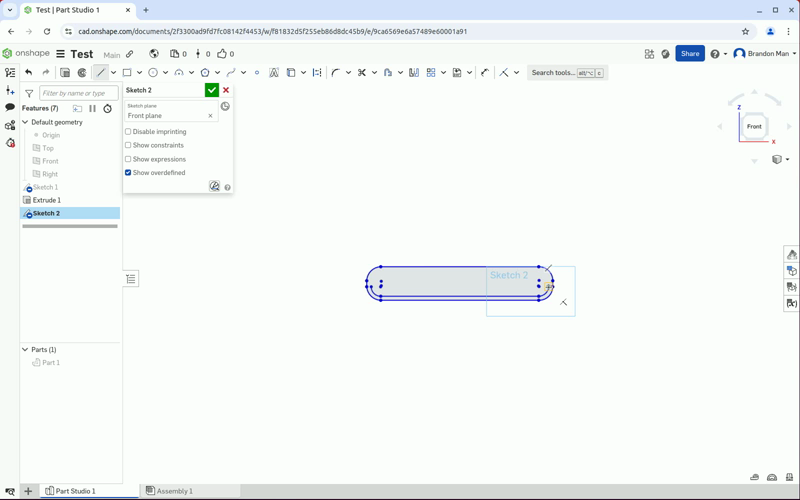
mouse_move(578, 286)
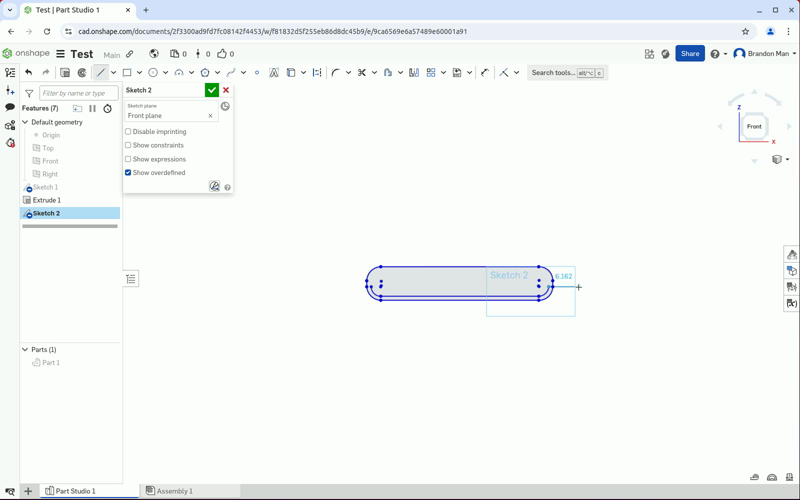
mouse_move(548, 280)
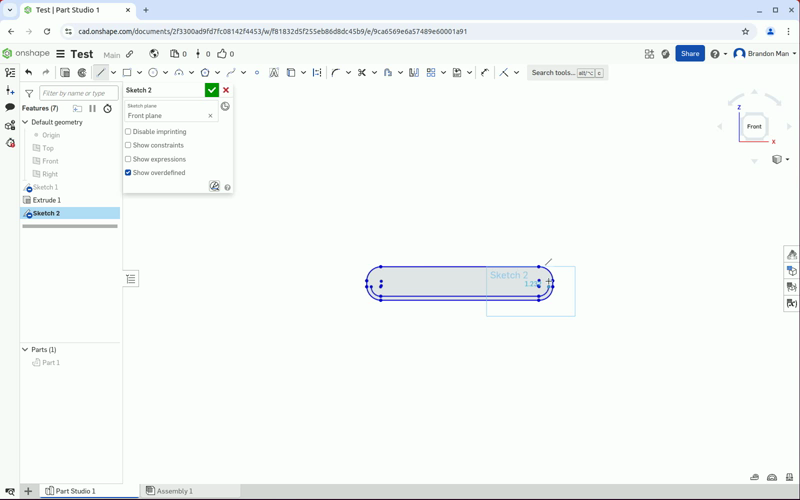
scroll(6)
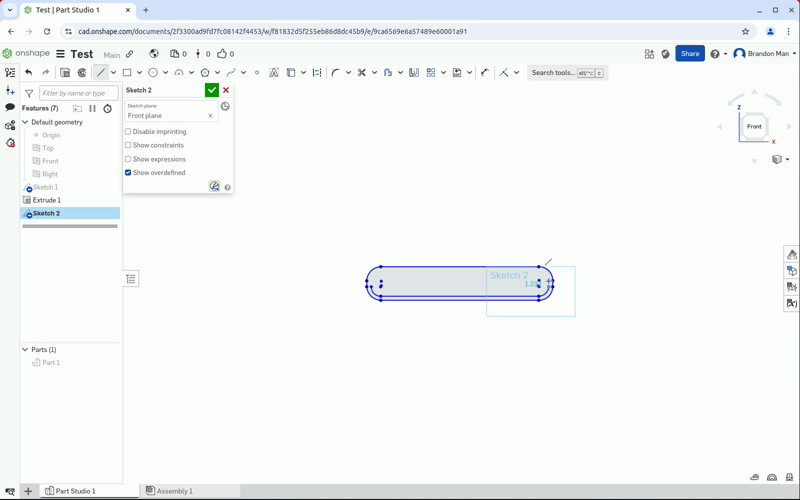
scroll(6)
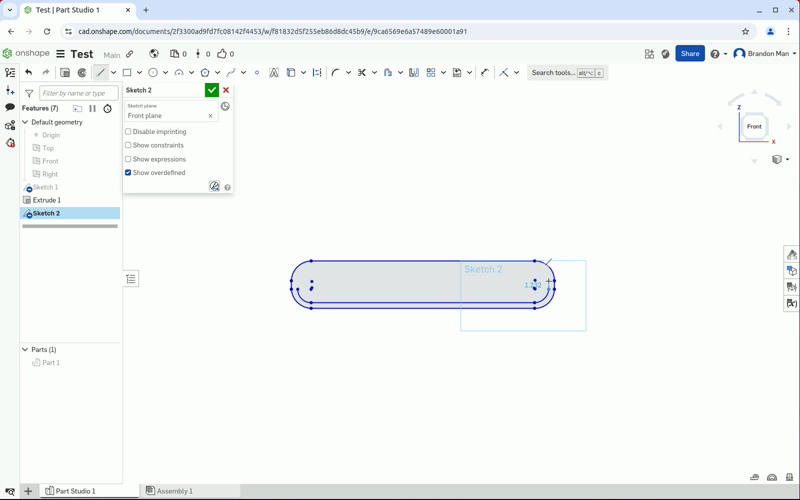
scroll(6)
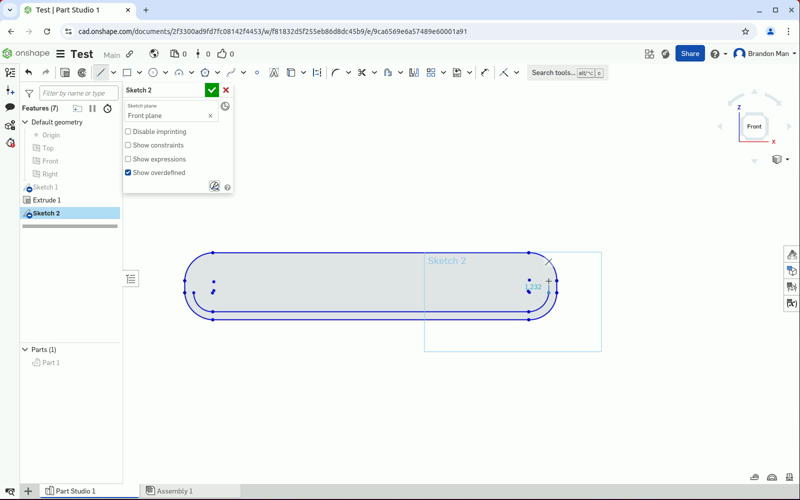
scroll(6)
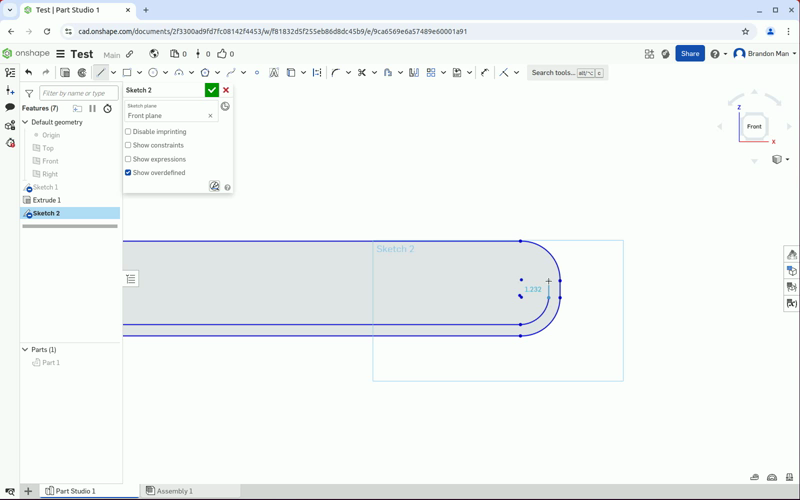
scroll(6)
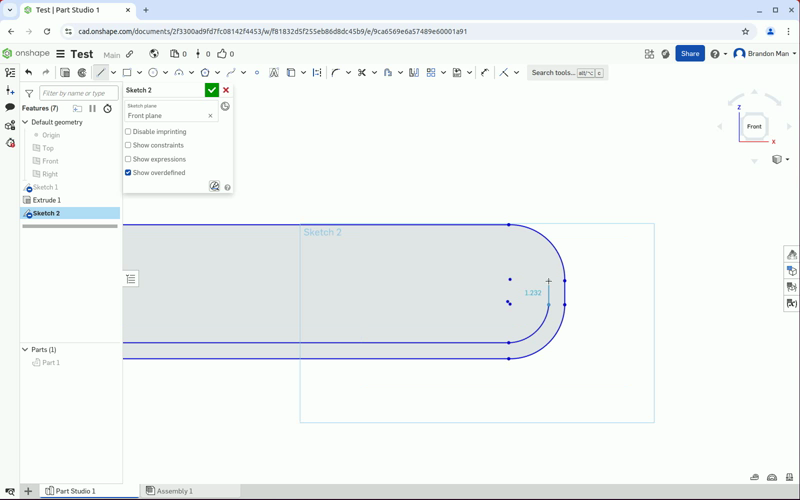
scroll(6)
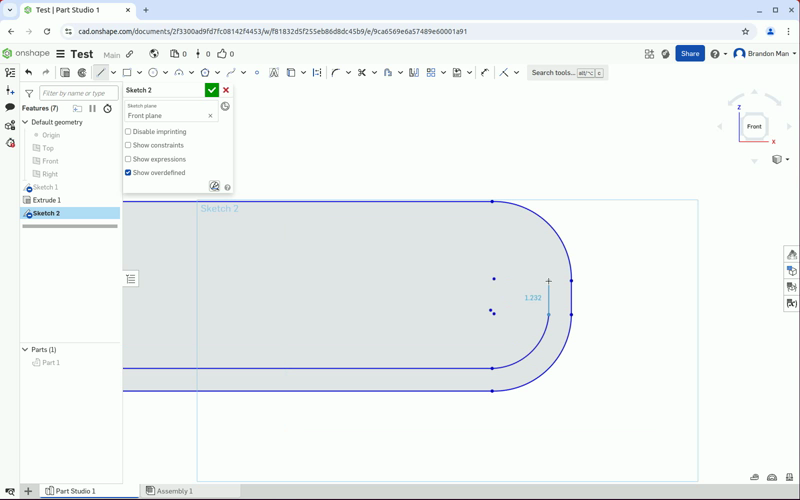
scroll(6)
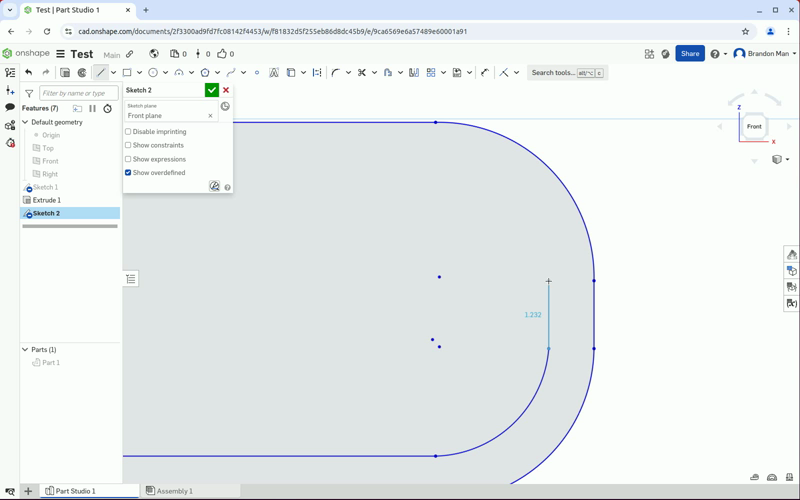
click(548, 280)
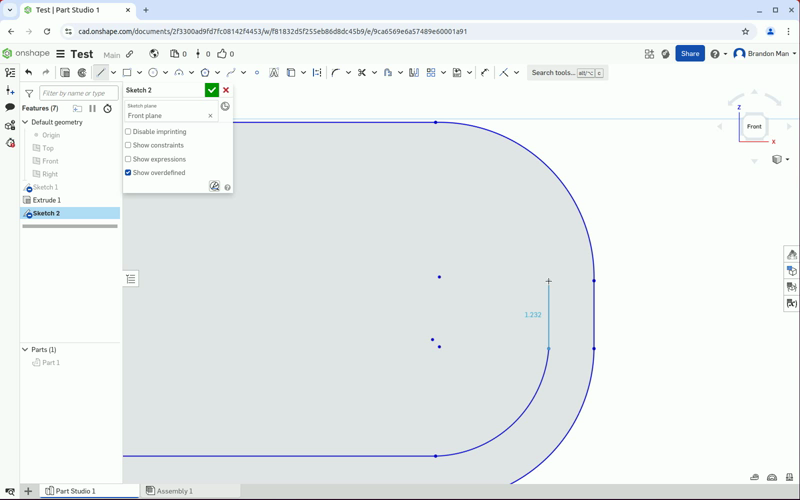
scroll(-6)
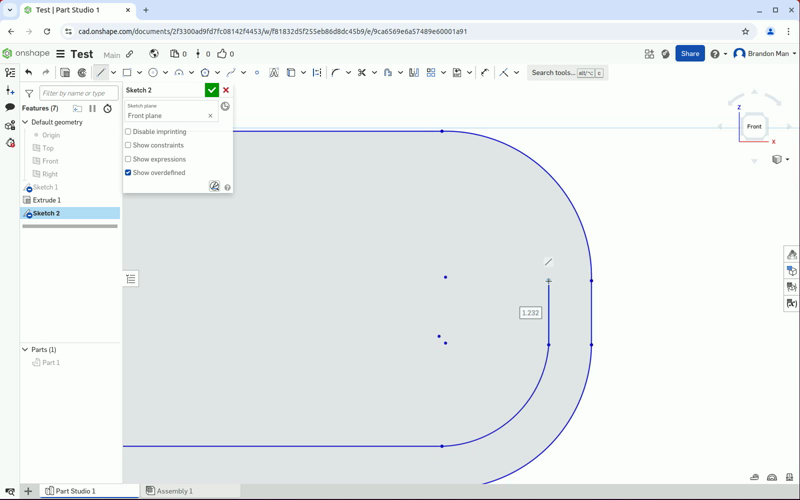
scroll(-6)
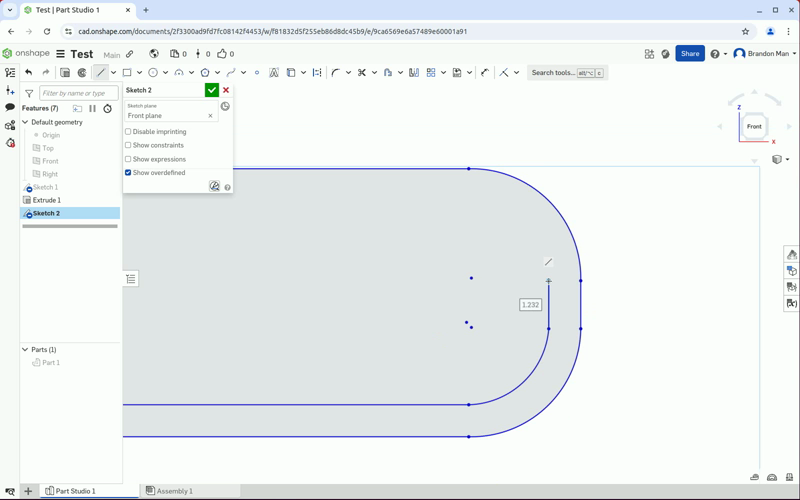
scroll(-6)
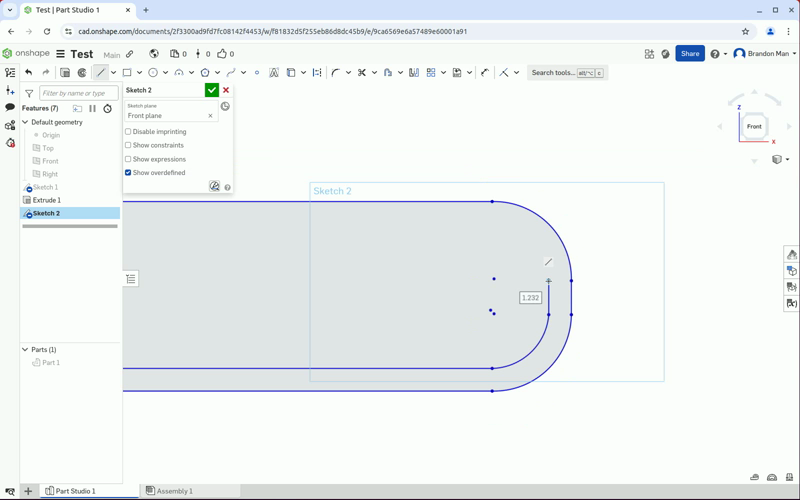
scroll(-6)
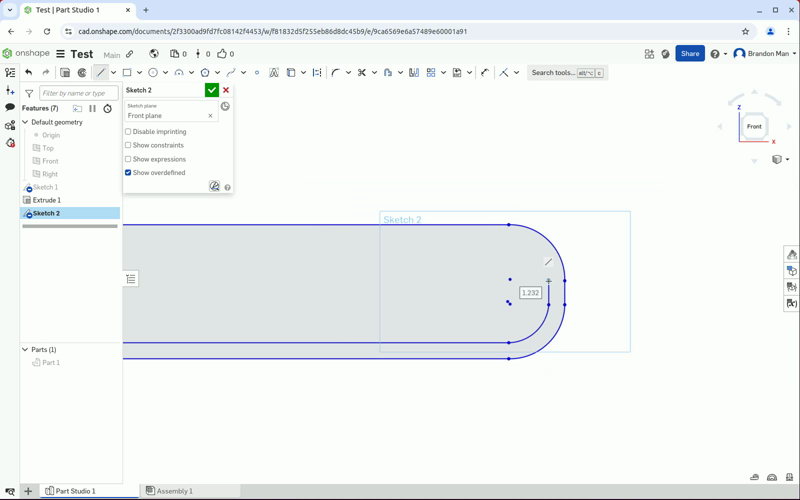
scroll(-6)
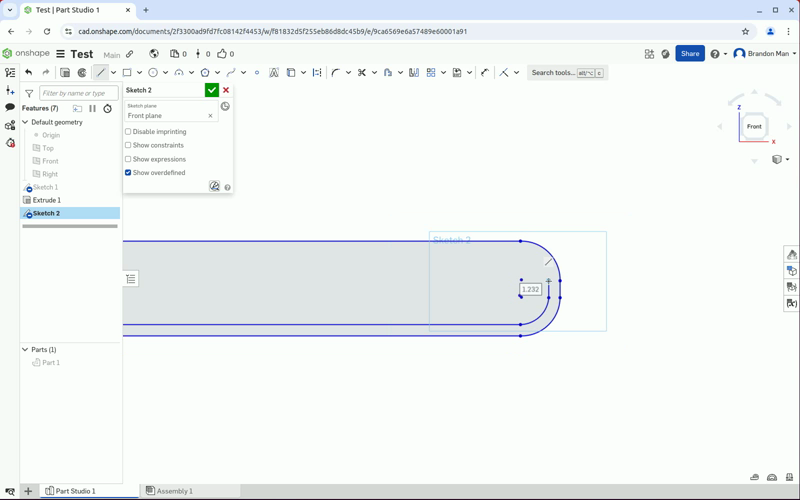
scroll(-6)
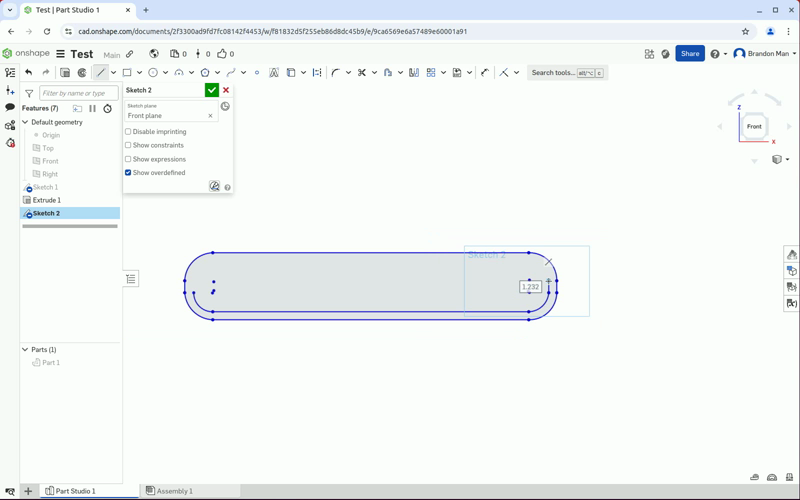
scroll(-6)
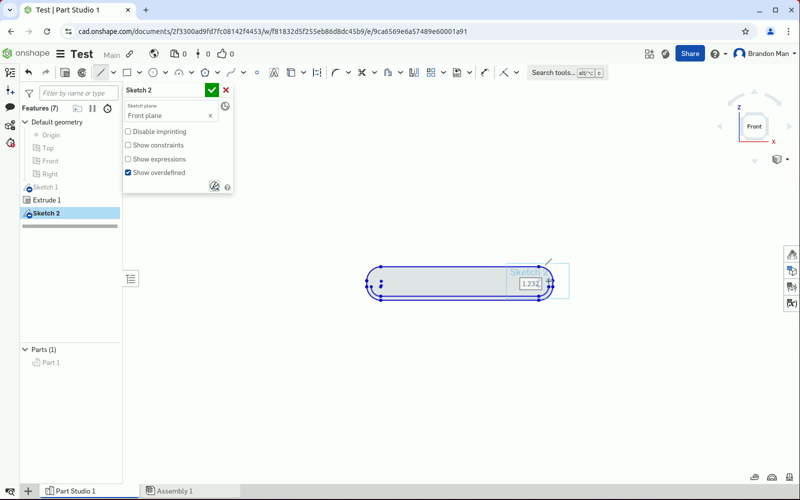
key_up(shift)
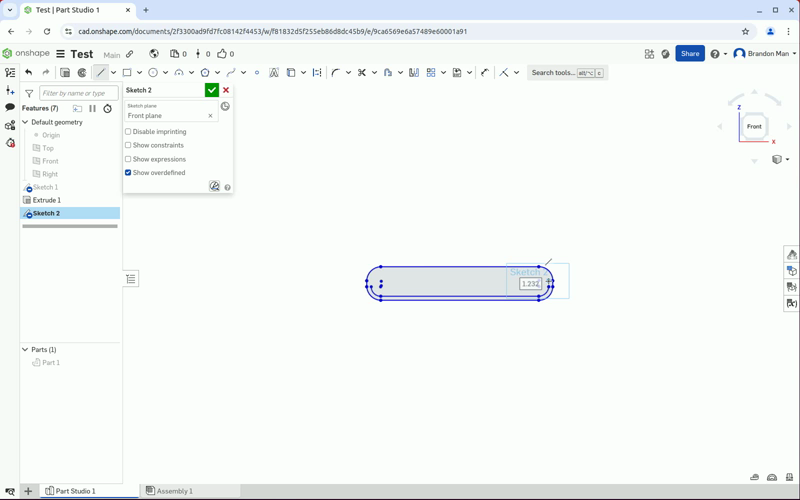
key(esc)
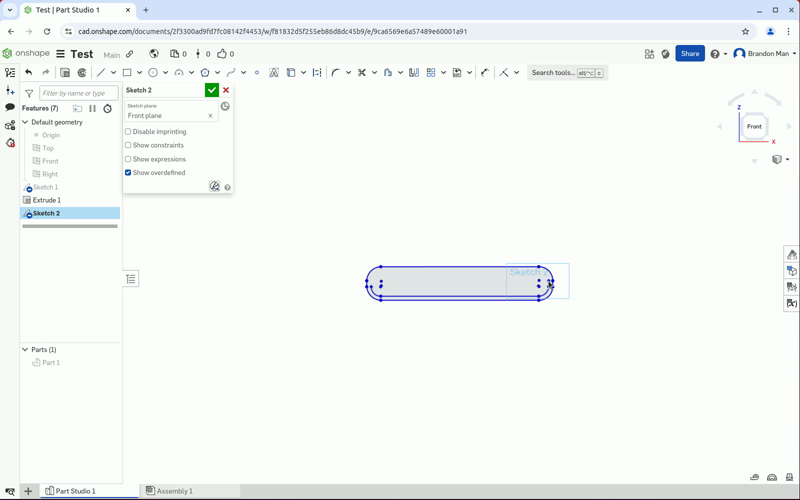
key(a)
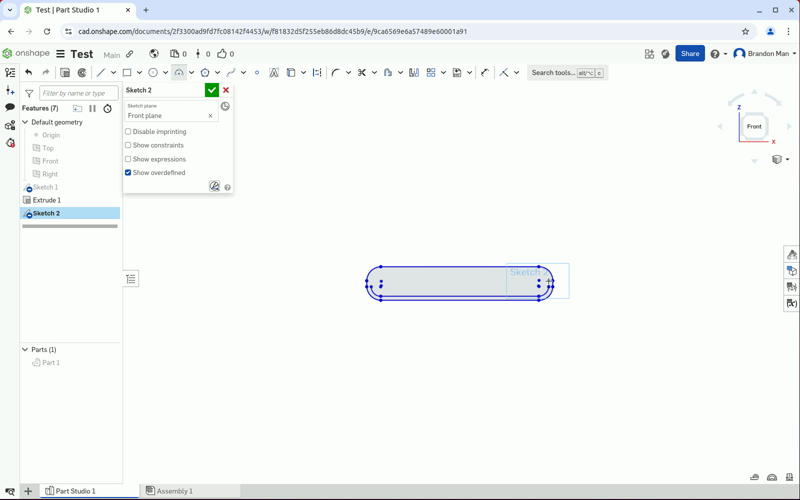
mouse_move(548, 280)
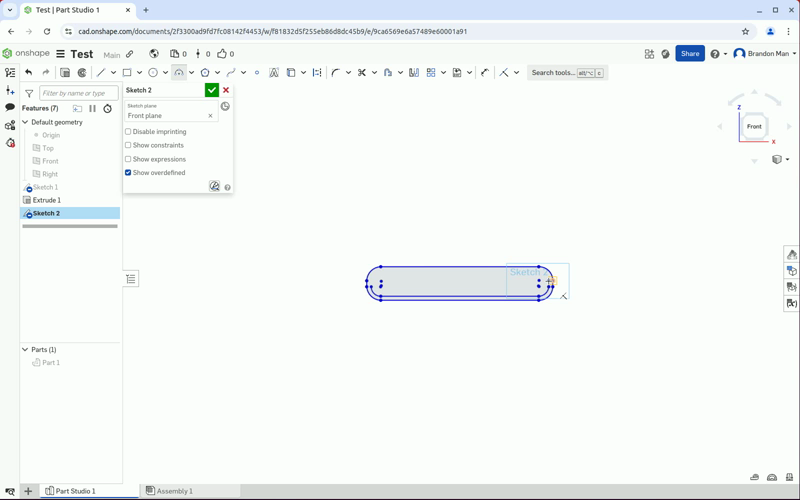
scroll(6)
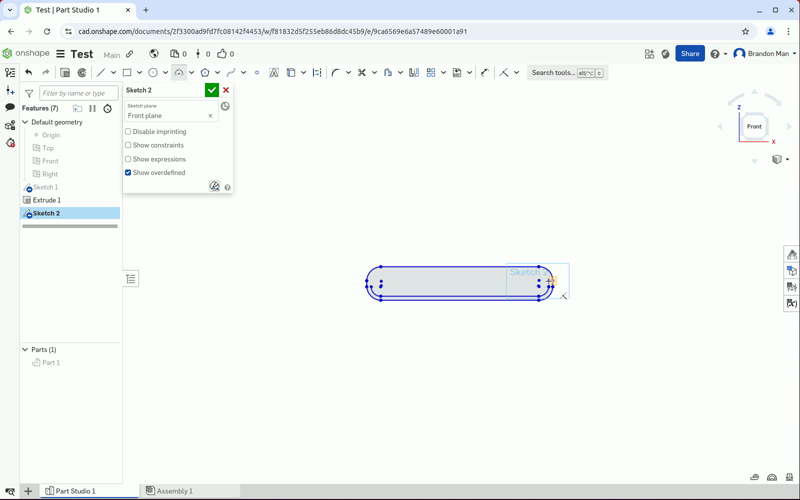
scroll(6)
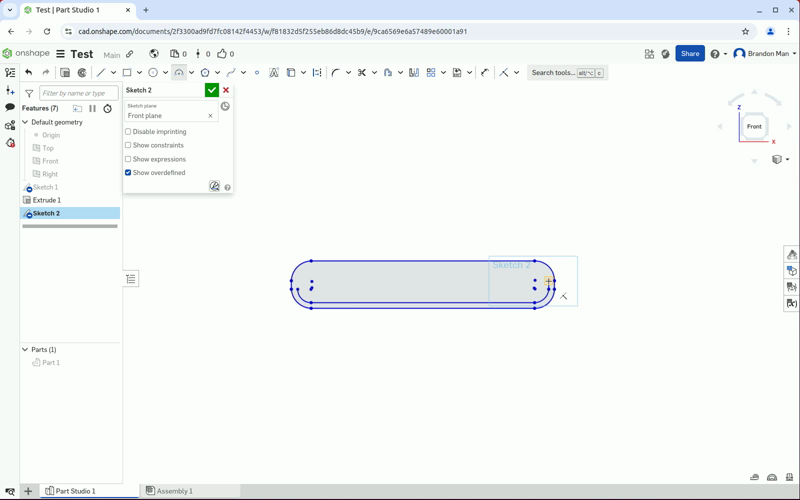
scroll(6)
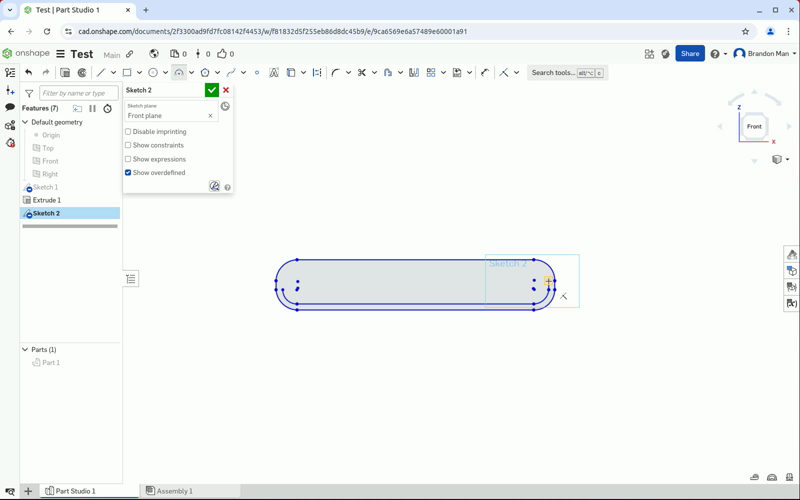
scroll(6)
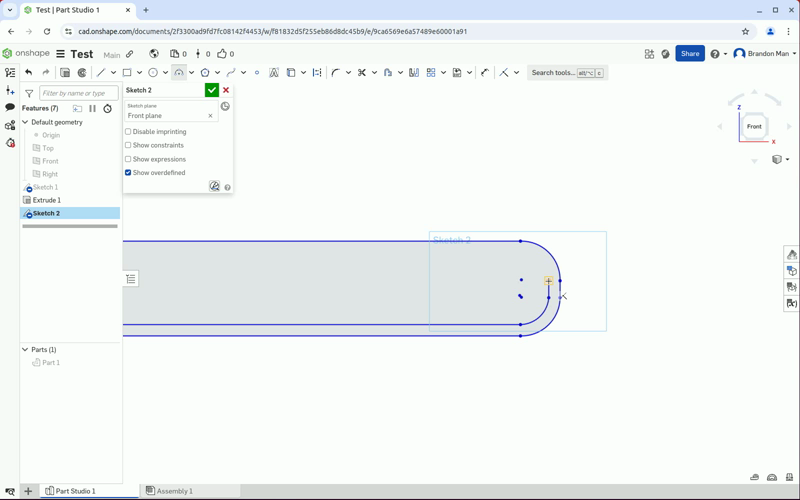
scroll(6)
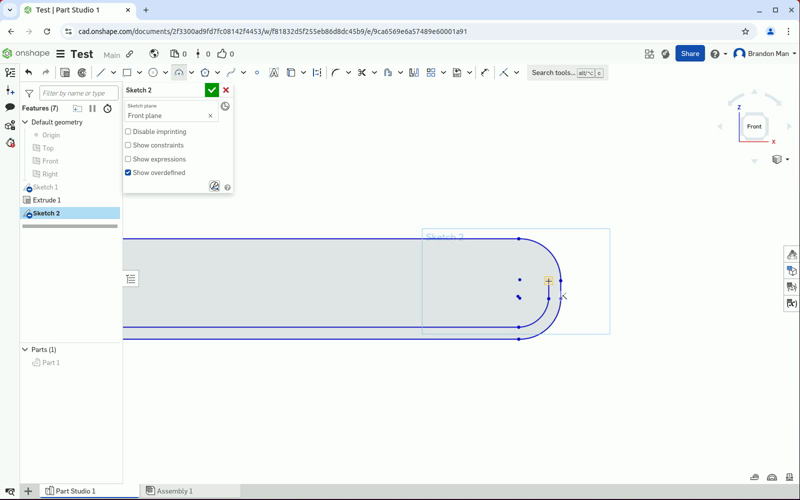
scroll(6)
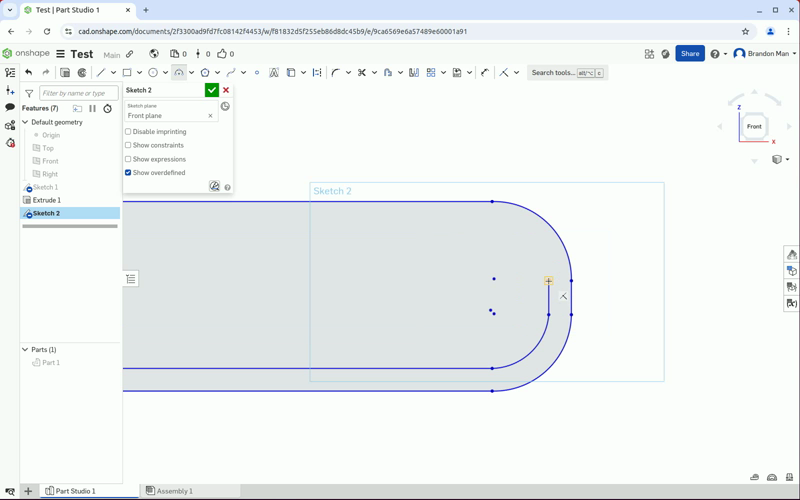
scroll(6)
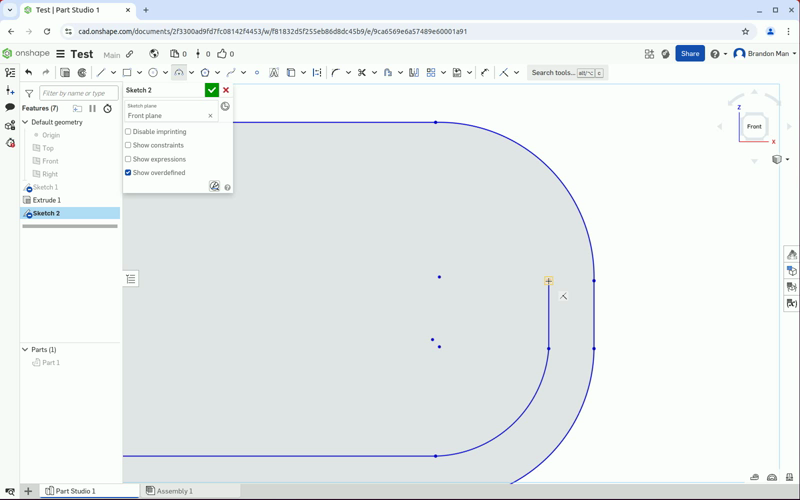
click(548, 280)
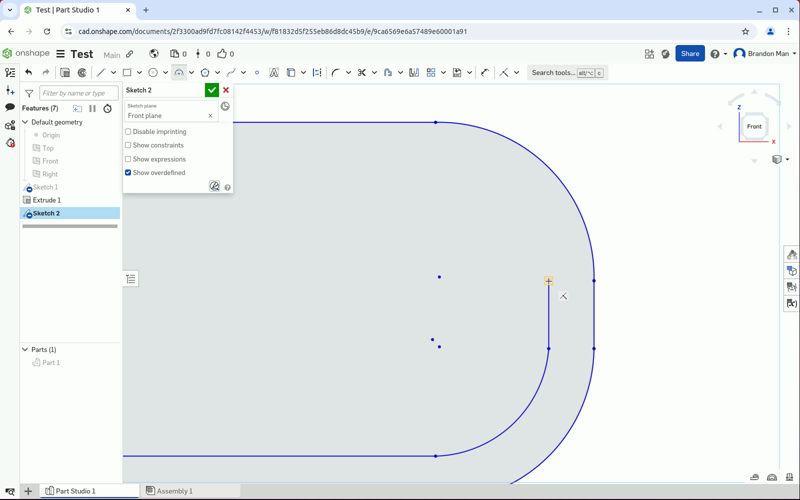
scroll(-6)
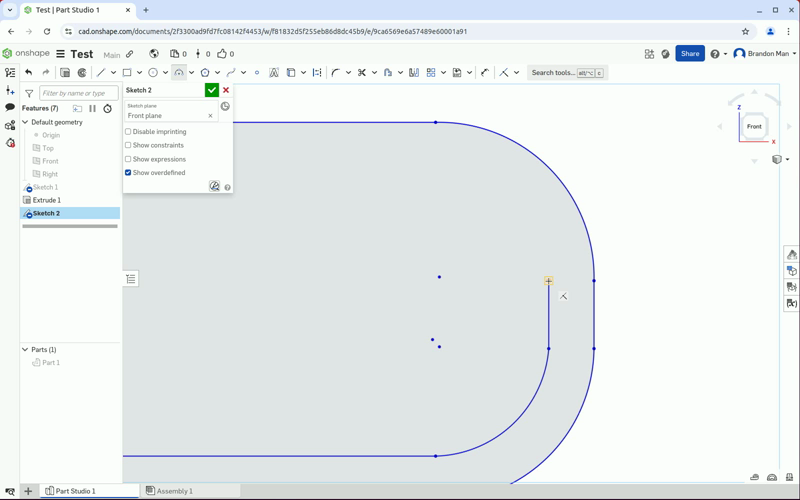
scroll(-6)
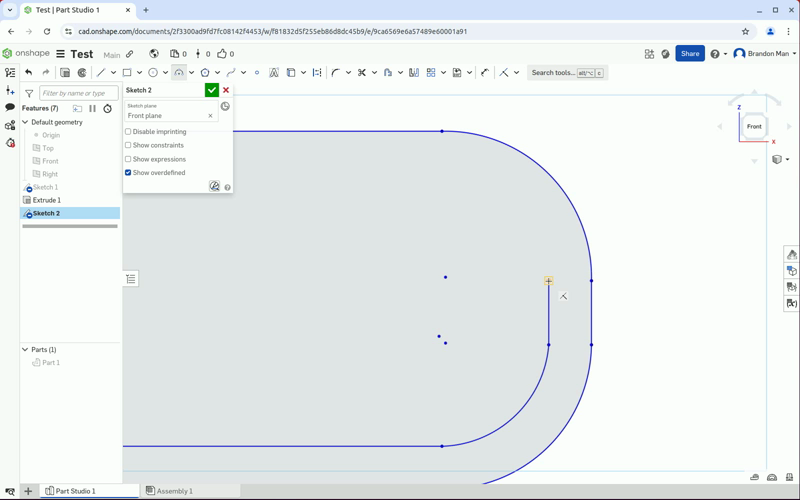
scroll(-6)
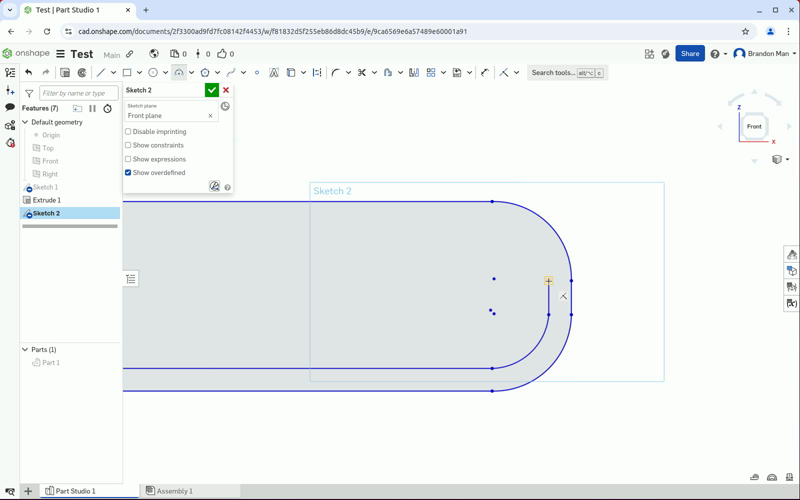
scroll(-6)
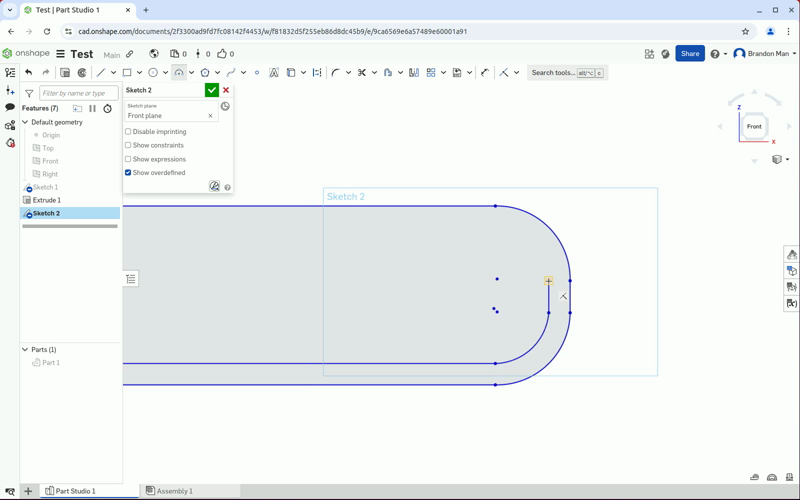
scroll(-6)
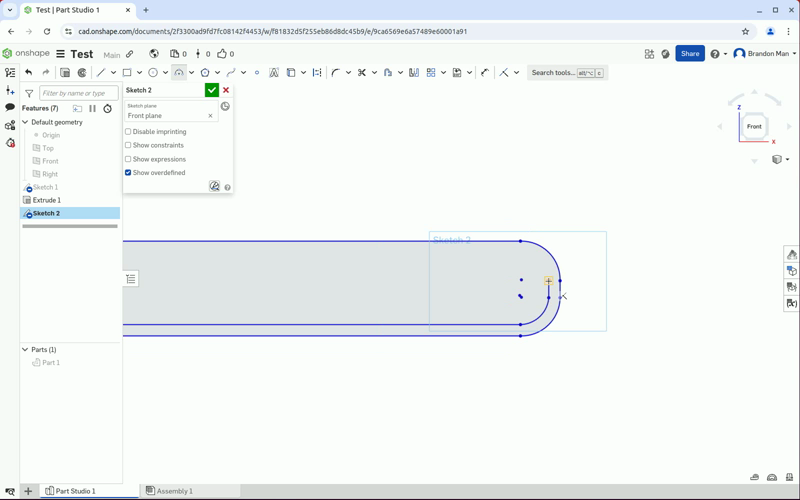
scroll(-6)
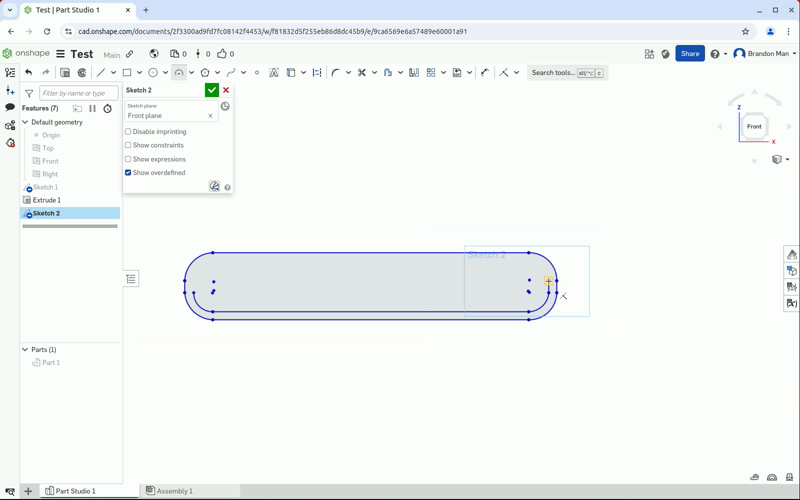
scroll(-6)
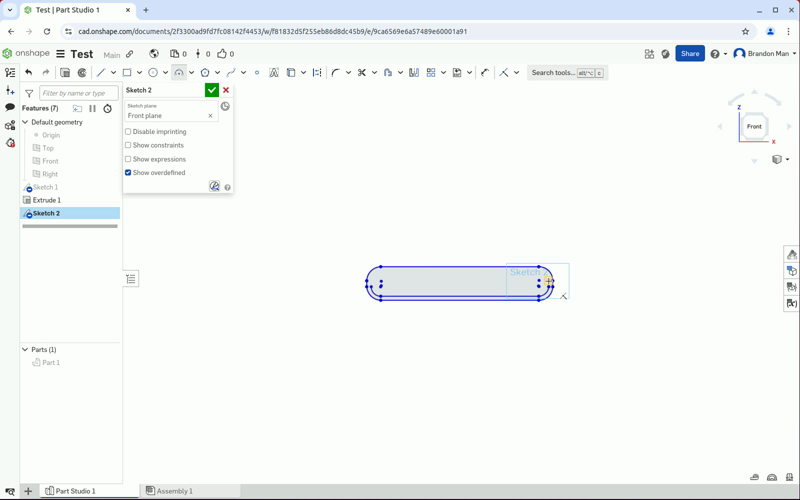
key_down(shift)
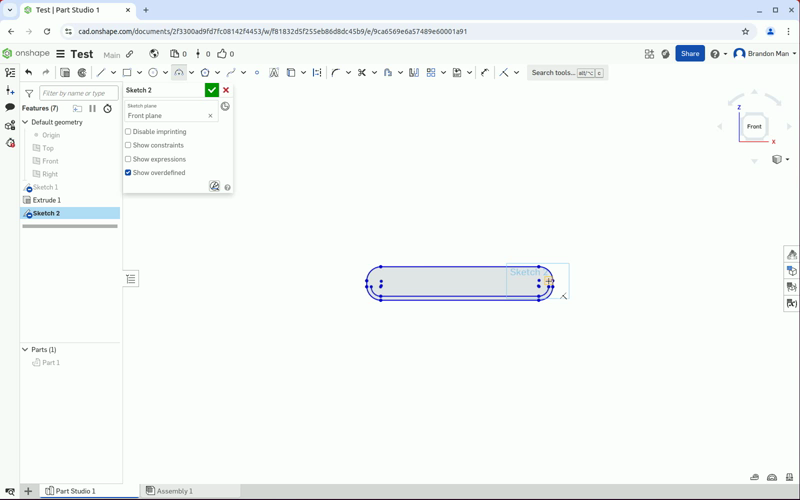
mouse_move(538, 270)
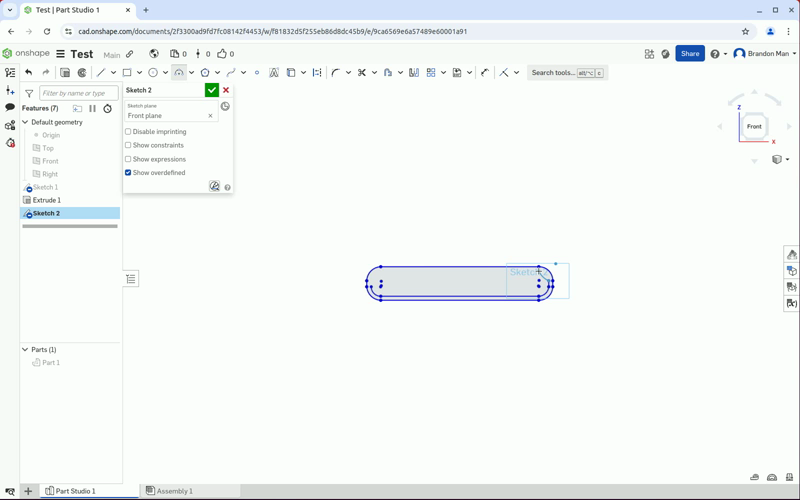
scroll(6)
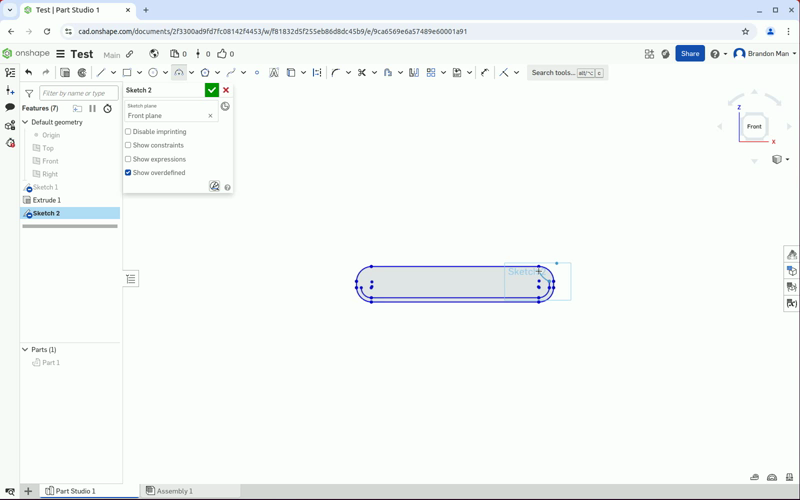
scroll(6)
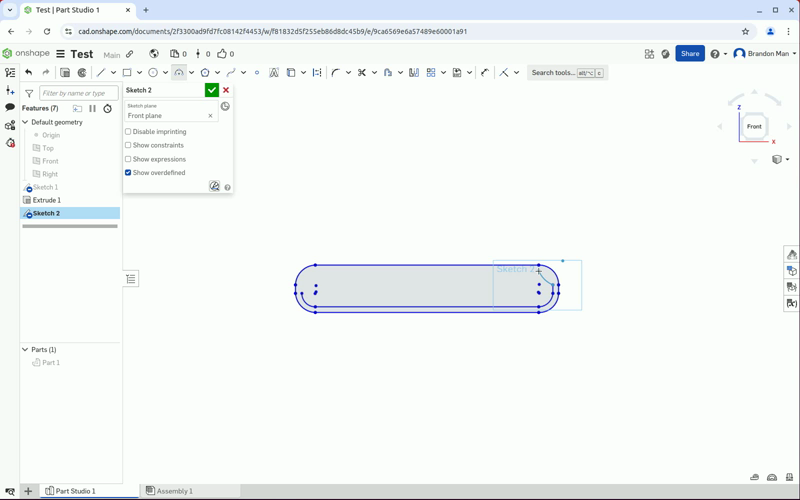
scroll(6)
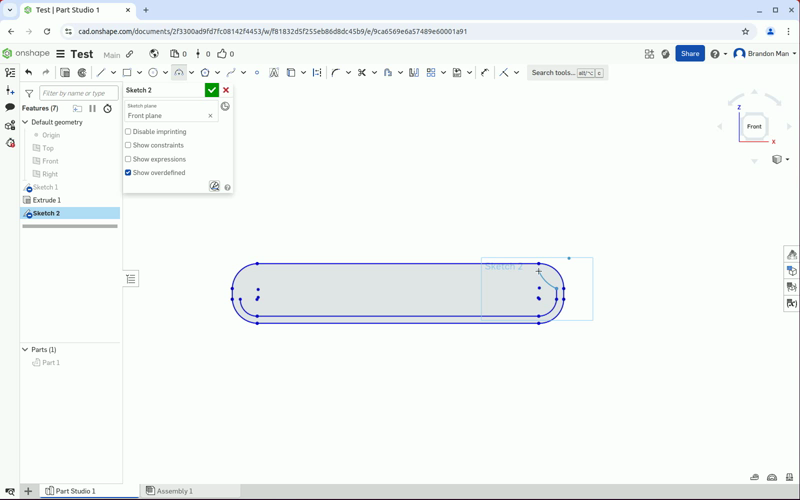
scroll(6)
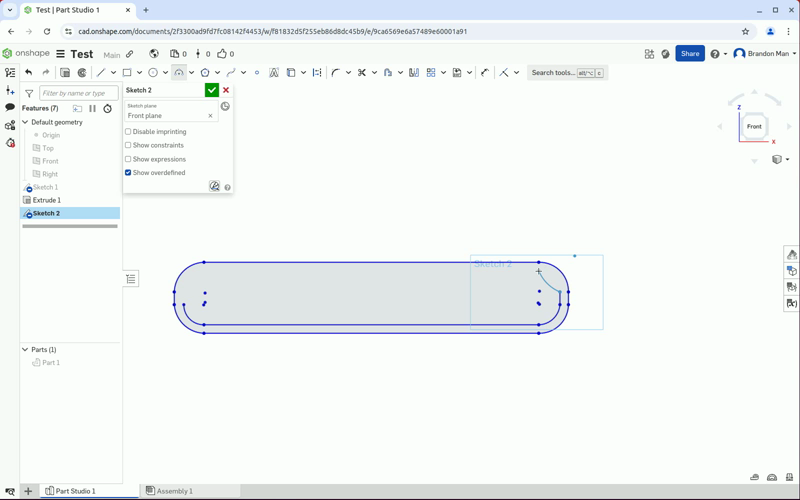
scroll(6)
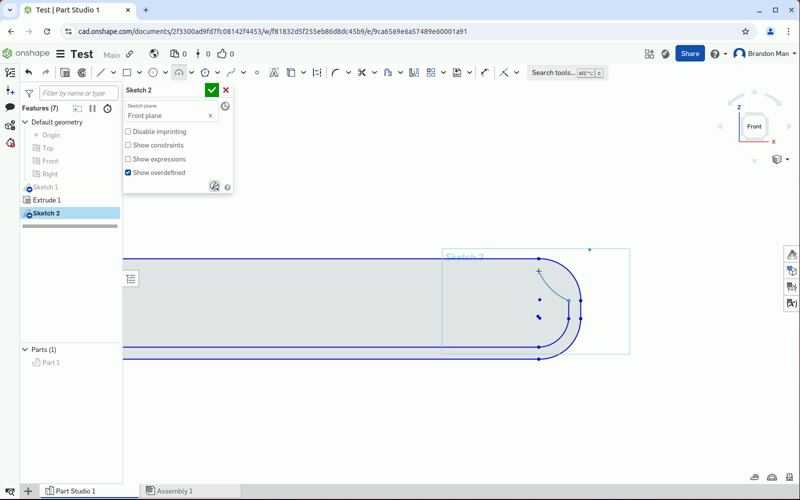
scroll(6)
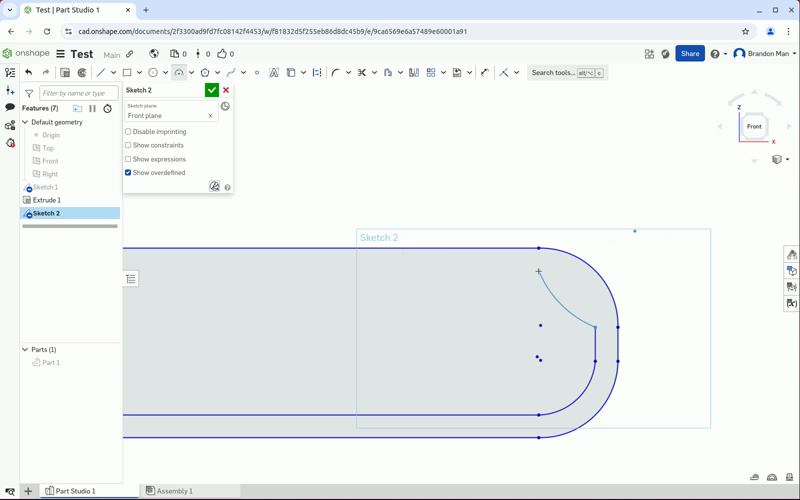
scroll(6)
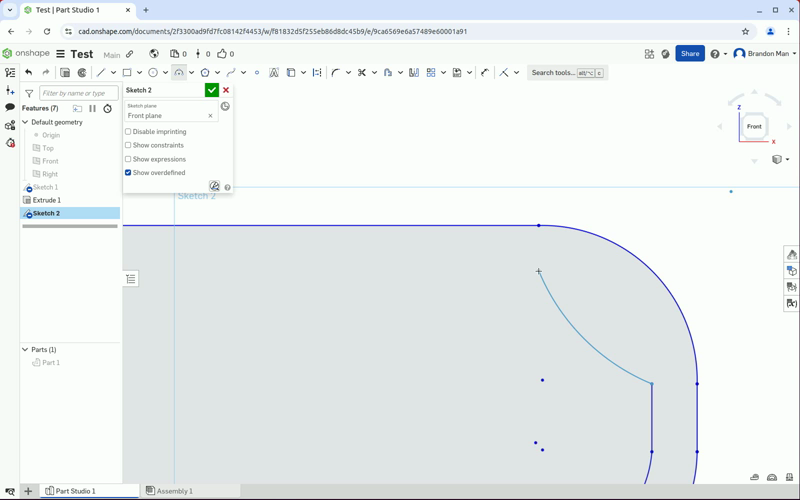
click(538, 270)
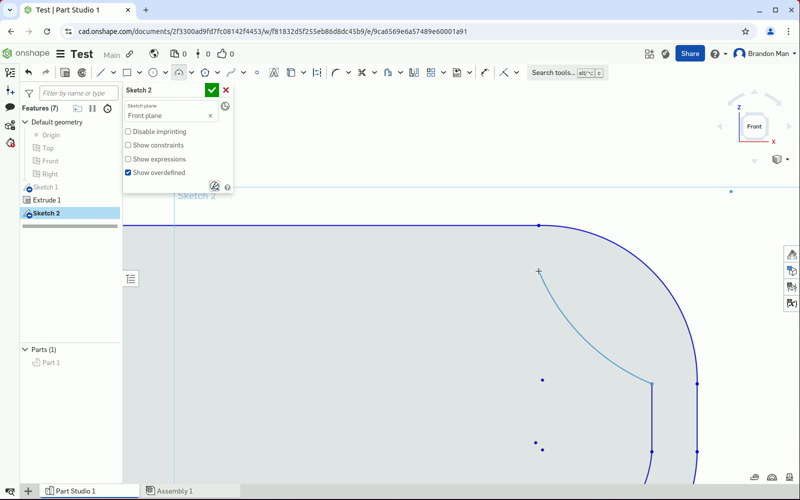
scroll(-6)
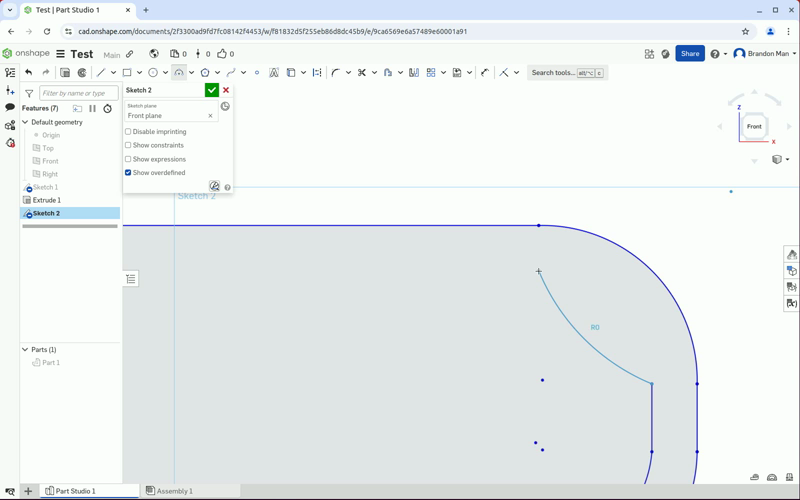
scroll(-6)
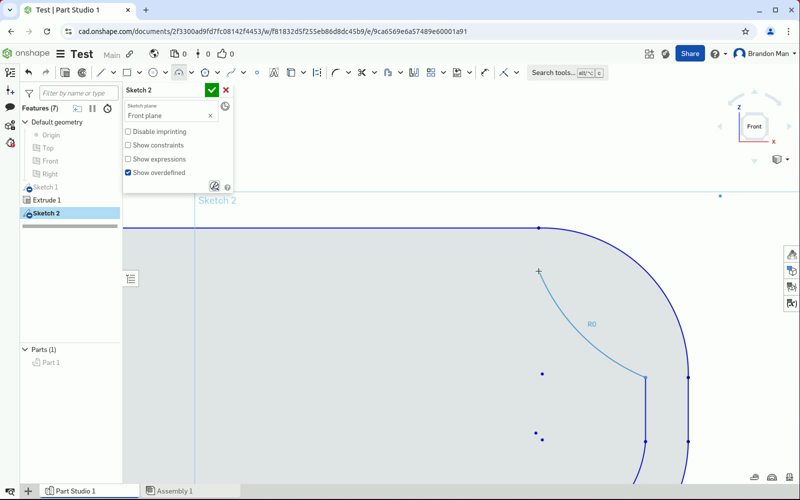
scroll(-6)
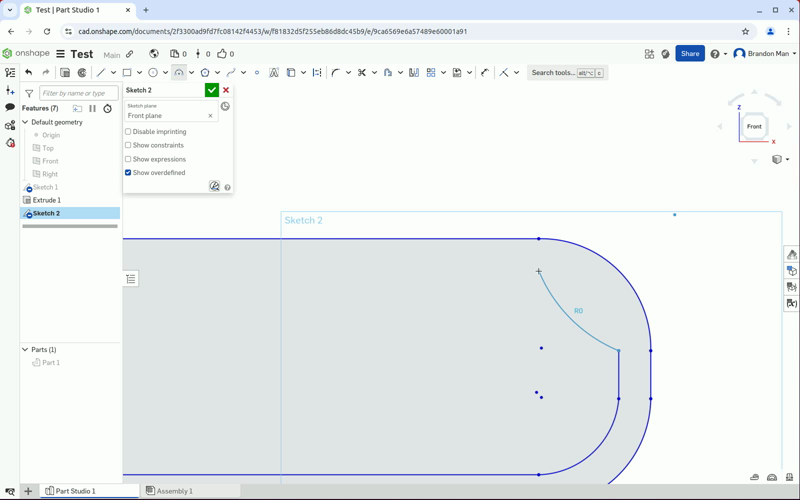
scroll(-6)
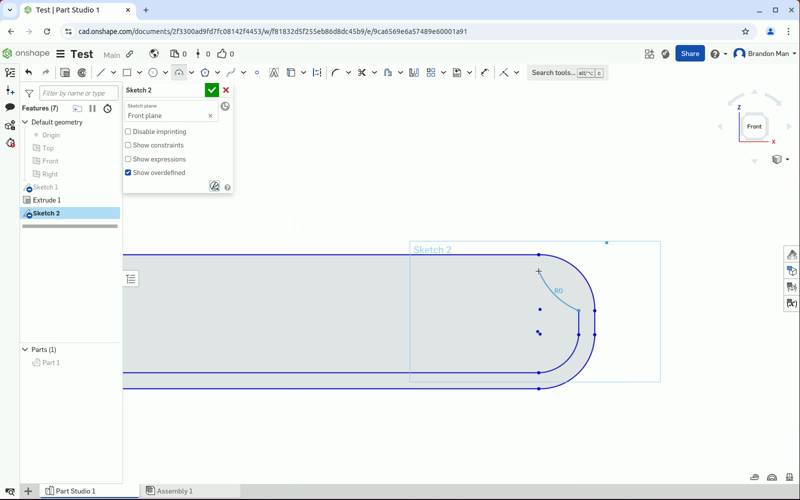
scroll(-6)
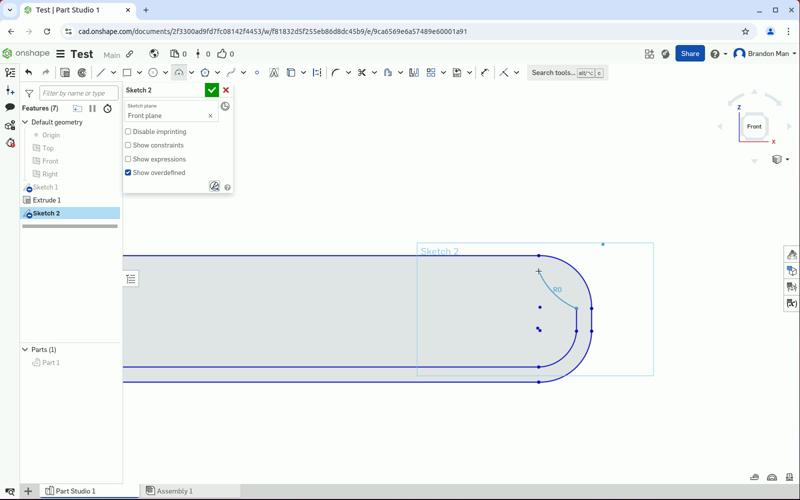
scroll(-6)
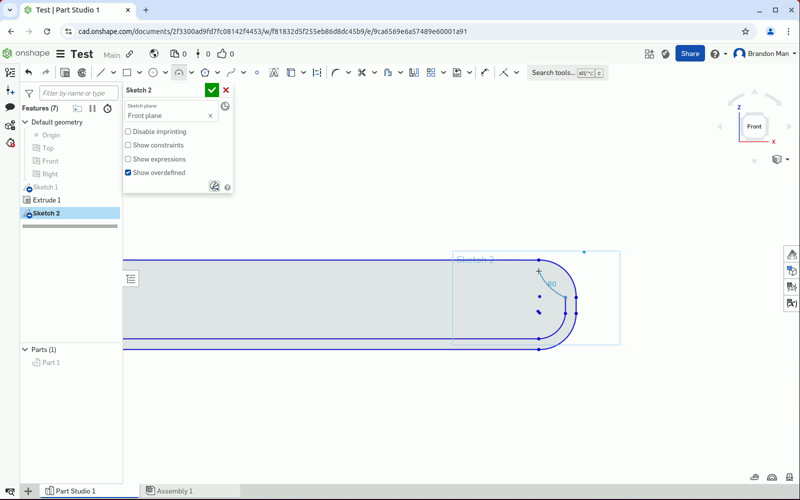
scroll(-6)
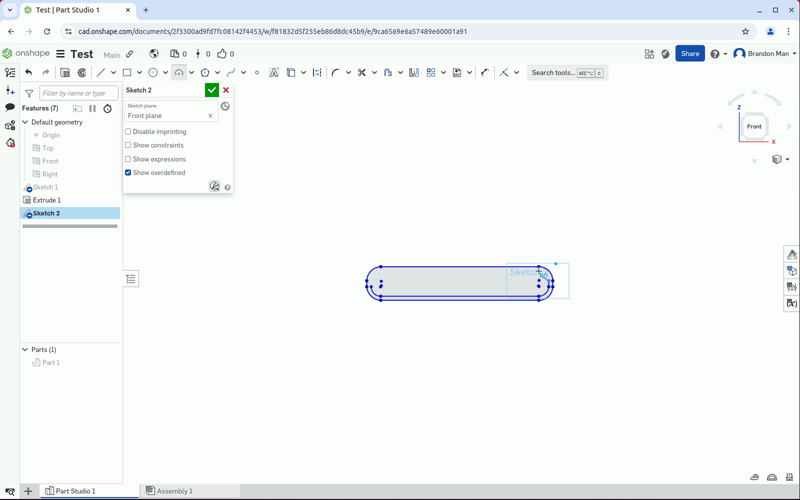
mouse_move(545, 273)
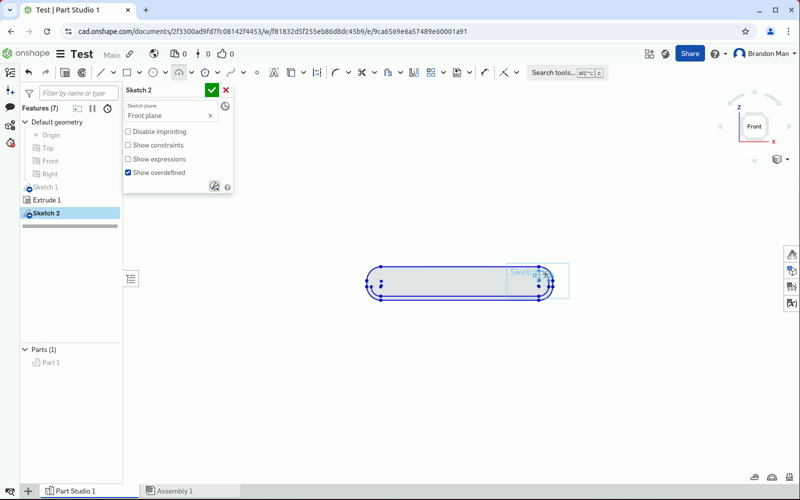
scroll(6)
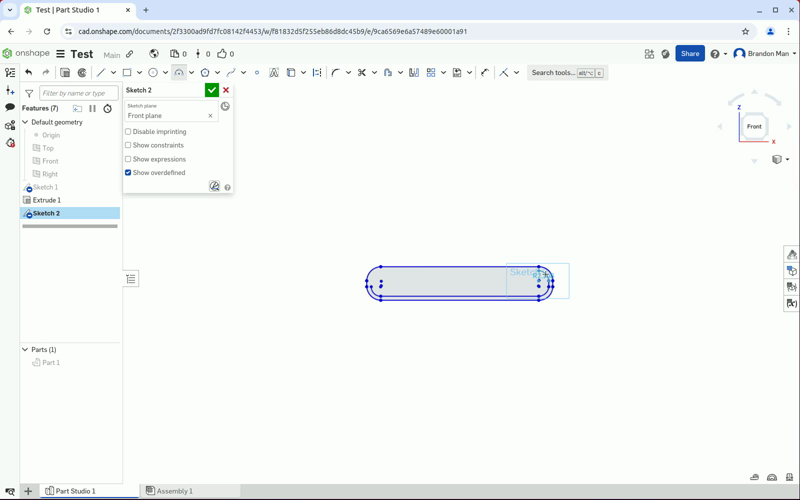
scroll(6)
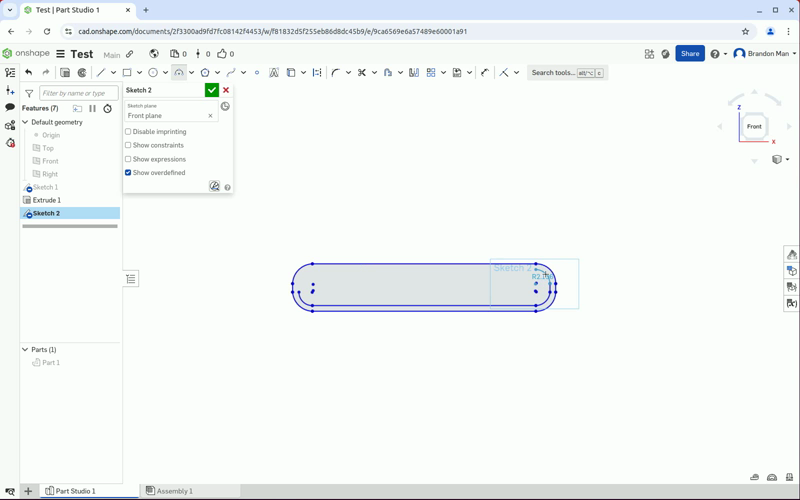
scroll(6)
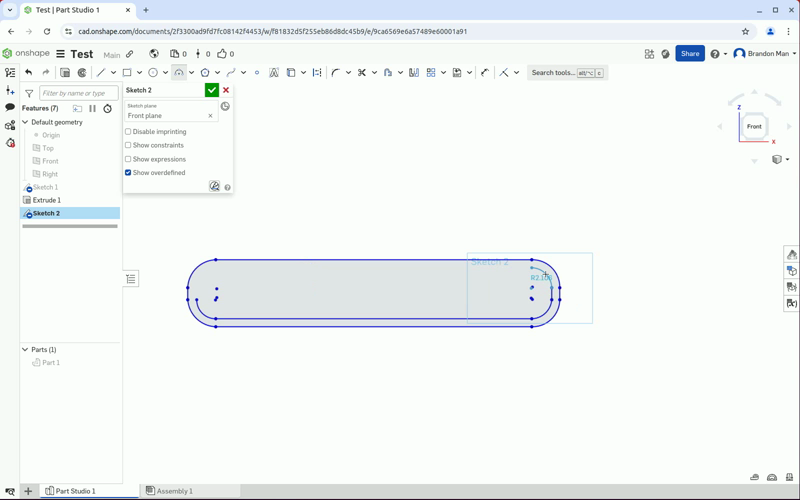
scroll(6)
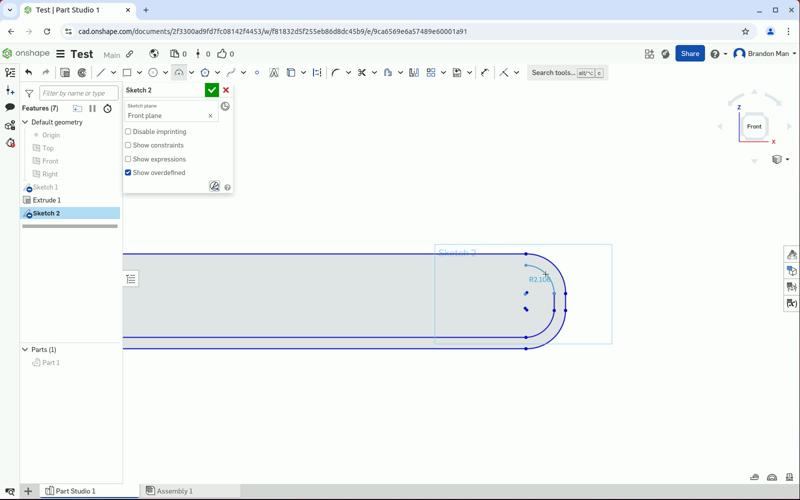
scroll(6)
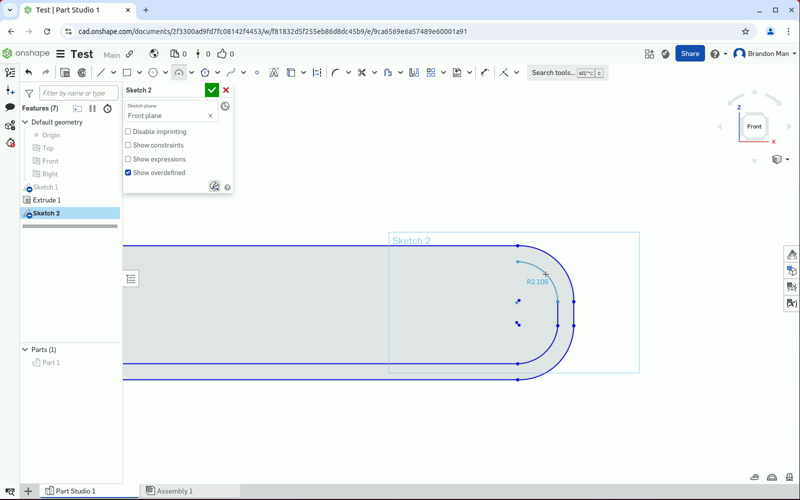
scroll(6)
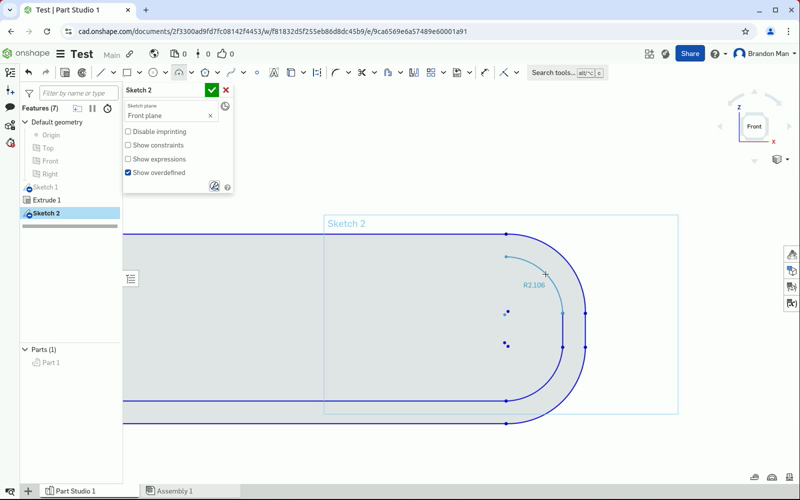
scroll(6)
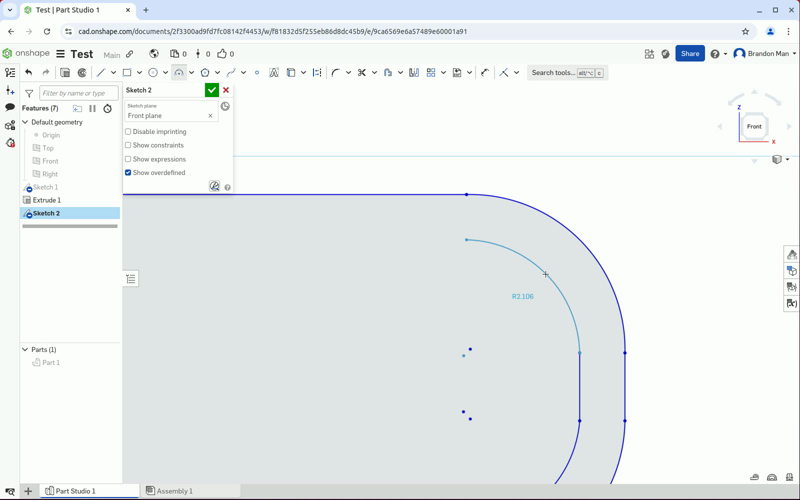
click(545, 273)
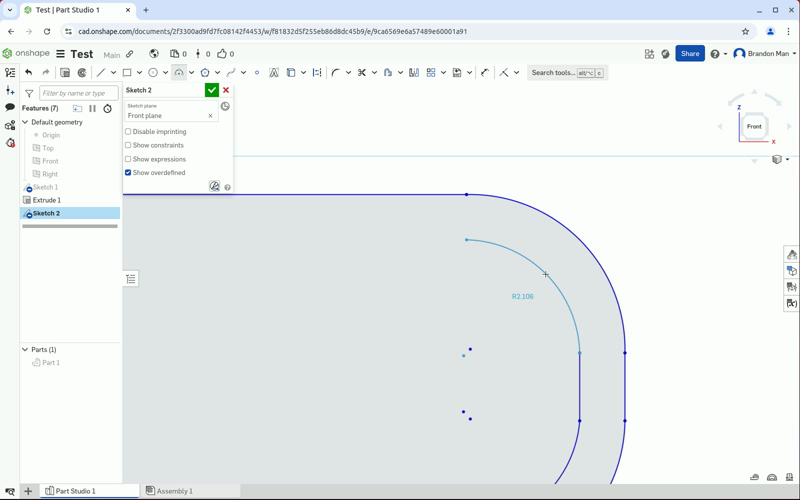
scroll(-6)
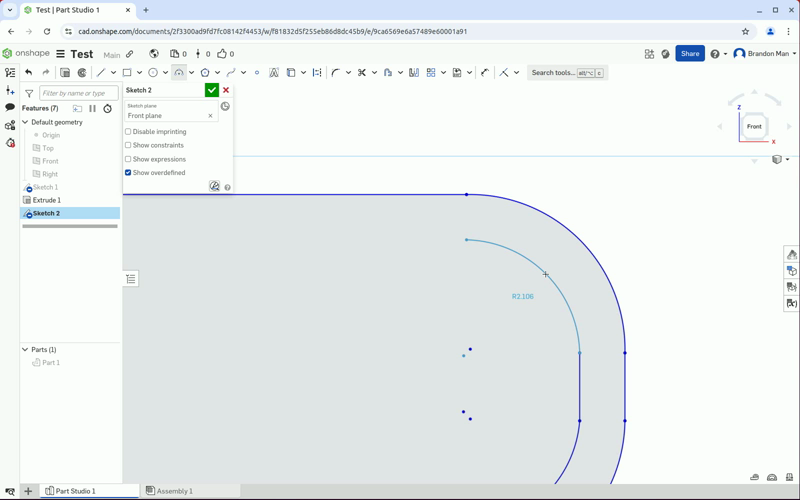
scroll(-6)
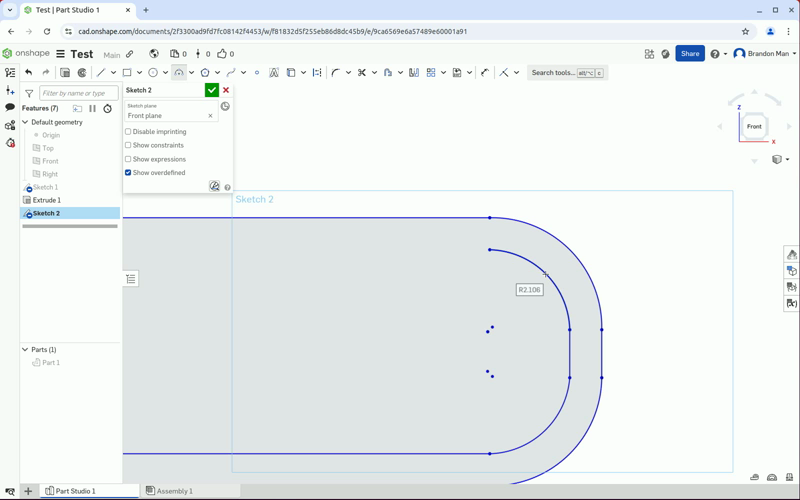
scroll(-6)
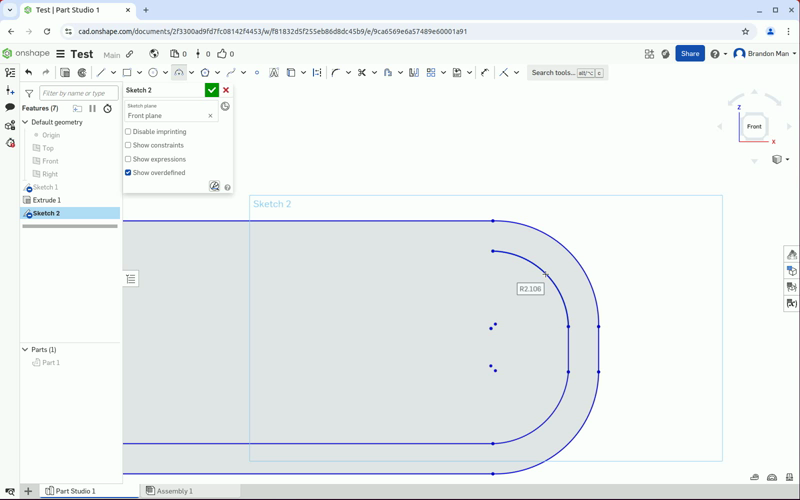
scroll(-6)
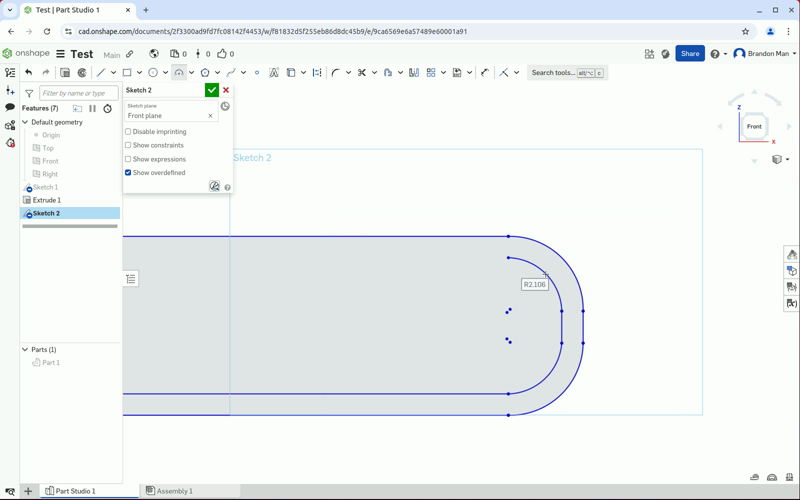
scroll(-6)
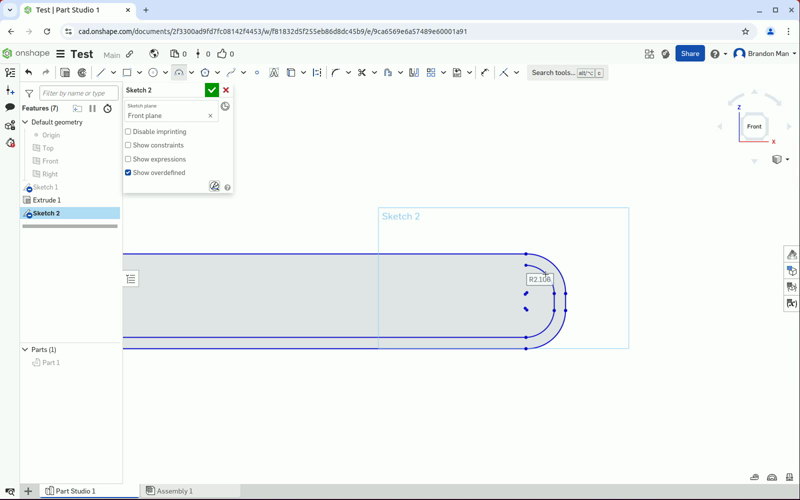
scroll(-6)
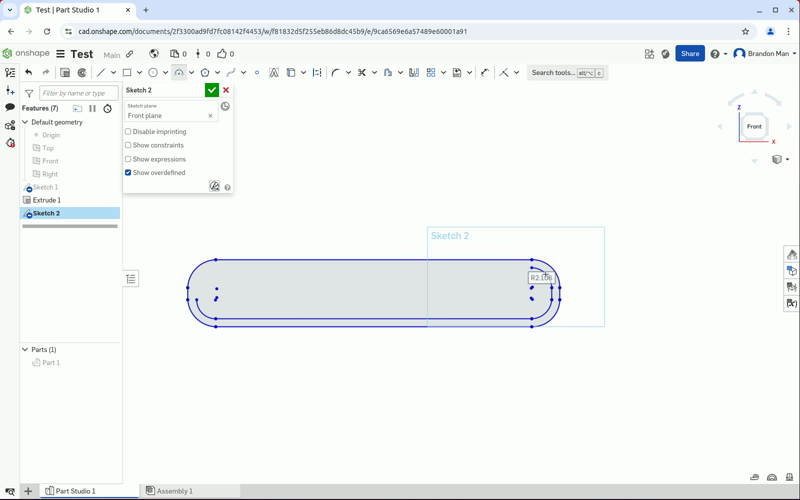
scroll(-6)
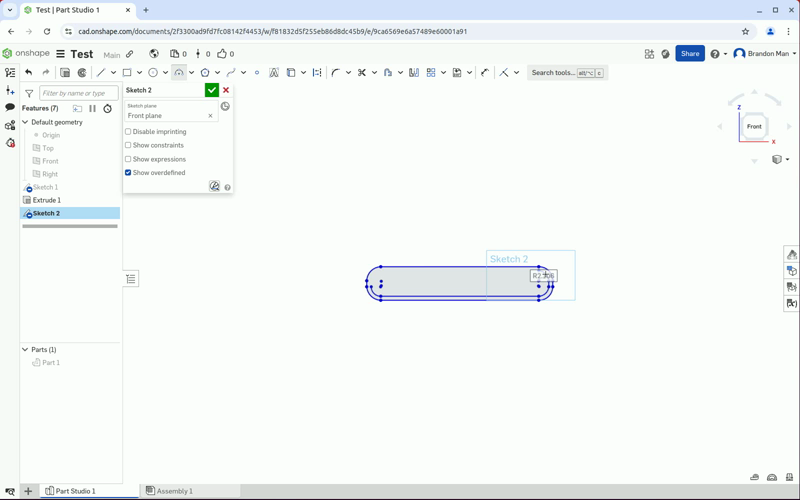
key_up(shift)
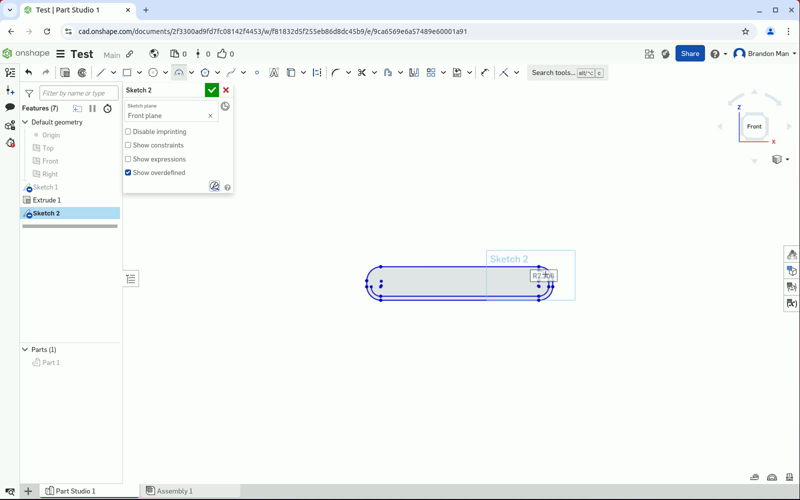
key(esc)
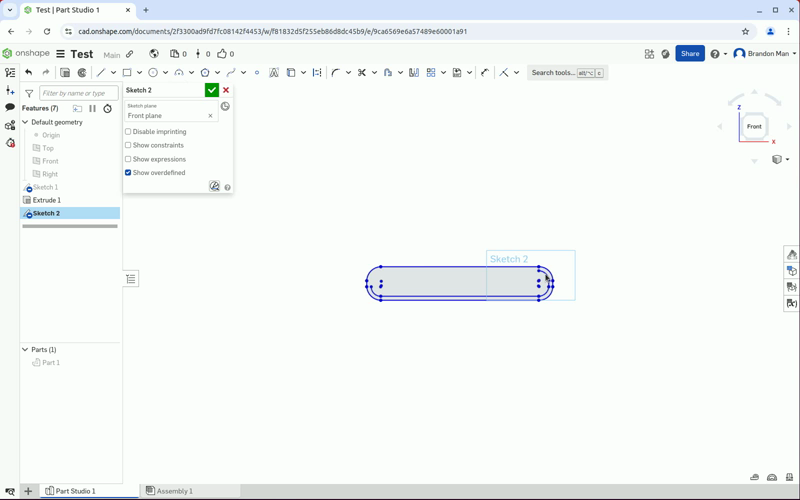
key(l)
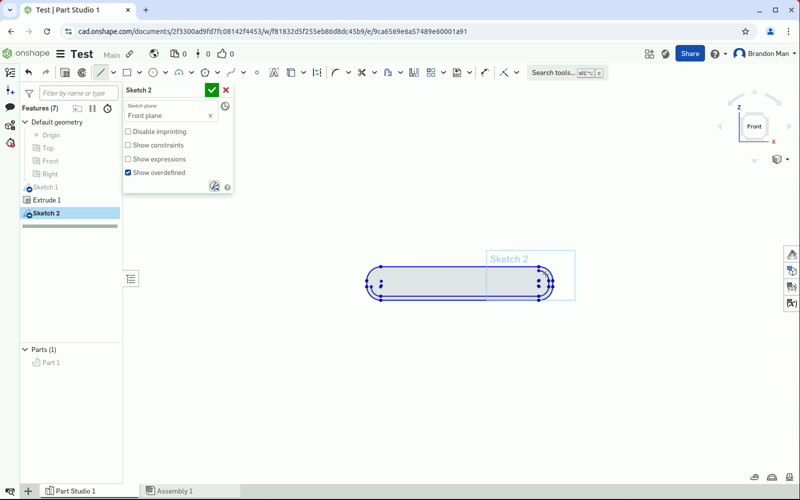
mouse_move(538, 270)
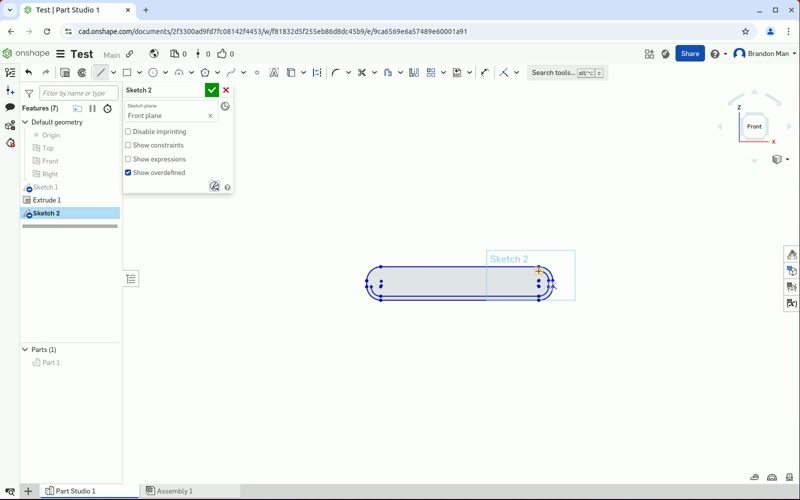
scroll(6)
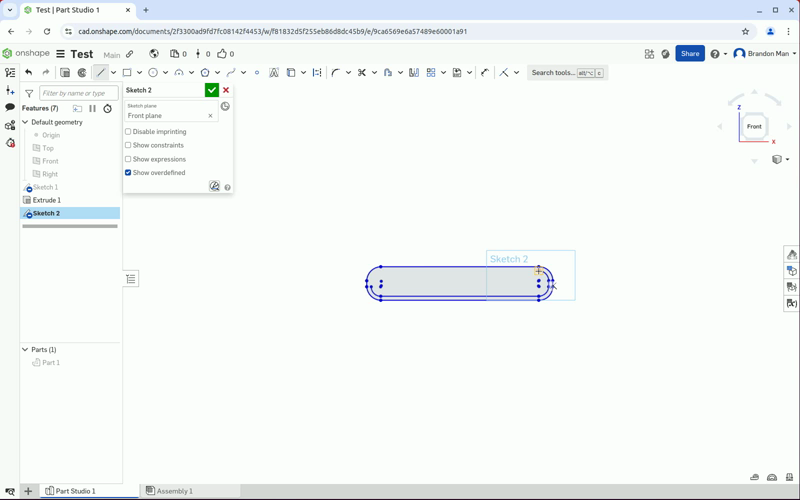
scroll(6)
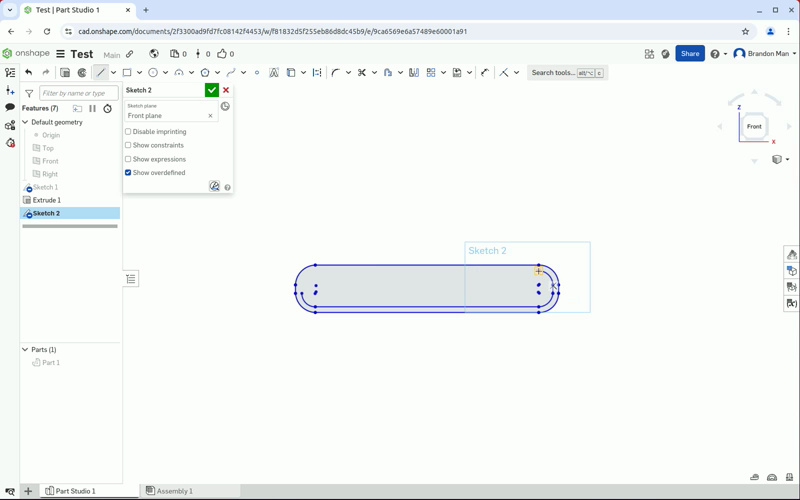
scroll(6)
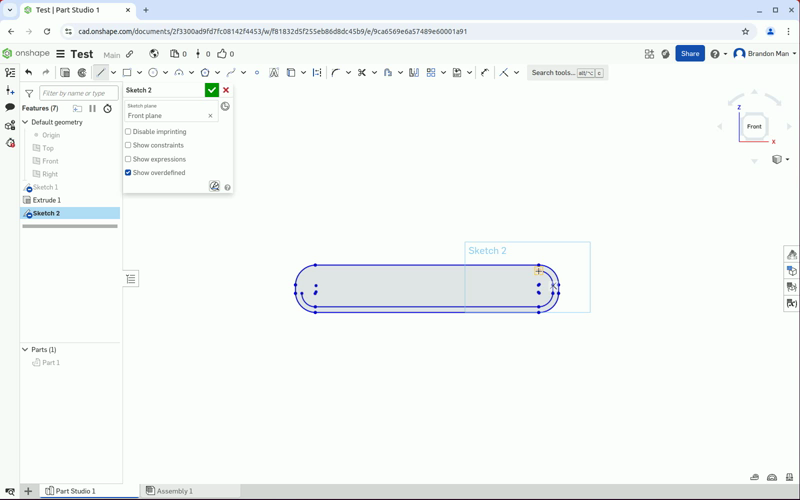
scroll(6)
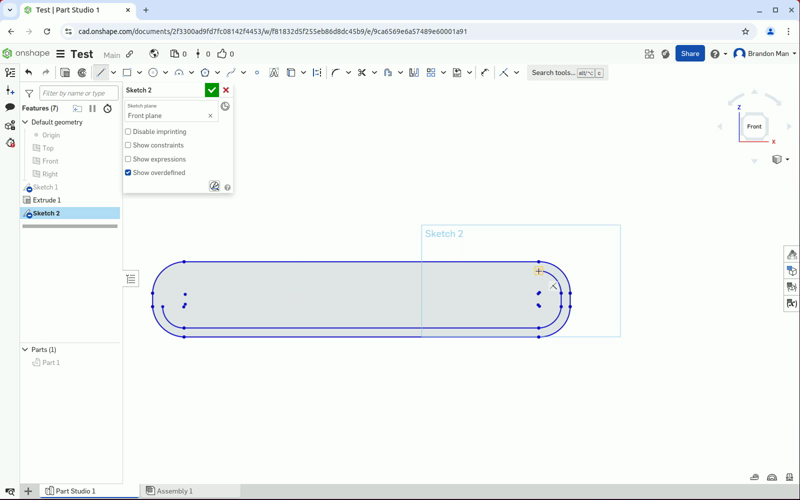
scroll(6)
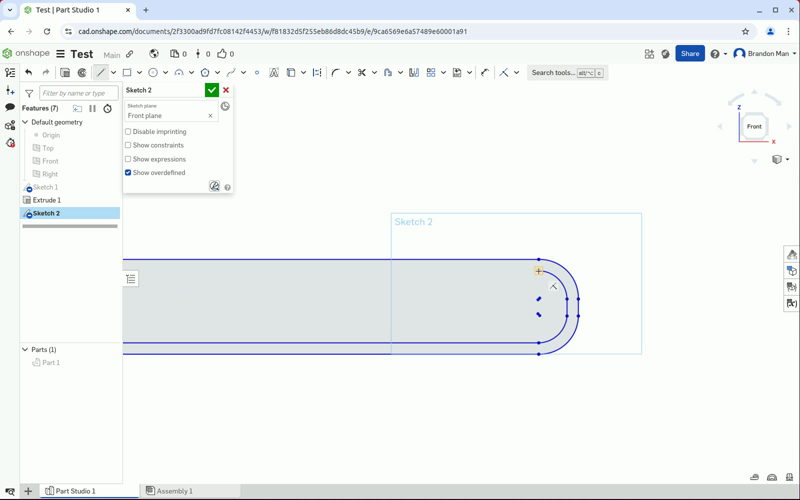
scroll(6)
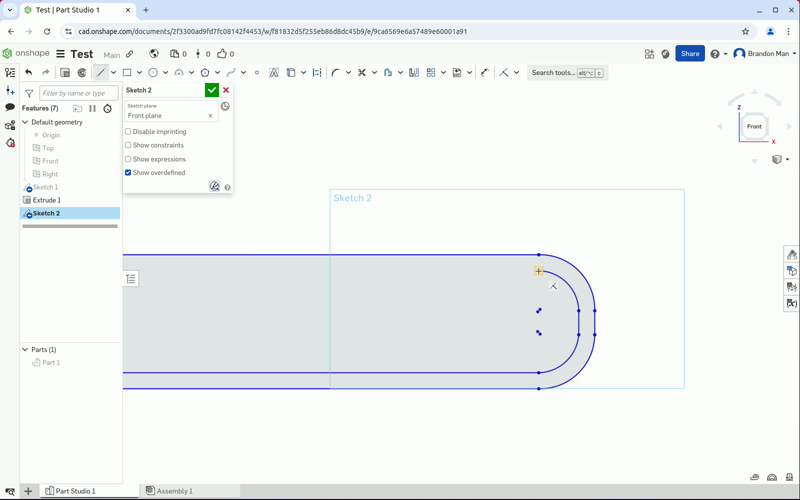
scroll(6)
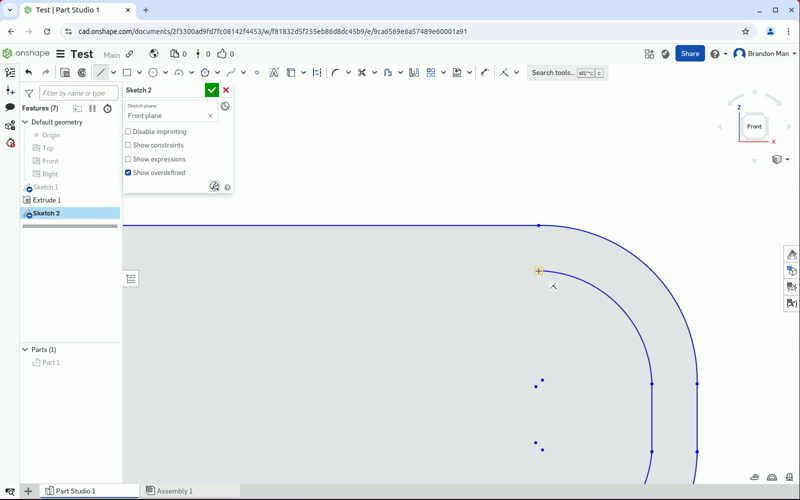
click(538, 270)
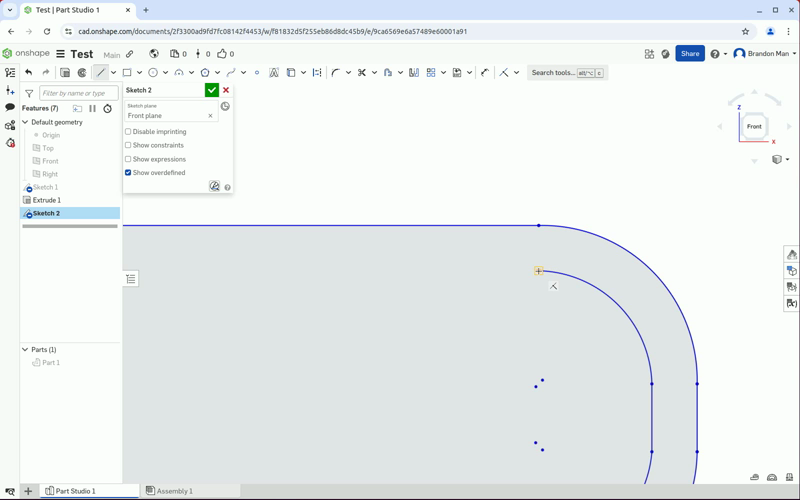
scroll(-6)
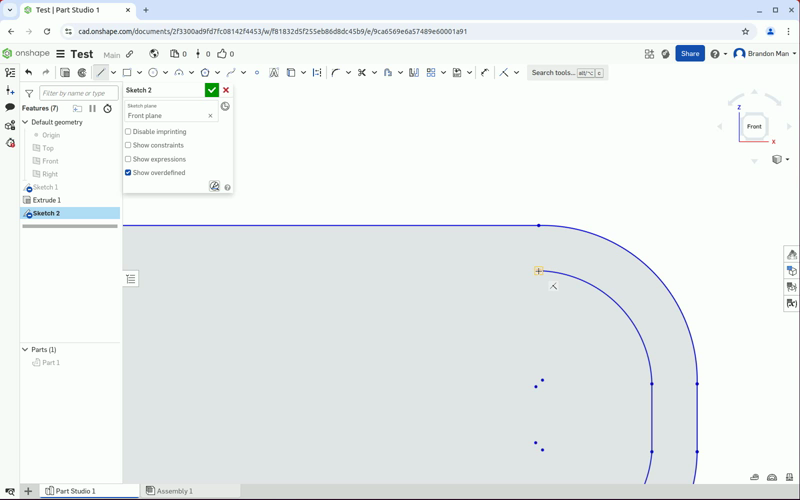
scroll(-6)
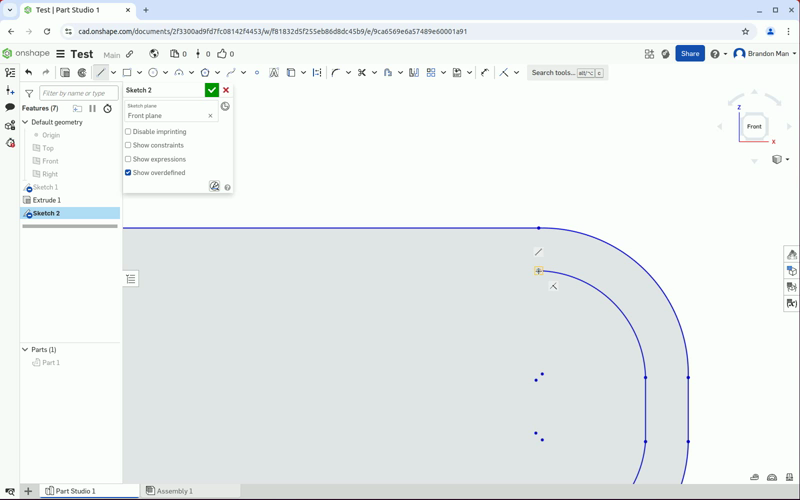
scroll(-6)
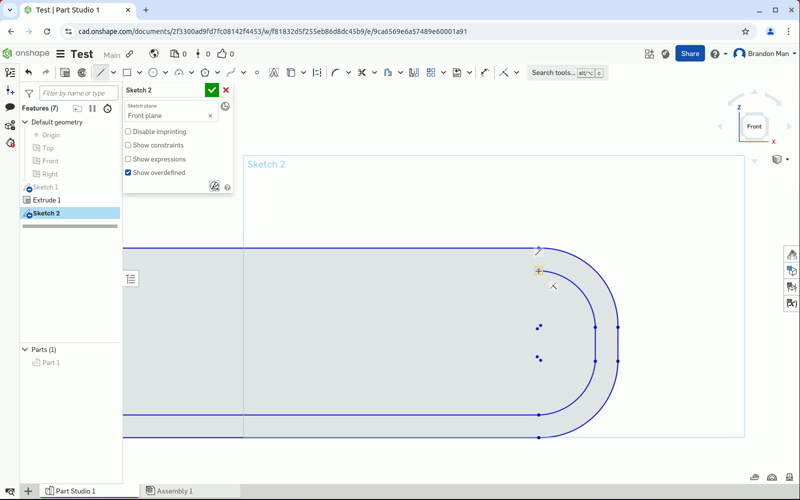
scroll(-6)
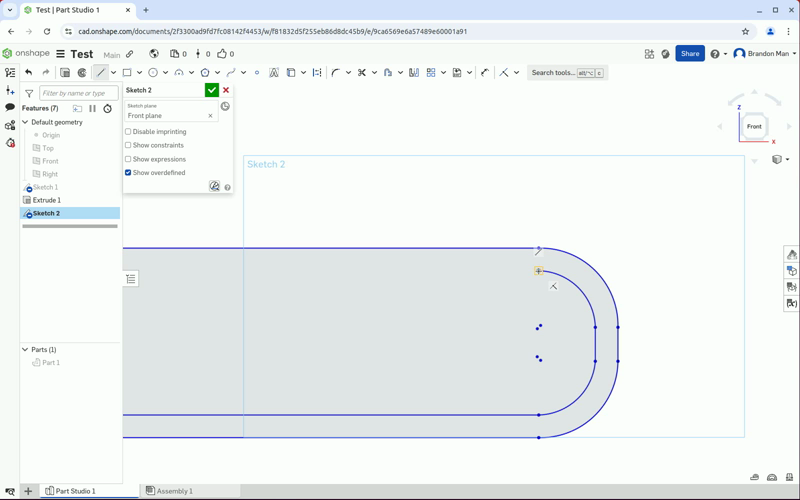
scroll(-6)
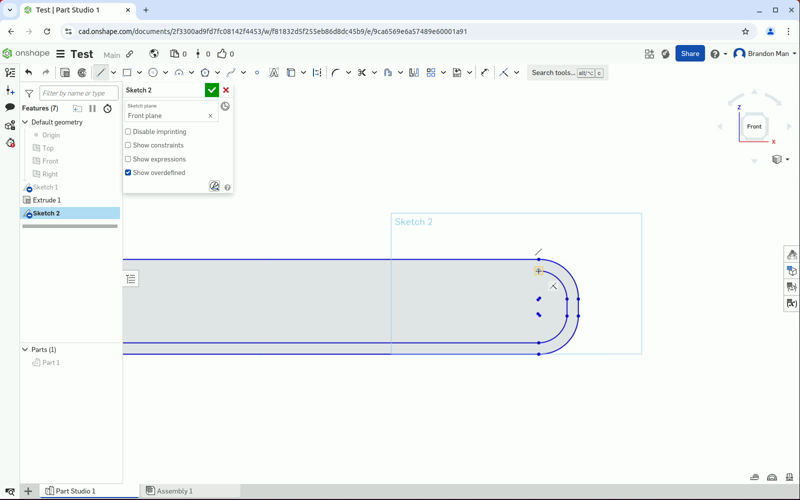
scroll(-6)
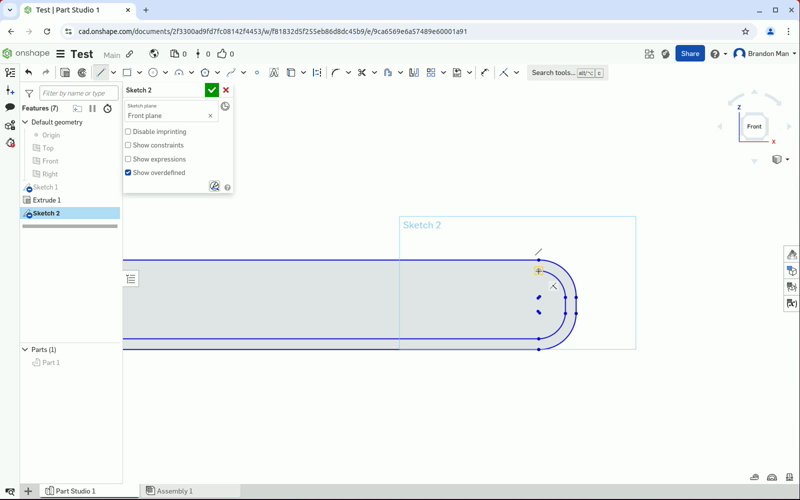
scroll(-6)
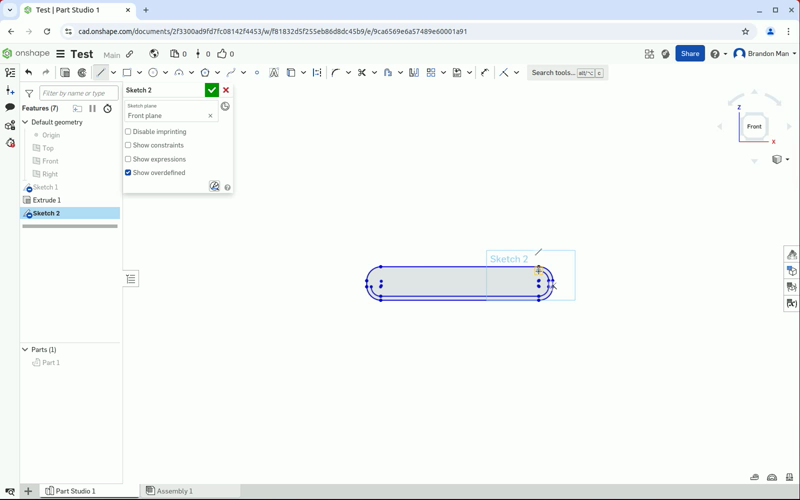
key_down(shift)
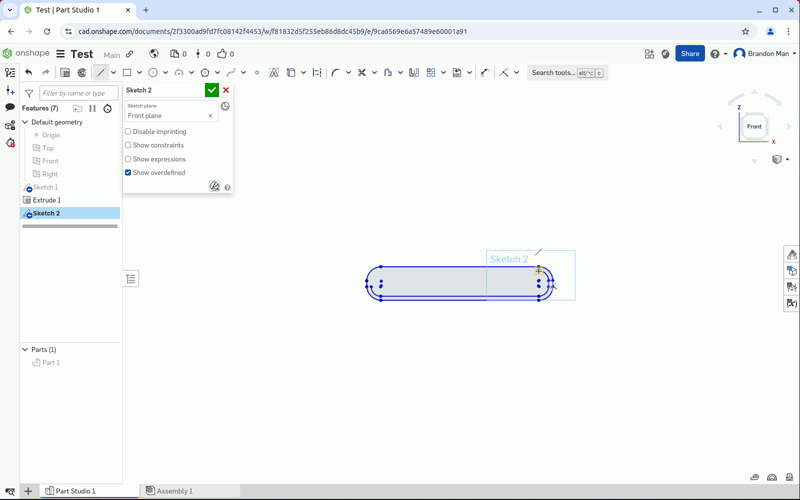
mouse_move(380, 270)
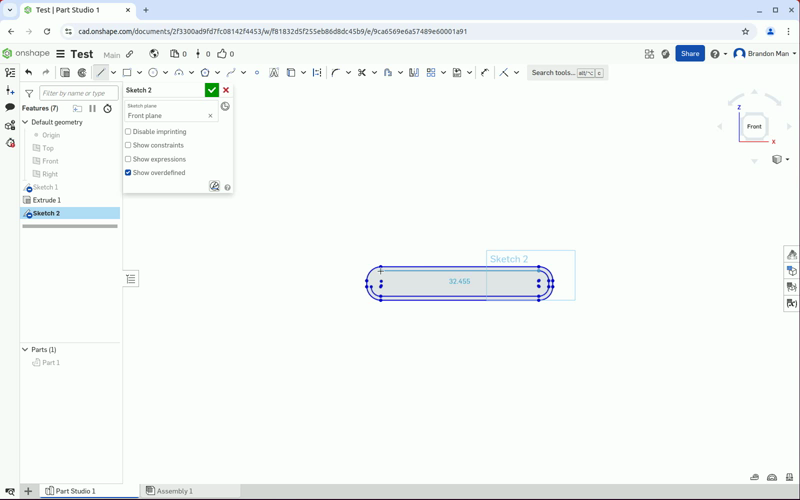
scroll(6)
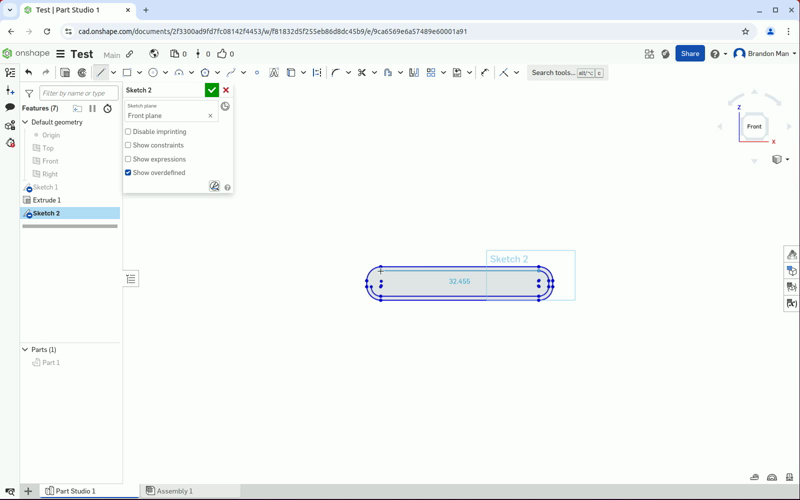
scroll(6)
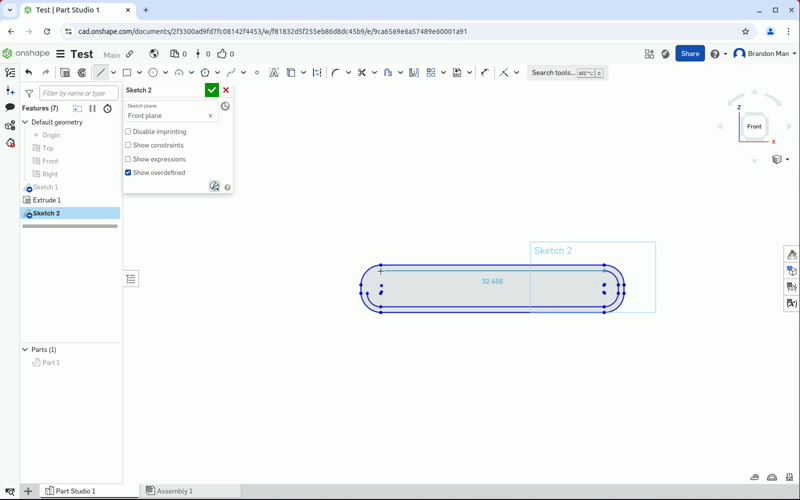
scroll(6)
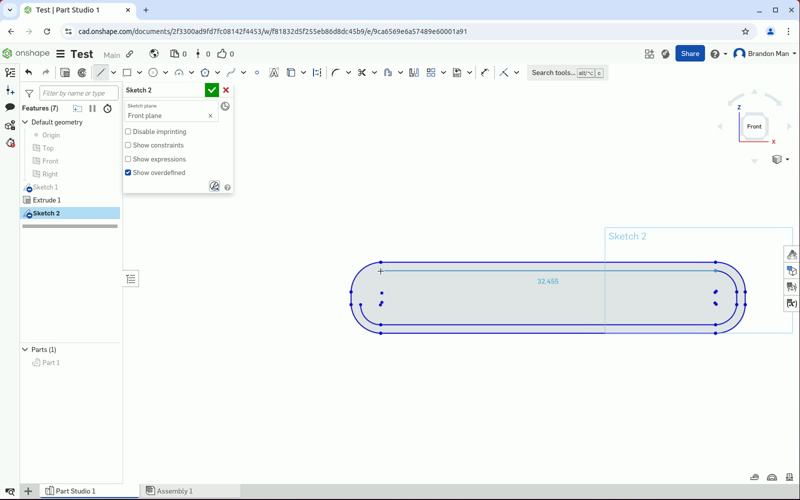
scroll(6)
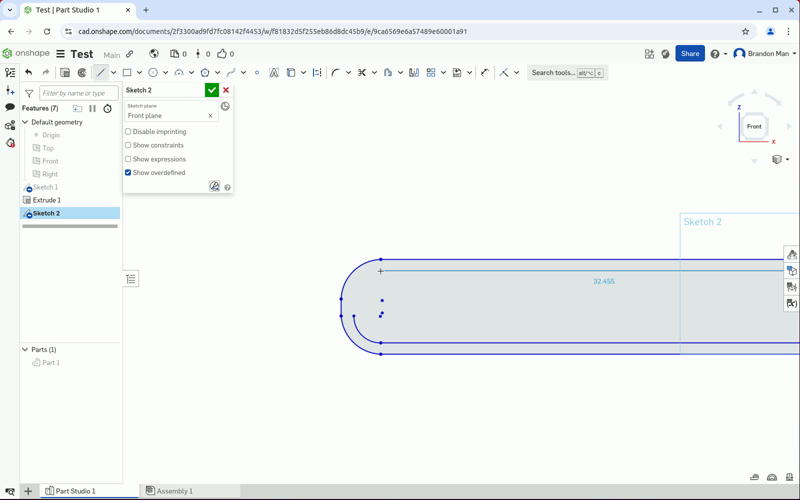
scroll(6)
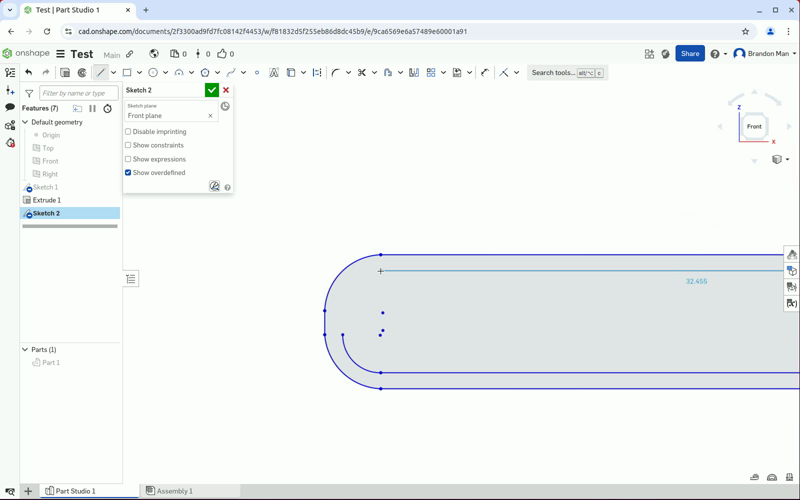
scroll(6)
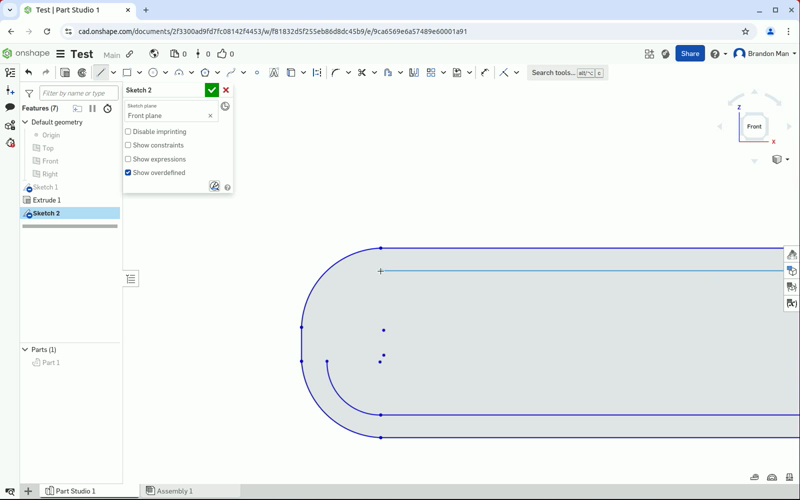
scroll(6)
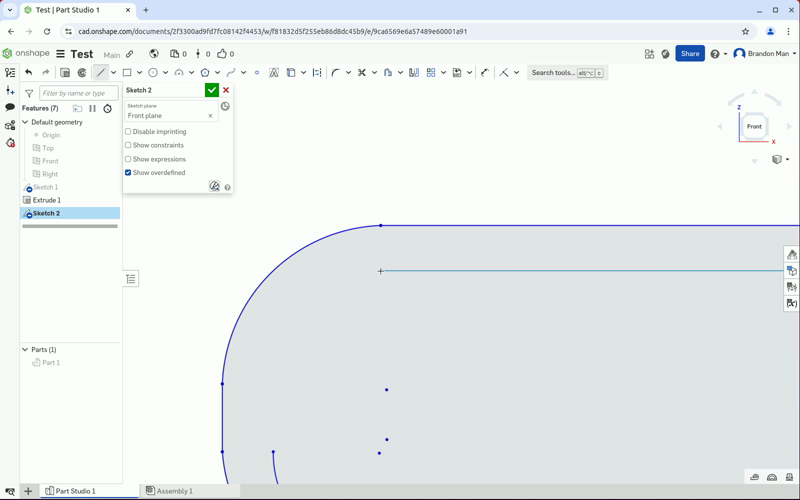
click(380, 270)
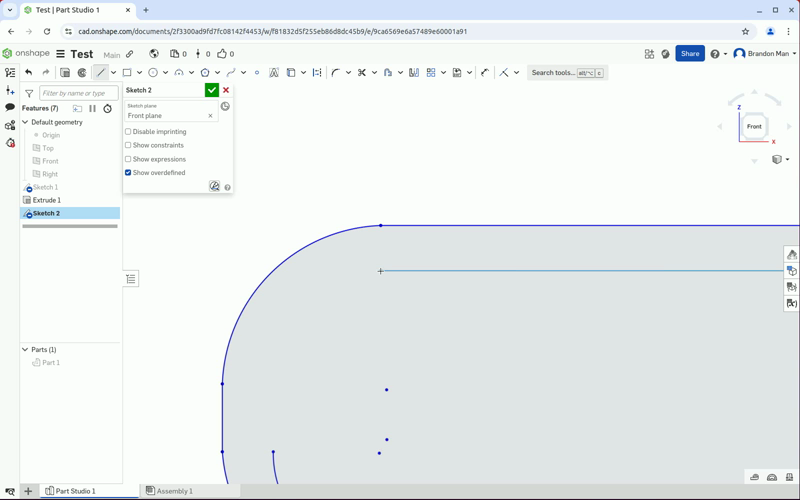
scroll(-6)
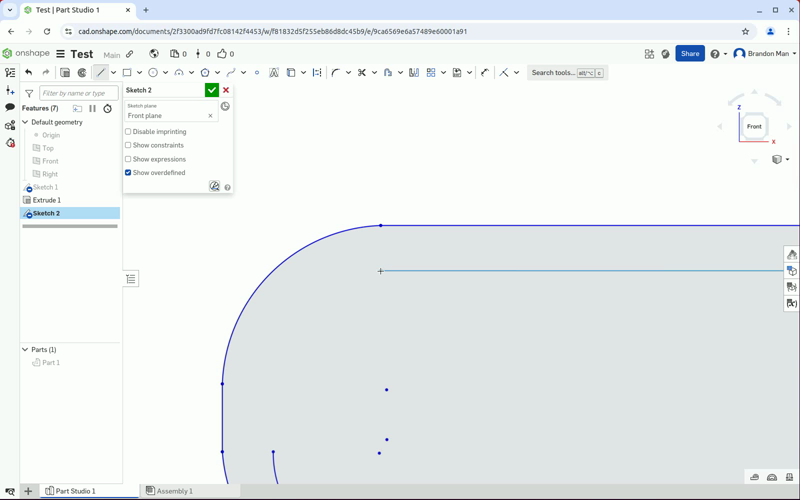
scroll(-6)
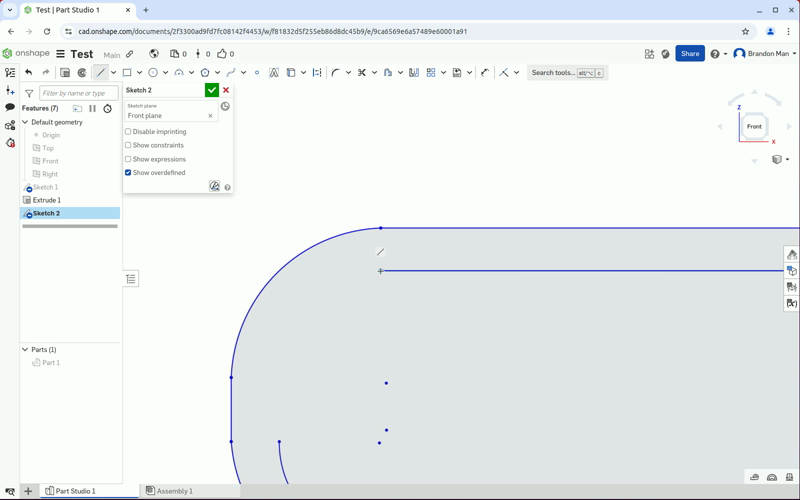
scroll(-6)
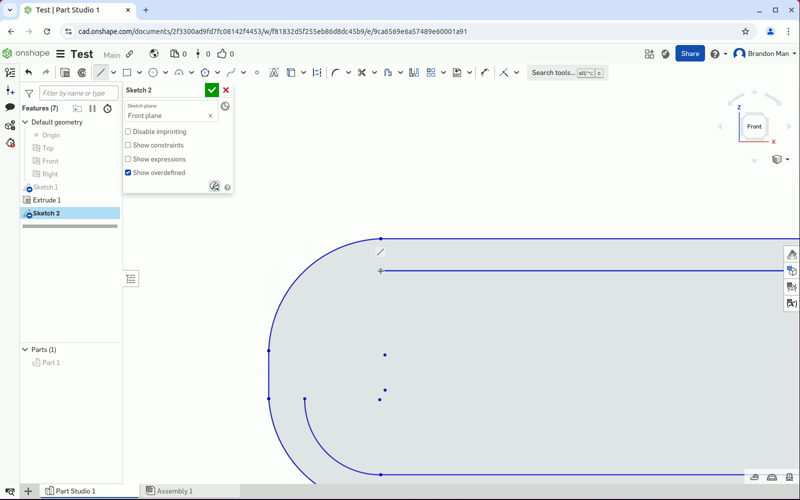
scroll(-6)
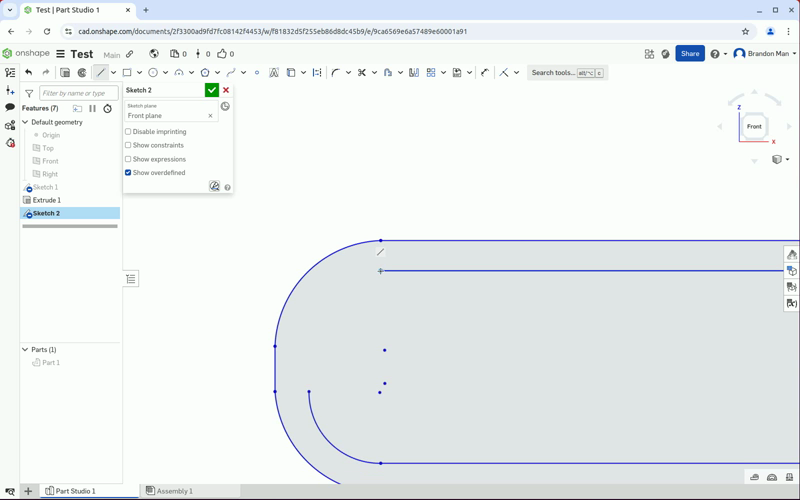
scroll(-6)
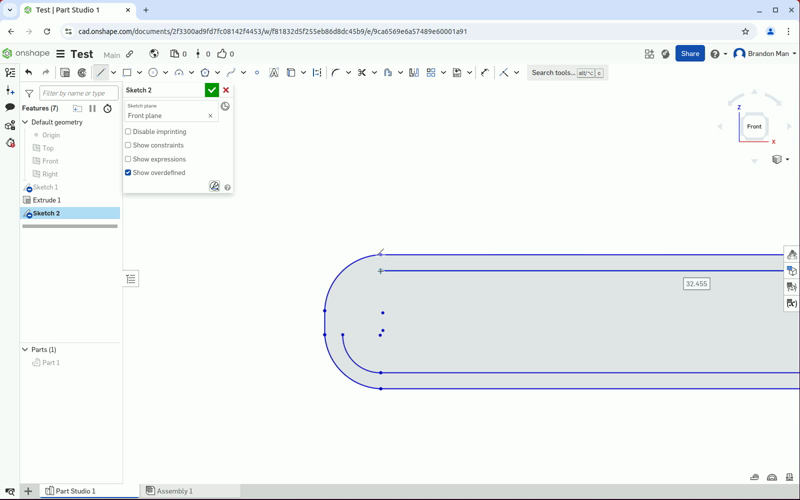
scroll(-6)
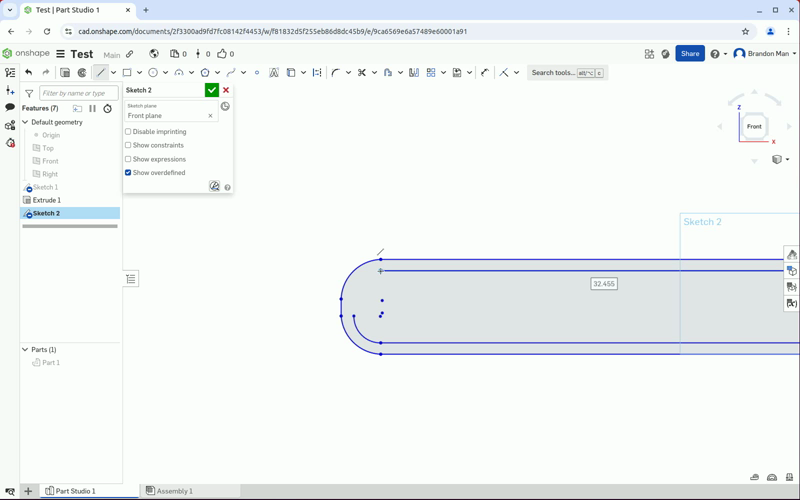
scroll(-6)
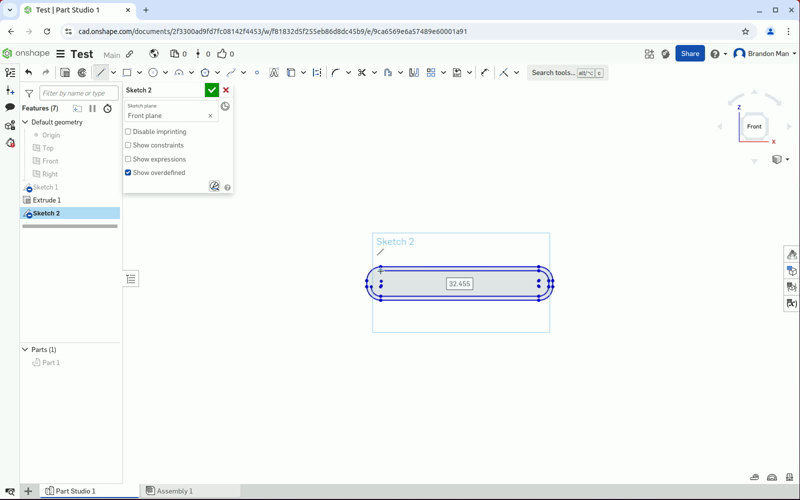
key_up(shift)
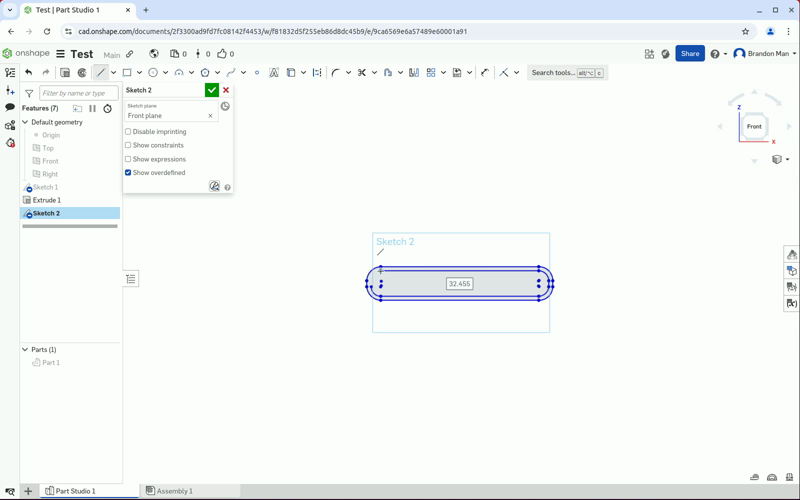
key(esc)
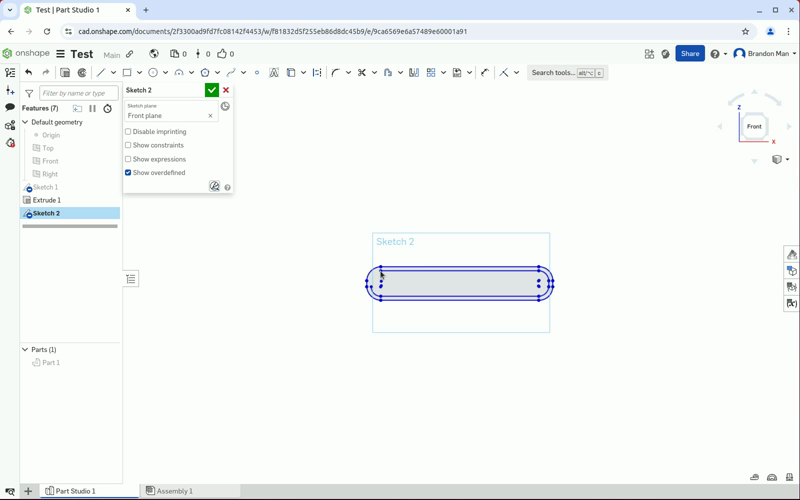
key(a)
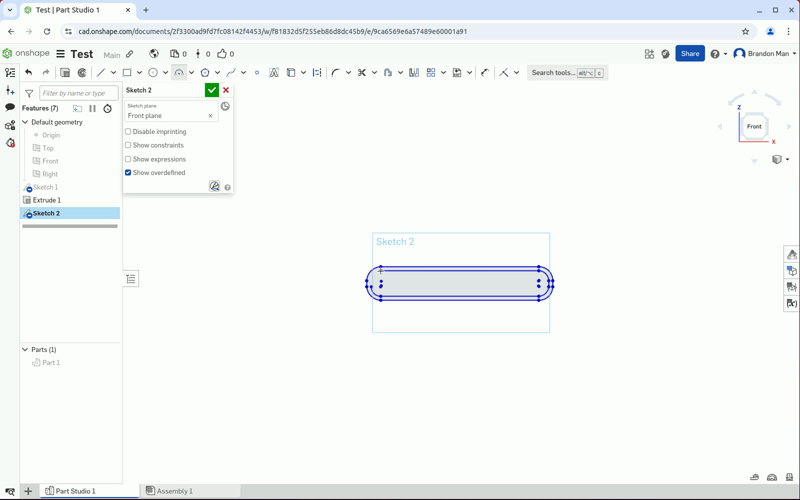
mouse_move(380, 270)
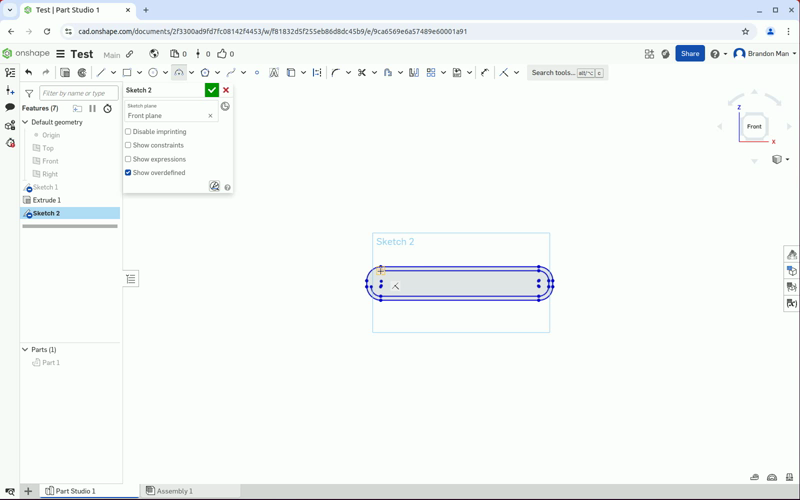
scroll(6)
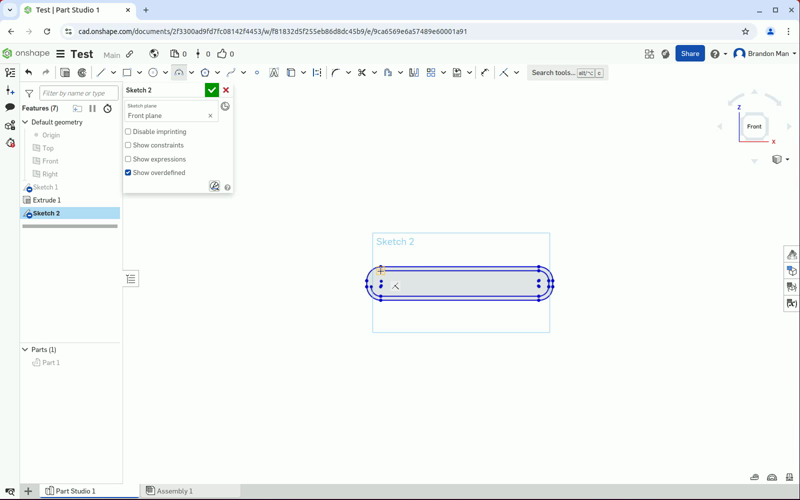
scroll(6)
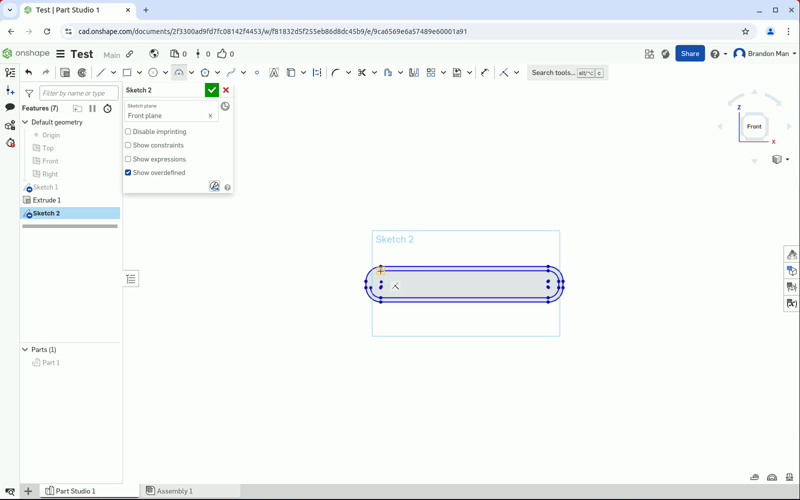
scroll(6)
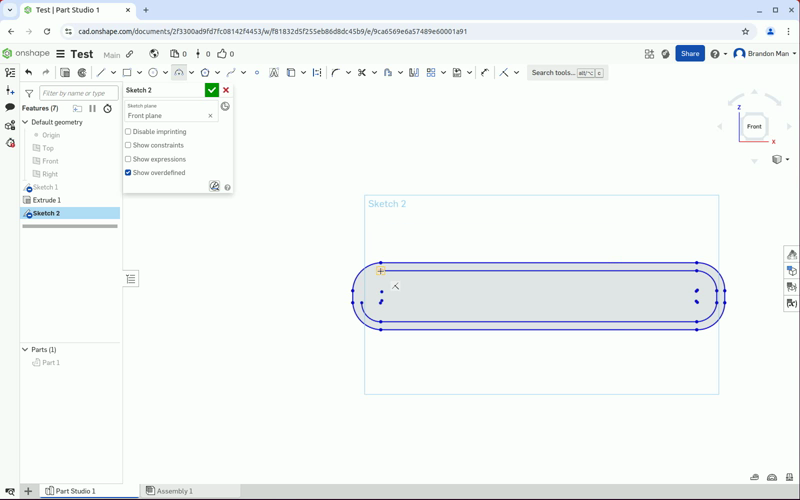
scroll(6)
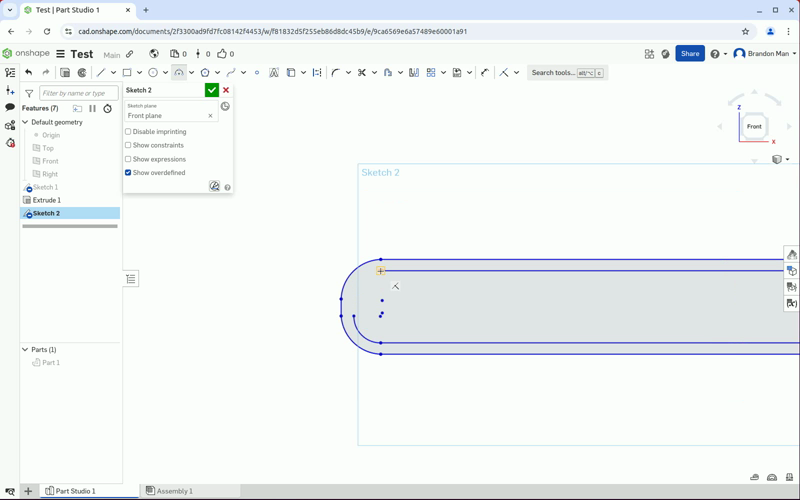
scroll(6)
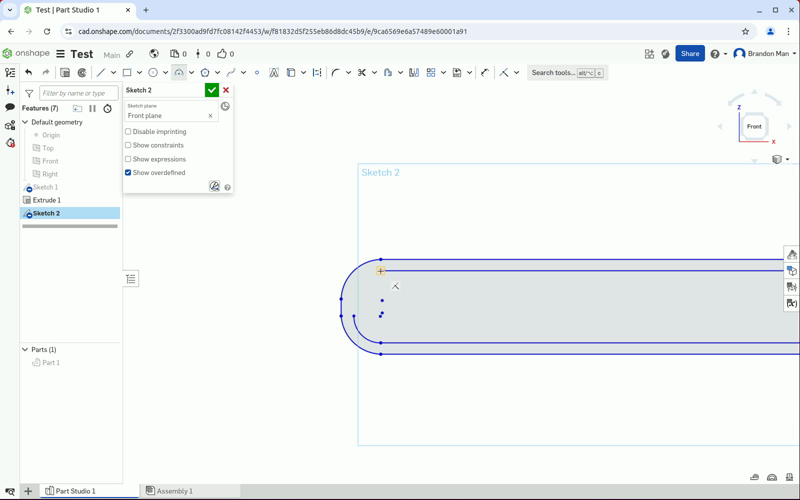
scroll(6)
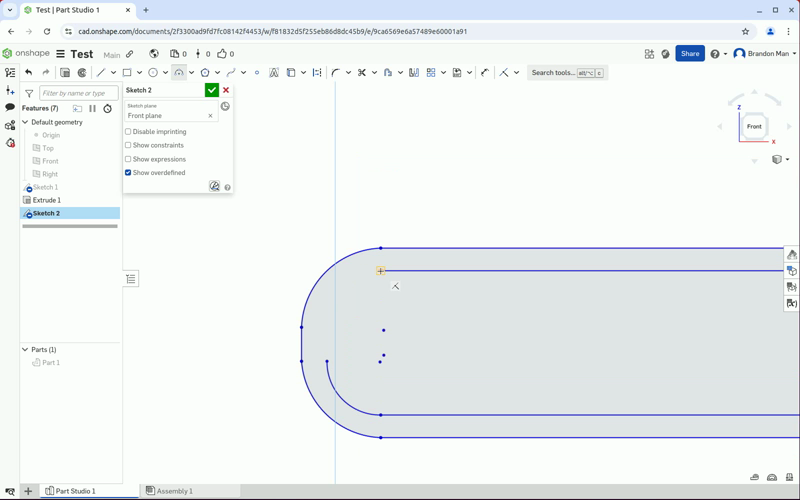
scroll(6)
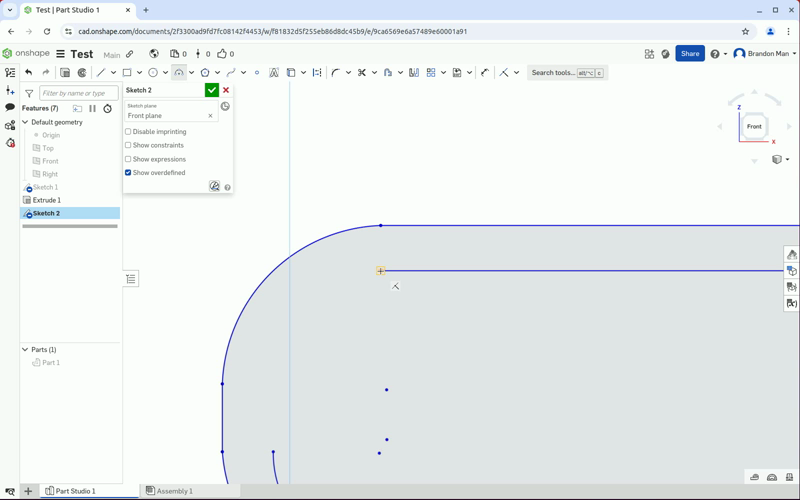
click(380, 270)
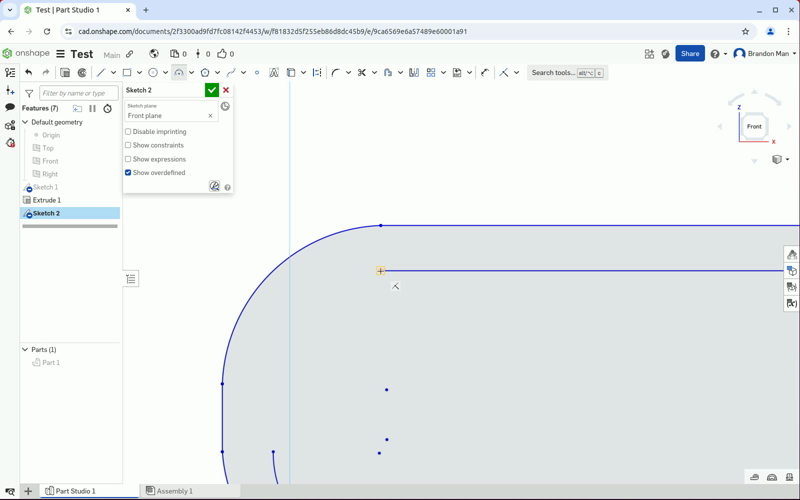
scroll(-6)
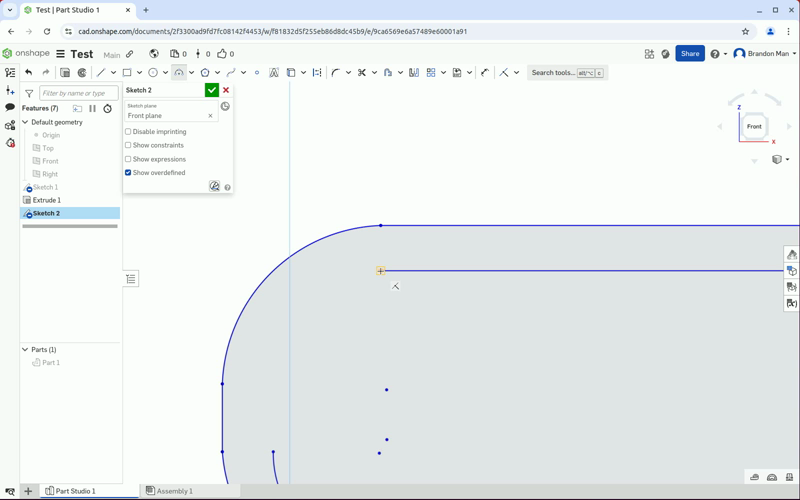
scroll(-6)
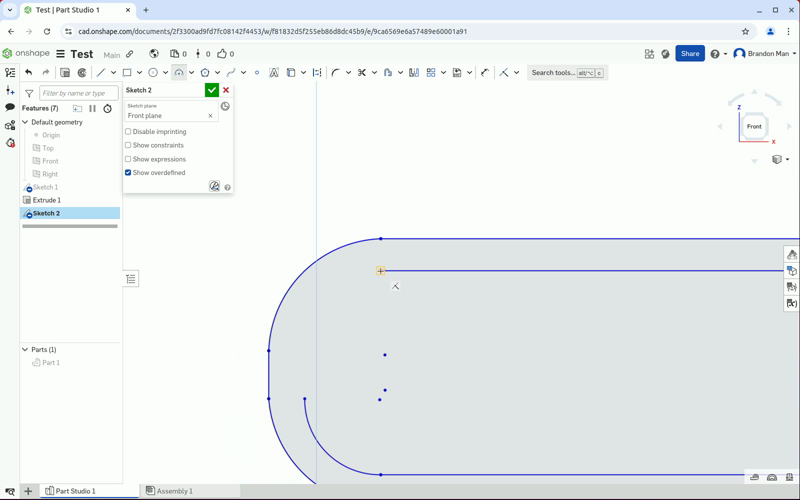
scroll(-6)
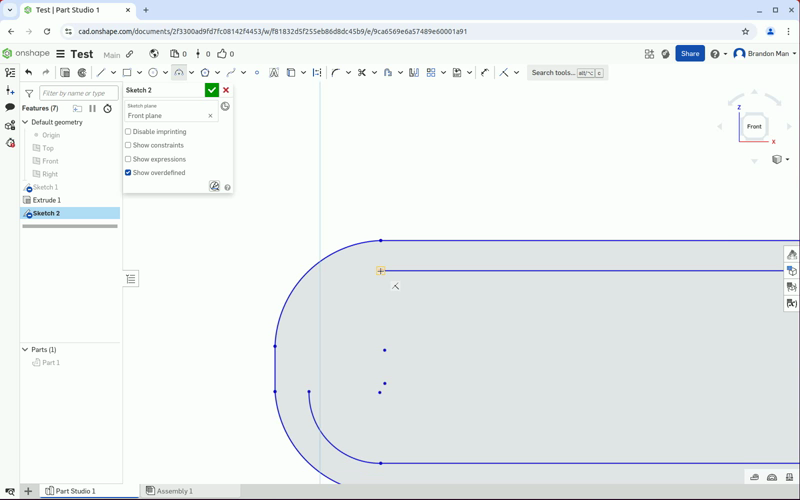
scroll(-6)
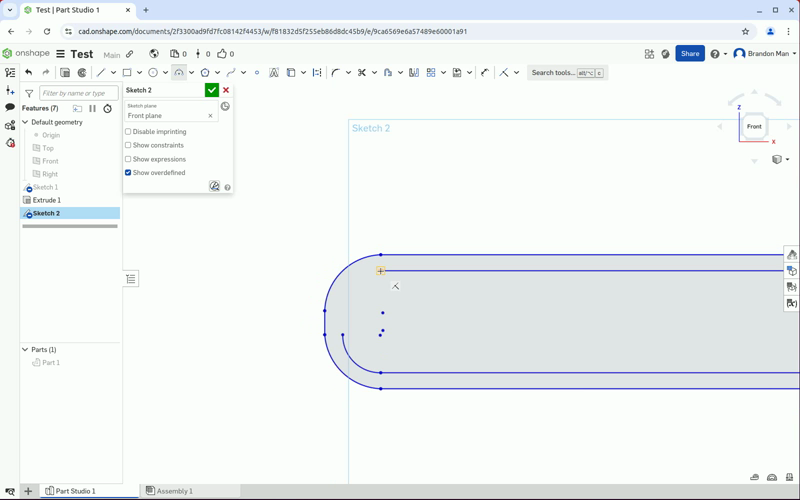
scroll(-6)
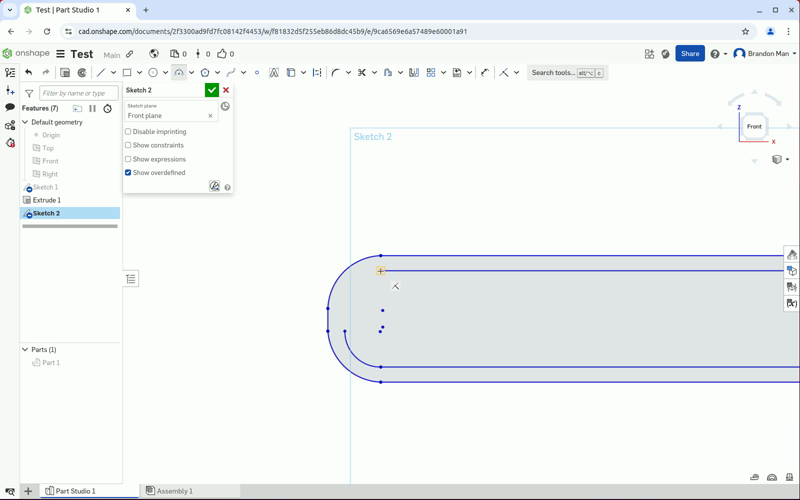
scroll(-6)
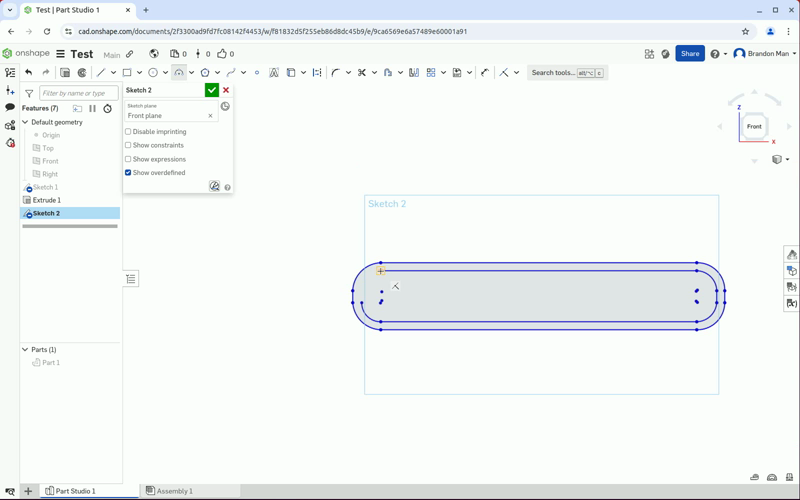
scroll(-6)
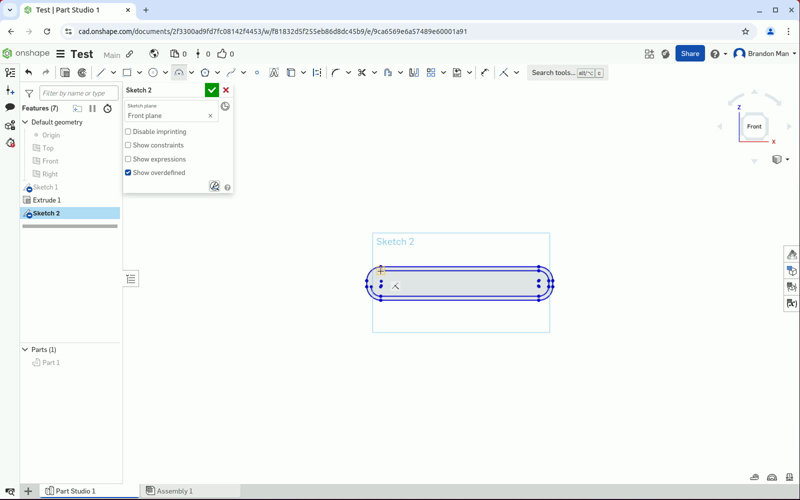
key_down(shift)
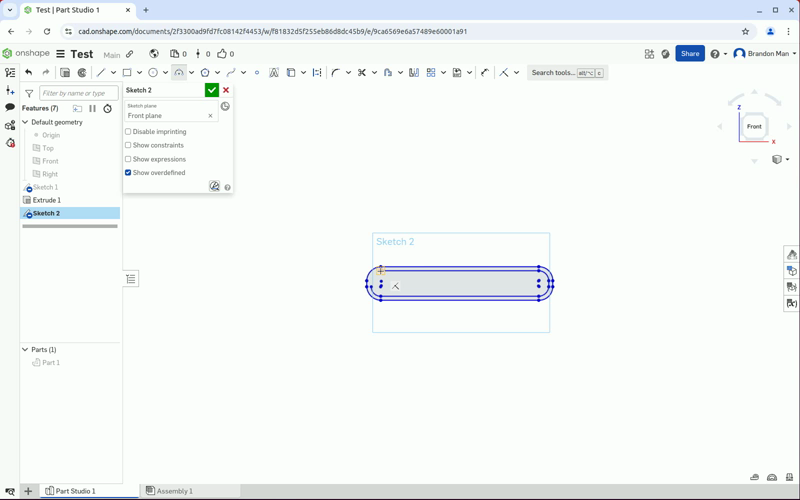
mouse_move(371, 280)
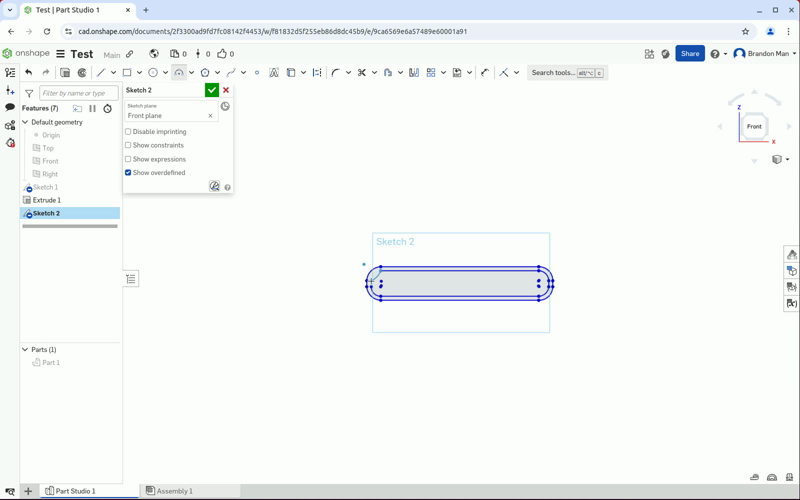
scroll(6)
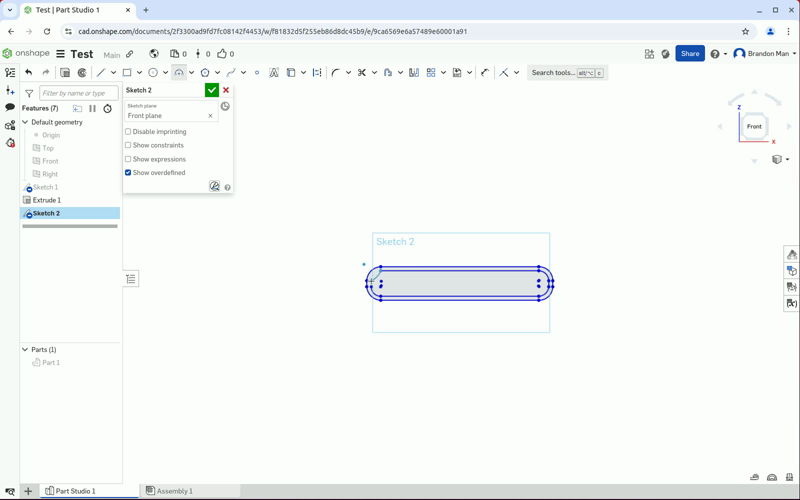
scroll(6)
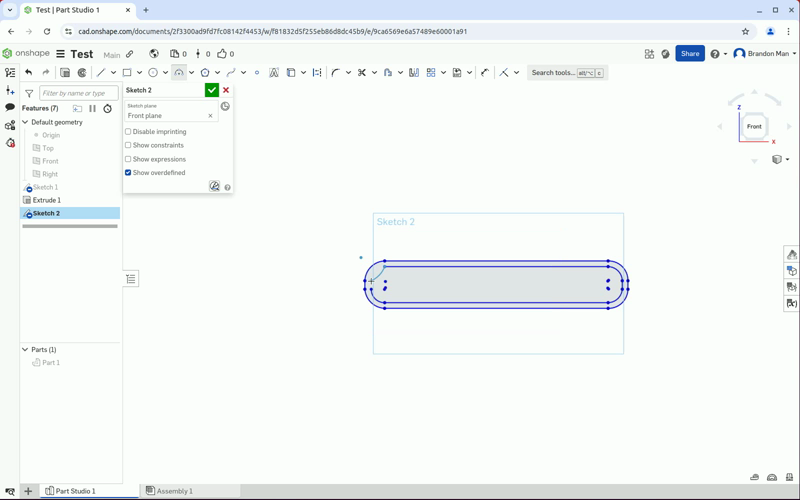
scroll(6)
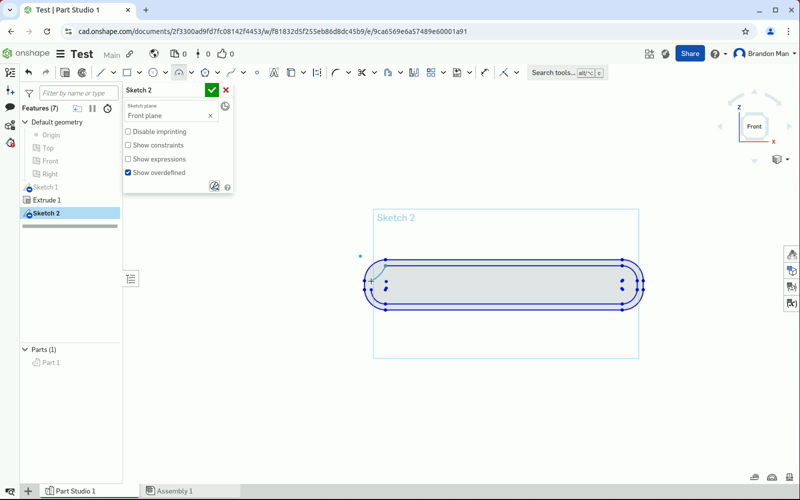
scroll(6)
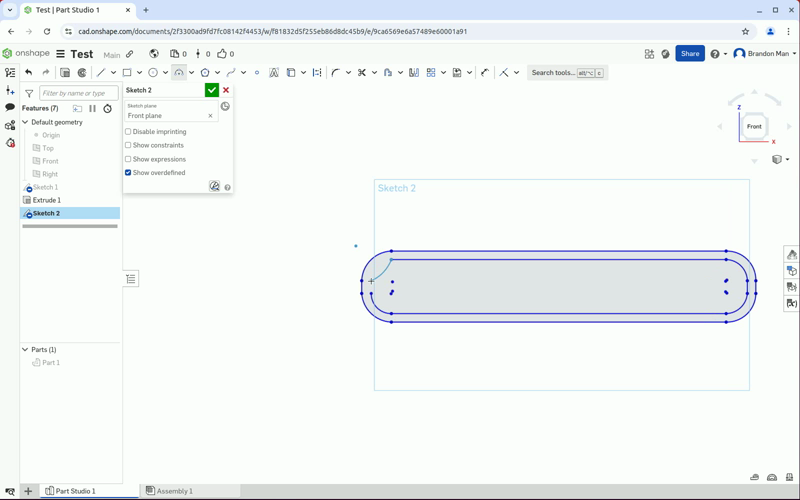
scroll(6)
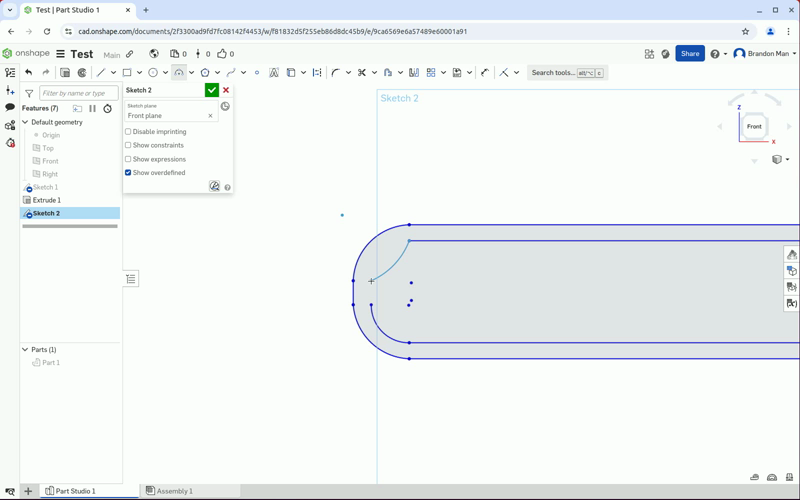
scroll(6)
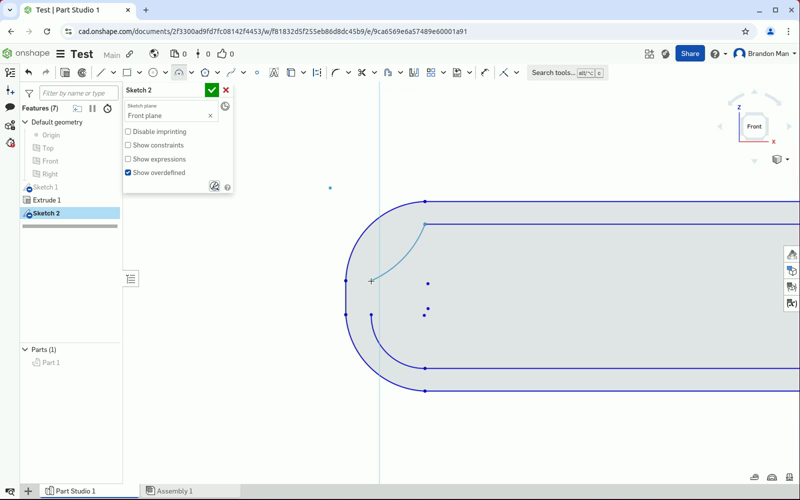
scroll(6)
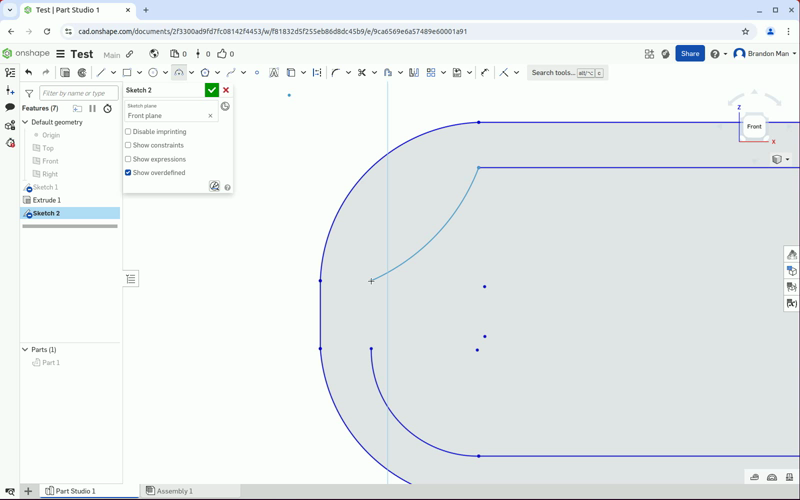
click(371, 280)
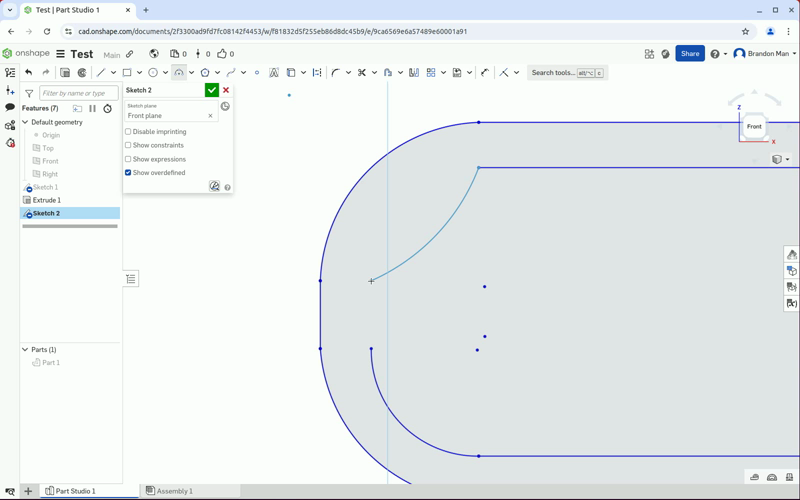
scroll(-6)
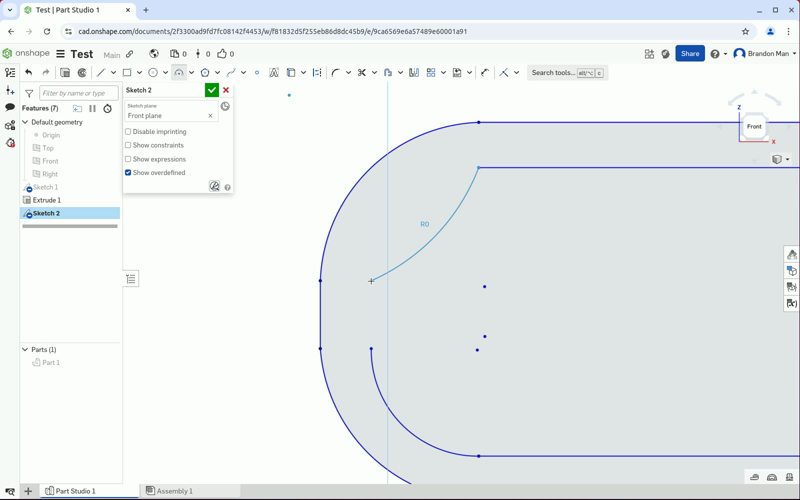
scroll(-6)
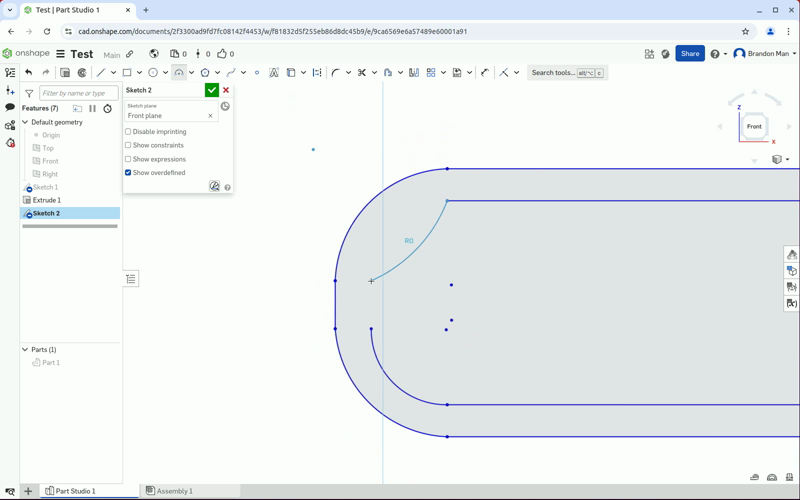
scroll(-6)
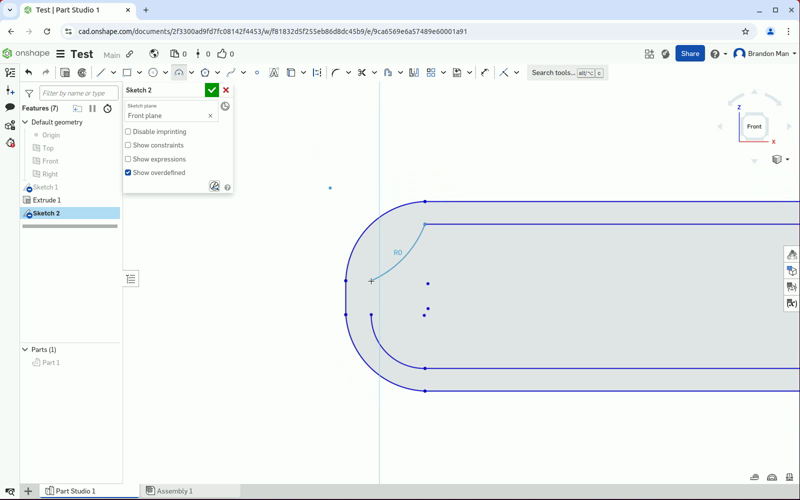
scroll(-6)
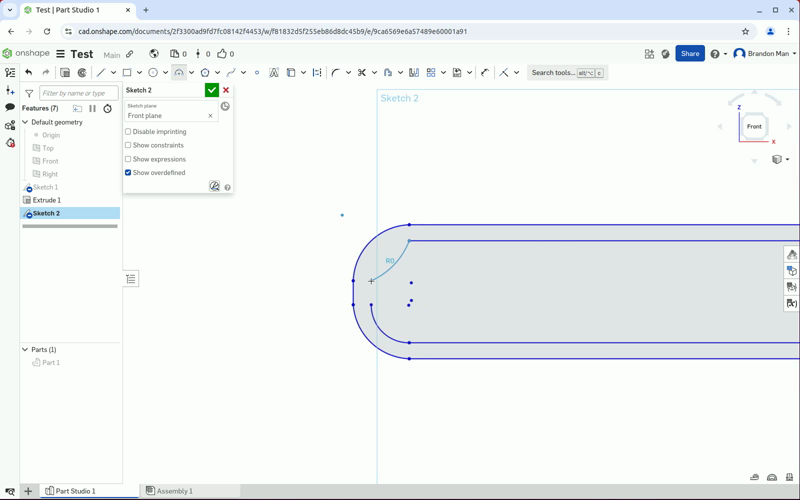
scroll(-6)
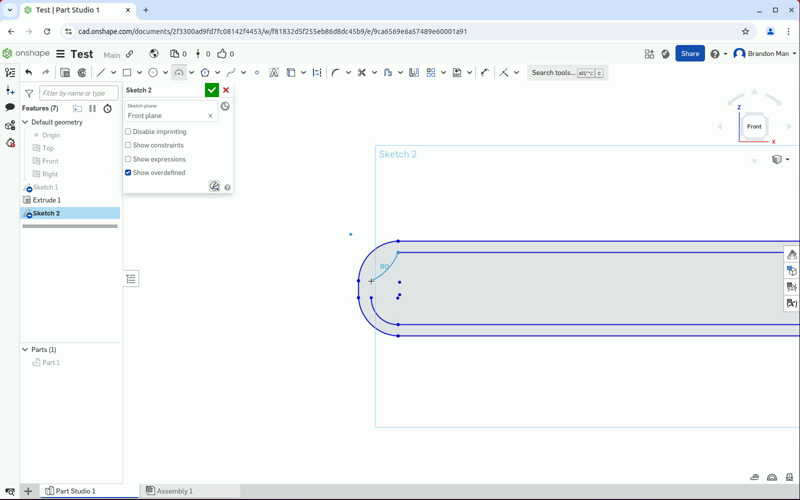
scroll(-6)
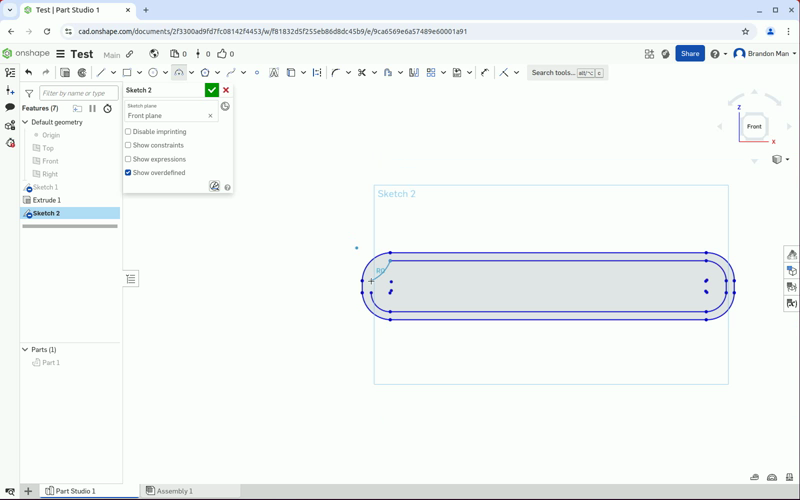
scroll(-6)
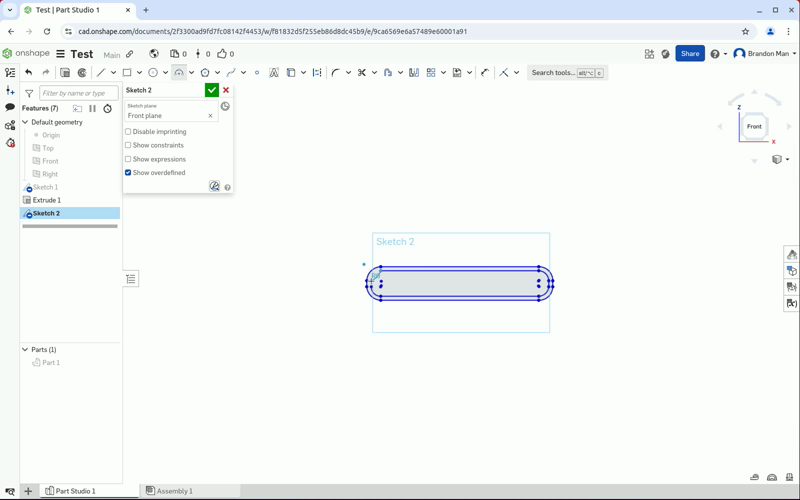
mouse_move(373, 273)
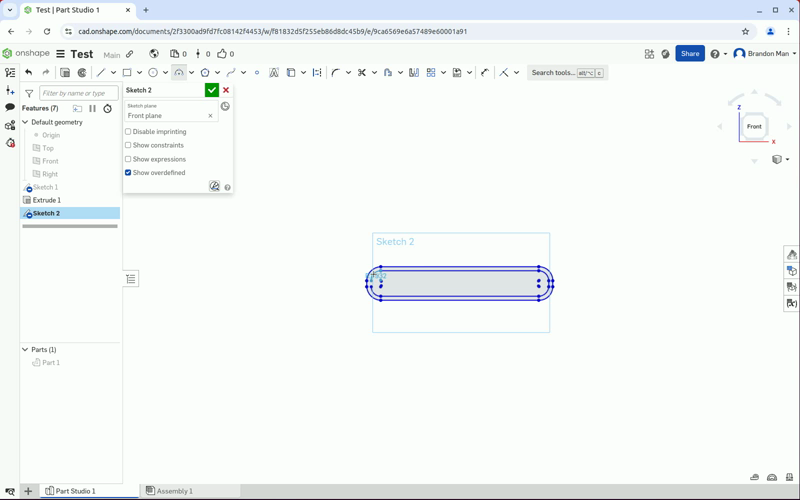
scroll(6)
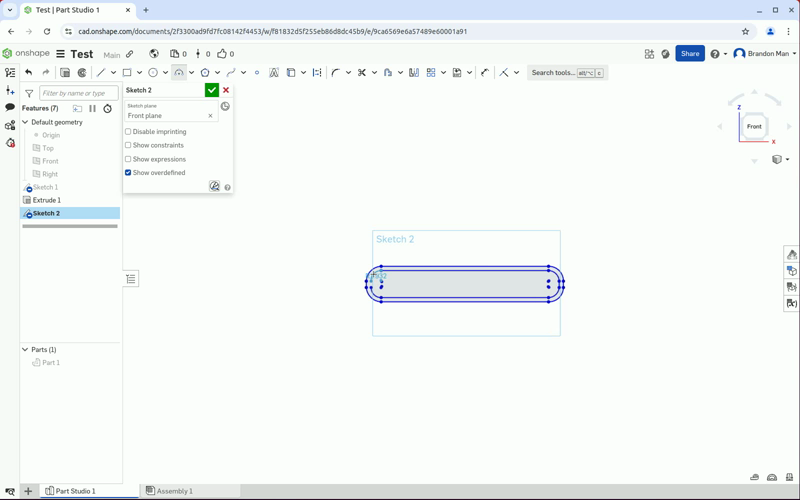
scroll(6)
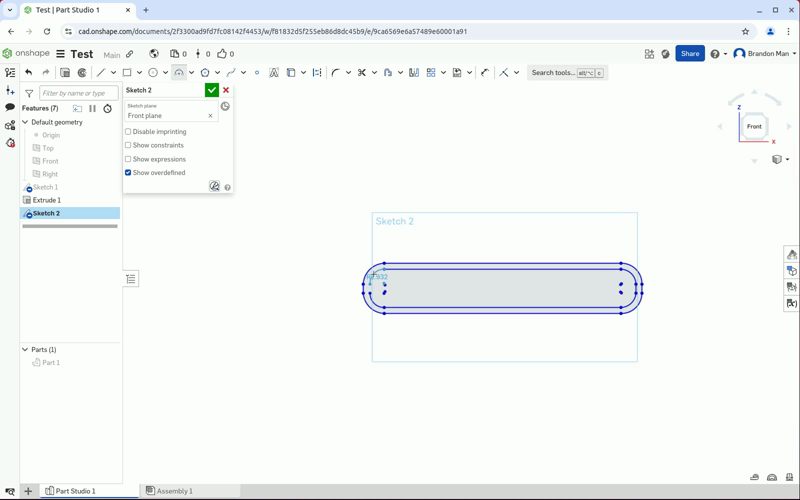
scroll(6)
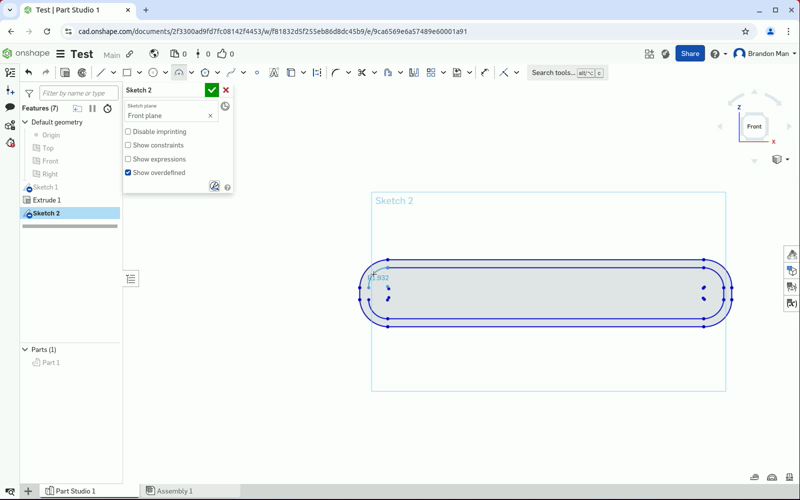
scroll(6)
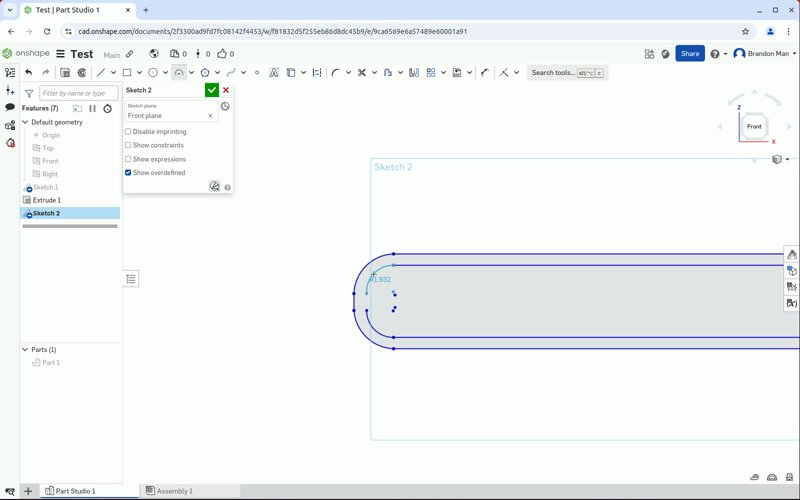
scroll(6)
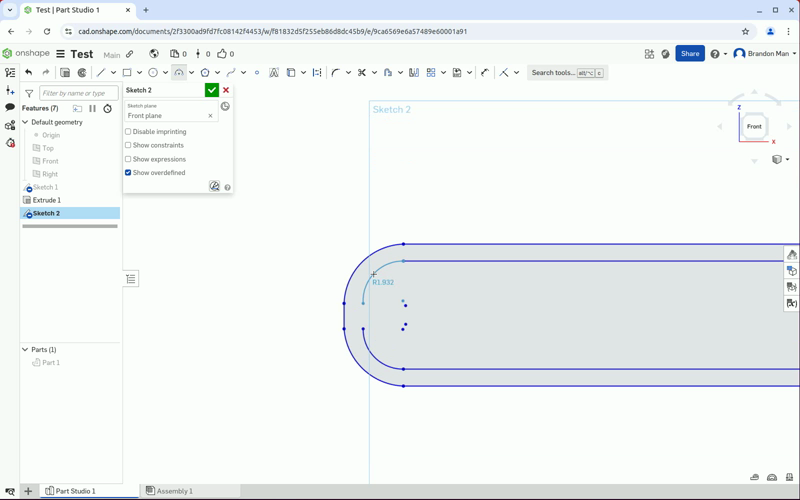
scroll(6)
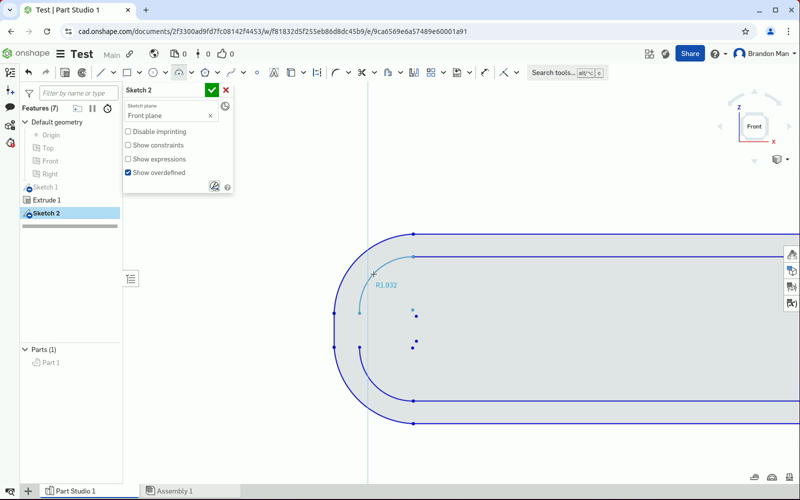
scroll(6)
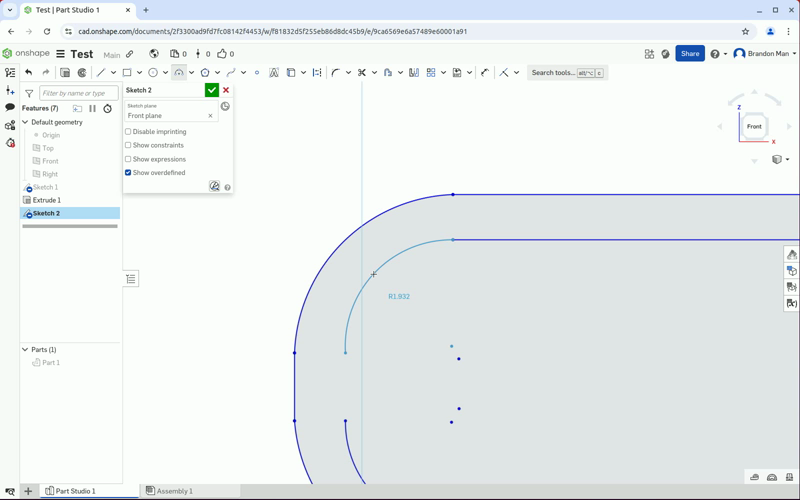
click(373, 273)
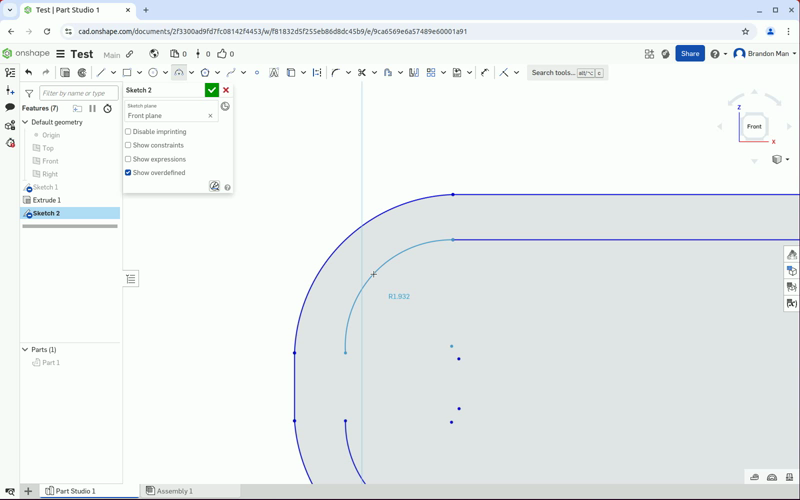
scroll(-6)
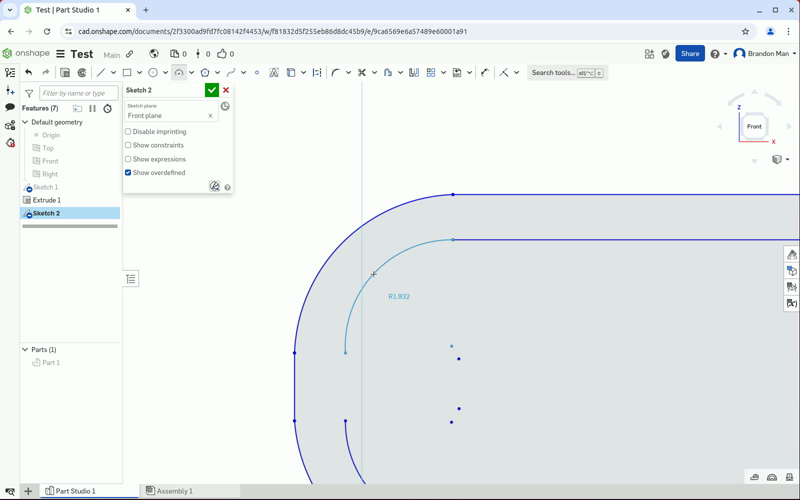
scroll(-6)
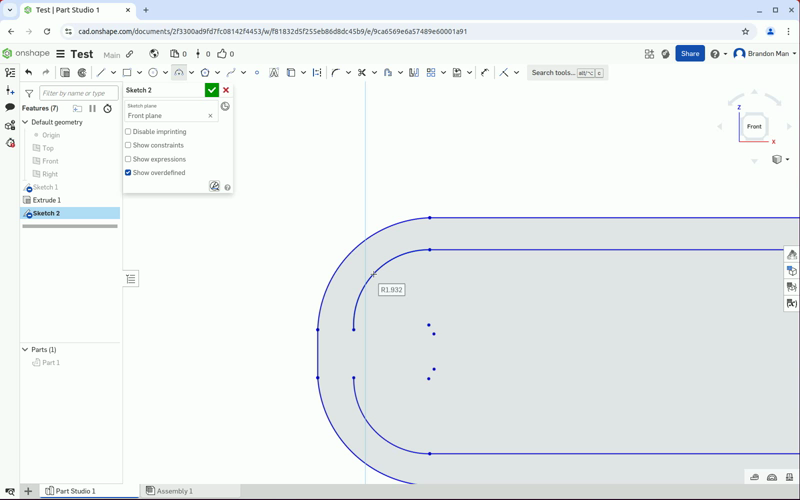
scroll(-6)
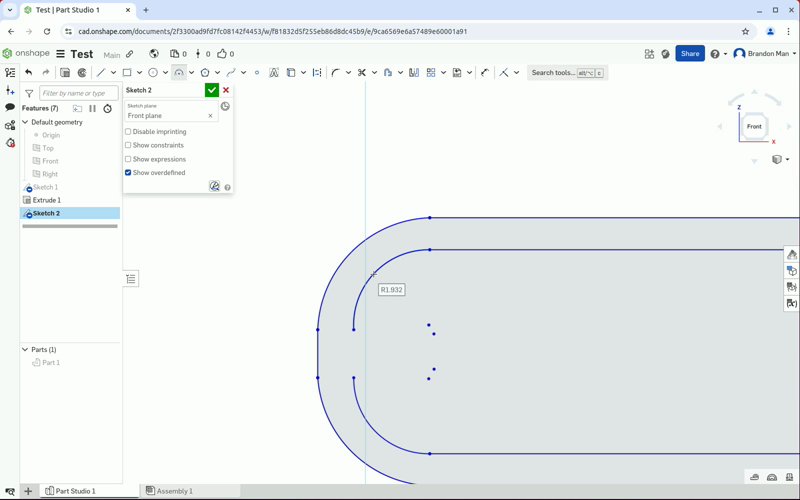
scroll(-6)
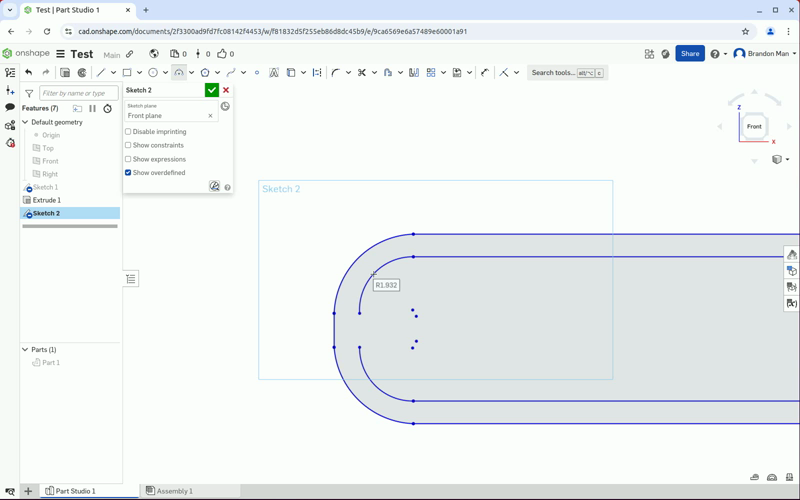
scroll(-6)
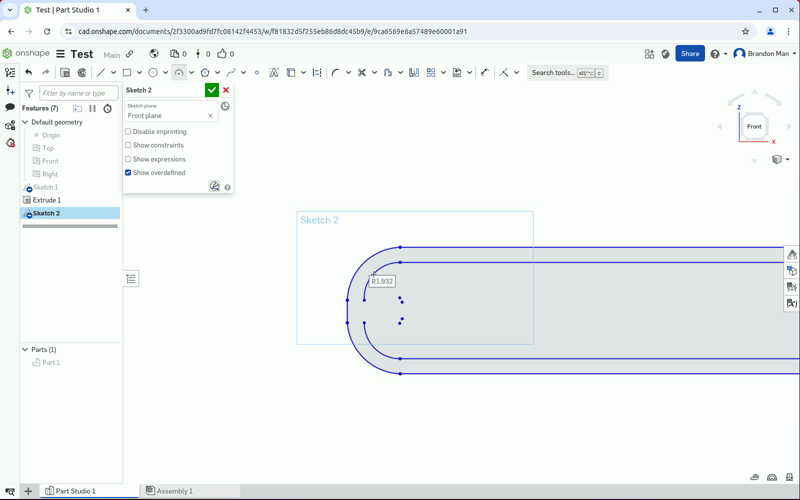
scroll(-6)
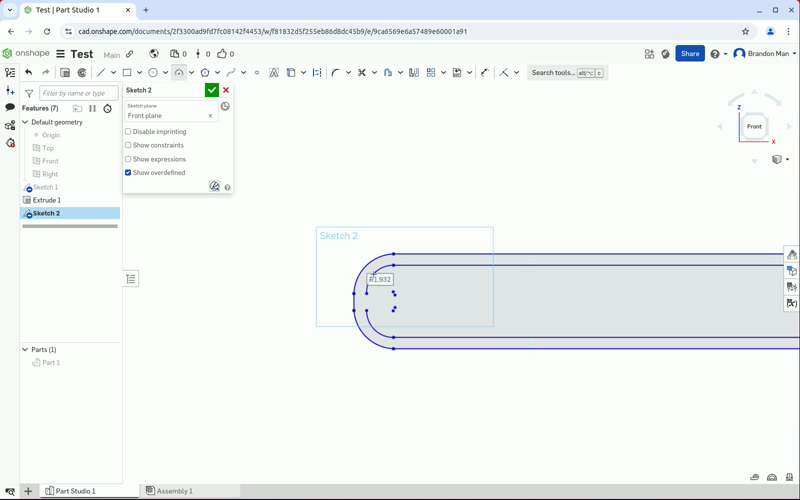
scroll(-6)
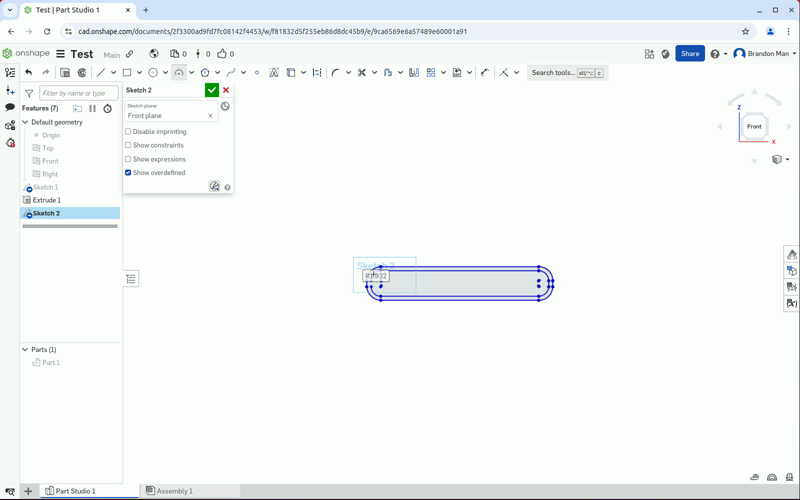
key_up(shift)
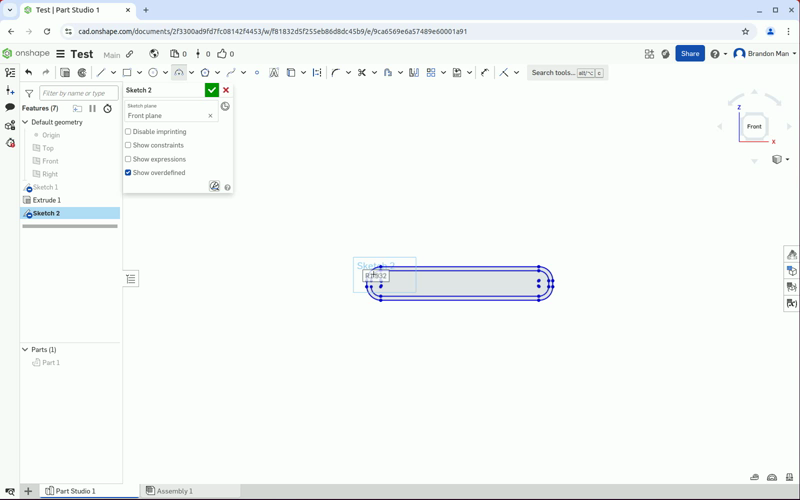
key(esc)
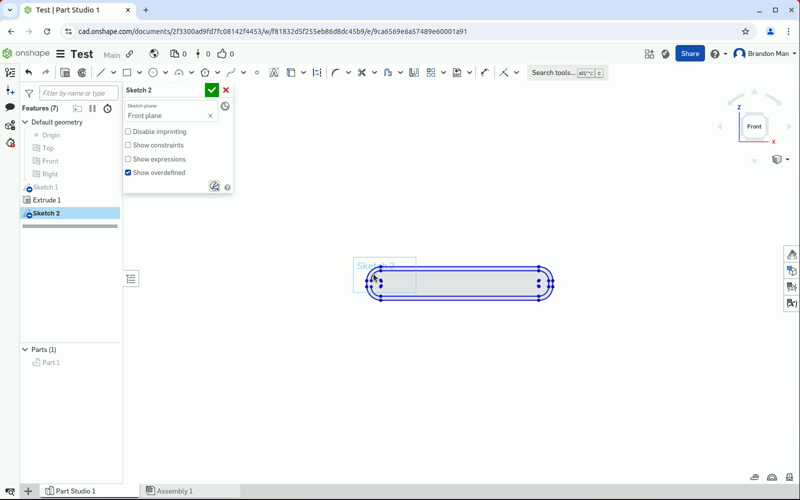
key(l)
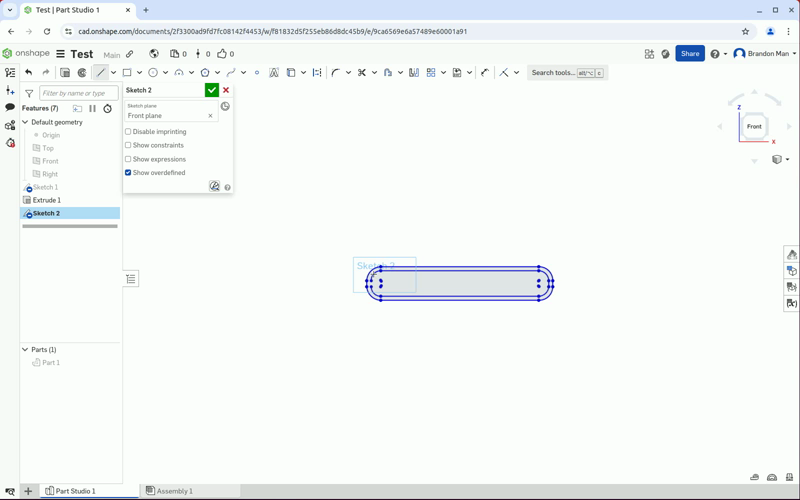
mouse_move(371, 280)
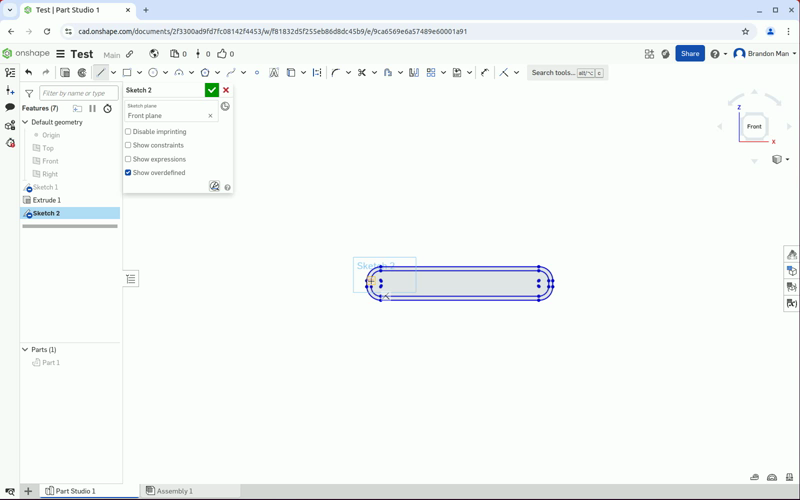
scroll(6)
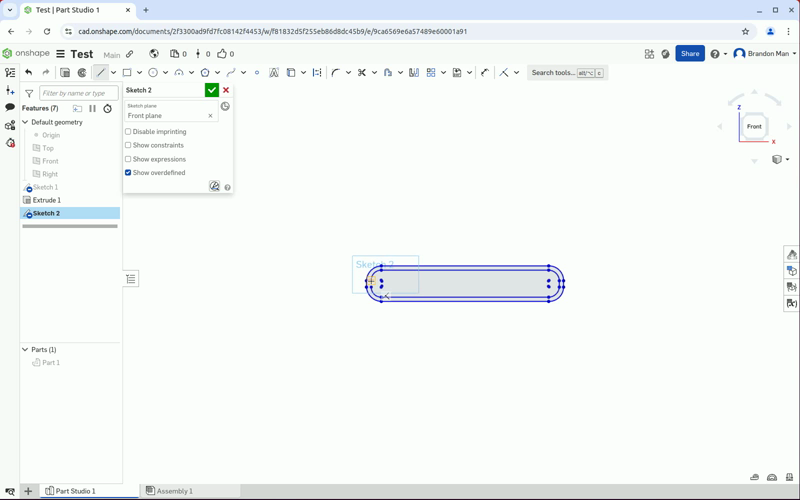
scroll(6)
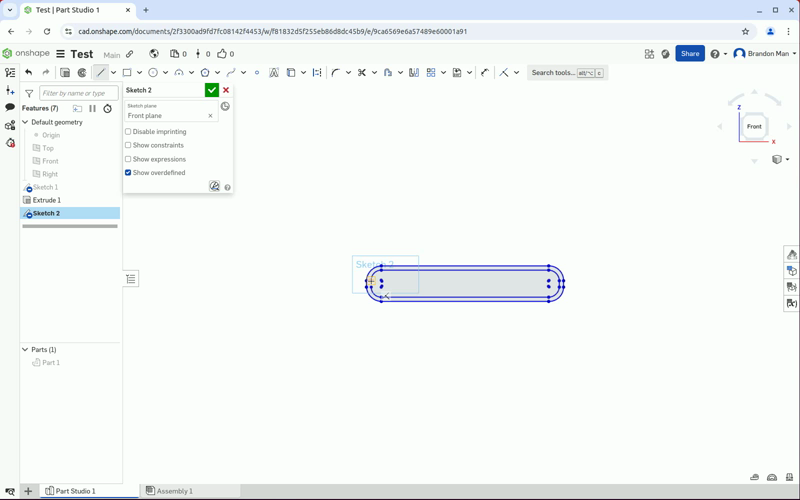
scroll(6)
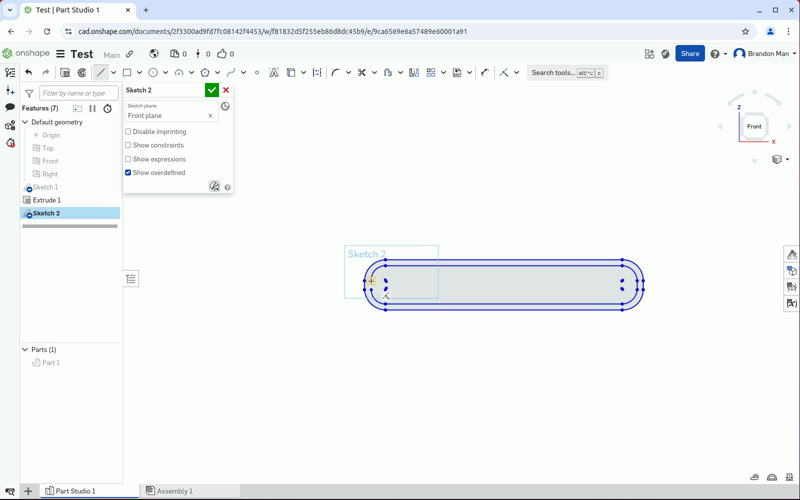
scroll(6)
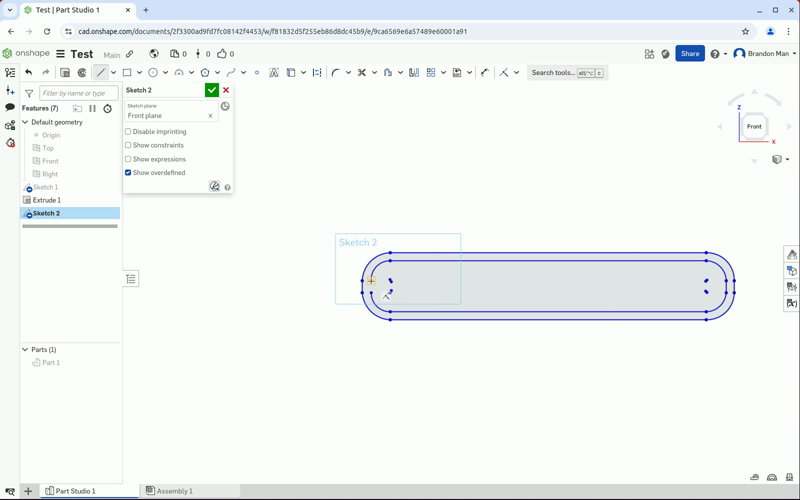
scroll(6)
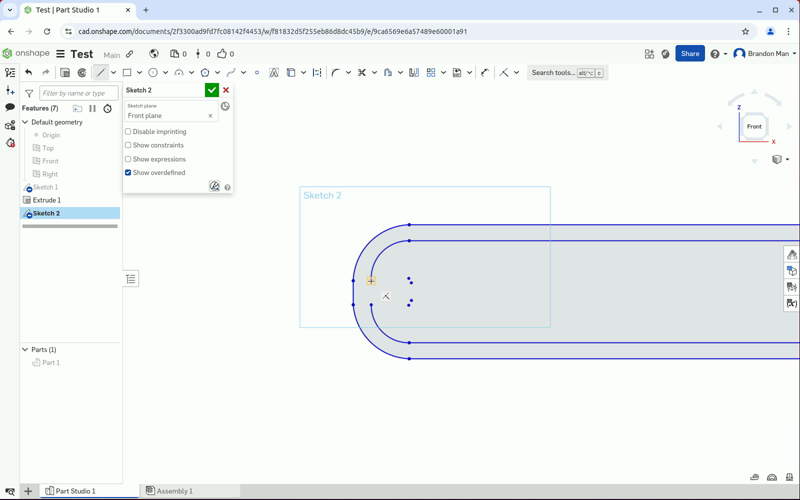
scroll(6)
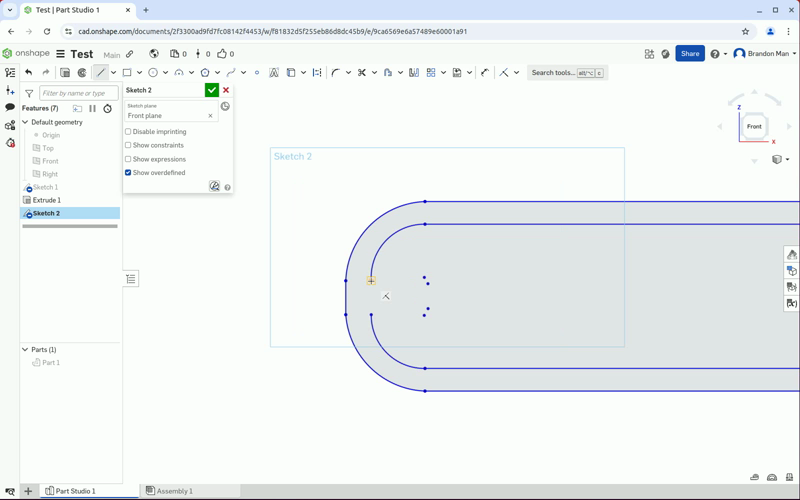
scroll(6)
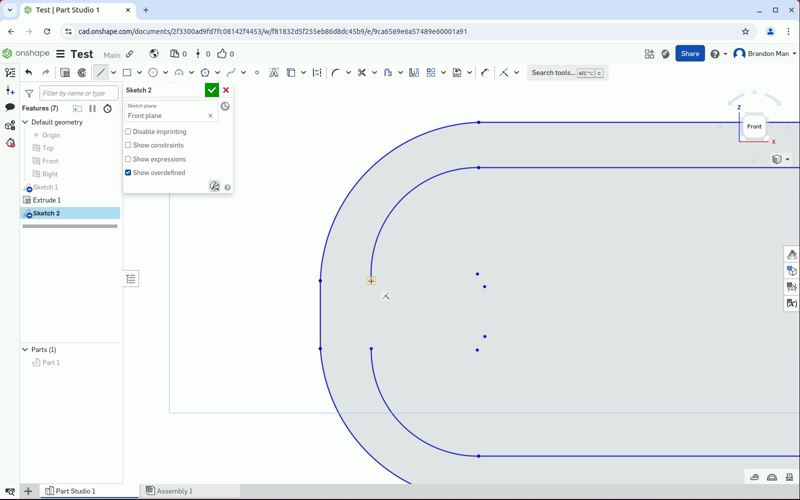
click(371, 280)
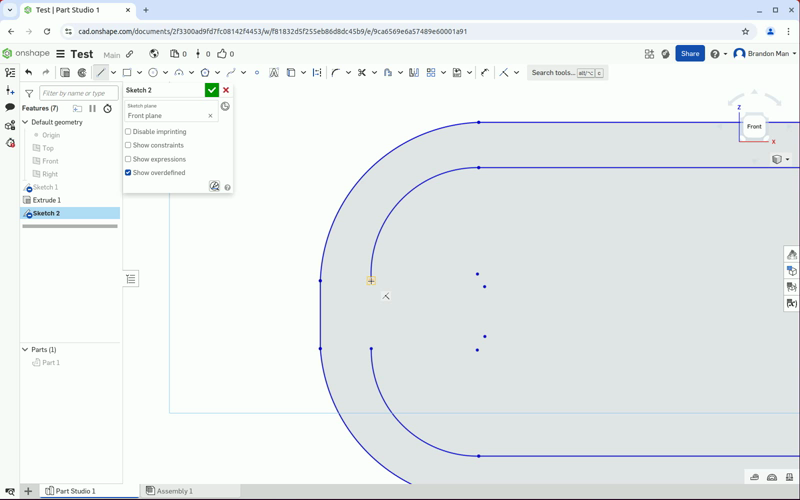
scroll(-6)
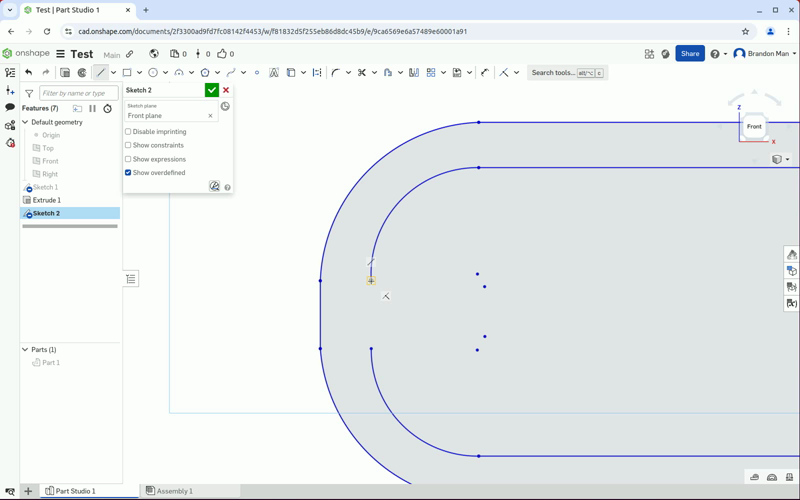
scroll(-6)
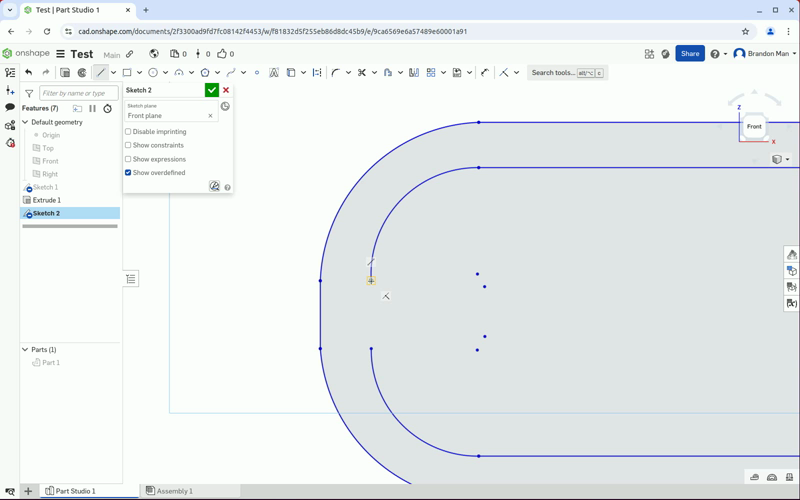
scroll(-6)
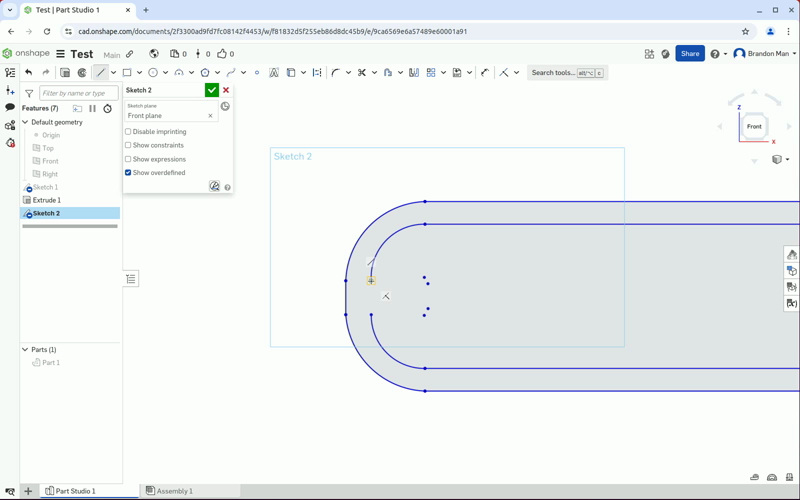
scroll(-6)
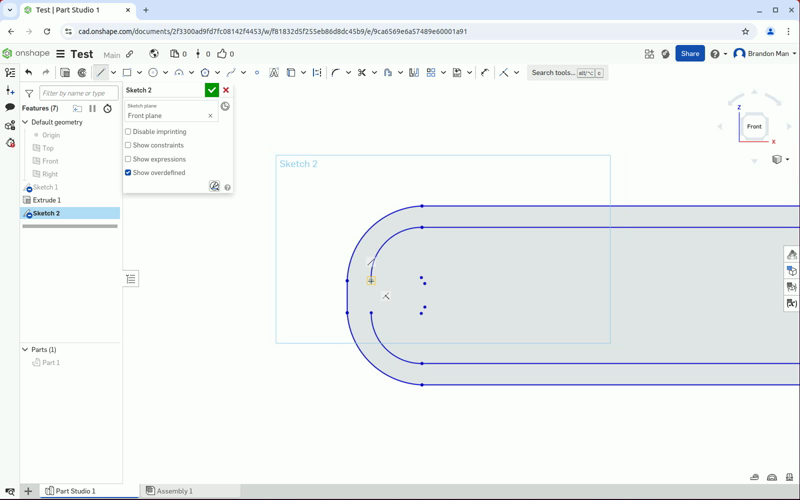
scroll(-6)
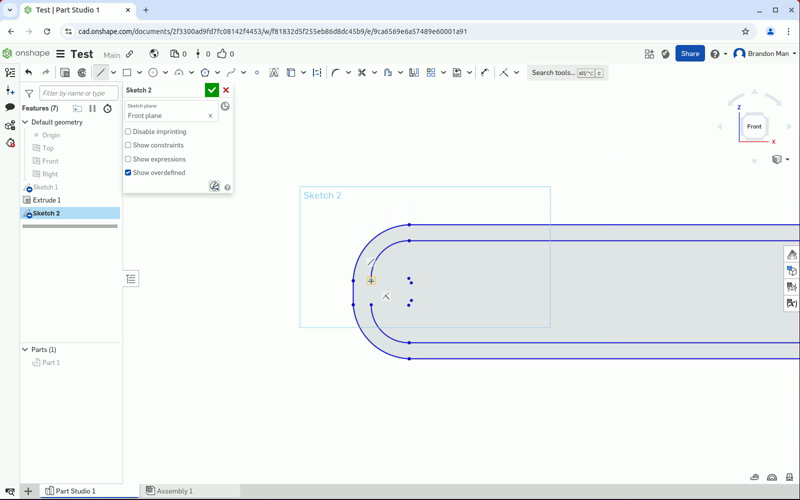
scroll(-6)
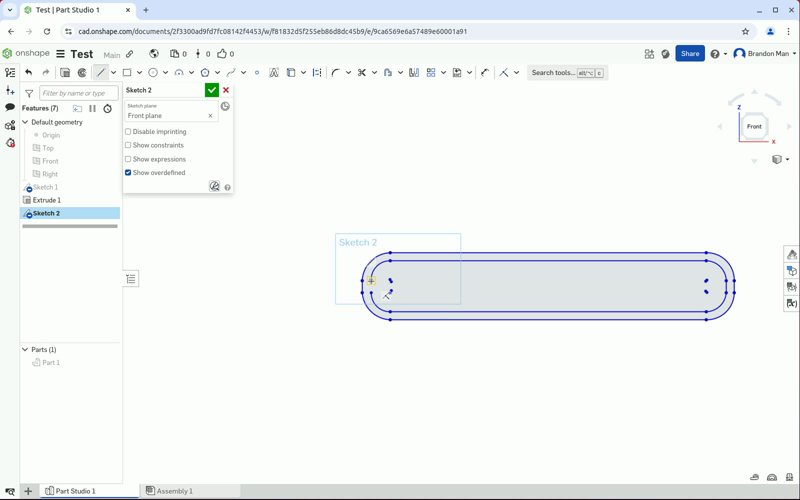
scroll(-6)
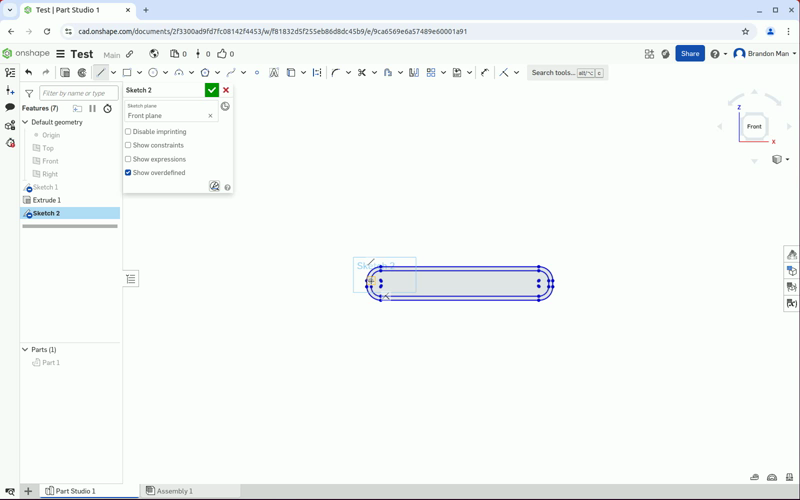
mouse_move(401, 280)
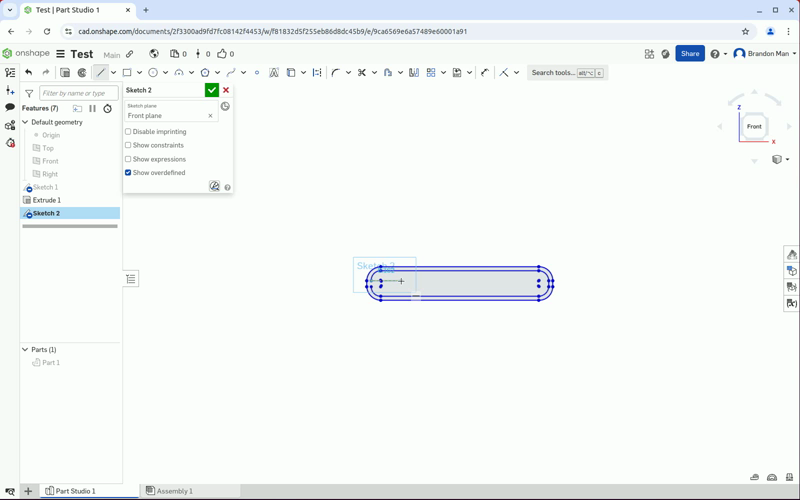
key_down(shift)
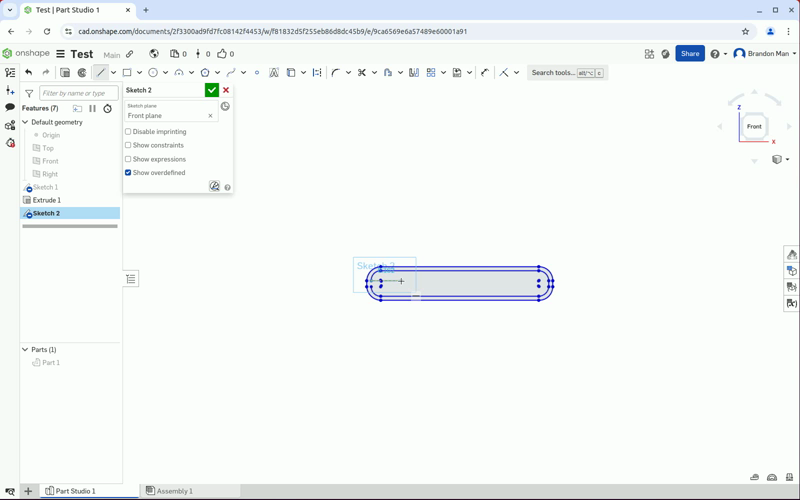
mouse_move(371, 286)
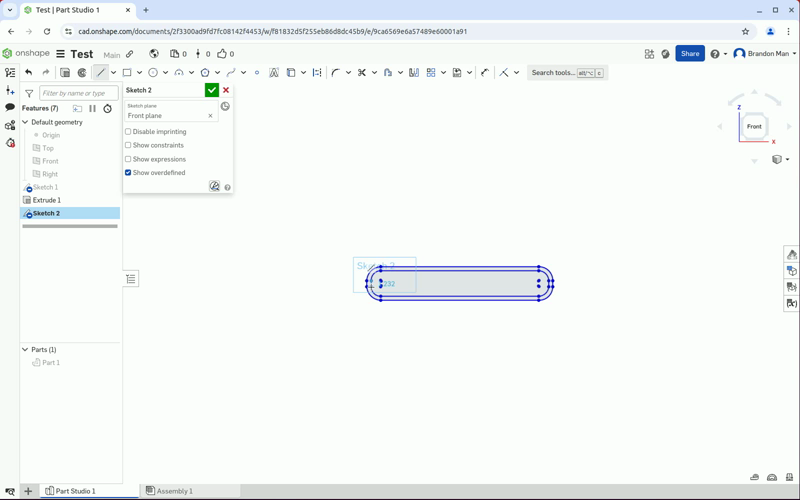
scroll(6)
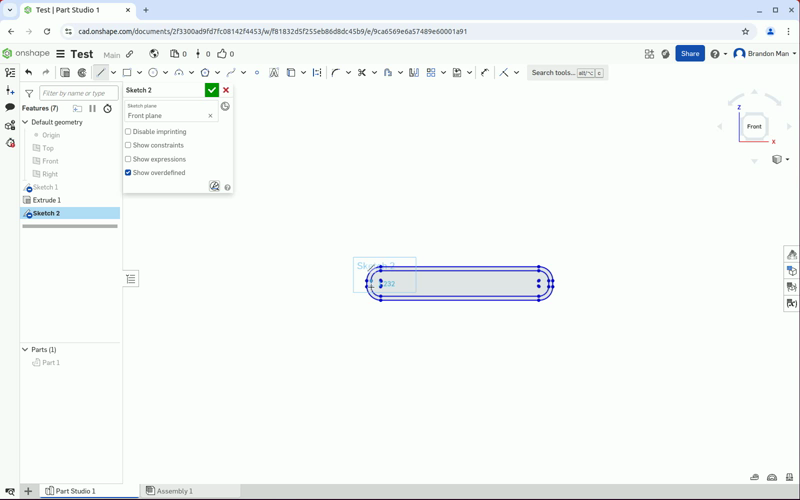
scroll(6)
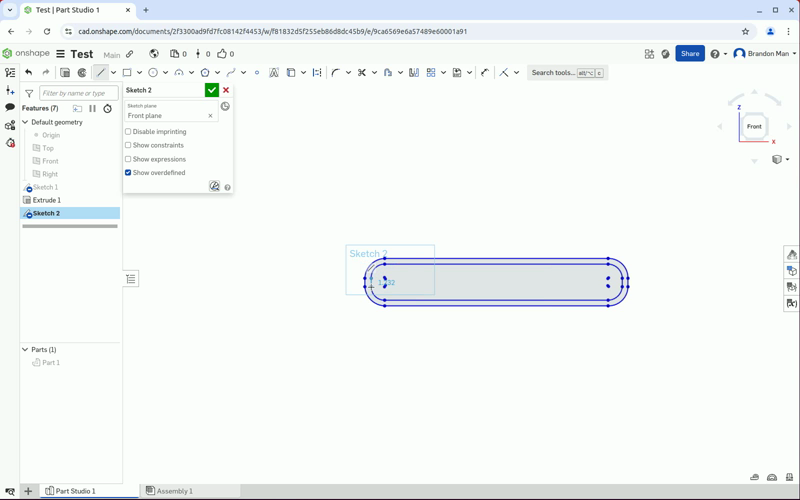
scroll(6)
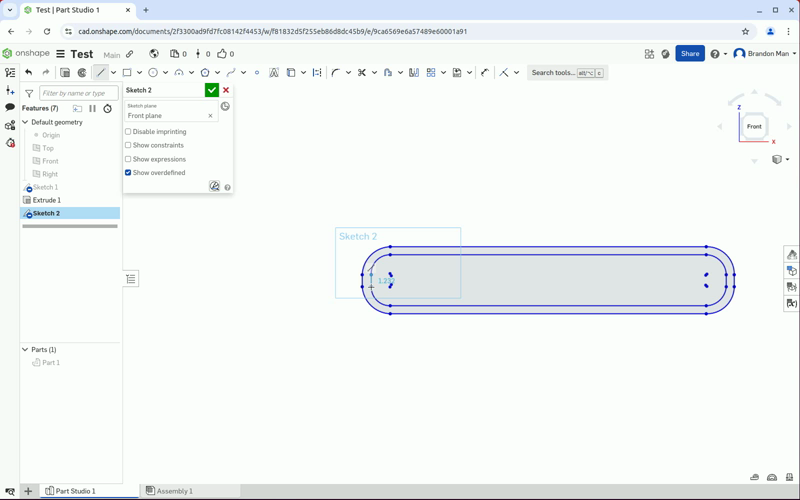
scroll(6)
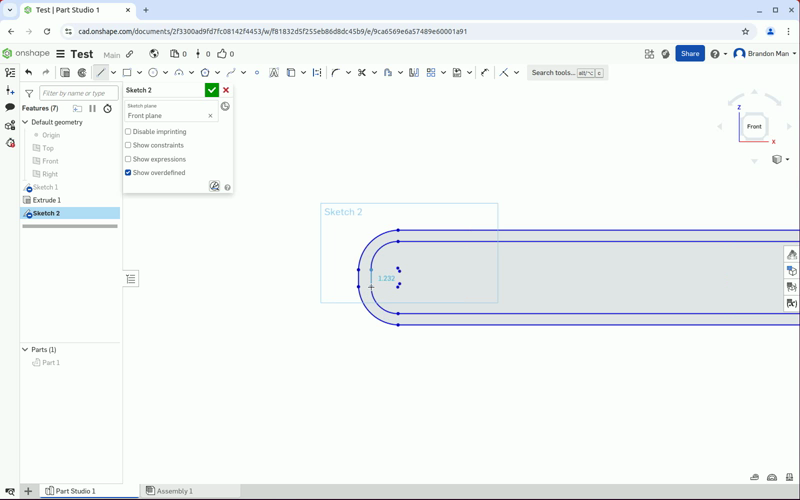
scroll(6)
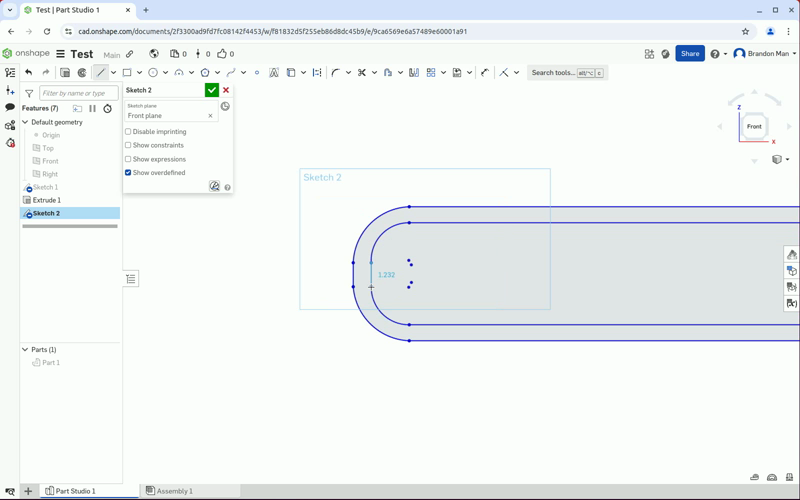
scroll(6)
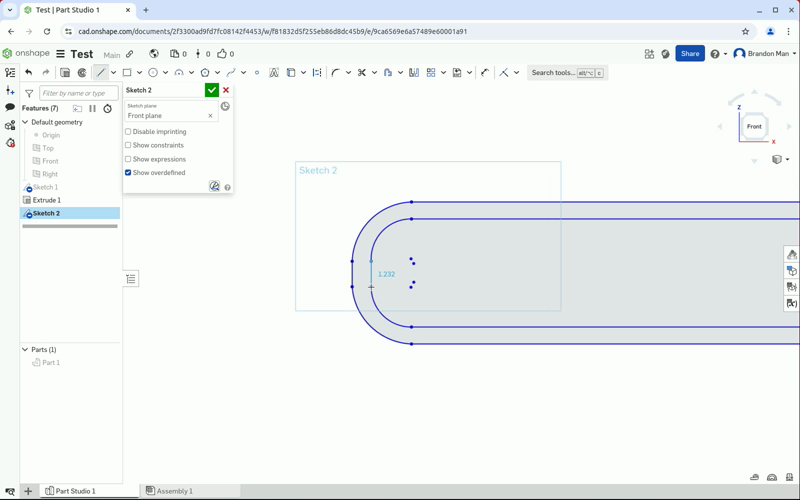
scroll(6)
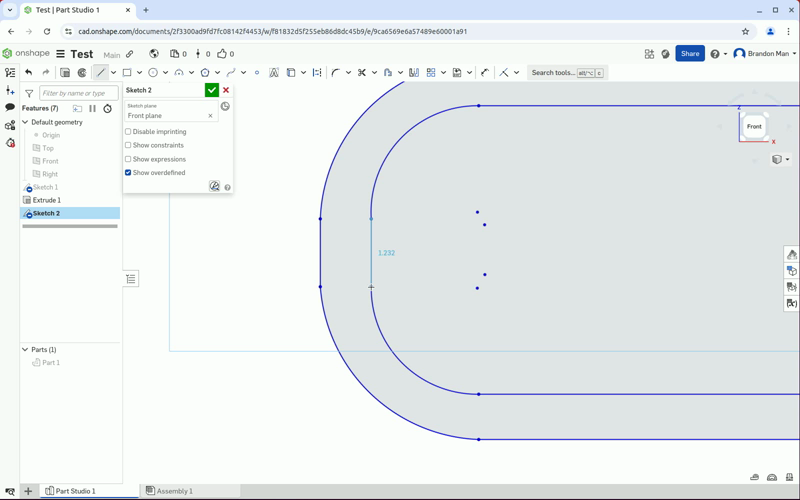
key_up(shift)
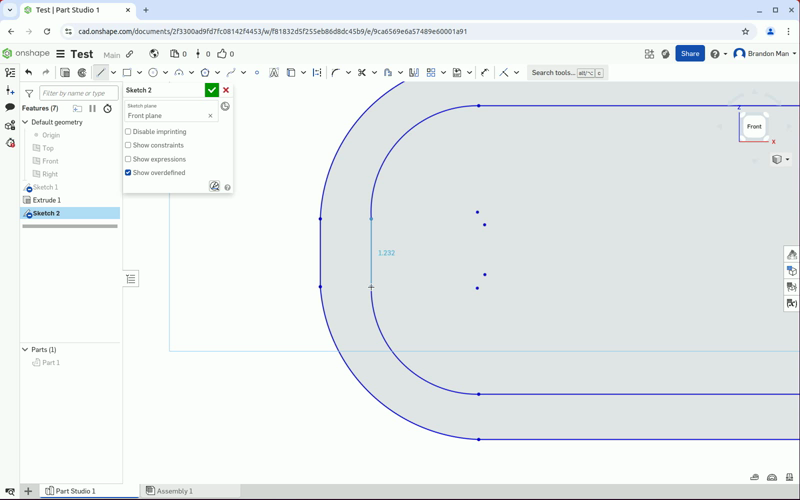
click(371, 286)
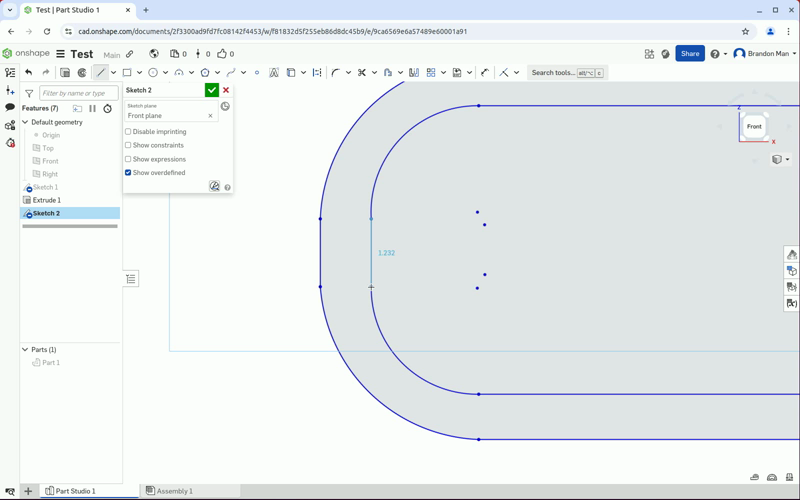
scroll(-6)
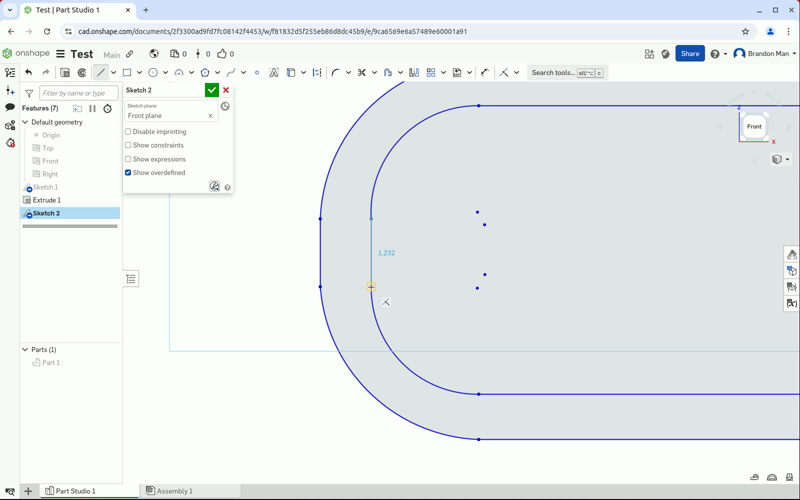
scroll(-6)
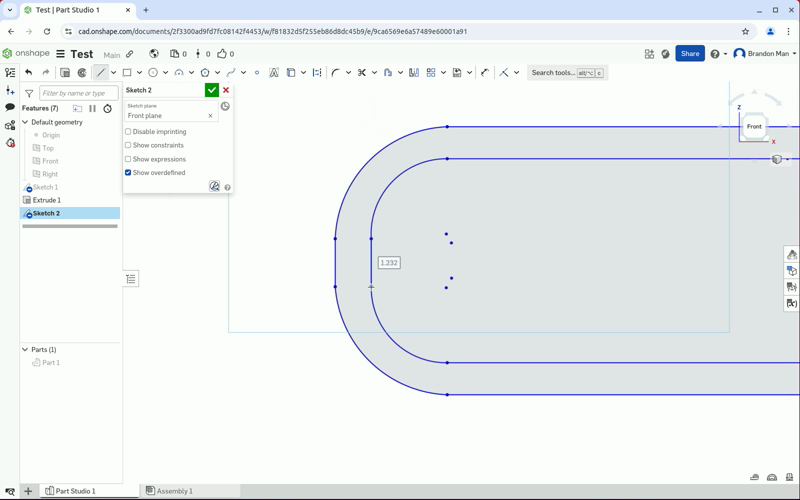
scroll(-6)
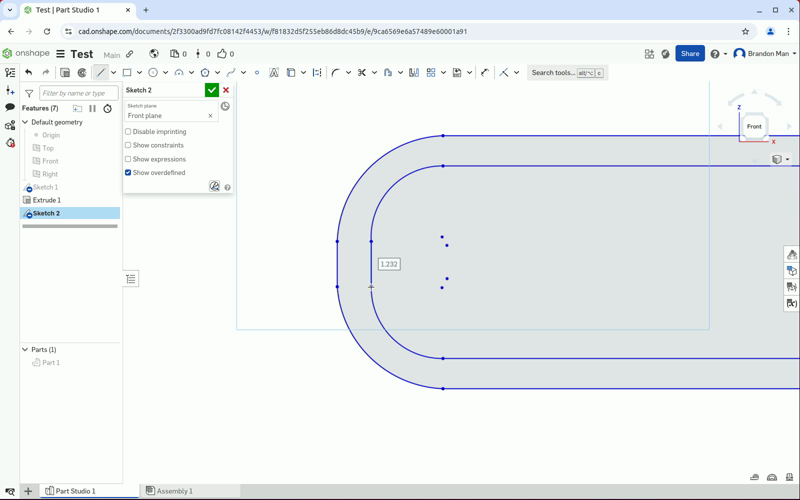
scroll(-6)
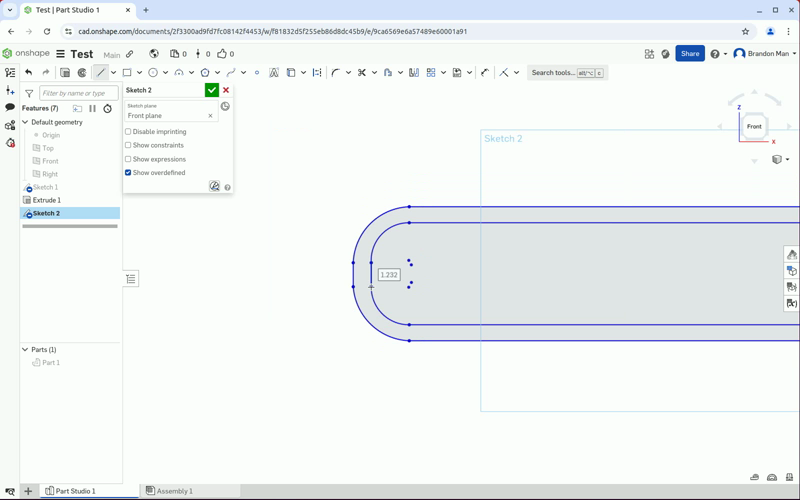
scroll(-6)
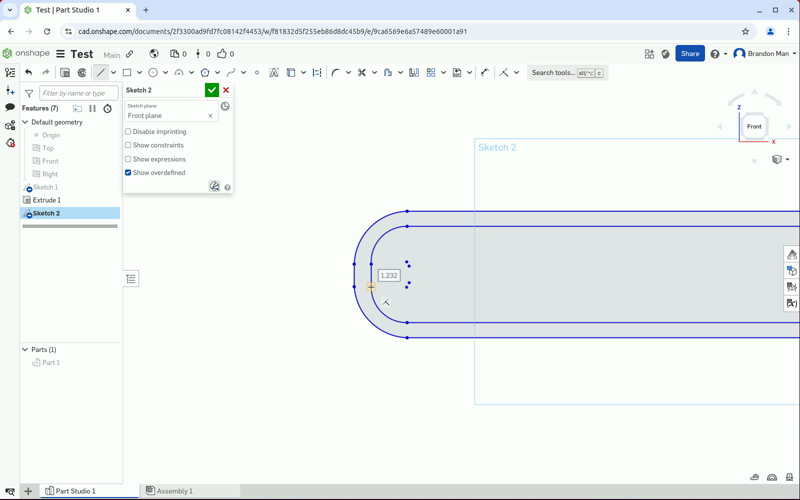
scroll(-6)
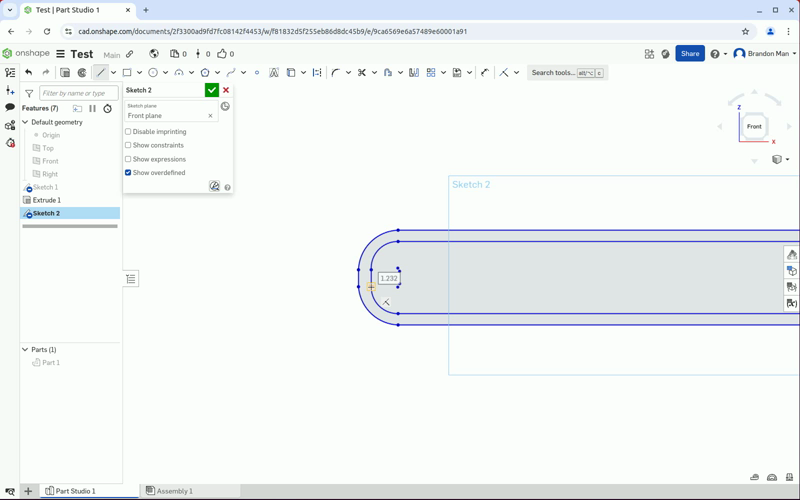
scroll(-6)
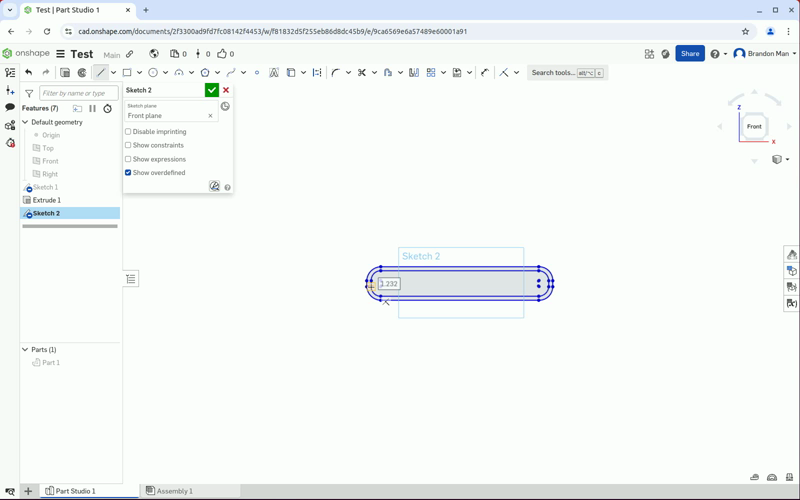
key(esc)
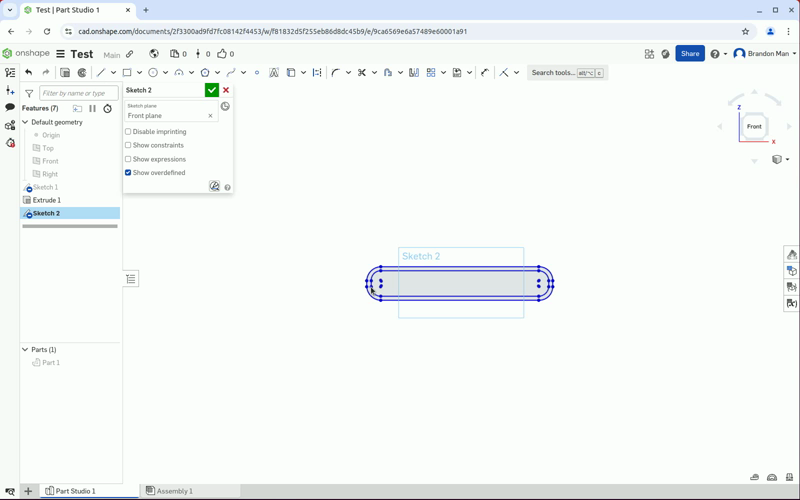
mouse_move(530, 268)
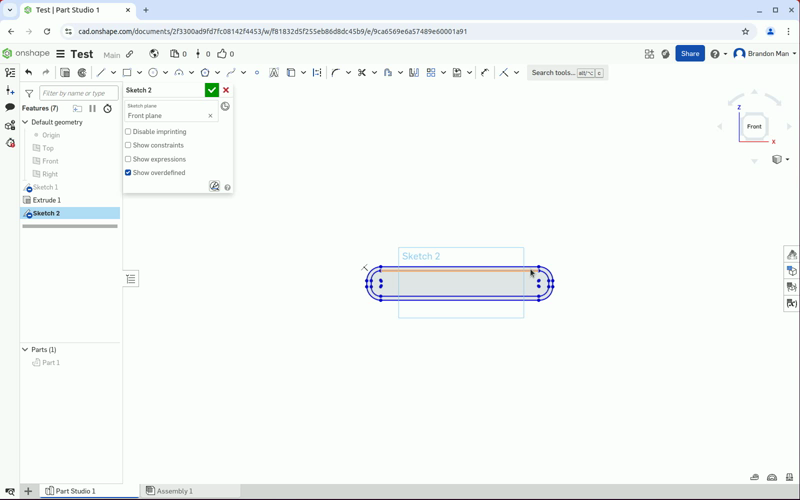
scroll(6)
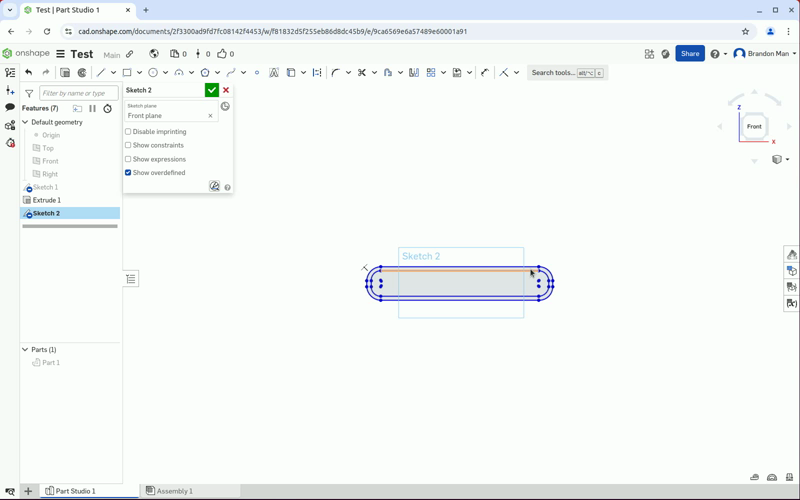
scroll(6)
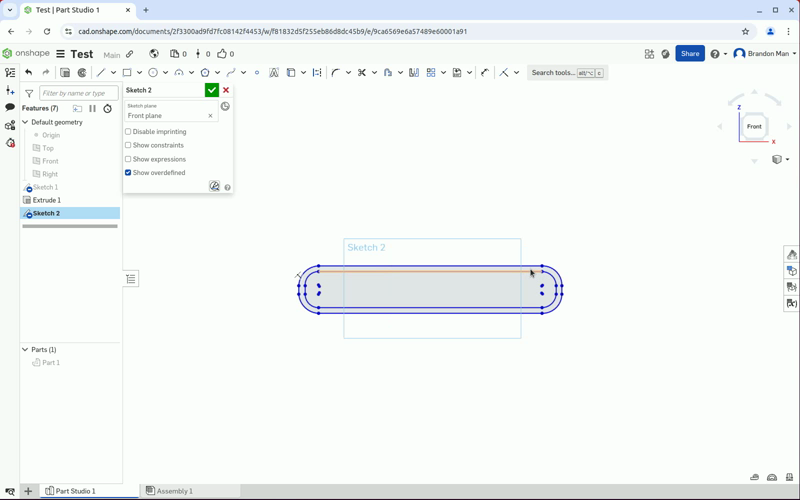
scroll(6)
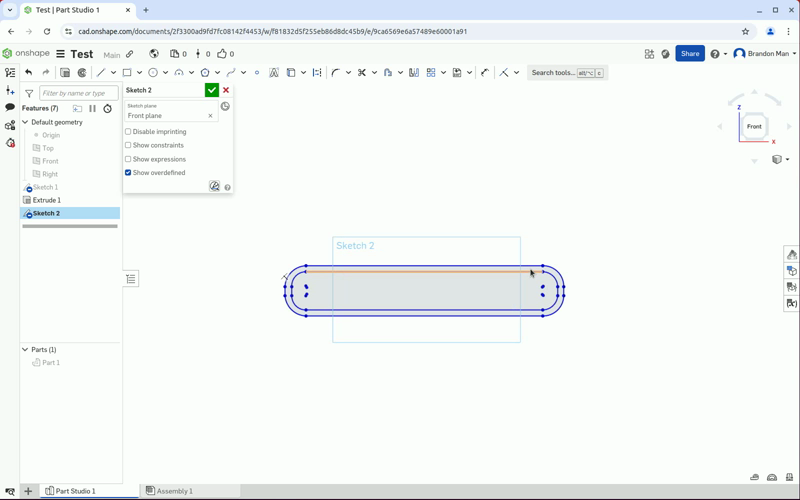
scroll(6)
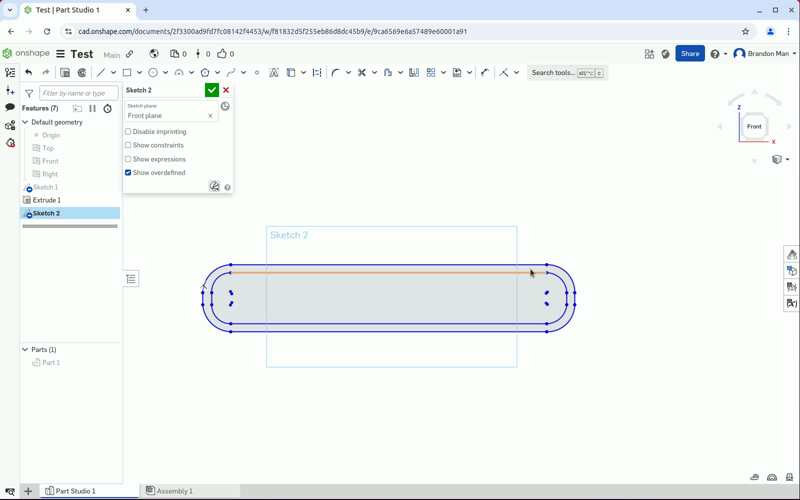
scroll(6)
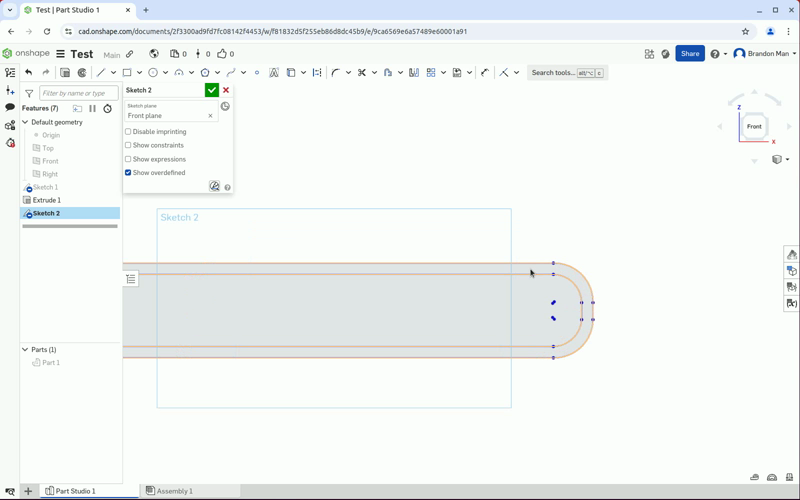
scroll(6)
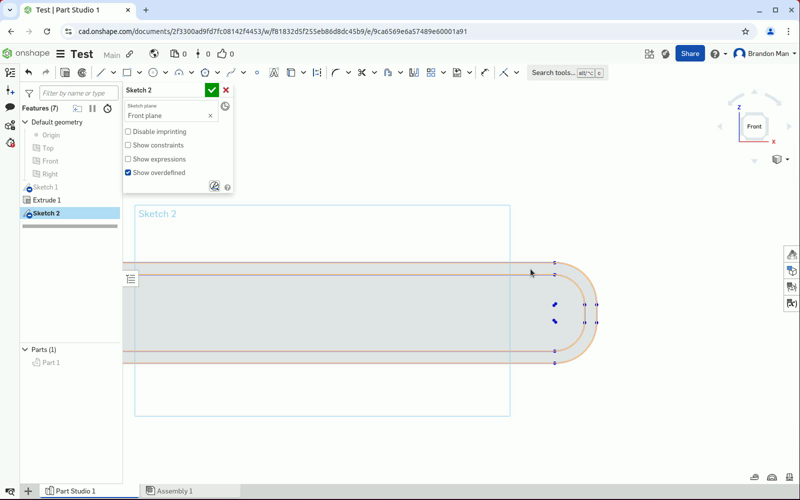
scroll(6)
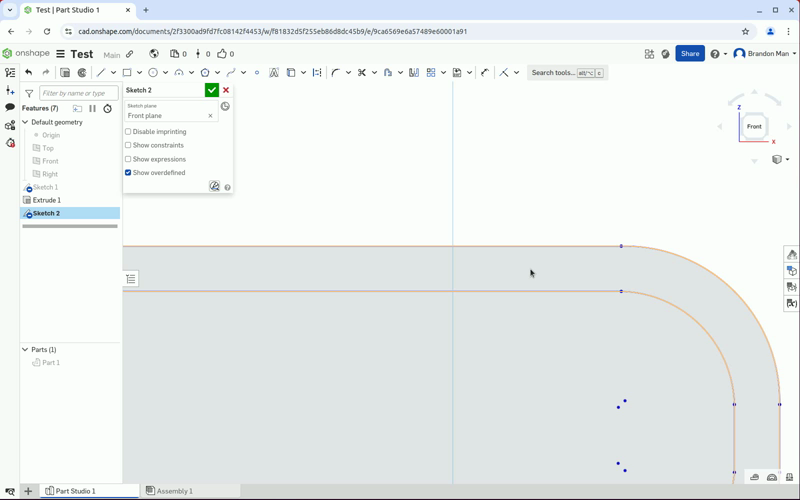
click(530, 268)
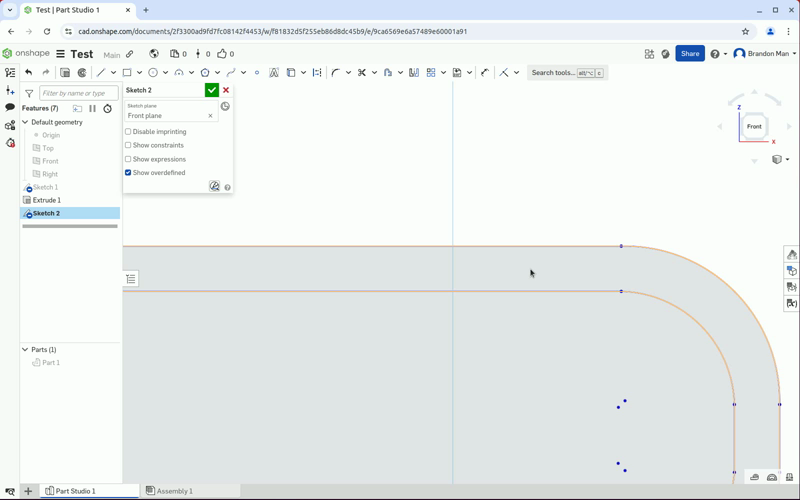
scroll(-6)
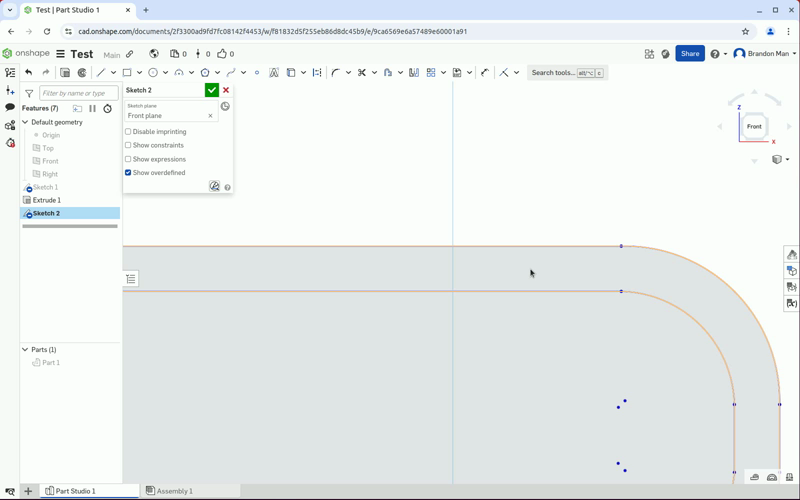
scroll(-6)
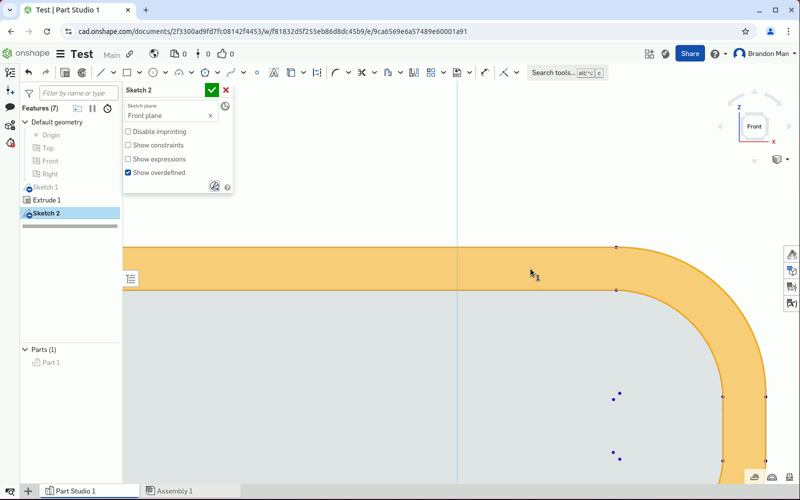
scroll(-6)
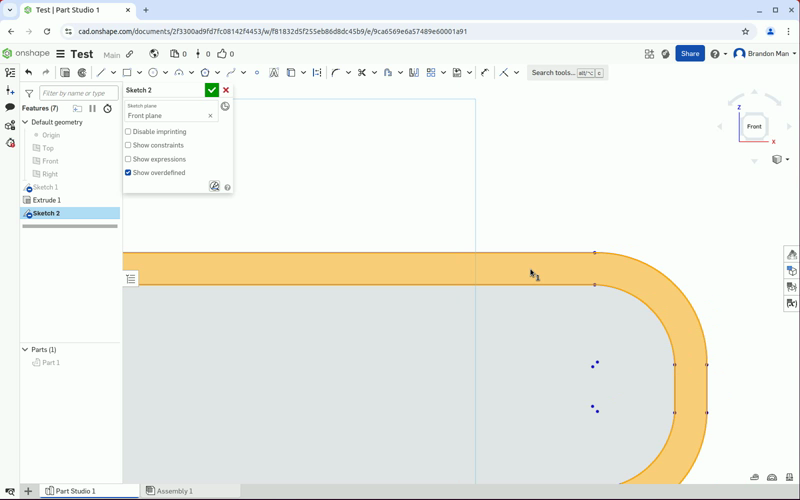
scroll(-6)
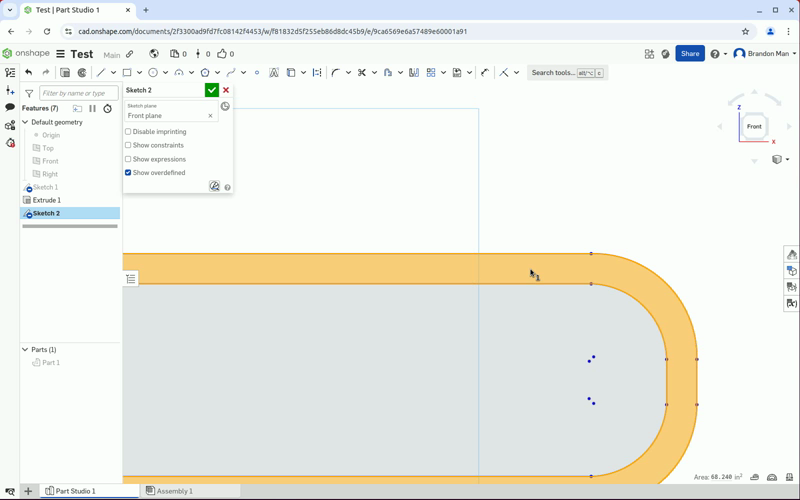
scroll(-6)
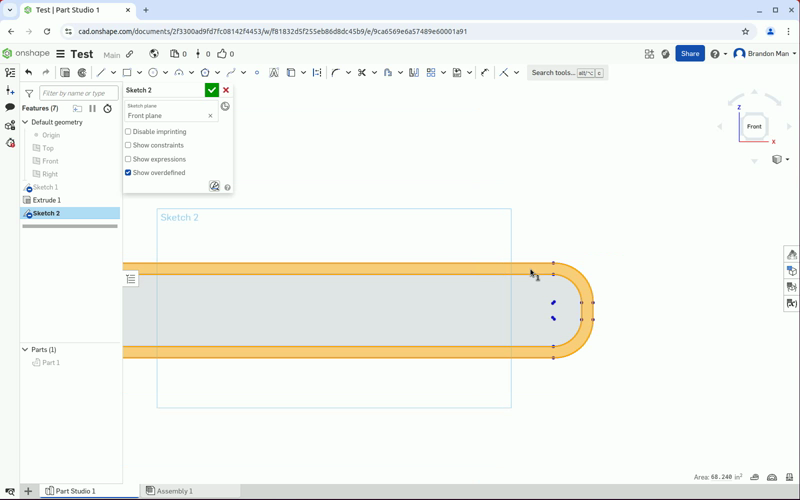
scroll(-6)
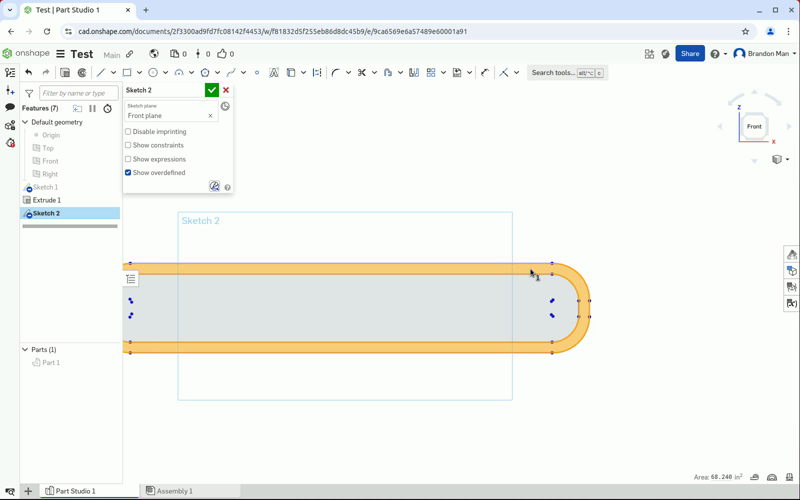
scroll(-6)
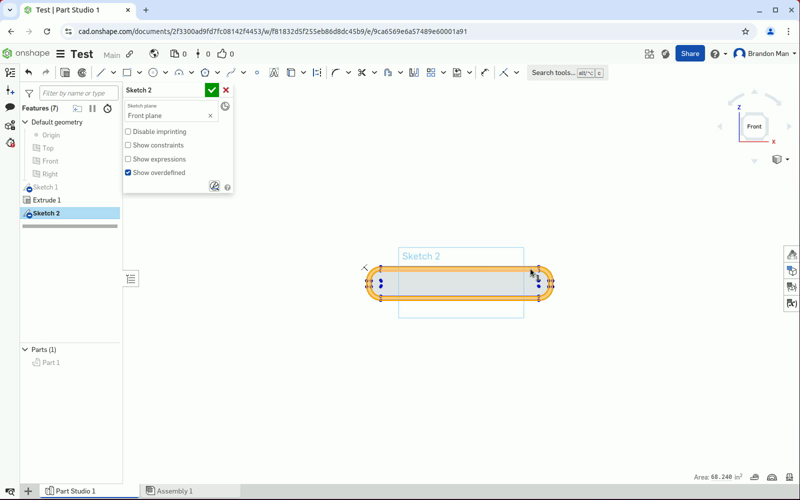
mouse_move(73, 352)
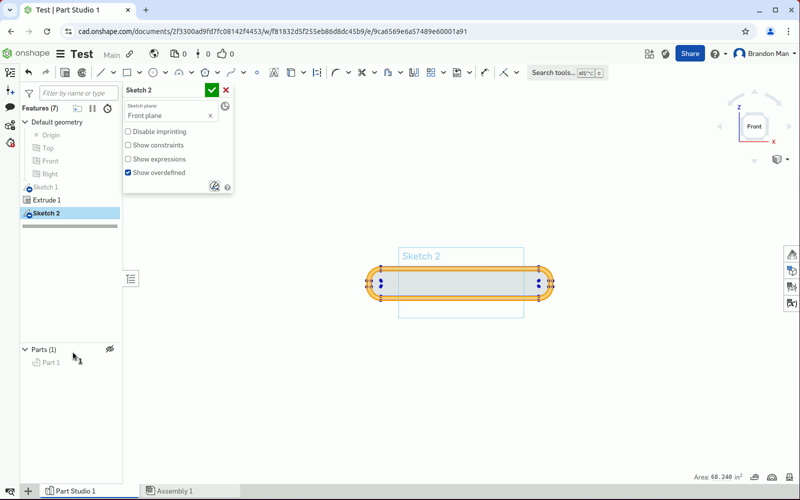
key(shift+y)
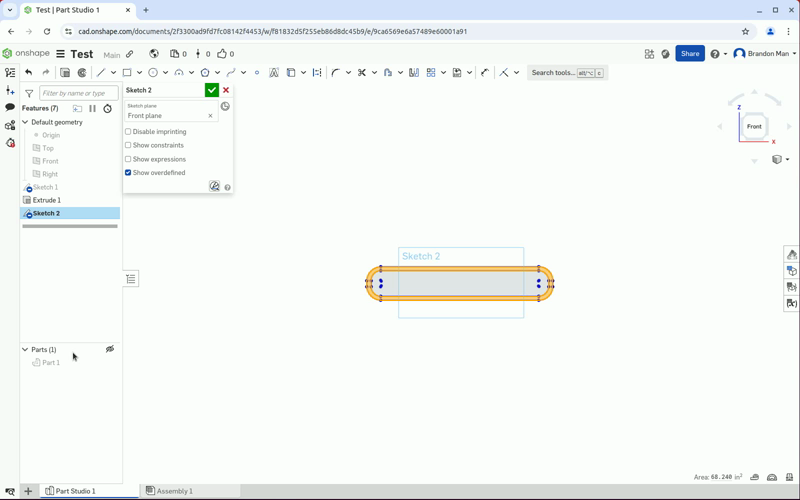
key(shift+e)
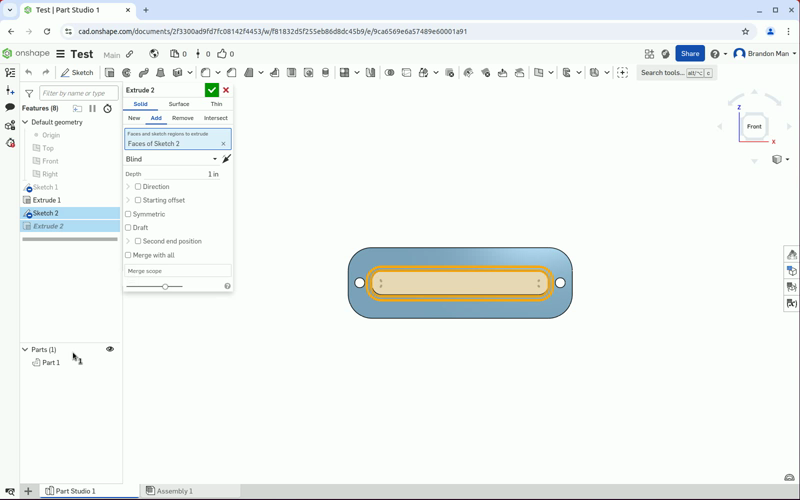
mouse_move(143, 106)
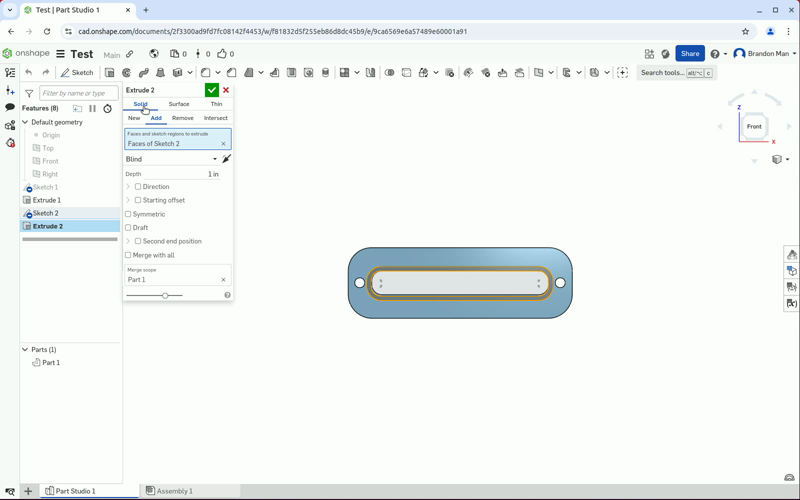
click(143, 106)
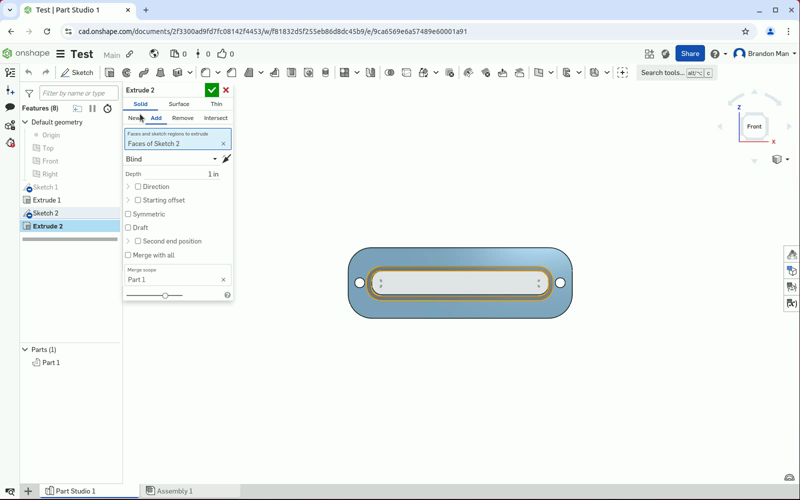
mouse_move(137, 120)
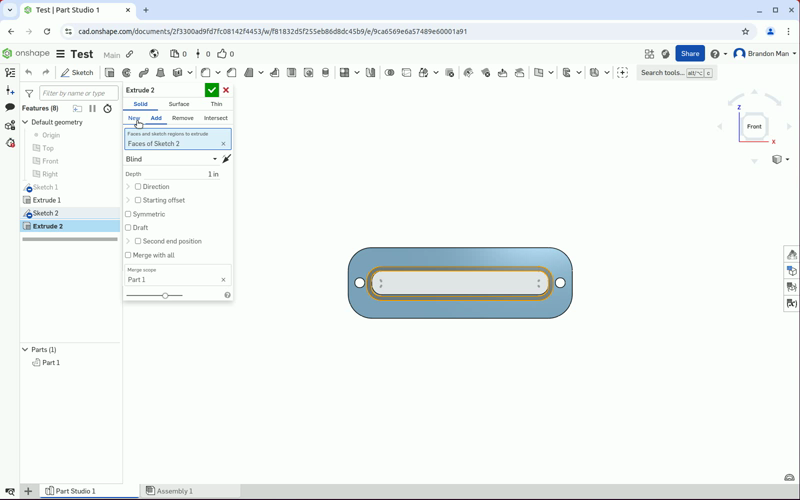
click(137, 120)
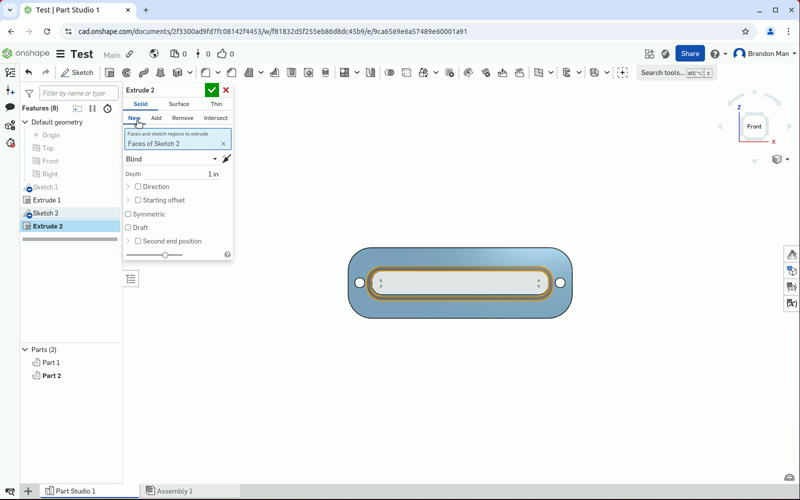
key(tab, 4)
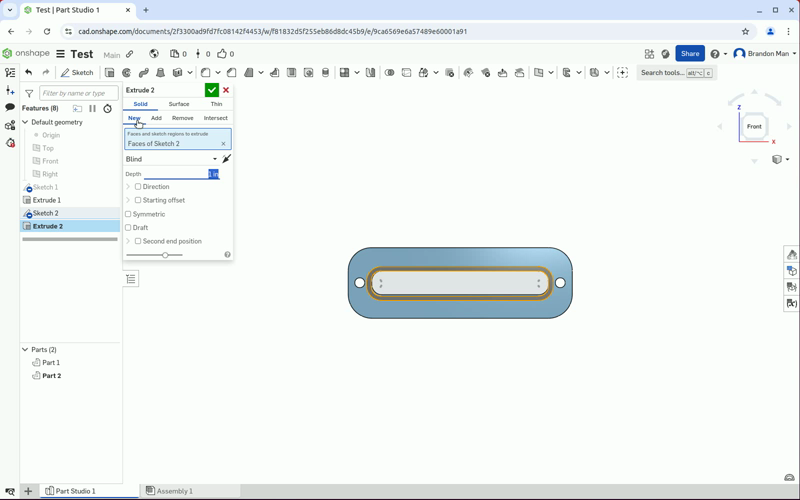
text(4.814)
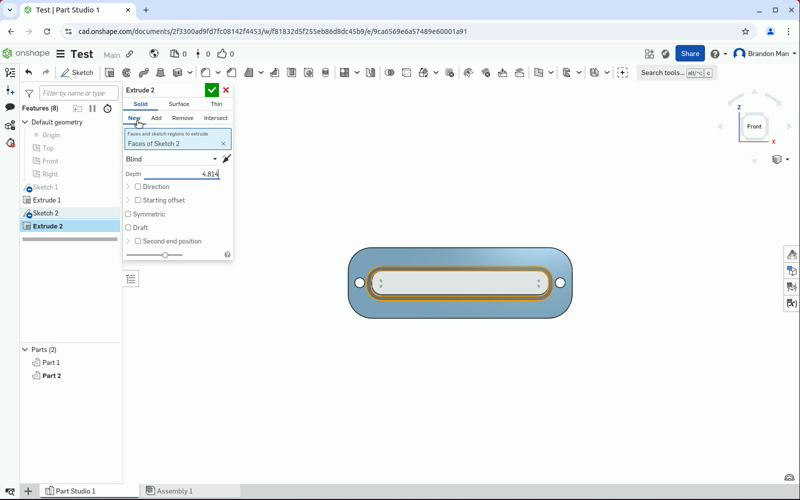
key(enter)
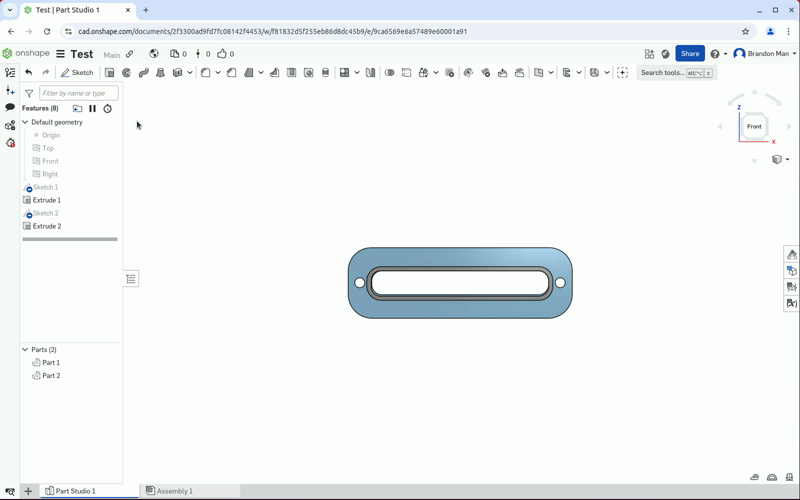
key(shift+h)
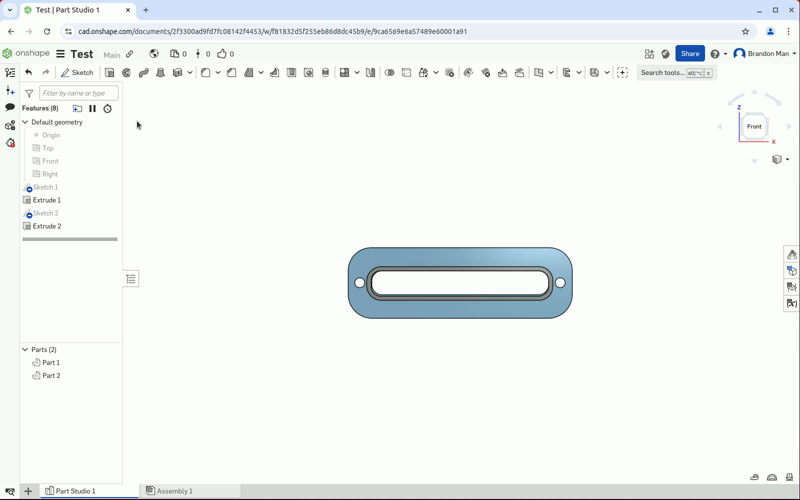
key(shift+h)
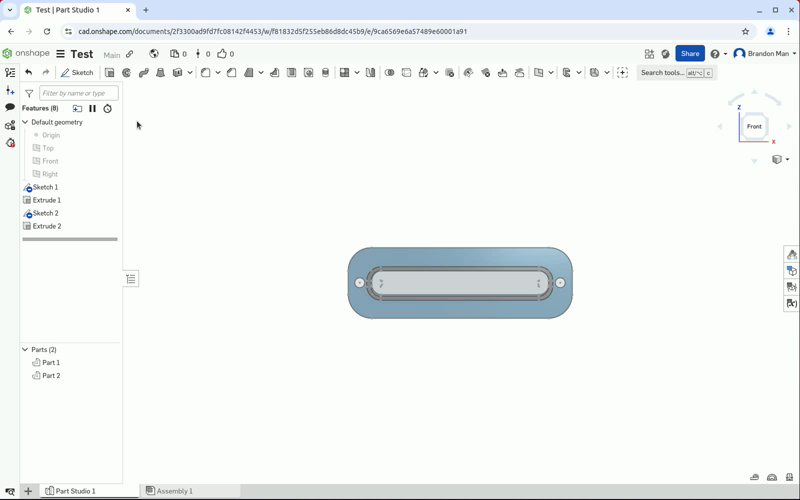
key(shift+7)
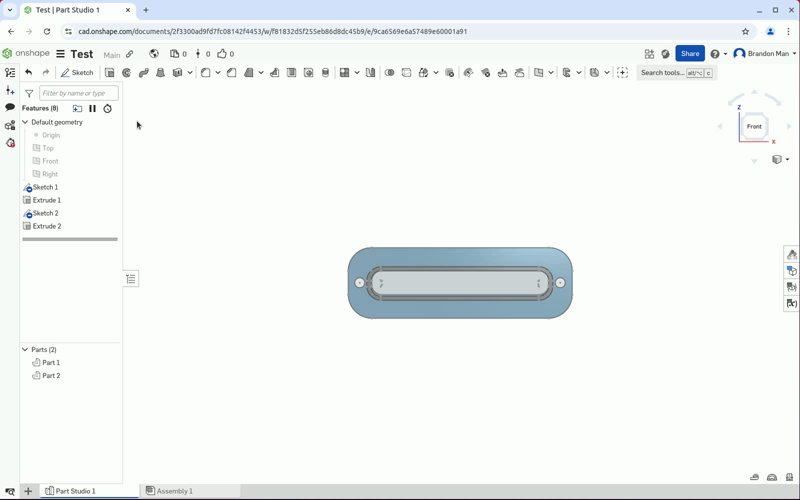
key(left, 2)
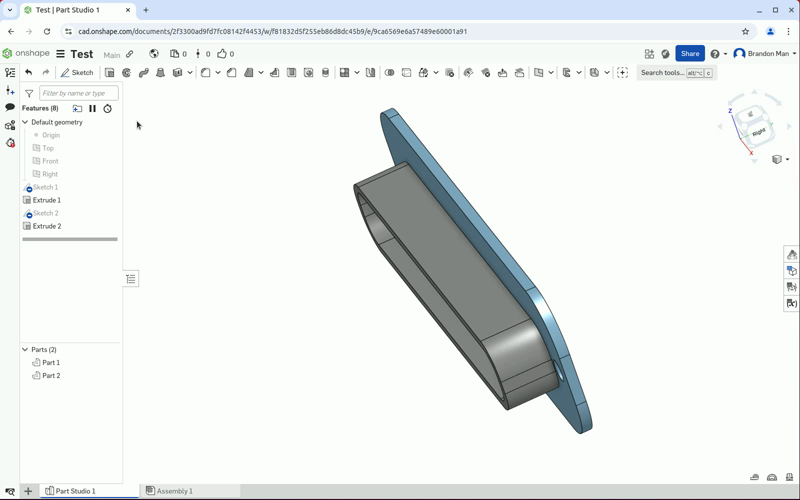
key(down, 2)
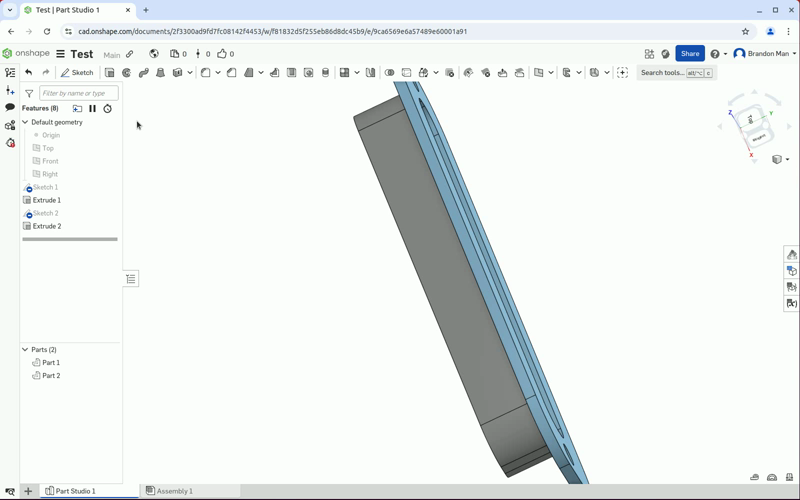
key(up, 2)
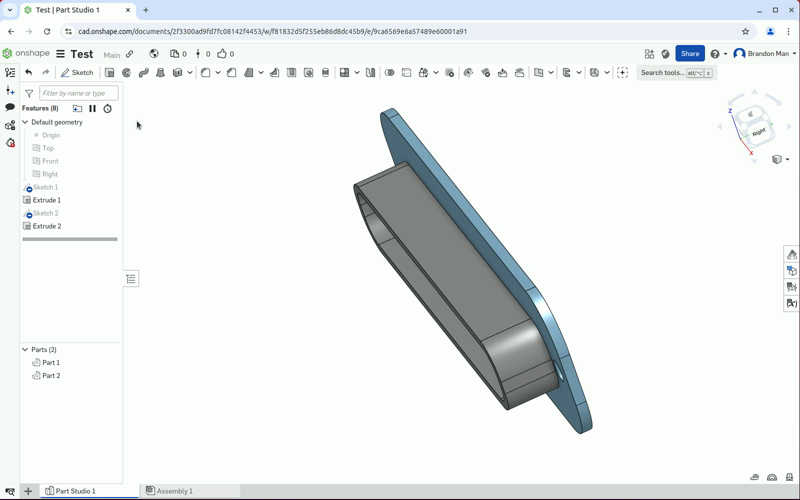
key(right, 2)
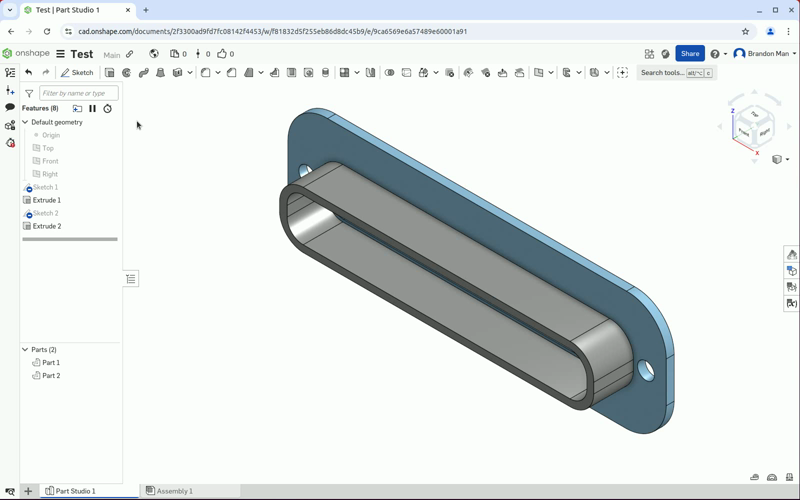
mouse_move(73, 189)
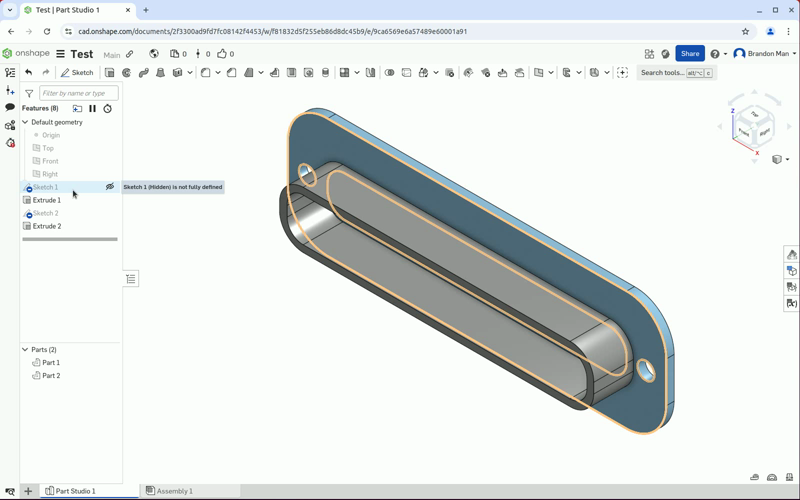
click(73, 189)